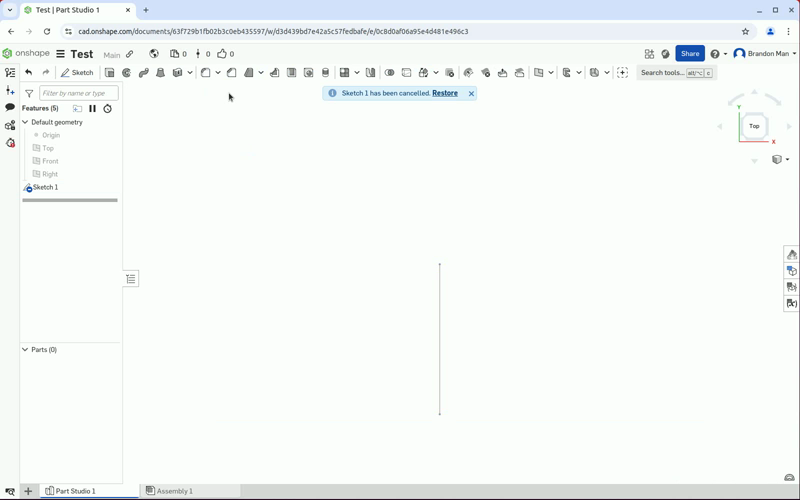
key(shift+h)
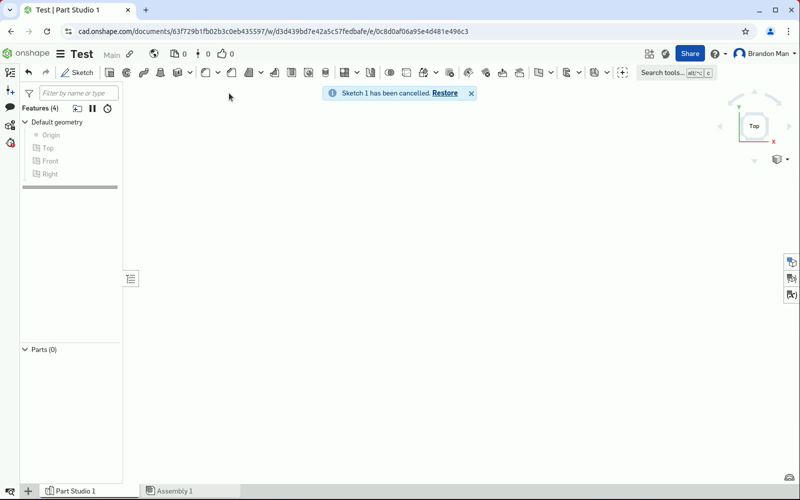
mouse_move(73, 352)
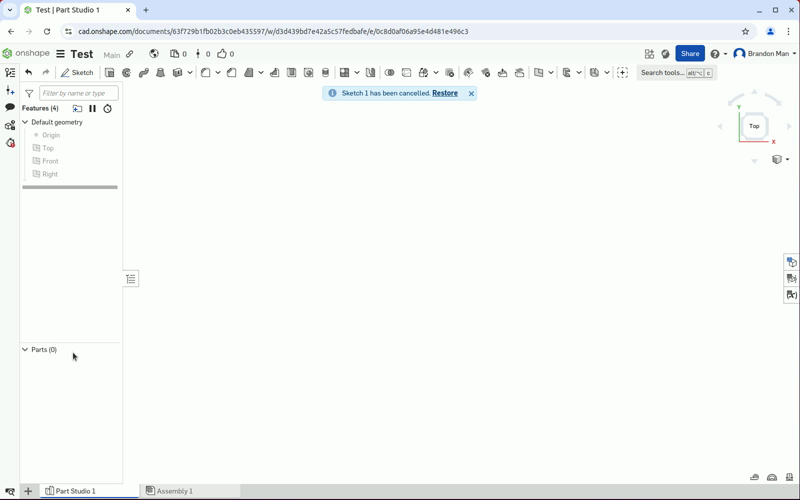
key(y)
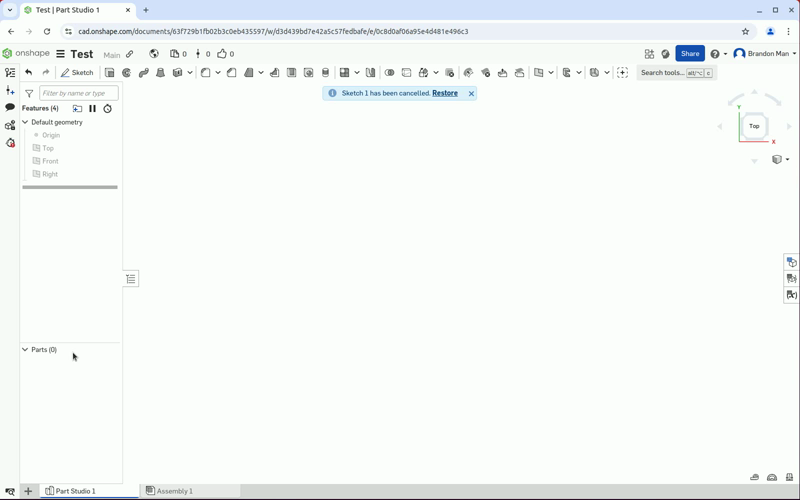
key(shift+p)
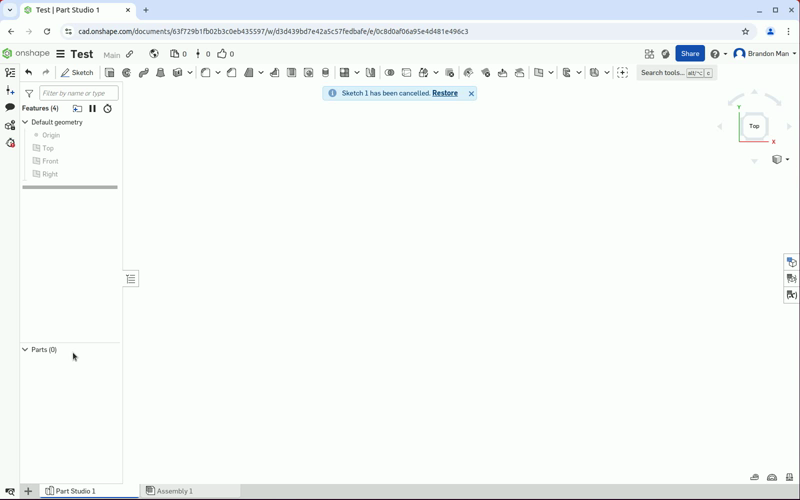
key(space)
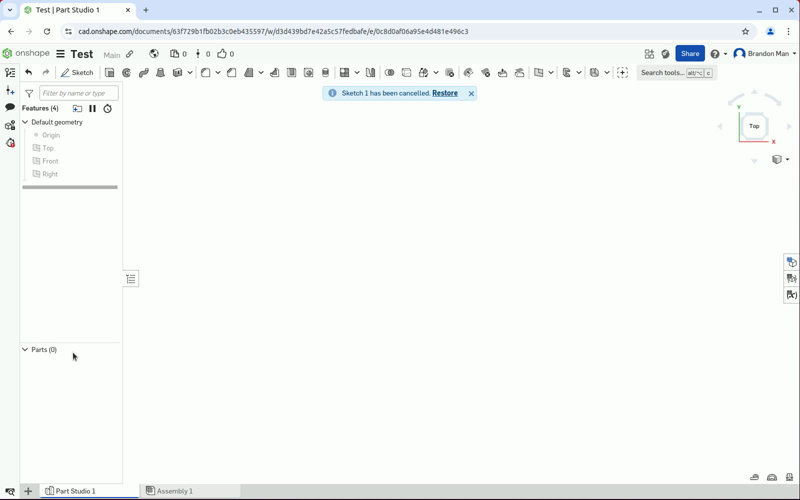
key_down(shift)
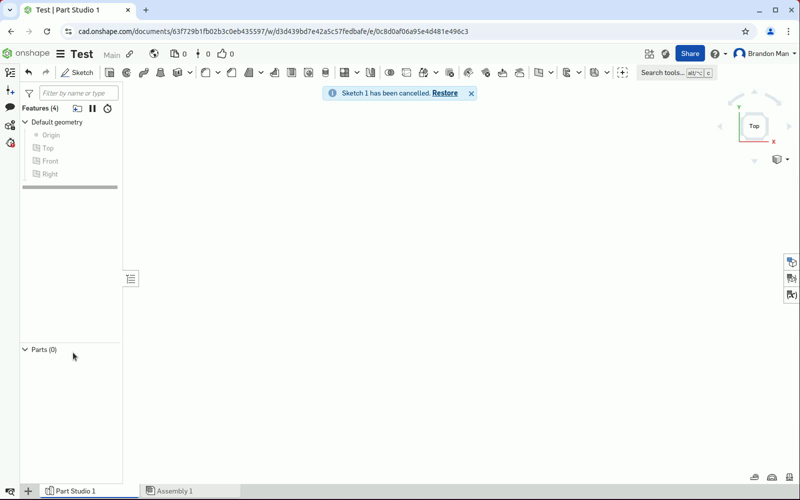
key(up)
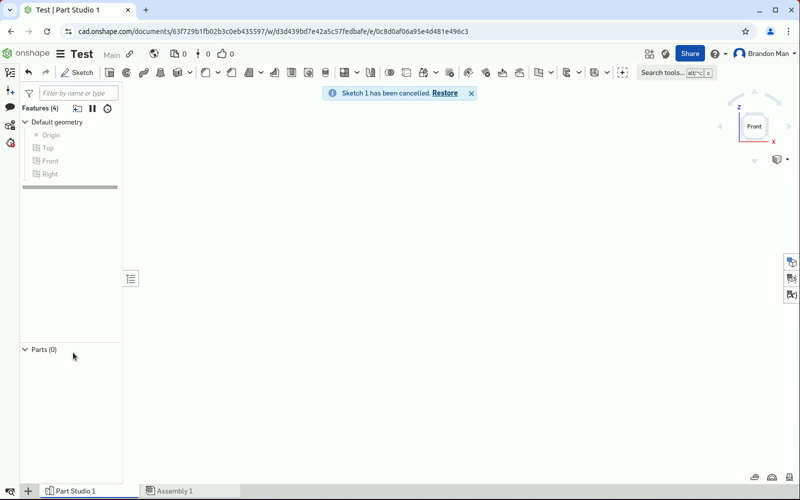
key_up(shift)
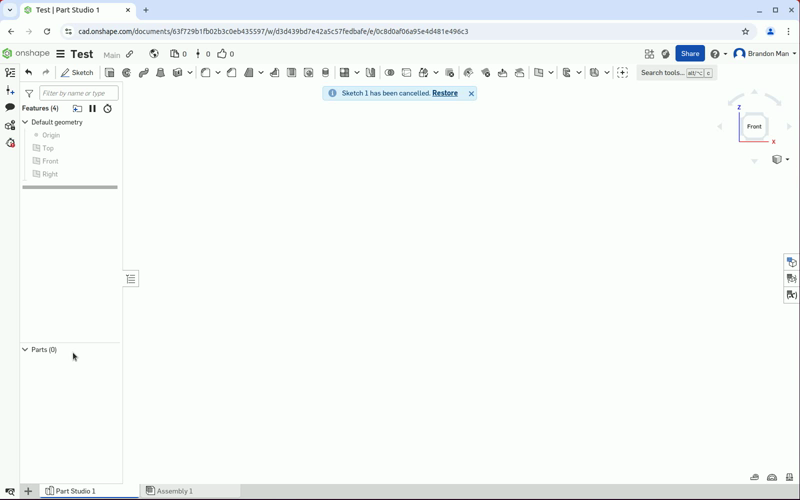
key(space)
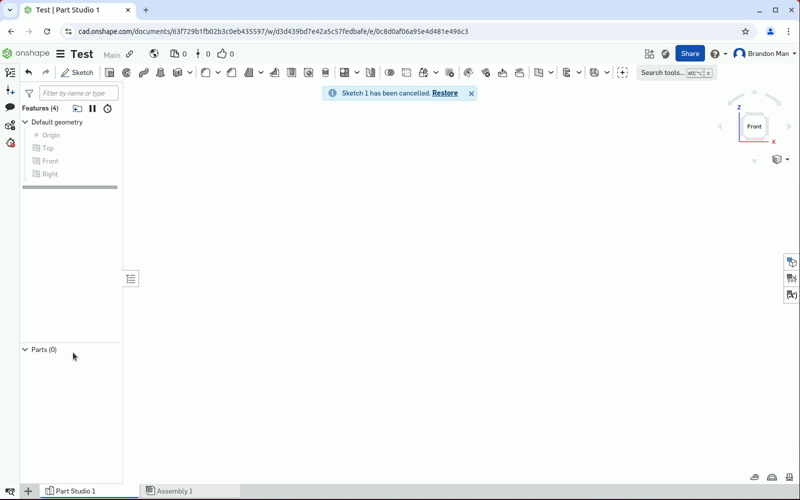
key_down(shift)
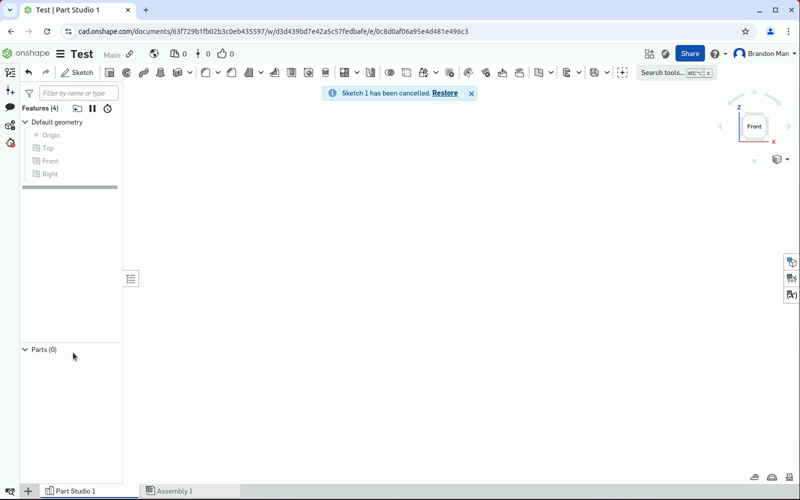
key(left)
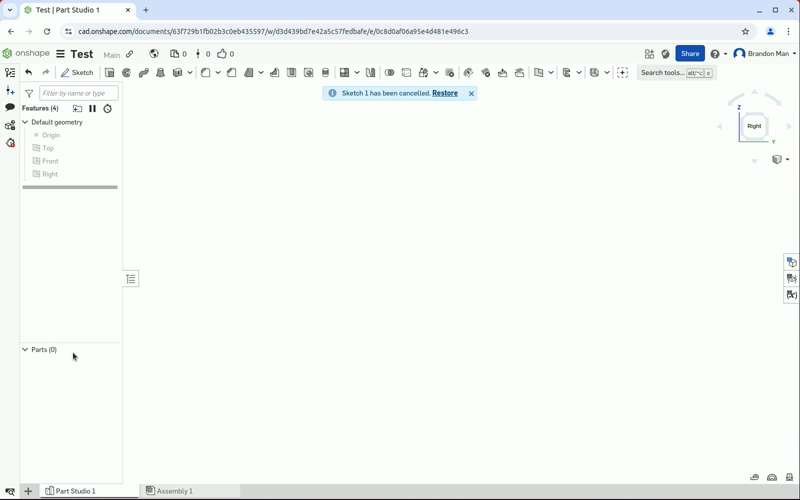
key_up(shift)
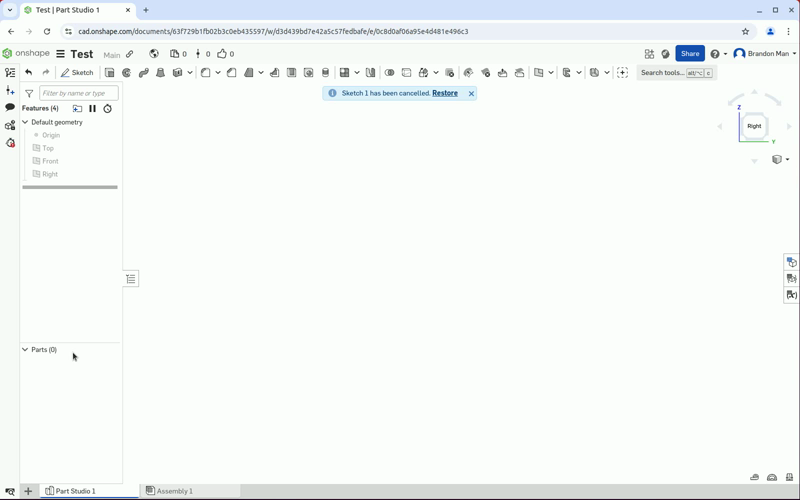
mouse_move(73, 352)
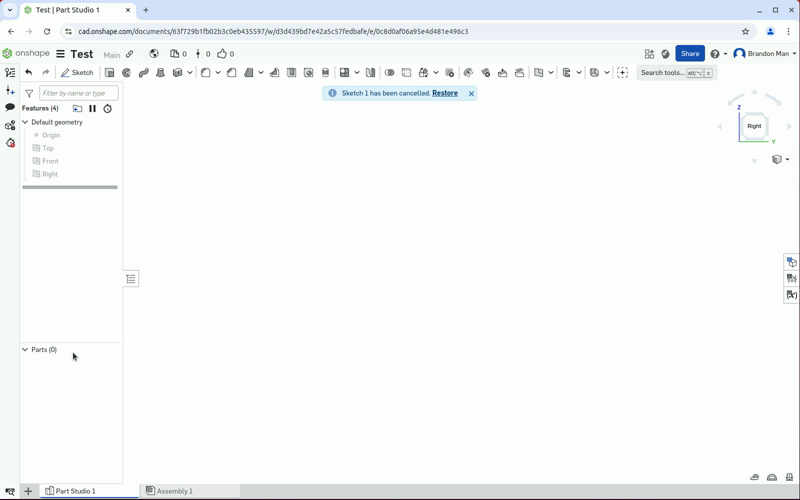
key(shift+y)
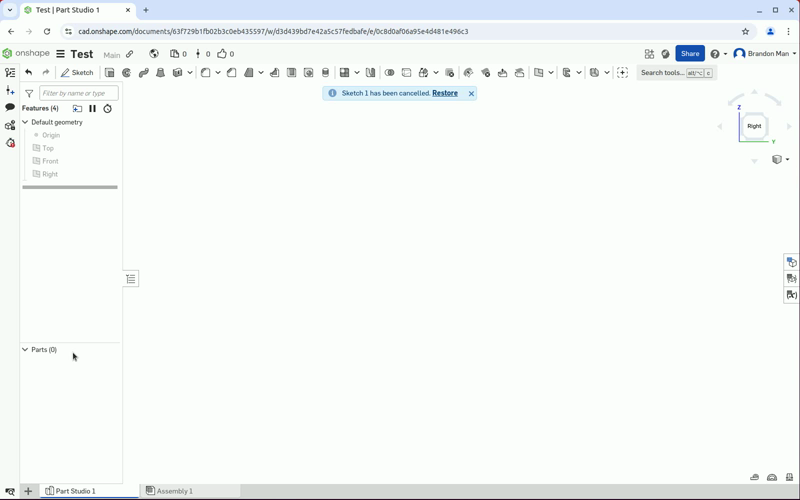
key(shift+s)
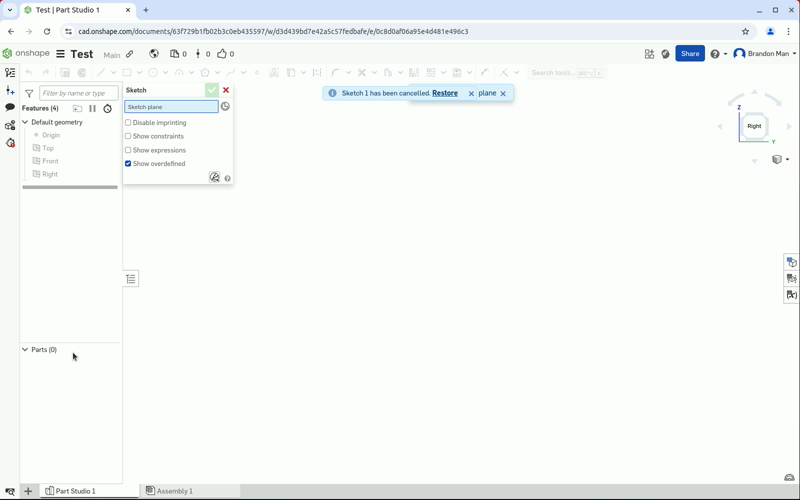
mouse_move(73, 176)
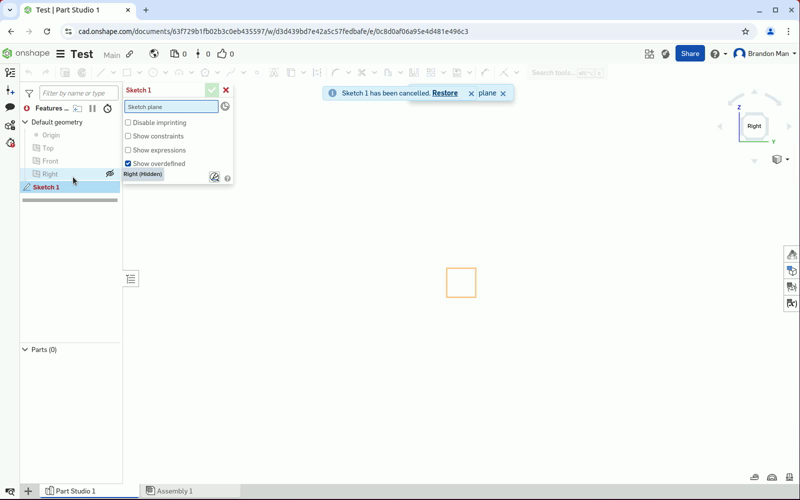
click(73, 176)
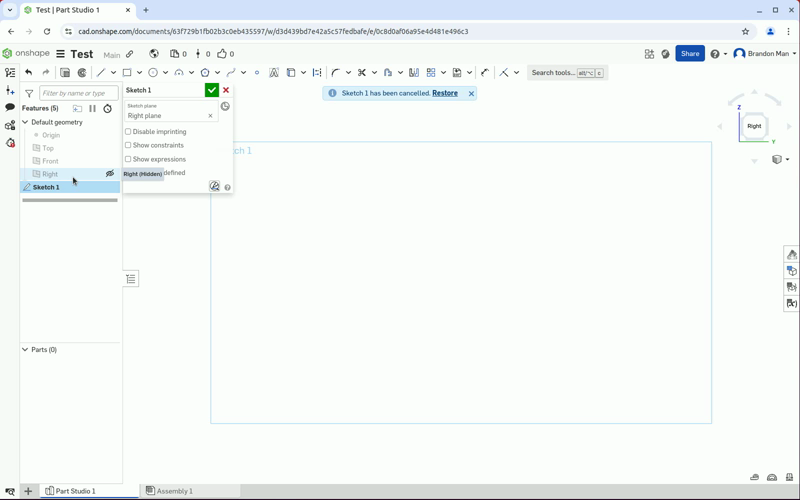
mouse_move(73, 352)
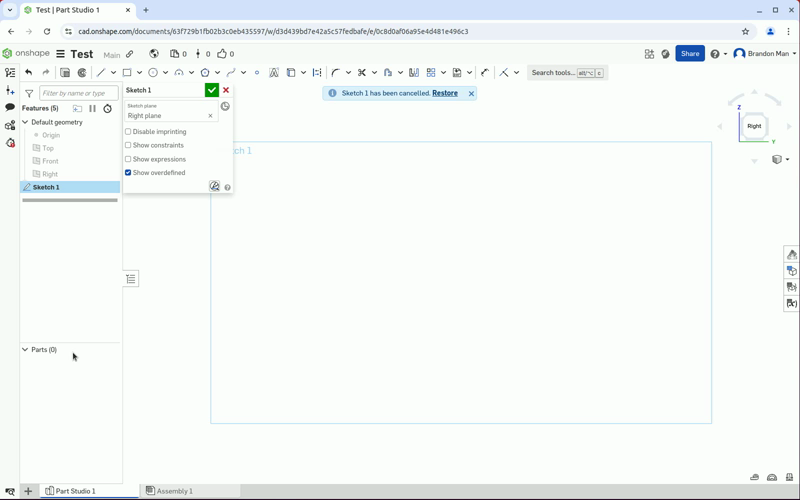
key(y)
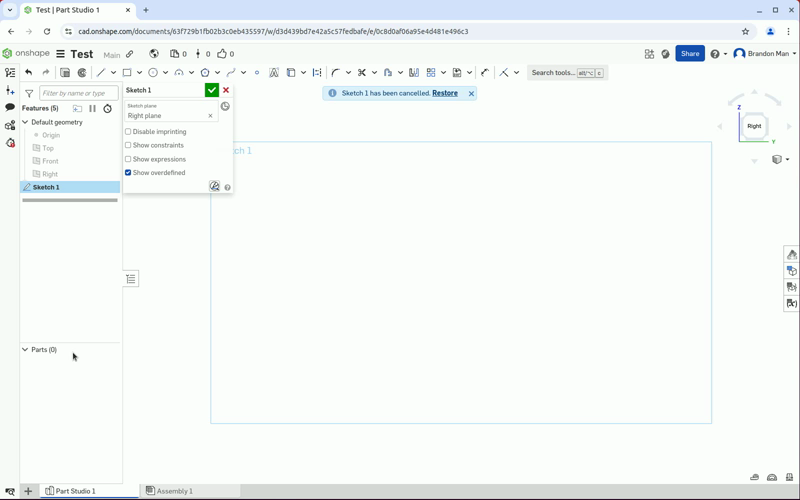
key(l)
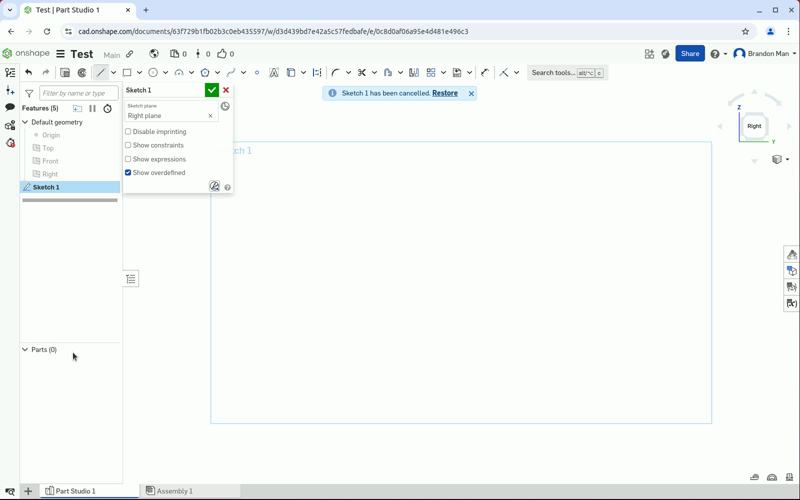
key_down(shift)
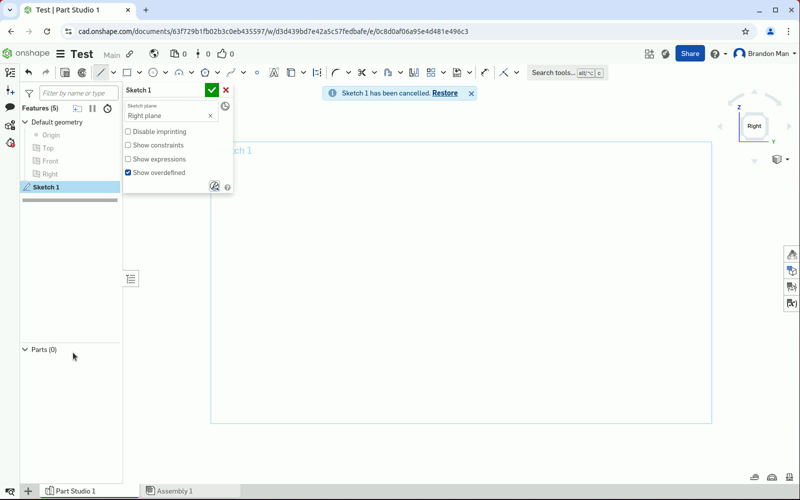
mouse_move(458, 285)
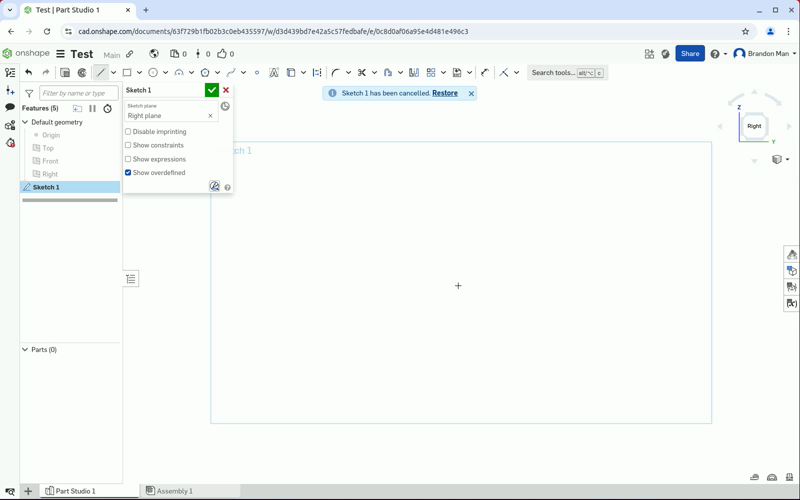
click(458, 285)
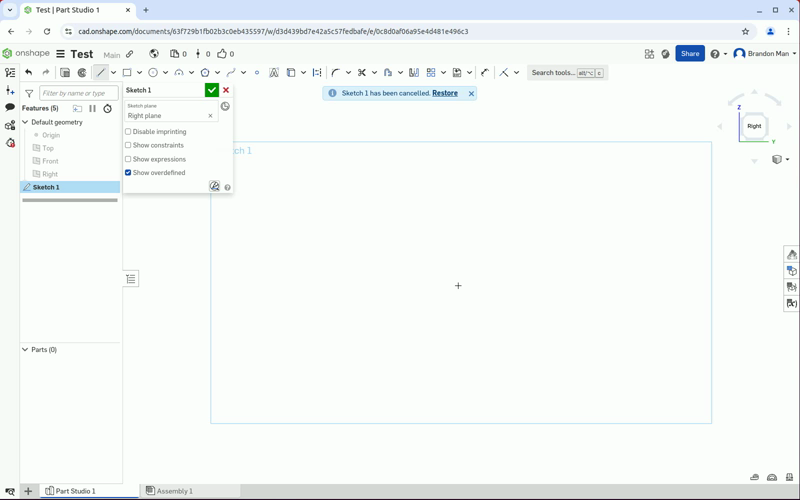
key_up(shift)
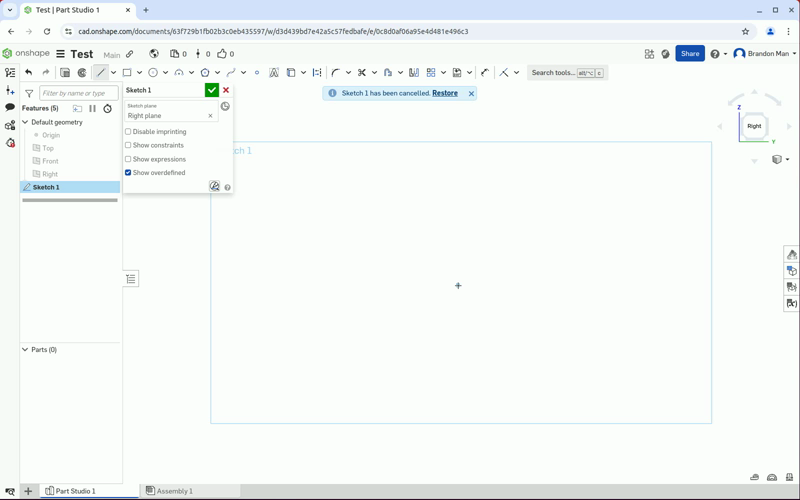
key_down(shift)
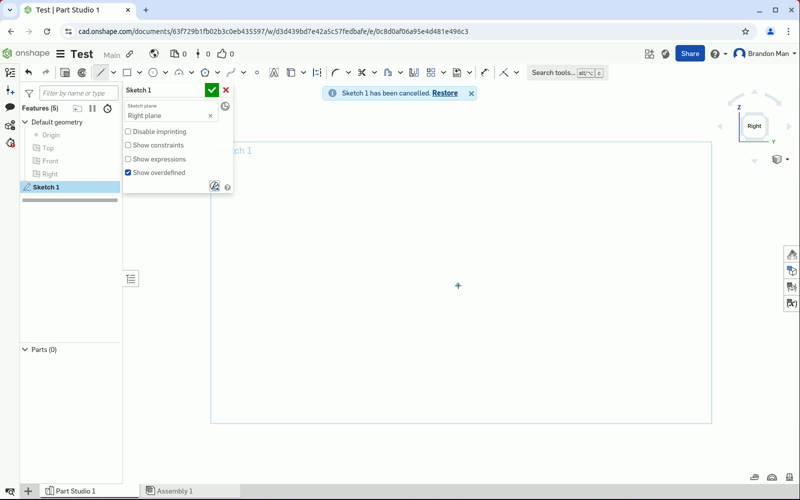
mouse_move(488, 285)
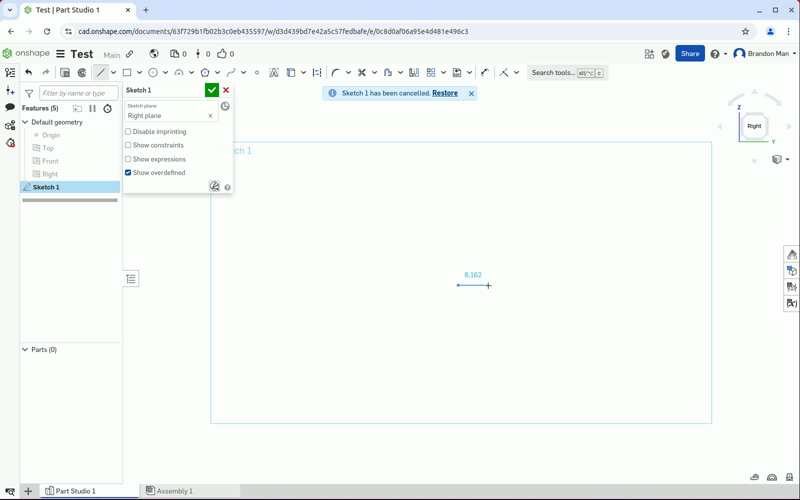
mouse_move(462, 285)
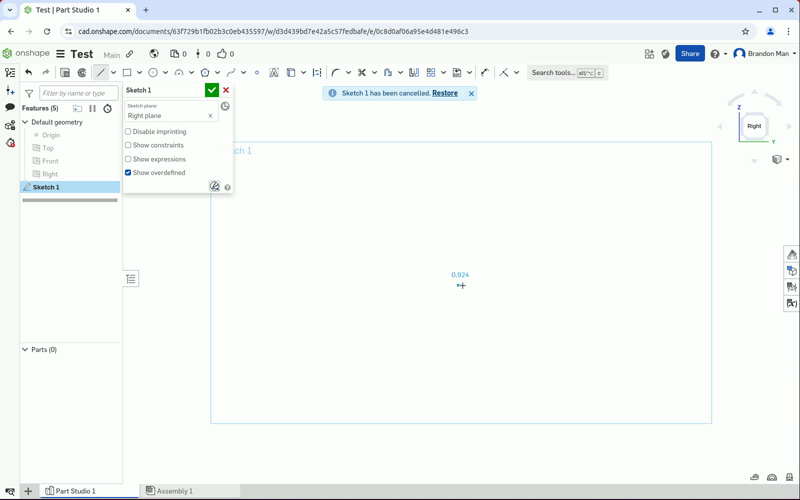
scroll(6)
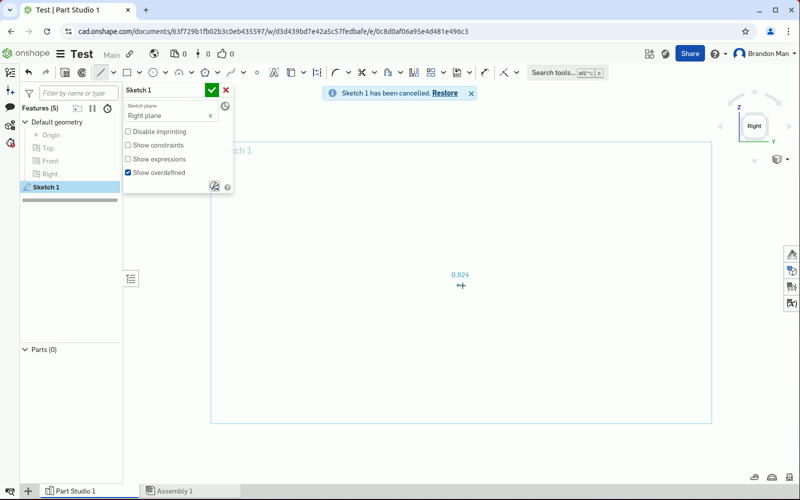
scroll(6)
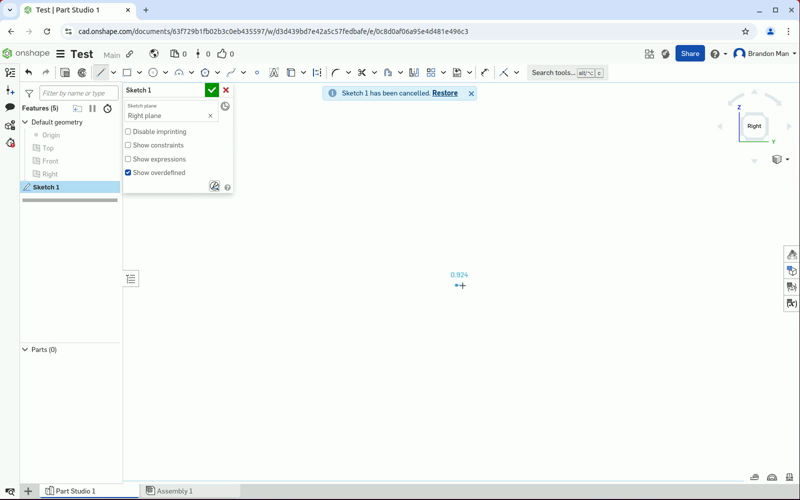
scroll(6)
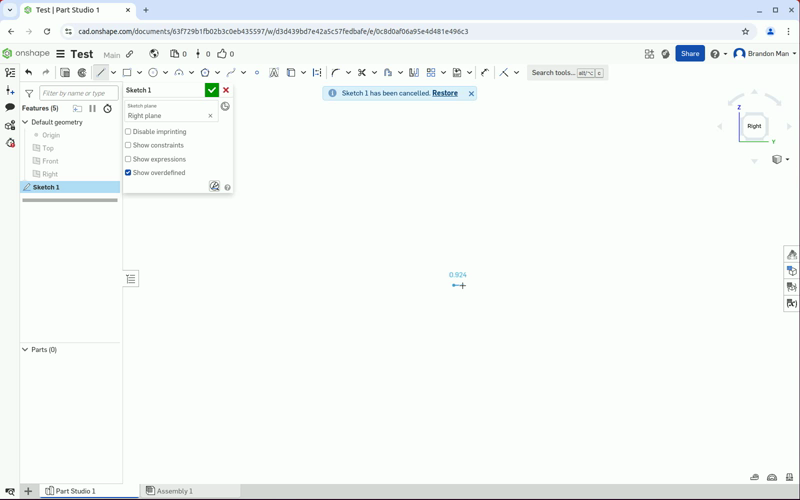
scroll(6)
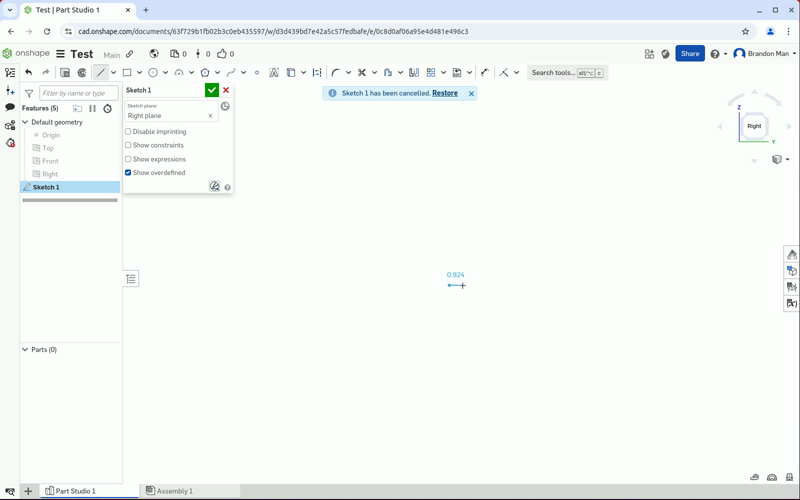
scroll(6)
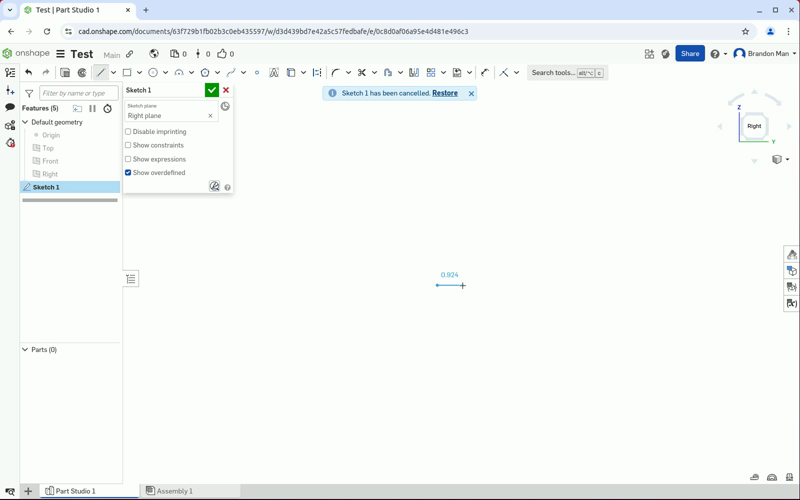
scroll(6)
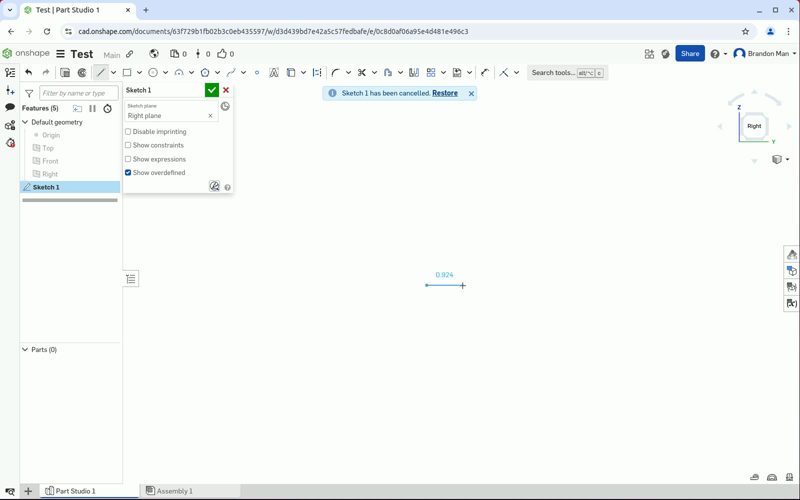
scroll(6)
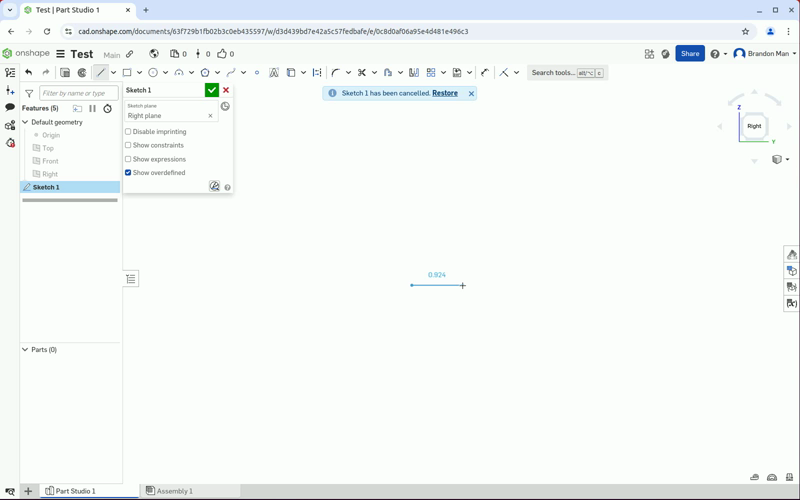
click(462, 285)
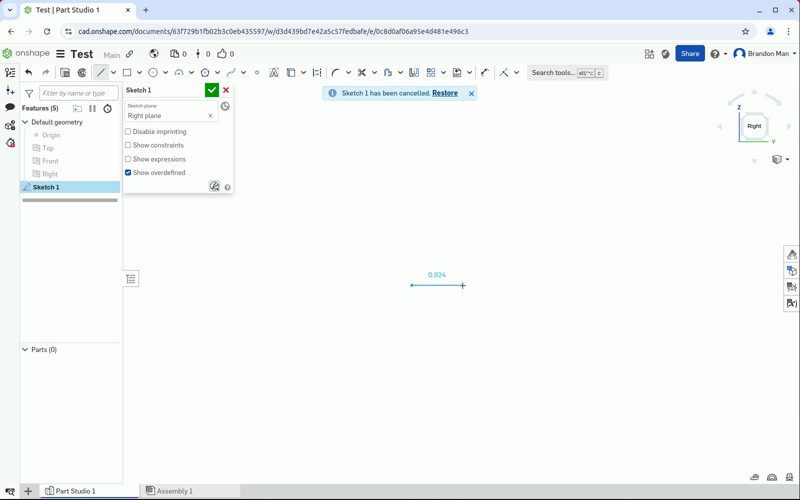
scroll(-6)
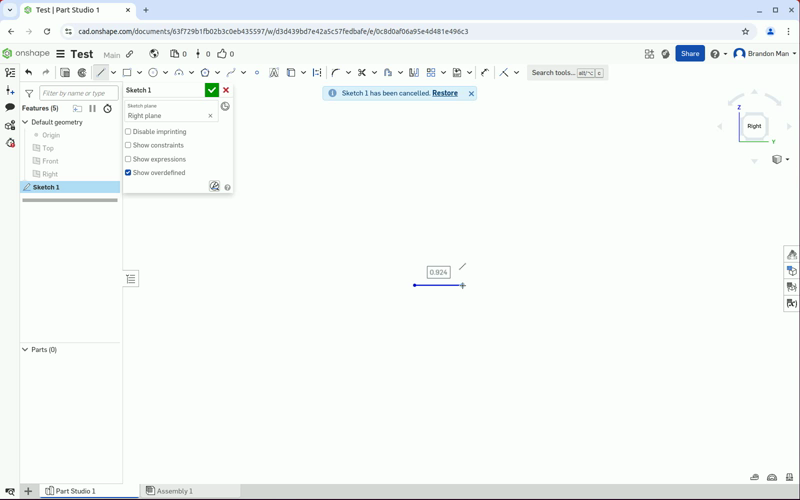
scroll(-6)
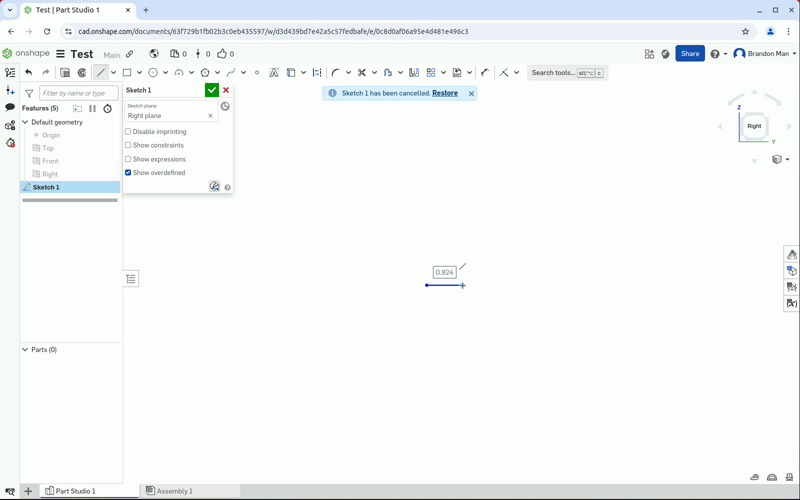
scroll(-6)
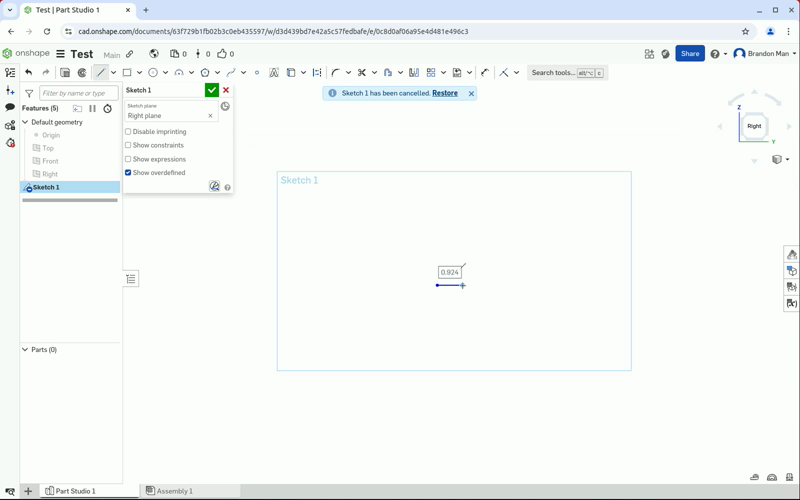
scroll(-6)
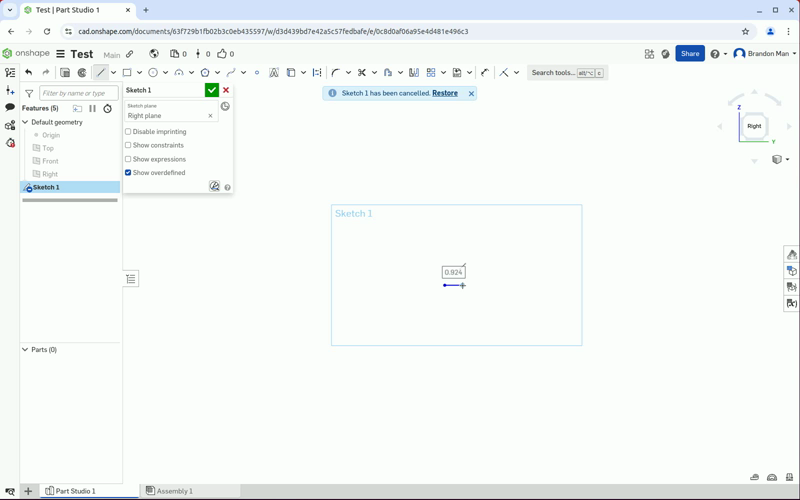
scroll(-6)
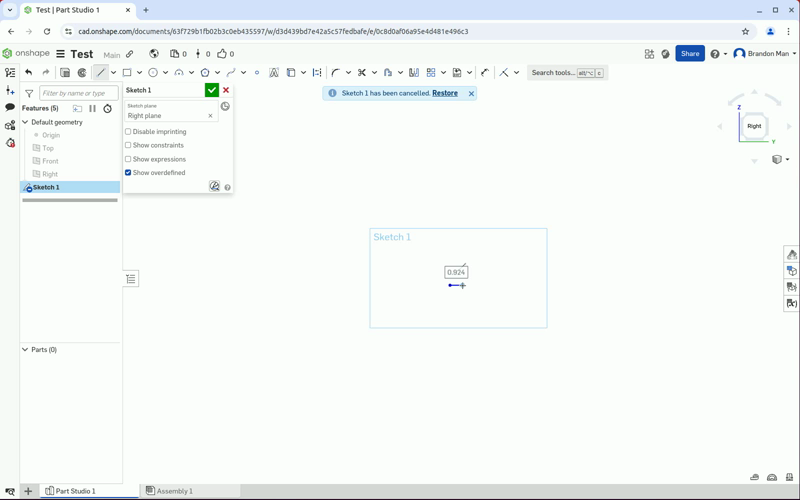
scroll(-6)
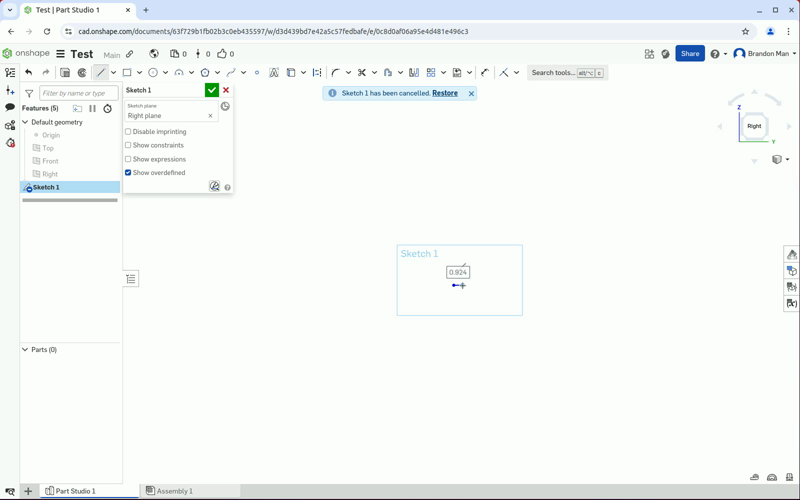
scroll(-6)
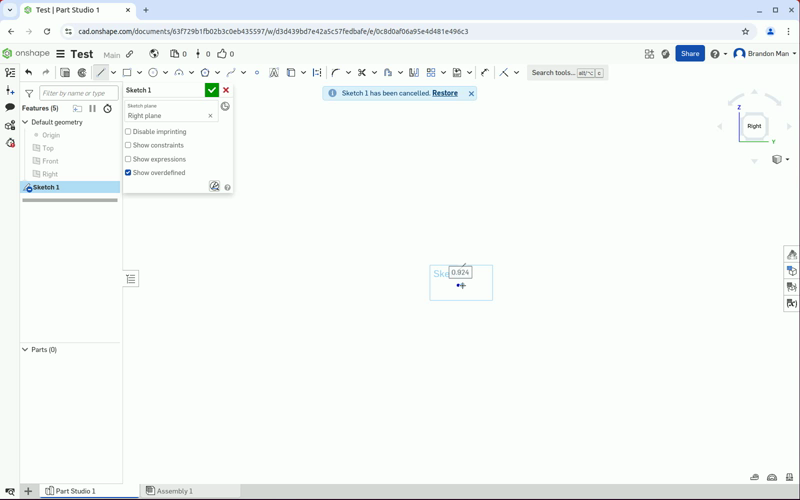
key_up(shift)
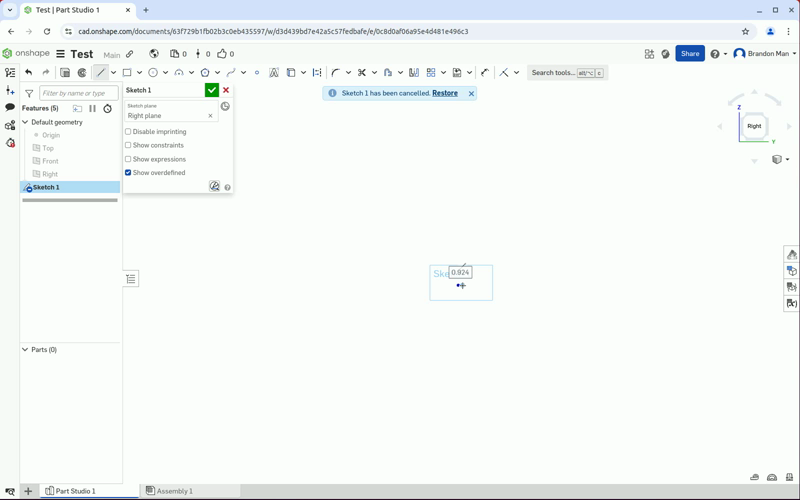
key_down(shift)
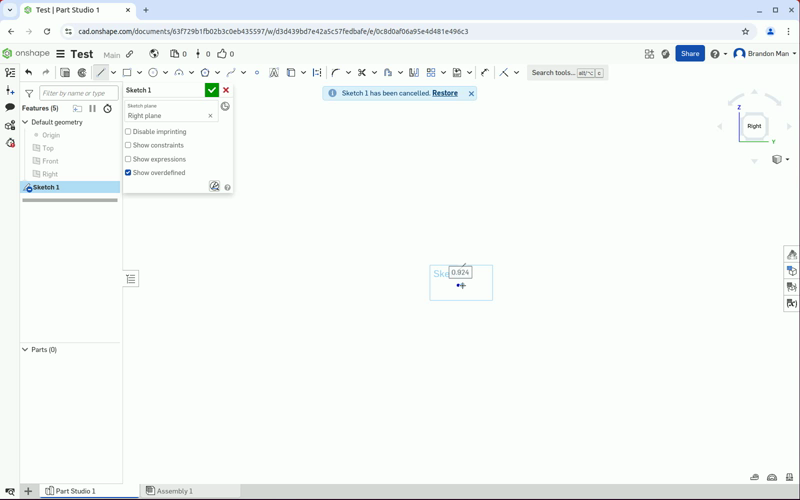
mouse_move(492, 285)
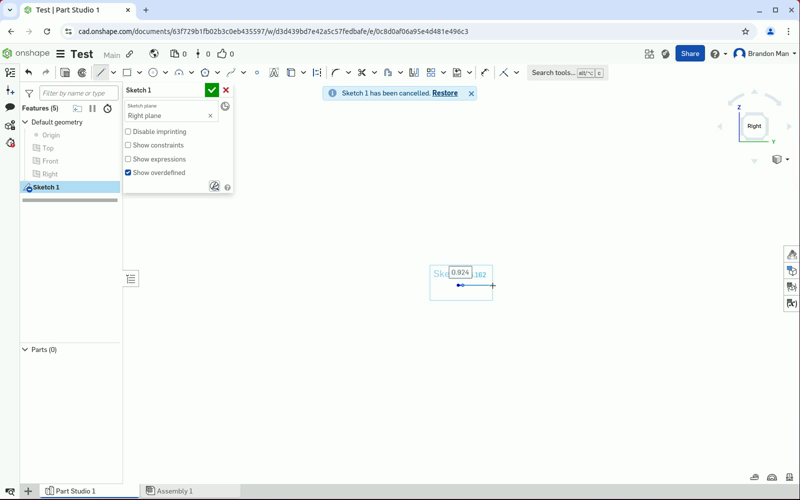
mouse_move(462, 280)
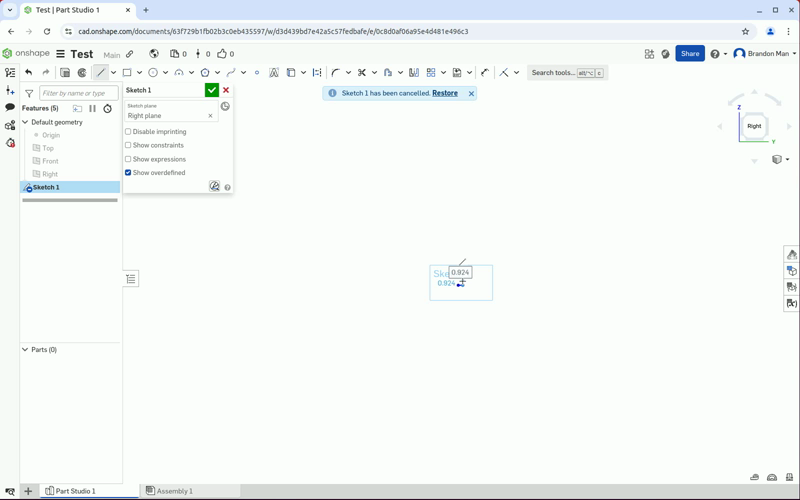
scroll(6)
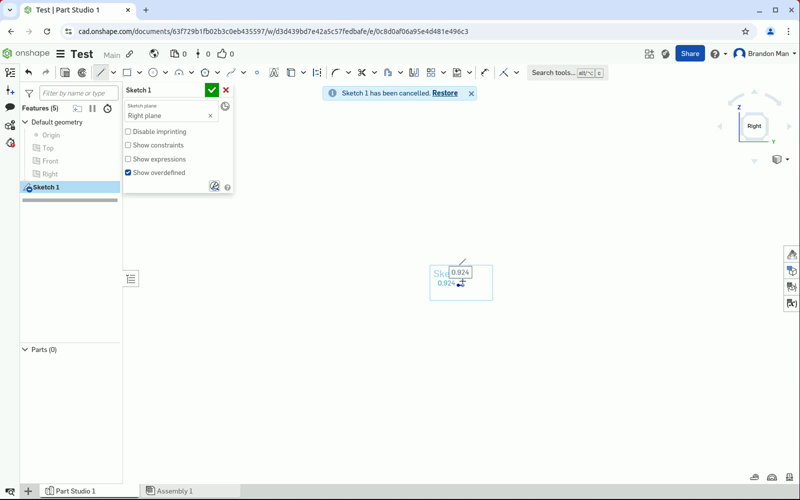
scroll(6)
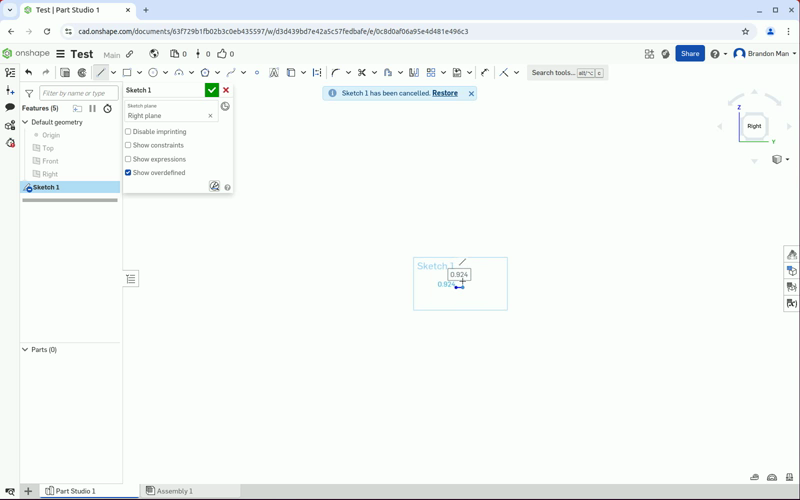
scroll(6)
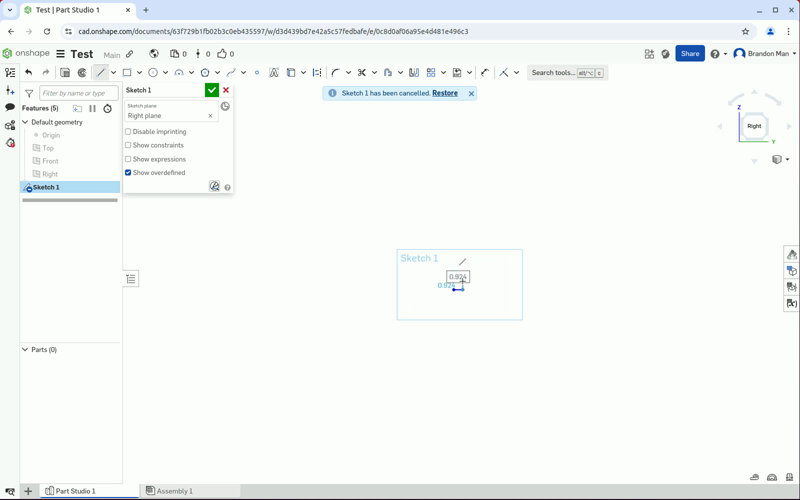
scroll(6)
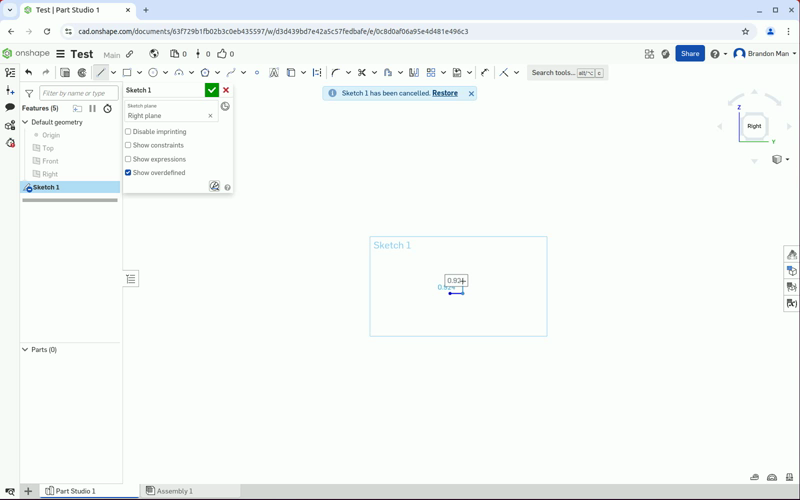
scroll(6)
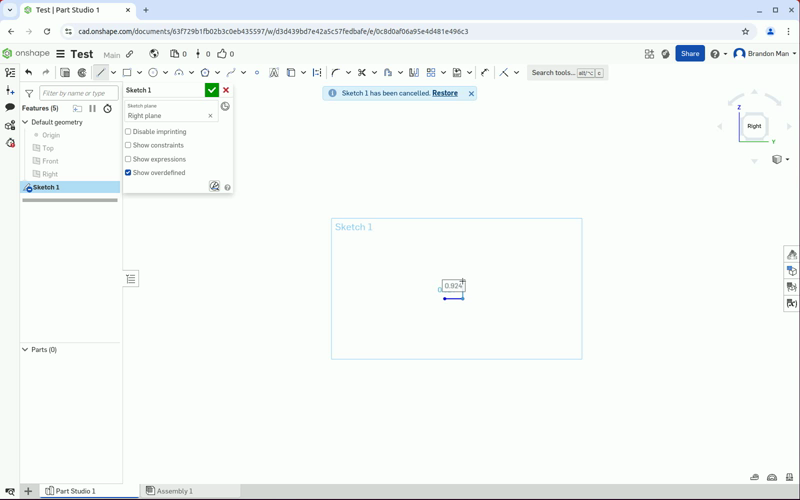
scroll(6)
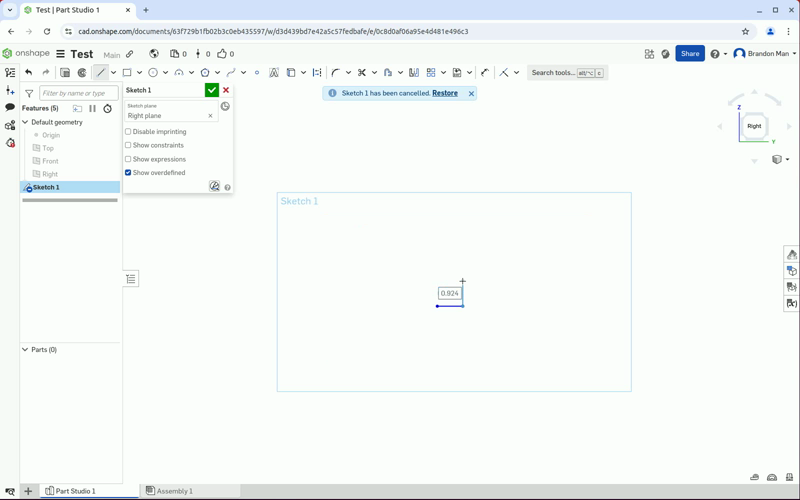
scroll(6)
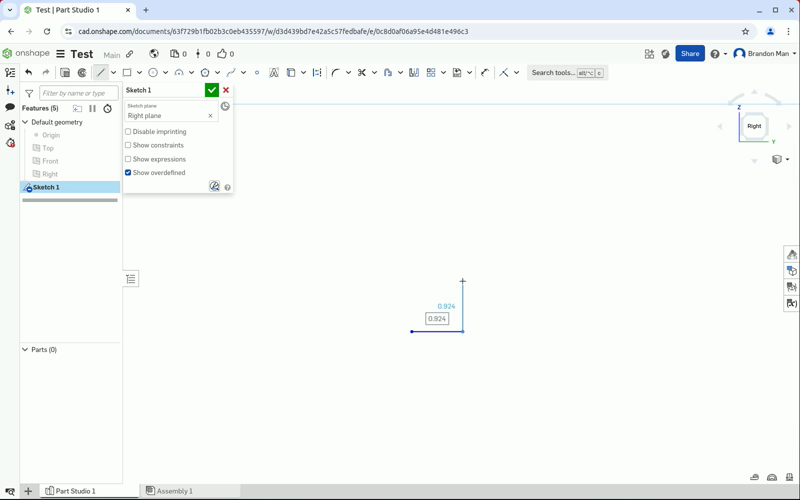
click(462, 280)
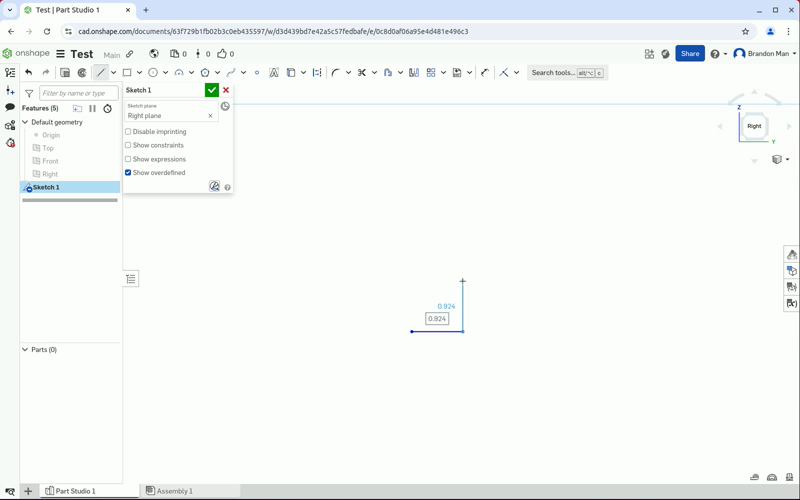
scroll(-6)
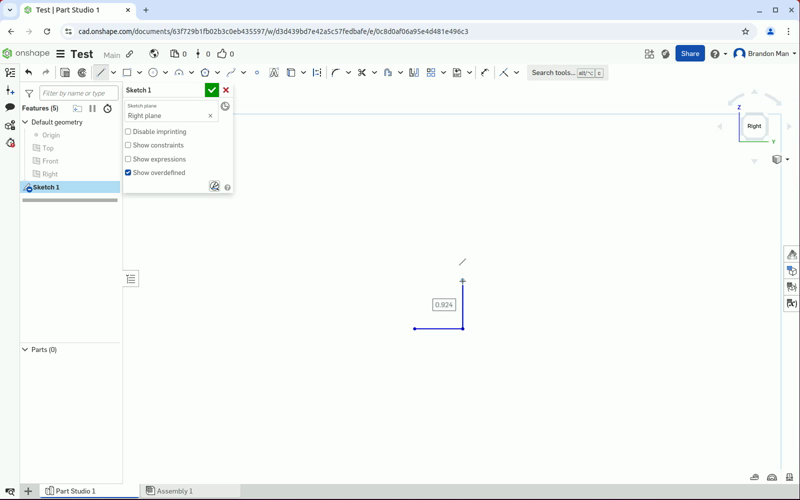
scroll(-6)
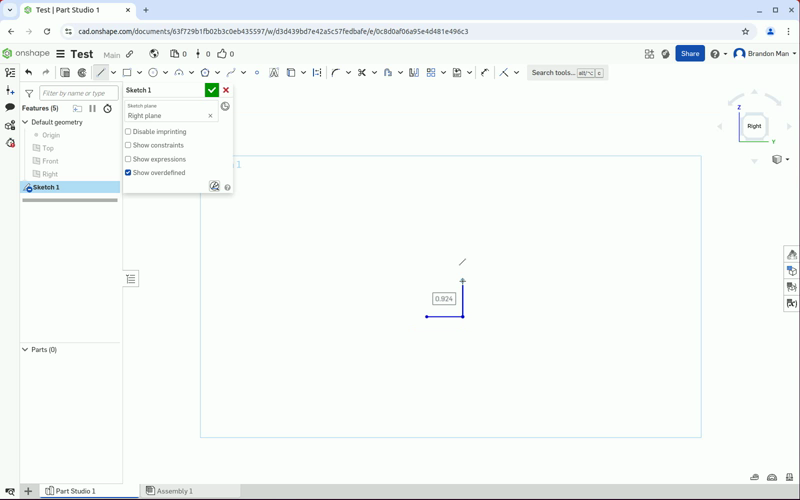
scroll(-6)
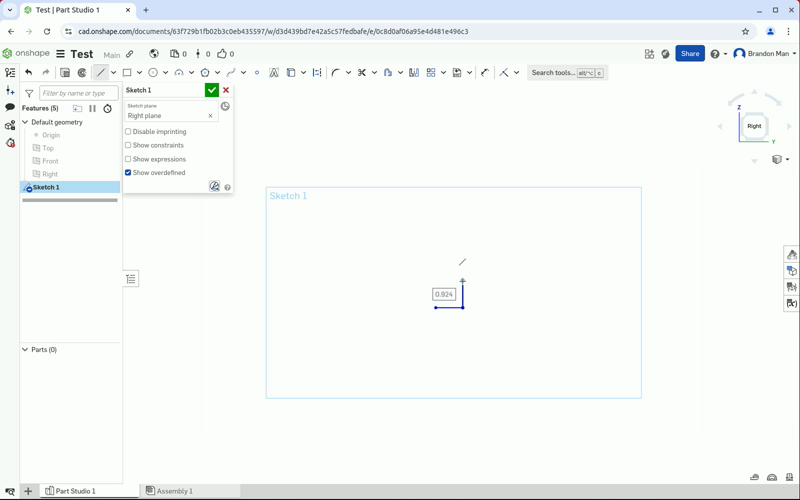
scroll(-6)
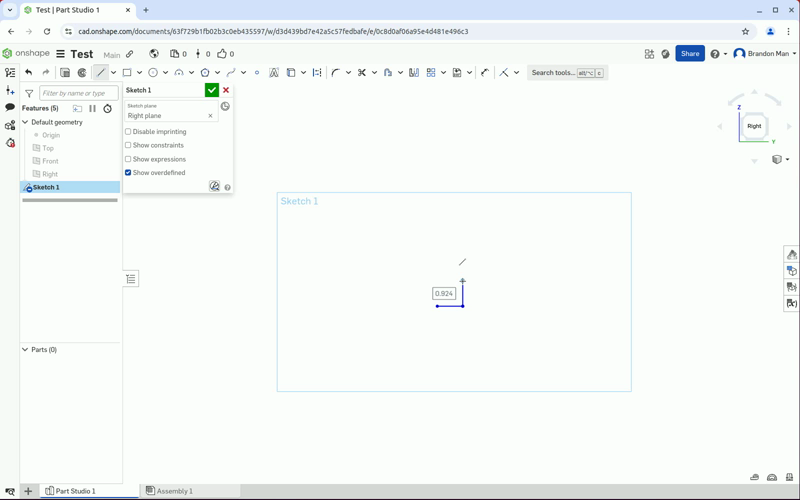
scroll(-6)
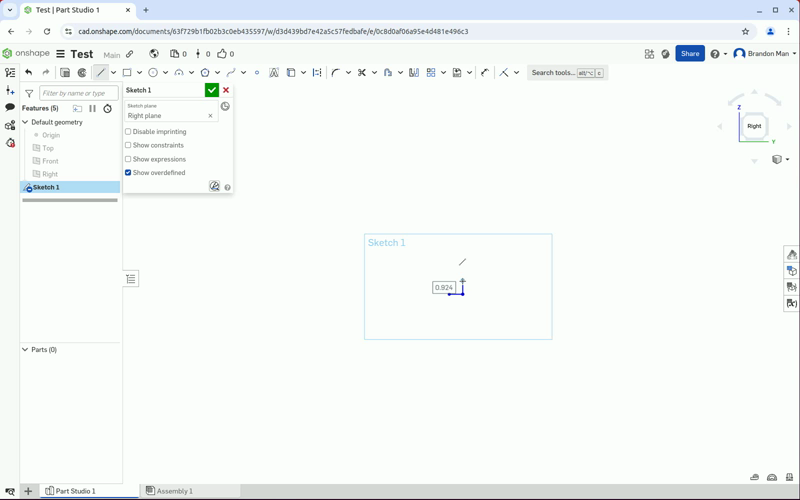
scroll(-6)
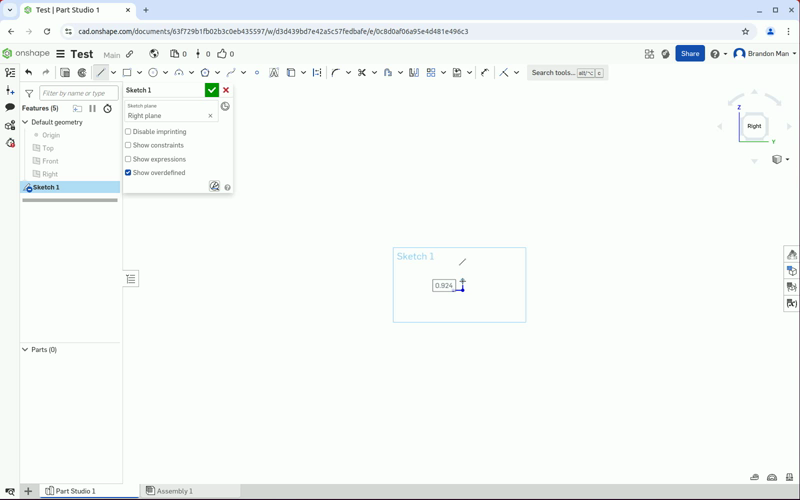
scroll(-6)
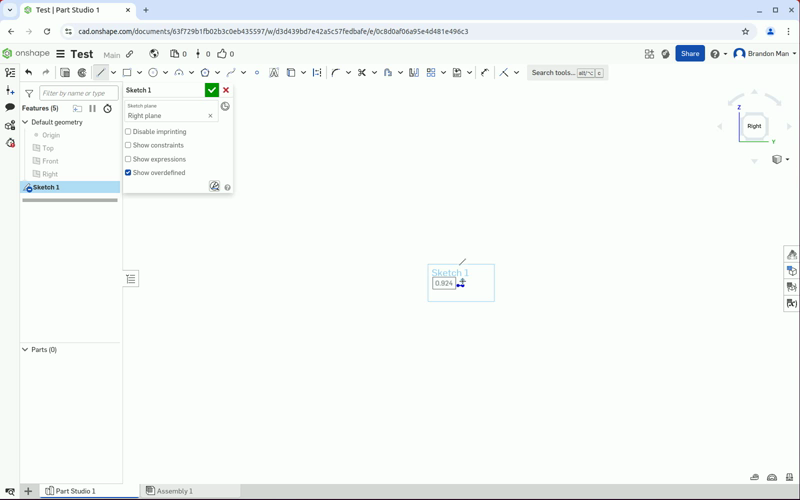
key_up(shift)
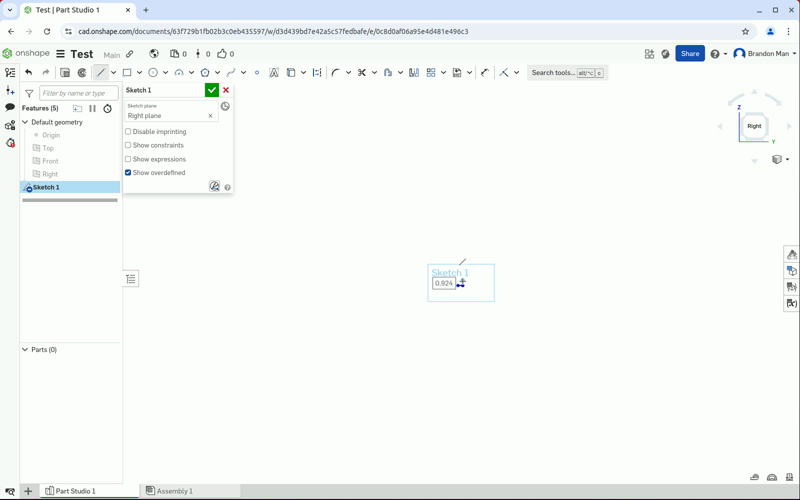
key_down(shift)
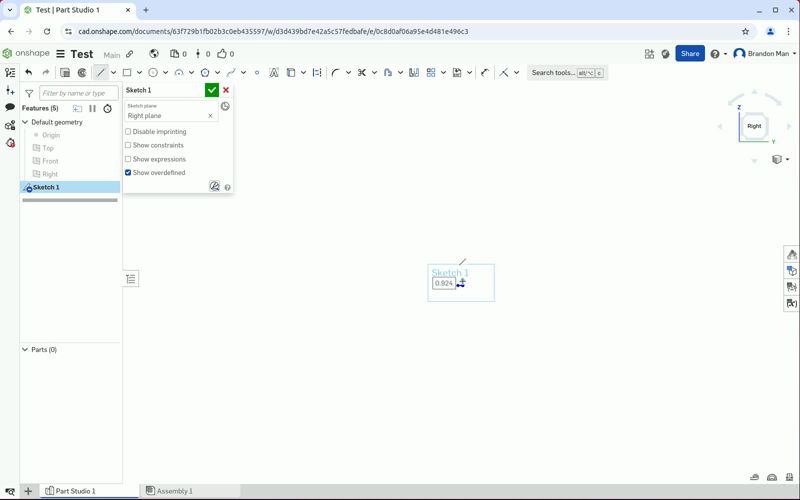
mouse_move(492, 280)
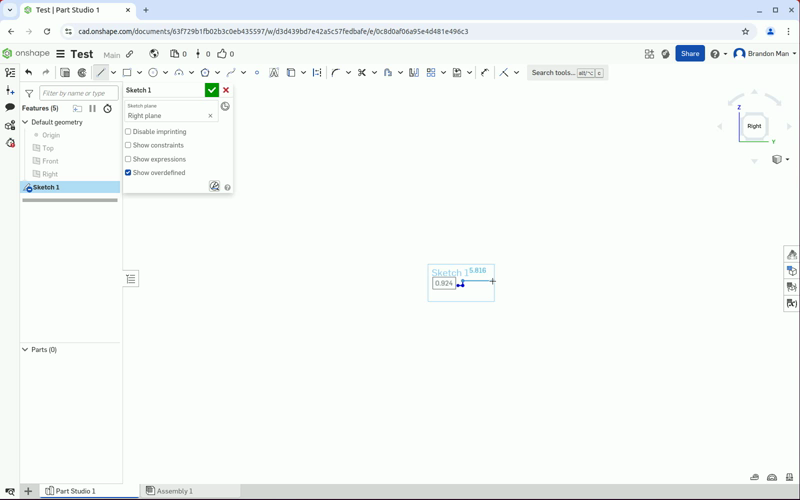
mouse_move(458, 280)
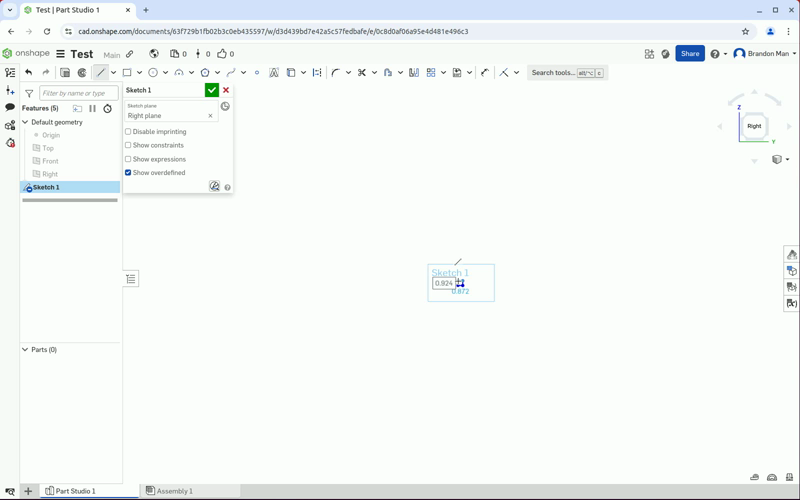
scroll(6)
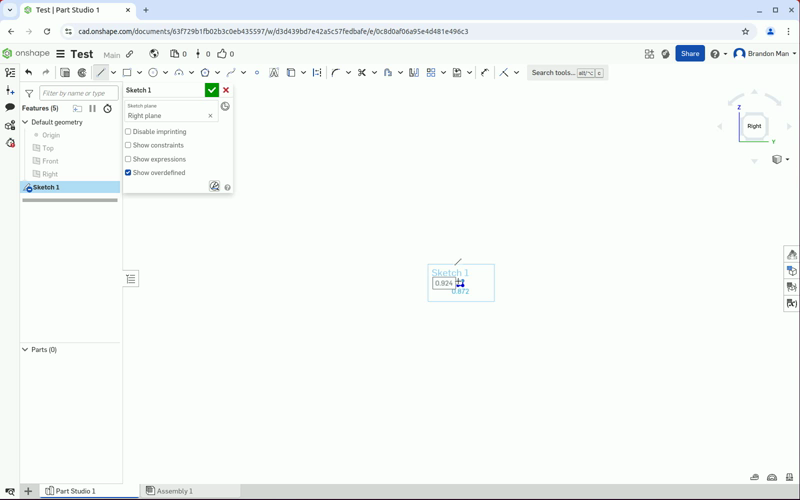
scroll(6)
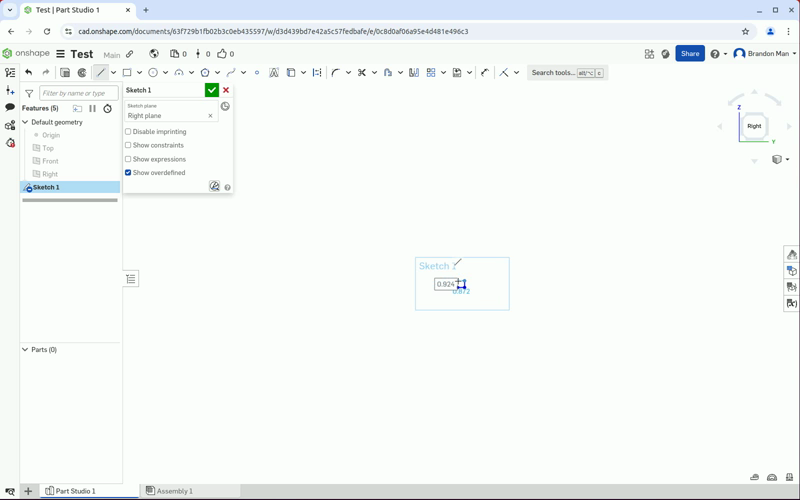
scroll(6)
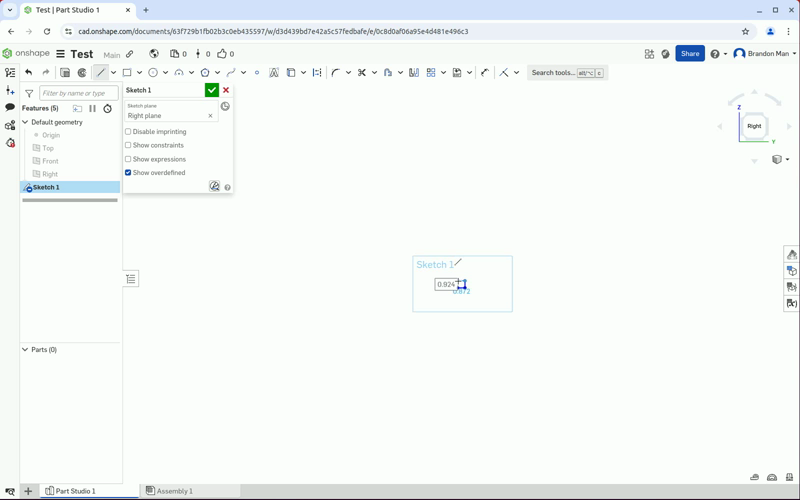
scroll(6)
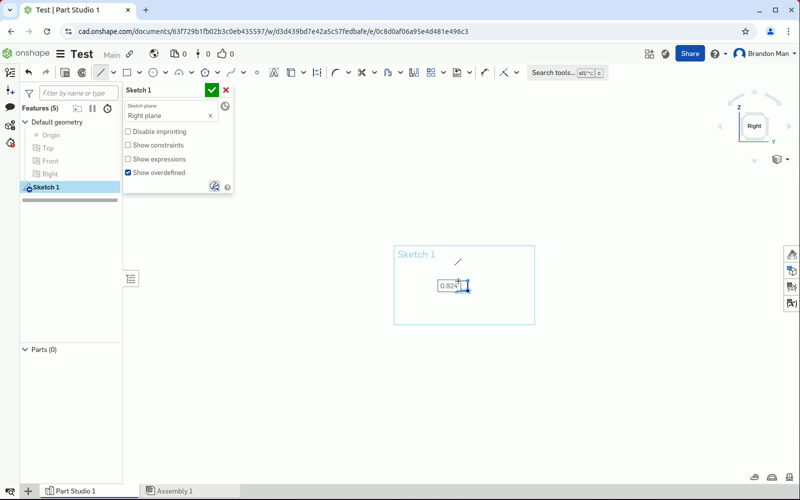
scroll(6)
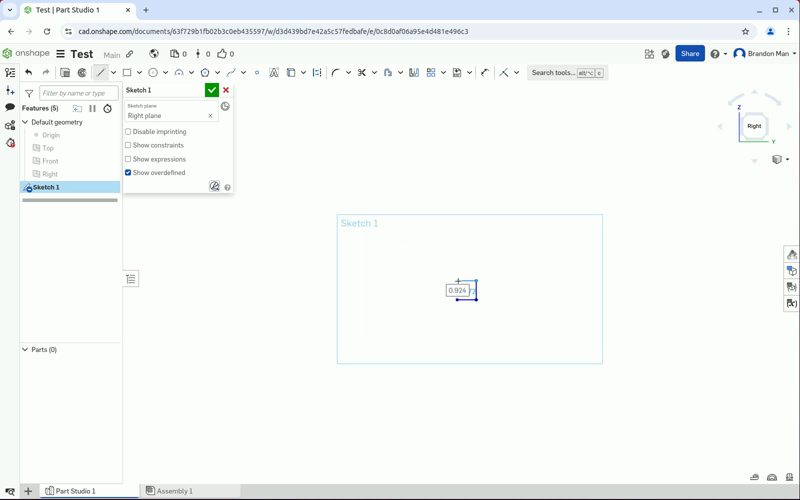
scroll(6)
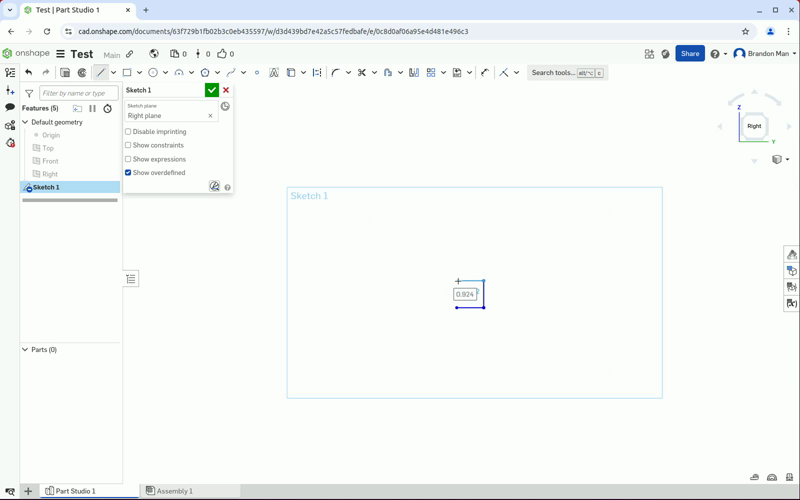
scroll(6)
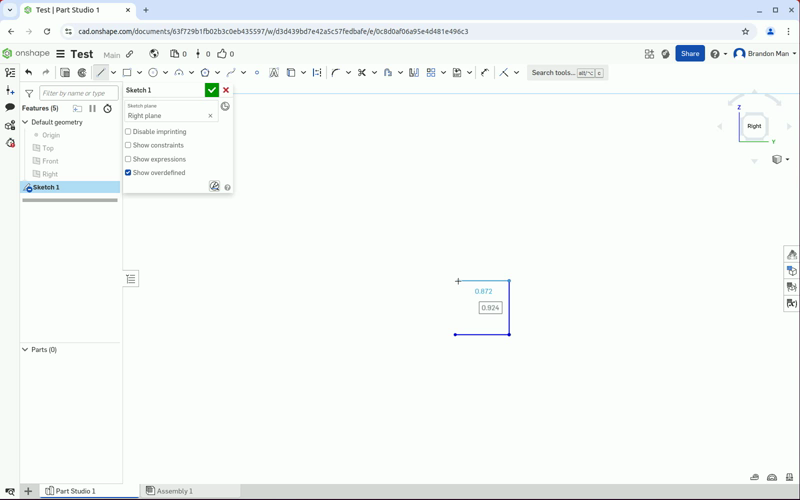
click(458, 280)
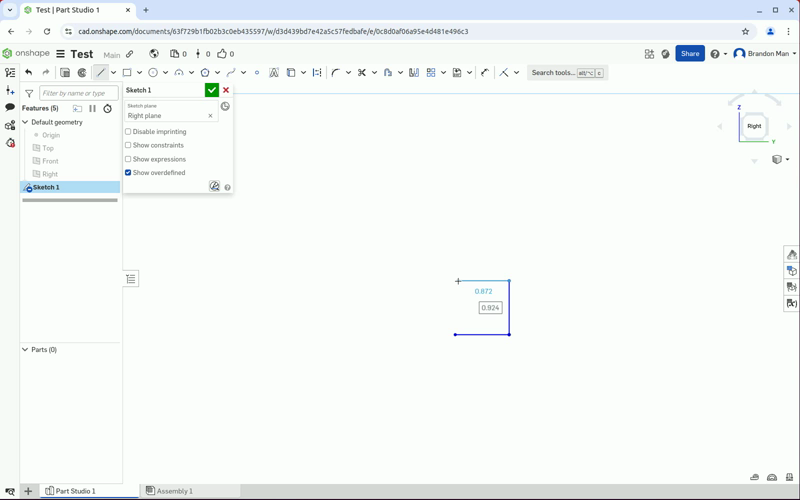
scroll(-6)
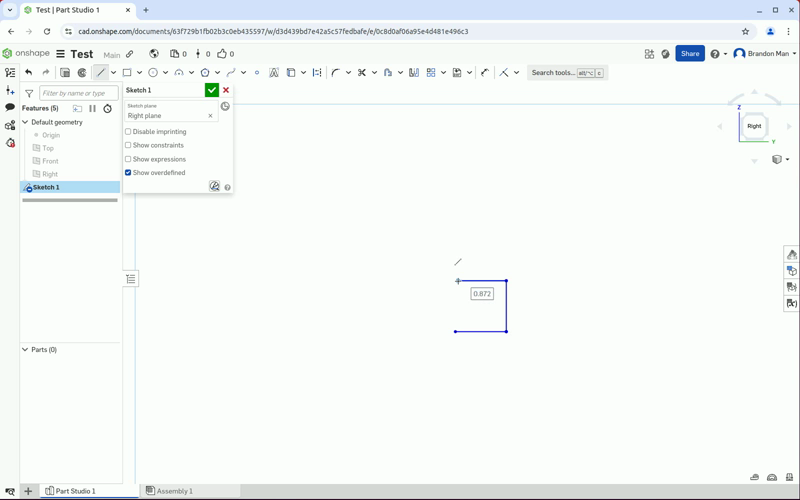
scroll(-6)
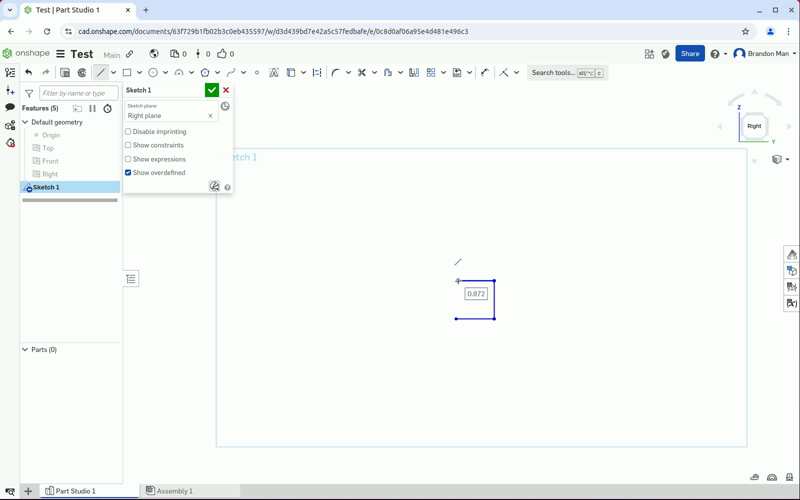
scroll(-6)
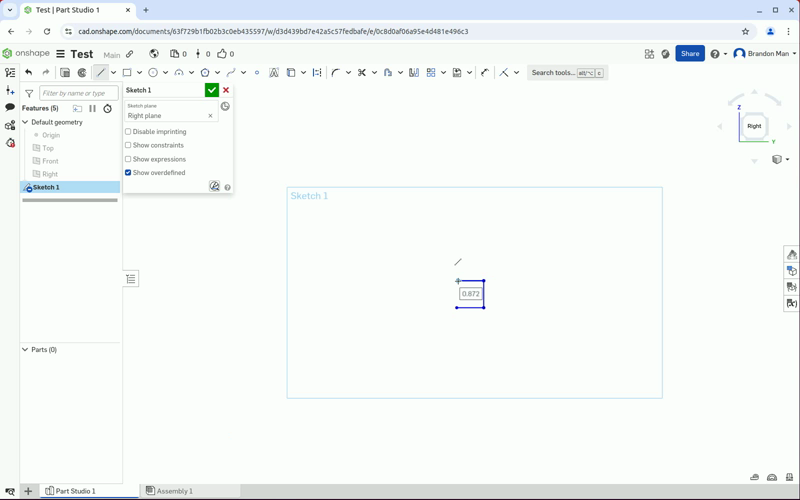
scroll(-6)
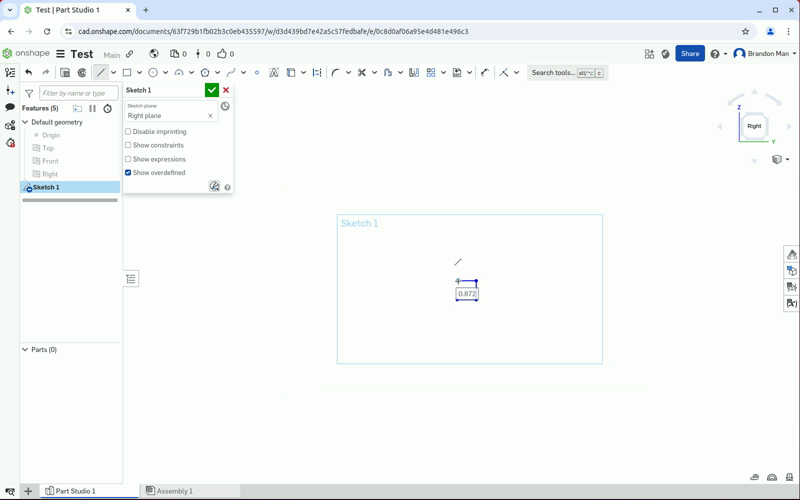
scroll(-6)
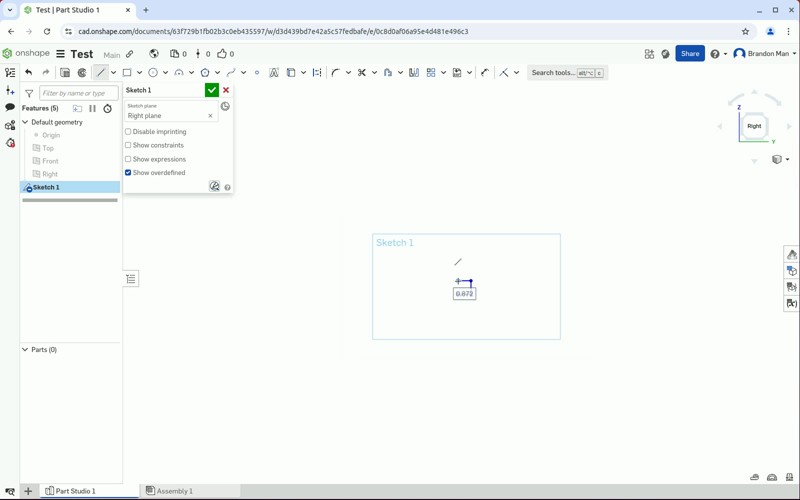
scroll(-6)
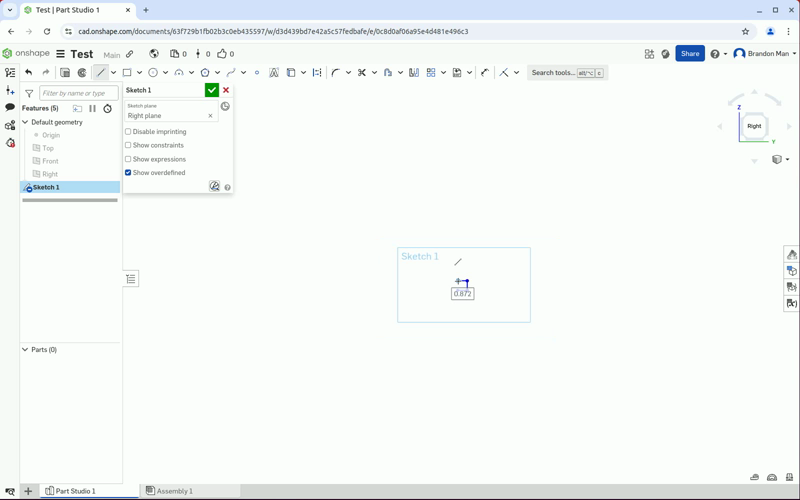
scroll(-6)
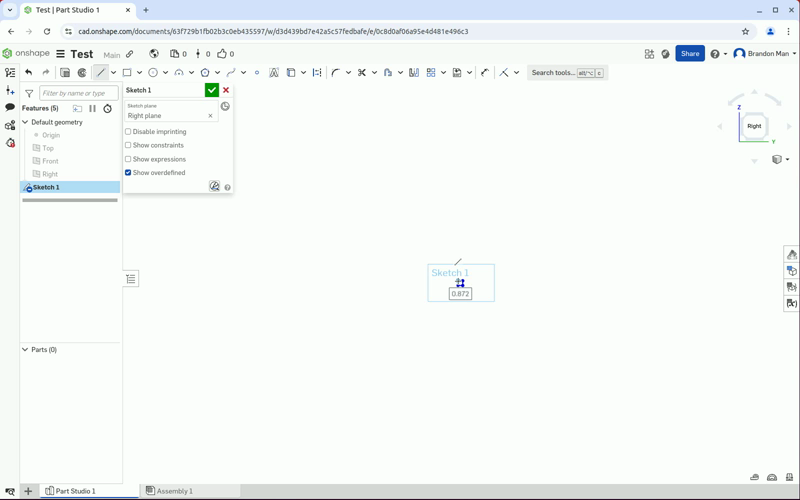
key_up(shift)
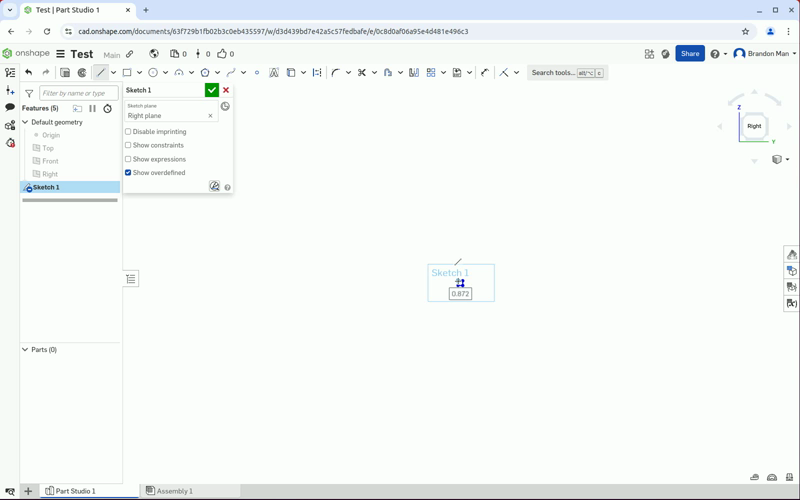
mouse_move(488, 280)
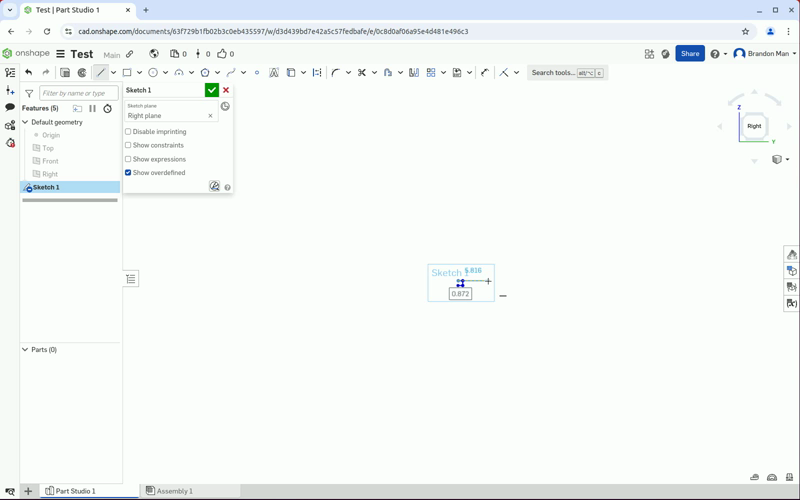
key_down(shift)
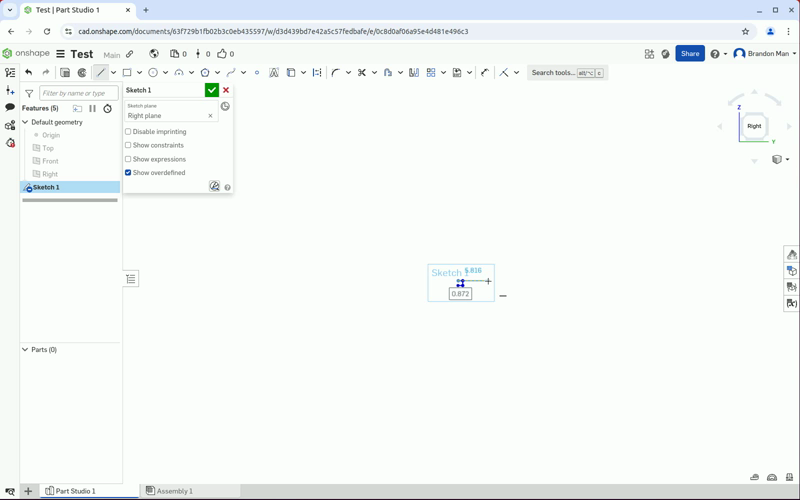
mouse_move(458, 285)
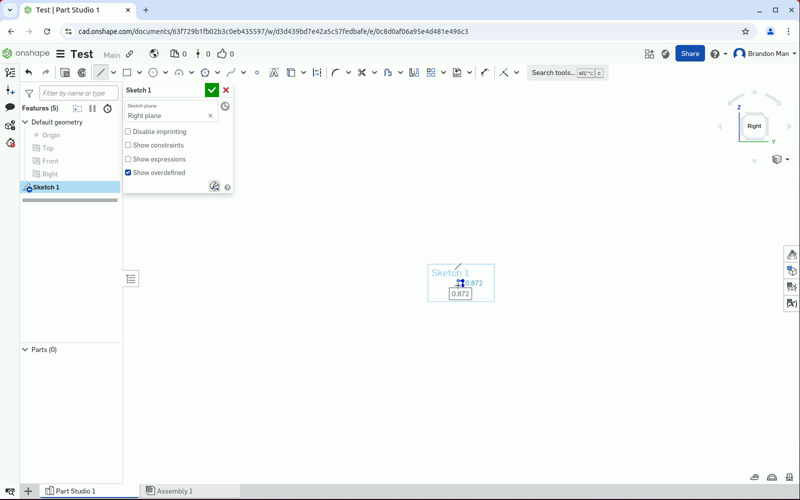
scroll(6)
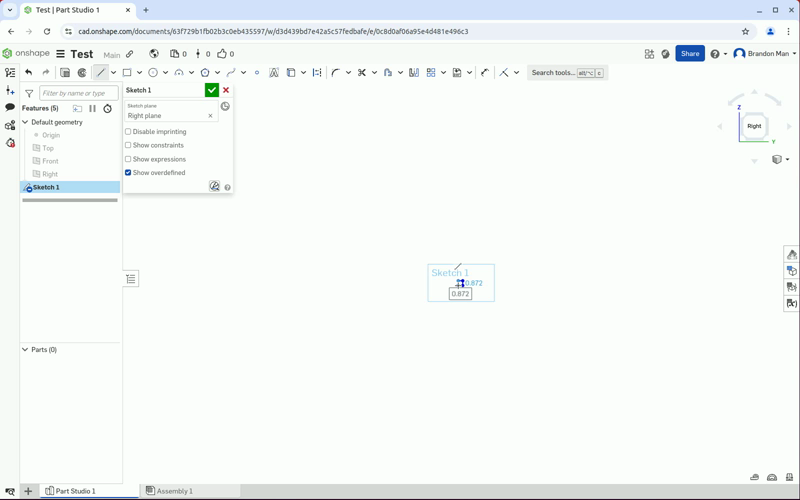
scroll(6)
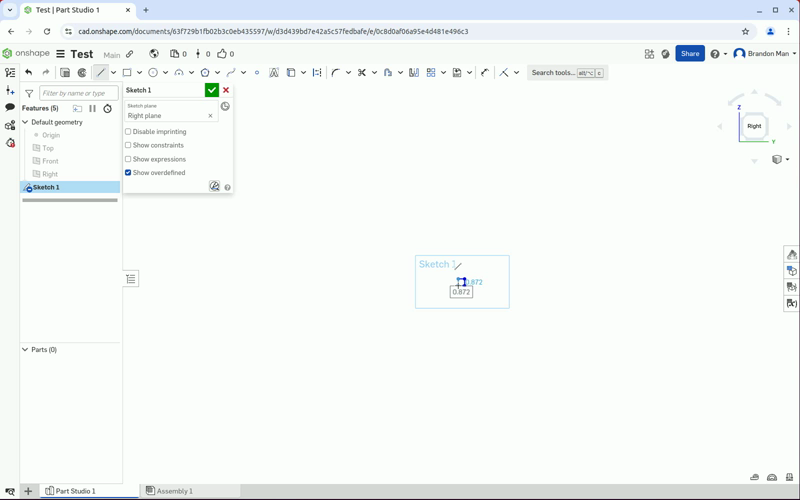
scroll(6)
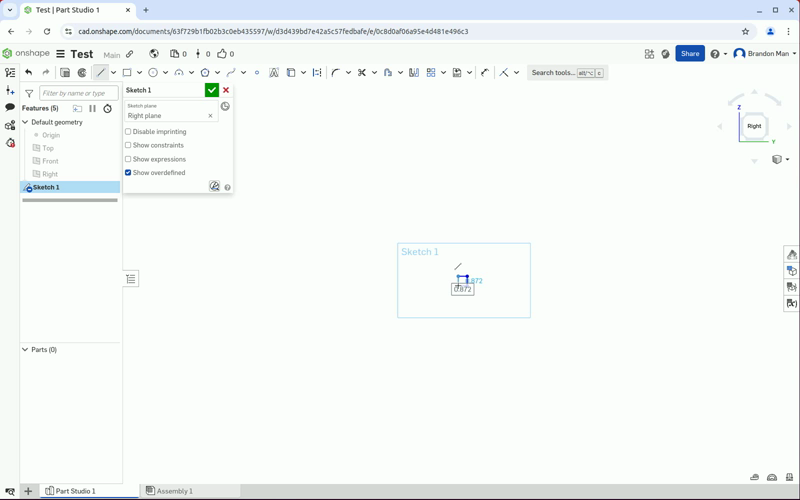
scroll(6)
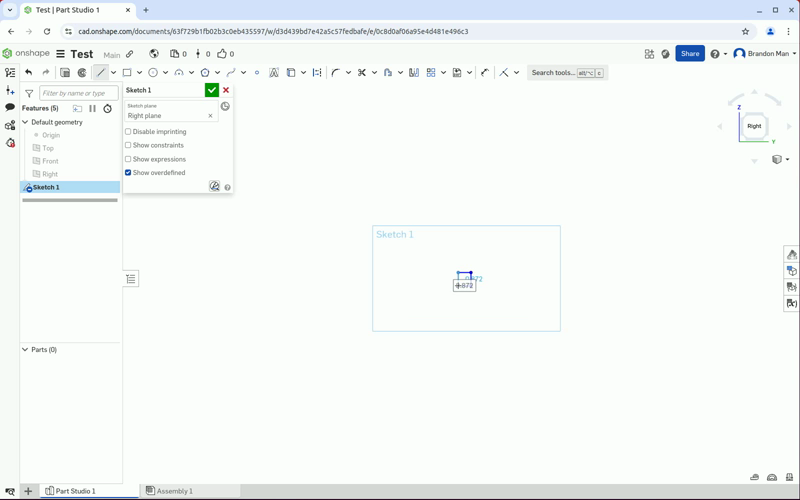
scroll(6)
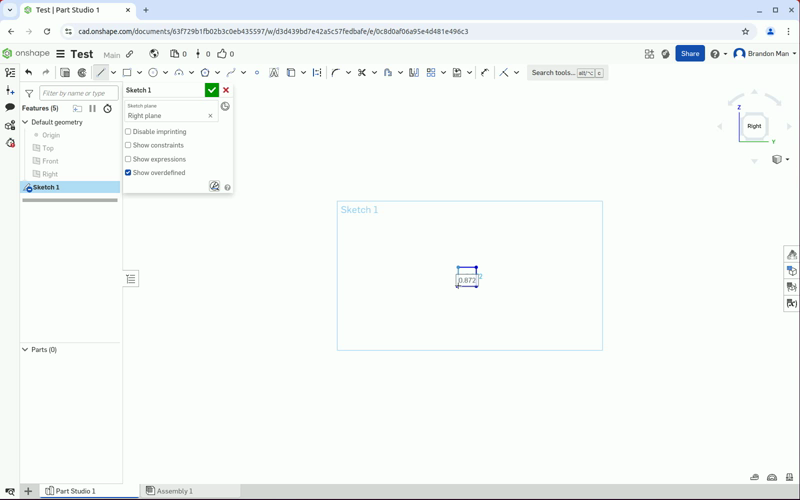
scroll(6)
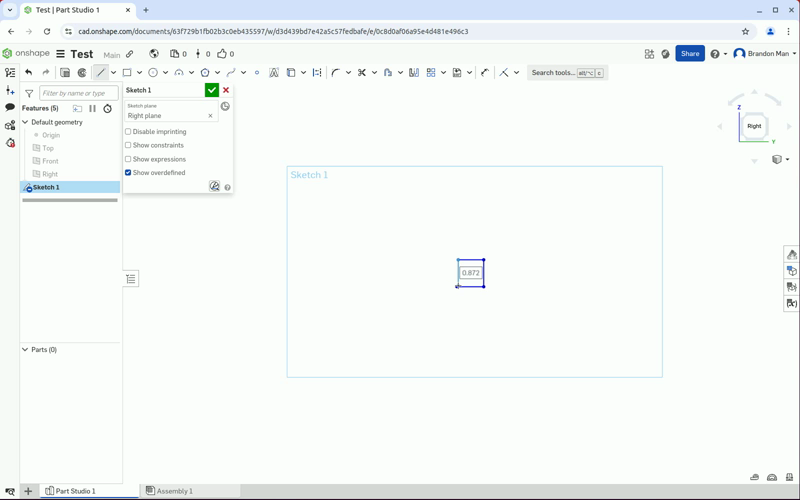
scroll(6)
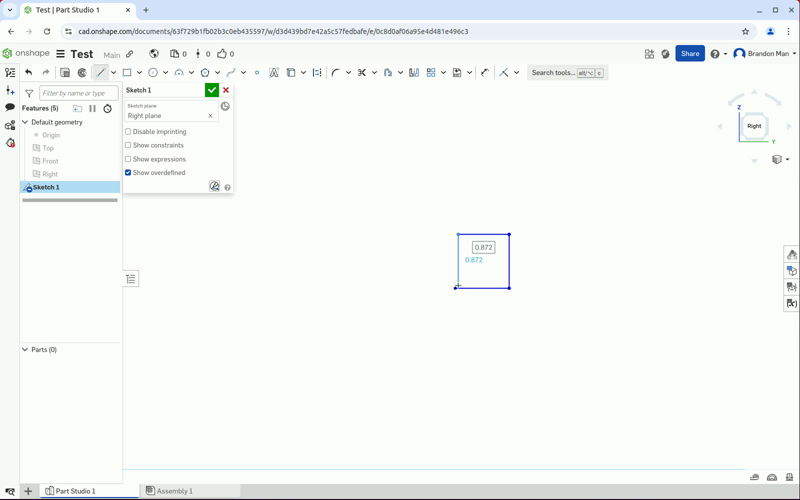
key_up(shift)
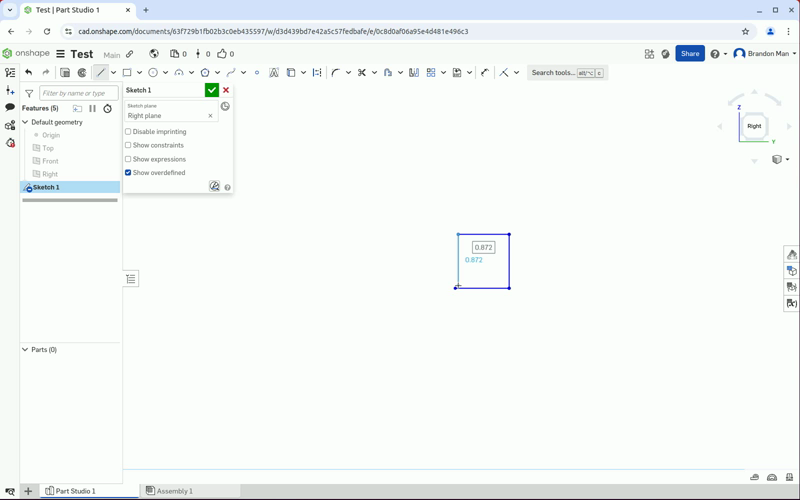
click(458, 285)
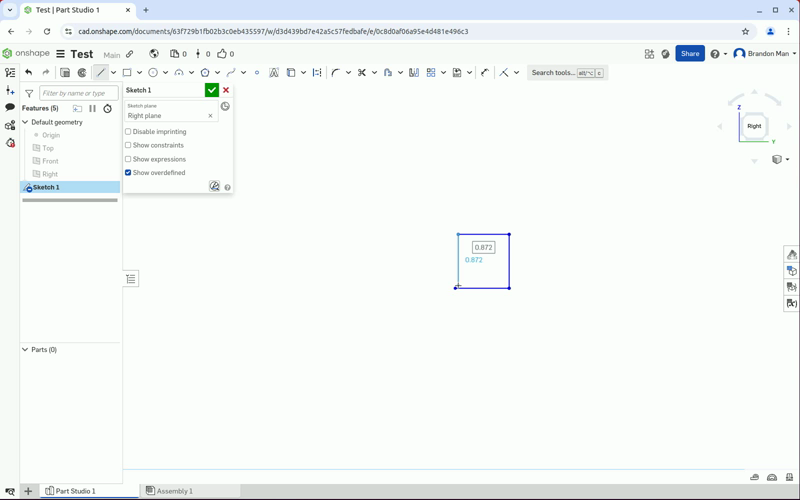
scroll(-6)
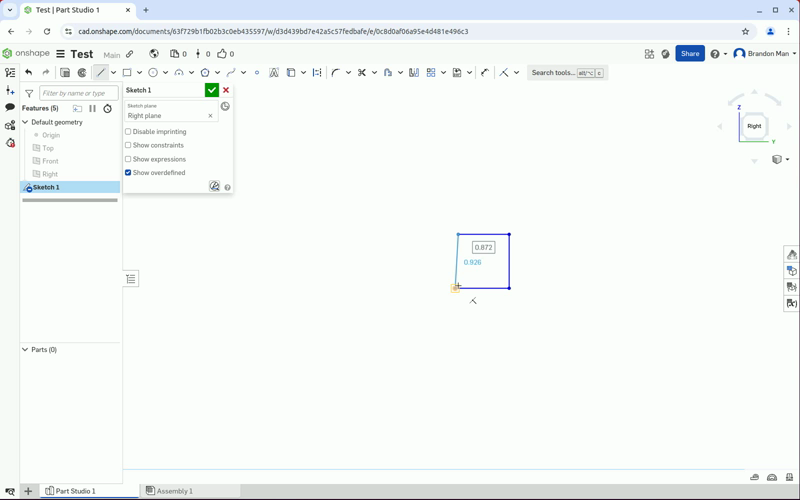
scroll(-6)
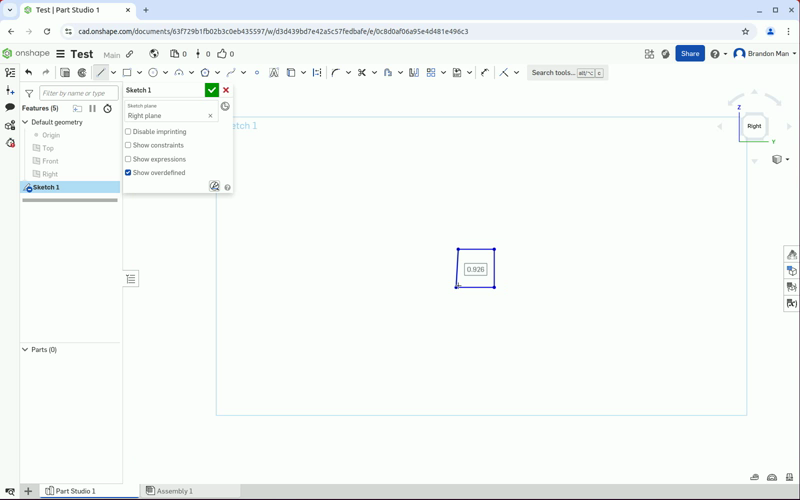
scroll(-6)
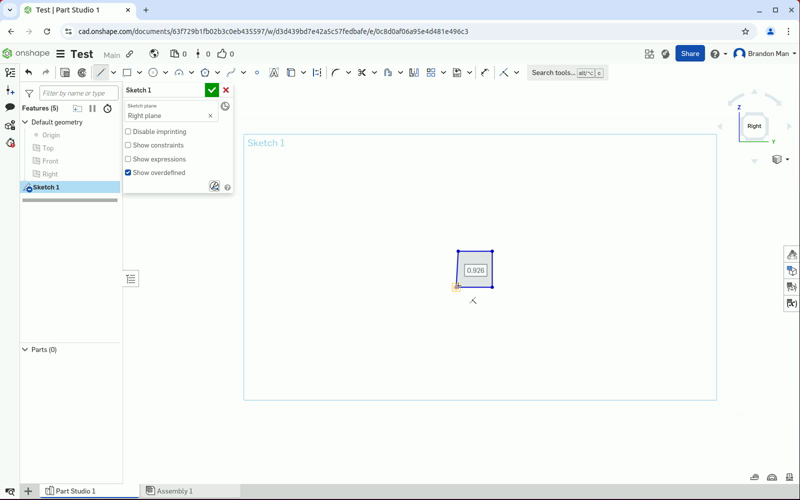
scroll(-6)
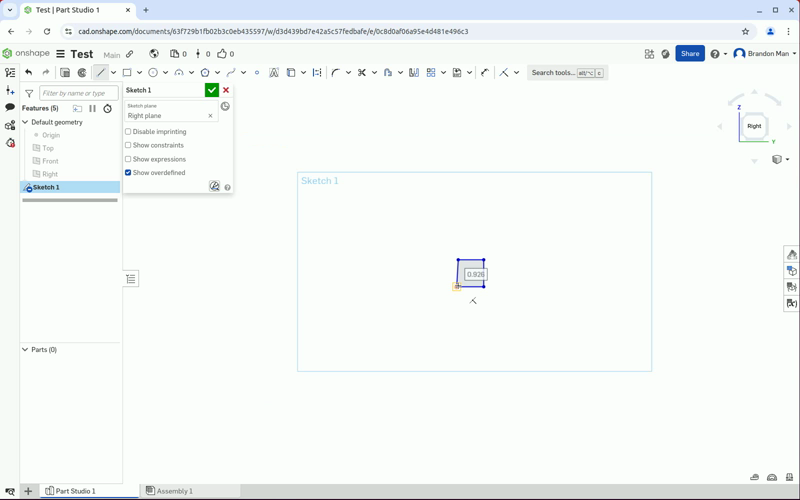
scroll(-6)
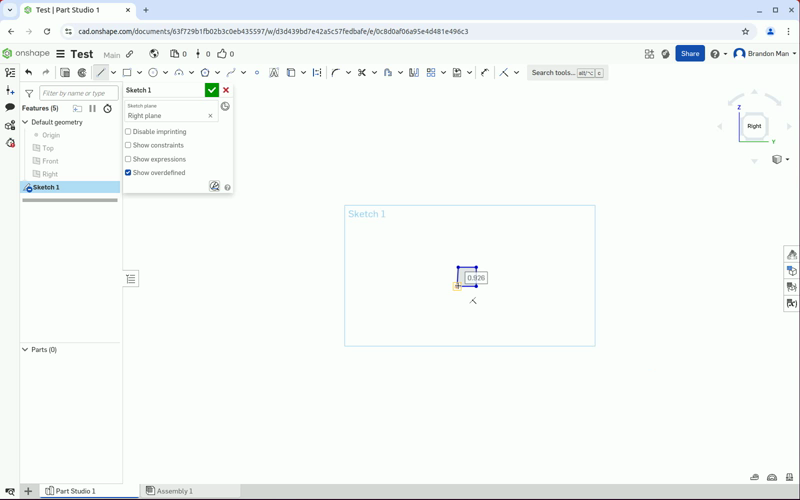
scroll(-6)
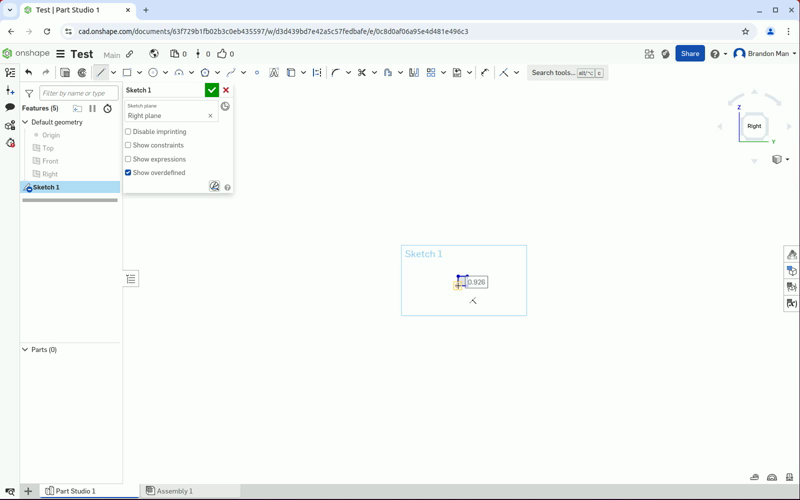
scroll(-6)
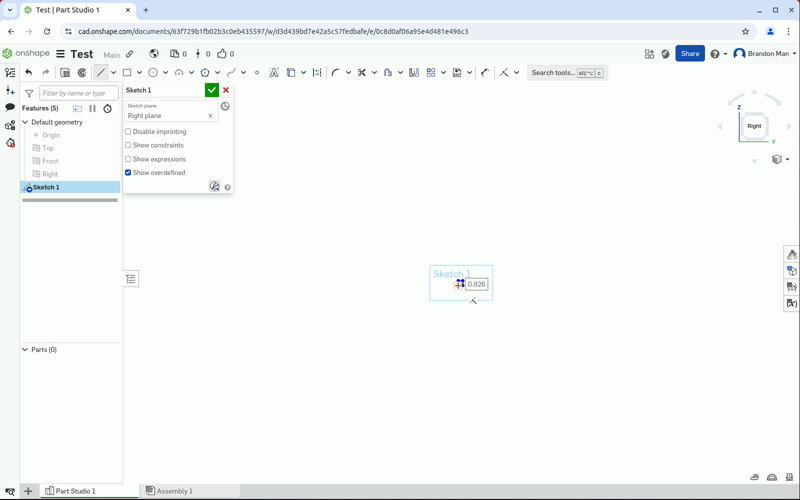
key(esc)
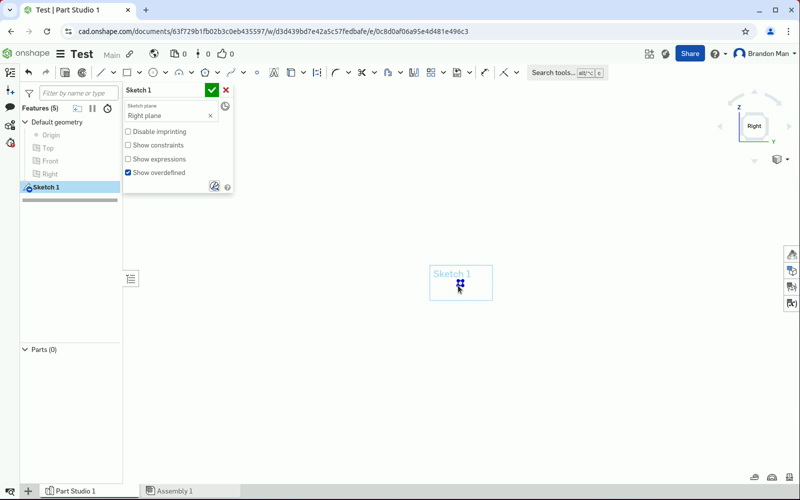
key(l)
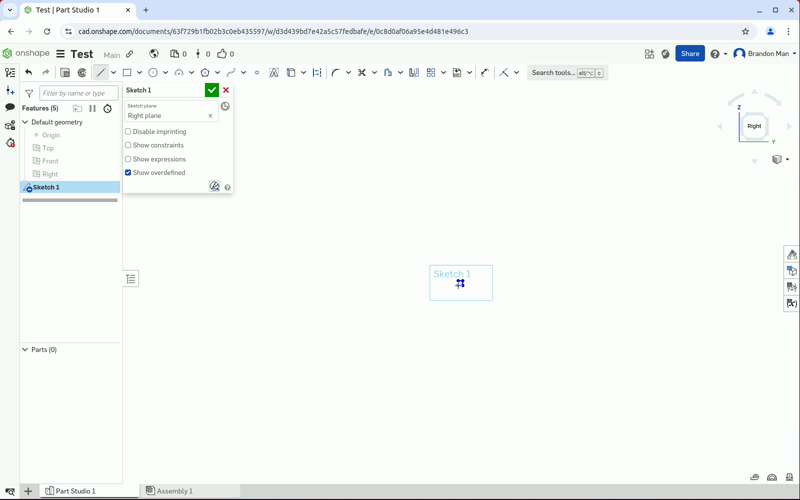
key_down(shift)
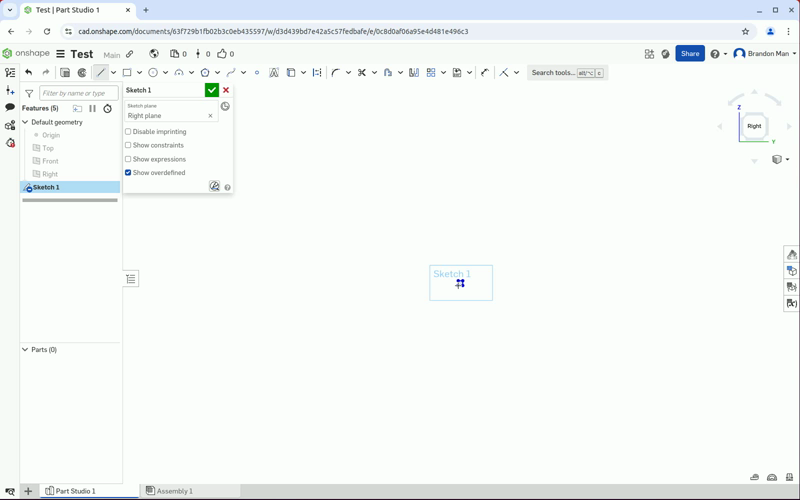
mouse_move(458, 285)
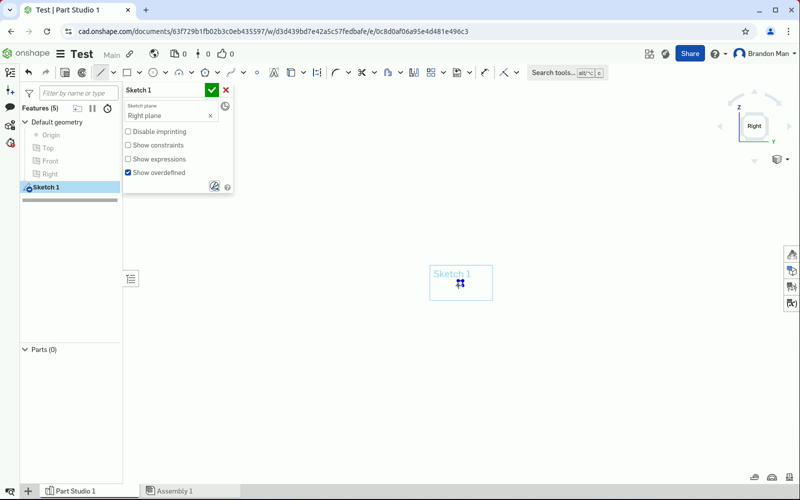
scroll(6)
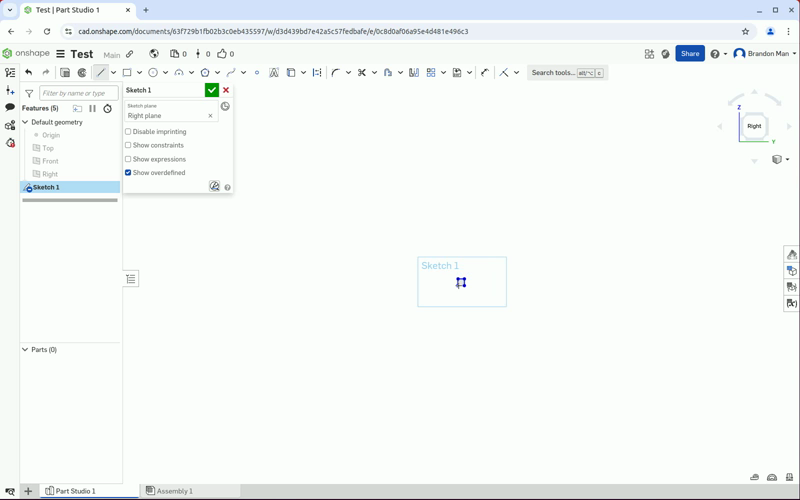
scroll(6)
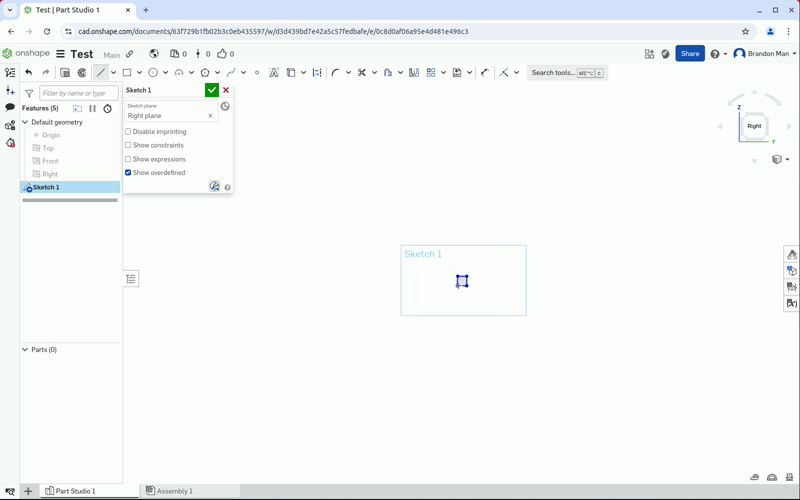
scroll(6)
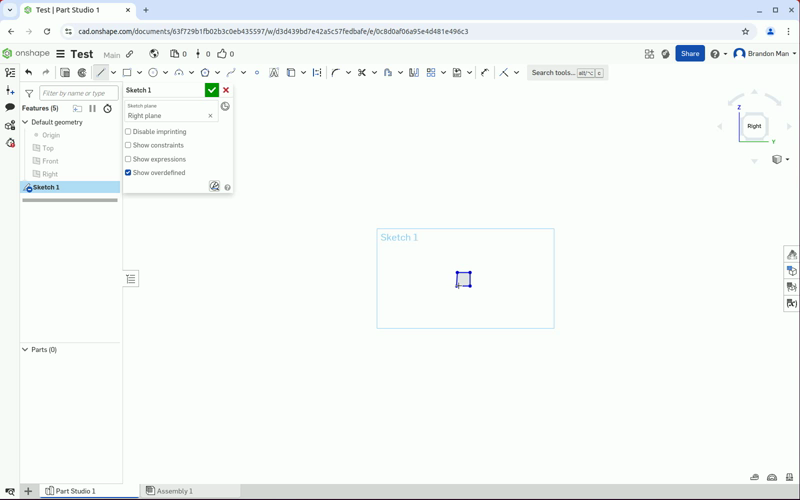
scroll(6)
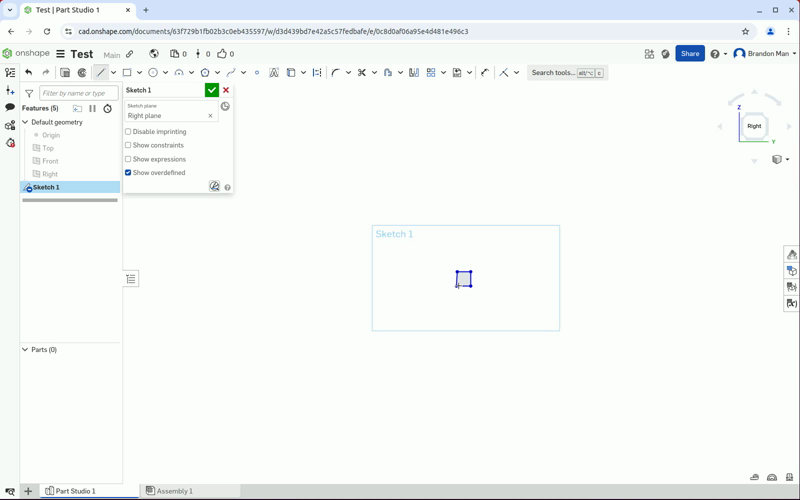
scroll(6)
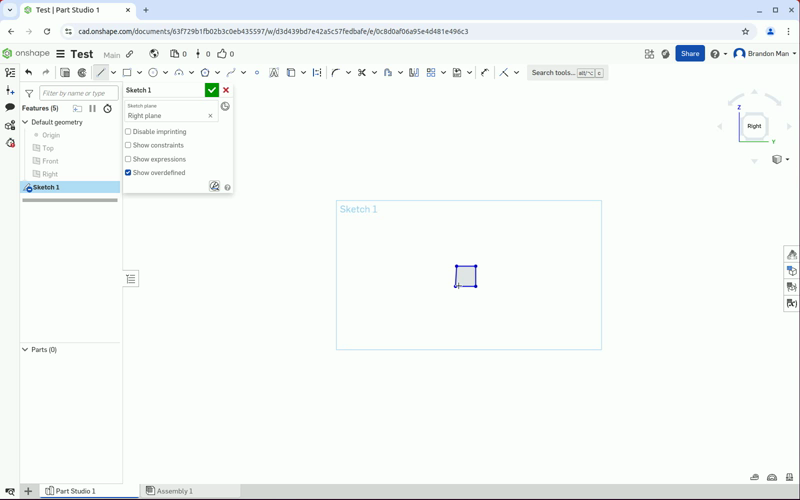
scroll(6)
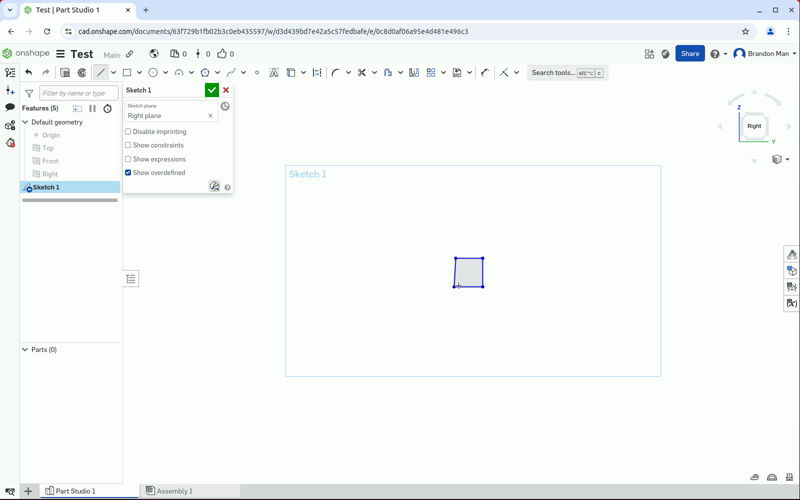
scroll(6)
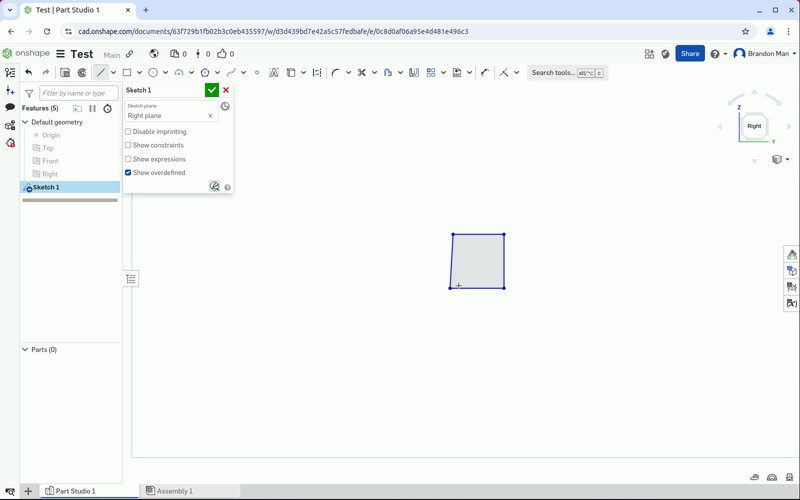
click(458, 285)
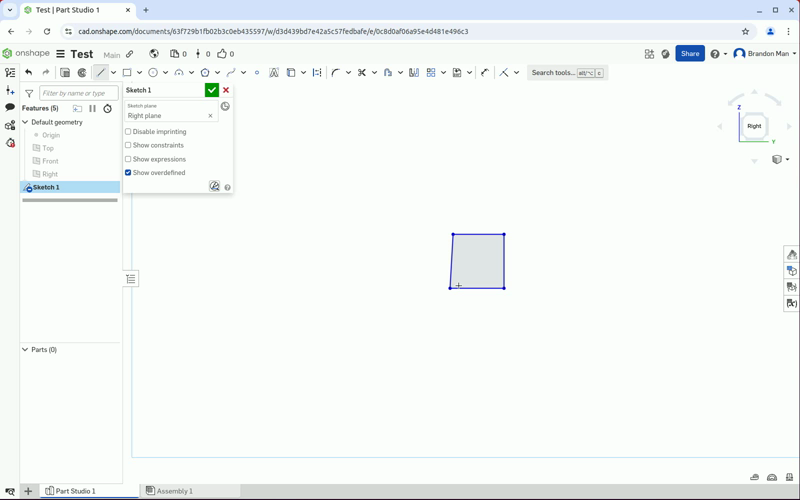
scroll(-6)
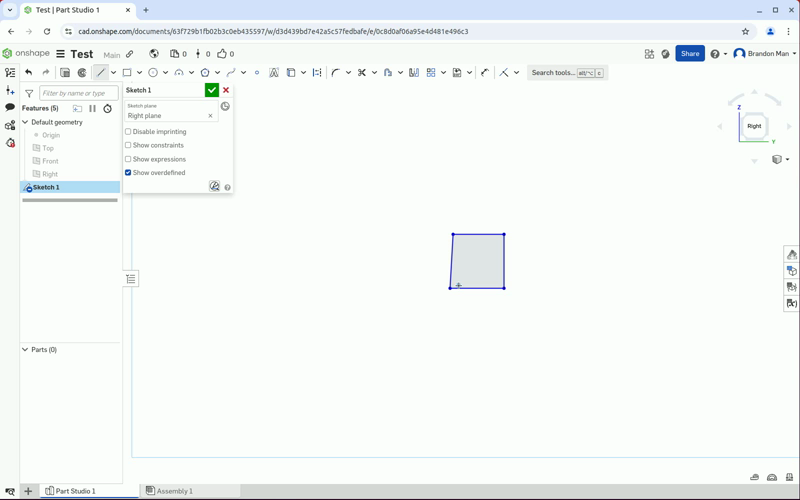
scroll(-6)
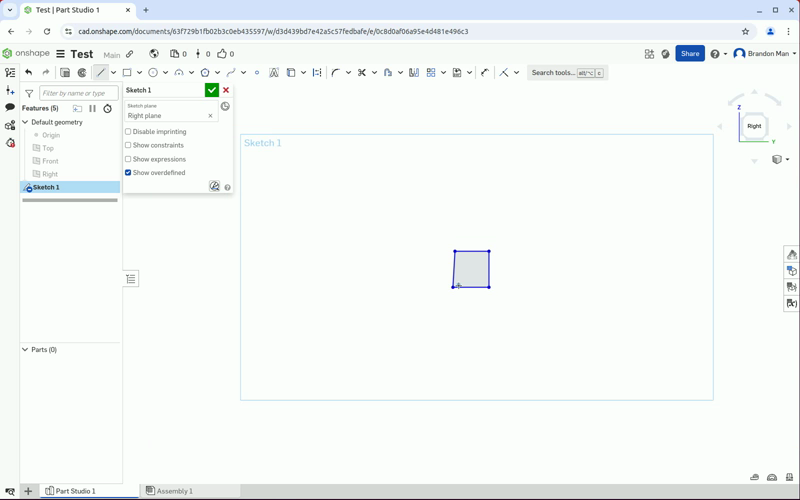
scroll(-6)
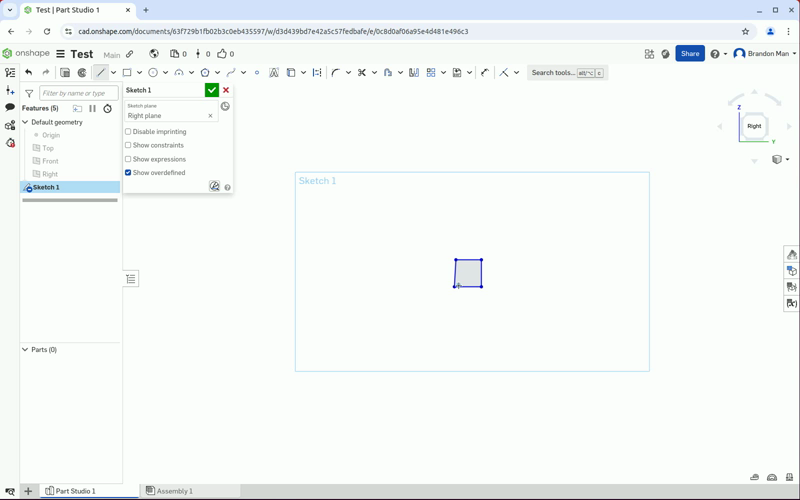
scroll(-6)
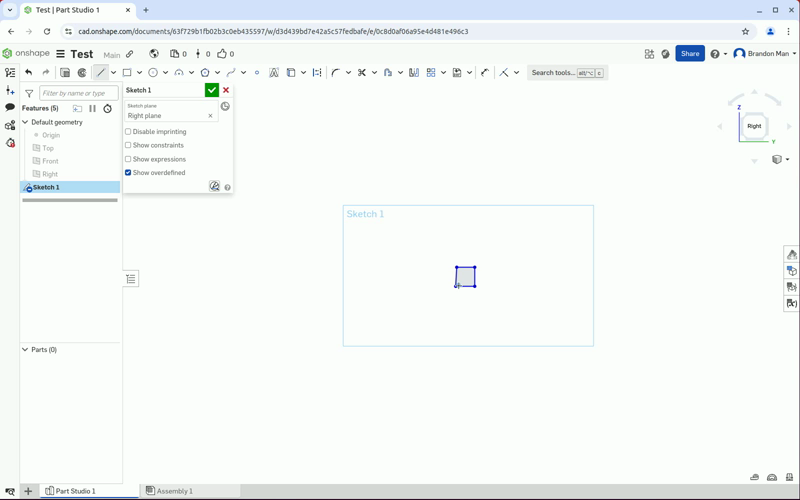
scroll(-6)
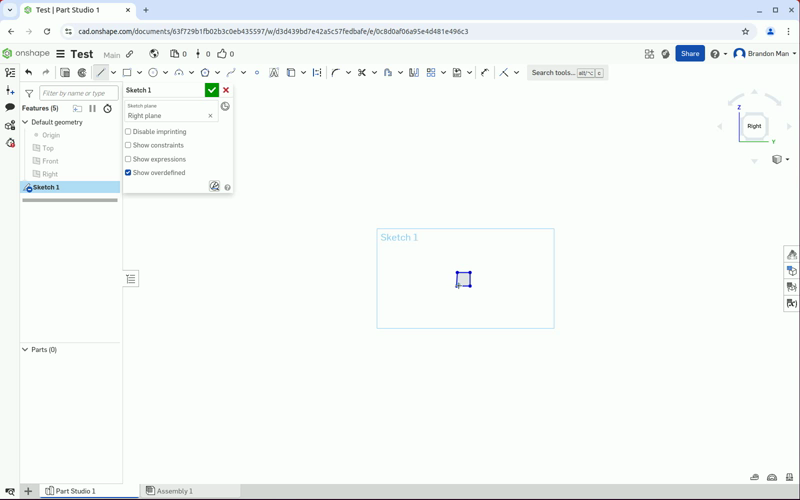
scroll(-6)
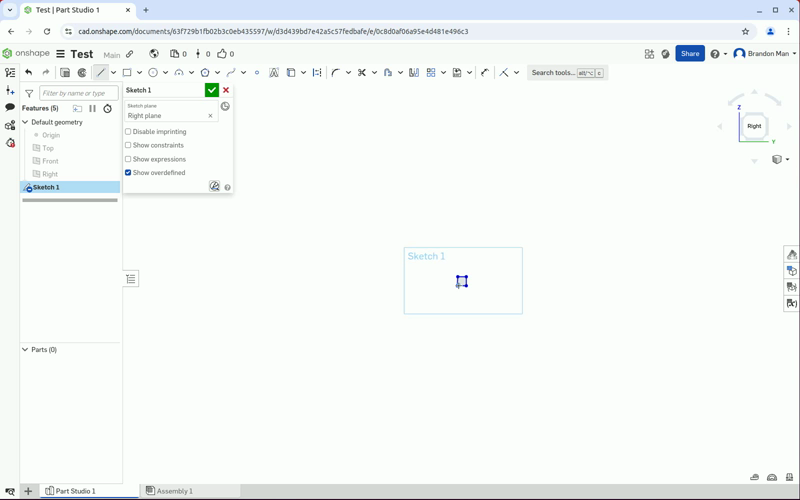
scroll(-6)
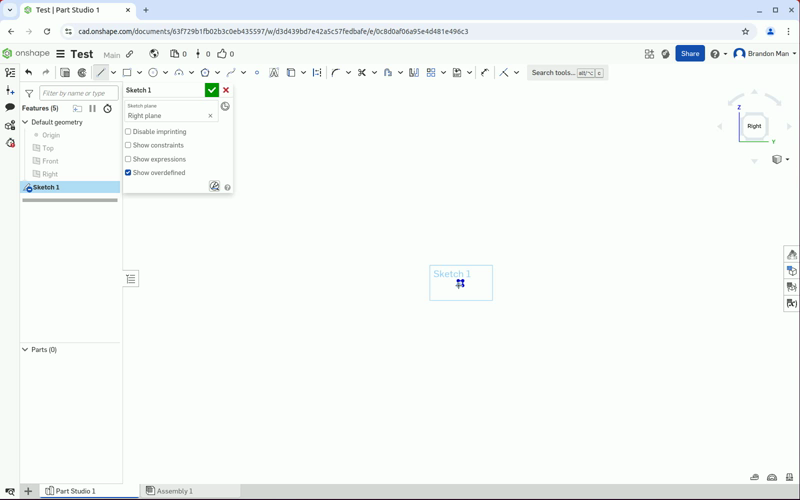
key_up(shift)
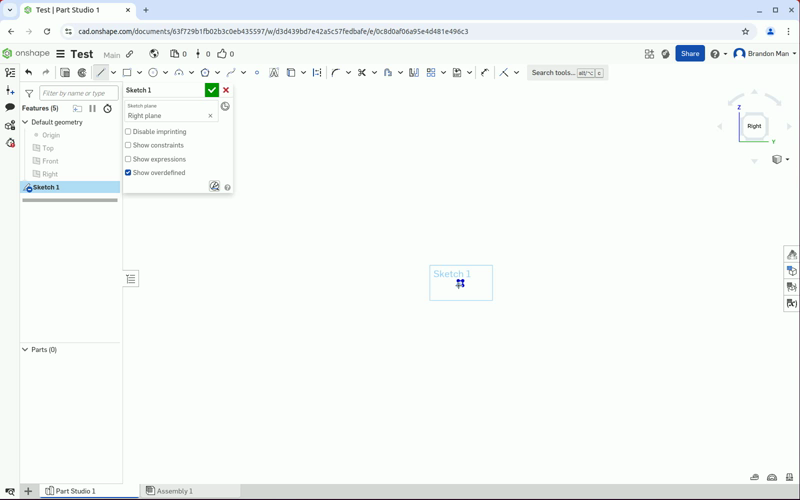
key_down(shift)
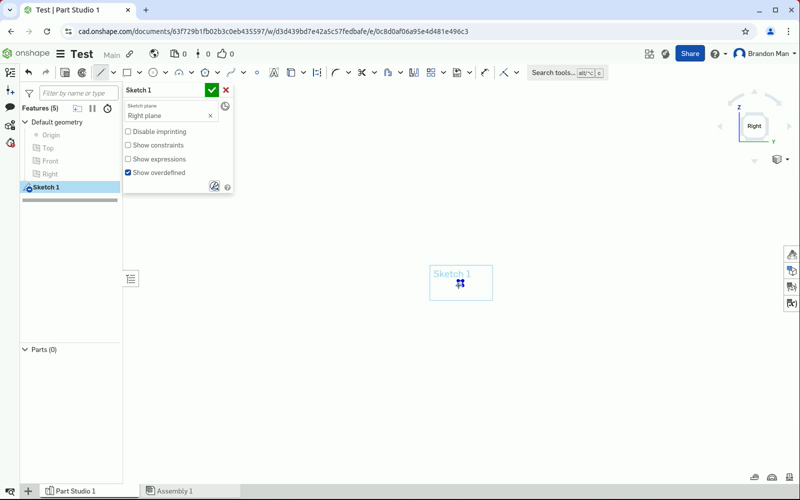
mouse_move(488, 285)
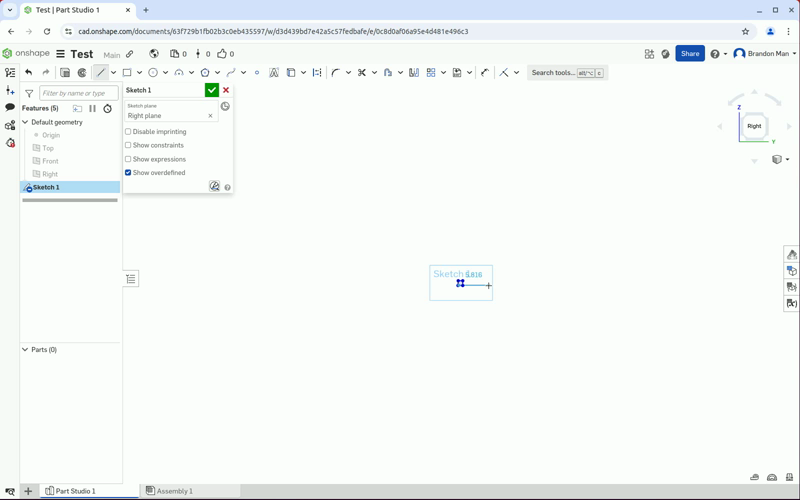
mouse_move(462, 285)
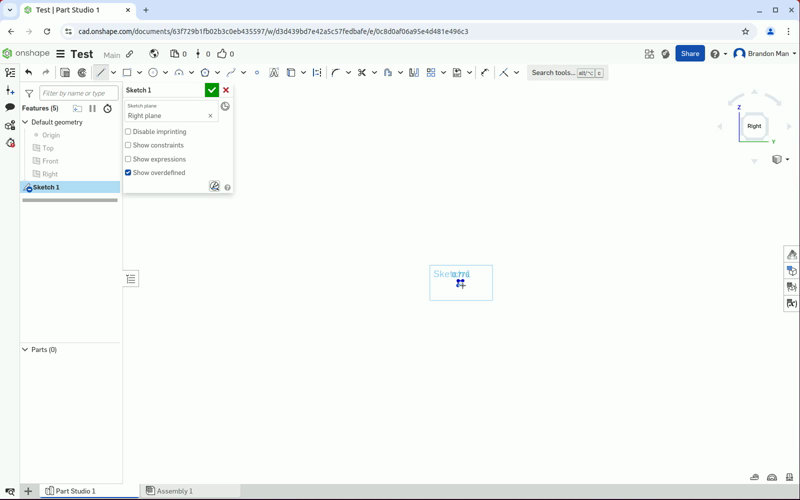
scroll(6)
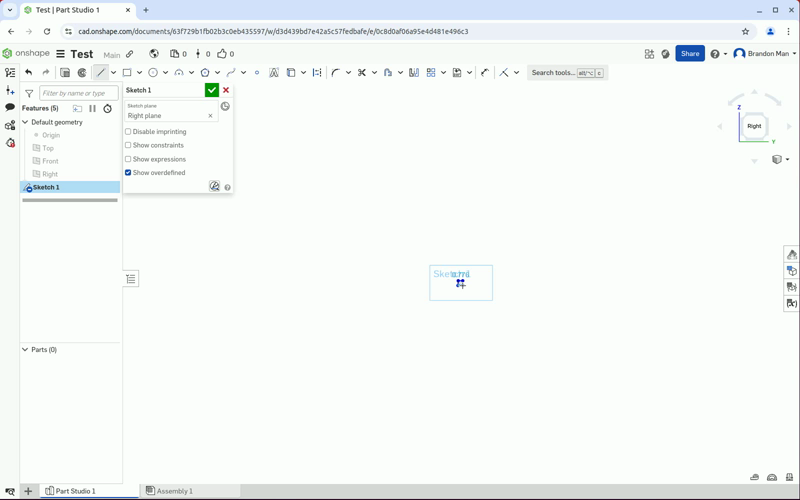
scroll(6)
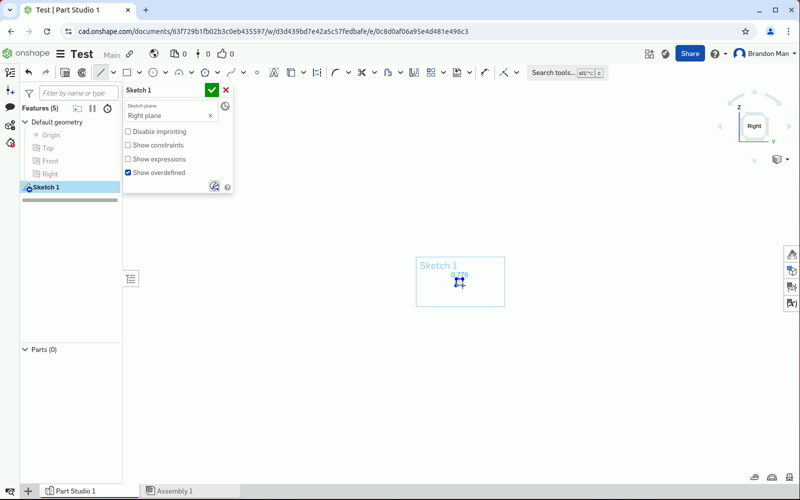
scroll(6)
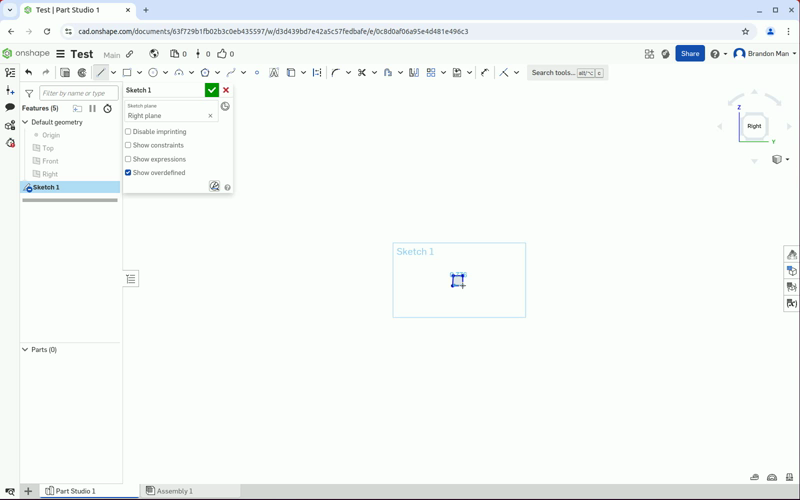
scroll(6)
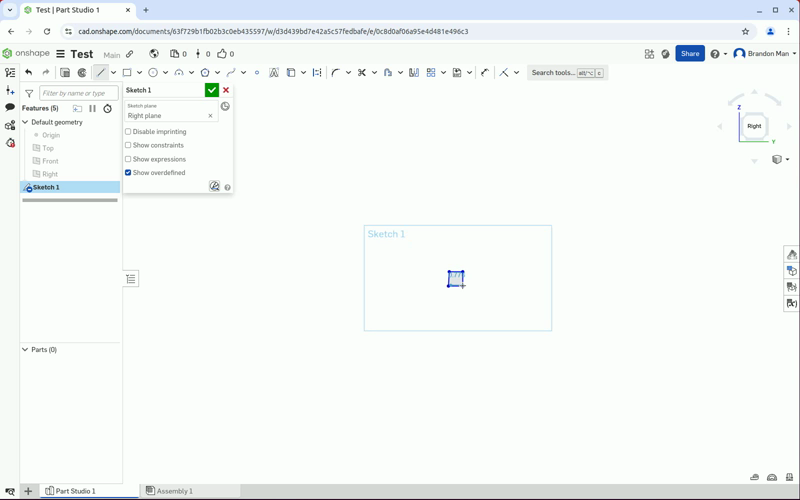
scroll(6)
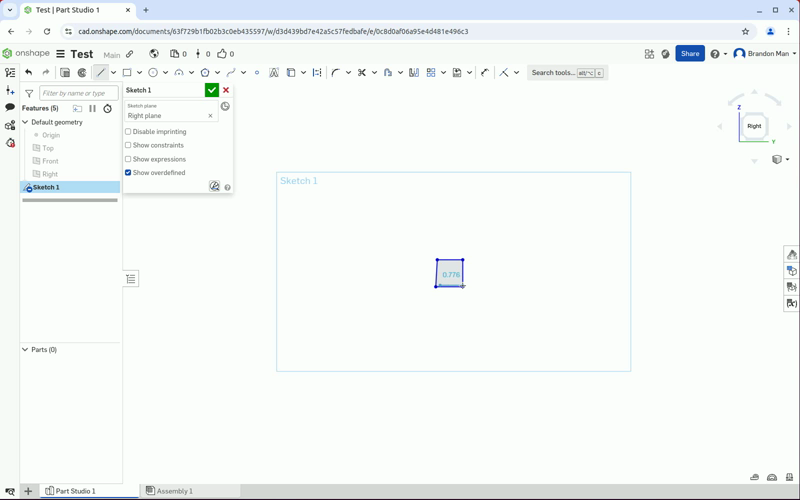
scroll(6)
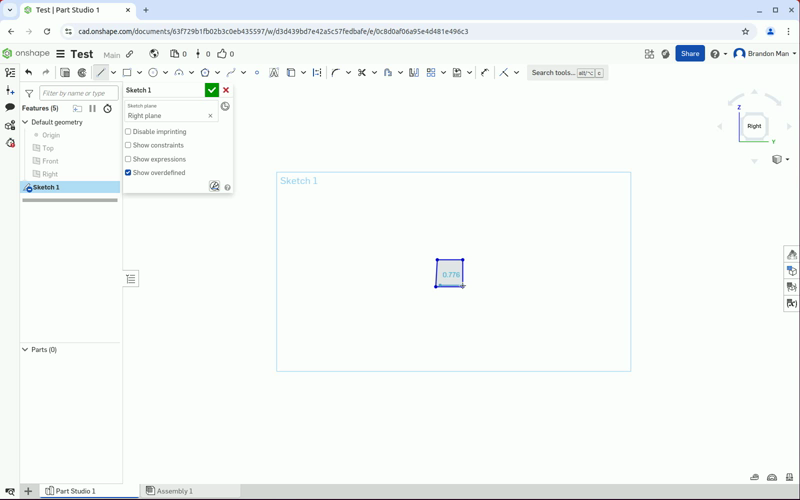
scroll(6)
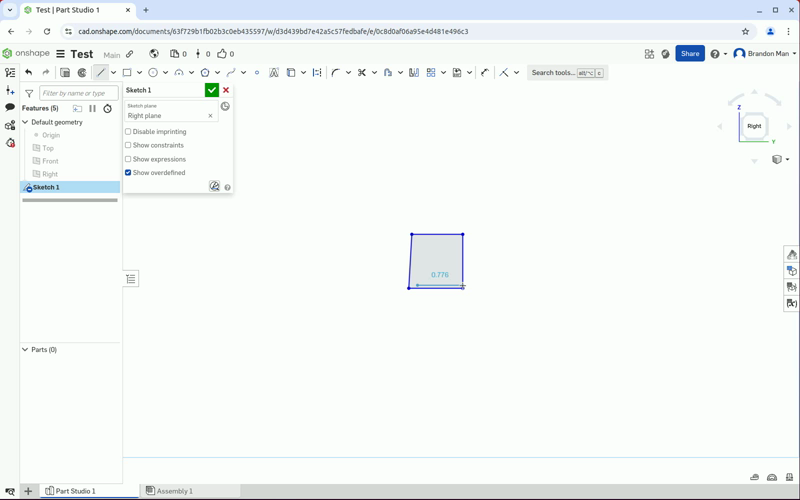
click(462, 285)
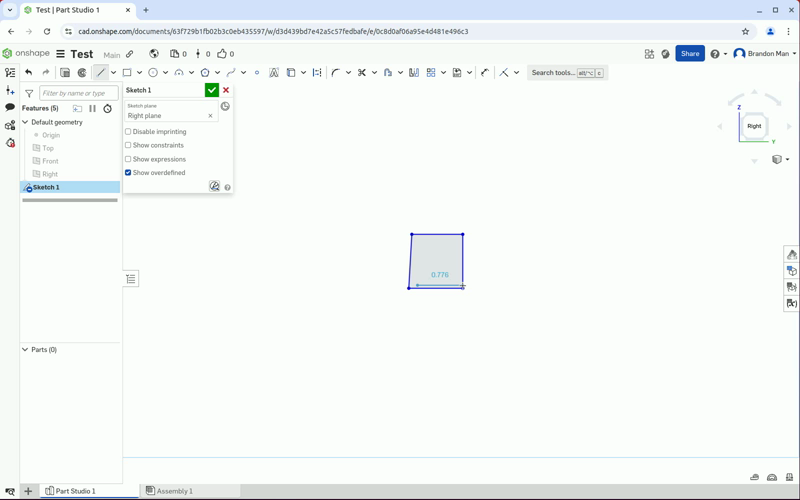
scroll(-6)
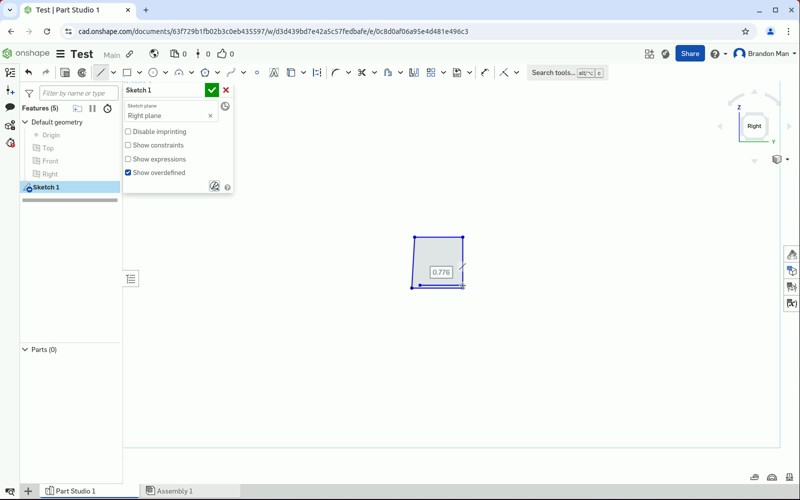
scroll(-6)
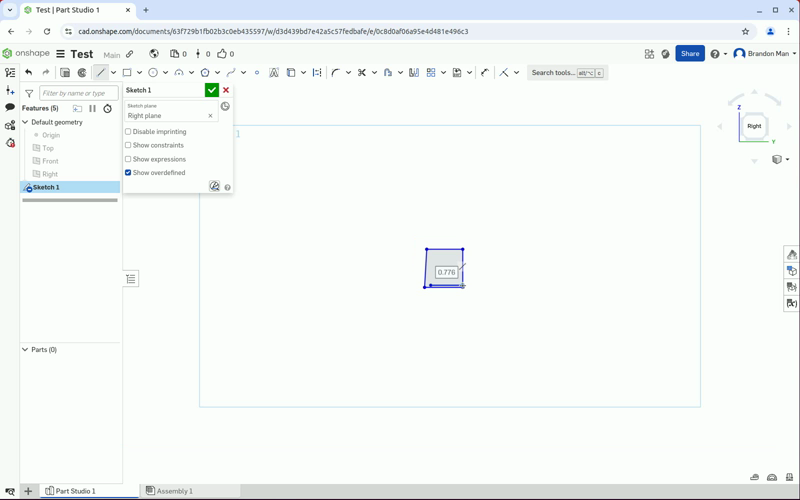
scroll(-6)
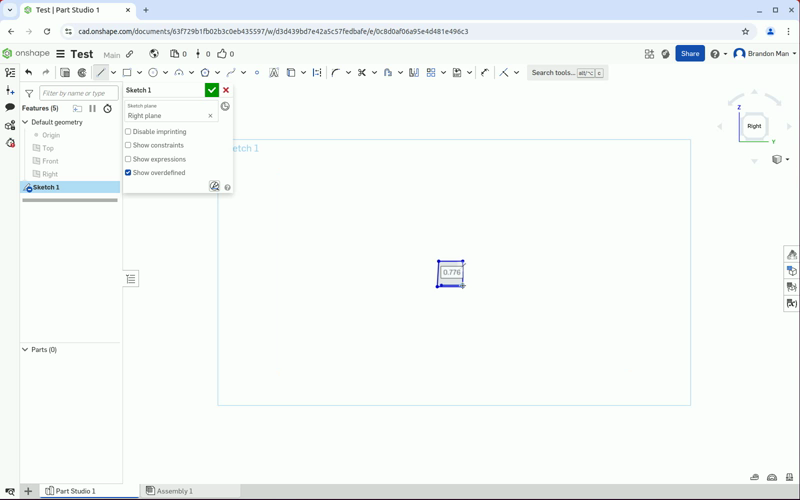
scroll(-6)
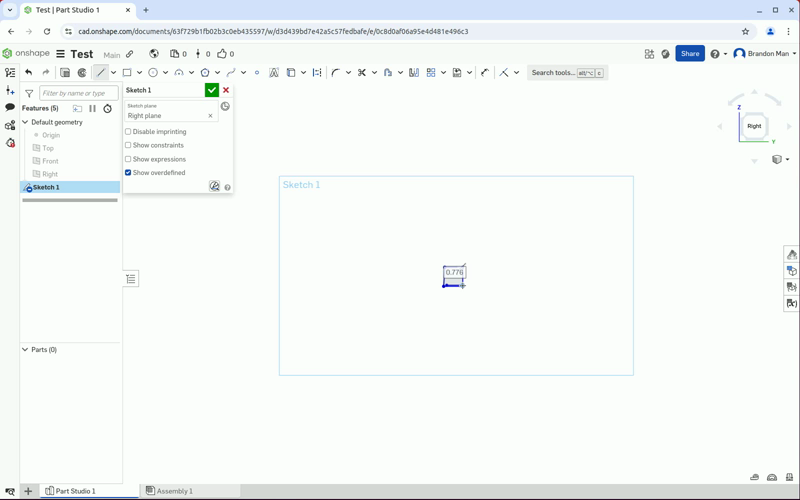
scroll(-6)
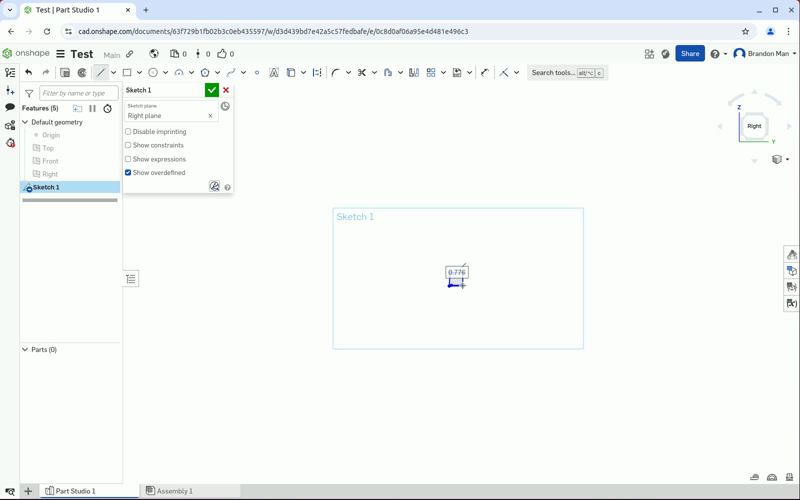
scroll(-6)
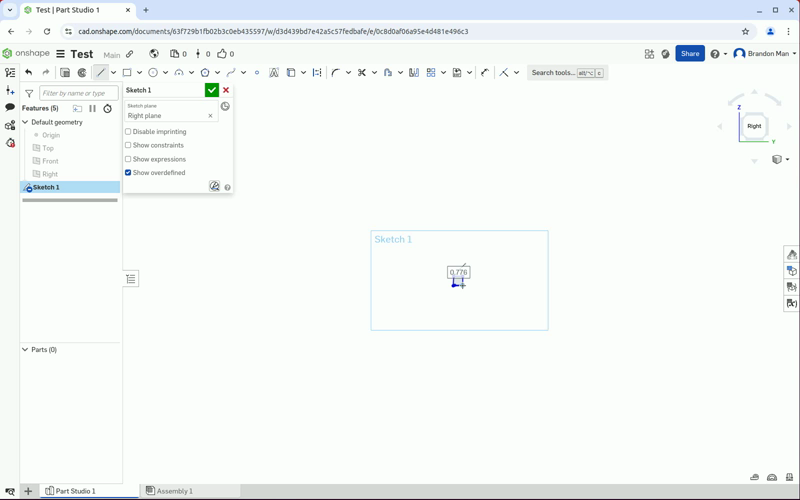
scroll(-6)
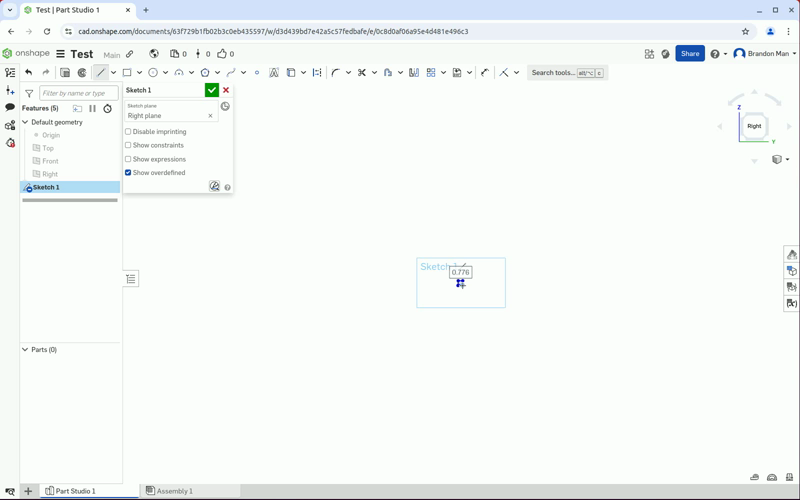
key_up(shift)
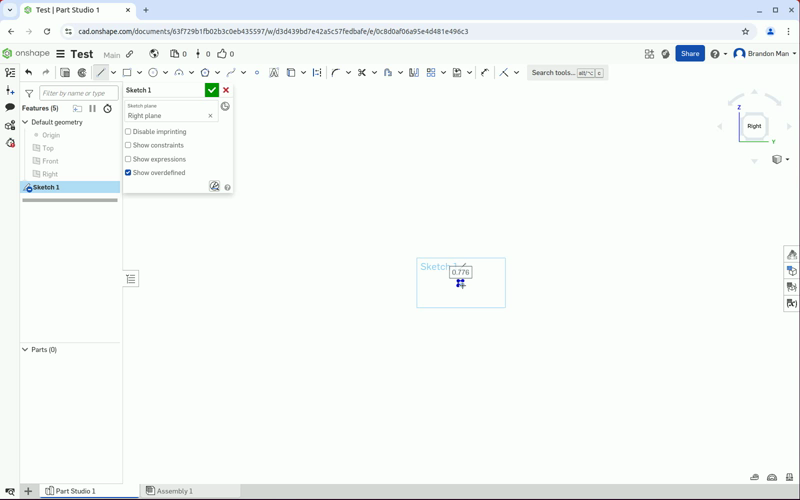
key_down(shift)
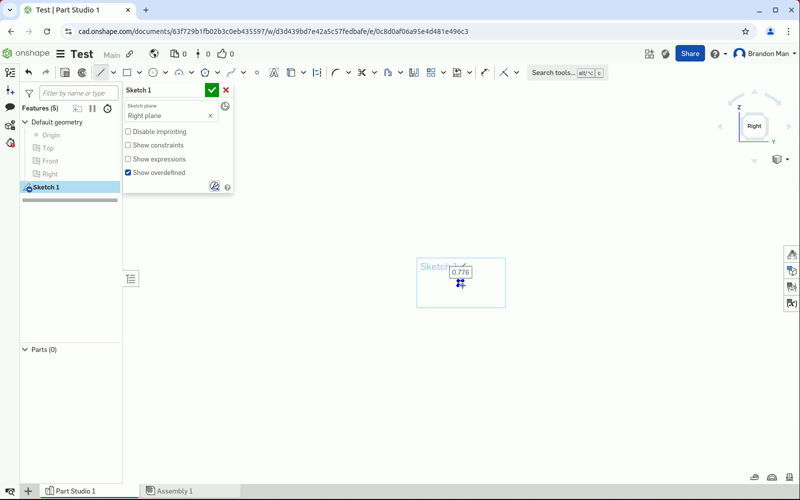
mouse_move(492, 285)
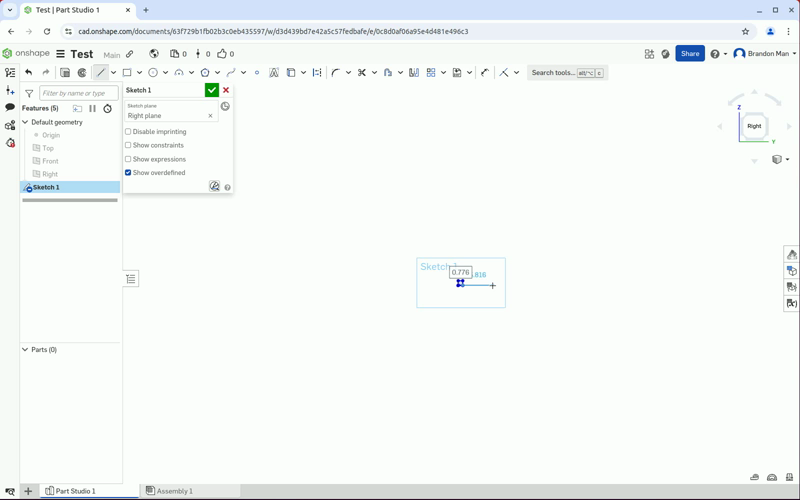
mouse_move(462, 280)
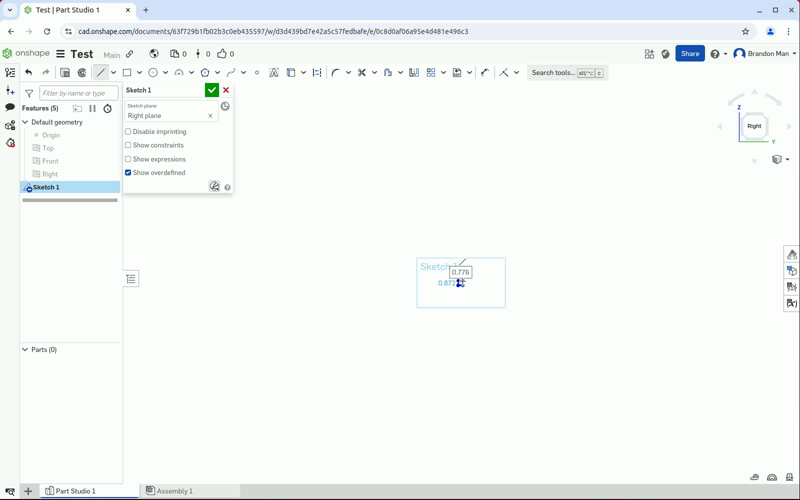
scroll(6)
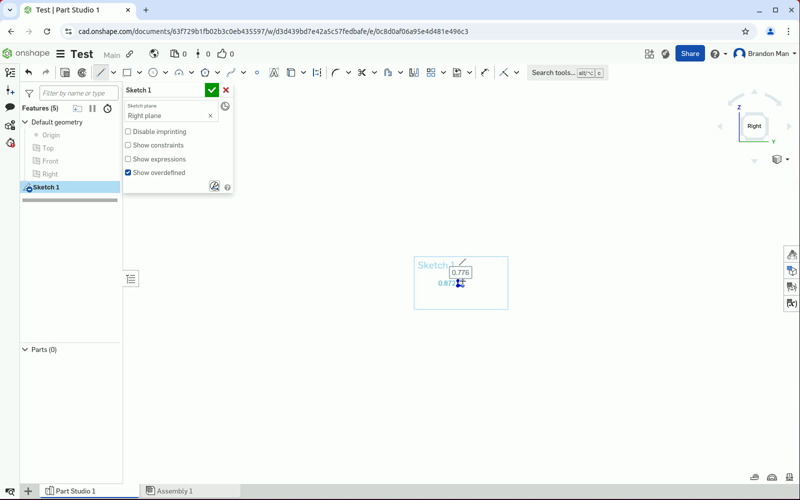
scroll(6)
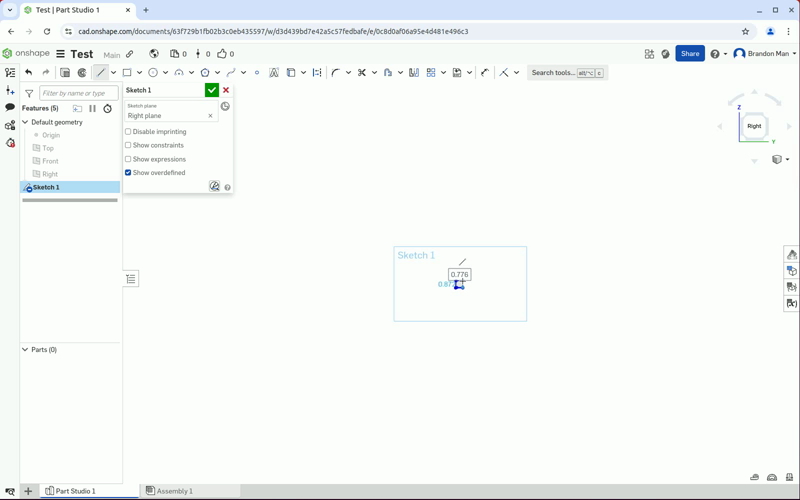
scroll(6)
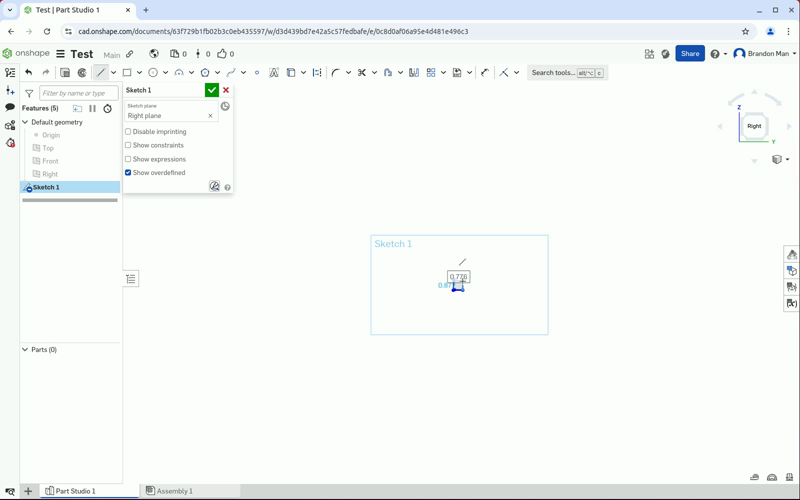
scroll(6)
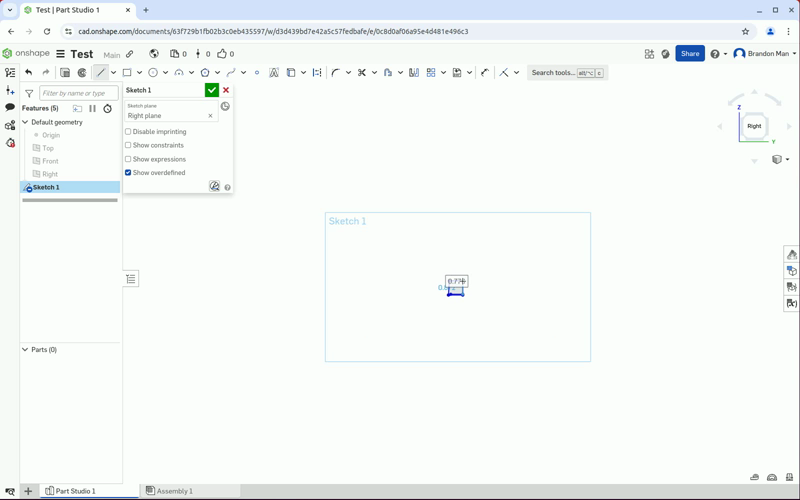
scroll(6)
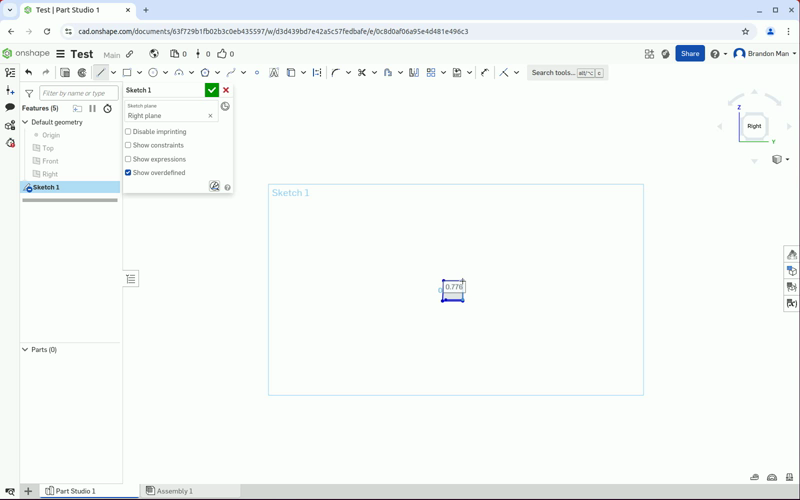
scroll(6)
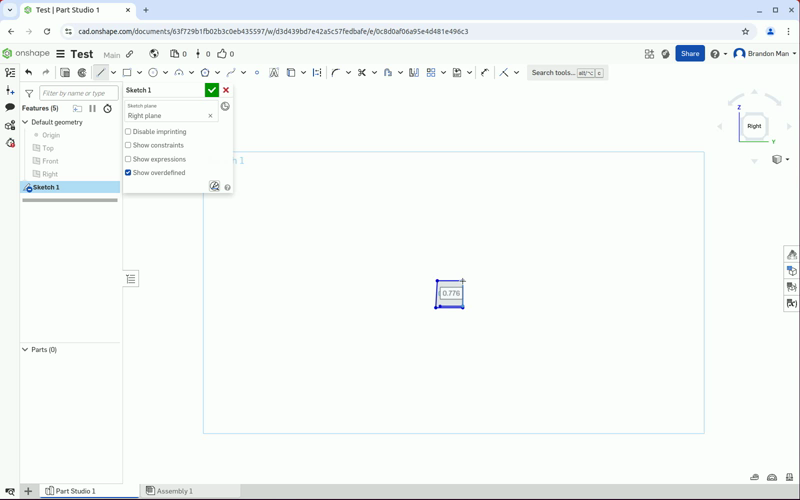
scroll(6)
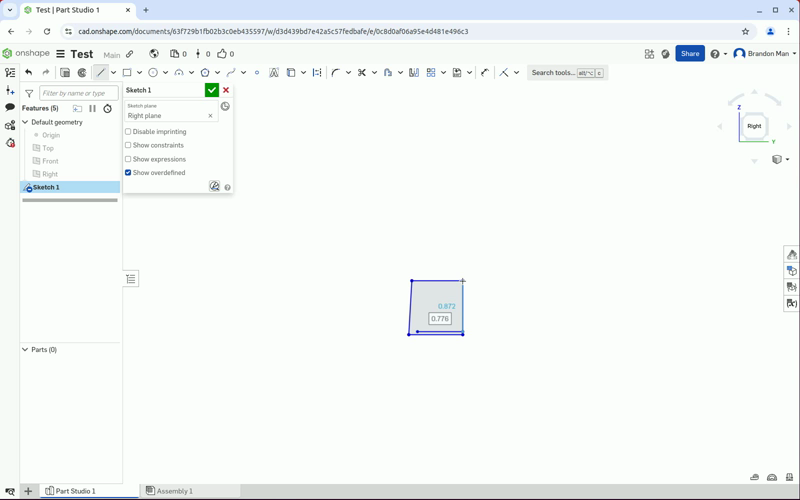
click(462, 280)
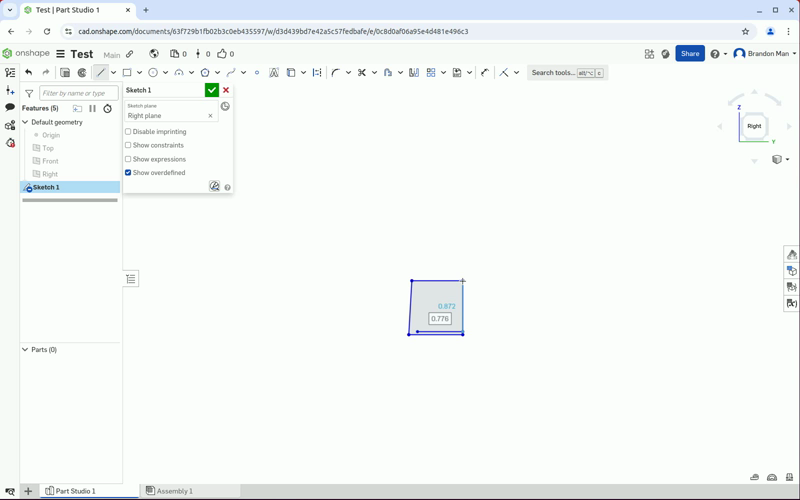
scroll(-6)
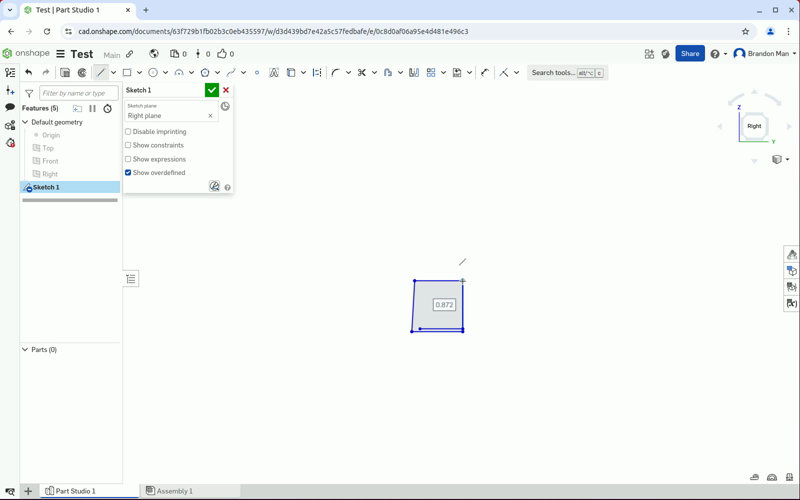
scroll(-6)
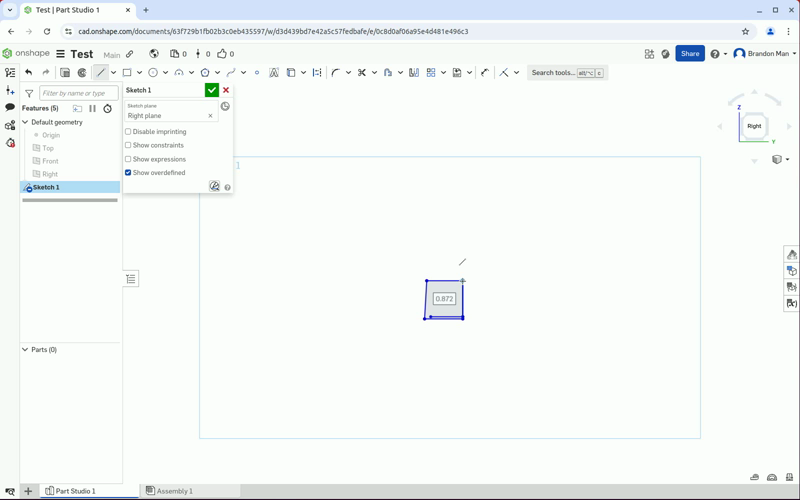
scroll(-6)
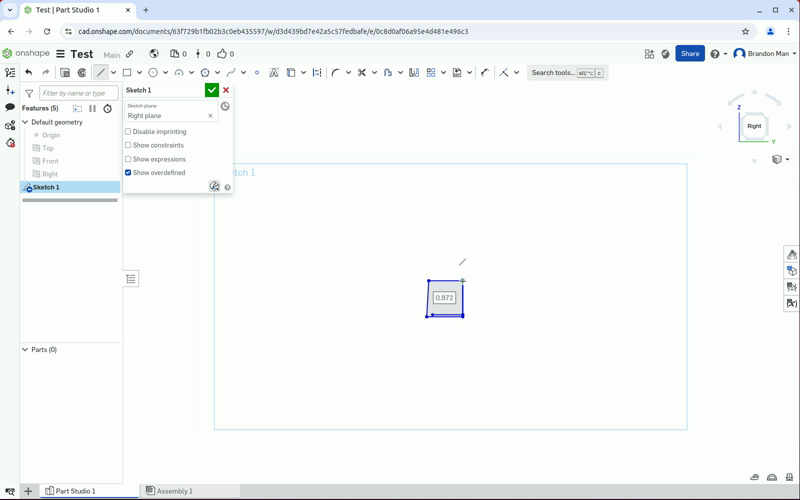
scroll(-6)
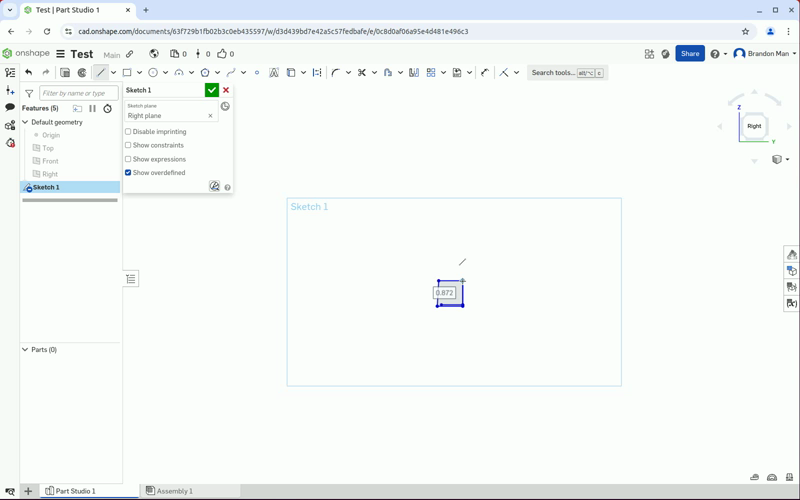
scroll(-6)
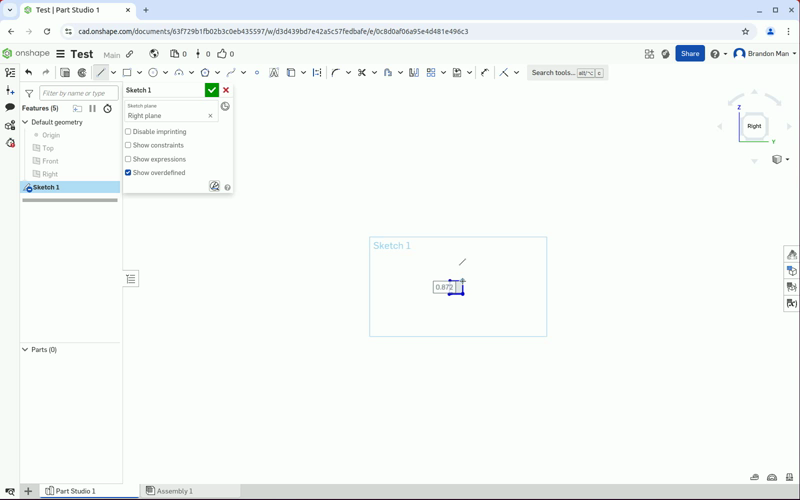
scroll(-6)
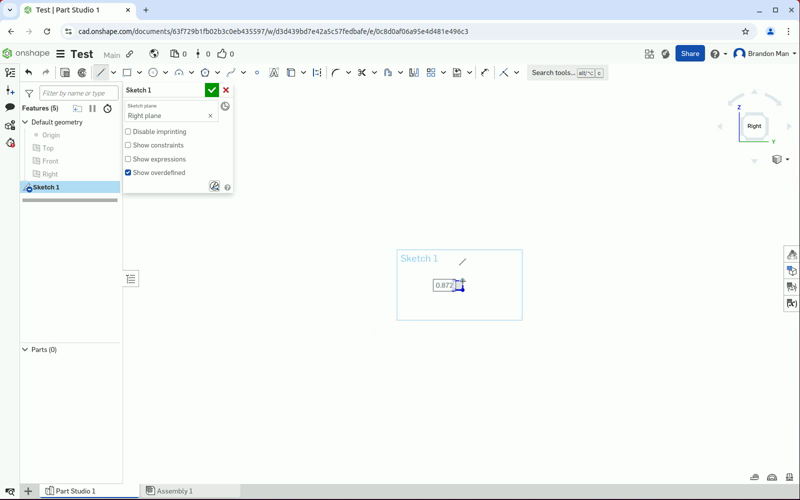
scroll(-6)
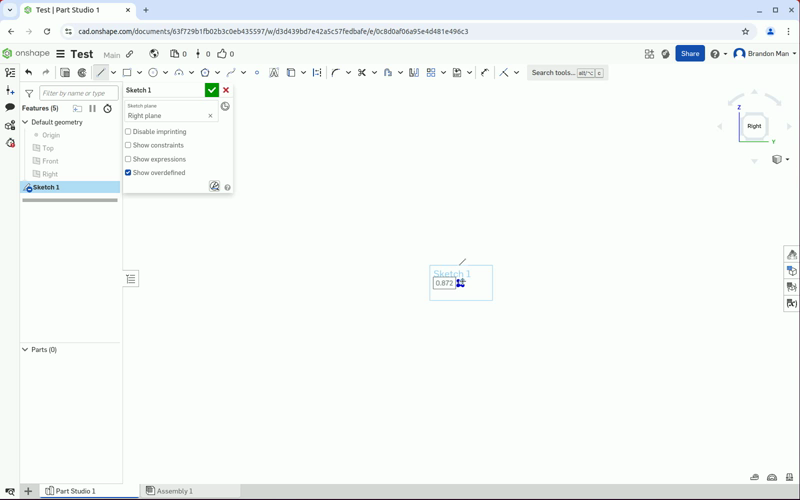
key_up(shift)
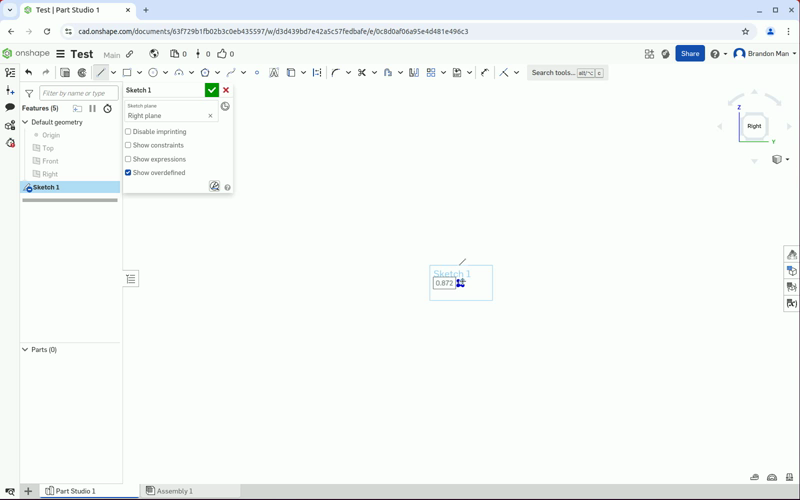
key_down(shift)
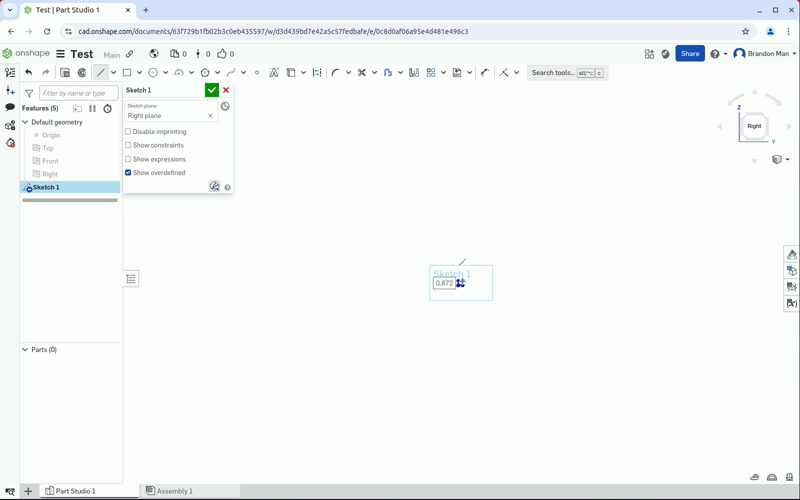
mouse_move(492, 280)
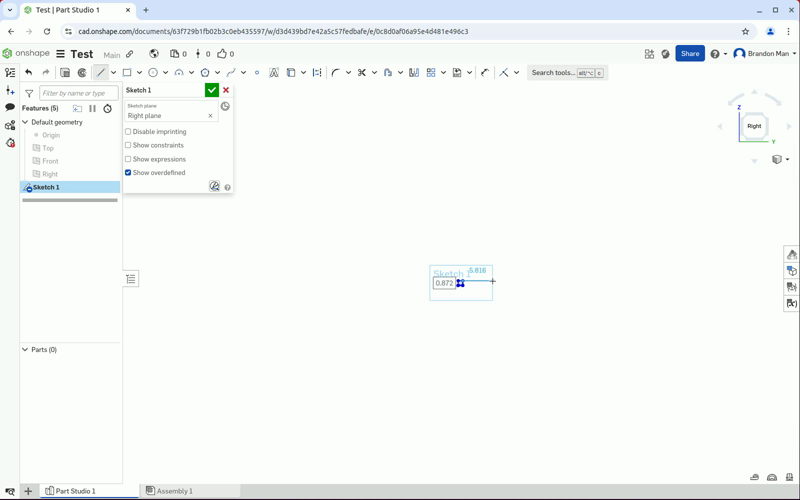
mouse_move(458, 280)
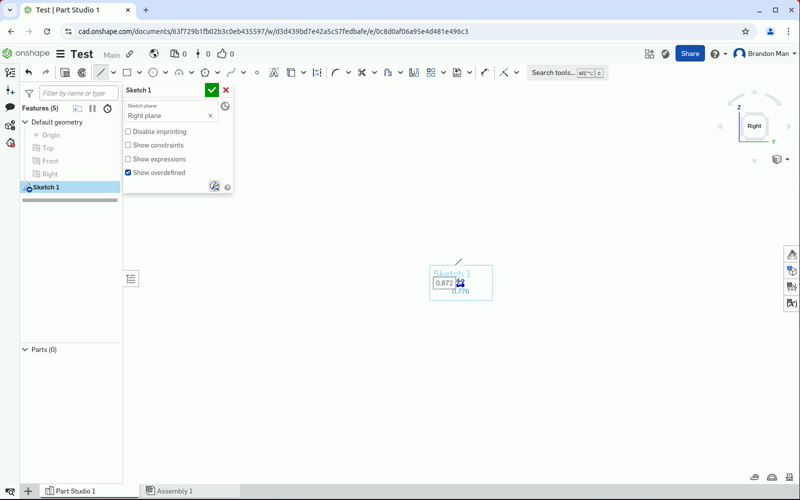
scroll(6)
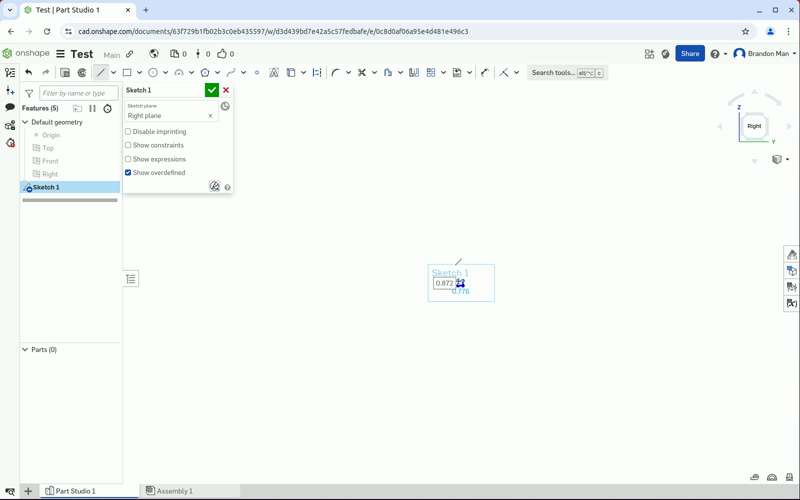
scroll(6)
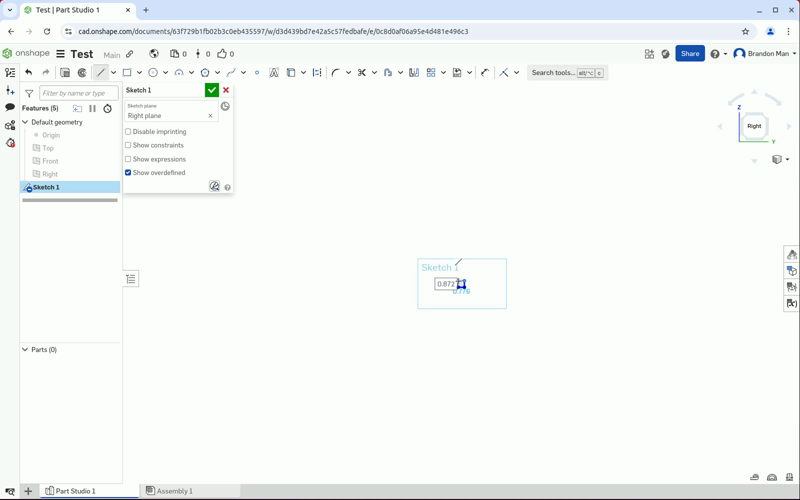
scroll(6)
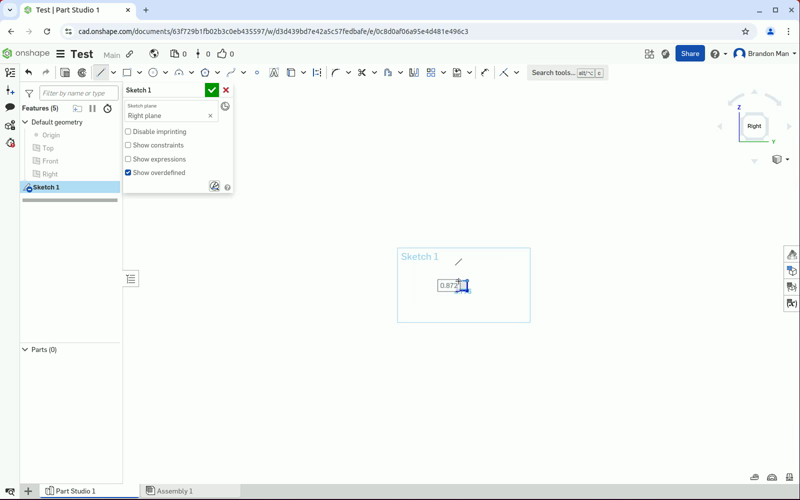
scroll(6)
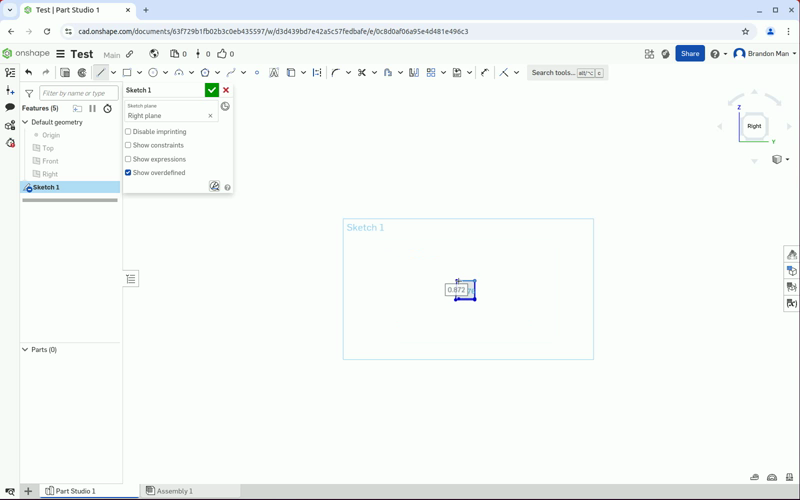
scroll(6)
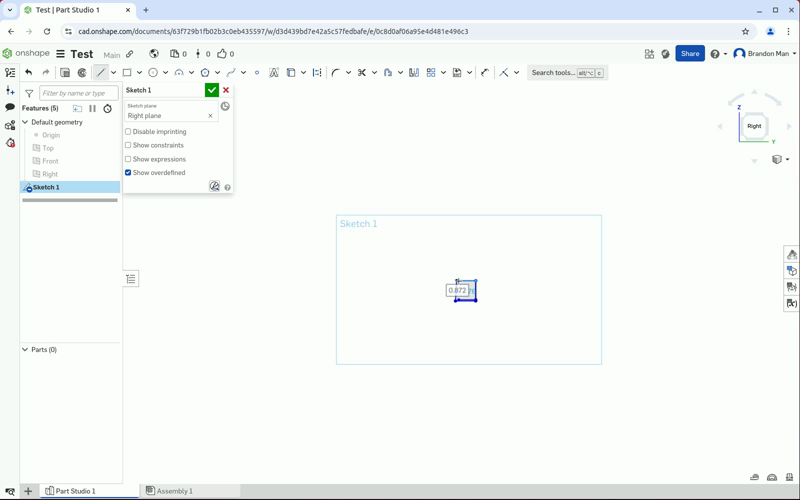
scroll(6)
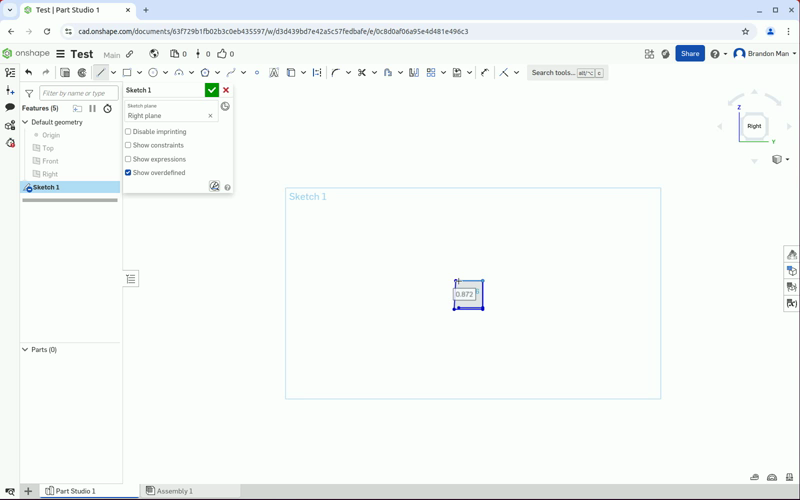
scroll(6)
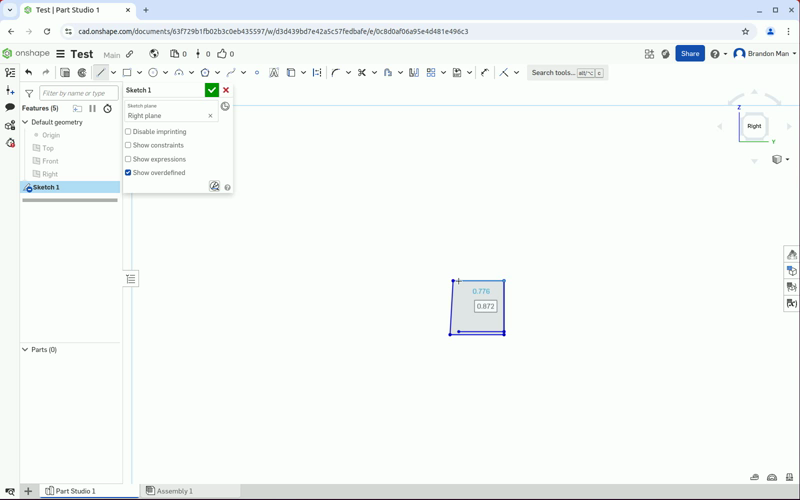
click(458, 280)
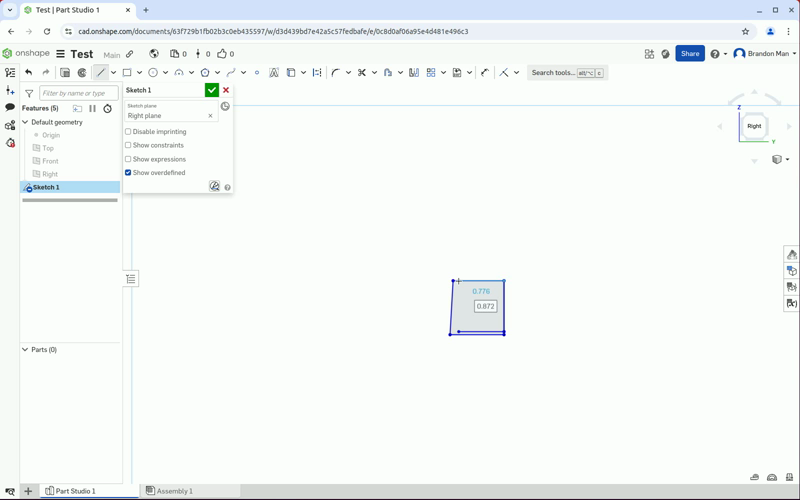
scroll(-6)
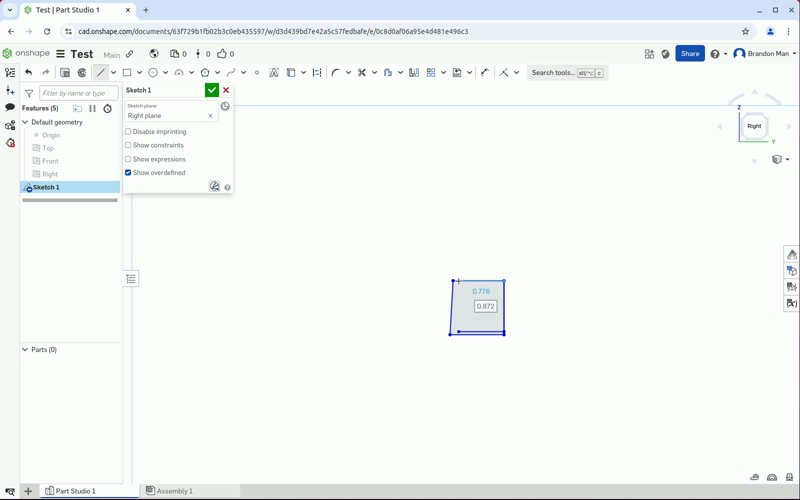
scroll(-6)
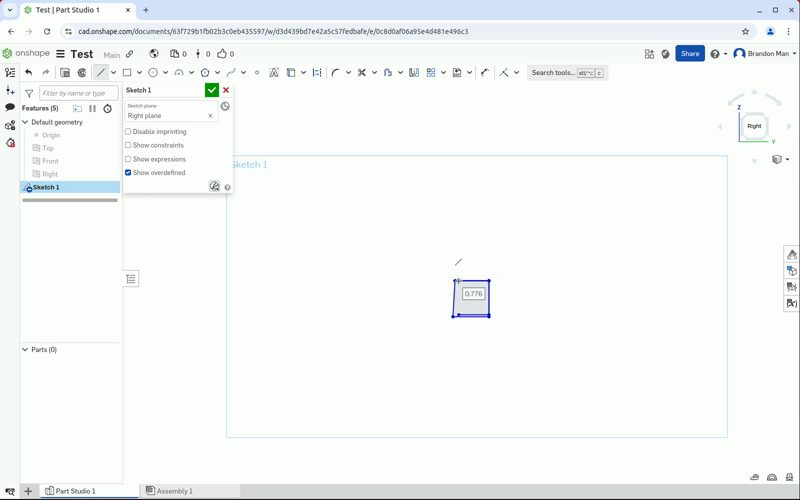
scroll(-6)
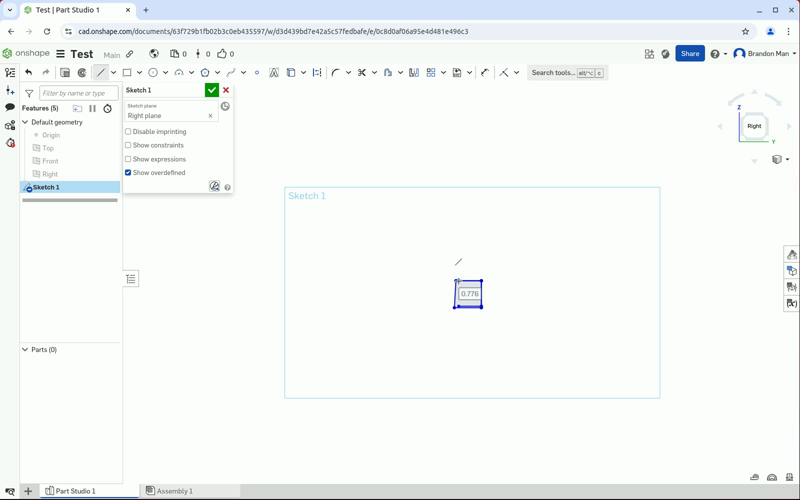
scroll(-6)
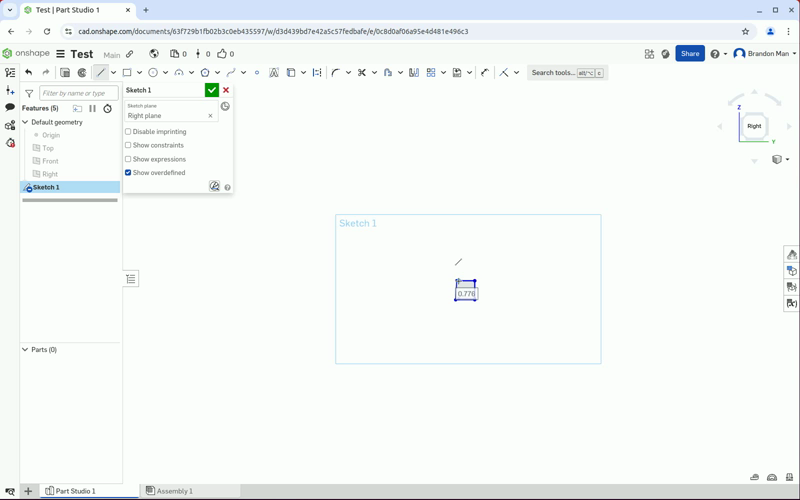
scroll(-6)
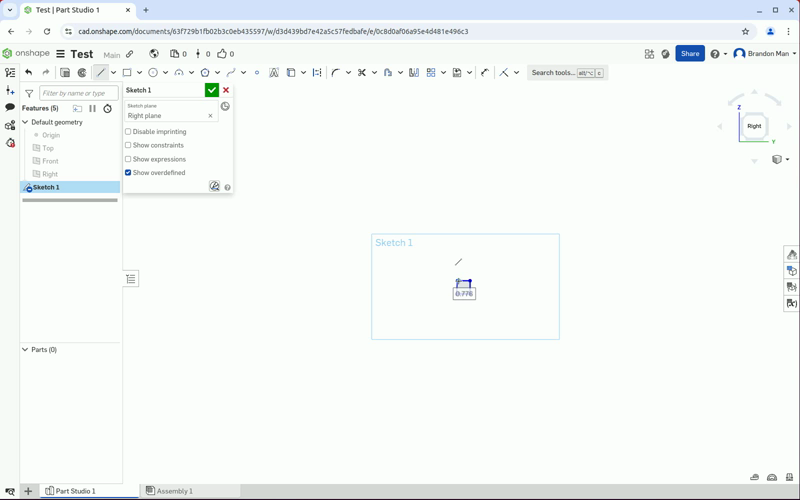
scroll(-6)
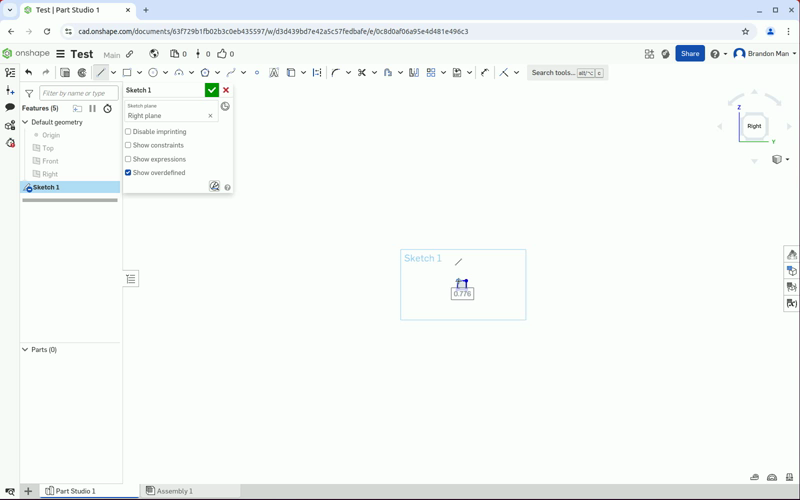
scroll(-6)
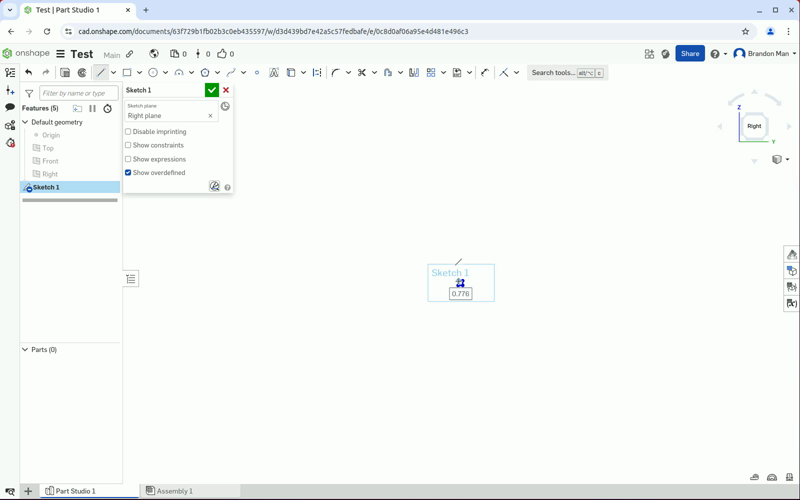
key_up(shift)
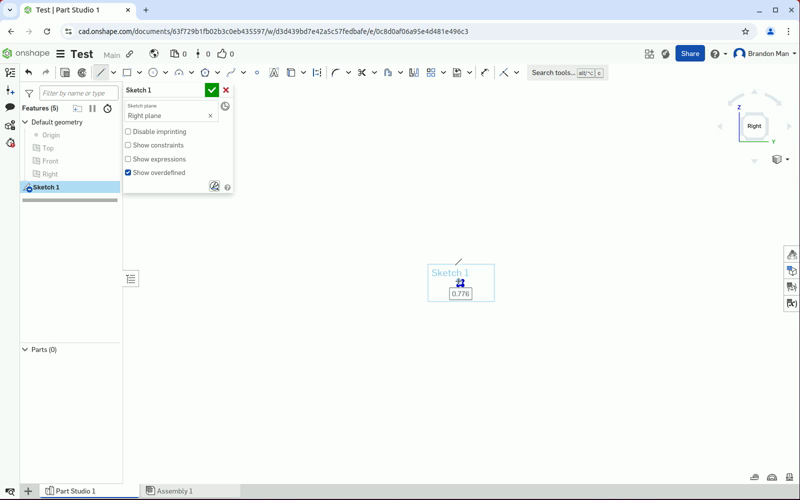
mouse_move(488, 280)
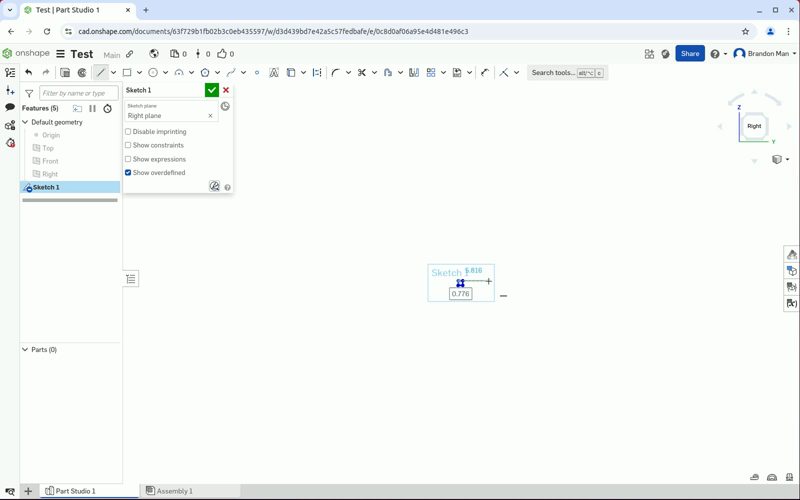
key_down(shift)
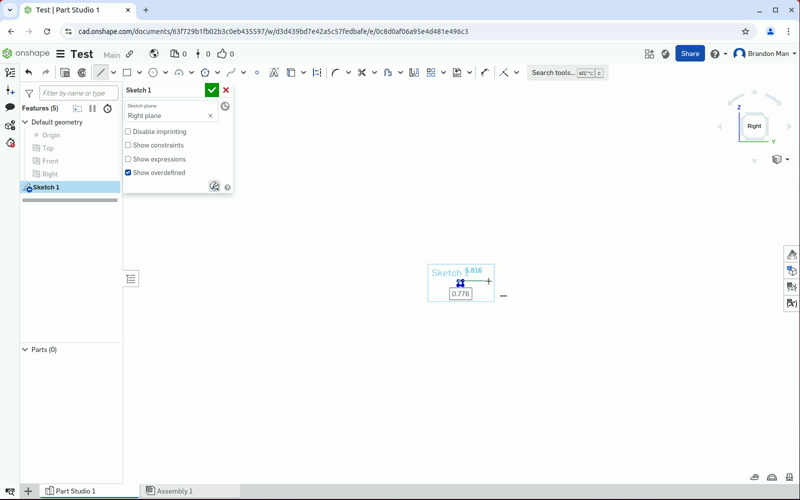
mouse_move(458, 285)
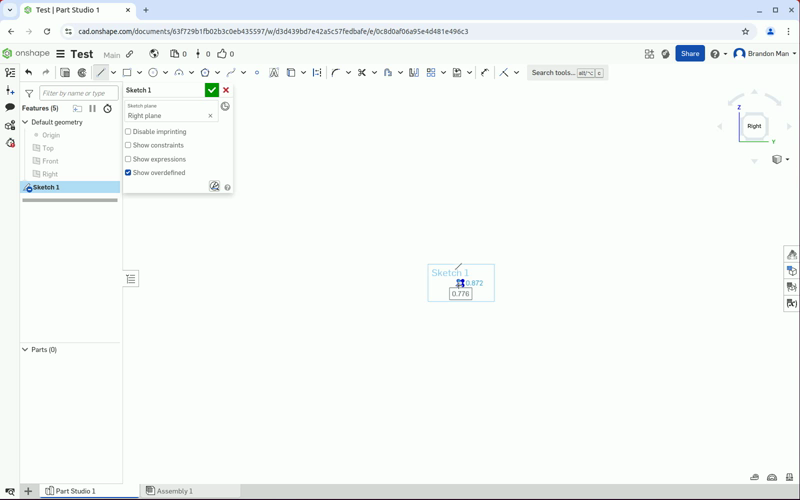
scroll(6)
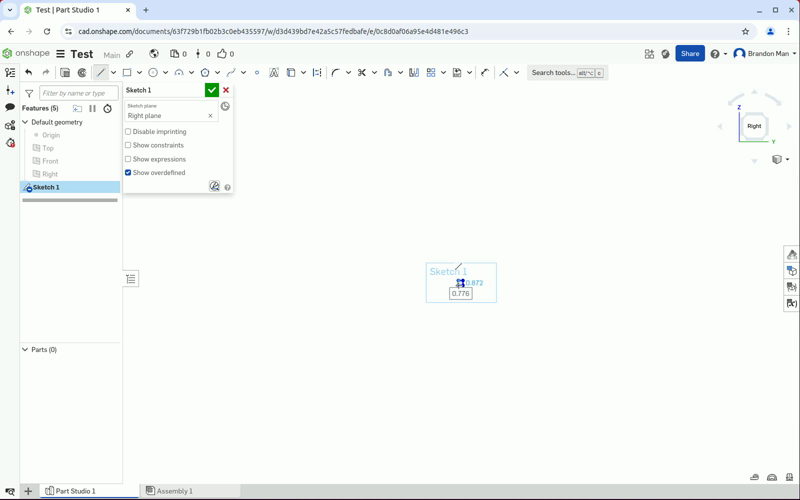
scroll(6)
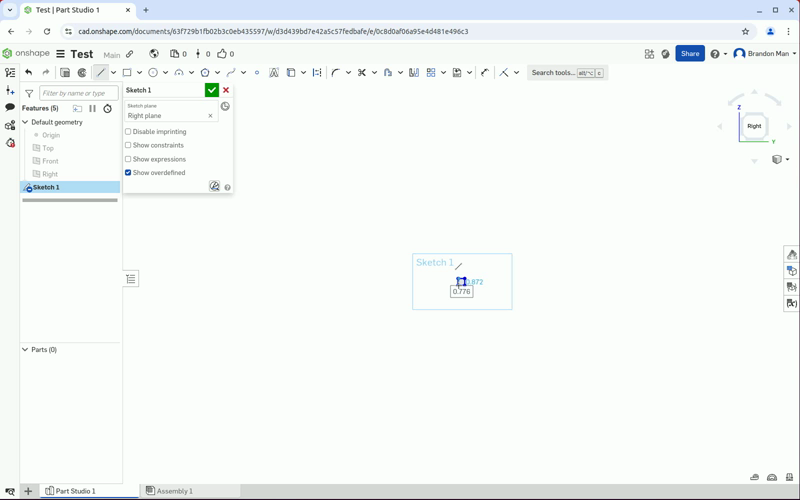
scroll(6)
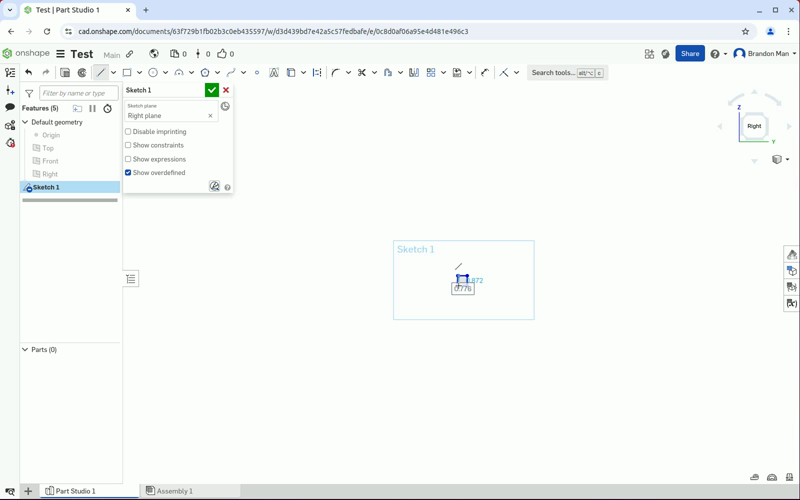
scroll(6)
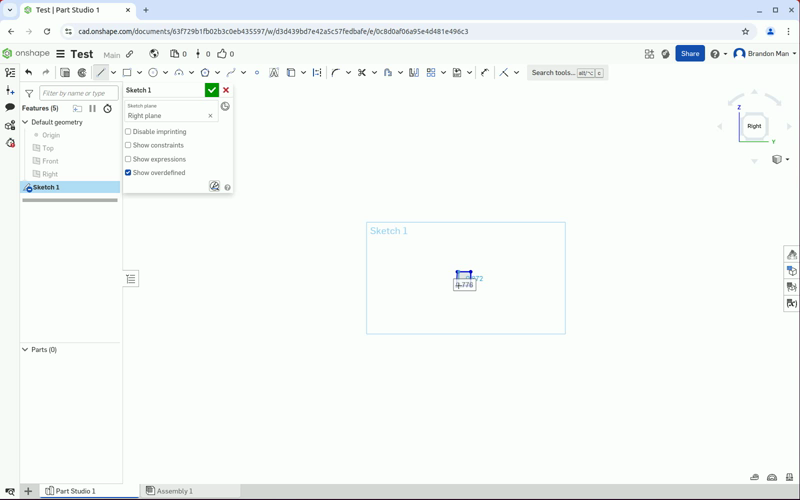
scroll(6)
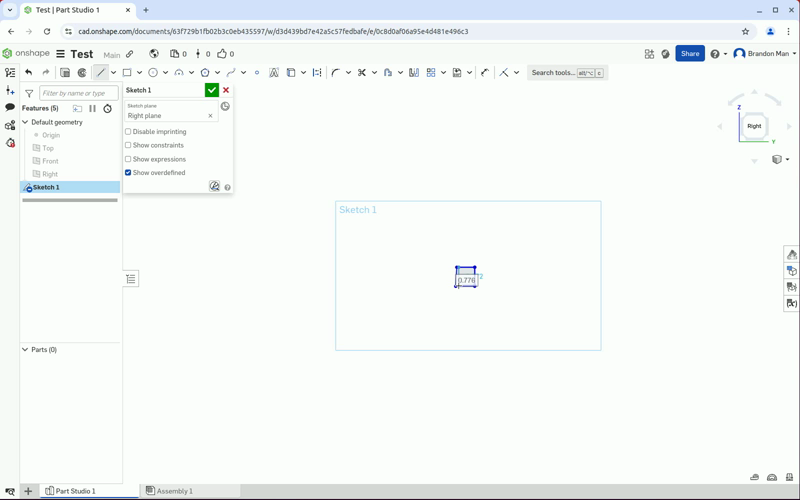
scroll(6)
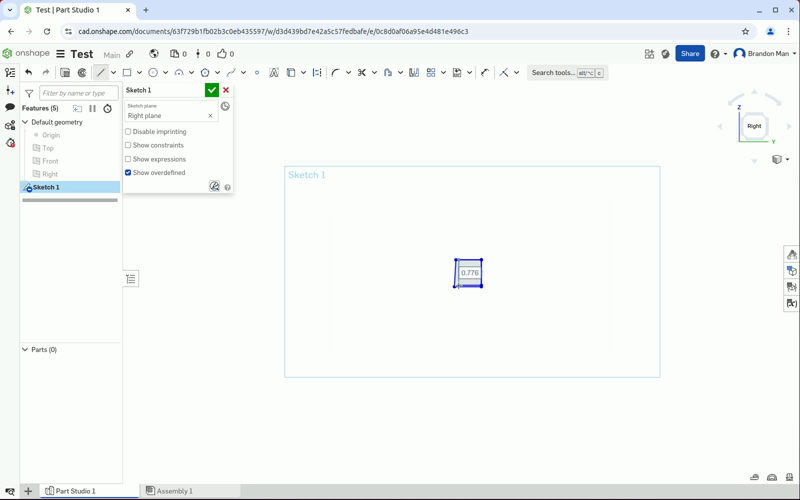
scroll(6)
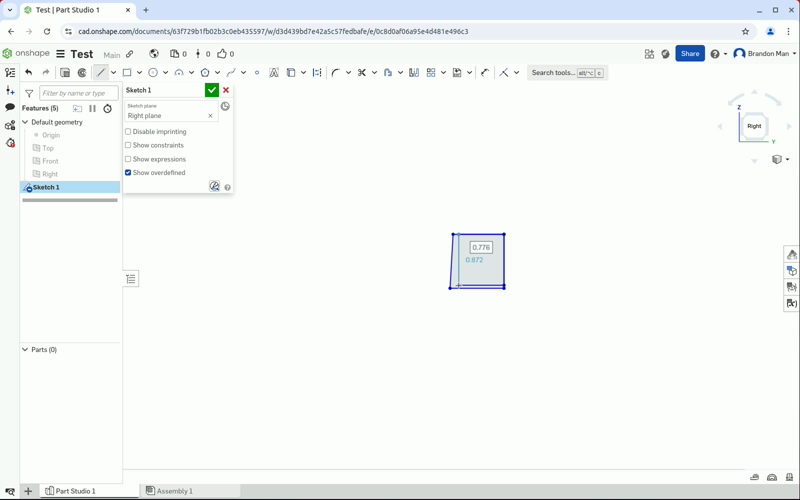
key_up(shift)
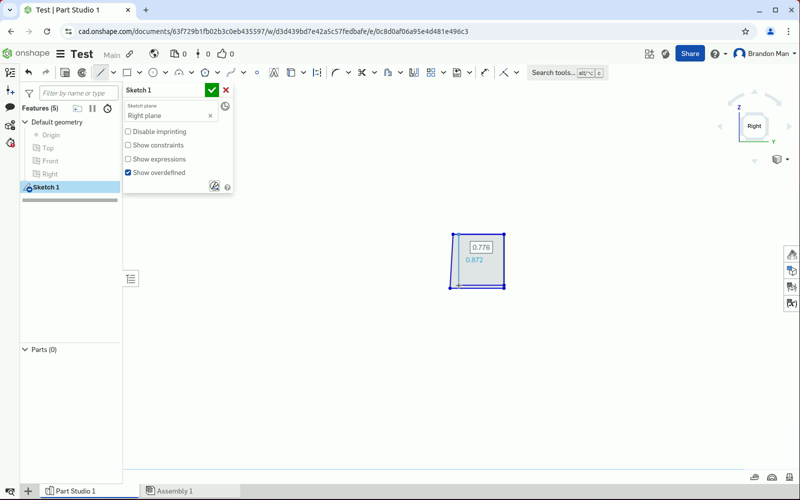
click(458, 285)
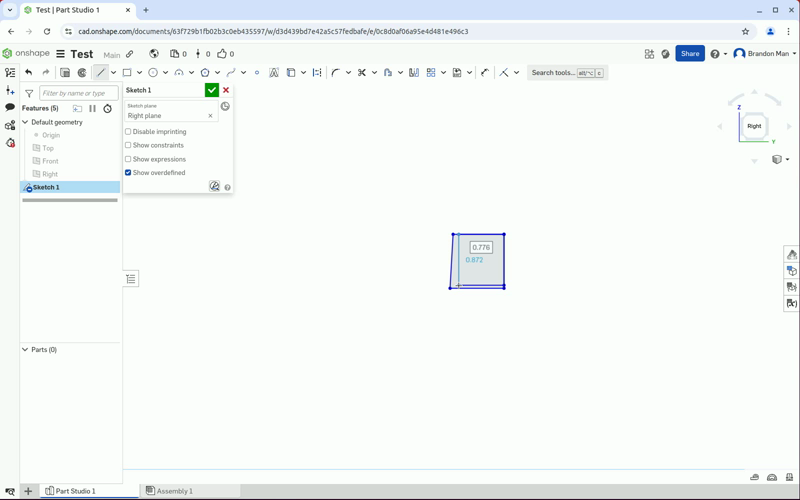
scroll(-6)
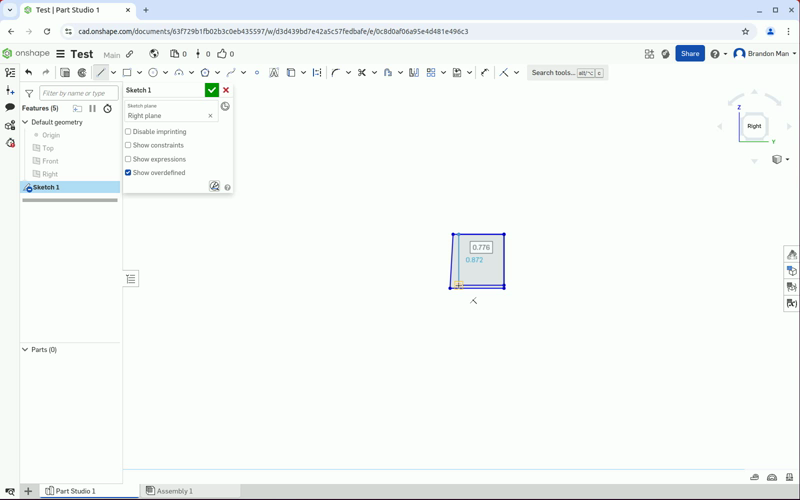
scroll(-6)
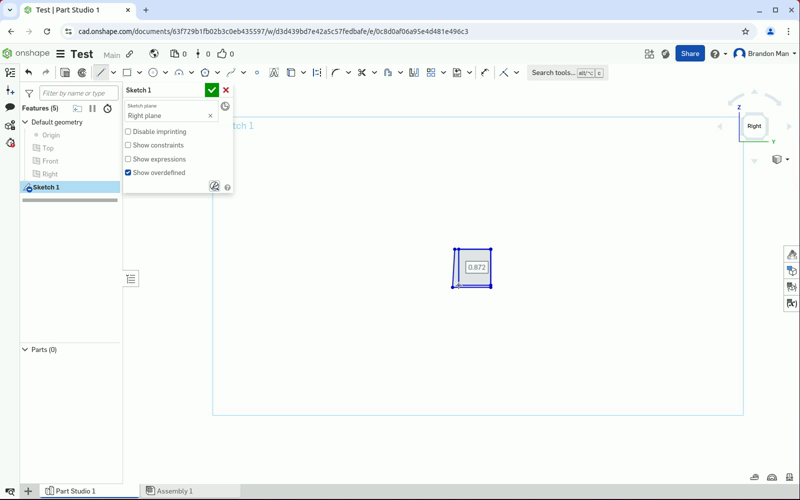
scroll(-6)
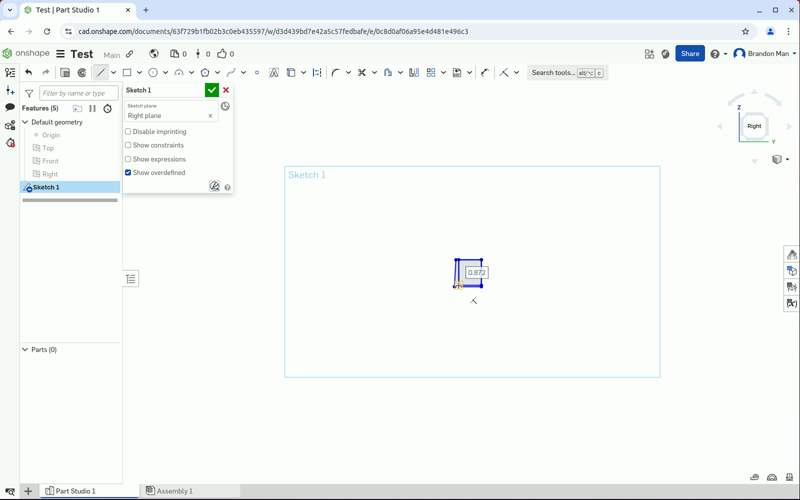
scroll(-6)
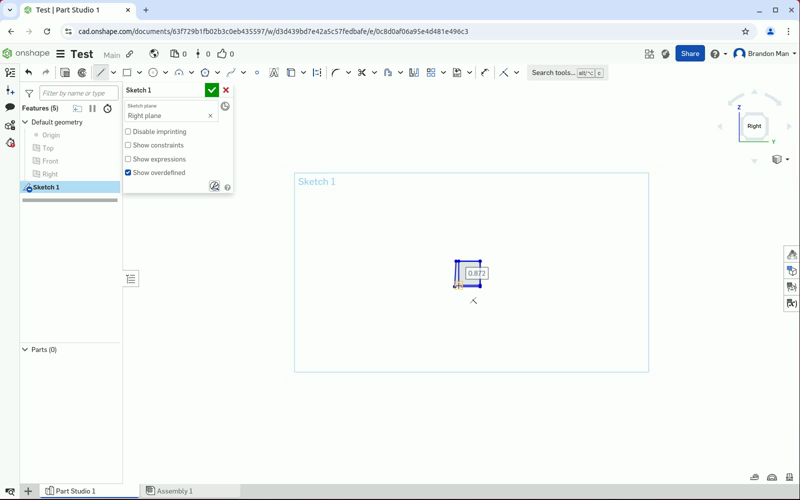
scroll(-6)
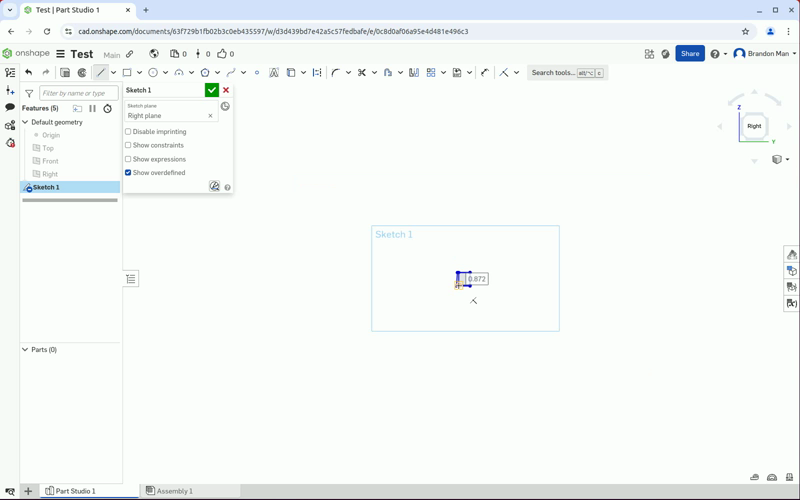
scroll(-6)
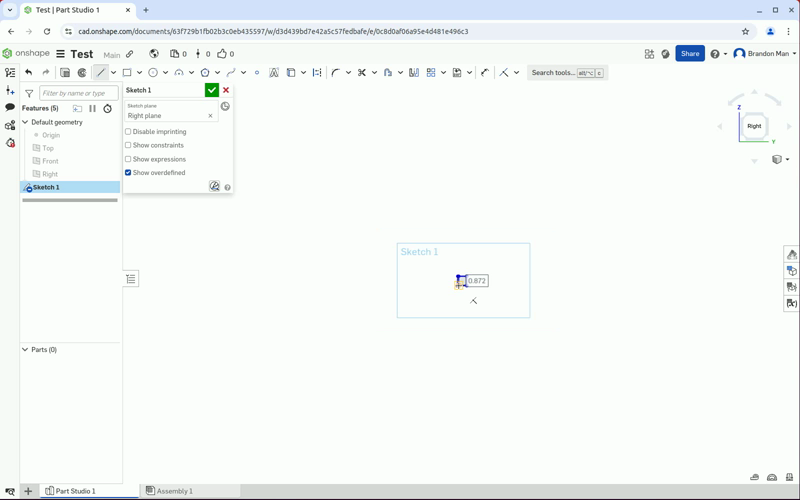
scroll(-6)
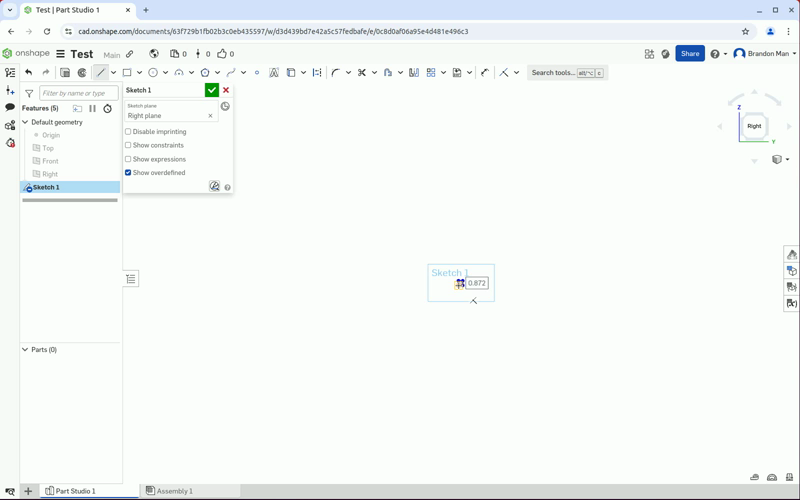
key(esc)
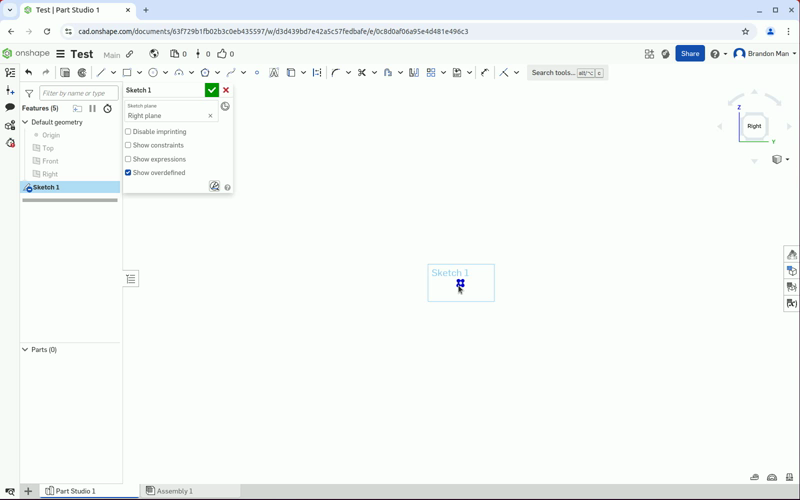
mouse_move(462, 285)
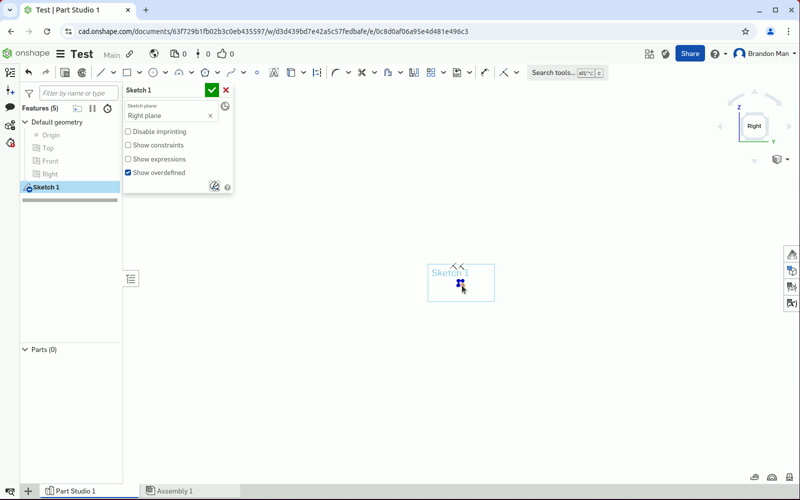
scroll(6)
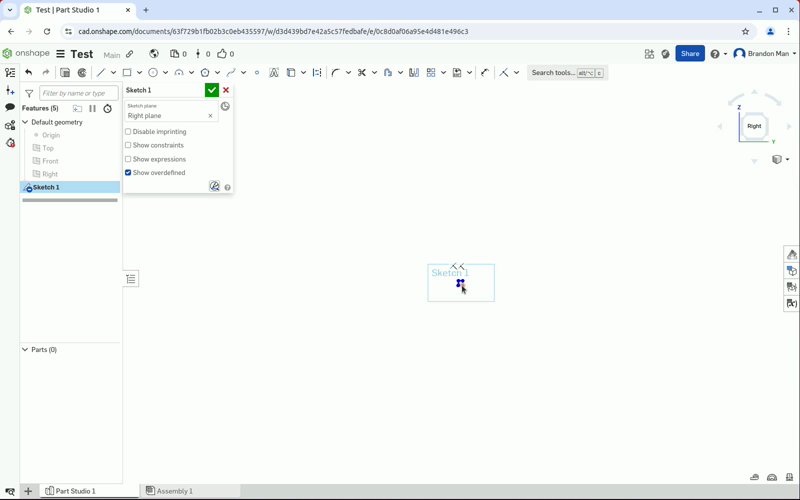
scroll(6)
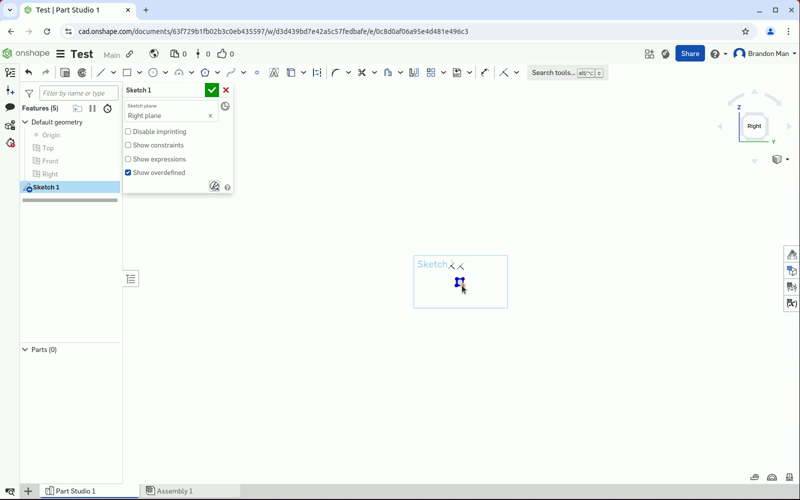
scroll(6)
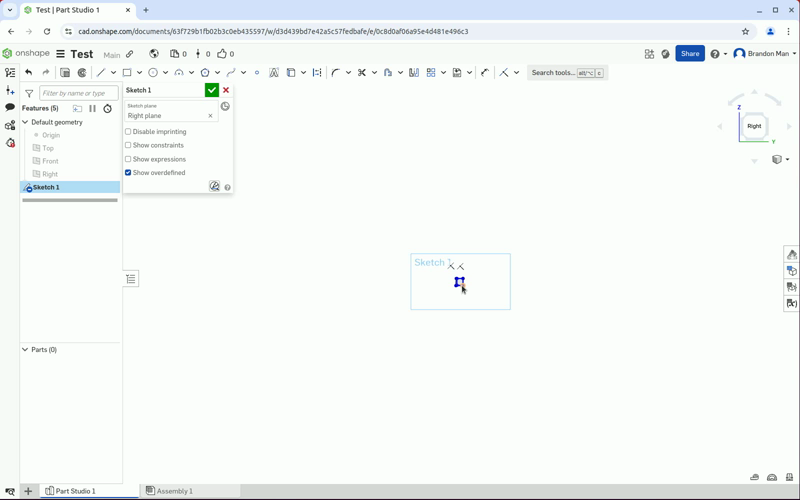
scroll(6)
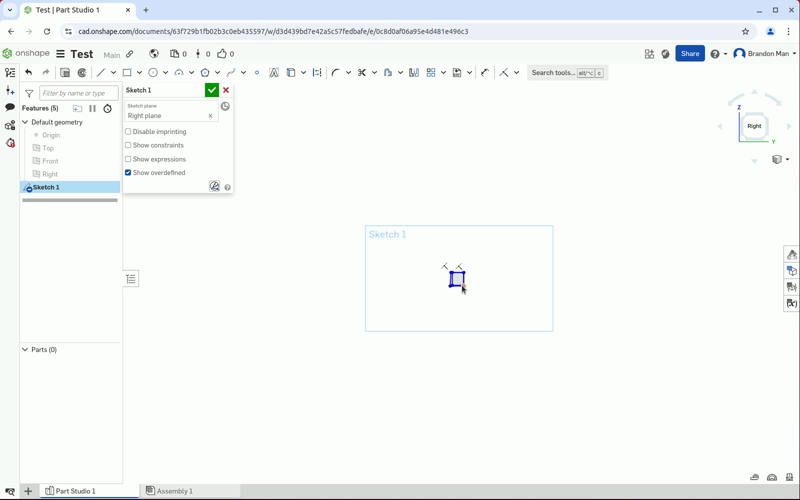
scroll(6)
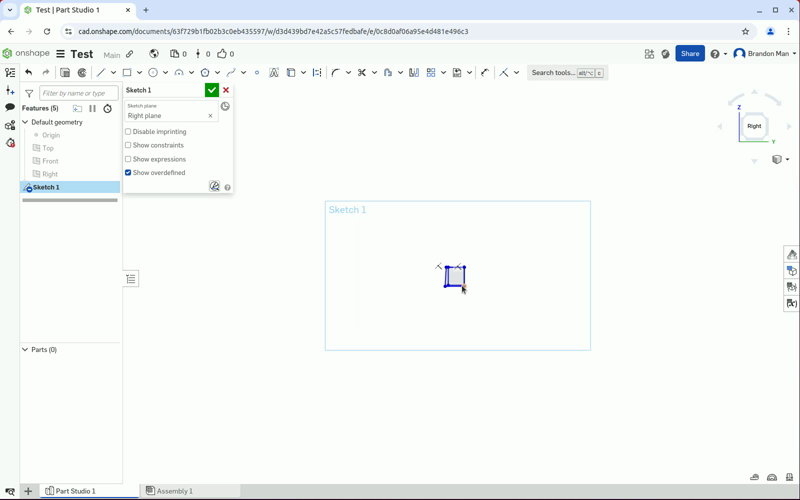
scroll(6)
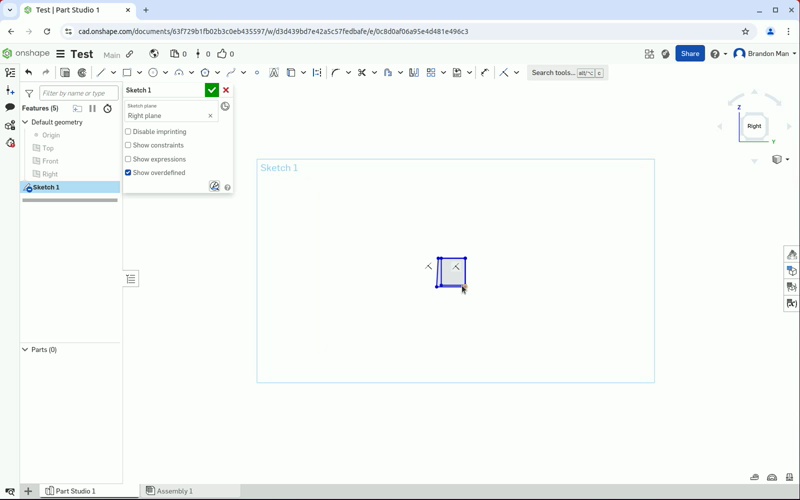
scroll(6)
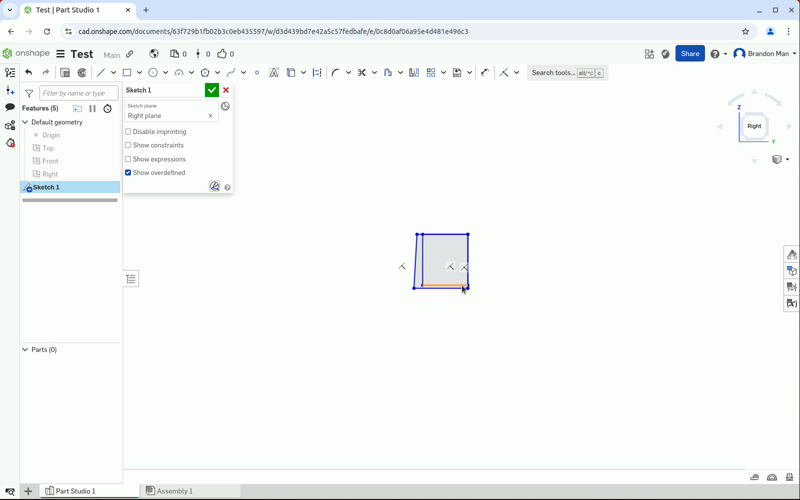
click(462, 285)
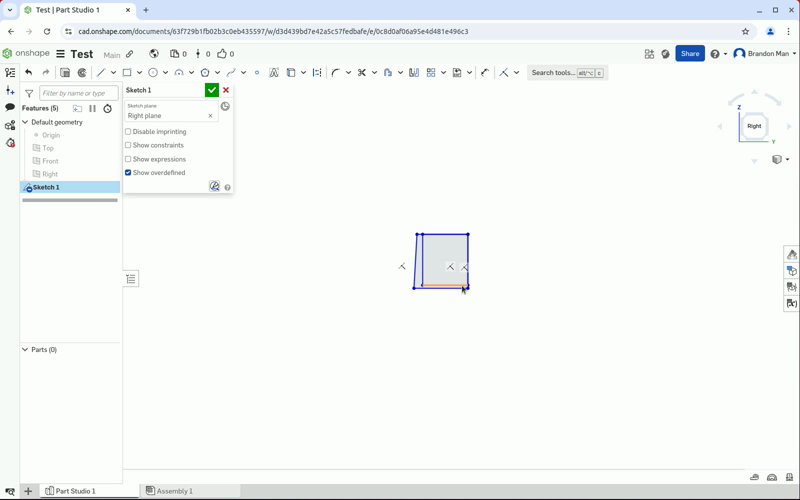
scroll(-6)
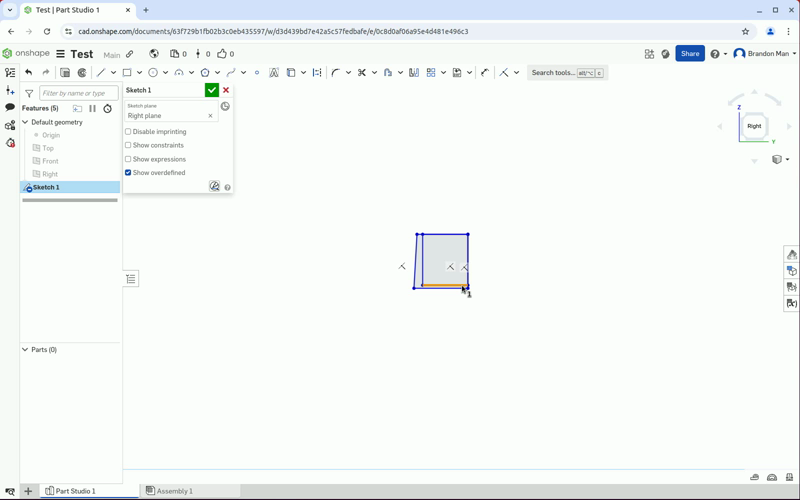
scroll(-6)
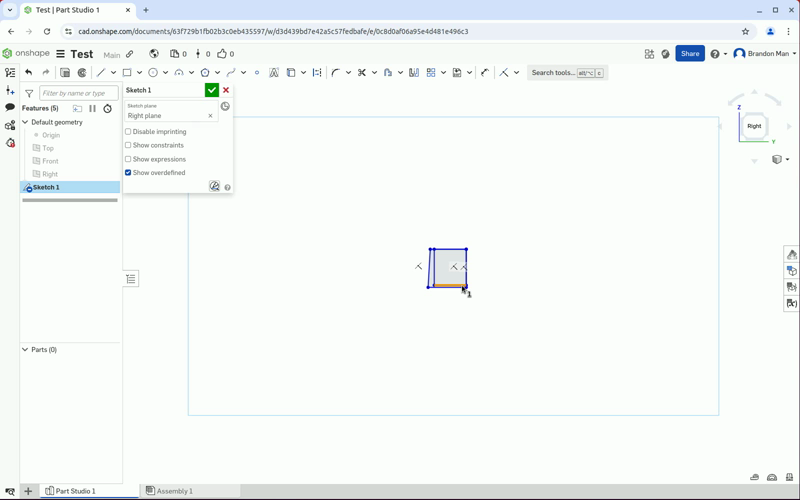
scroll(-6)
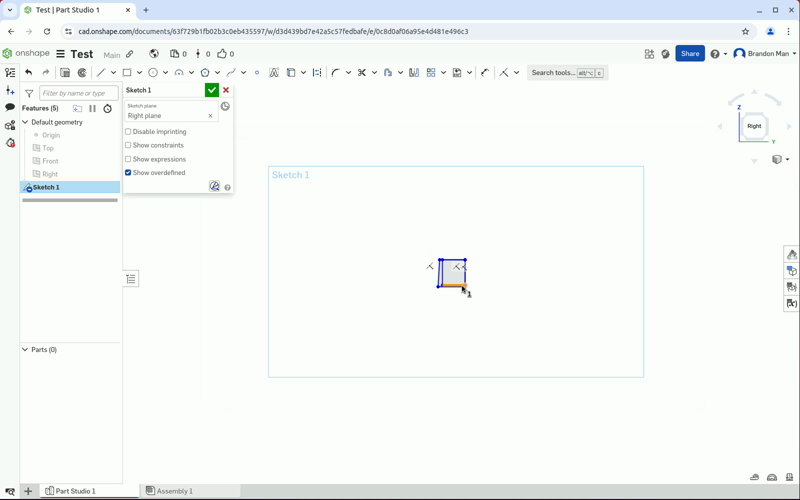
scroll(-6)
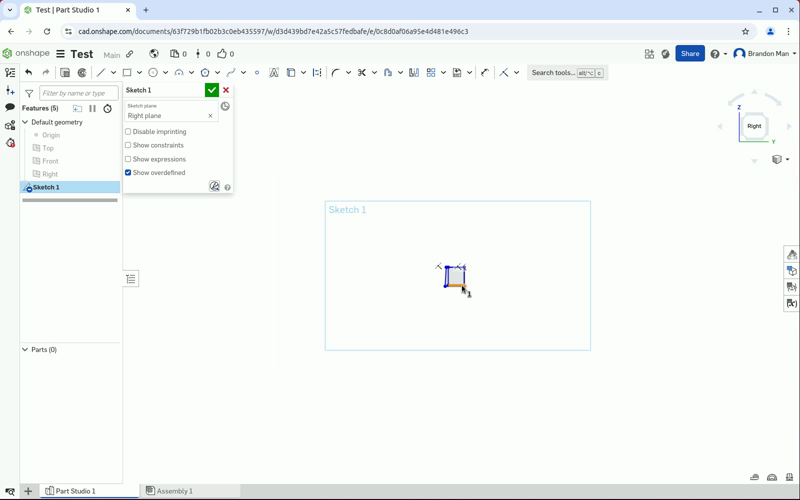
scroll(-6)
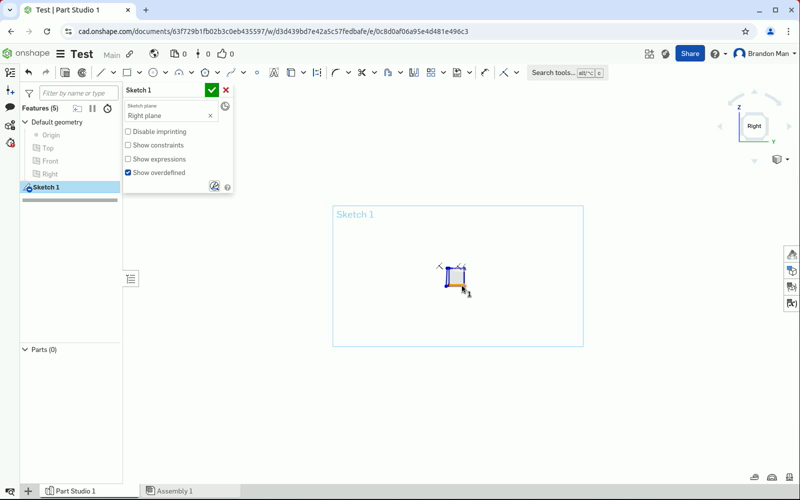
scroll(-6)
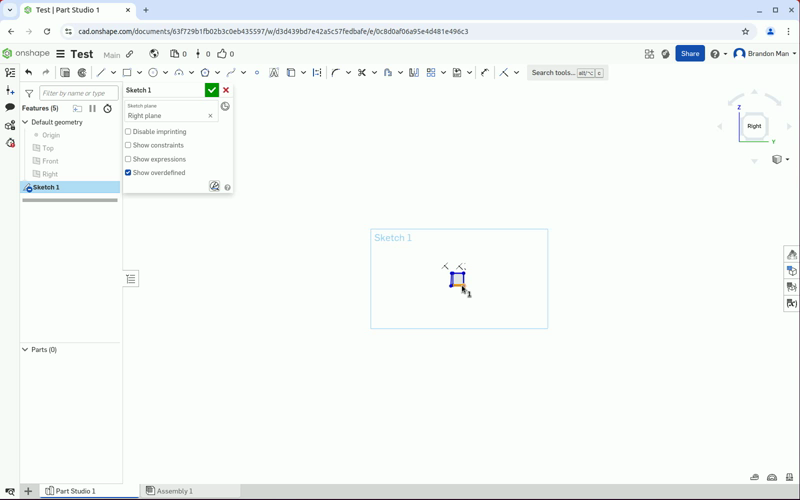
scroll(-6)
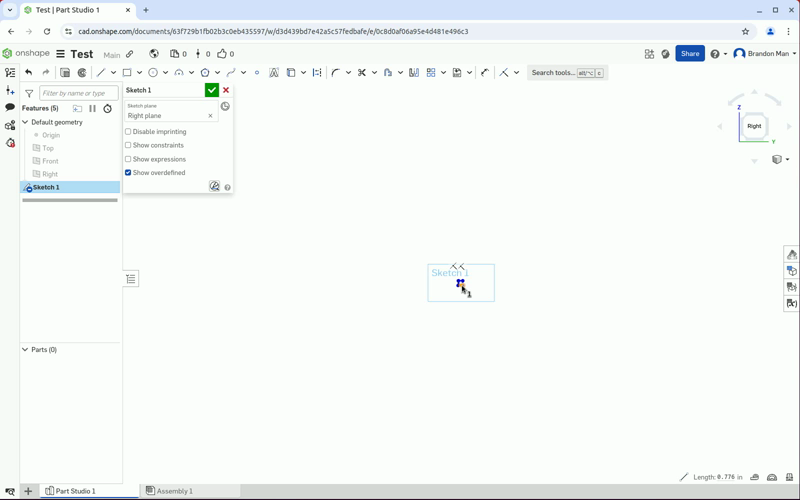
mouse_move(73, 352)
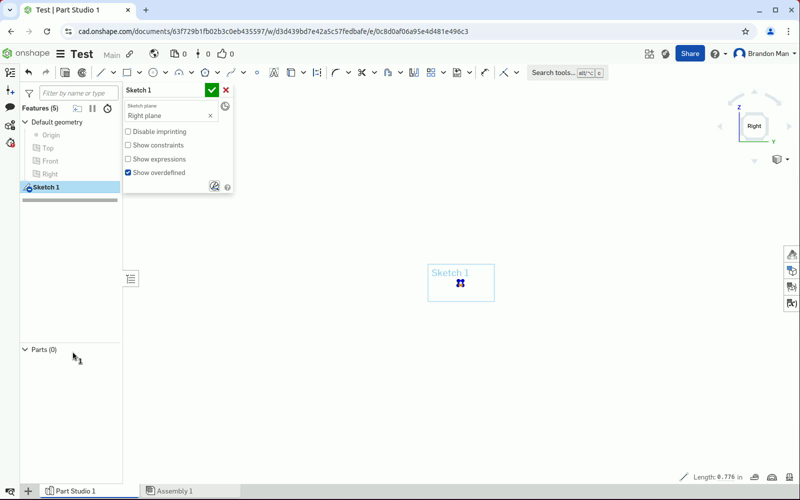
key(shift+y)
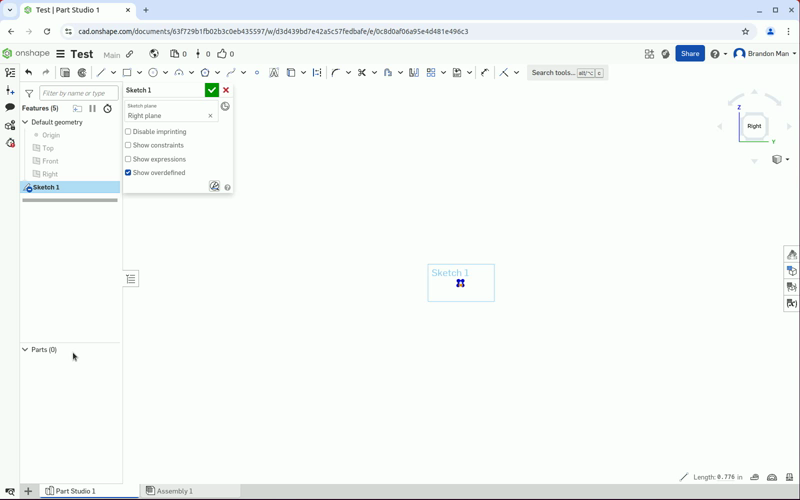
key(shift+e)
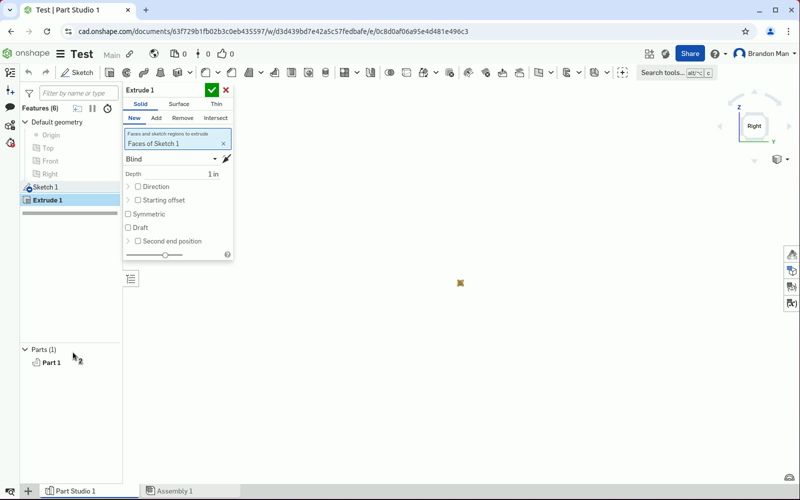
mouse_move(143, 106)
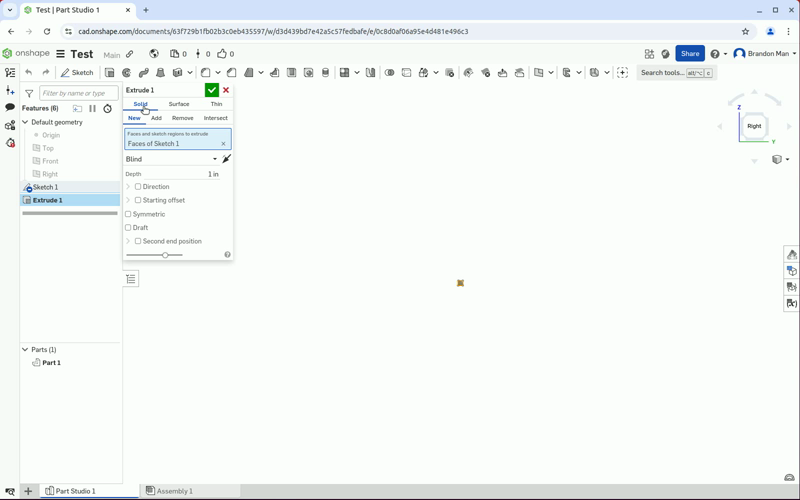
click(143, 106)
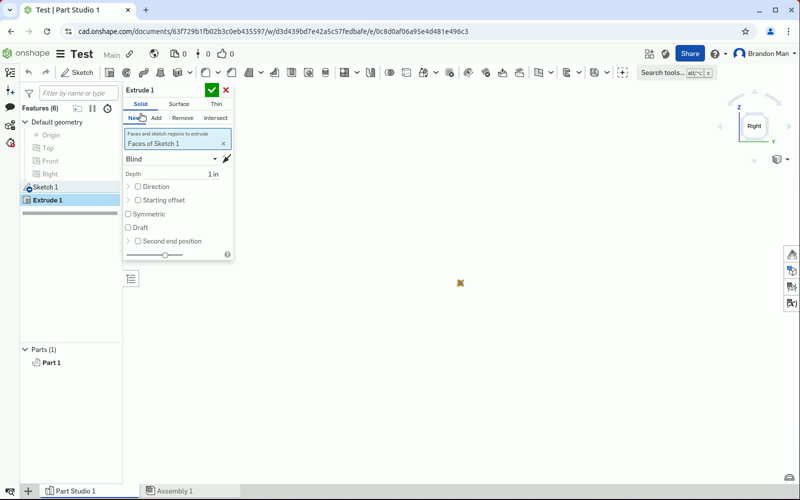
mouse_move(137, 120)
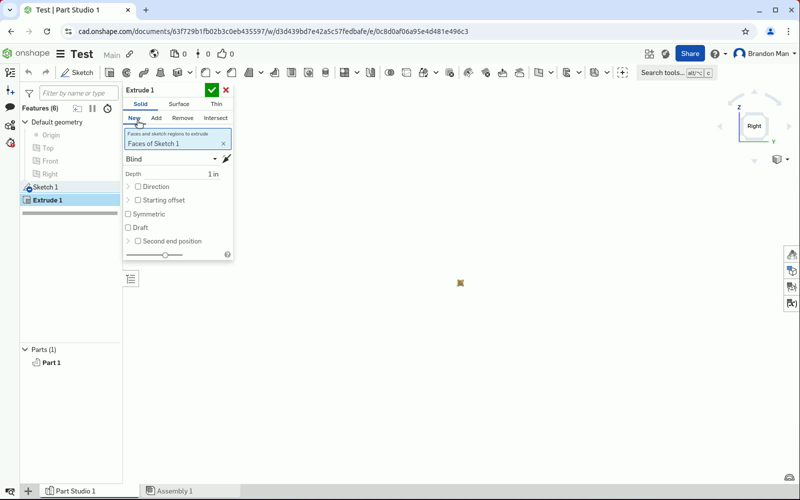
click(137, 120)
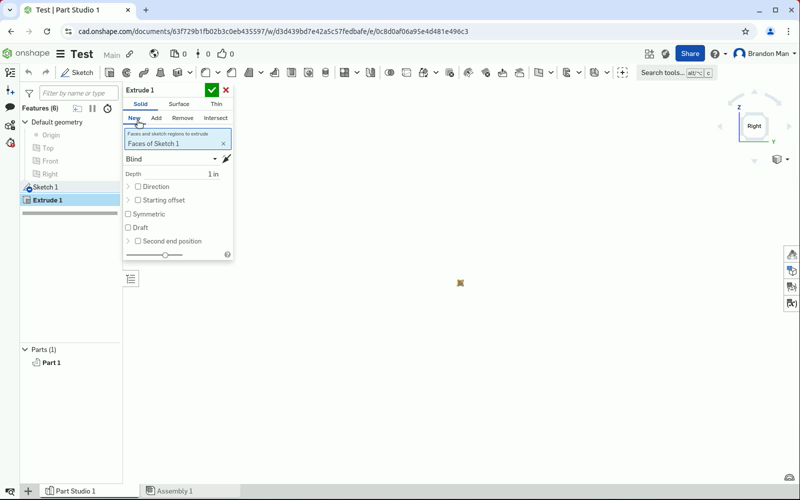
key(tab, 4)
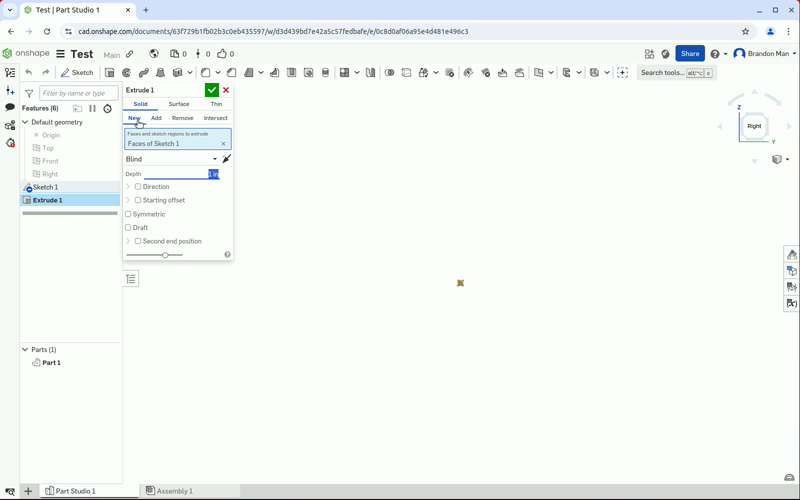
text(23.108)
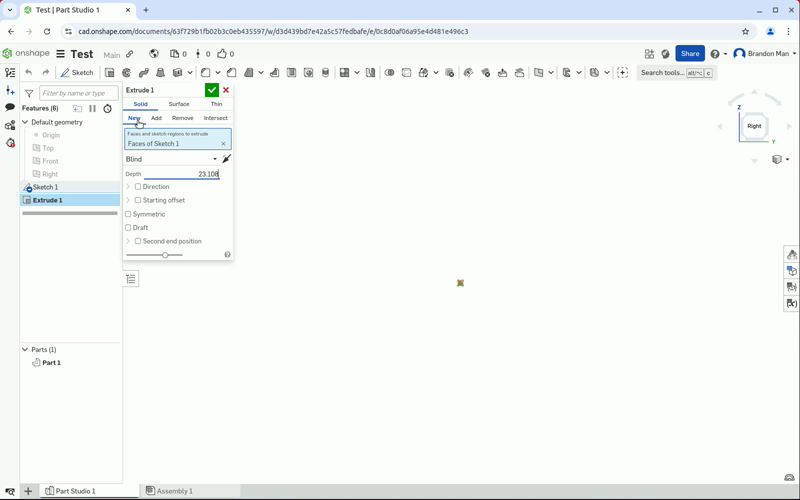
key(enter)
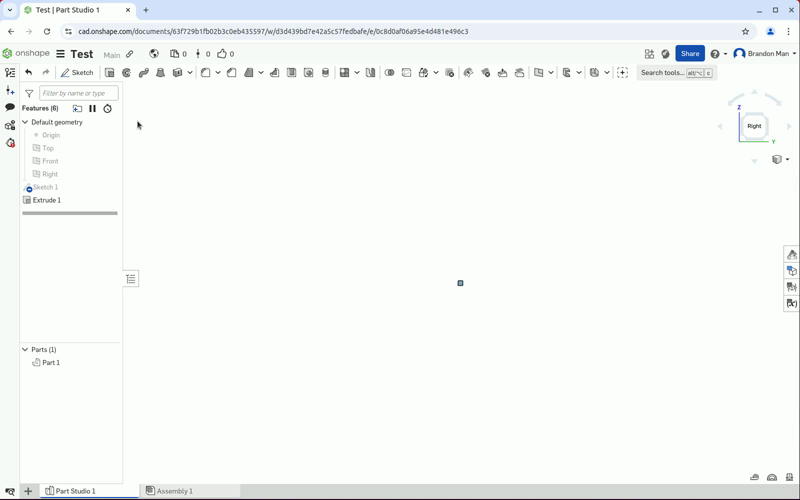
key(shift+h)
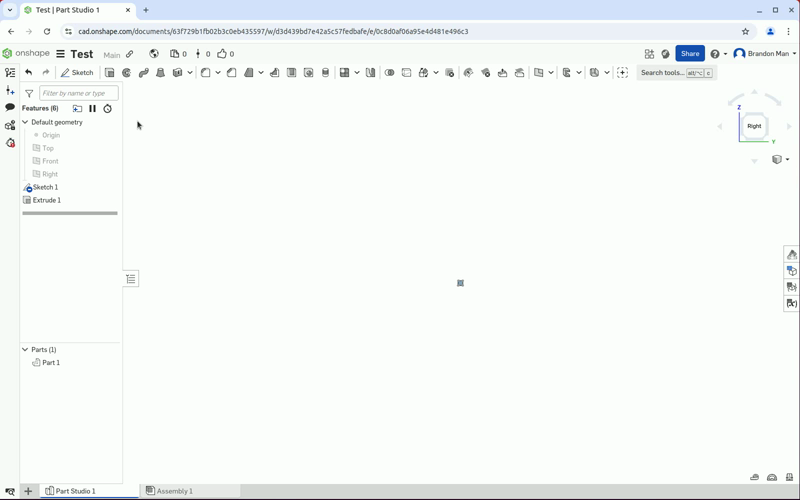
key(shift+h)
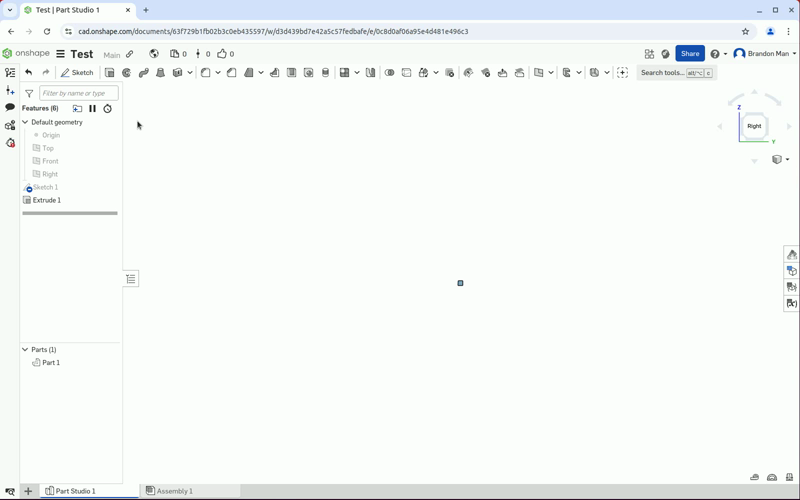
mouse_move(73, 189)
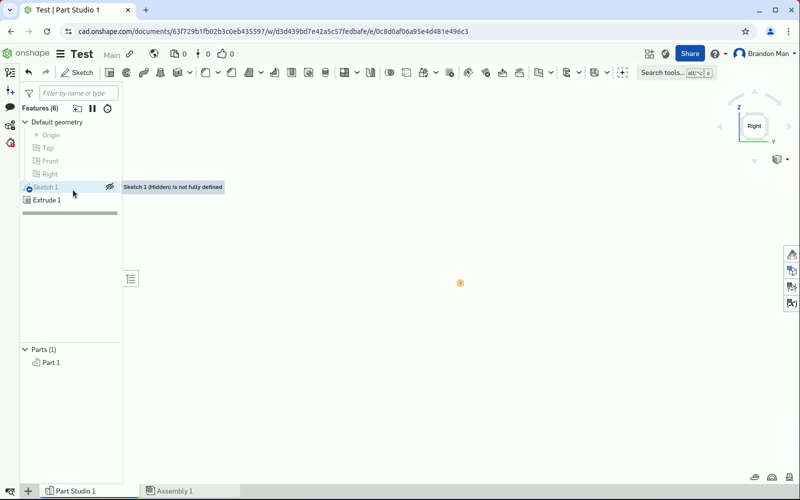
click(73, 189)
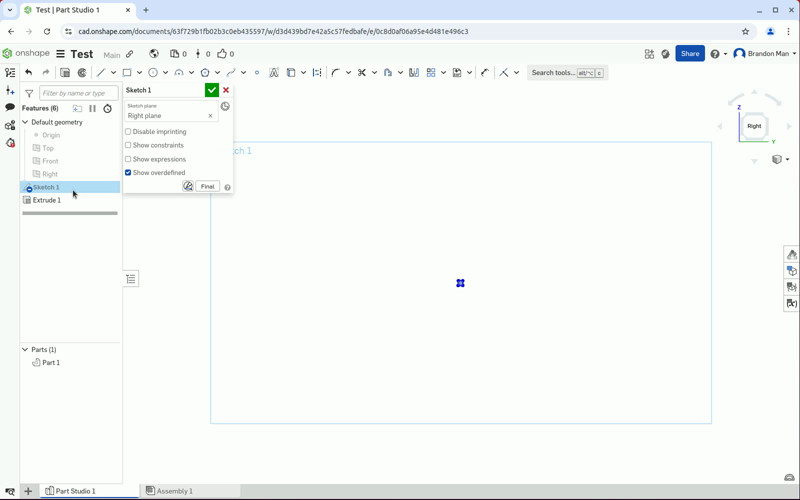
mouse_move(229, 92)
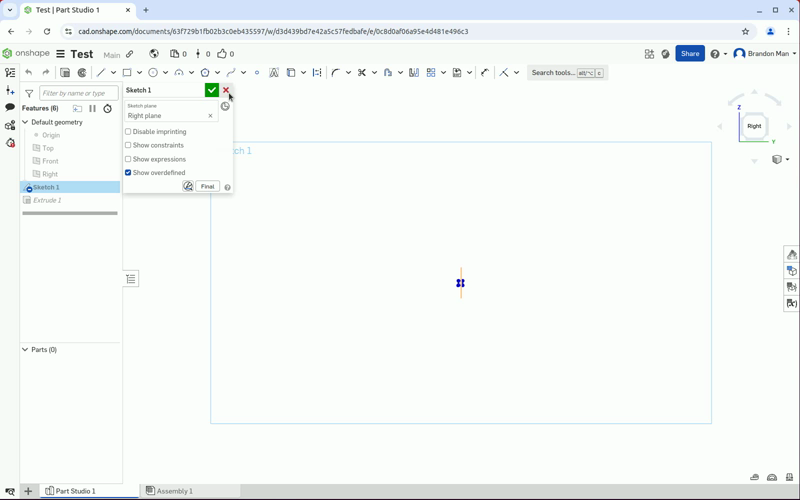
click(229, 92)
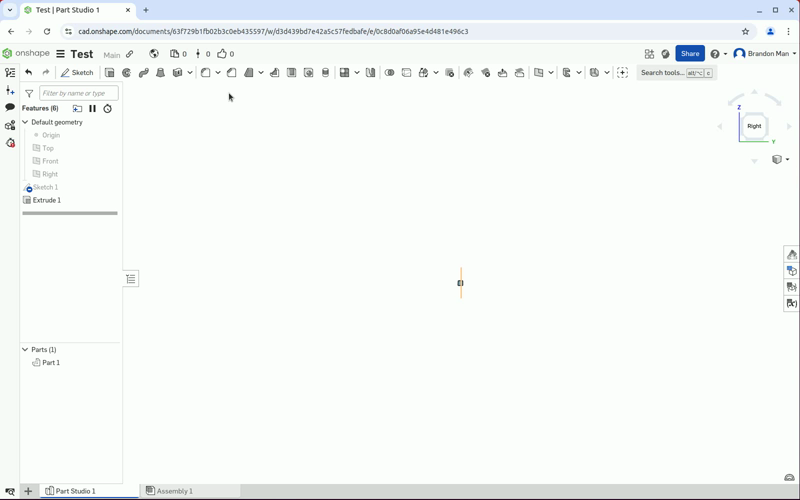
mouse_move(541, 75)
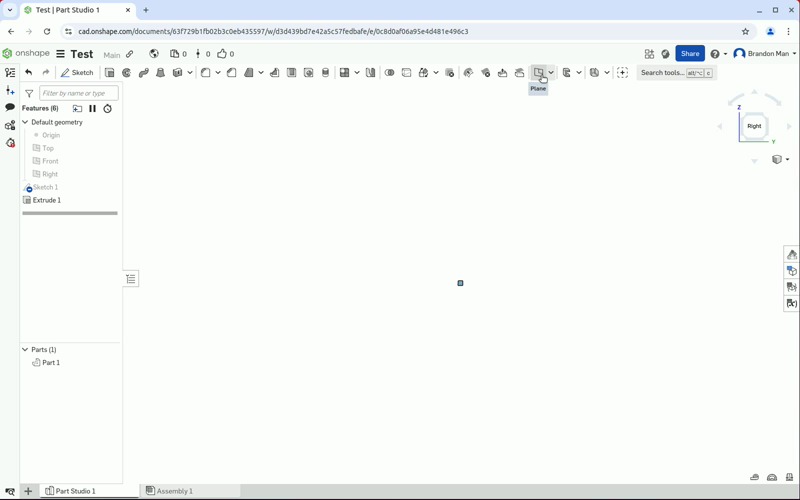
click(541, 75)
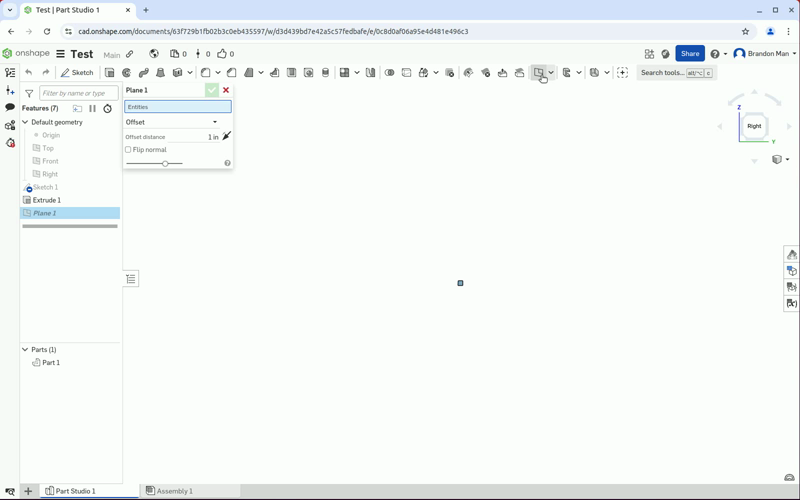
mouse_move(73, 176)
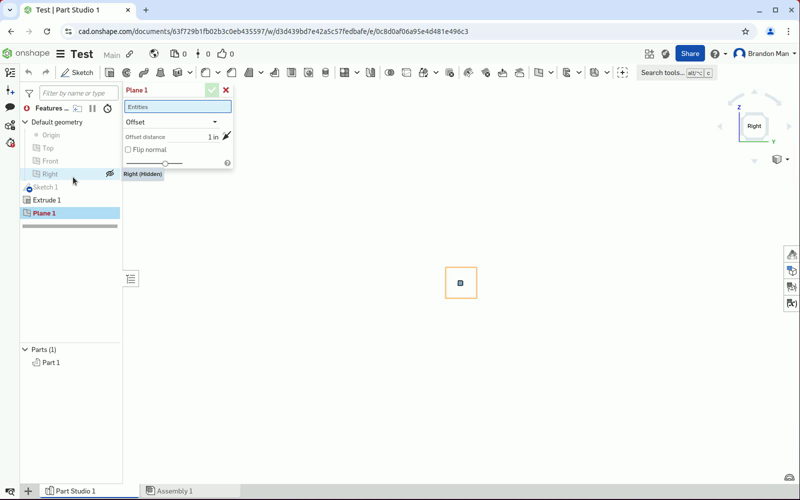
click(73, 176)
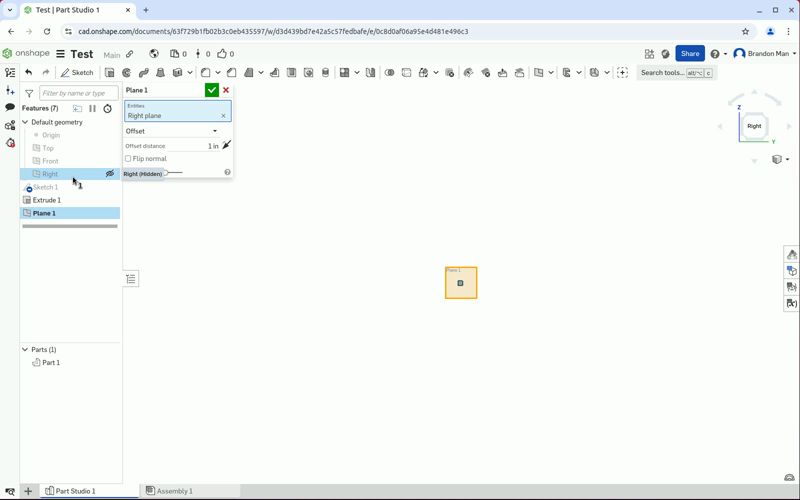
key(tab, 2)
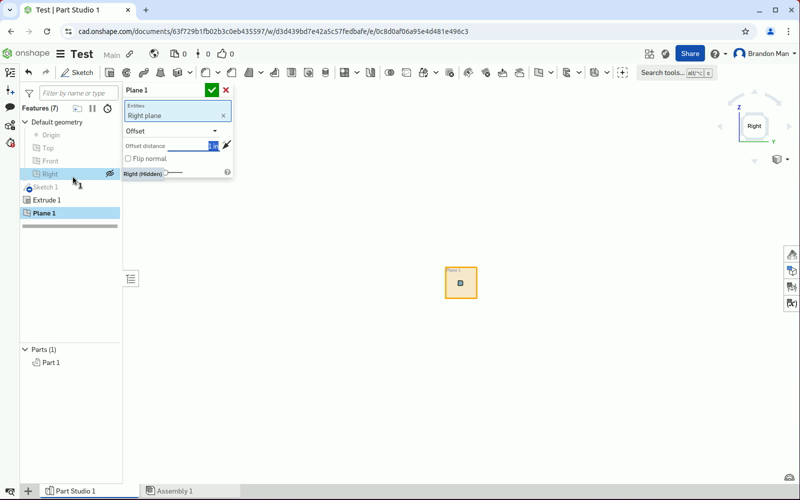
text(23.108)
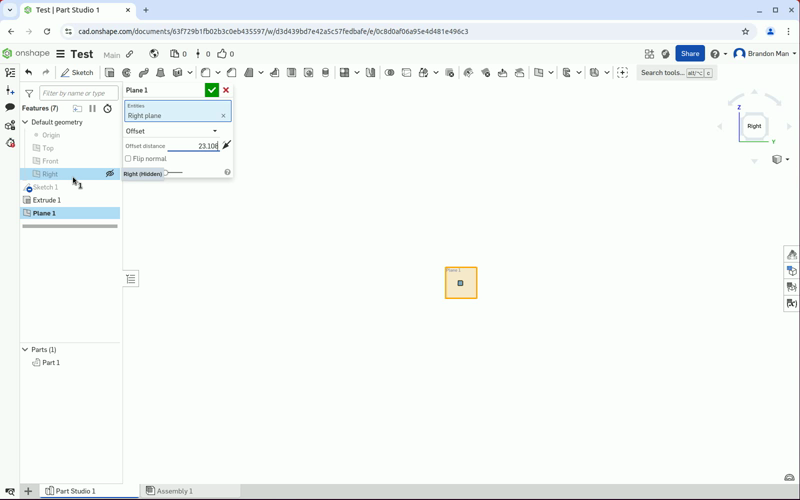
key(enter, 2)
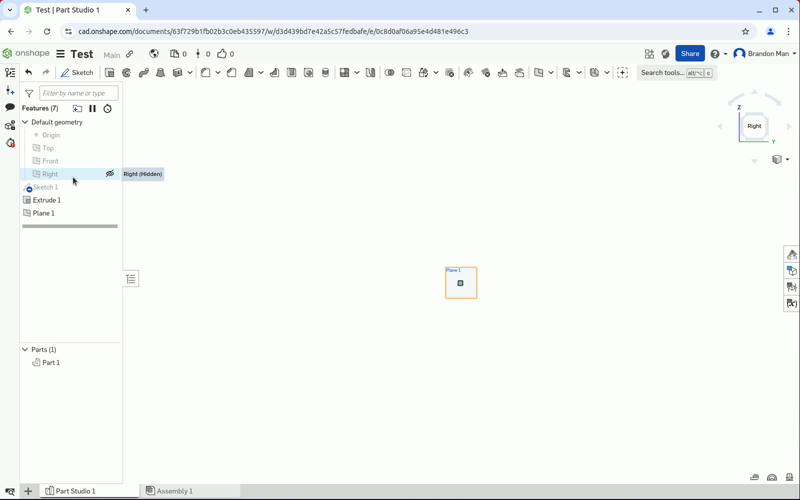
key(shift+s)
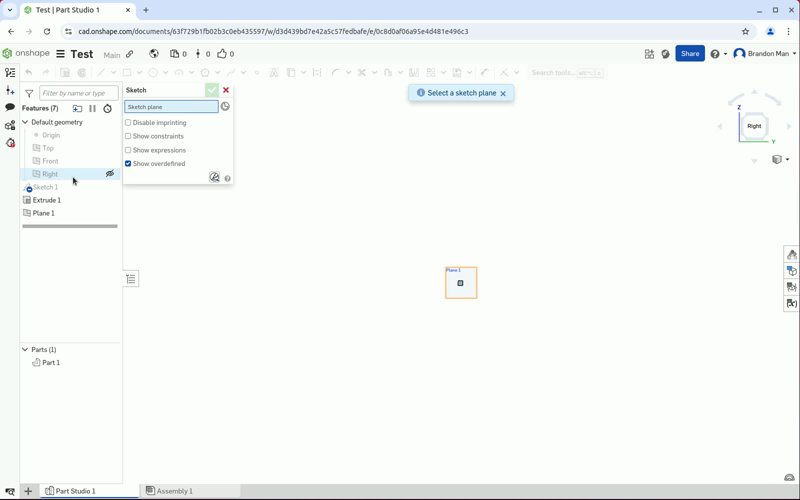
mouse_move(73, 215)
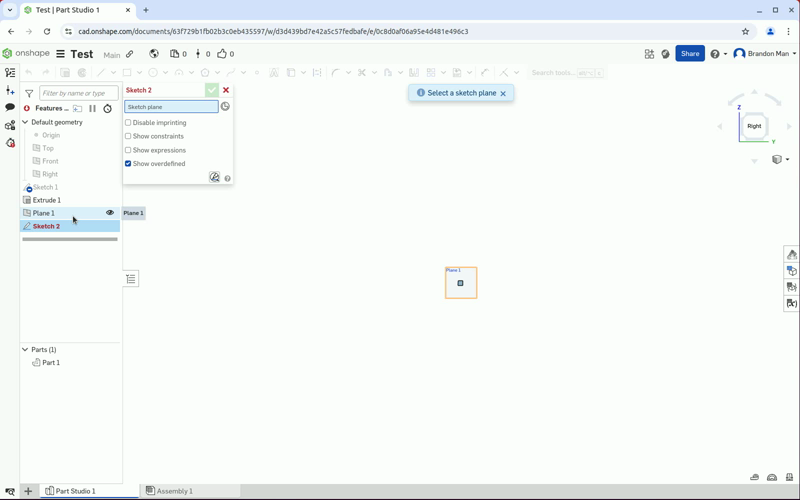
click(73, 215)
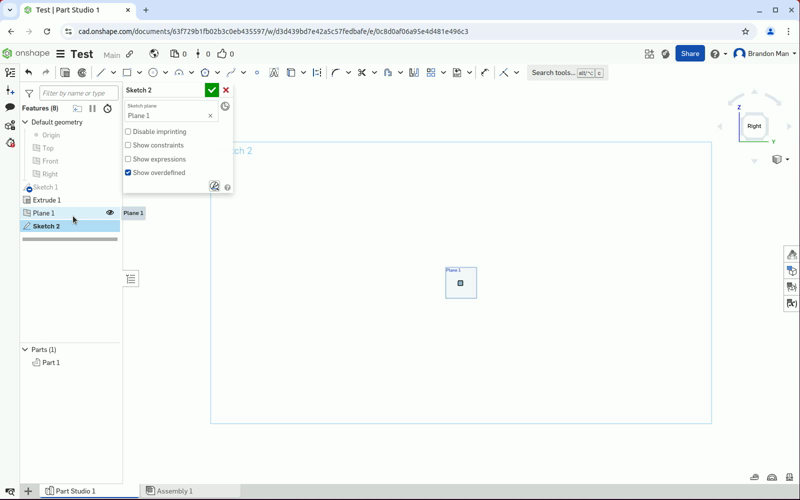
mouse_move(73, 352)
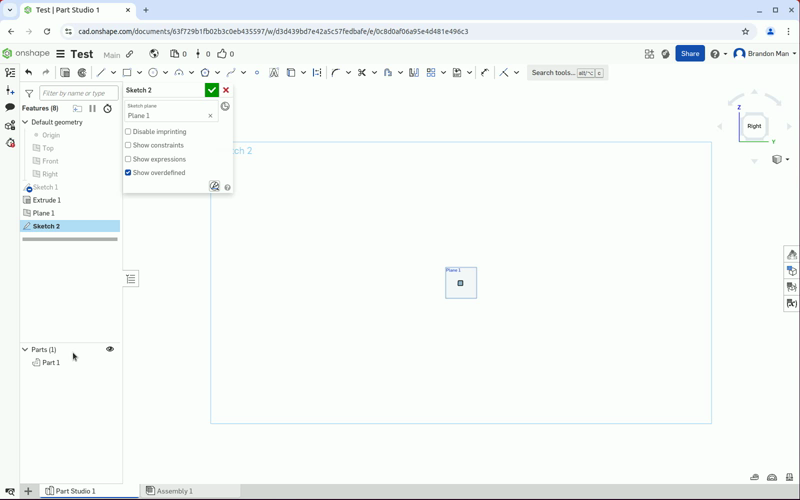
key(y)
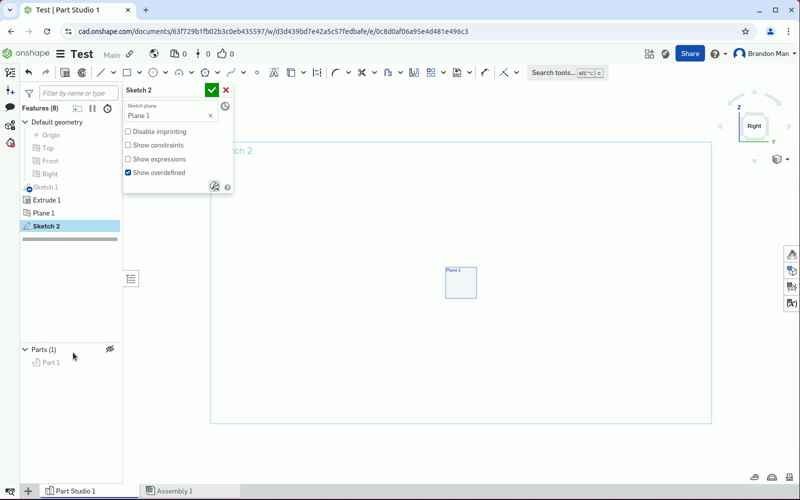
key(l)
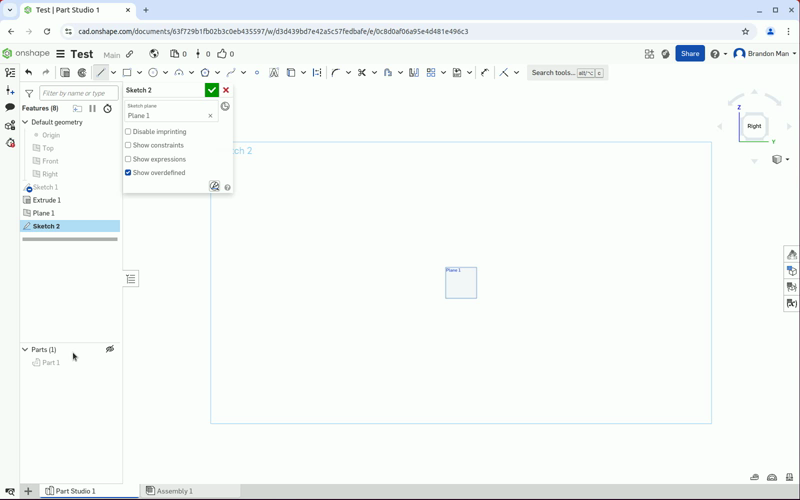
key_down(shift)
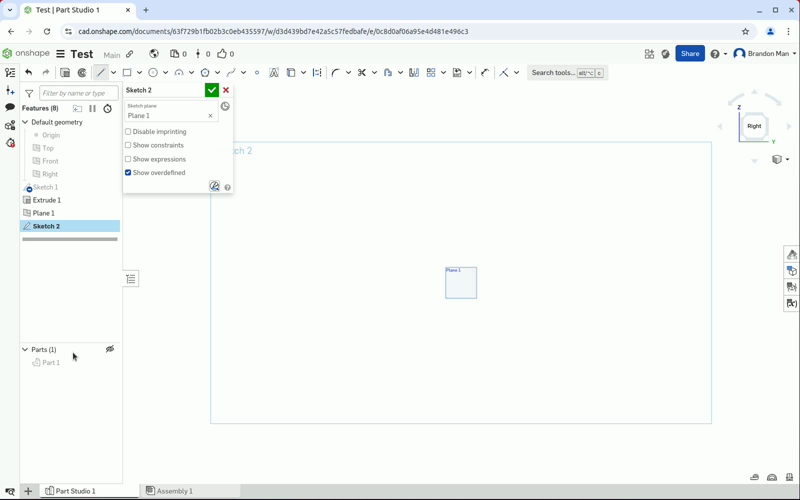
mouse_move(458, 285)
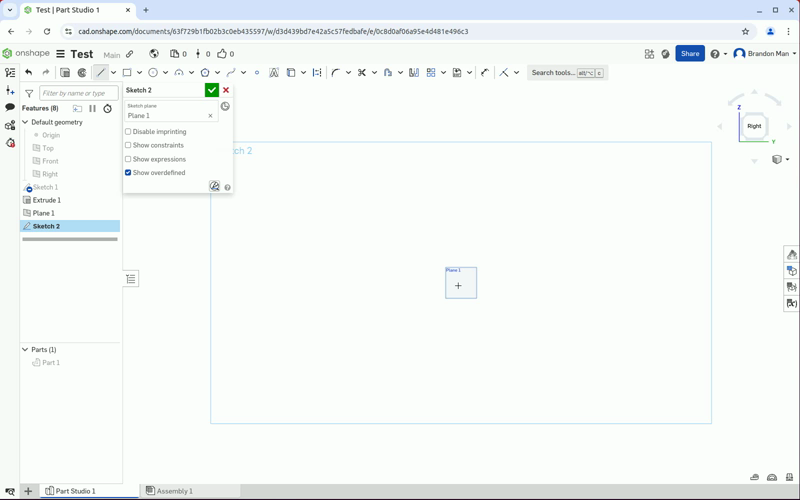
click(458, 285)
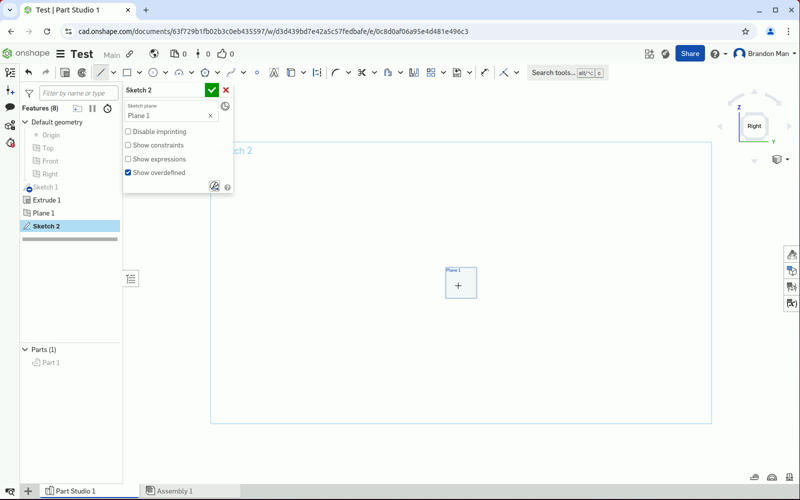
key_up(shift)
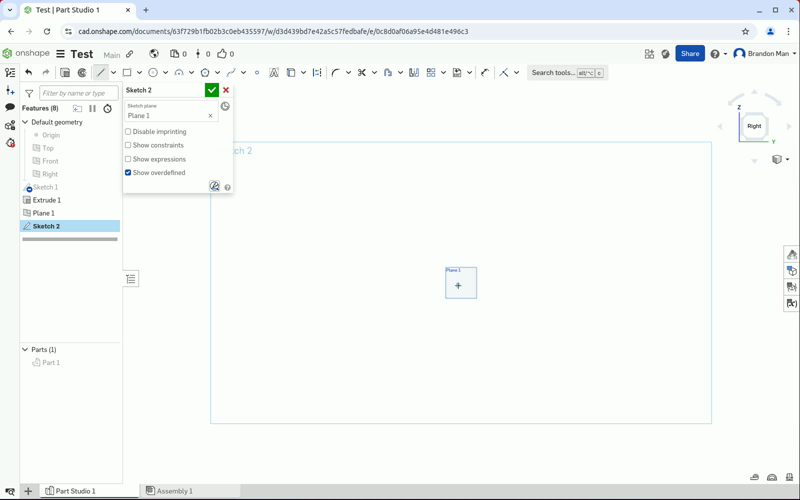
key_down(shift)
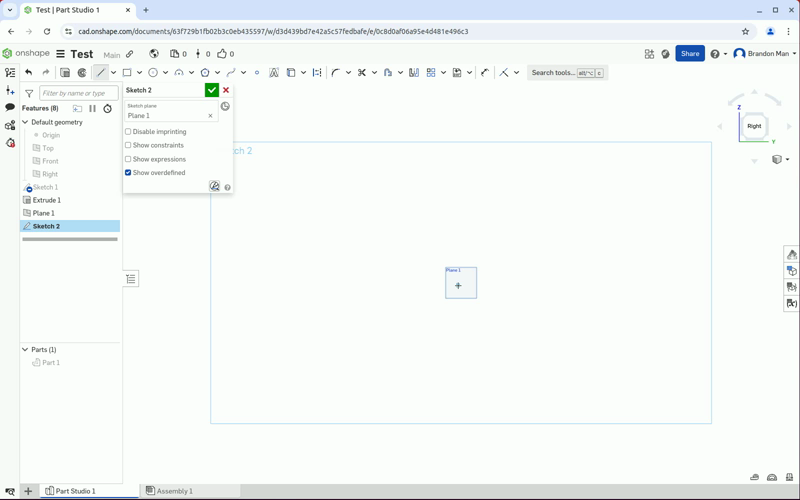
mouse_move(488, 285)
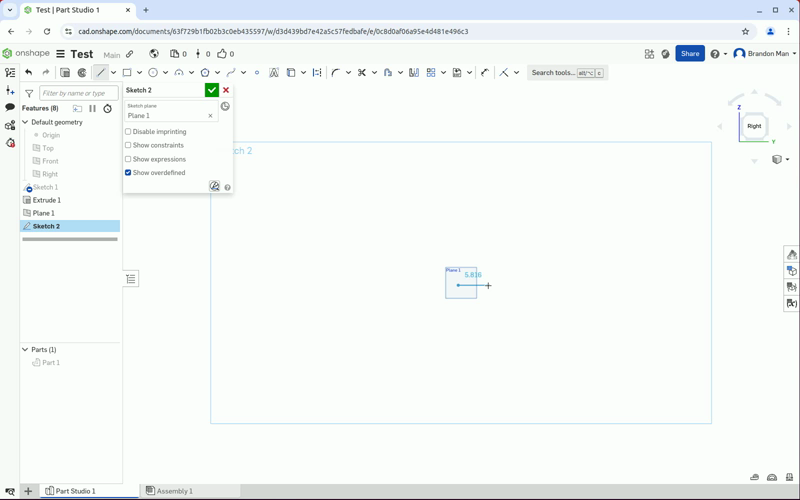
mouse_move(462, 285)
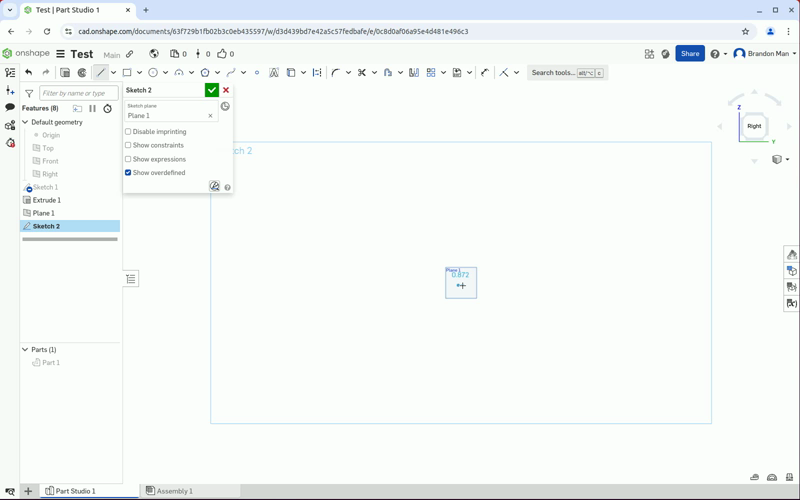
scroll(6)
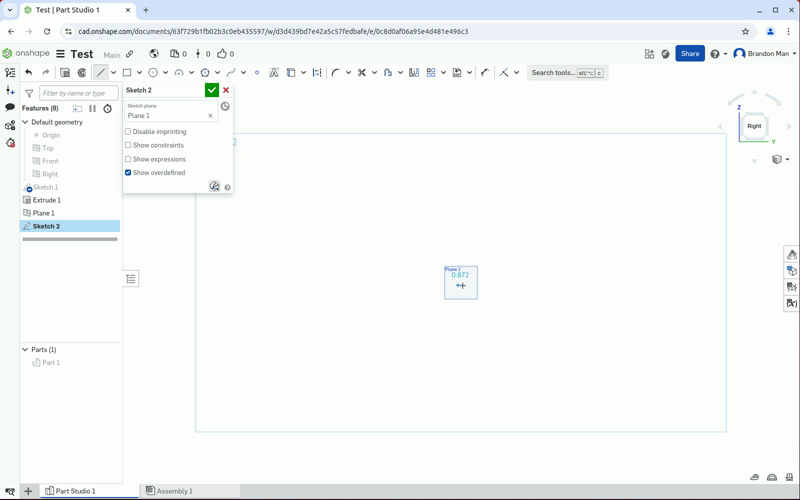
scroll(6)
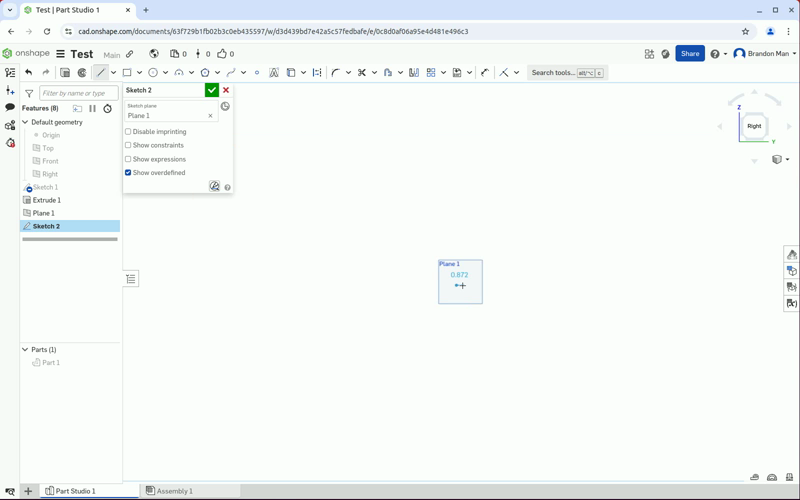
scroll(6)
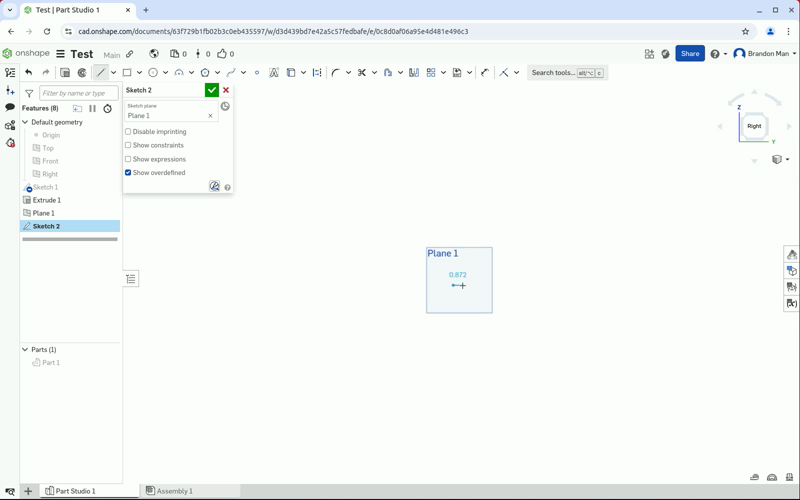
scroll(6)
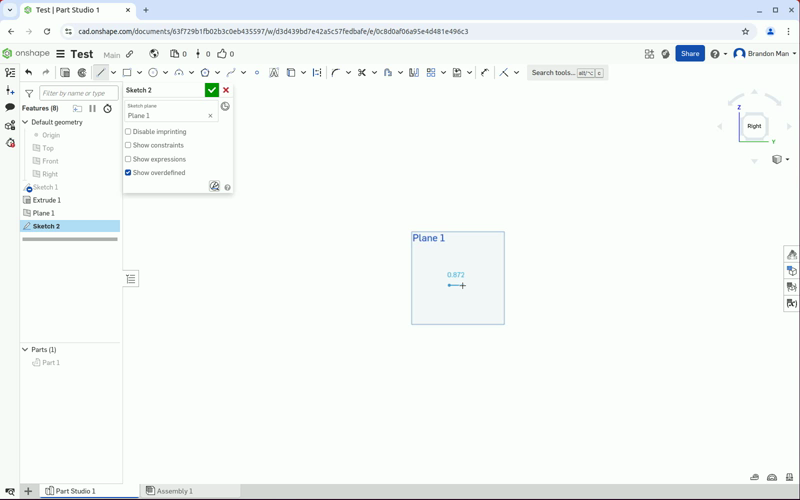
scroll(6)
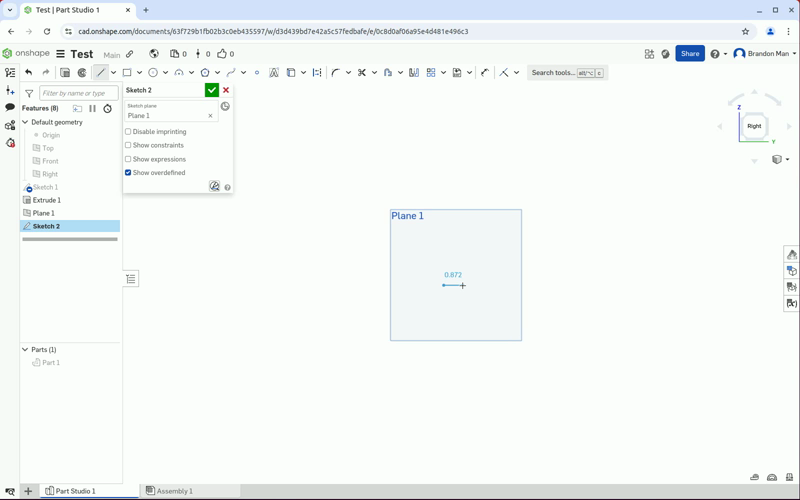
scroll(6)
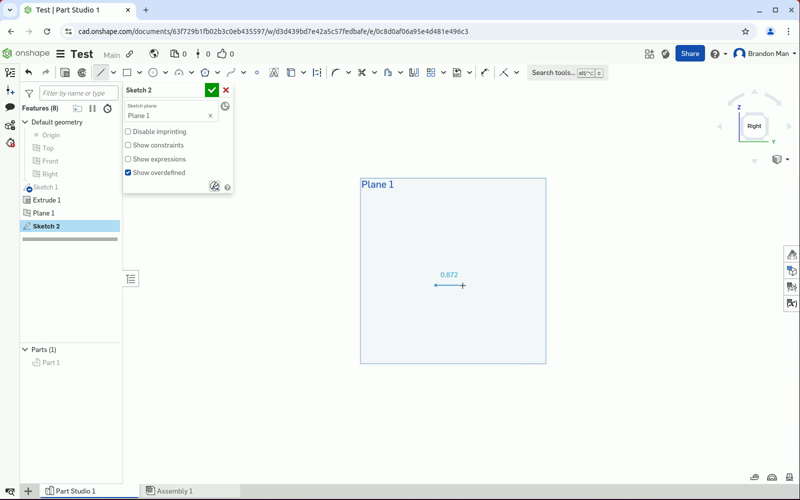
scroll(6)
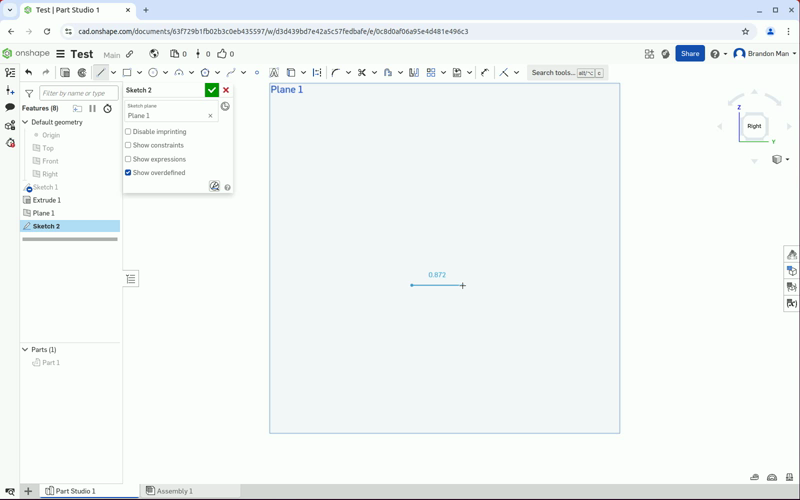
click(462, 285)
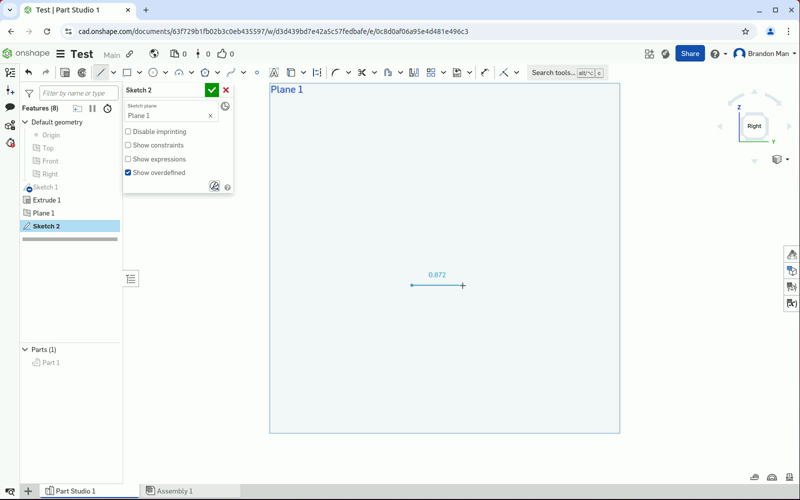
scroll(-6)
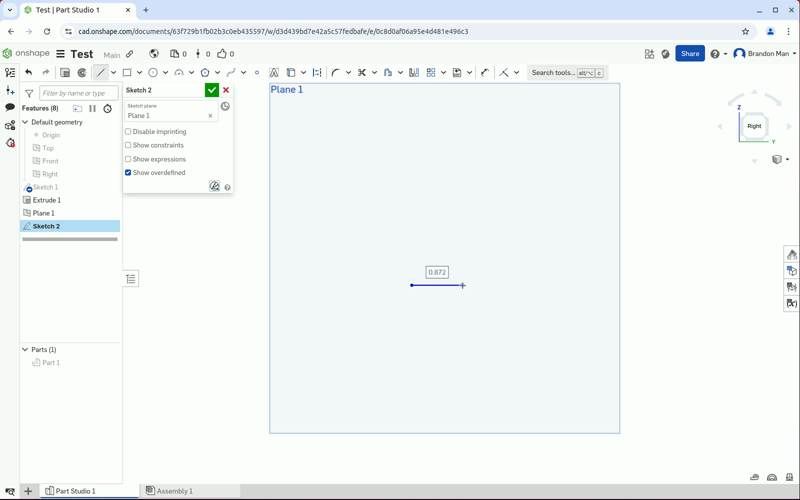
scroll(-6)
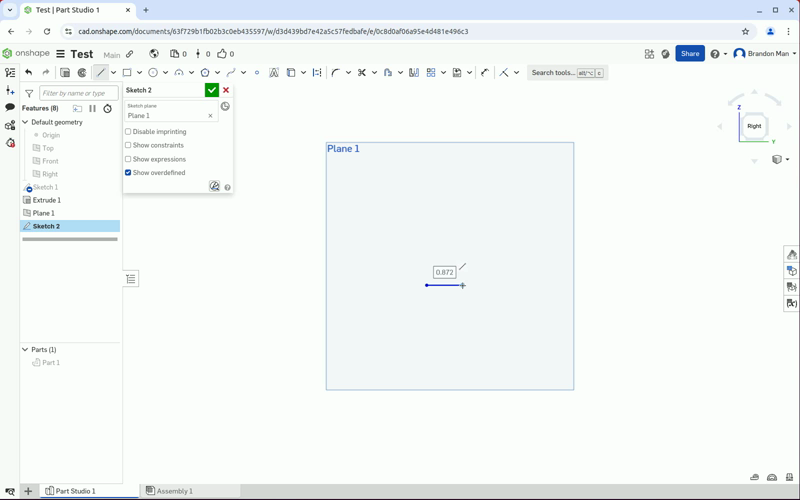
scroll(-6)
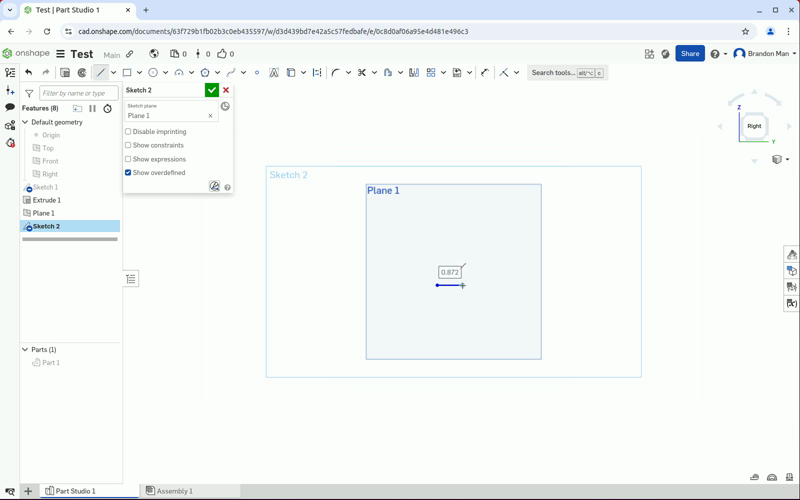
scroll(-6)
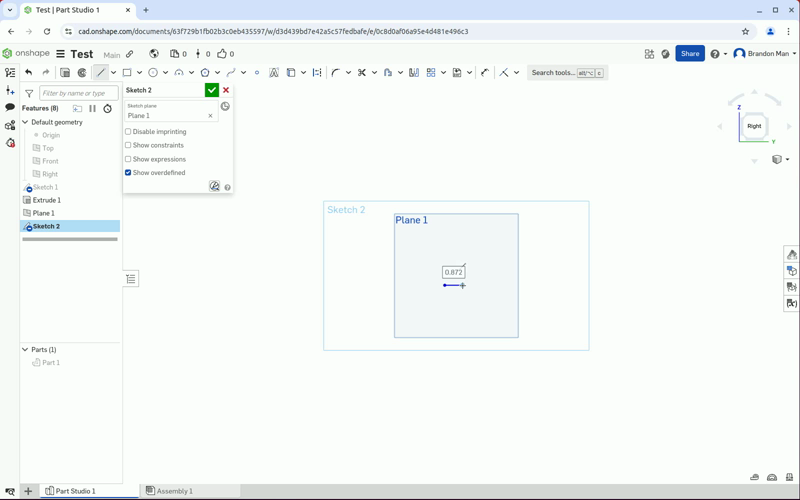
scroll(-6)
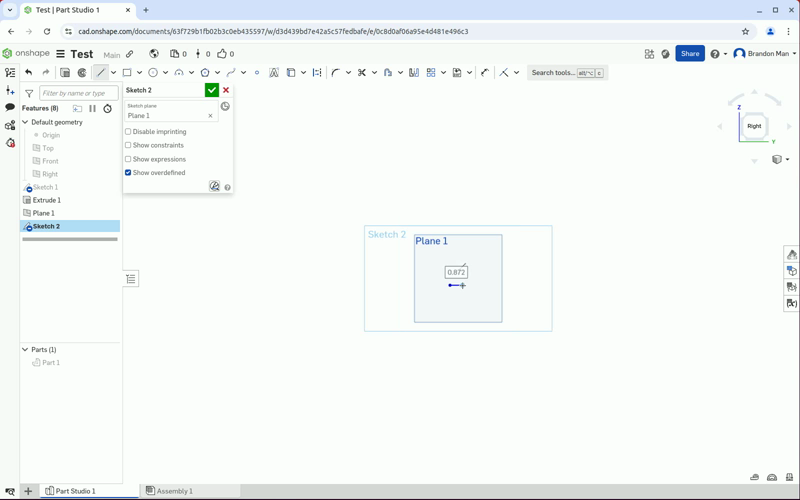
scroll(-6)
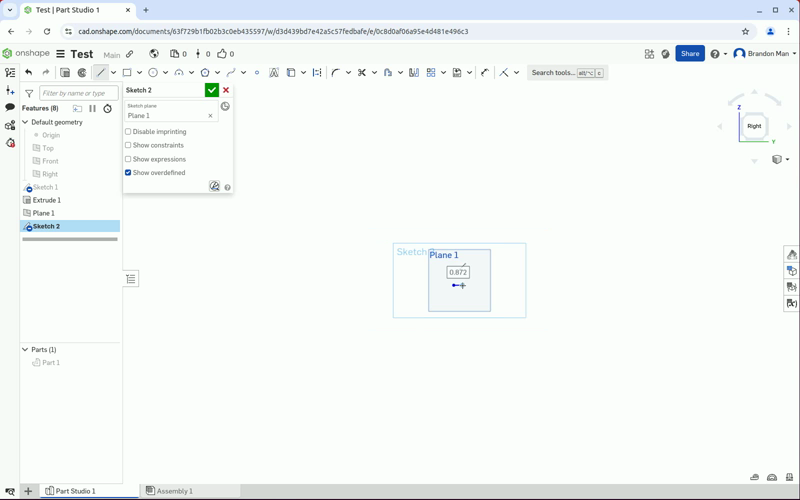
scroll(-6)
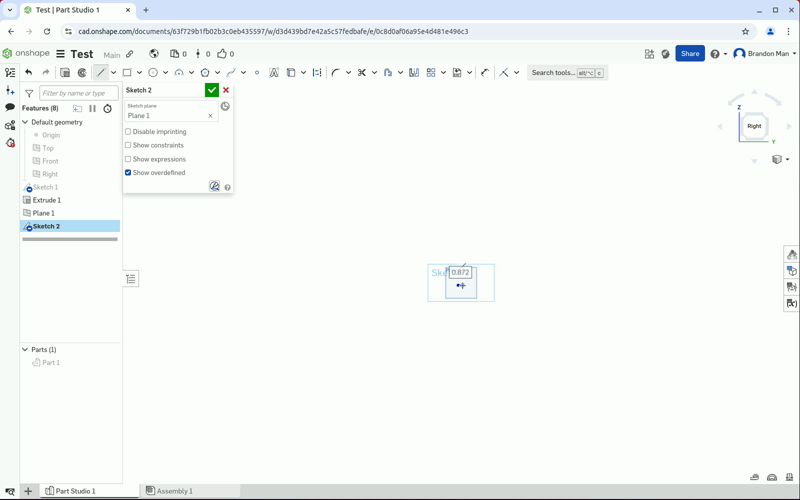
key_up(shift)
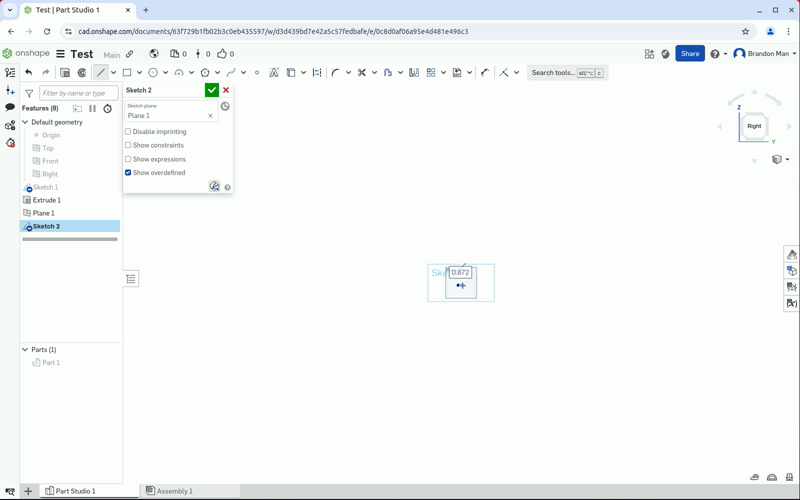
key_down(shift)
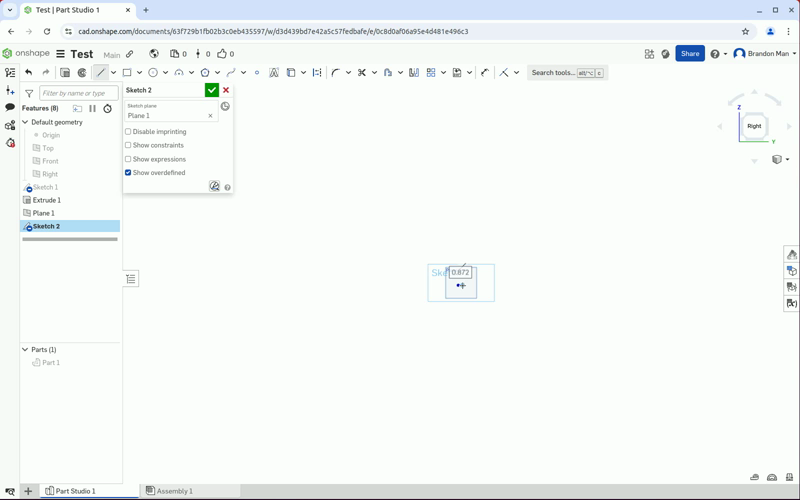
mouse_move(492, 285)
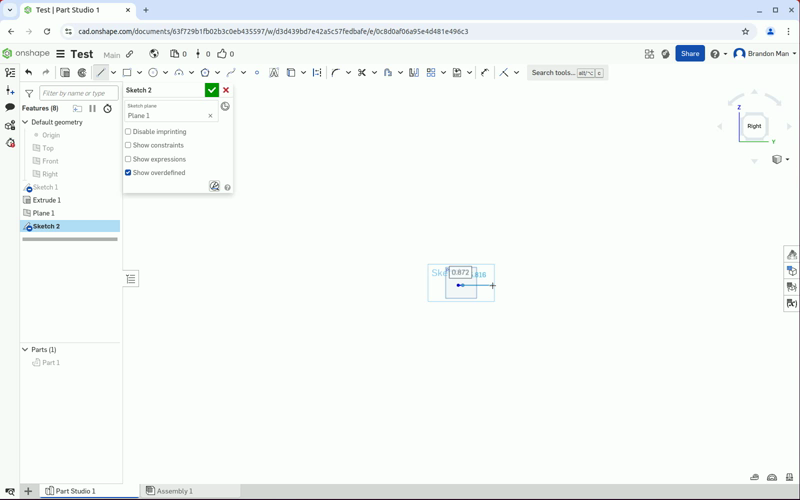
mouse_move(462, 280)
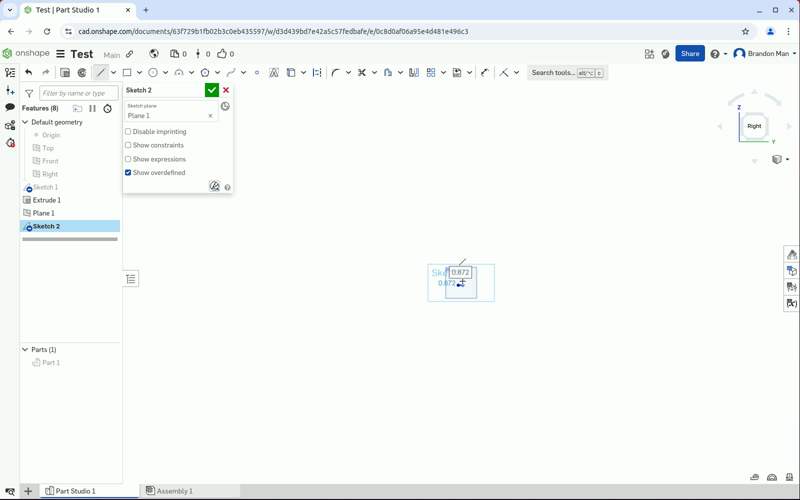
scroll(6)
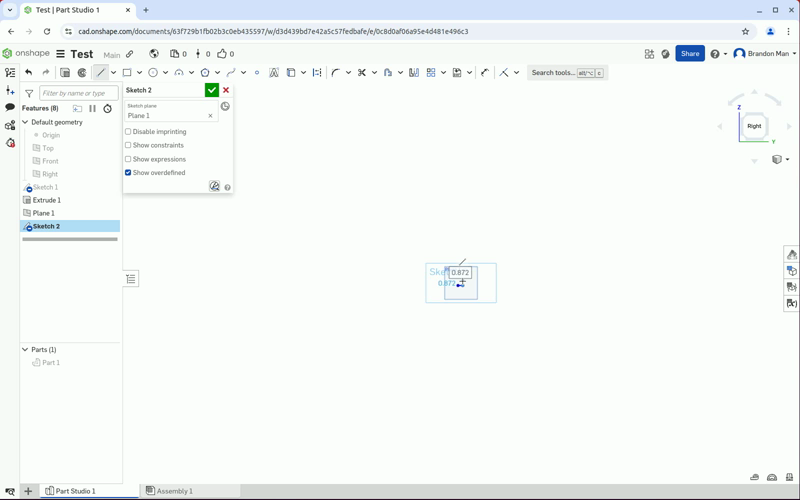
scroll(6)
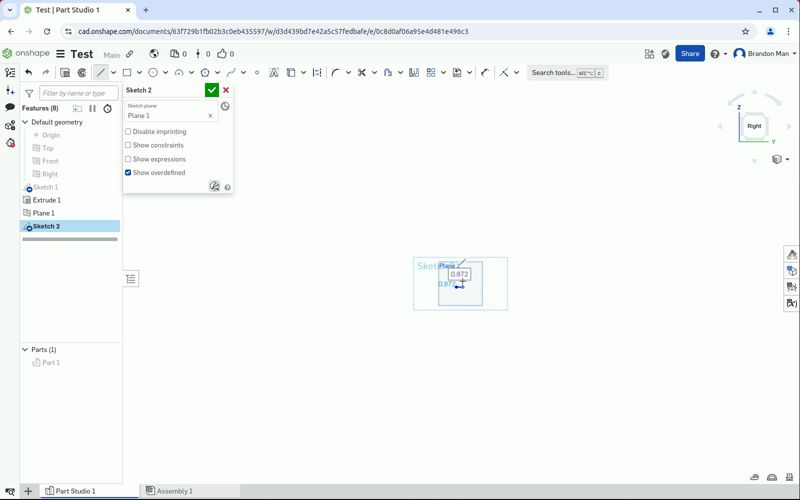
scroll(6)
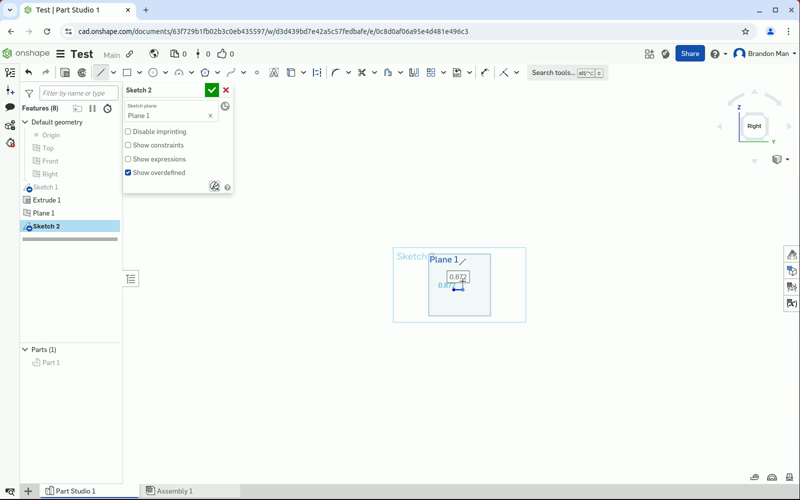
scroll(6)
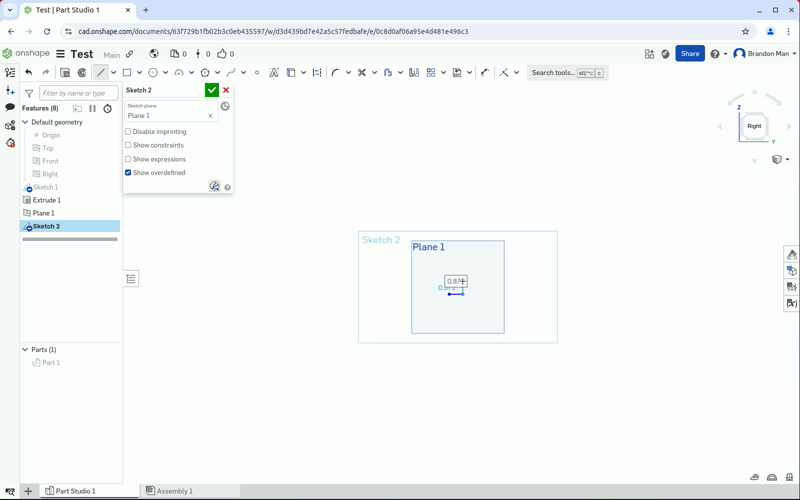
scroll(6)
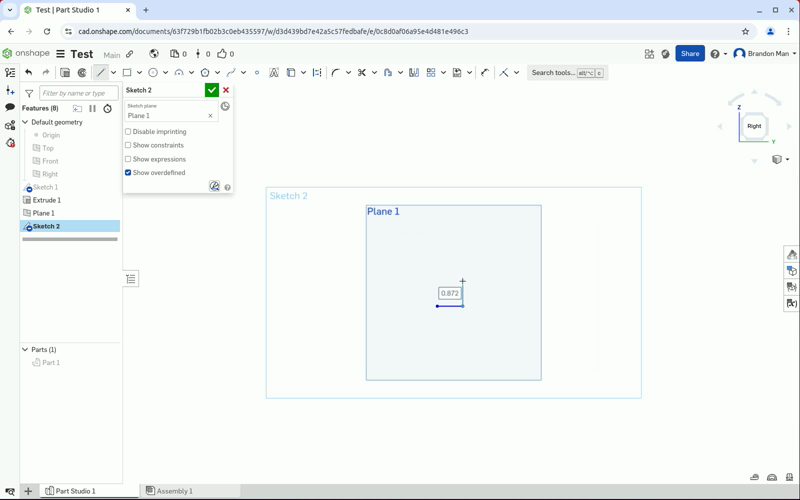
scroll(6)
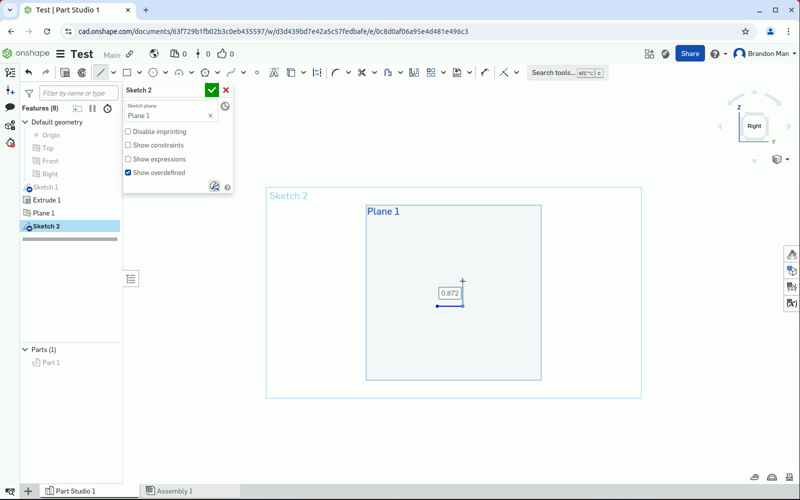
scroll(6)
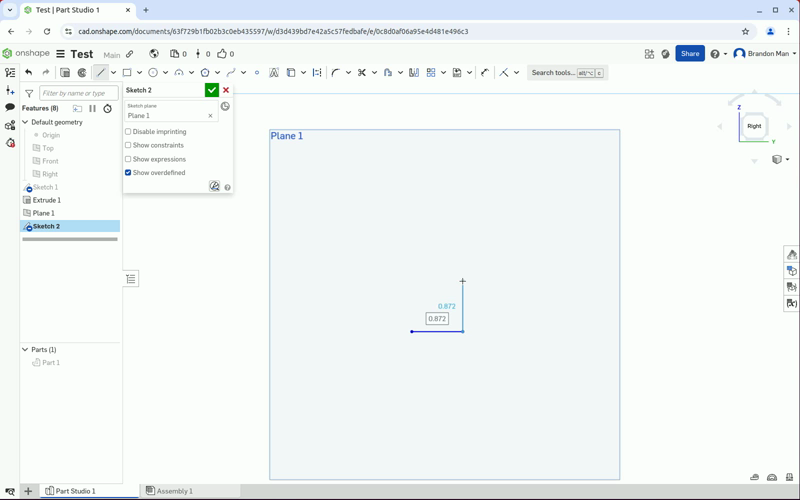
click(462, 280)
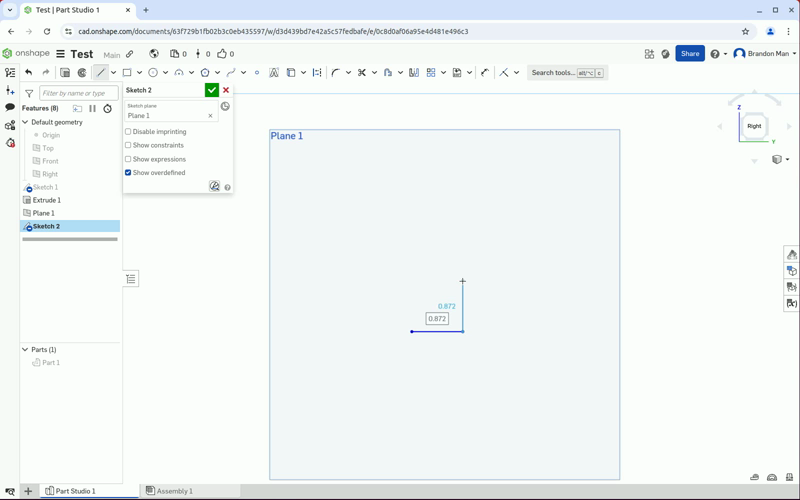
scroll(-6)
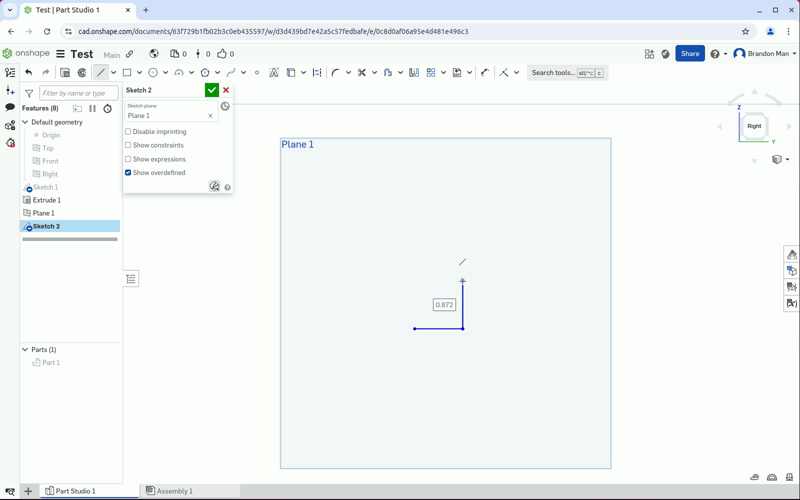
scroll(-6)
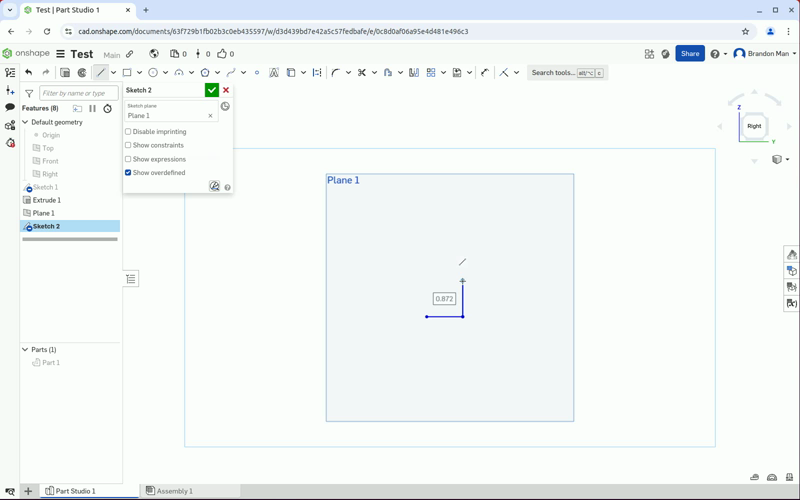
scroll(-6)
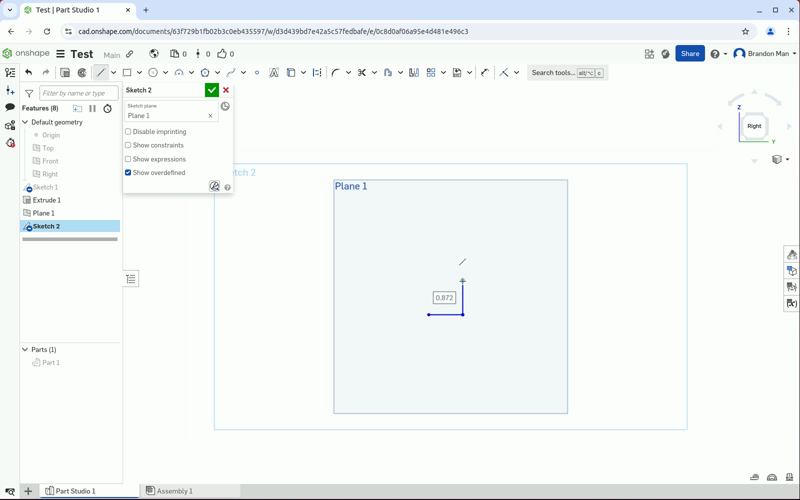
scroll(-6)
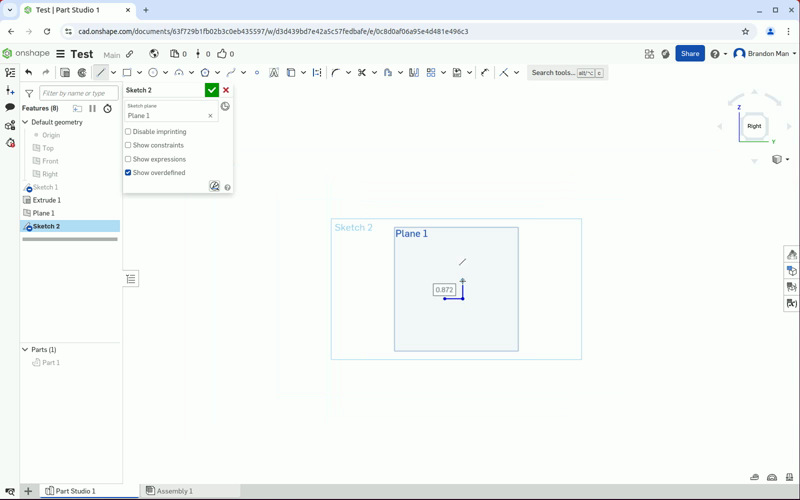
scroll(-6)
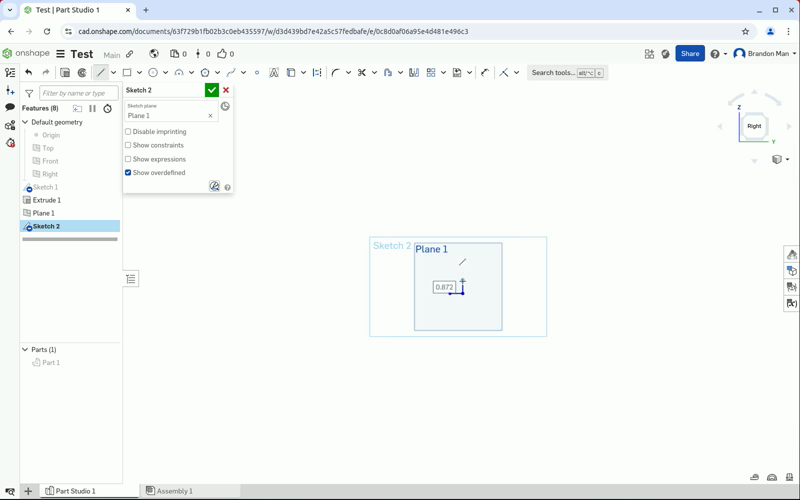
scroll(-6)
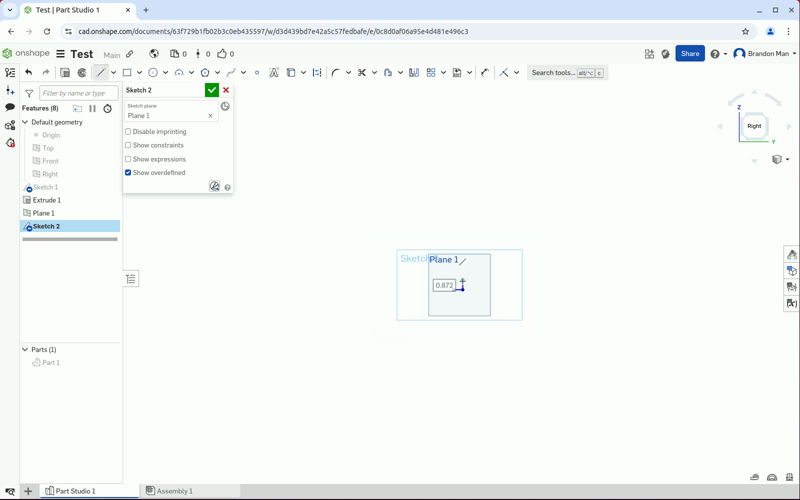
scroll(-6)
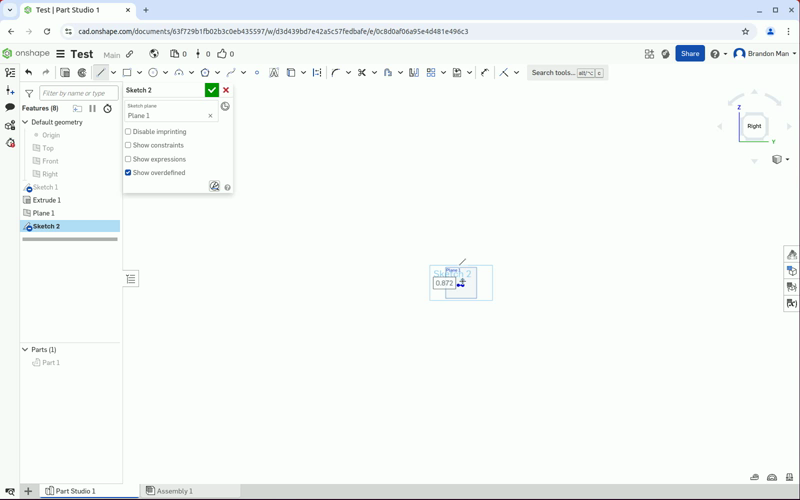
key_up(shift)
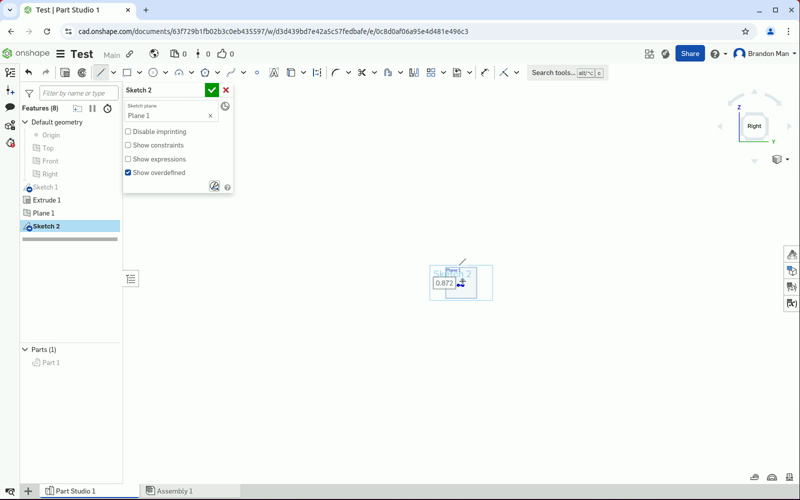
key_down(shift)
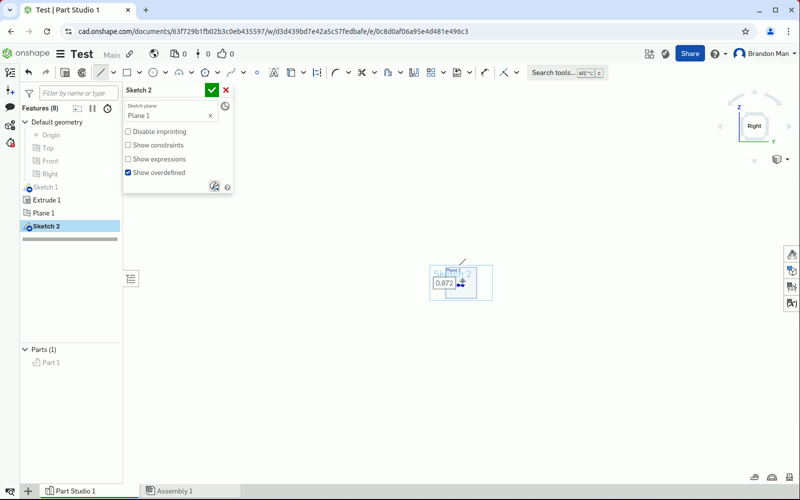
mouse_move(492, 280)
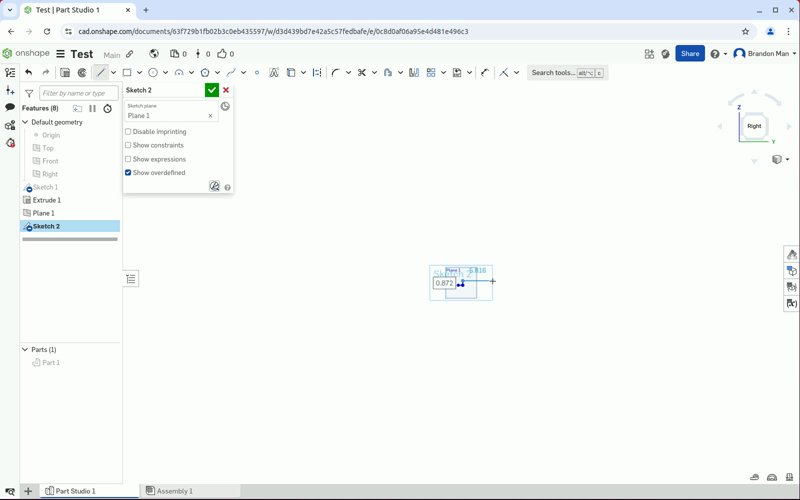
mouse_move(458, 280)
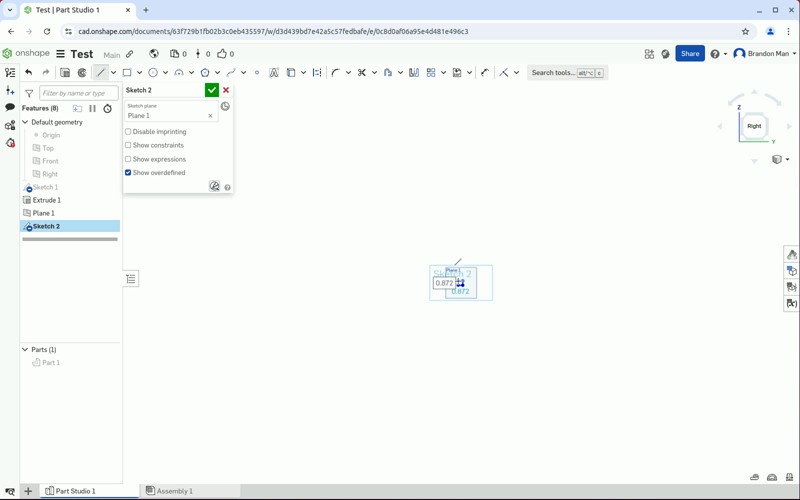
scroll(6)
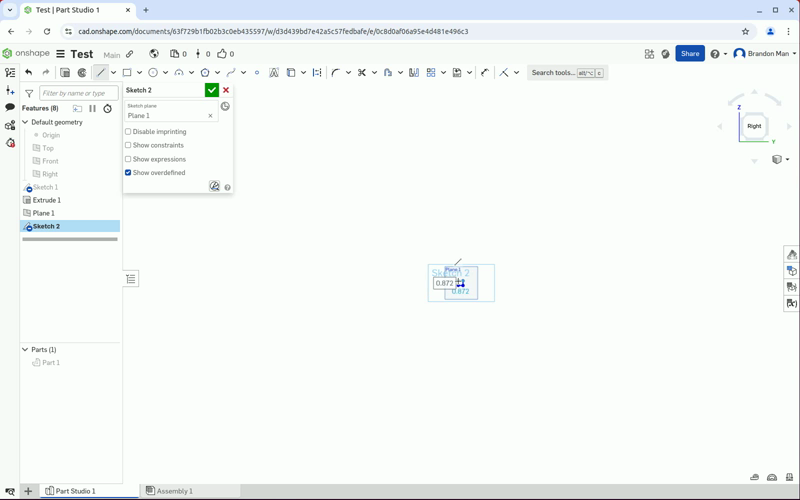
scroll(6)
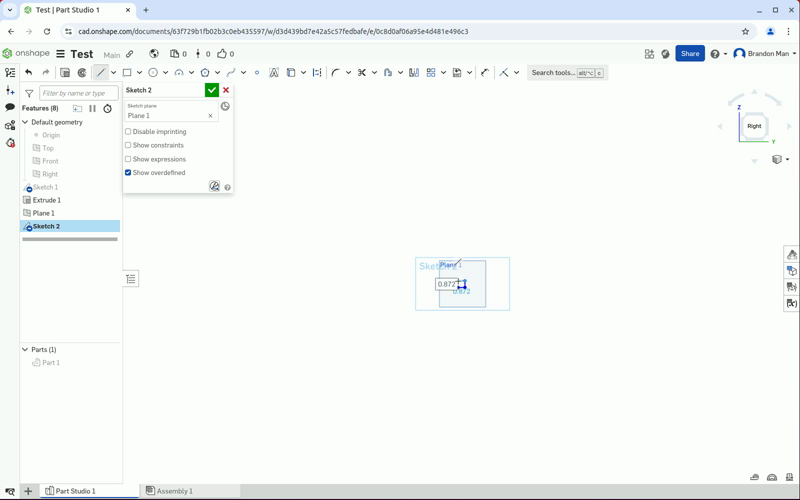
scroll(6)
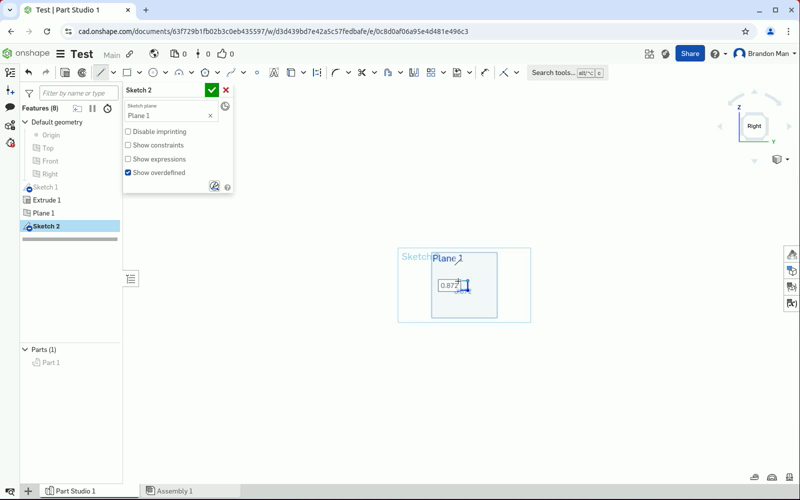
scroll(6)
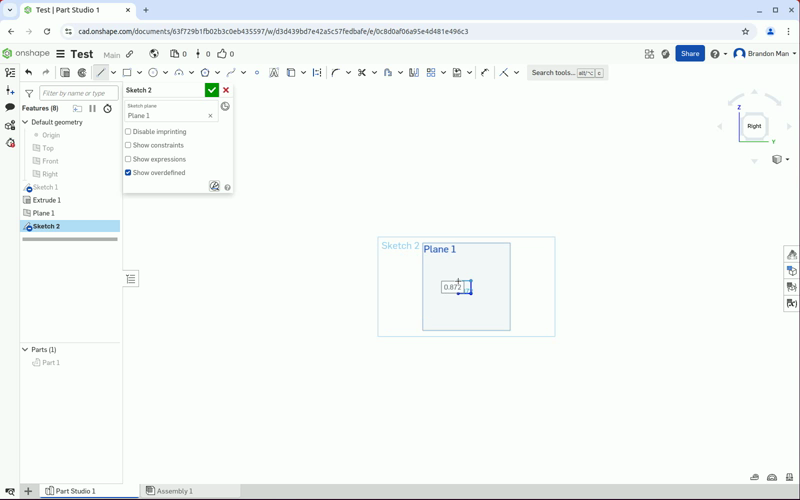
scroll(6)
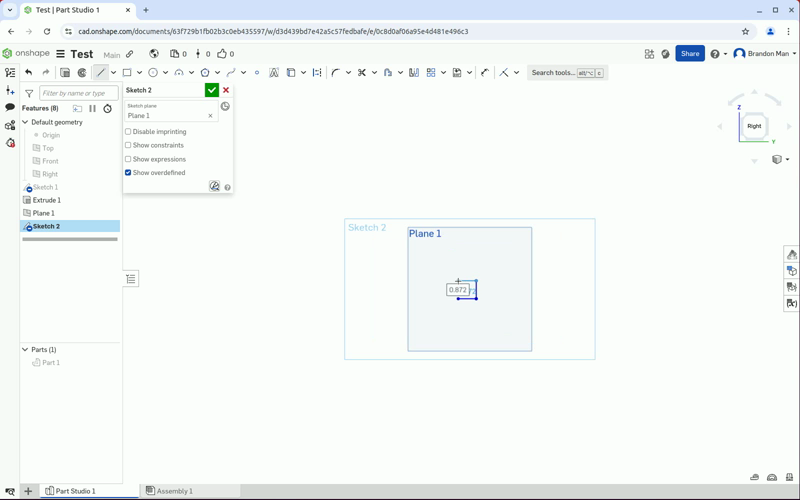
scroll(6)
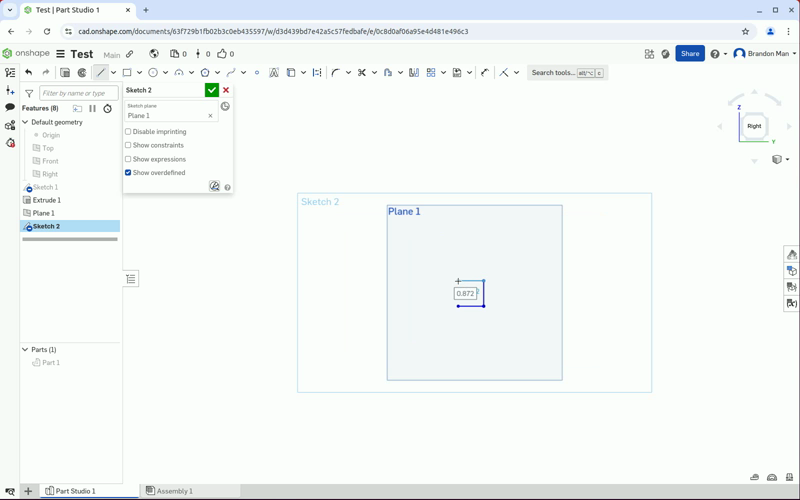
scroll(6)
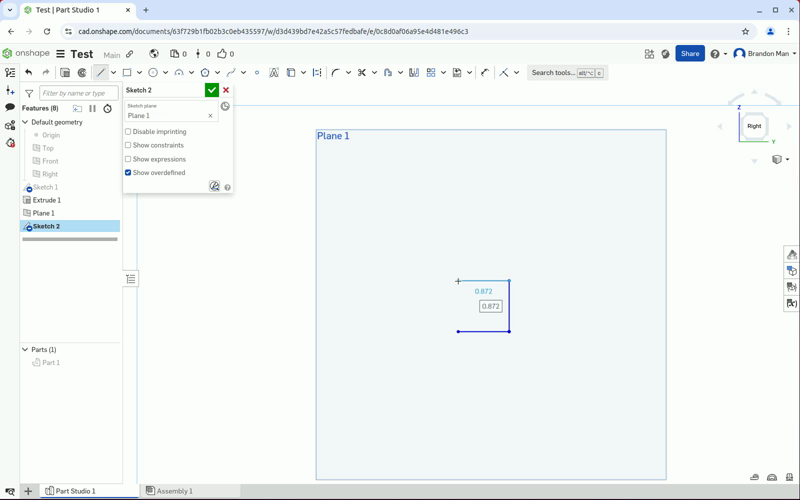
click(458, 280)
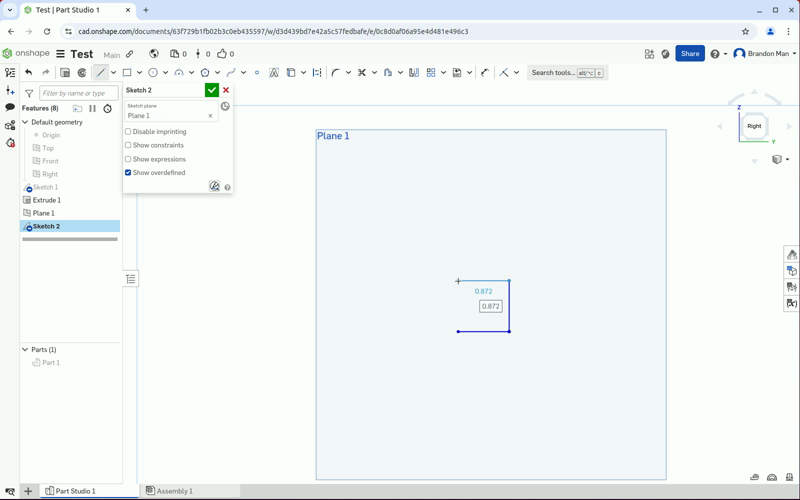
scroll(-6)
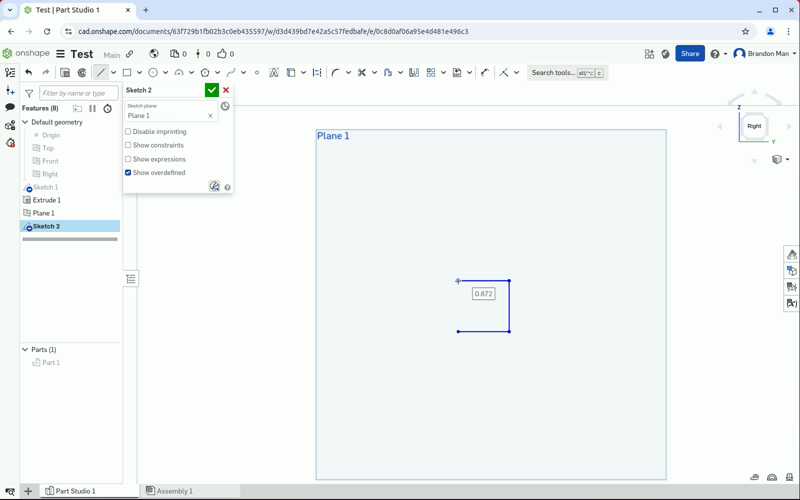
scroll(-6)
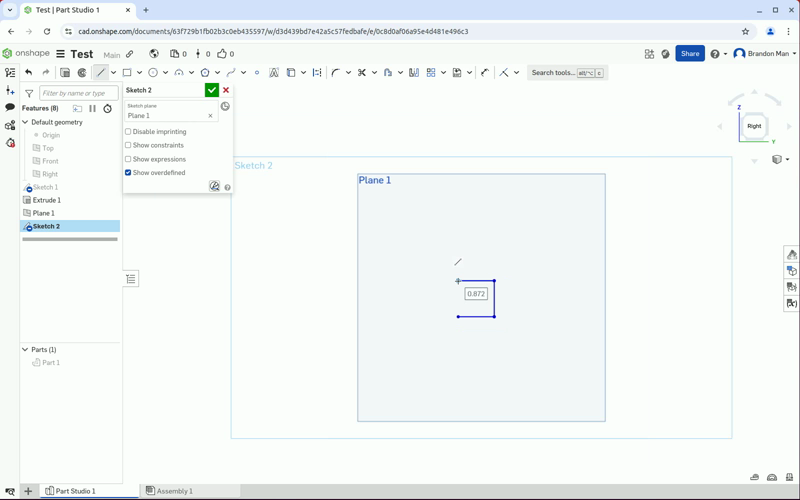
scroll(-6)
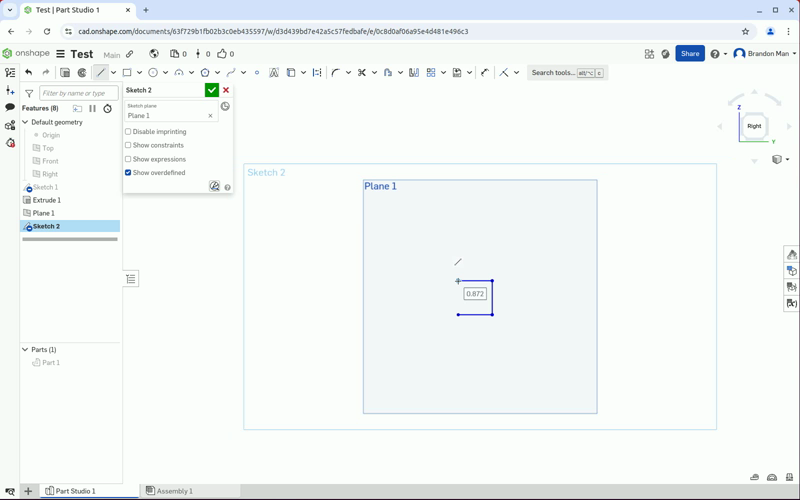
scroll(-6)
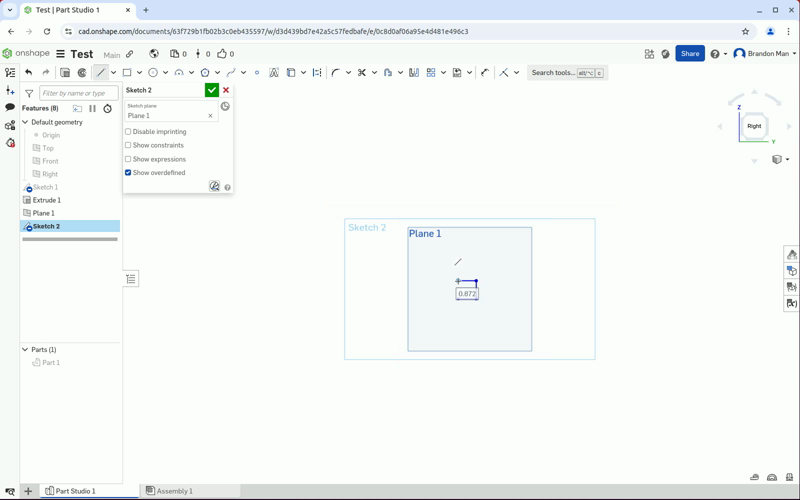
scroll(-6)
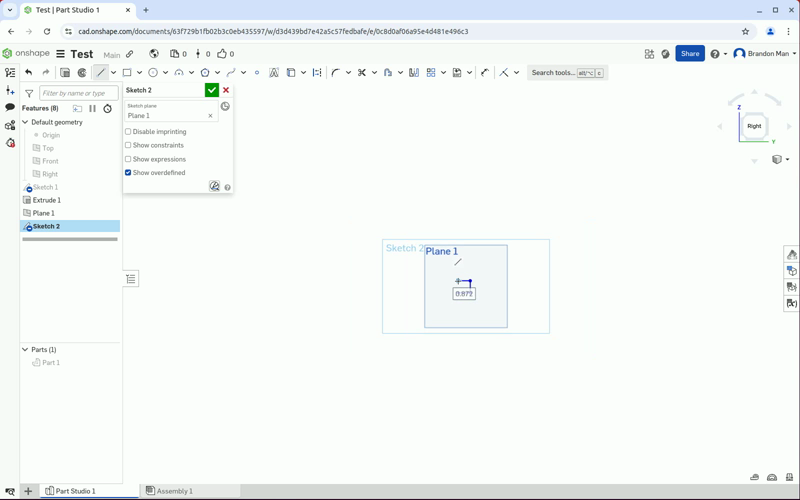
scroll(-6)
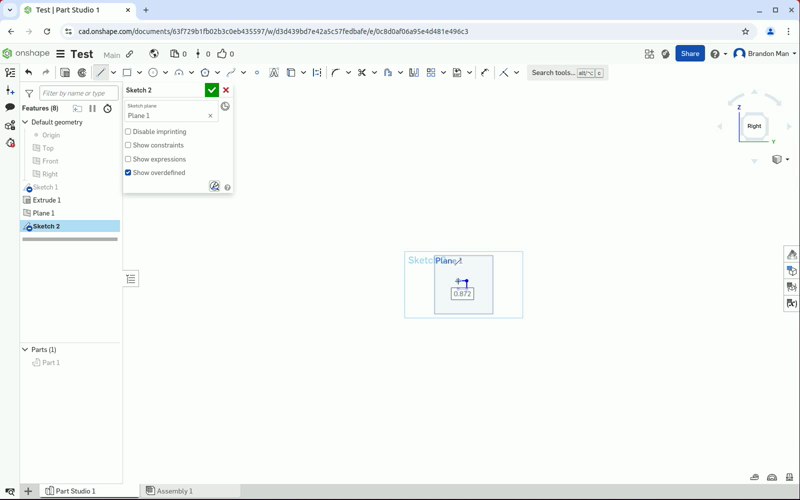
scroll(-6)
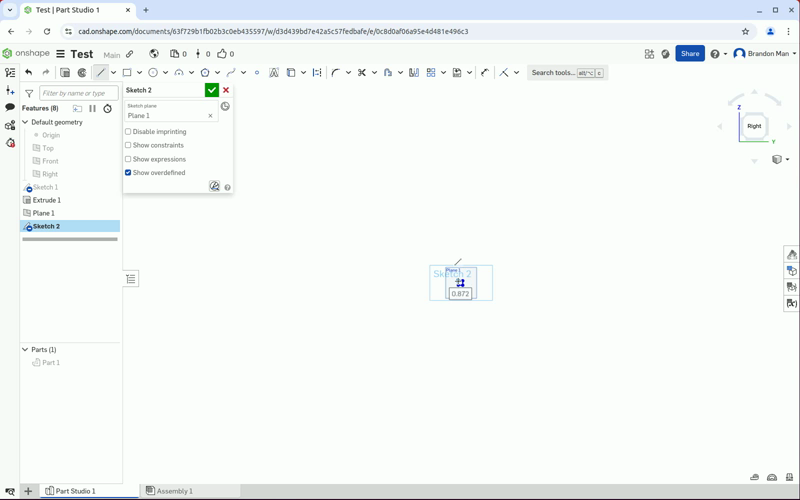
key_up(shift)
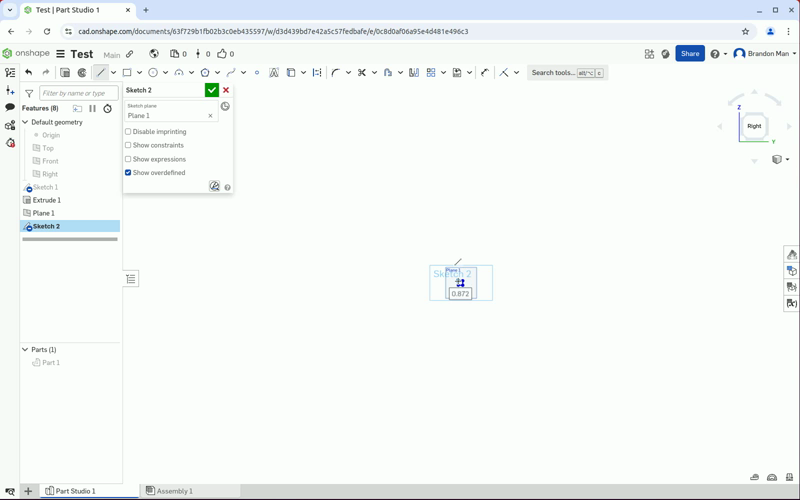
mouse_move(488, 280)
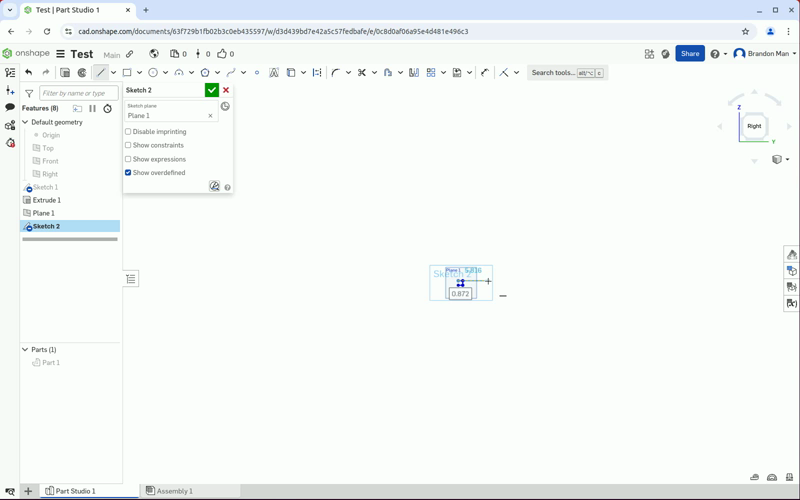
key_down(shift)
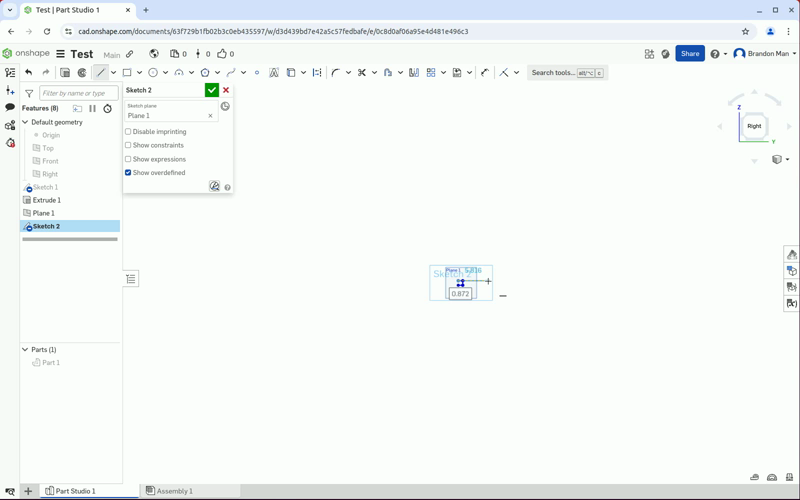
mouse_move(458, 285)
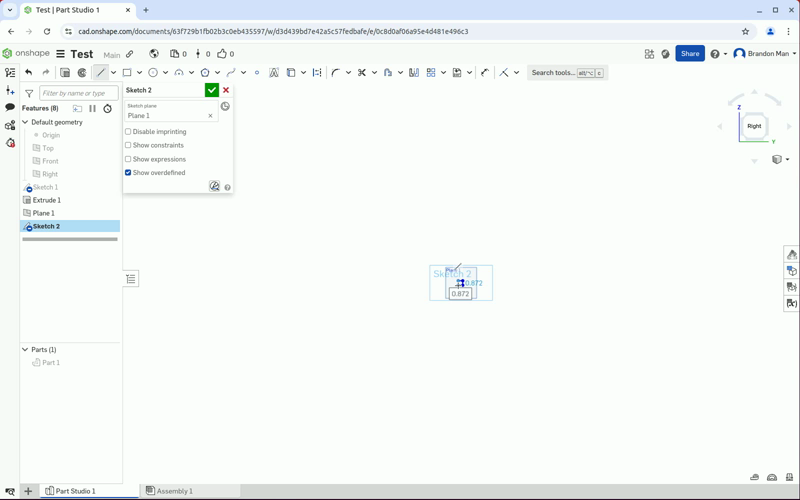
scroll(6)
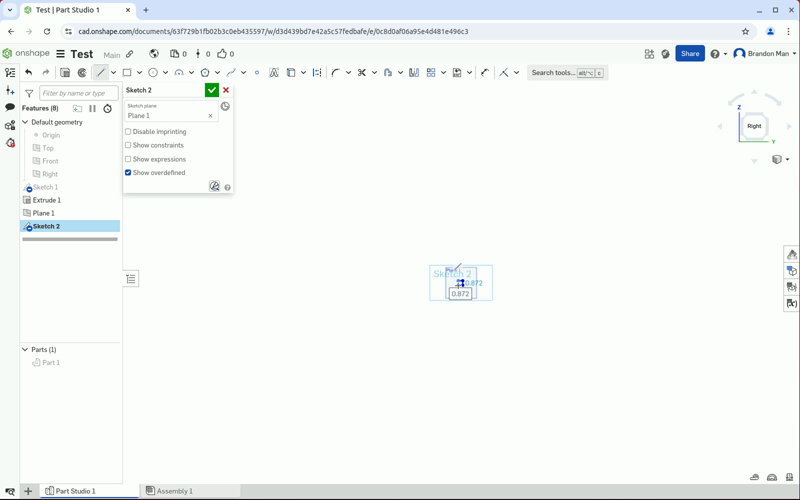
scroll(6)
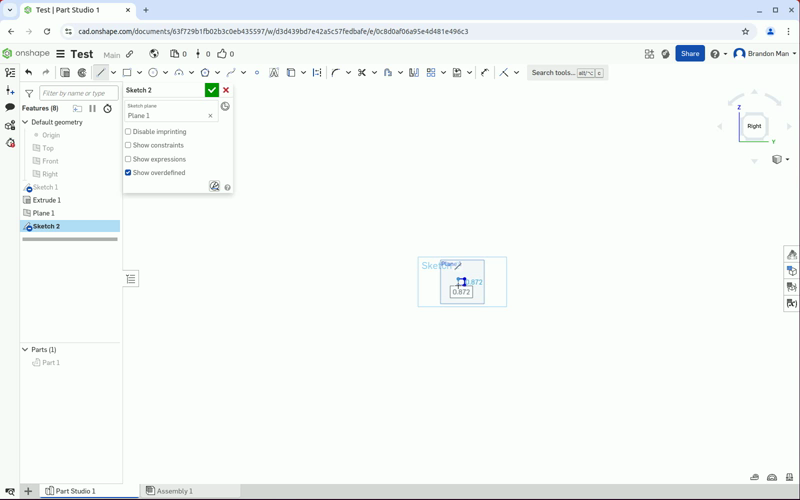
scroll(6)
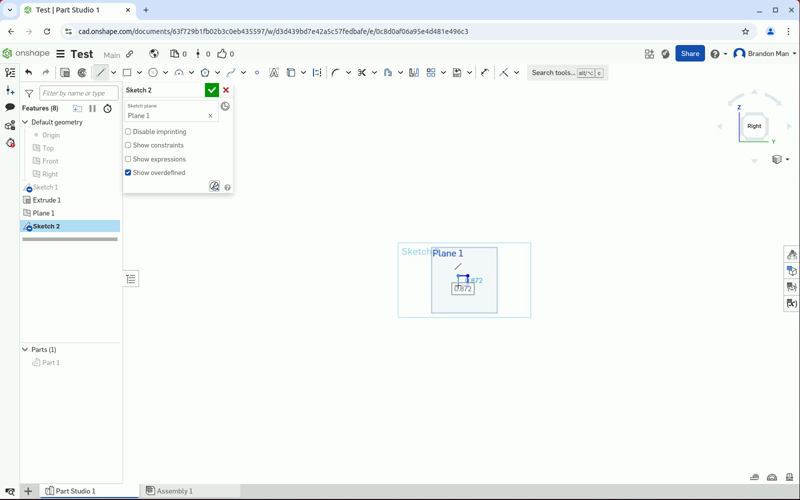
scroll(6)
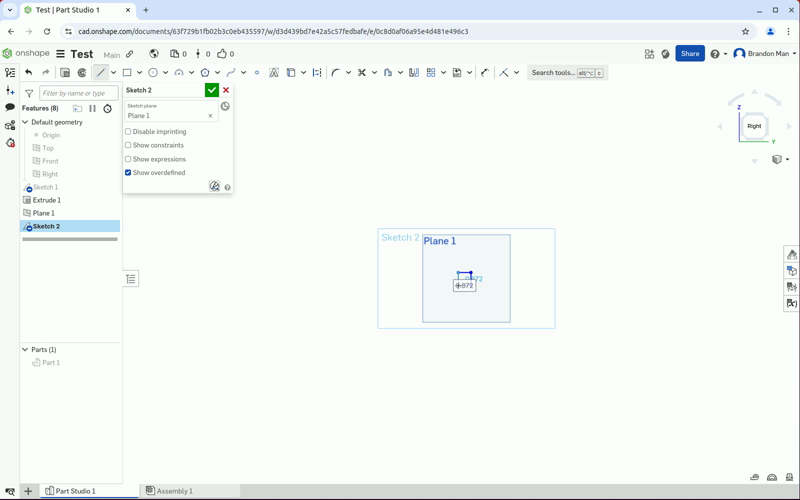
scroll(6)
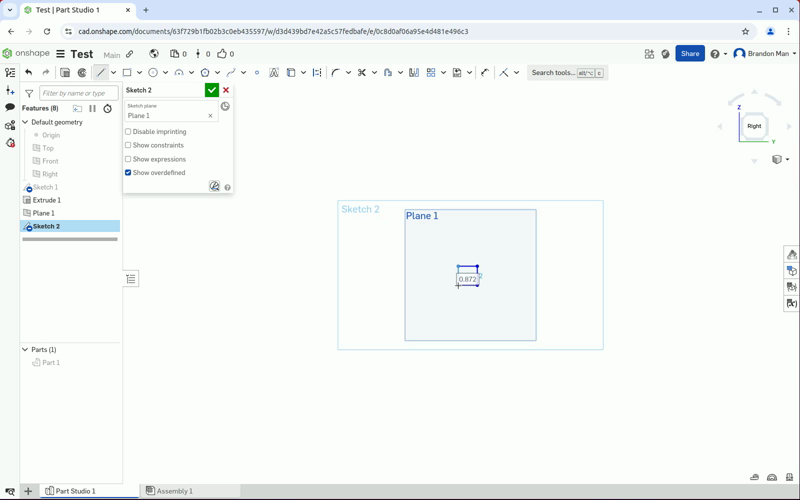
scroll(6)
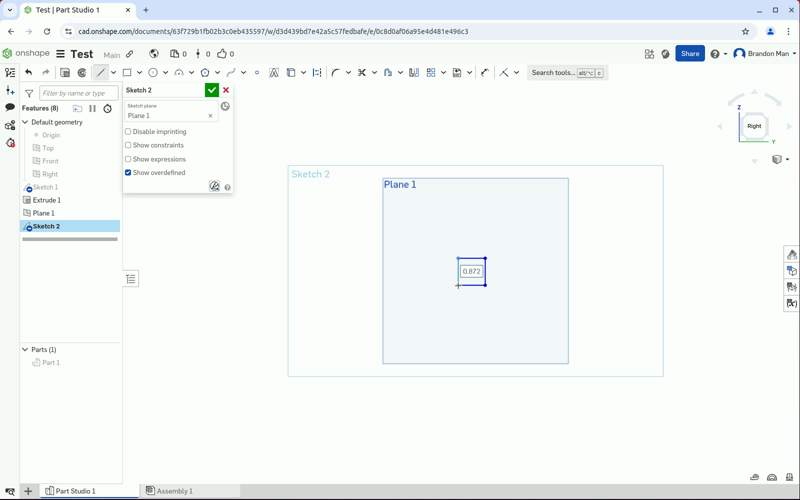
scroll(6)
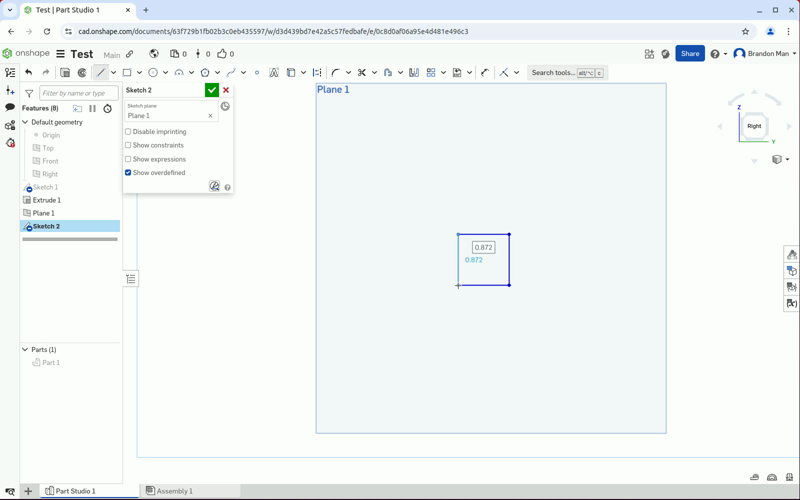
key_up(shift)
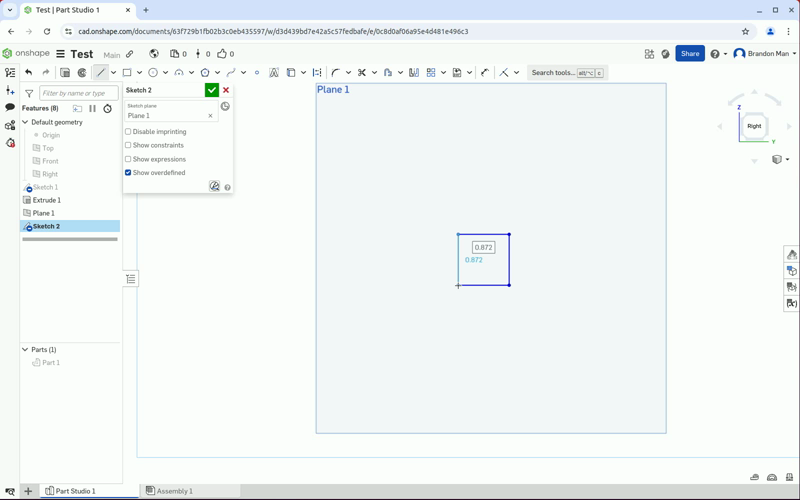
click(458, 285)
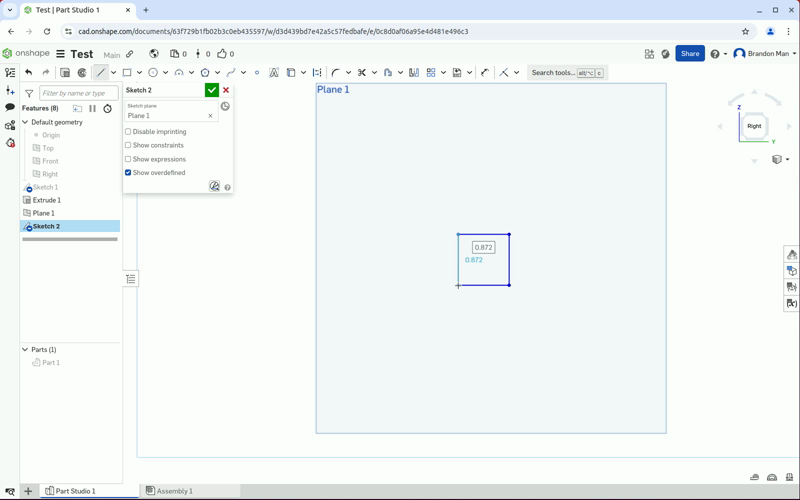
scroll(-6)
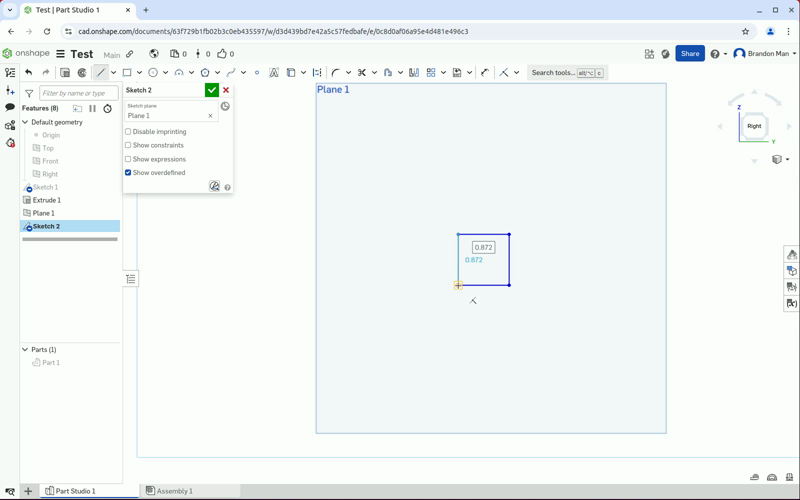
scroll(-6)
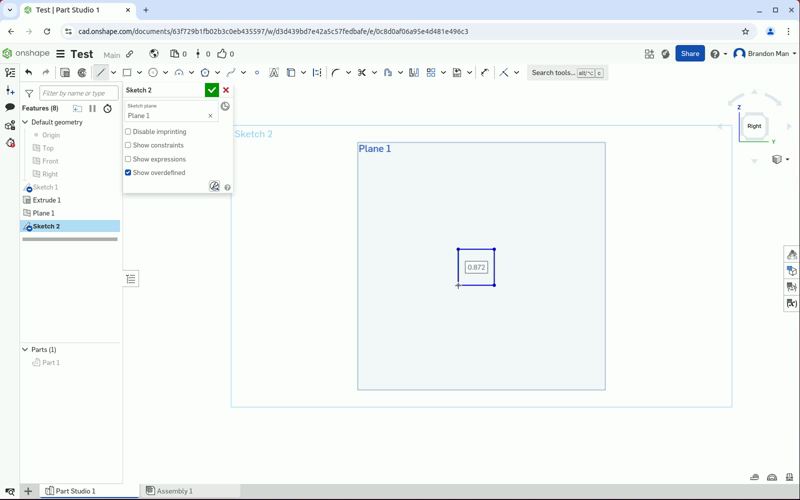
scroll(-6)
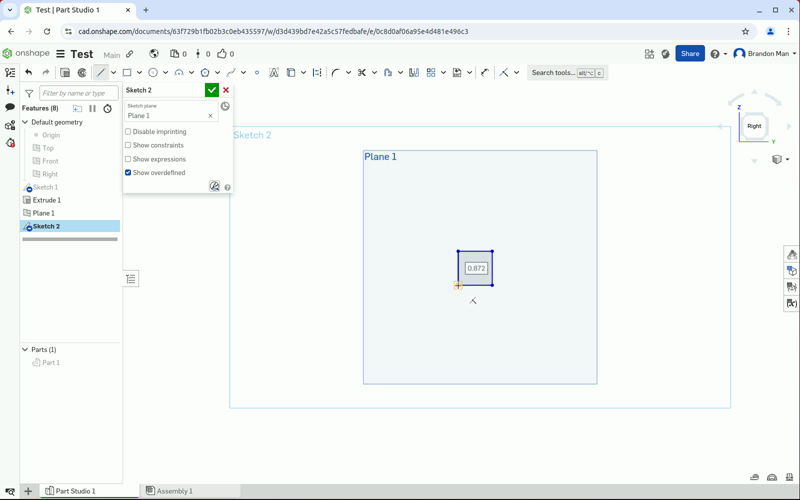
scroll(-6)
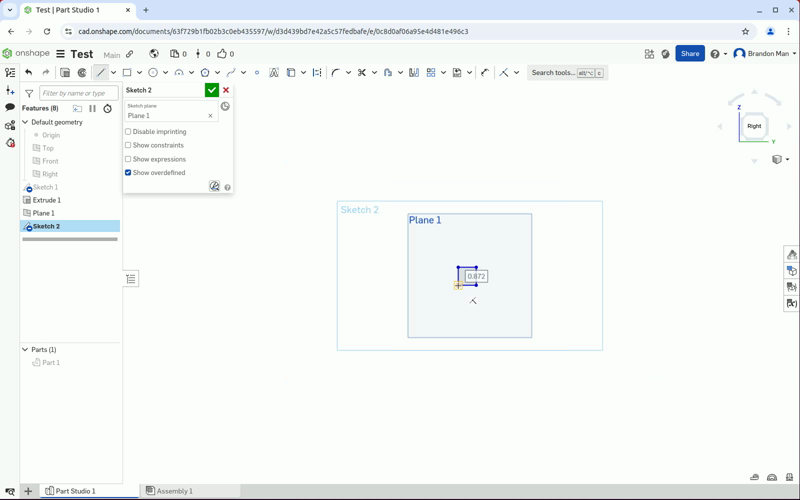
scroll(-6)
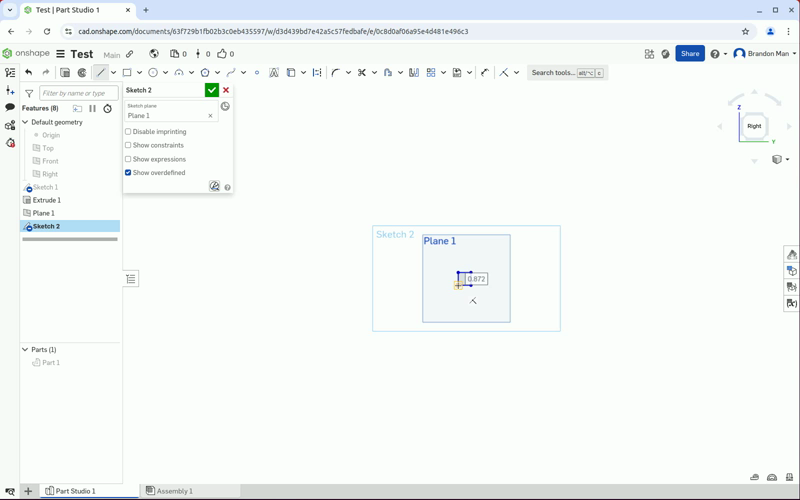
scroll(-6)
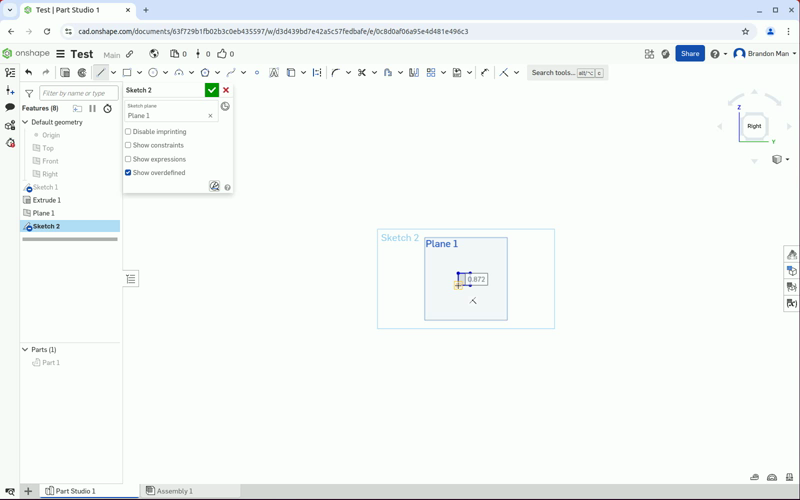
scroll(-6)
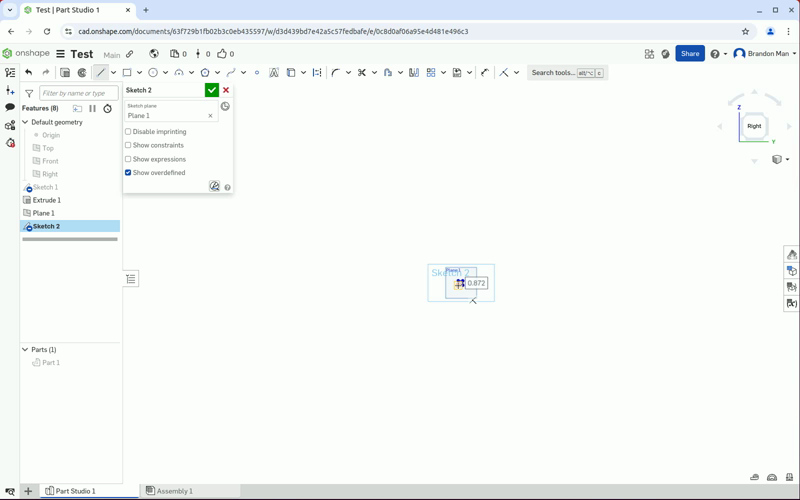
key(esc)
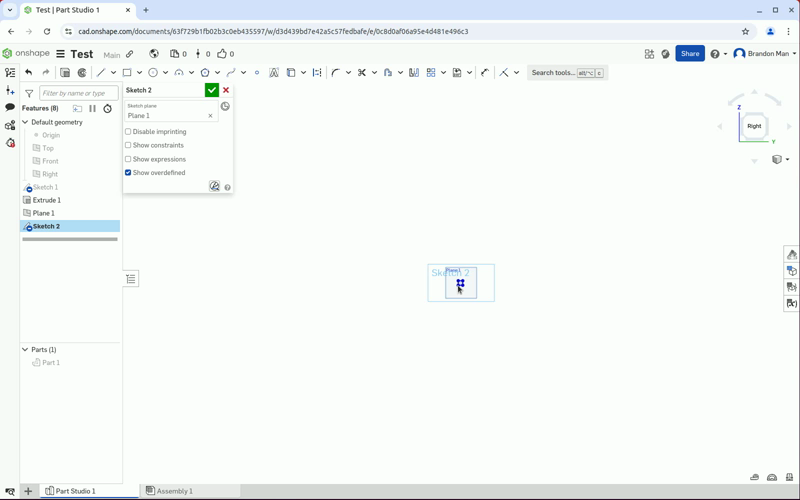
key(l)
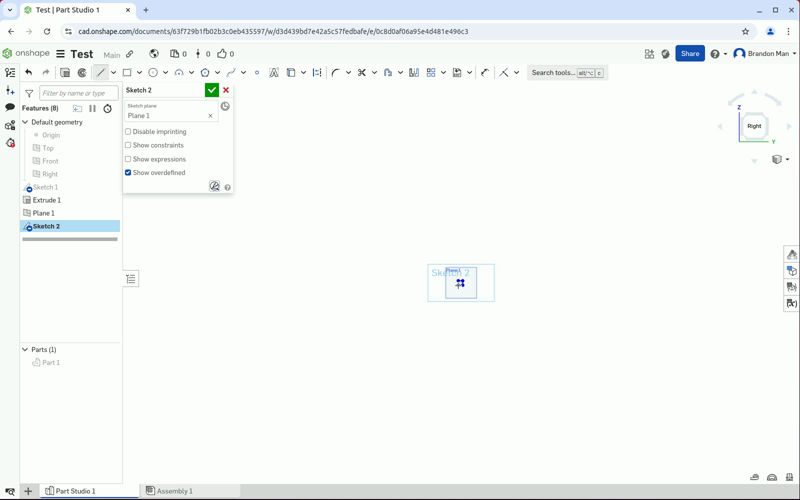
key_down(shift)
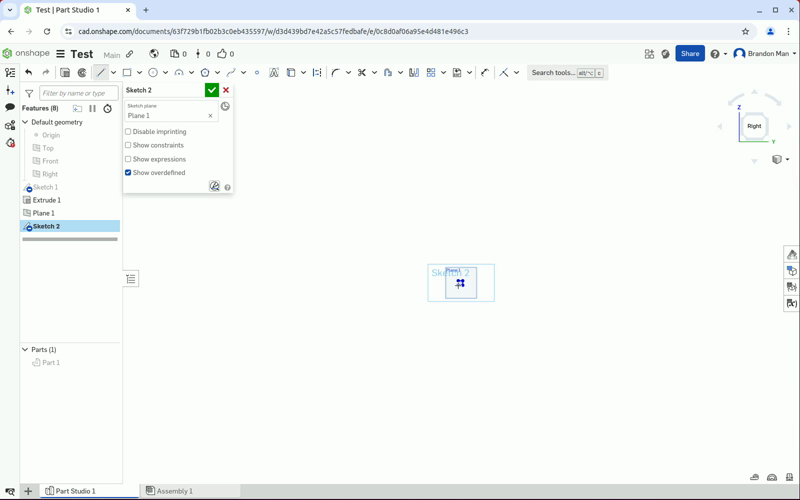
mouse_move(458, 285)
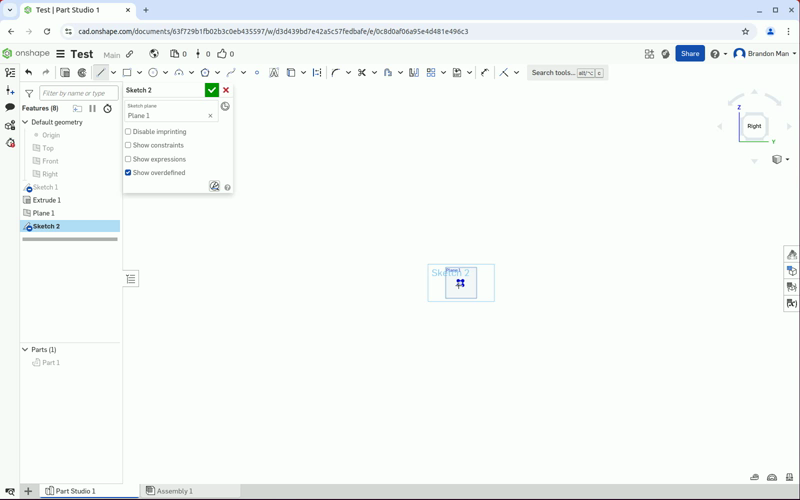
scroll(6)
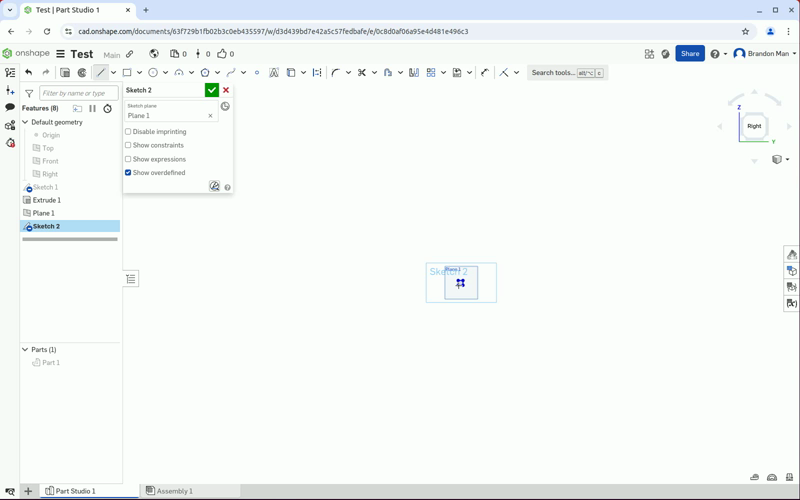
scroll(6)
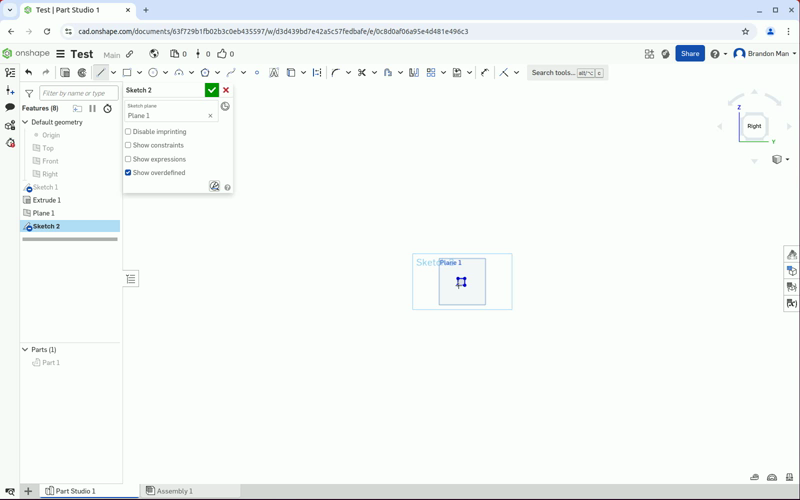
scroll(6)
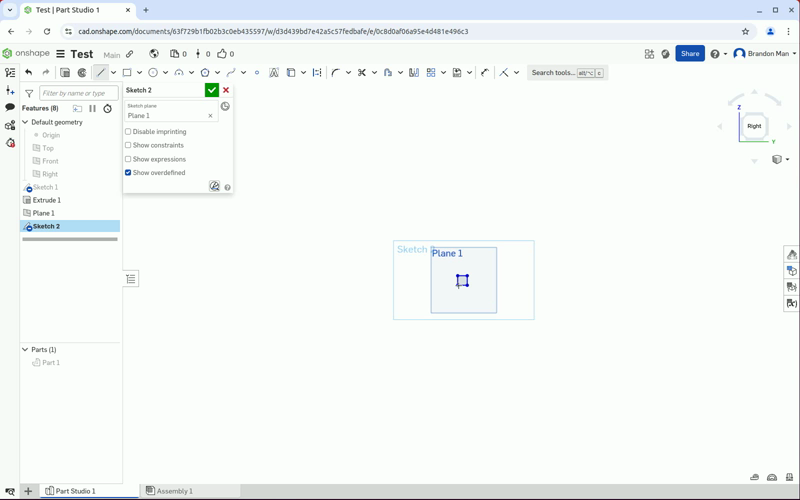
scroll(6)
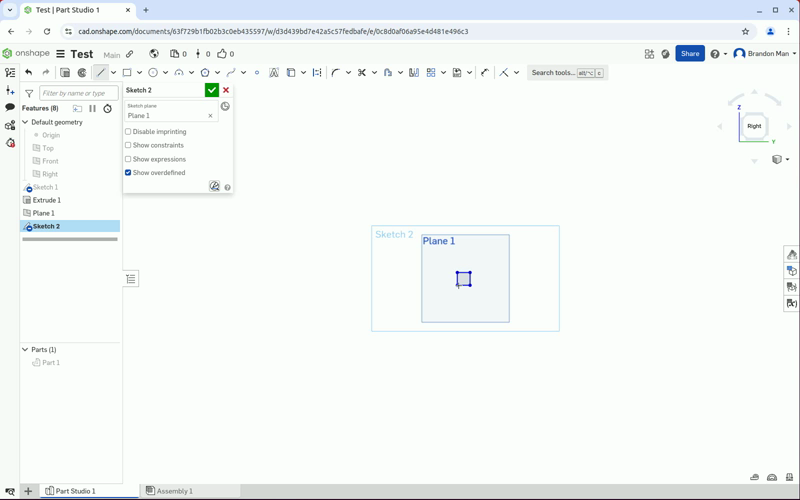
scroll(6)
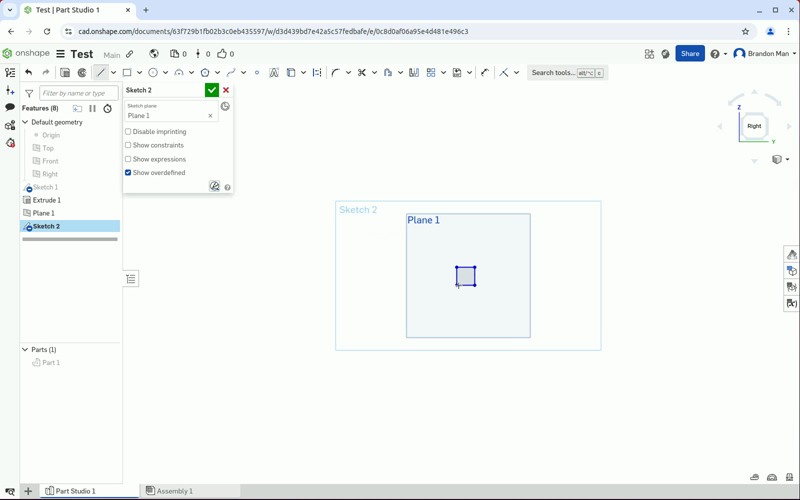
scroll(6)
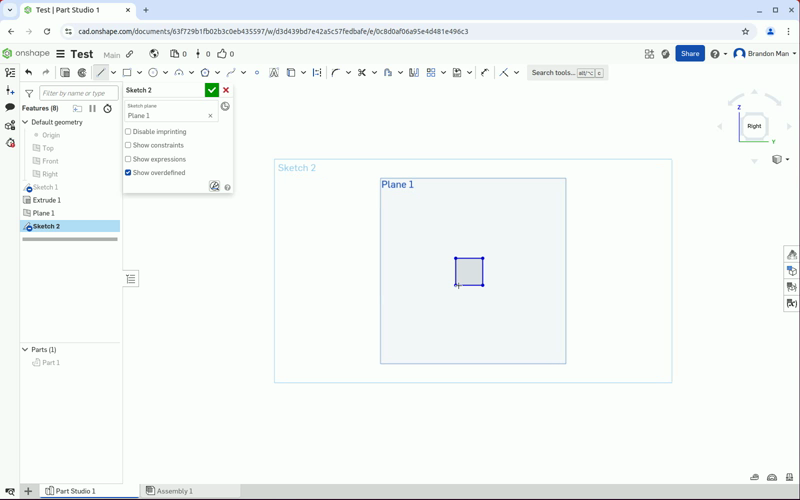
scroll(6)
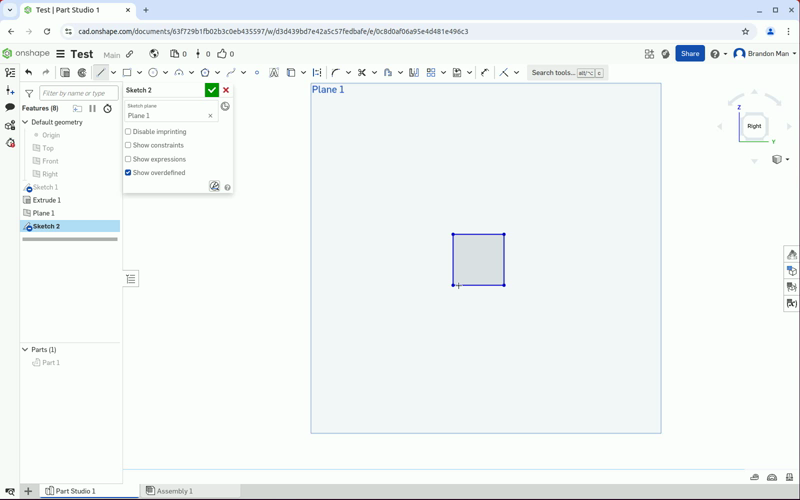
click(458, 285)
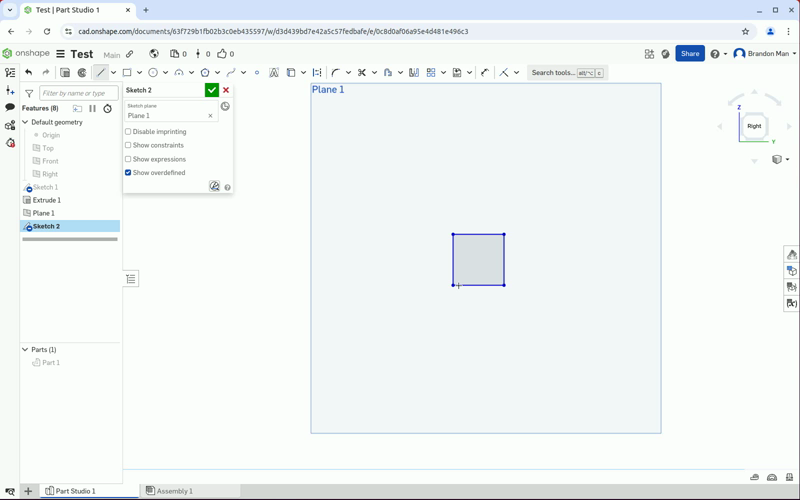
scroll(-6)
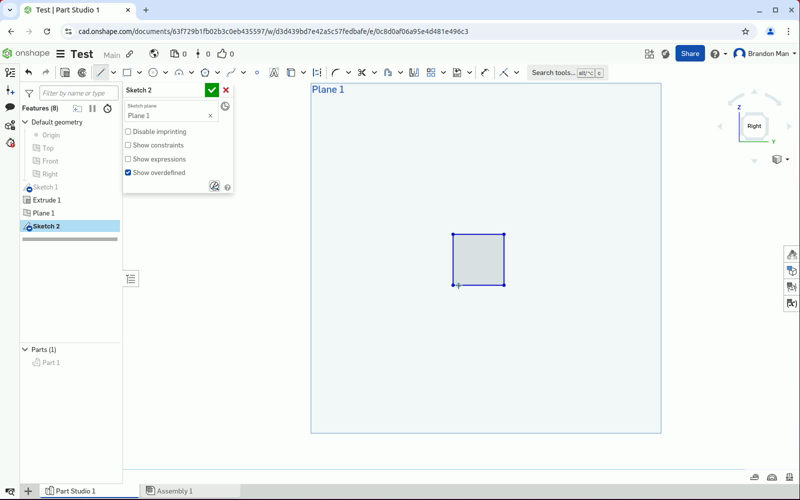
scroll(-6)
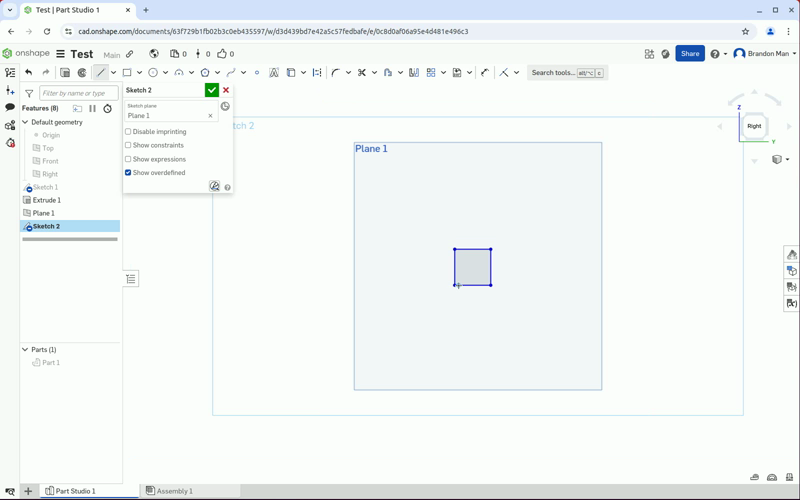
scroll(-6)
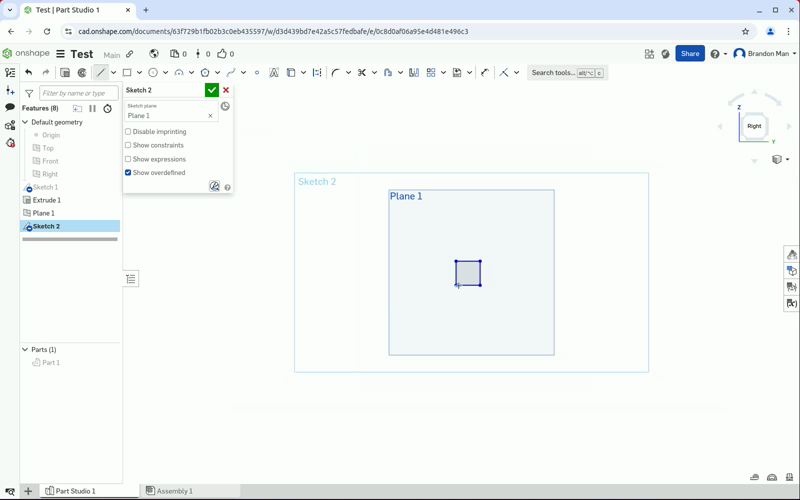
scroll(-6)
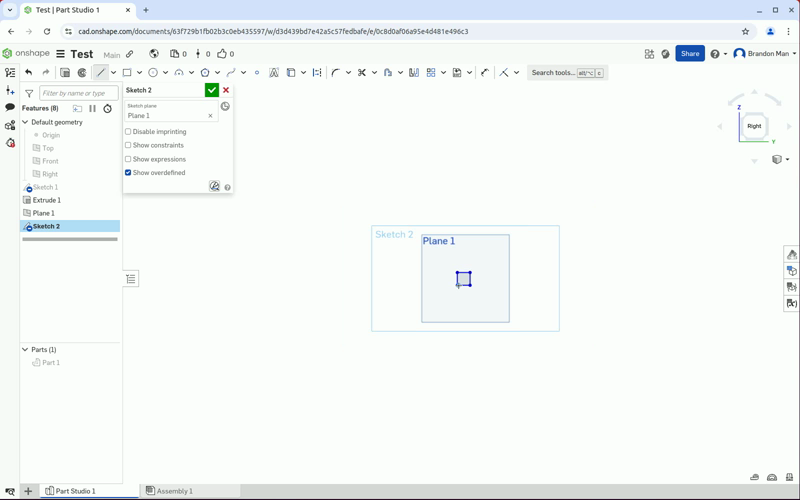
scroll(-6)
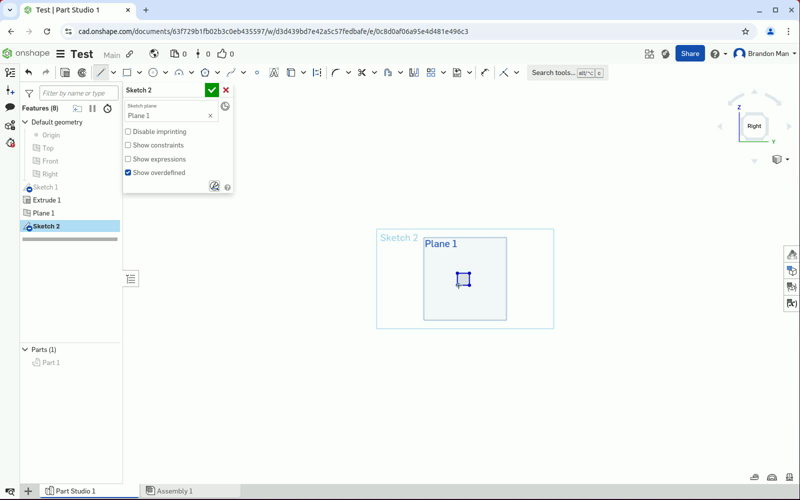
scroll(-6)
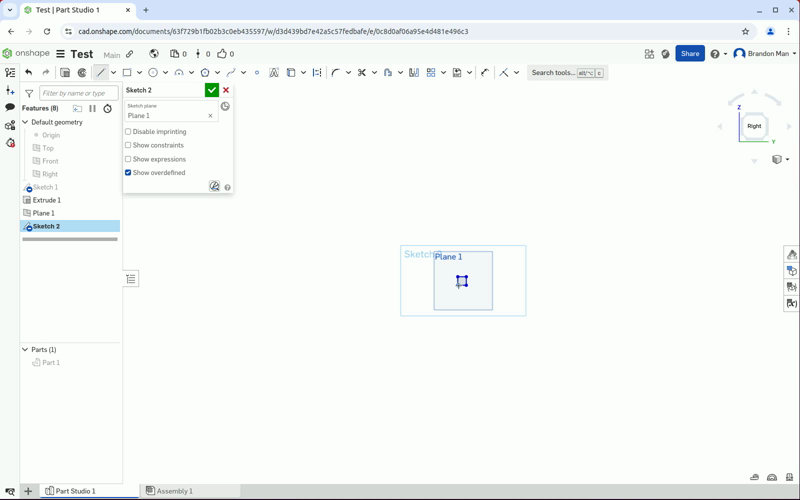
scroll(-6)
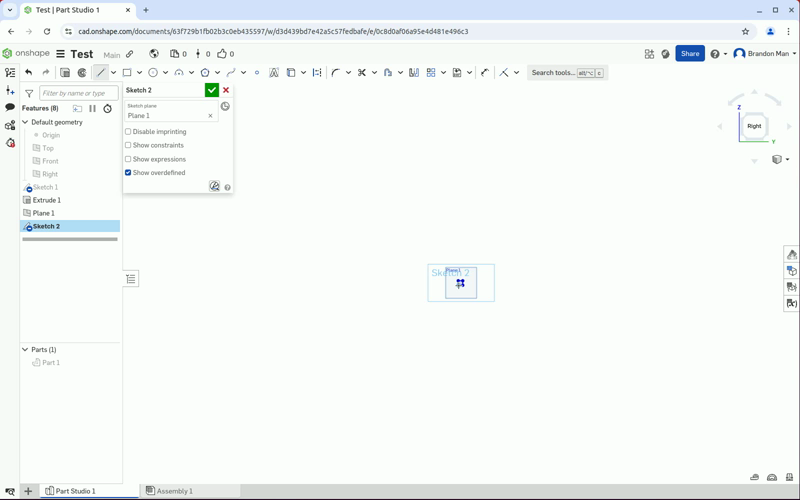
key_up(shift)
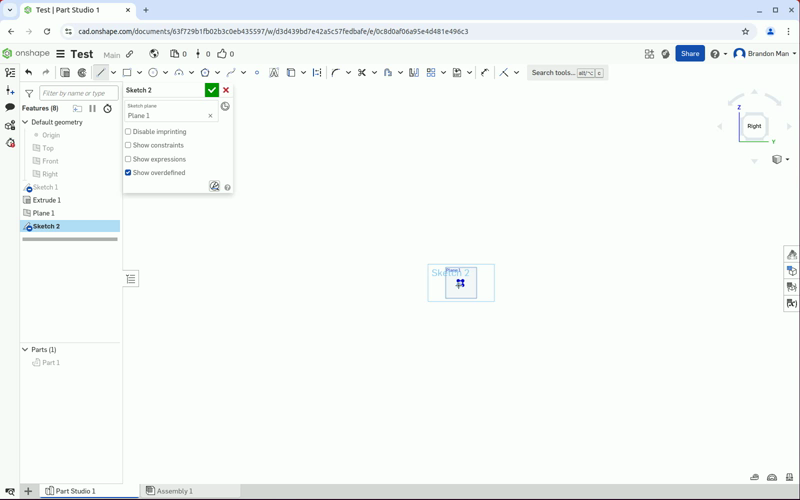
key_down(shift)
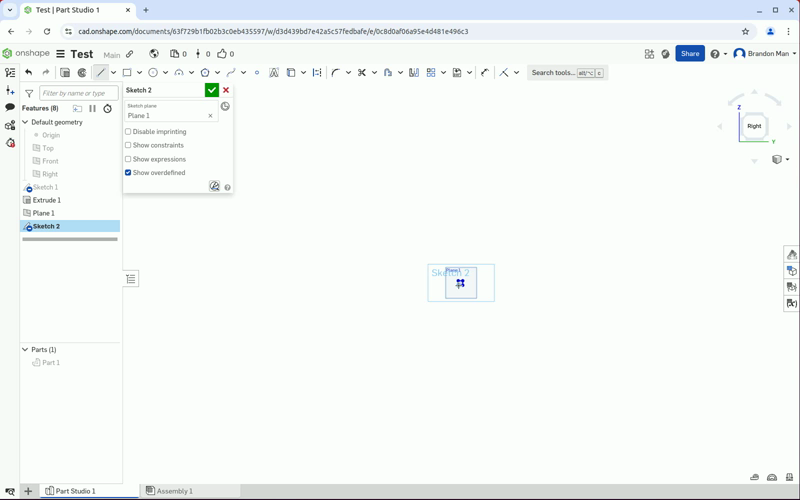
mouse_move(488, 285)
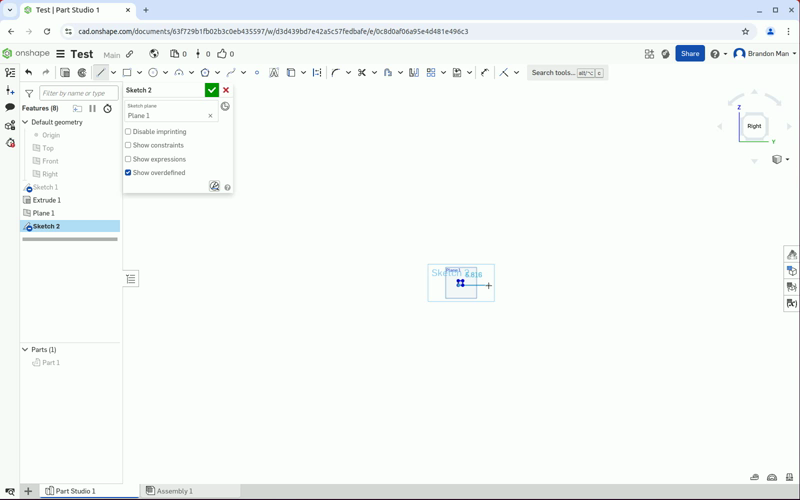
mouse_move(462, 285)
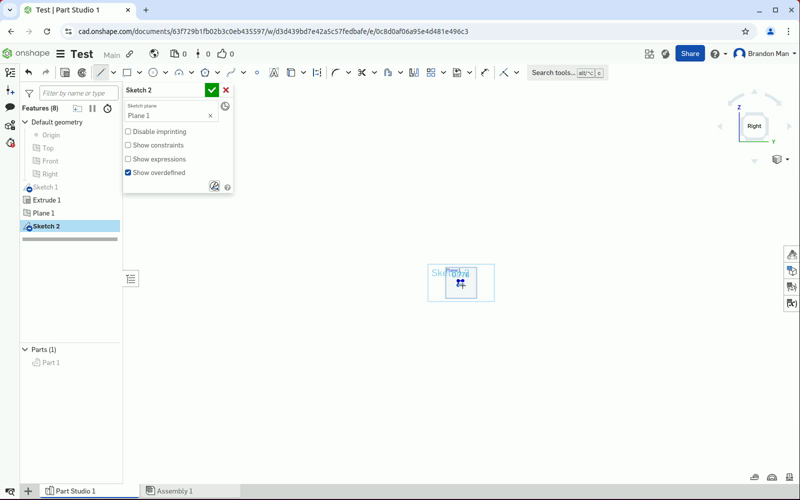
scroll(6)
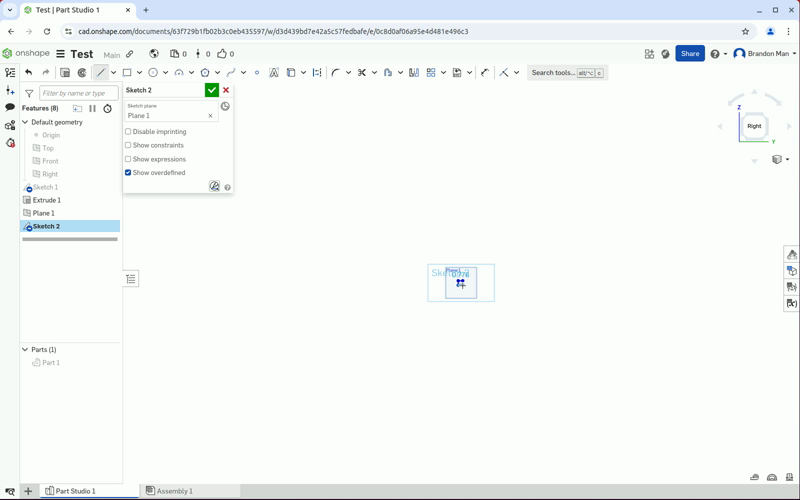
scroll(6)
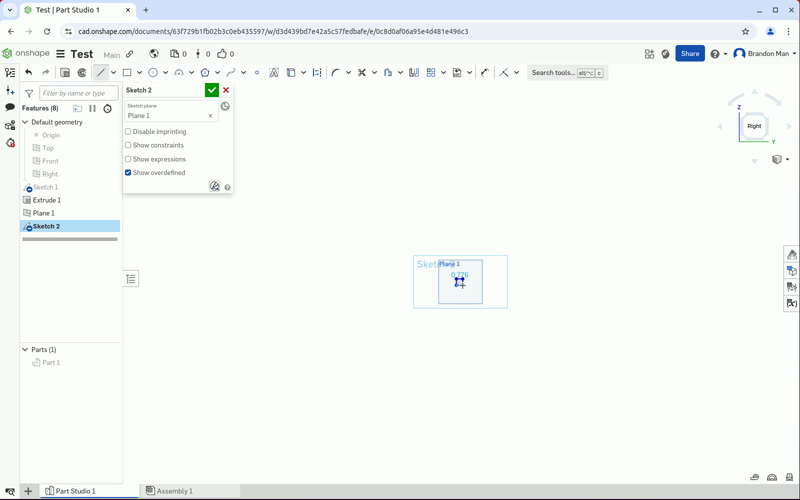
scroll(6)
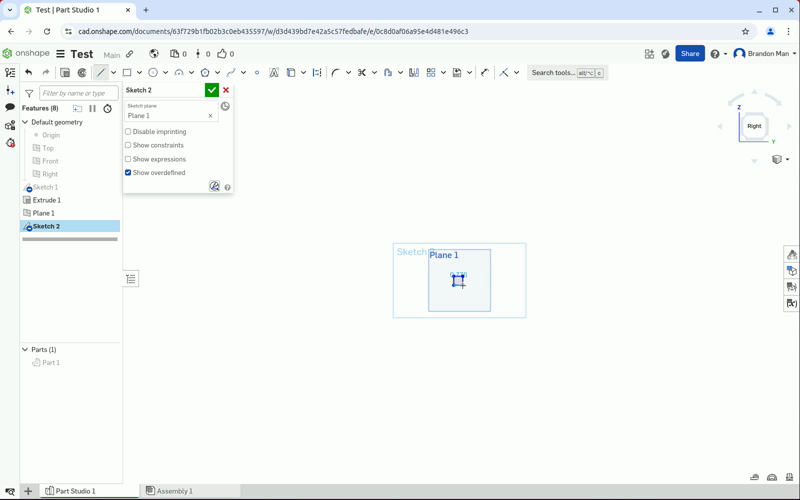
scroll(6)
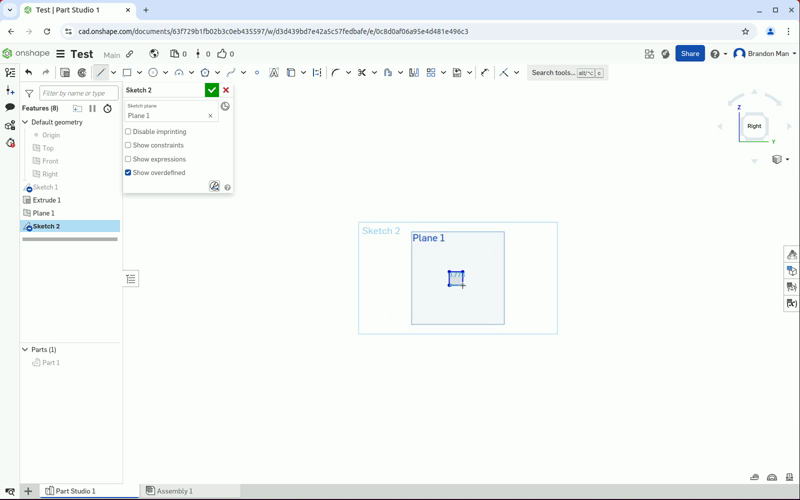
scroll(6)
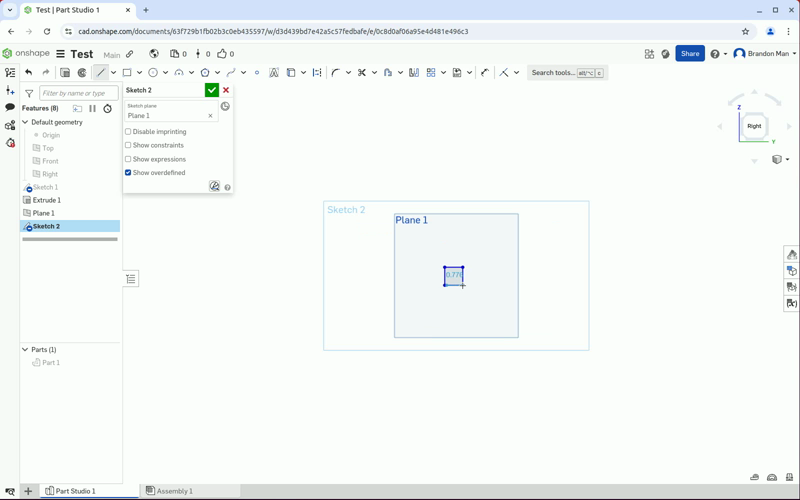
scroll(6)
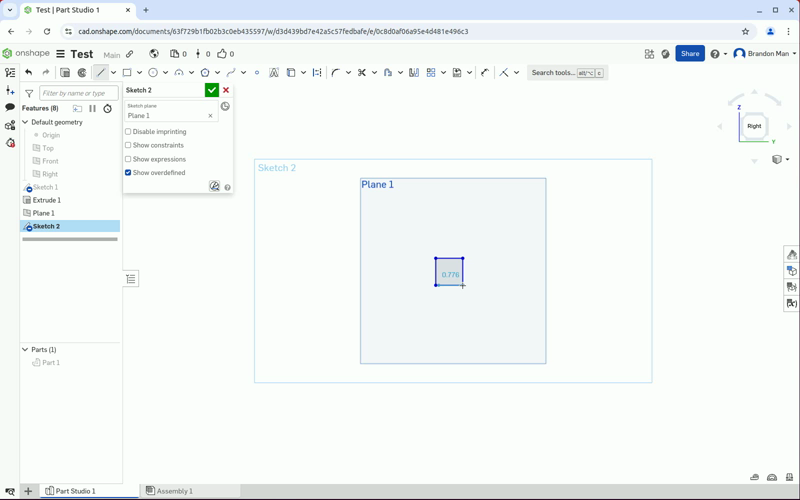
scroll(6)
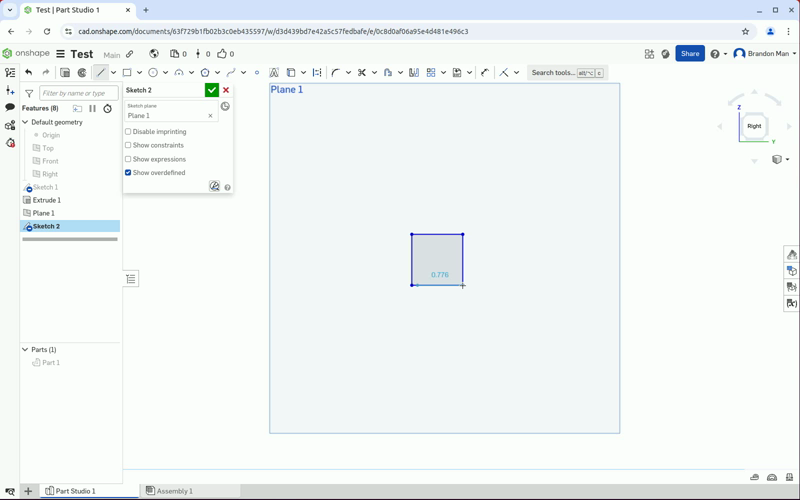
click(462, 285)
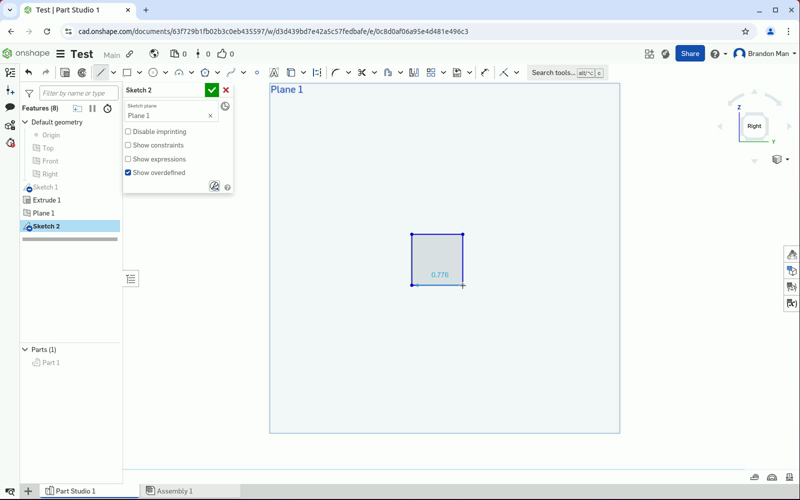
scroll(-6)
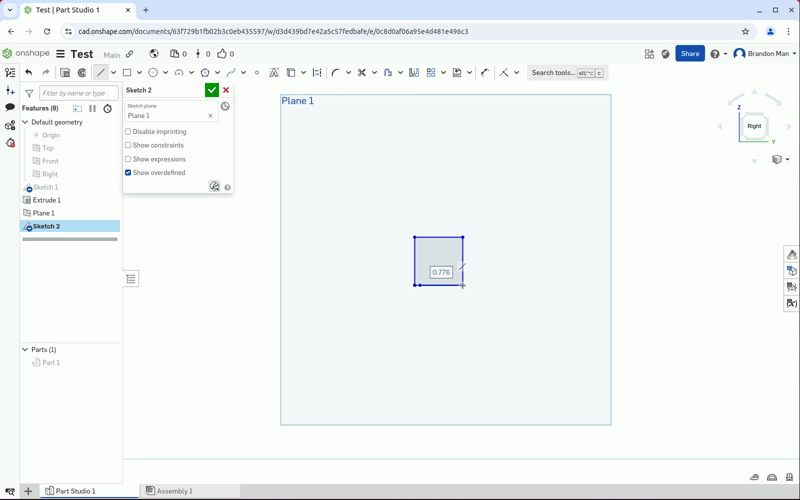
scroll(-6)
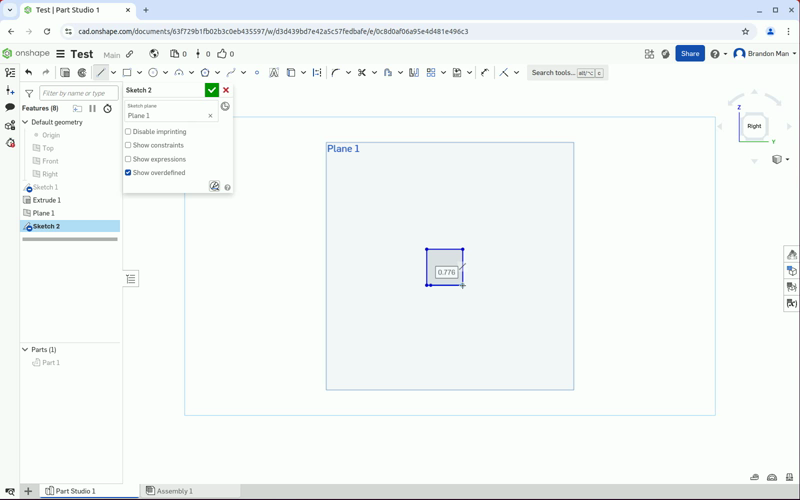
scroll(-6)
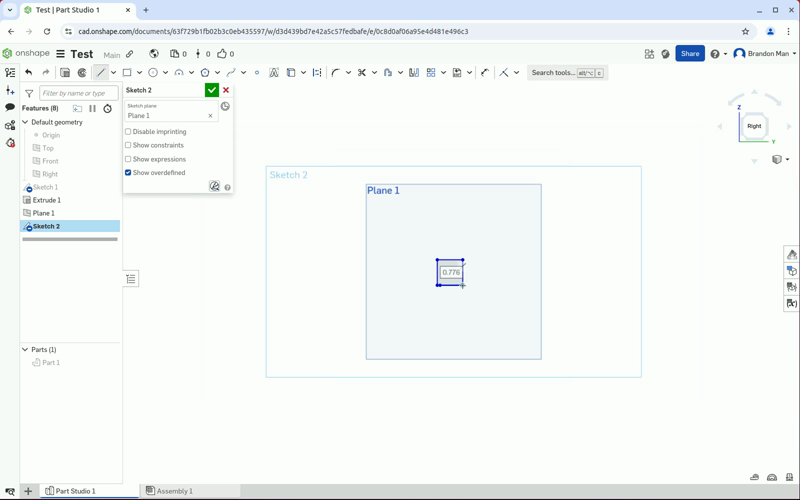
scroll(-6)
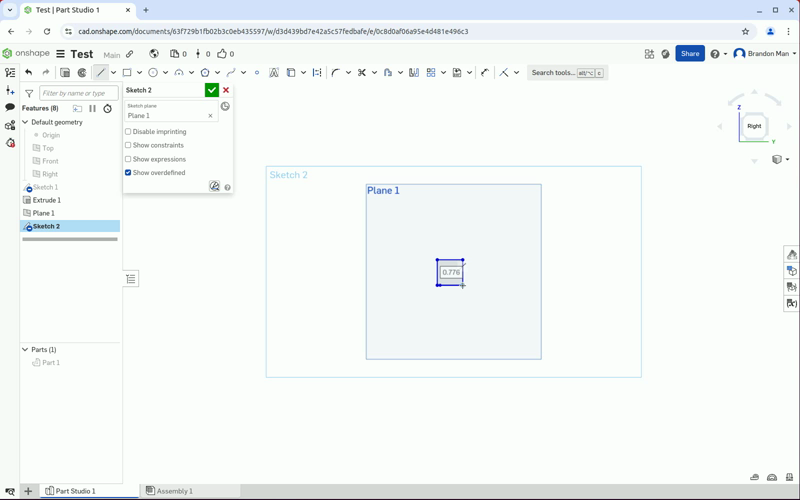
scroll(-6)
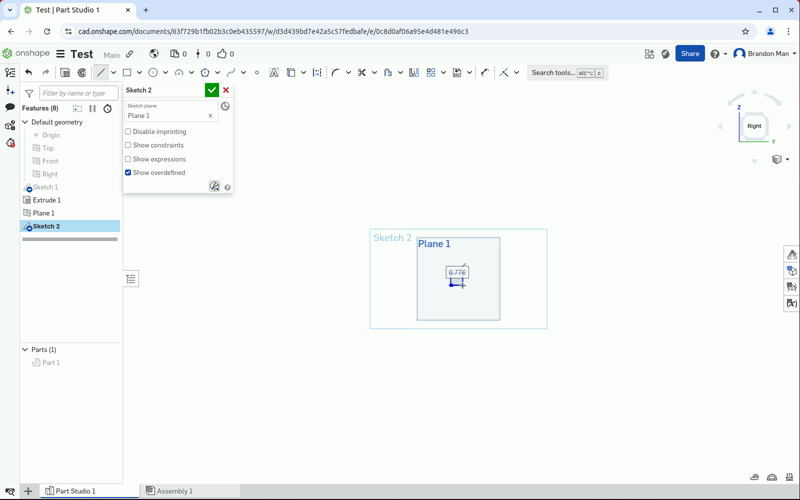
scroll(-6)
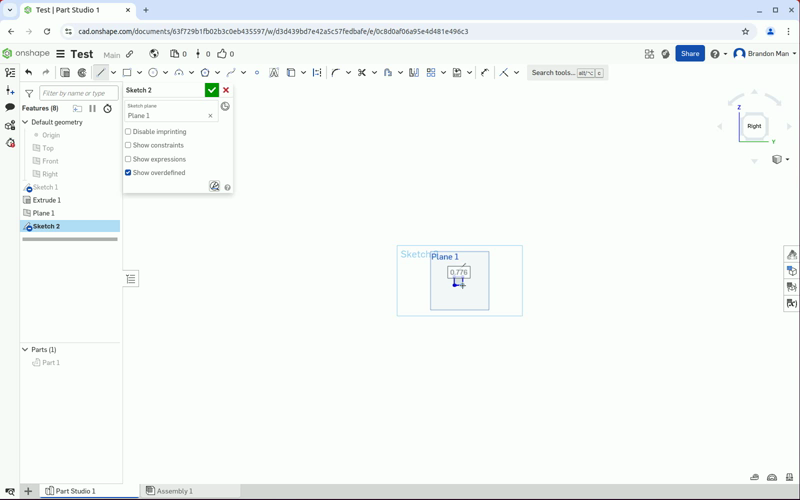
scroll(-6)
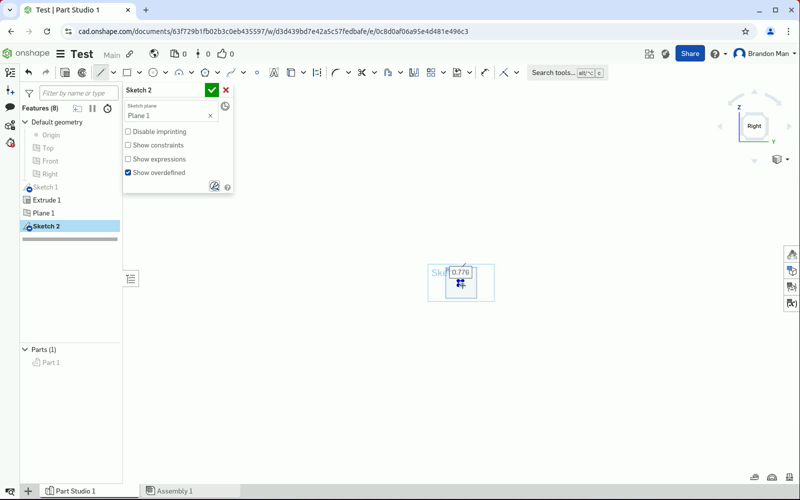
key_up(shift)
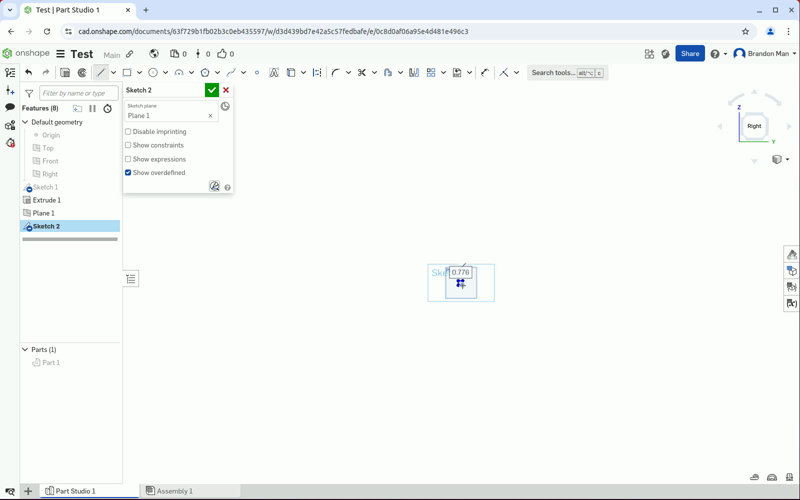
key_down(shift)
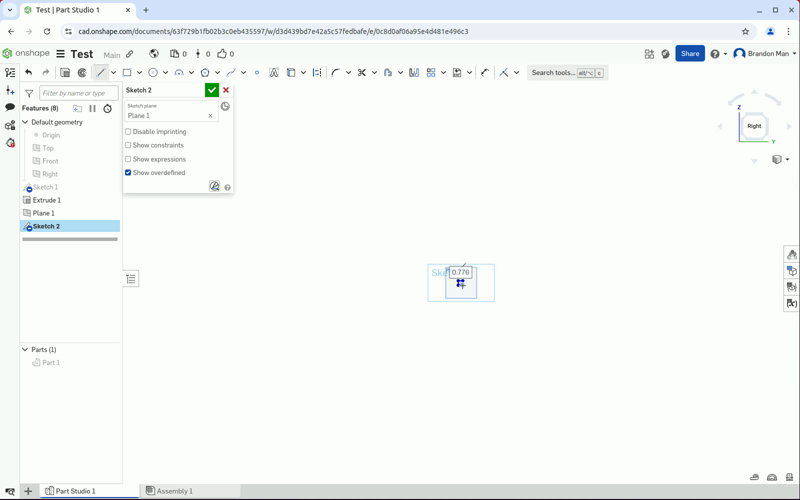
mouse_move(492, 285)
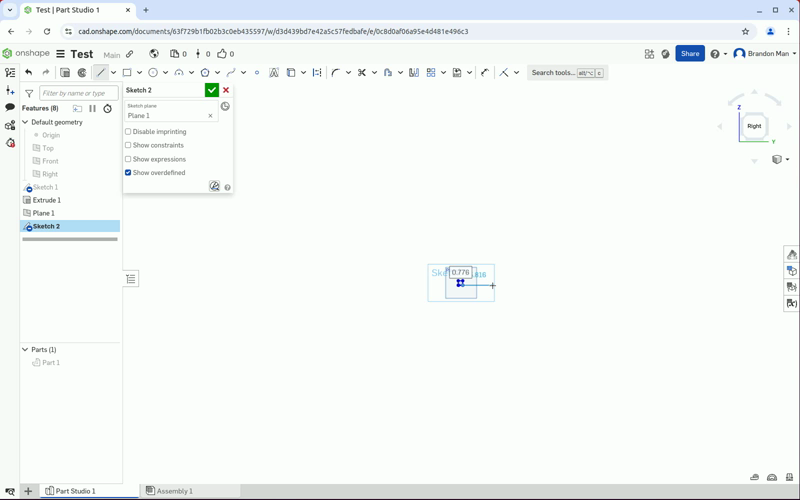
mouse_move(462, 280)
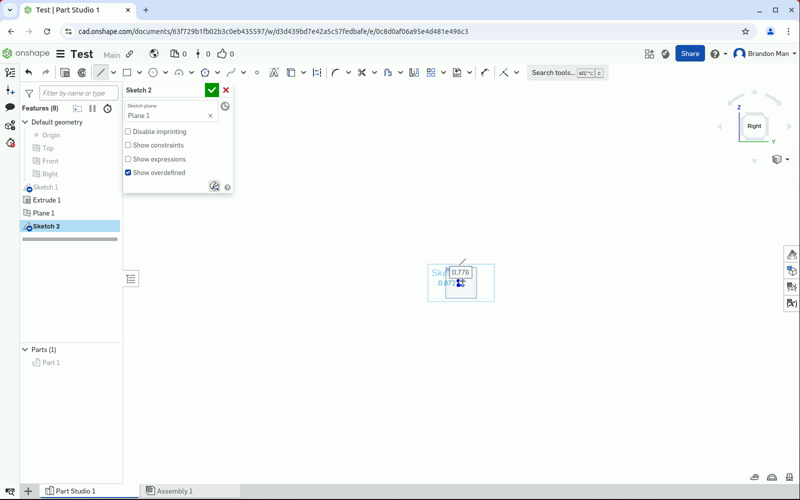
scroll(6)
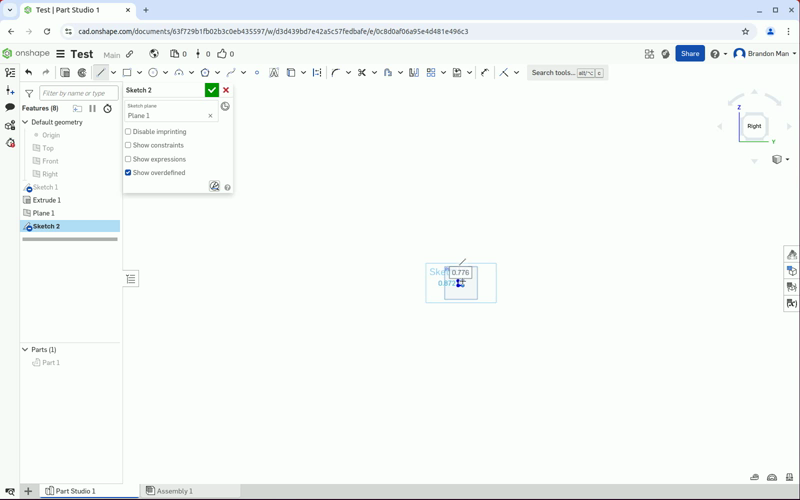
scroll(6)
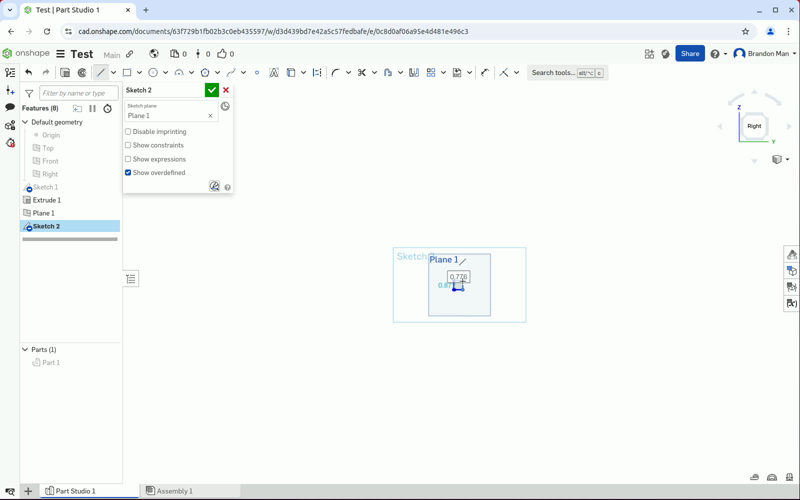
scroll(6)
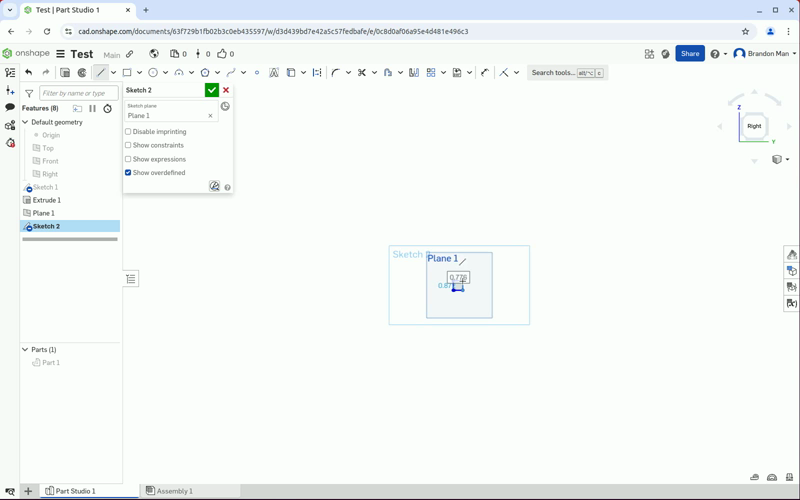
scroll(6)
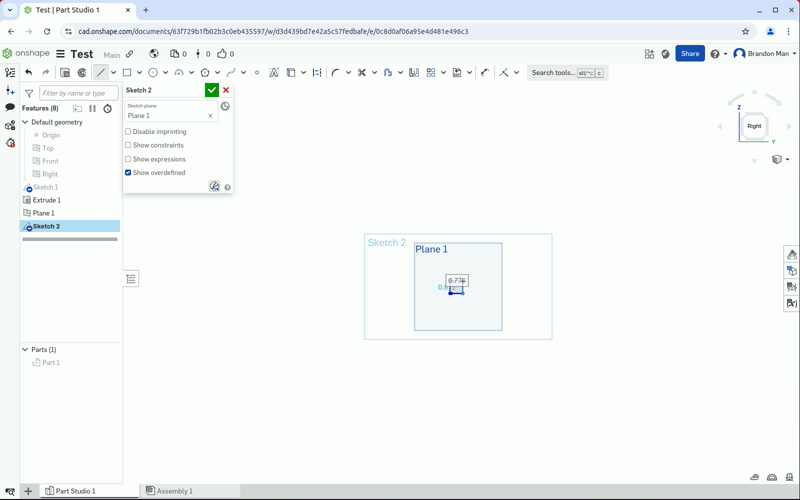
scroll(6)
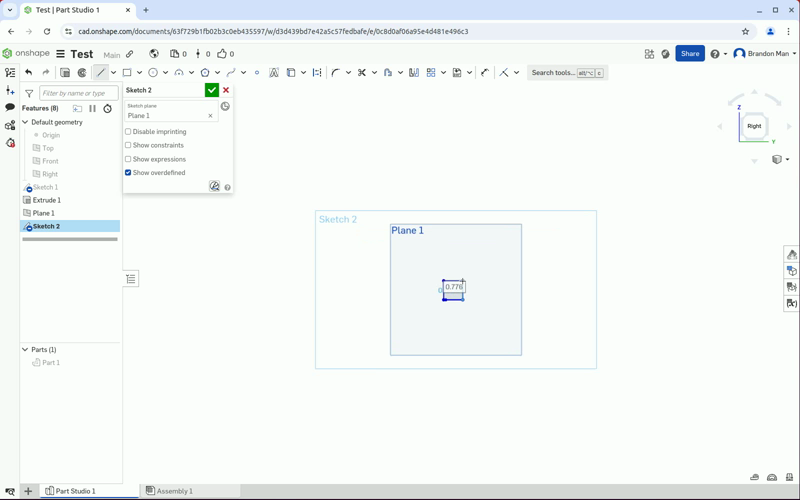
scroll(6)
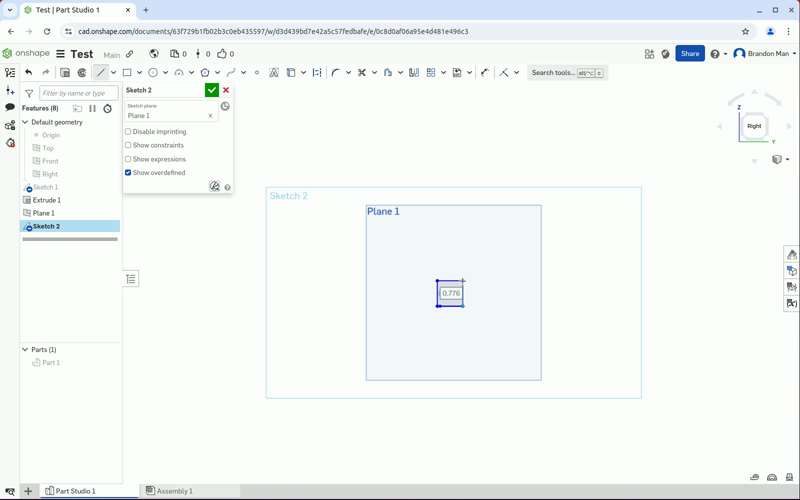
scroll(6)
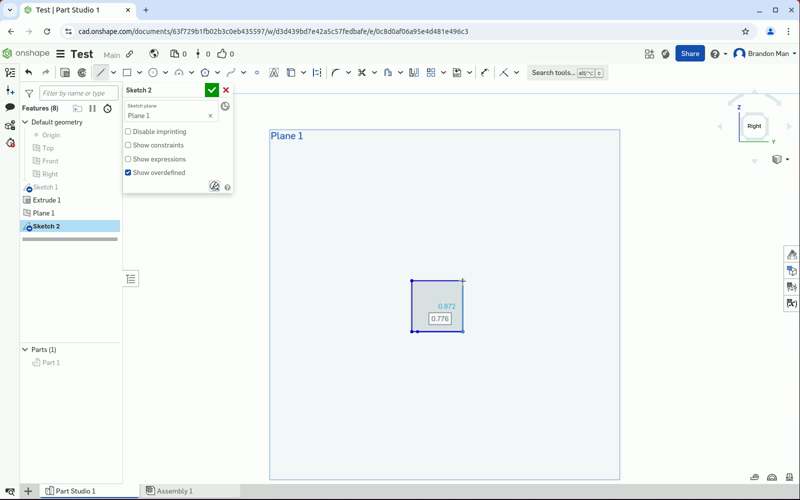
click(462, 280)
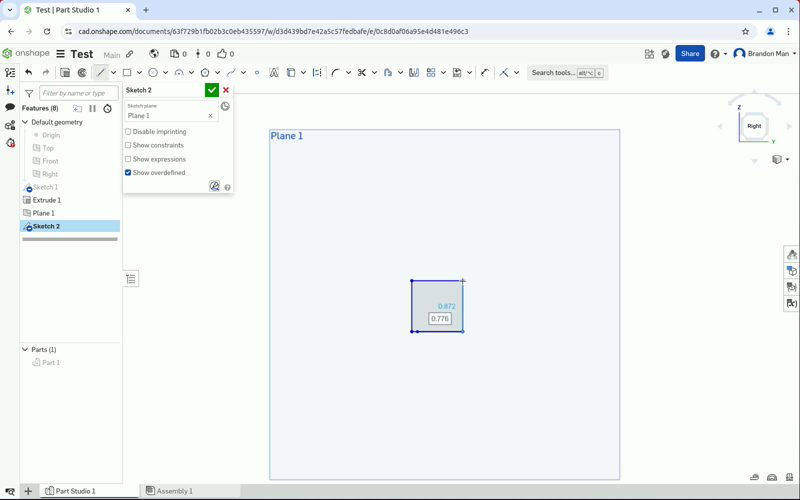
scroll(-6)
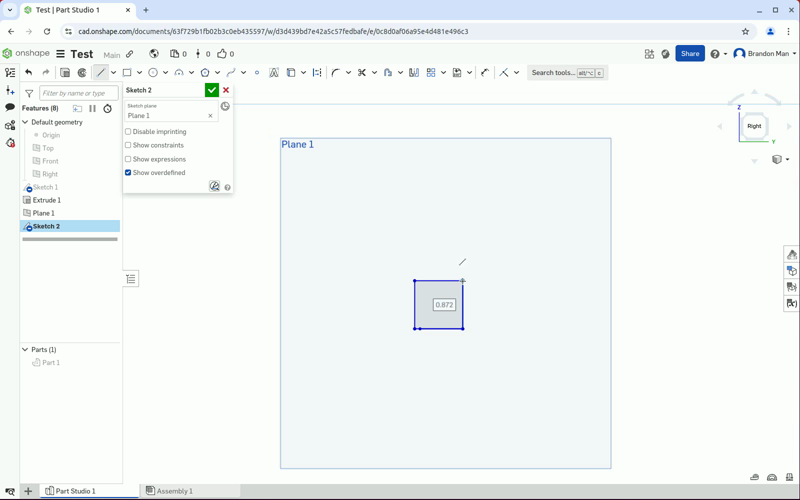
scroll(-6)
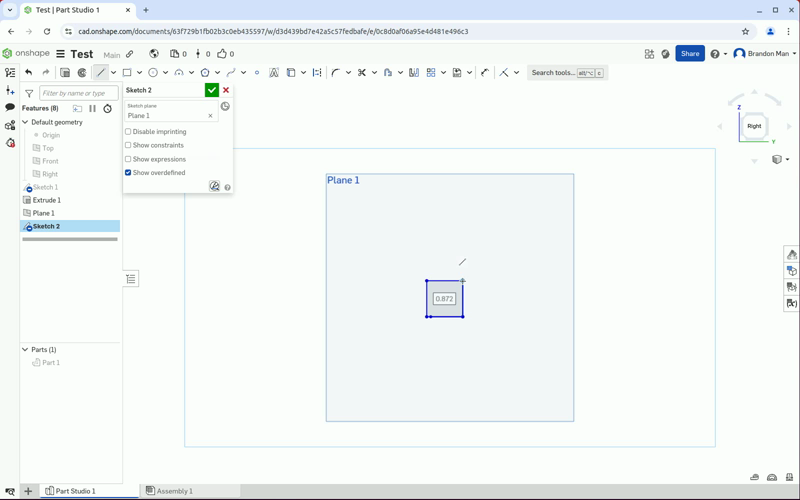
scroll(-6)
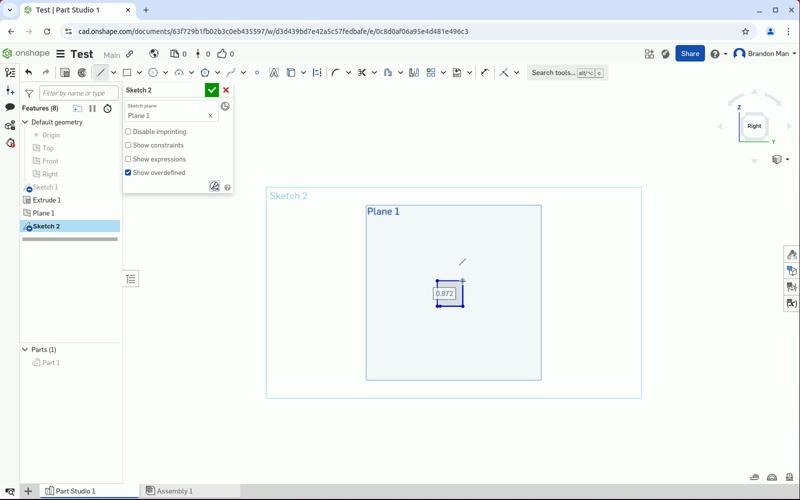
scroll(-6)
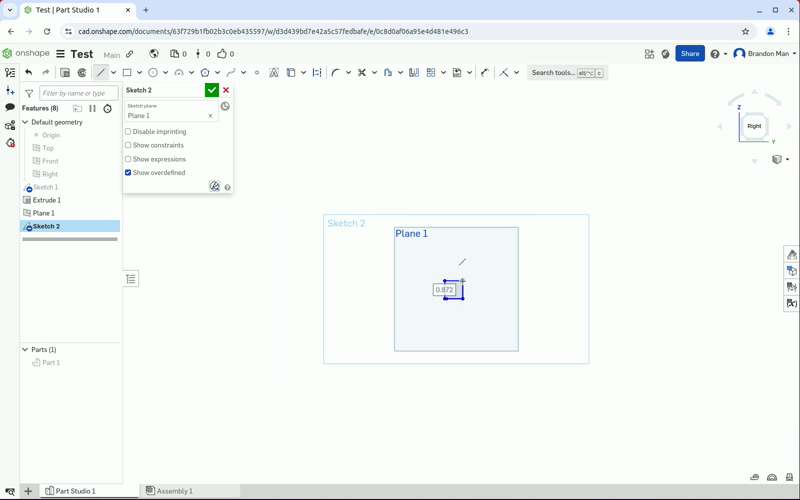
scroll(-6)
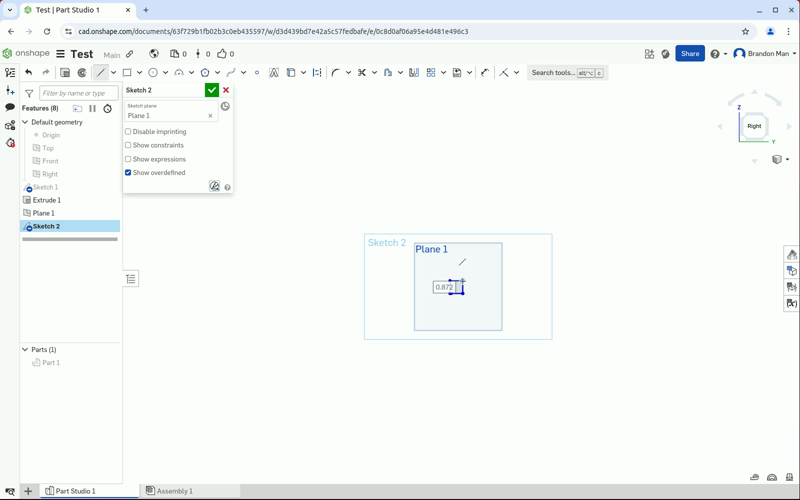
scroll(-6)
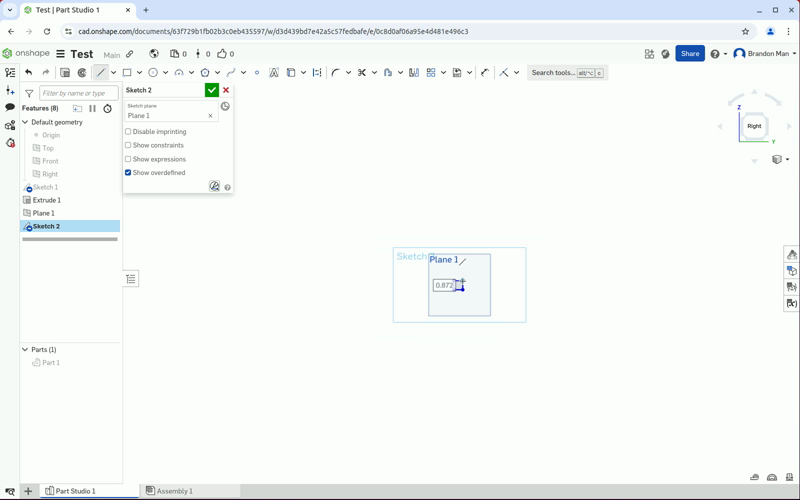
scroll(-6)
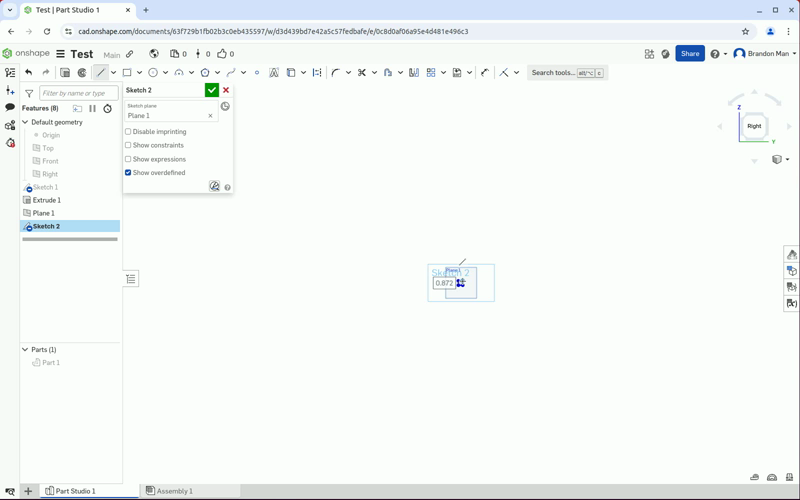
key_up(shift)
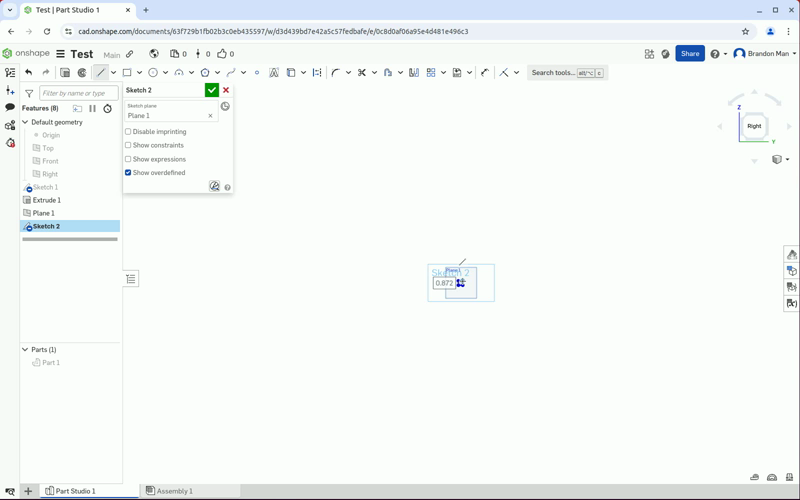
key_down(shift)
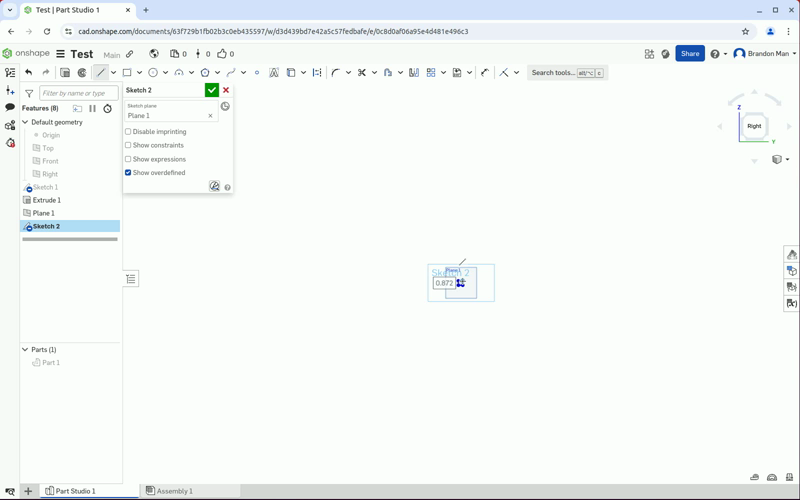
mouse_move(492, 280)
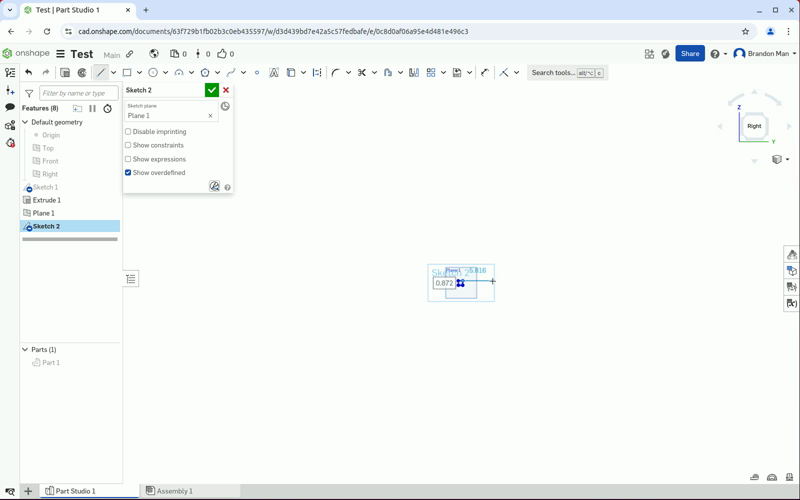
mouse_move(458, 280)
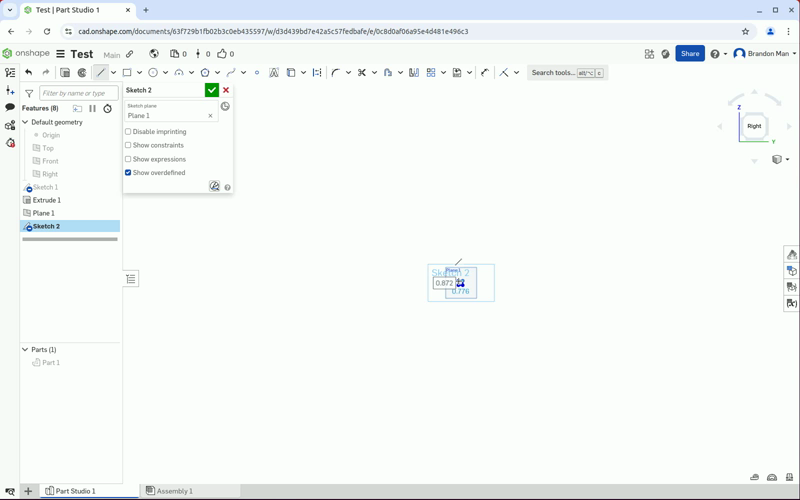
scroll(6)
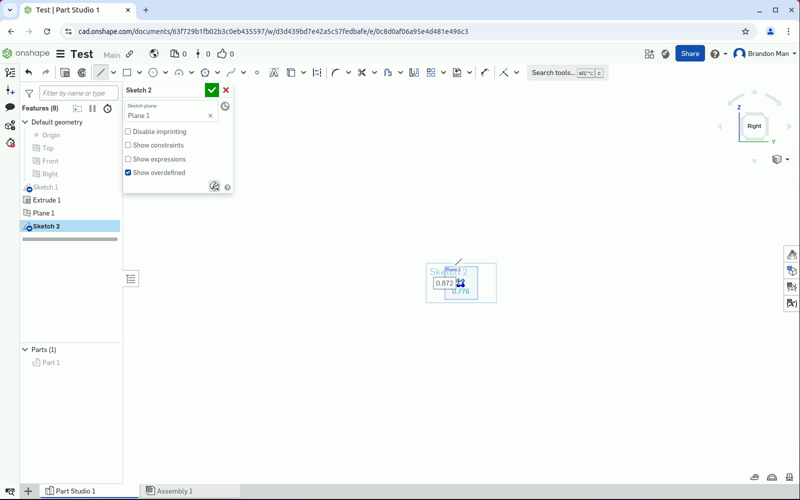
scroll(6)
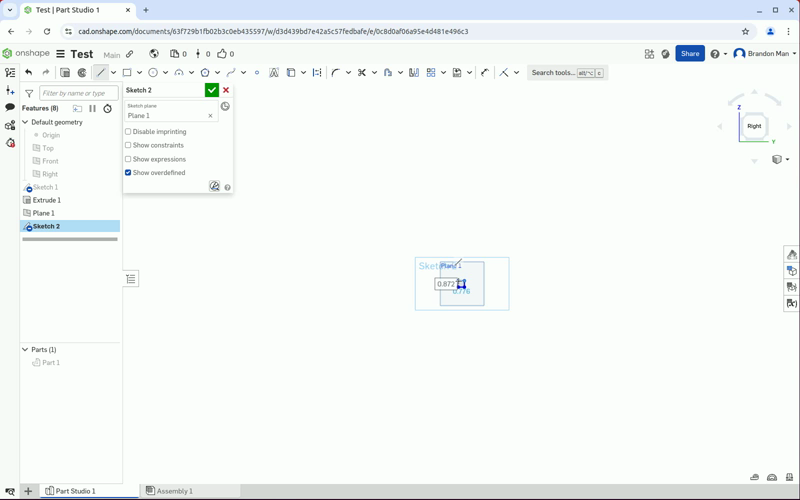
scroll(6)
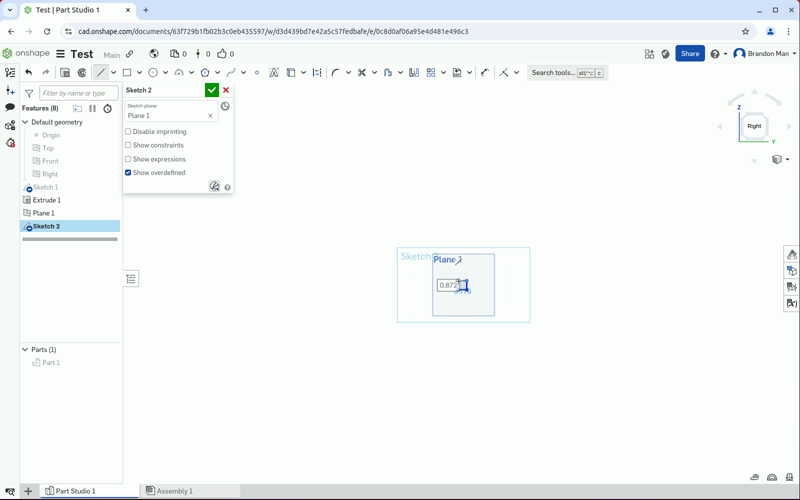
scroll(6)
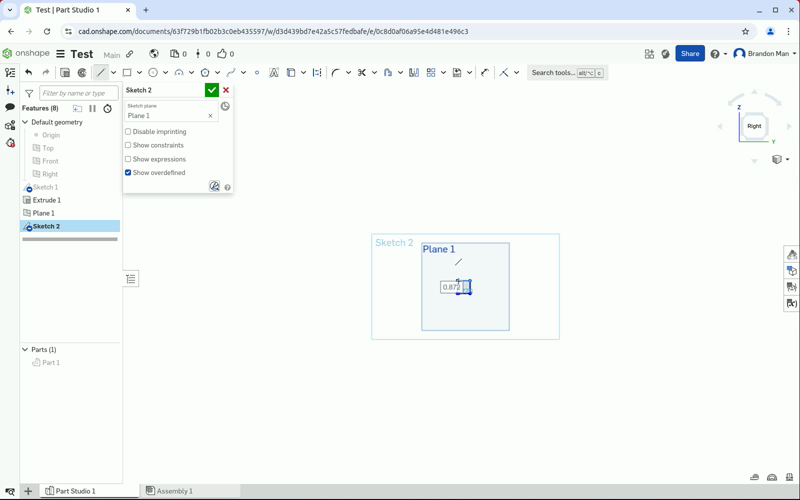
scroll(6)
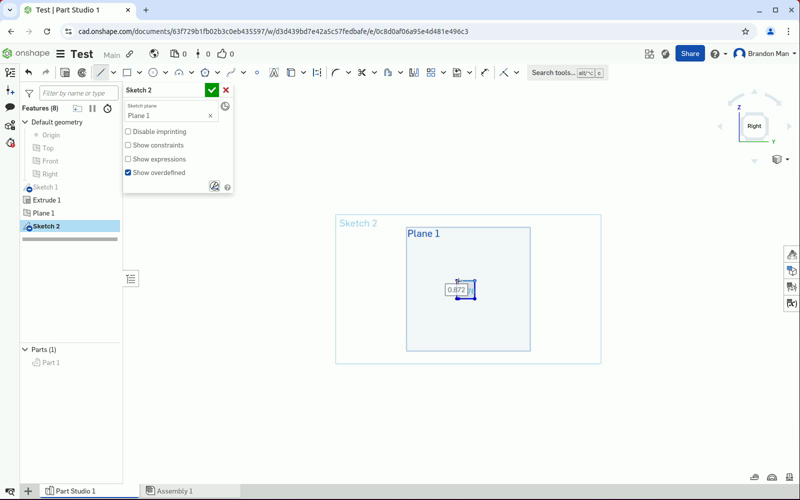
scroll(6)
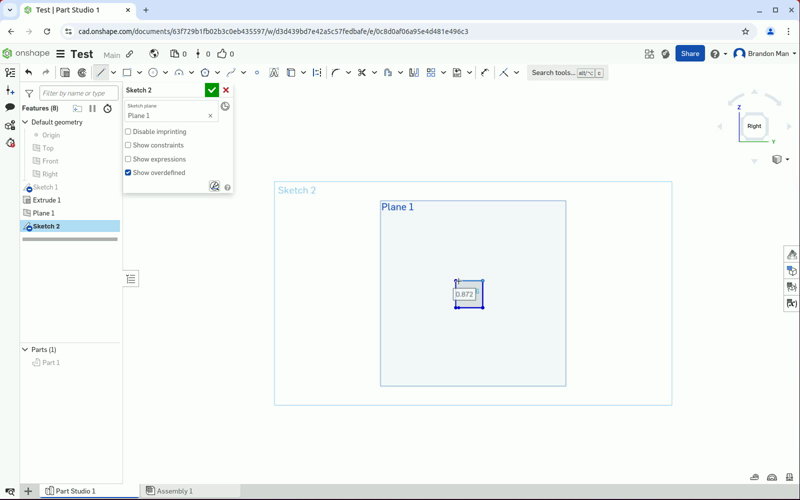
scroll(6)
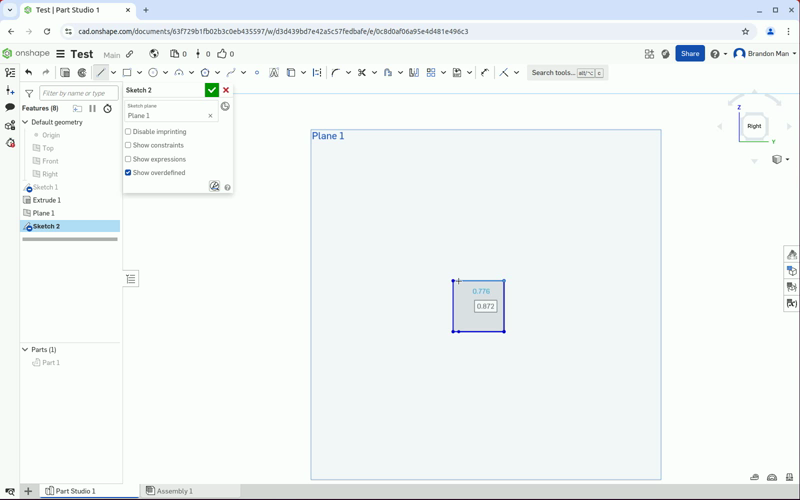
click(458, 280)
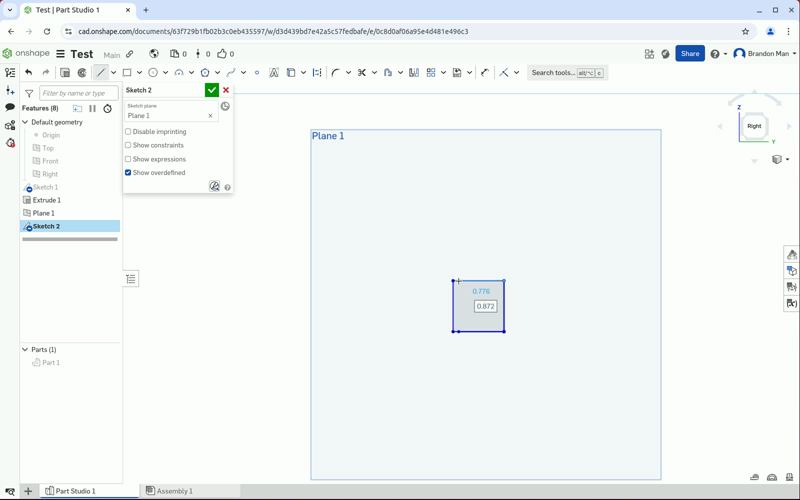
scroll(-6)
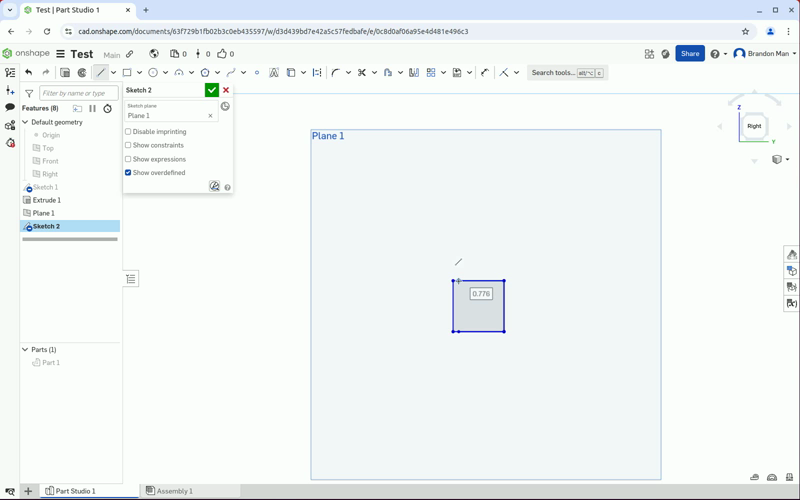
scroll(-6)
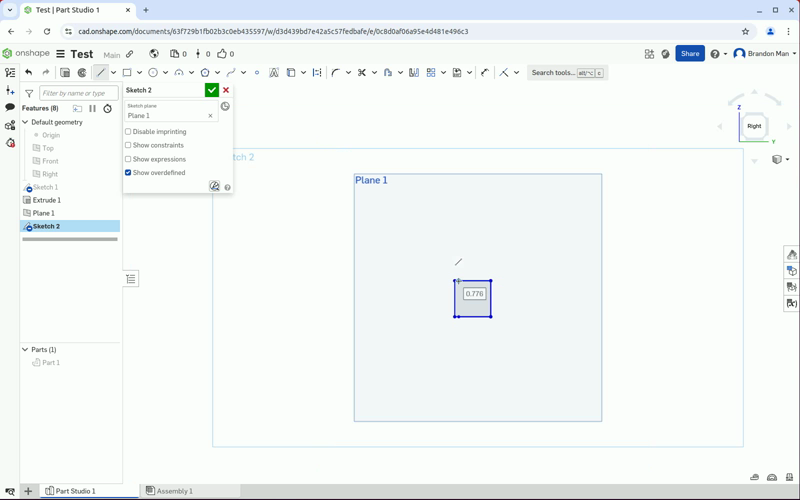
scroll(-6)
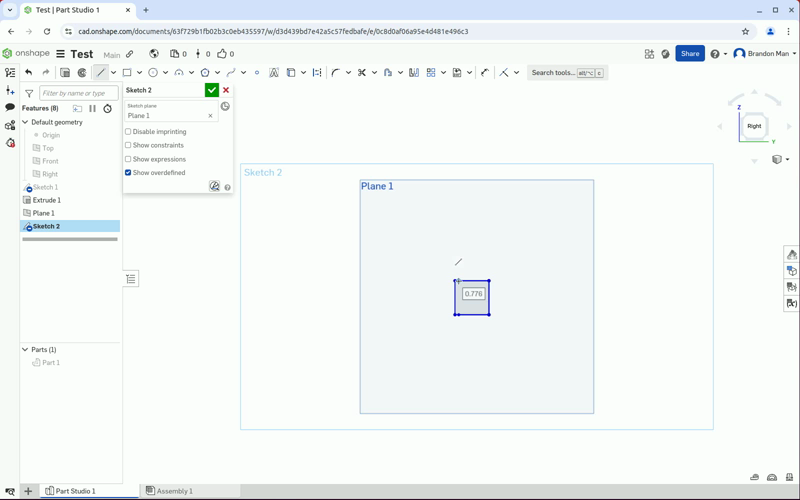
scroll(-6)
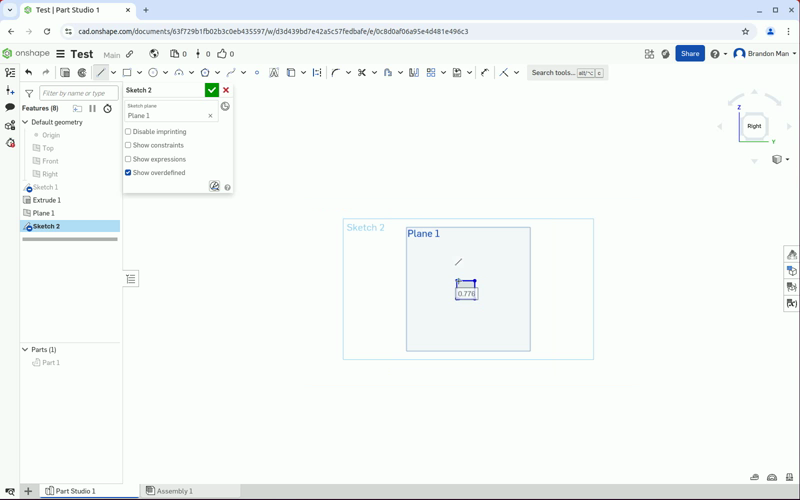
scroll(-6)
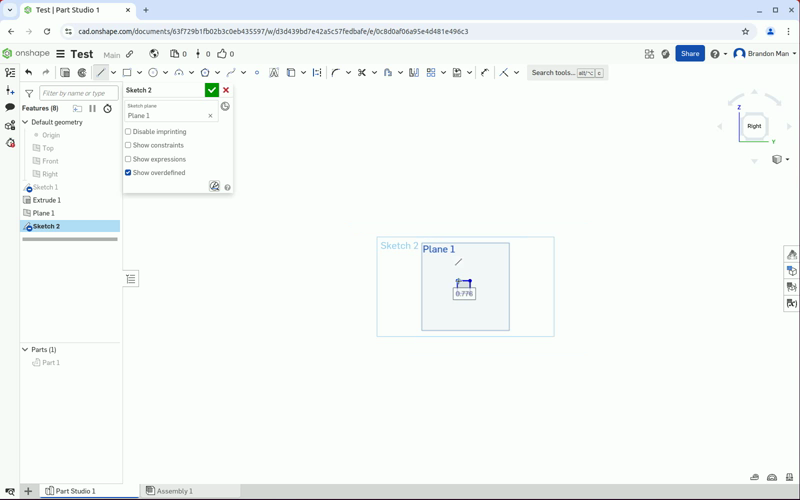
scroll(-6)
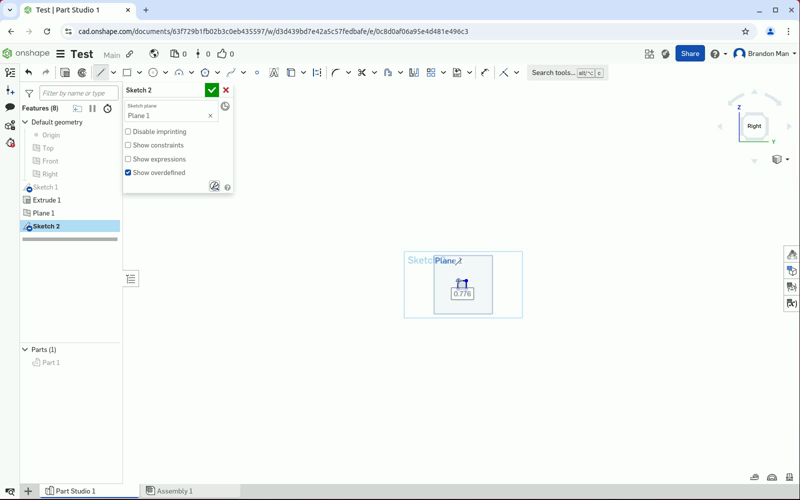
scroll(-6)
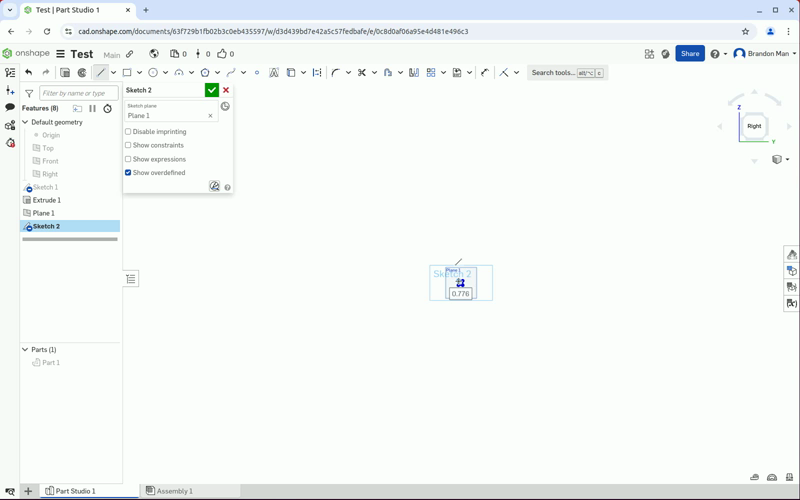
key_up(shift)
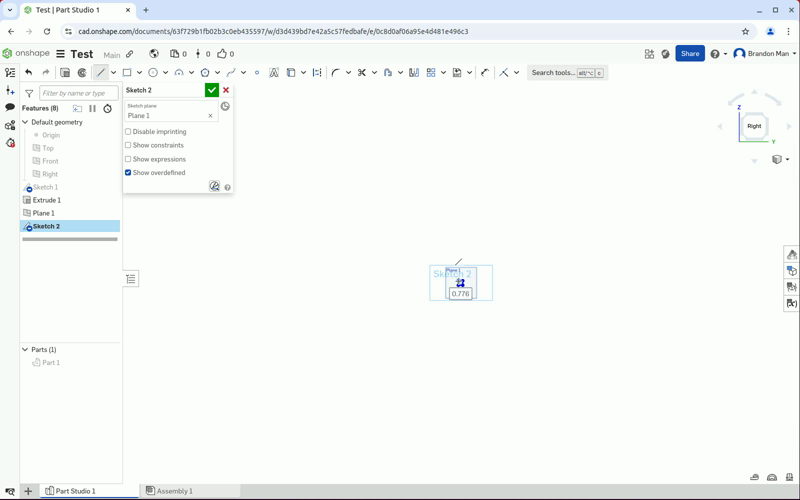
mouse_move(488, 280)
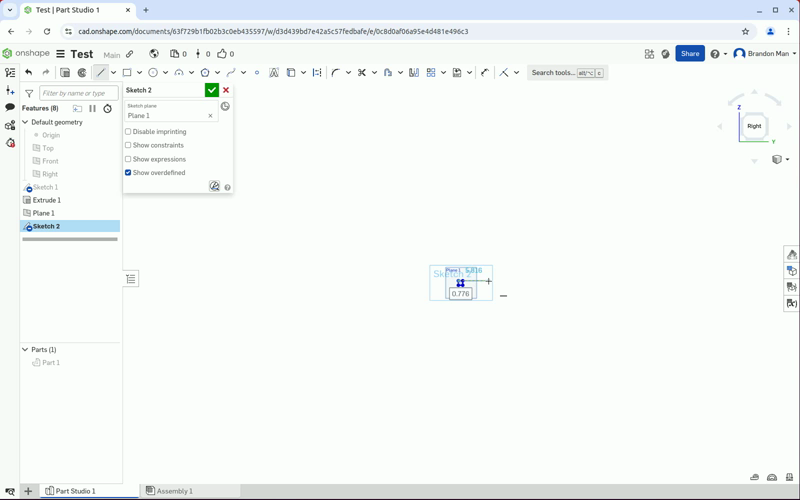
key_down(shift)
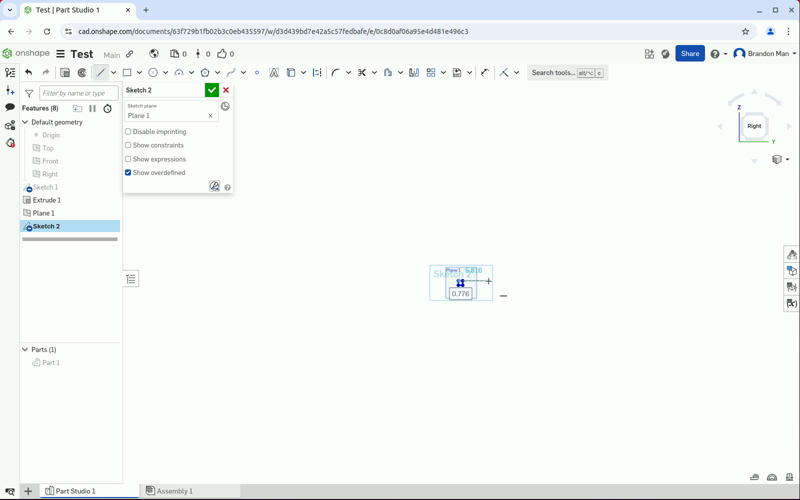
mouse_move(458, 285)
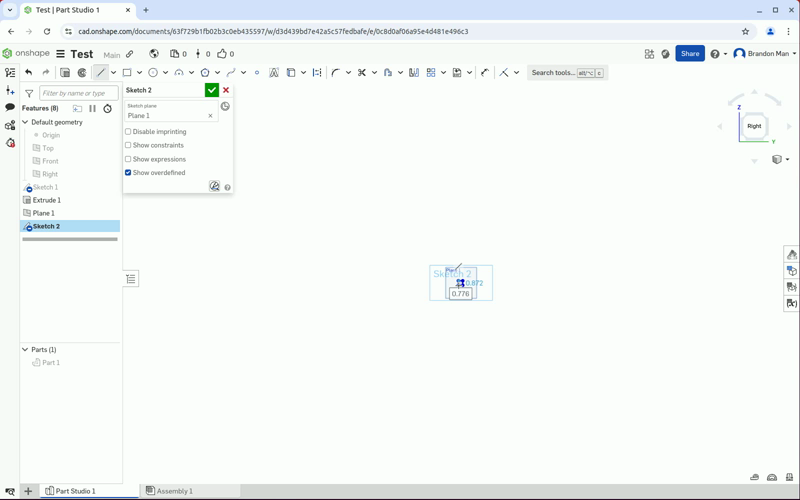
scroll(6)
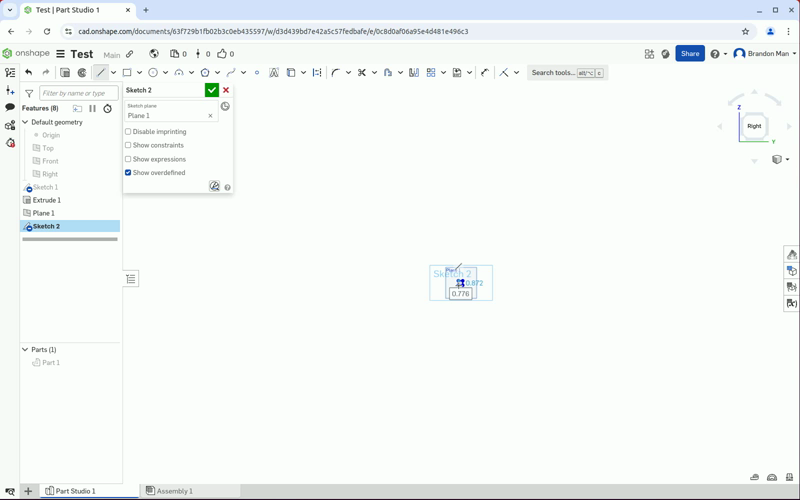
scroll(6)
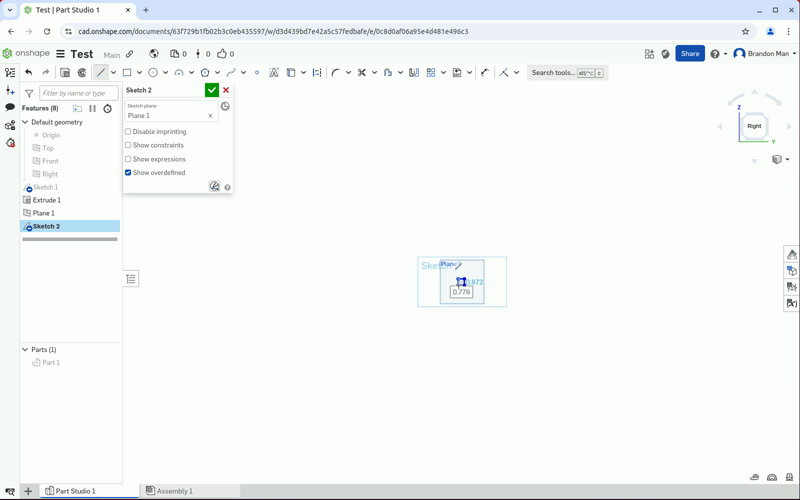
scroll(6)
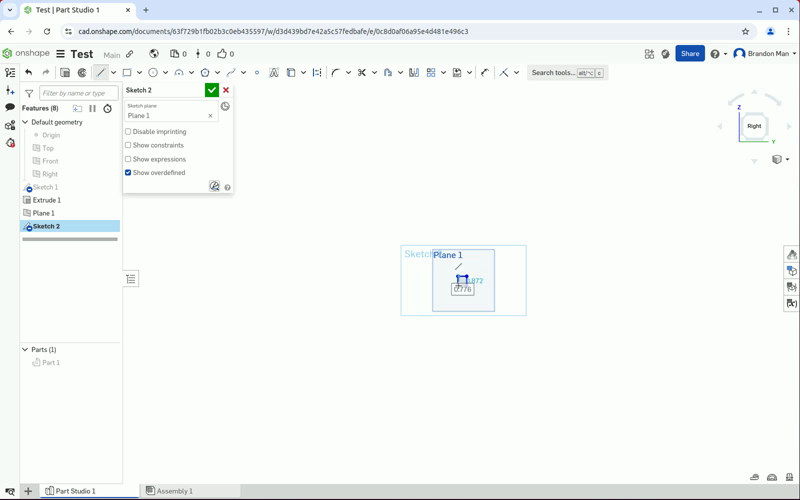
scroll(6)
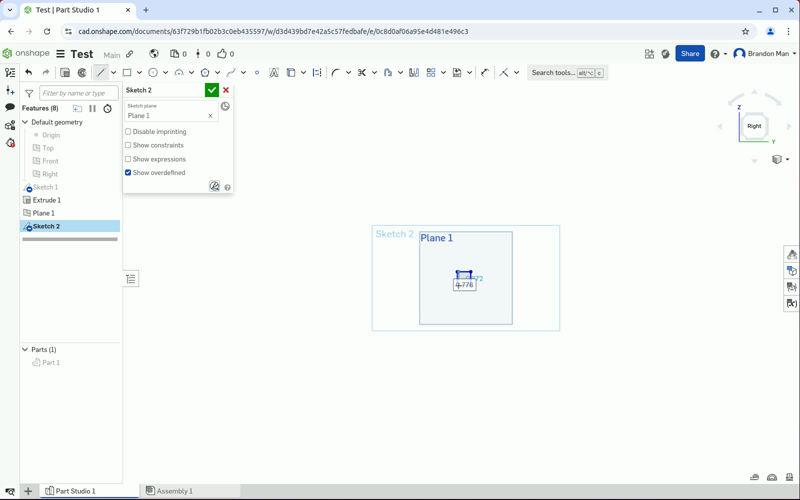
scroll(6)
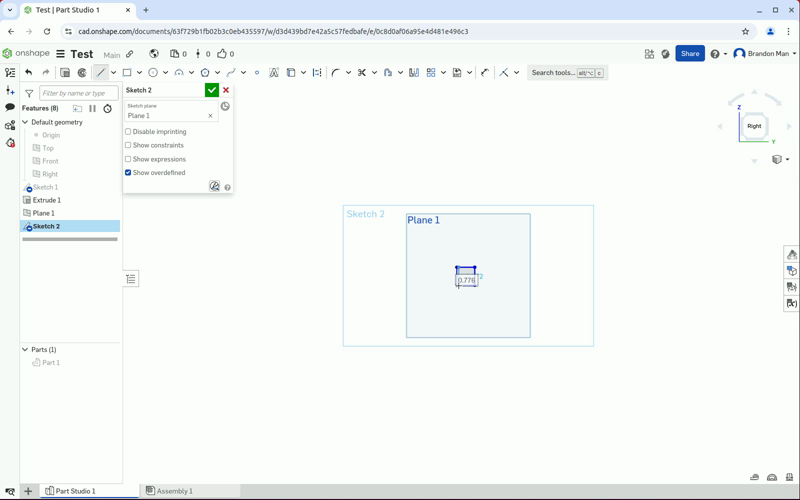
scroll(6)
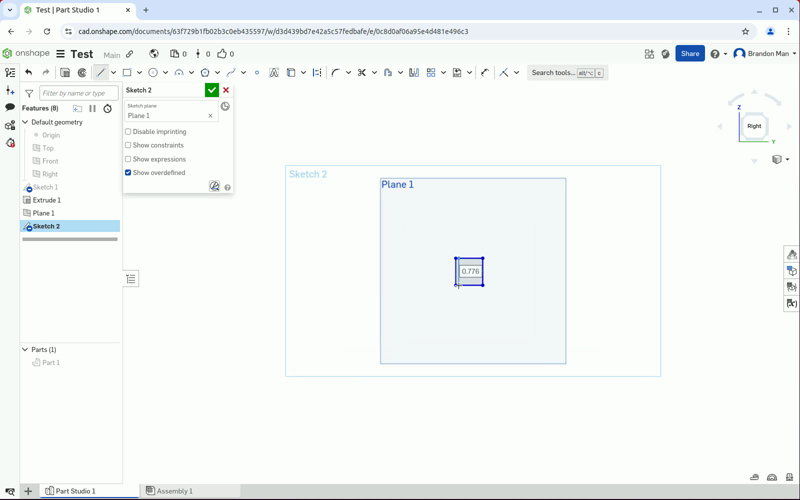
scroll(6)
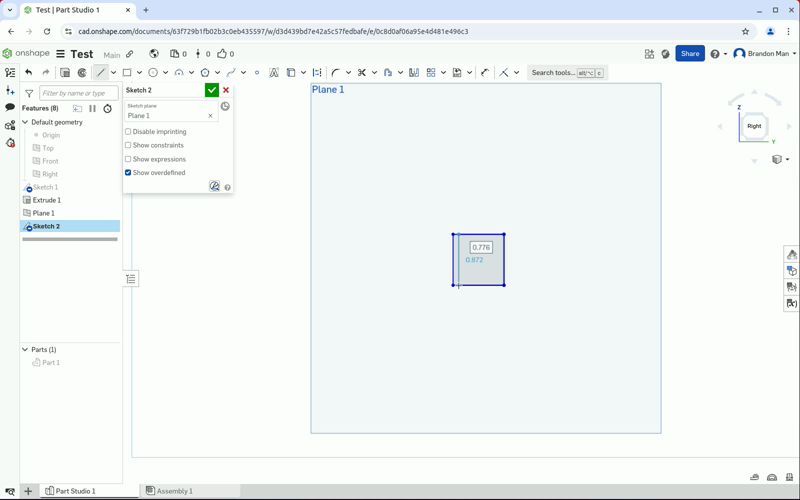
key_up(shift)
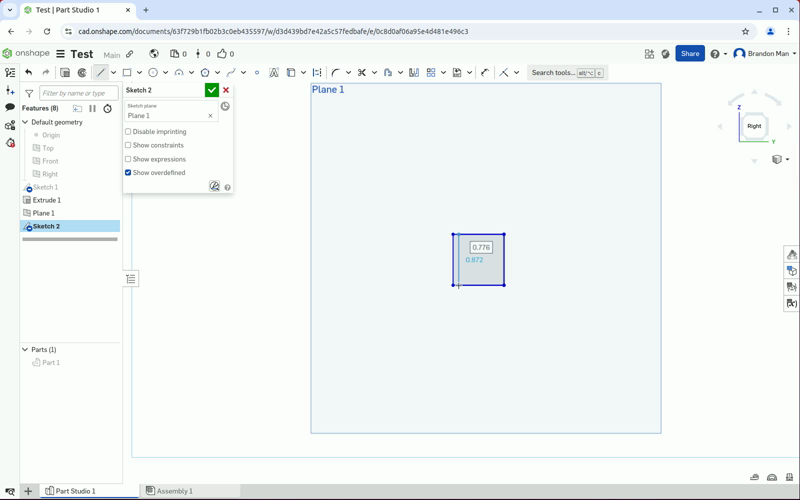
click(458, 285)
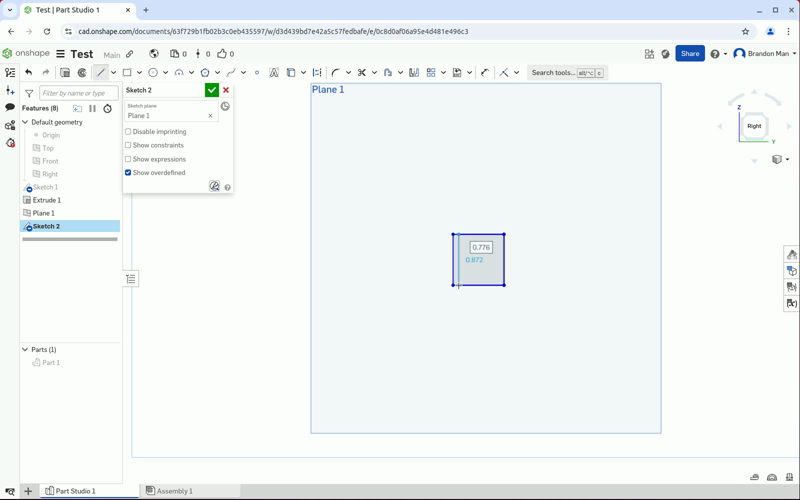
scroll(-6)
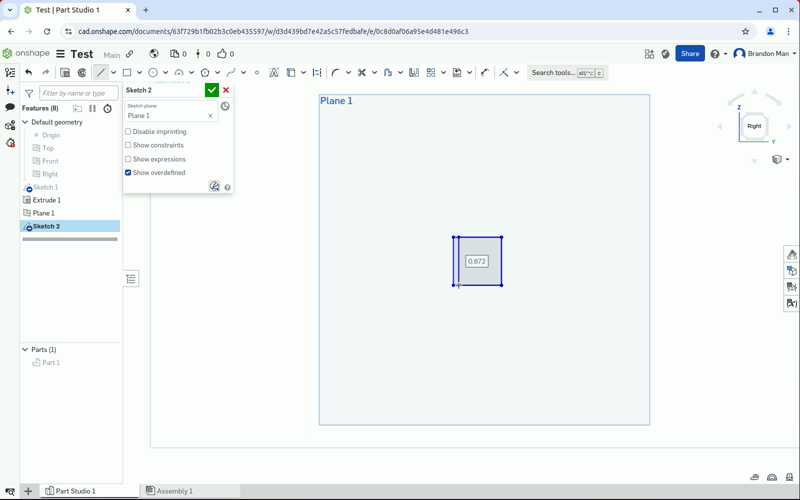
scroll(-6)
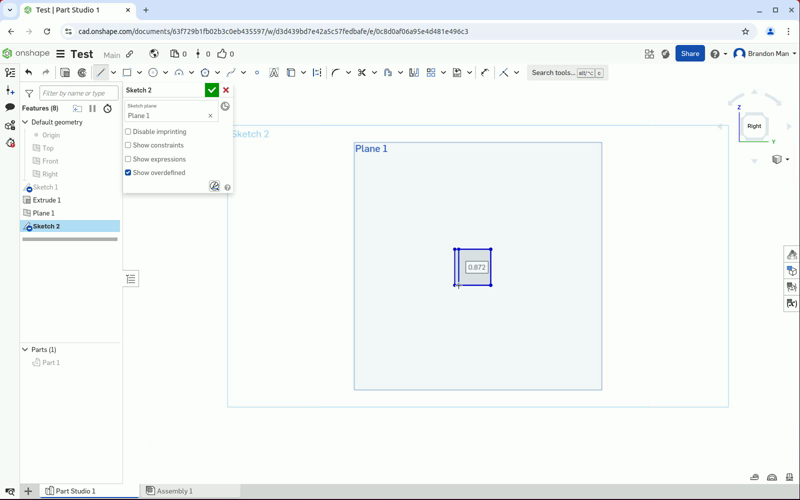
scroll(-6)
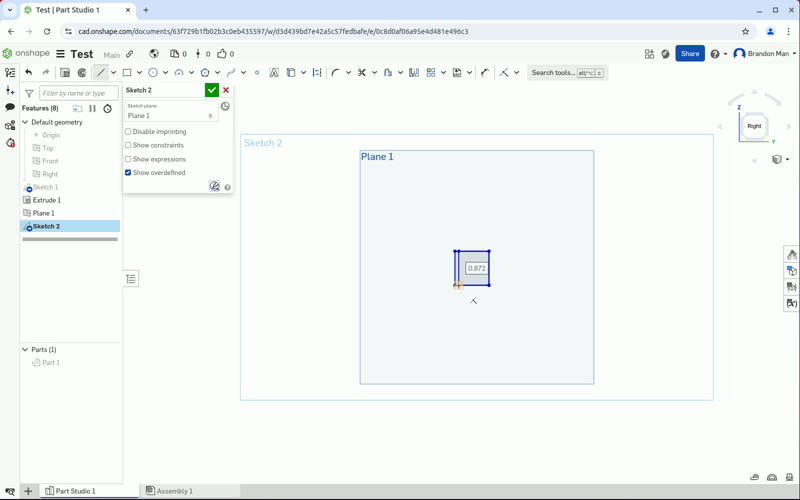
scroll(-6)
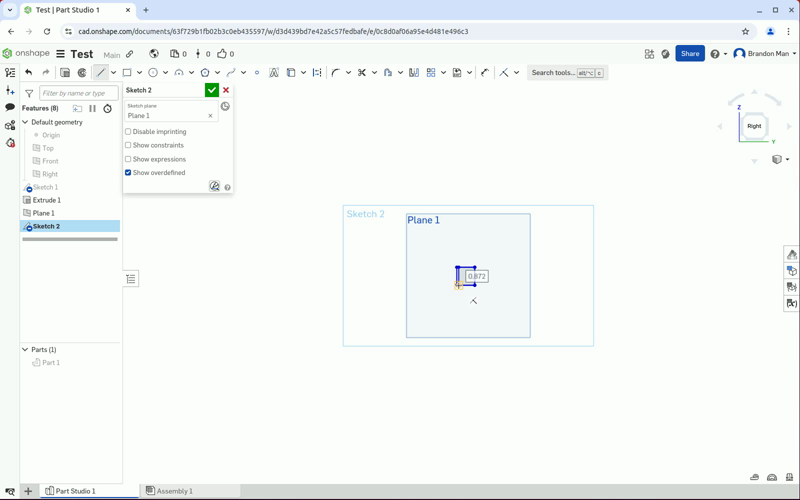
scroll(-6)
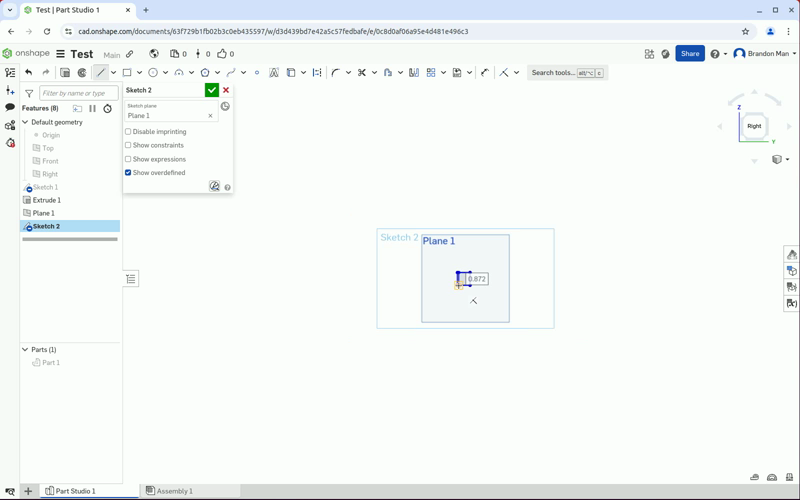
scroll(-6)
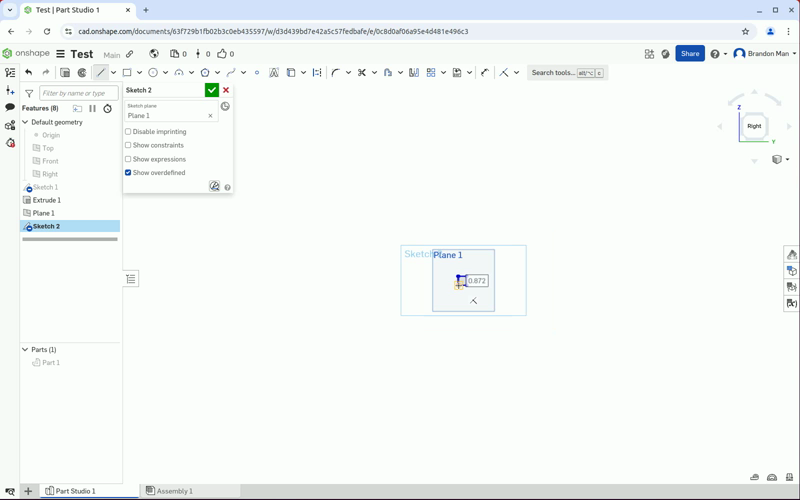
scroll(-6)
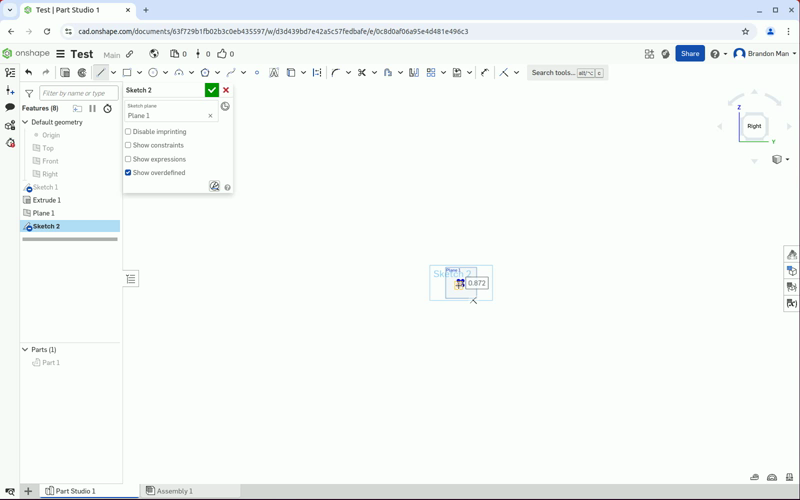
key(esc)
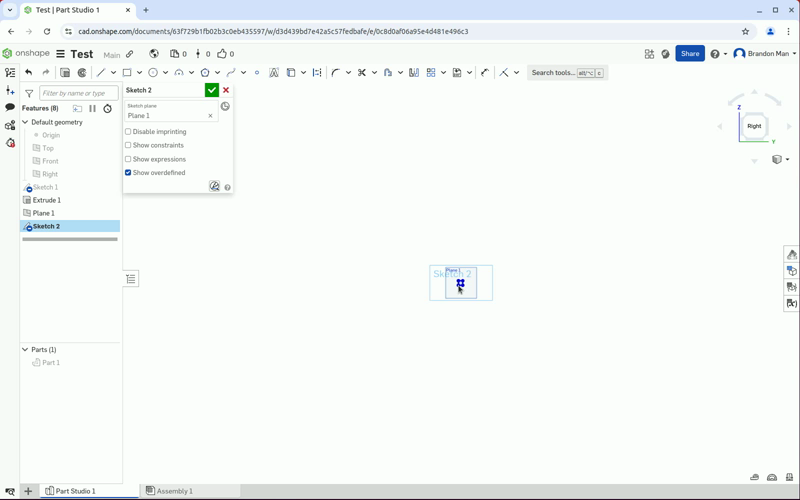
mouse_move(462, 285)
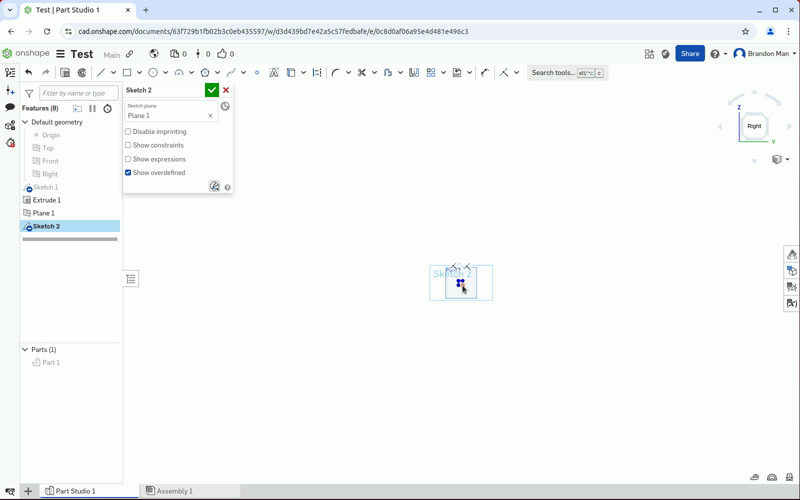
scroll(6)
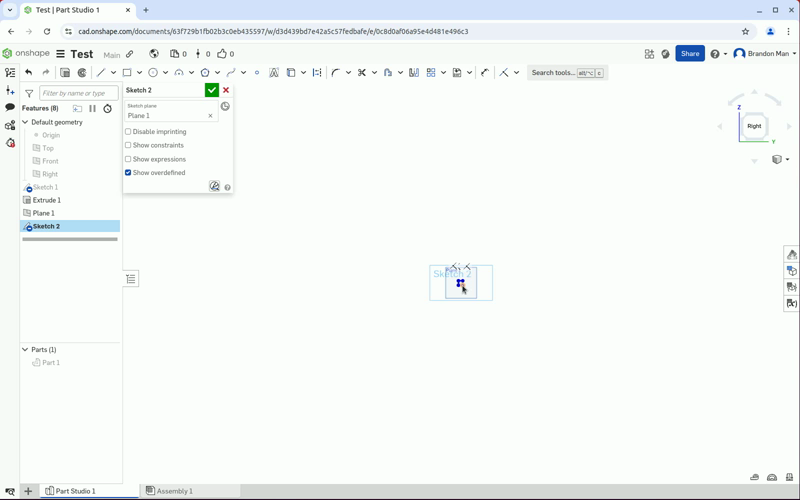
scroll(6)
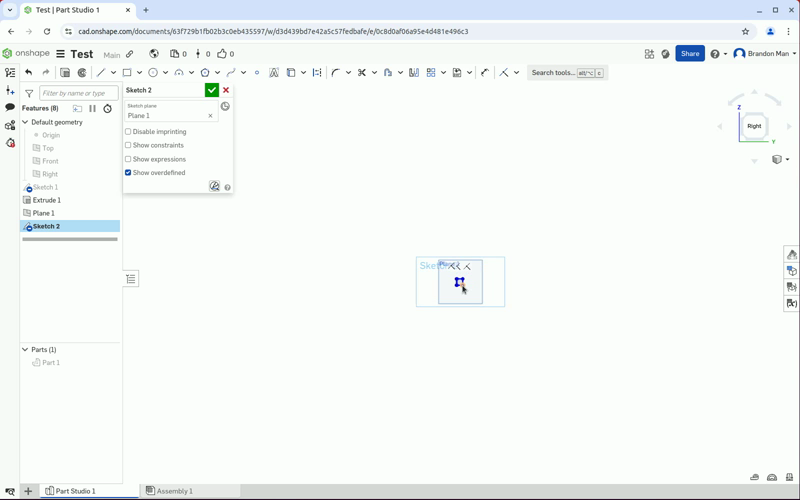
scroll(6)
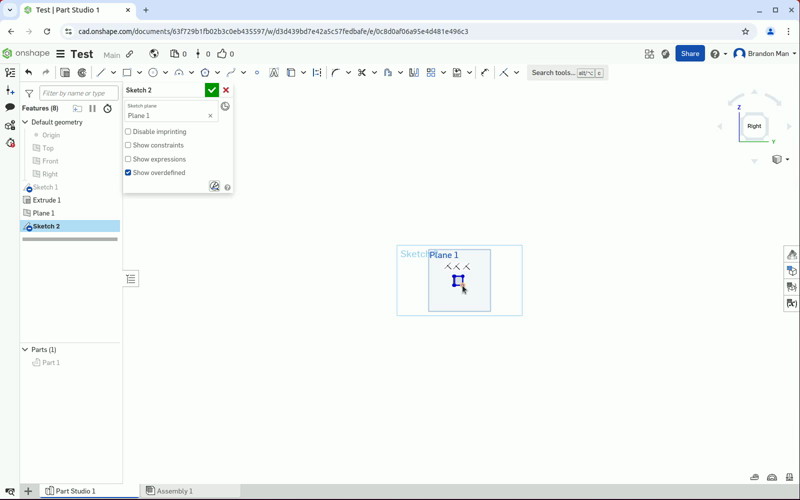
scroll(6)
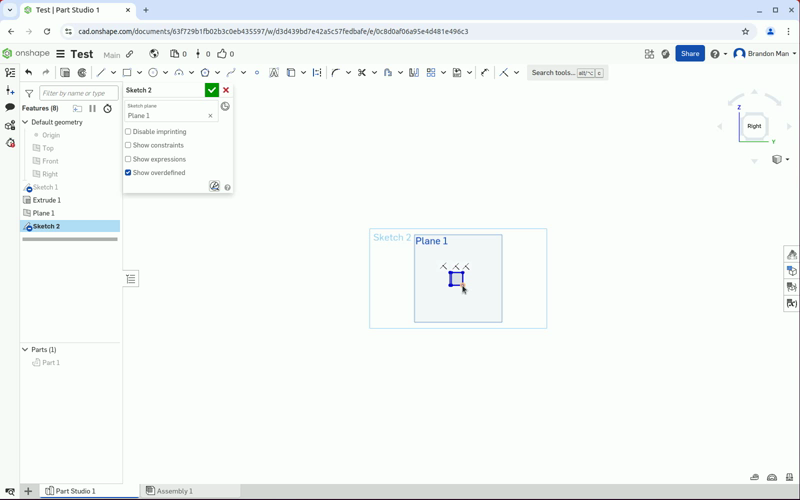
scroll(6)
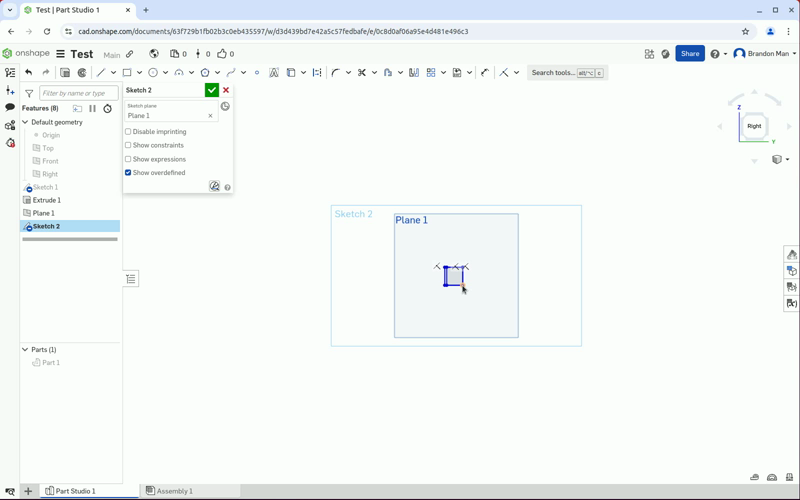
scroll(6)
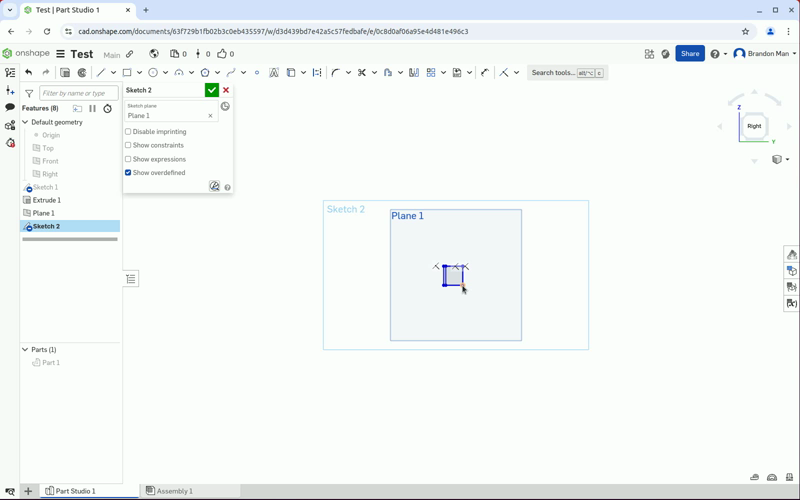
scroll(6)
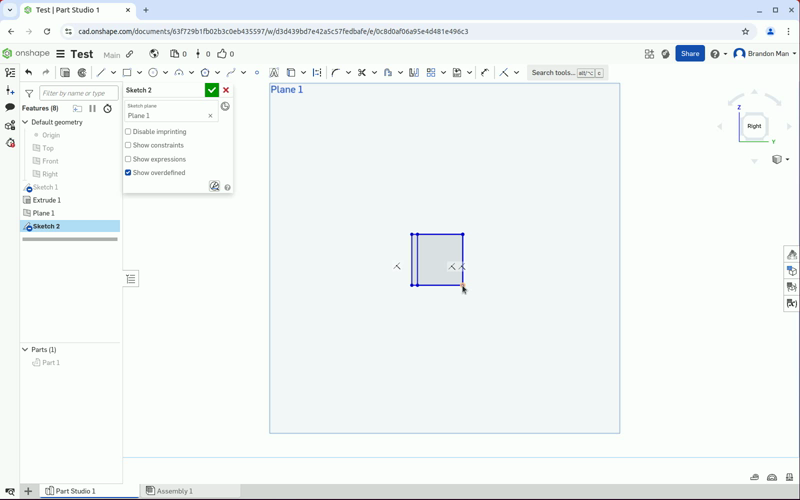
click(462, 285)
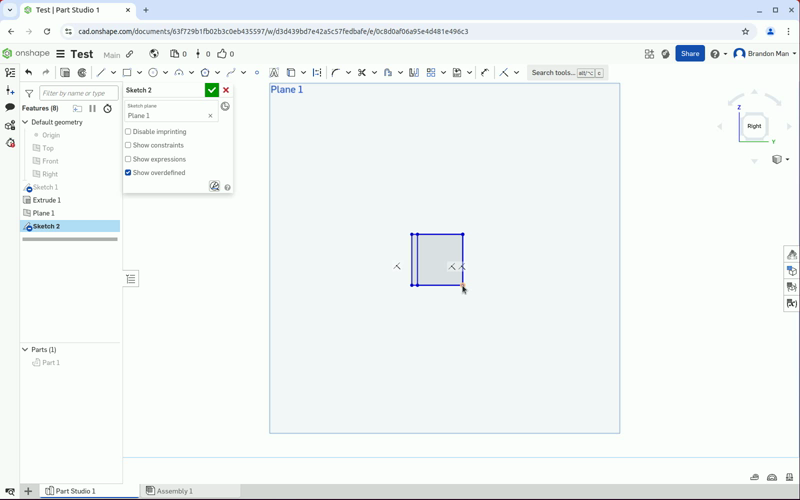
scroll(-6)
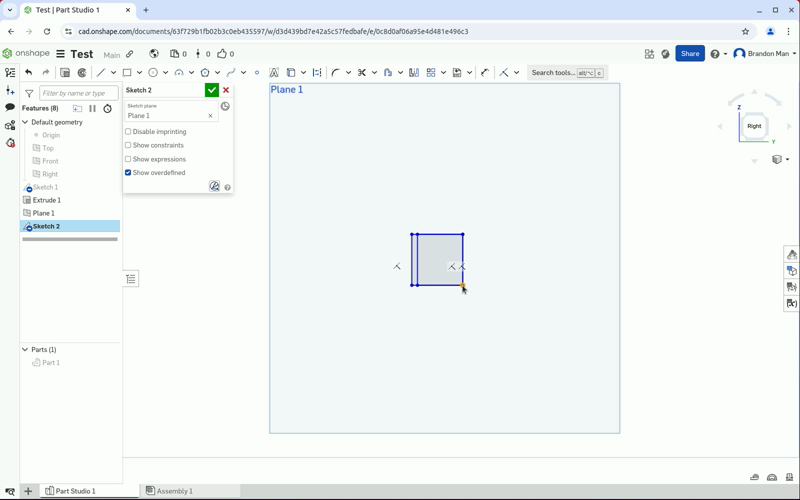
scroll(-6)
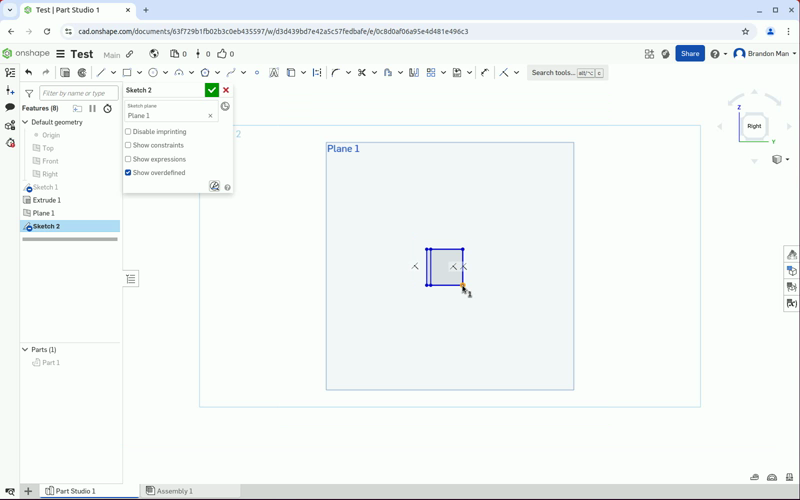
scroll(-6)
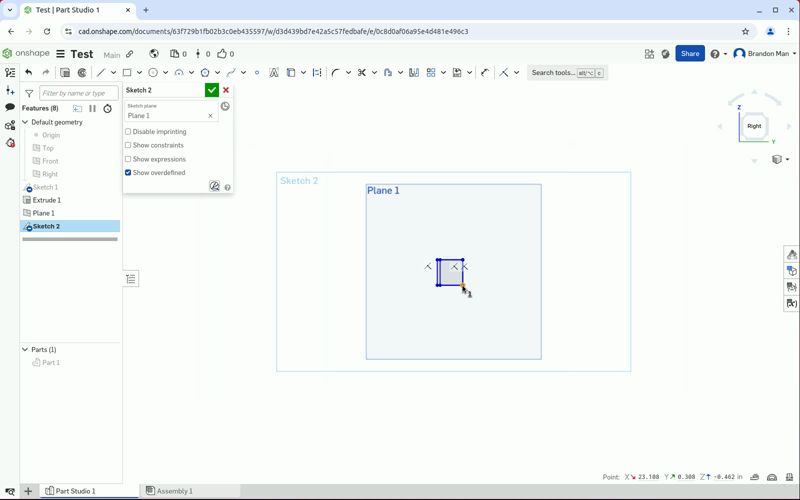
scroll(-6)
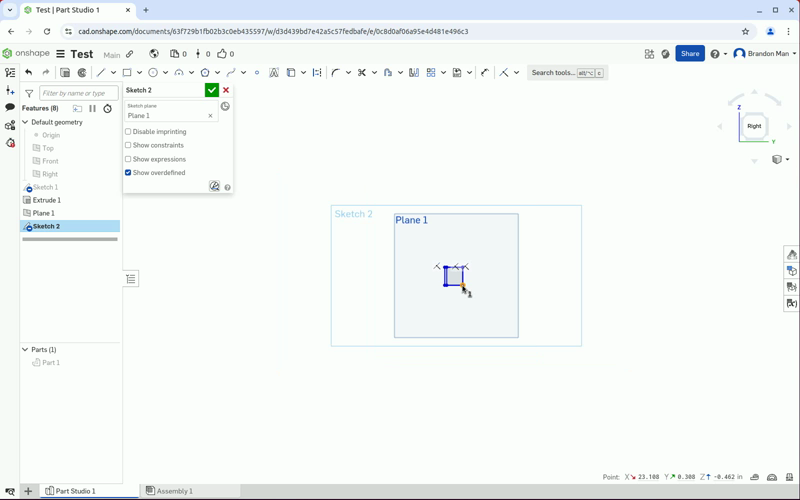
scroll(-6)
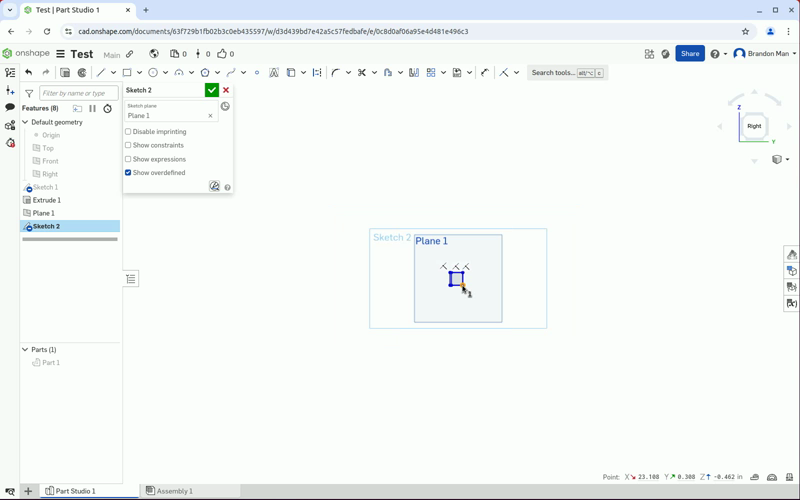
scroll(-6)
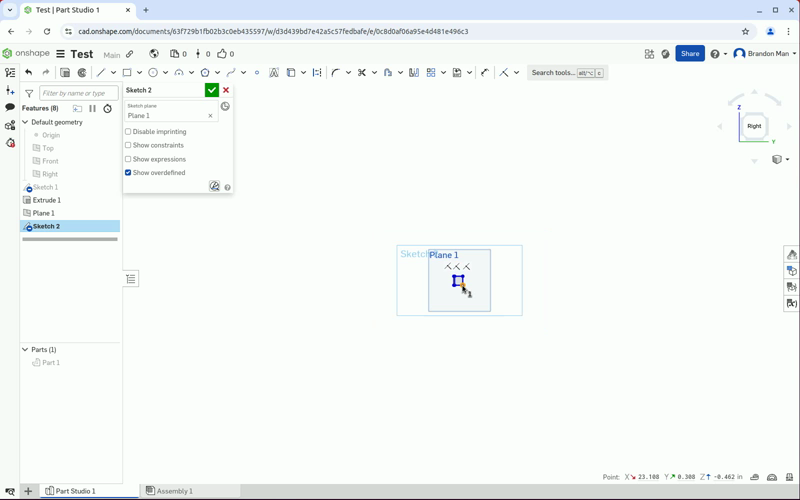
scroll(-6)
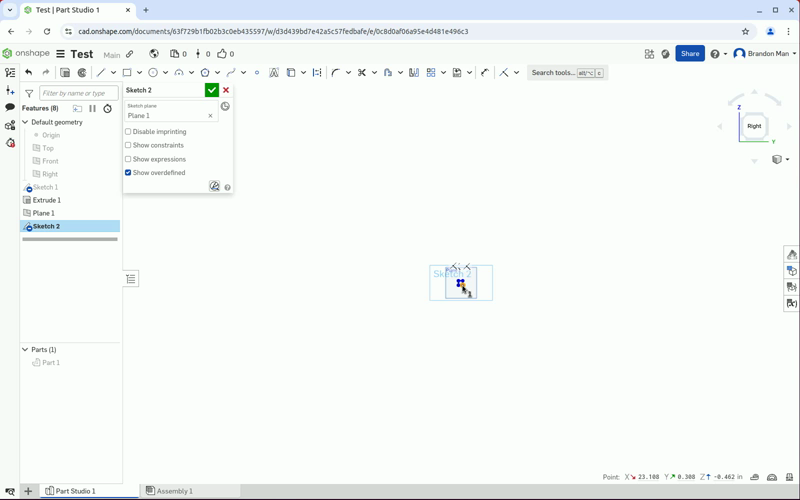
mouse_move(73, 352)
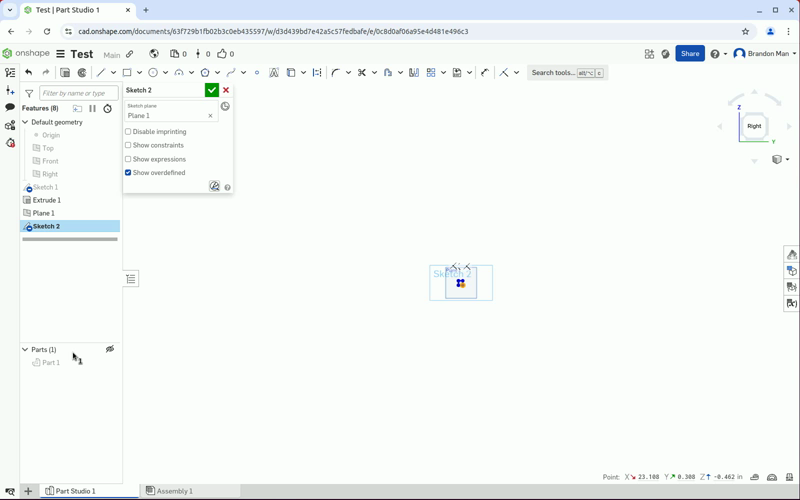
key(shift+y)
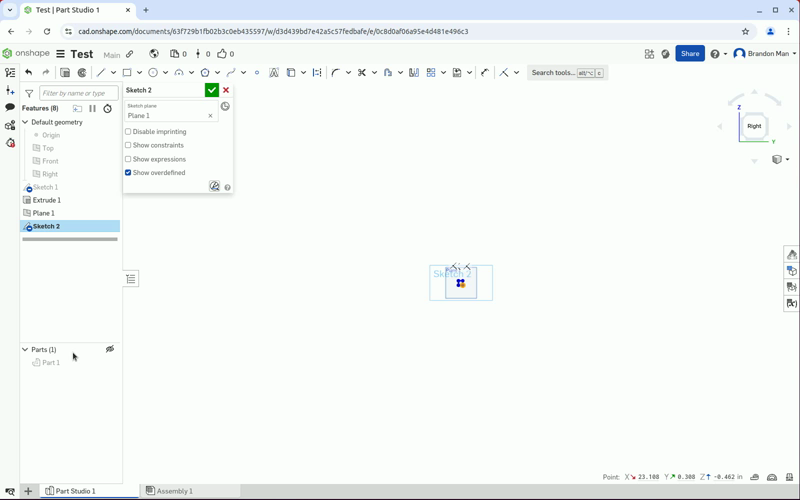
key(shift+e)
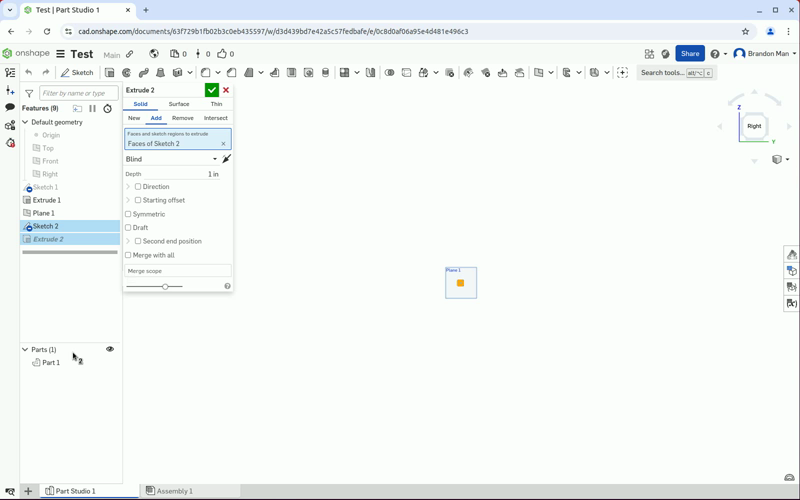
mouse_move(143, 106)
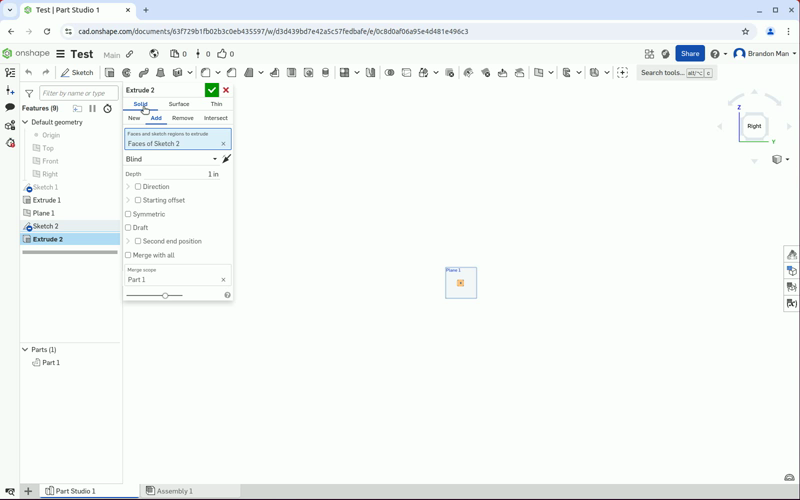
click(143, 106)
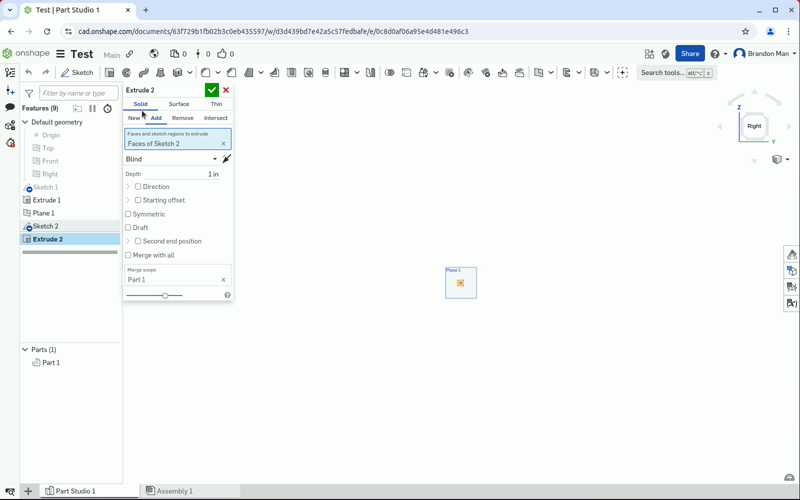
mouse_move(137, 120)
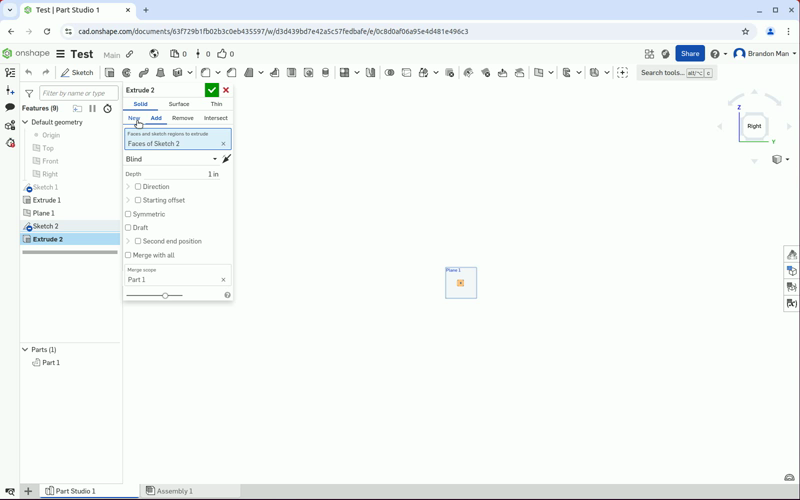
click(137, 120)
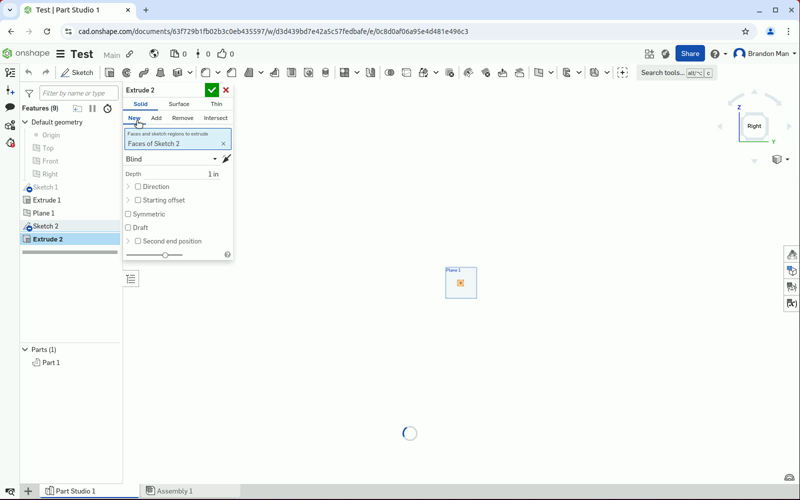
key(tab, 4)
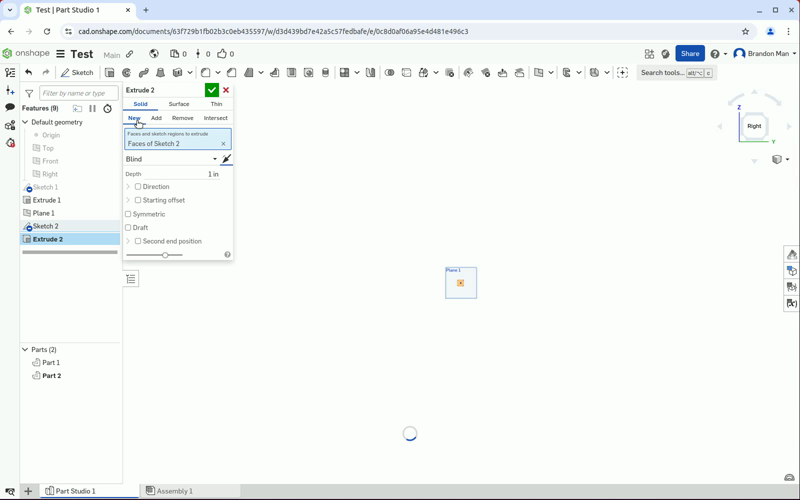
text(-0.241)
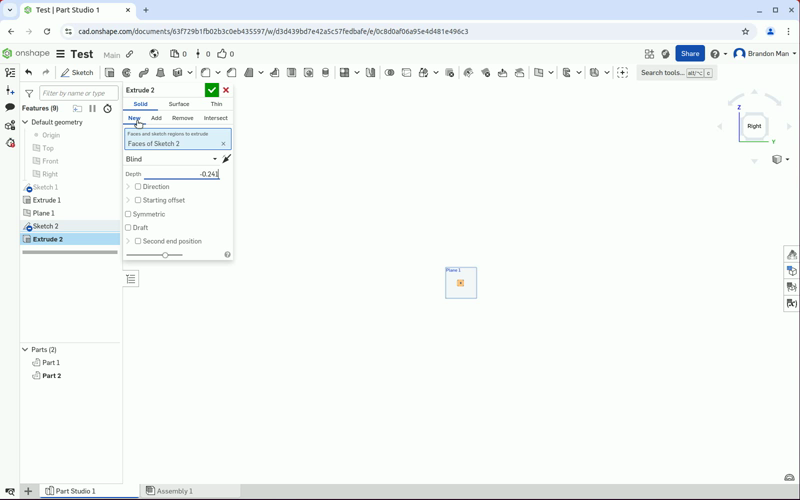
key(enter)
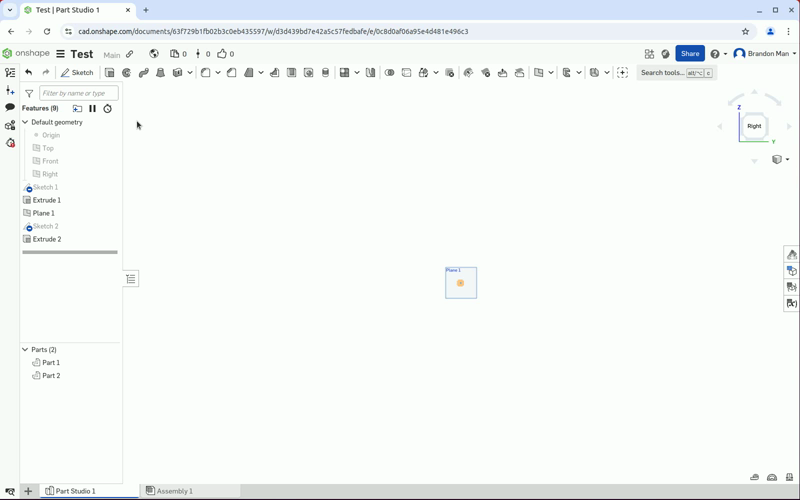
key(shift+h)
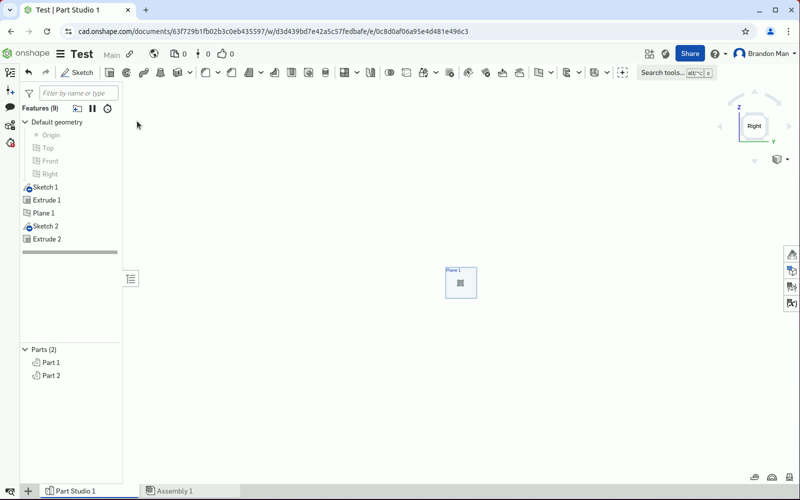
key(shift+h)
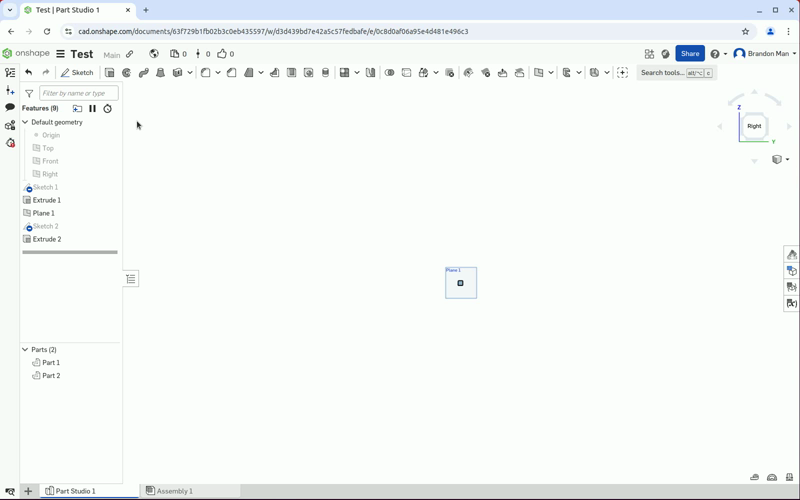
mouse_move(73, 189)
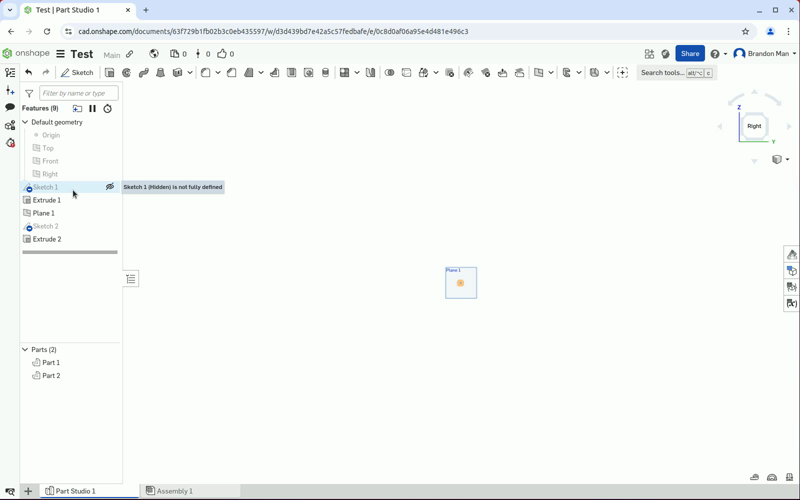
click(73, 189)
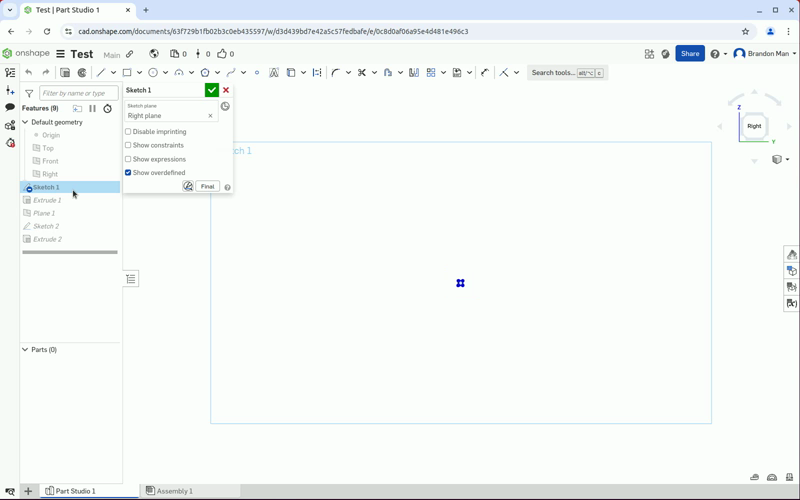
mouse_move(229, 92)
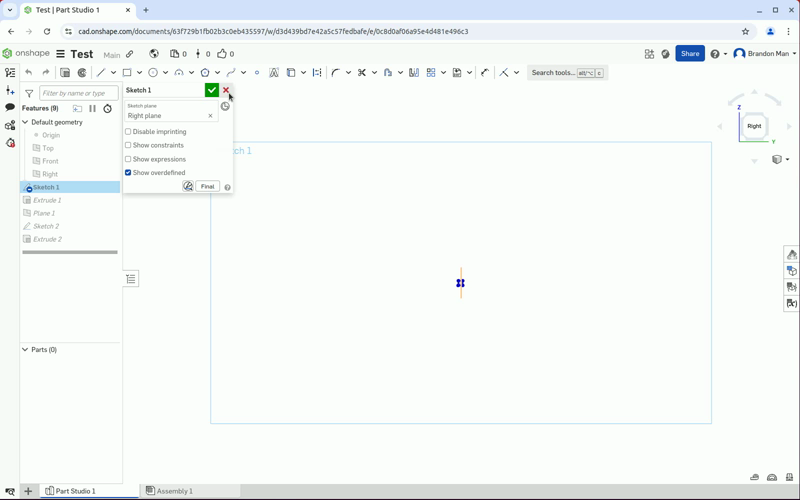
click(229, 92)
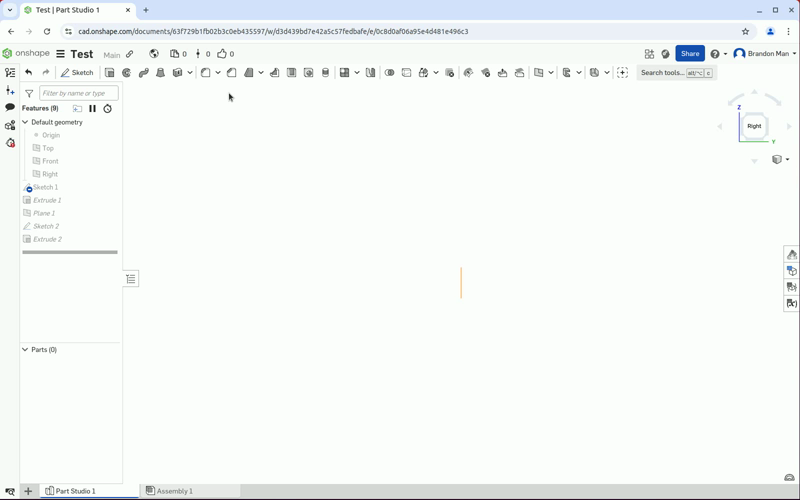
key(shift+s)
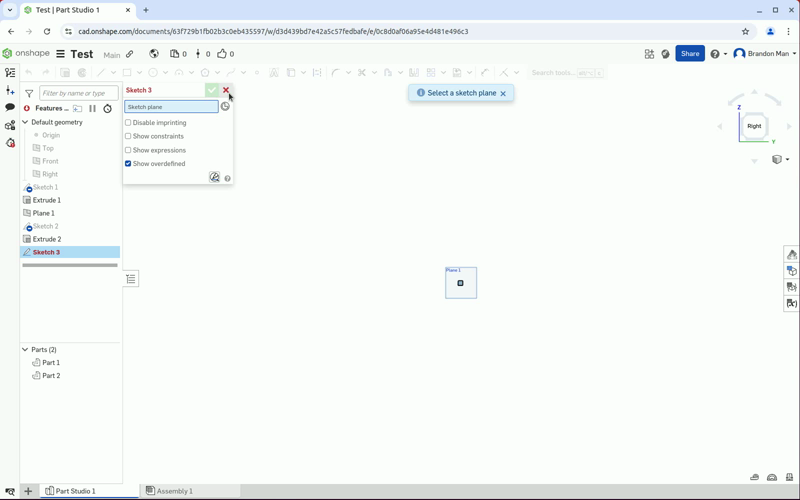
mouse_move(73, 215)
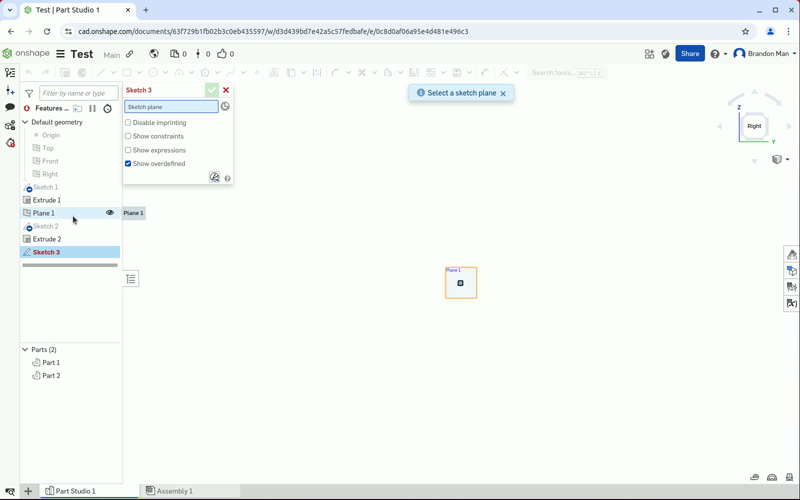
click(73, 215)
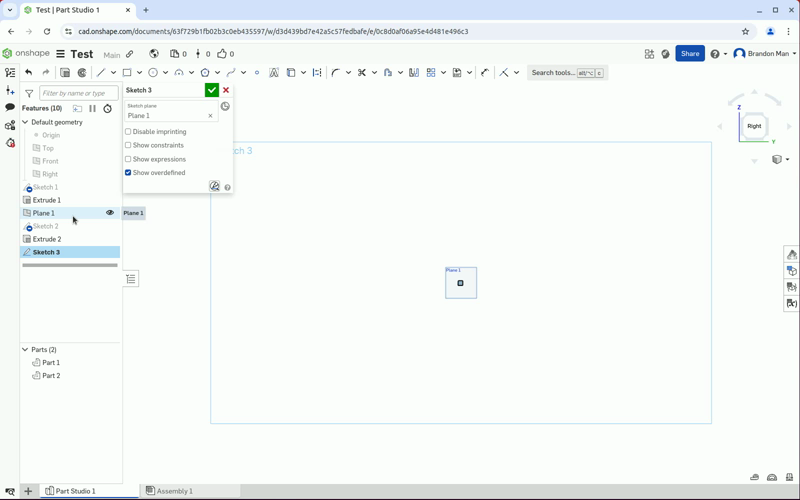
mouse_move(73, 352)
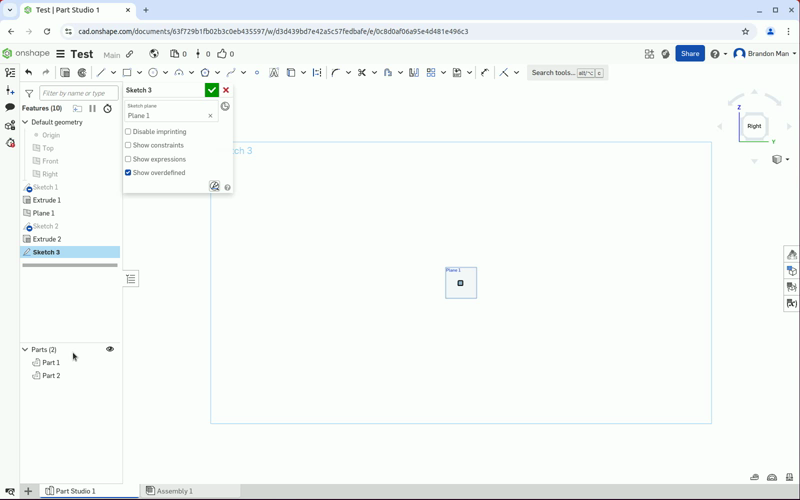
key(y)
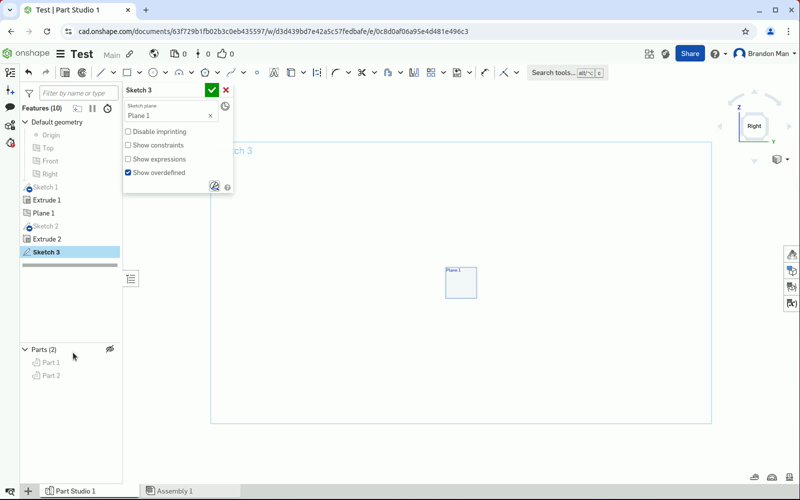
key(l)
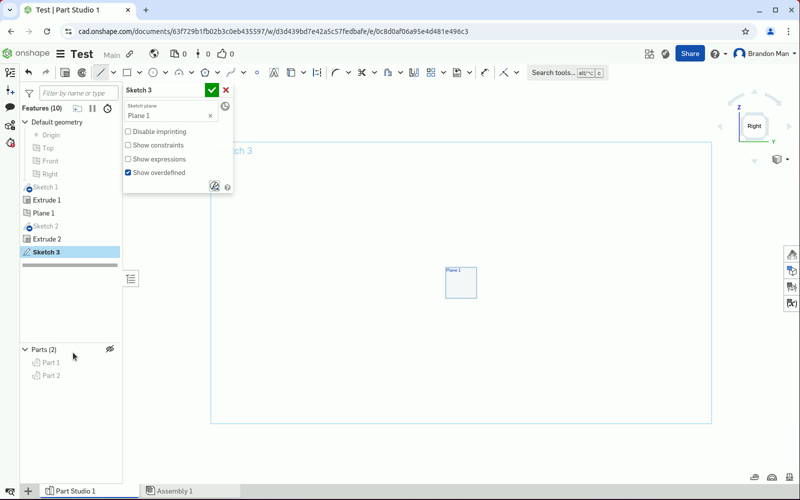
key_down(shift)
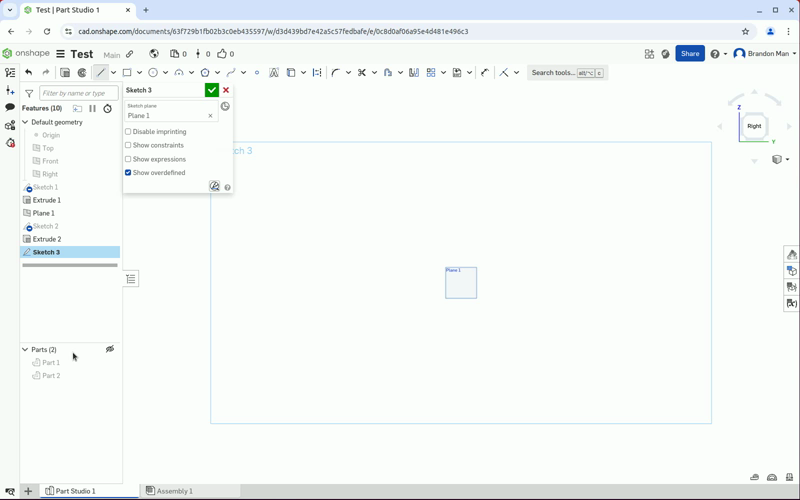
mouse_move(459, 284)
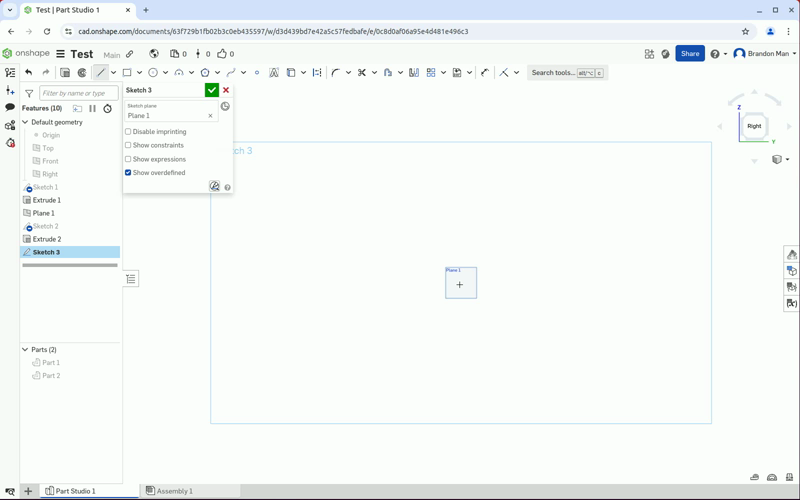
click(459, 284)
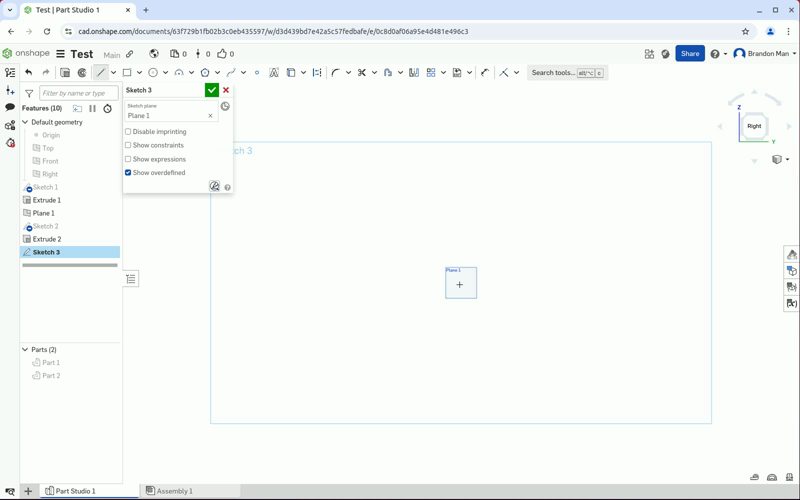
key_up(shift)
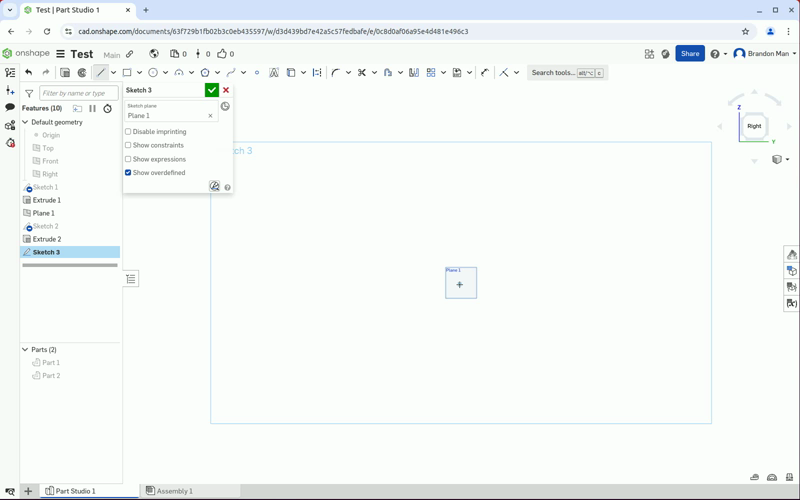
key_down(shift)
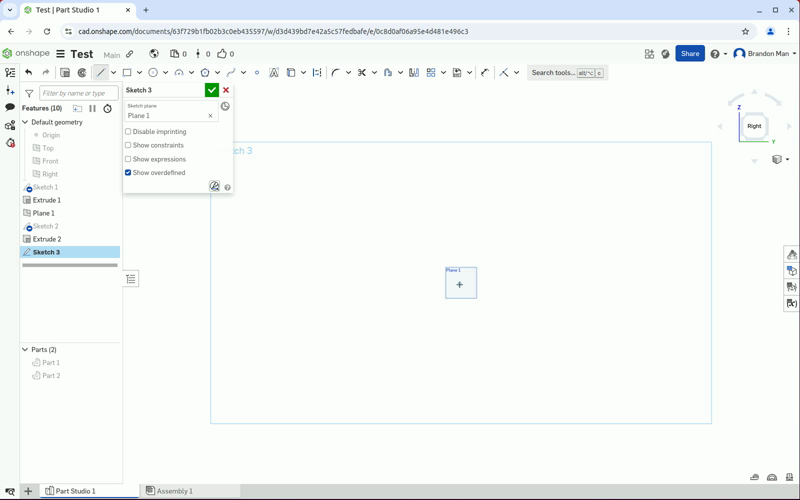
mouse_move(489, 284)
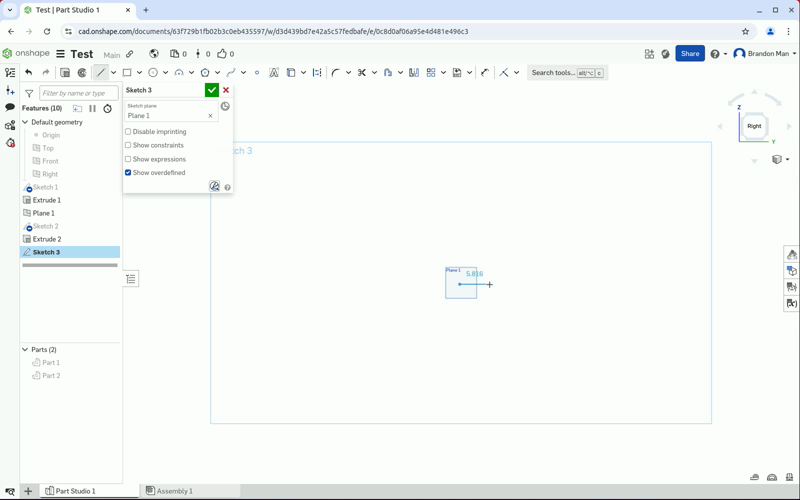
mouse_move(464, 284)
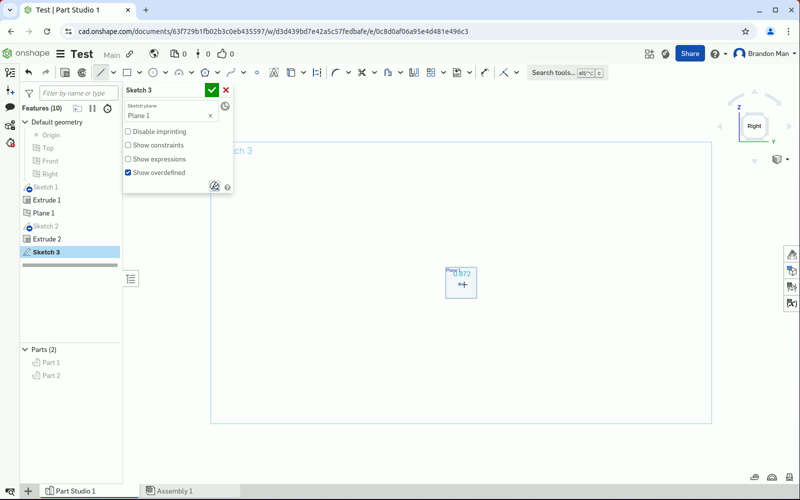
scroll(6)
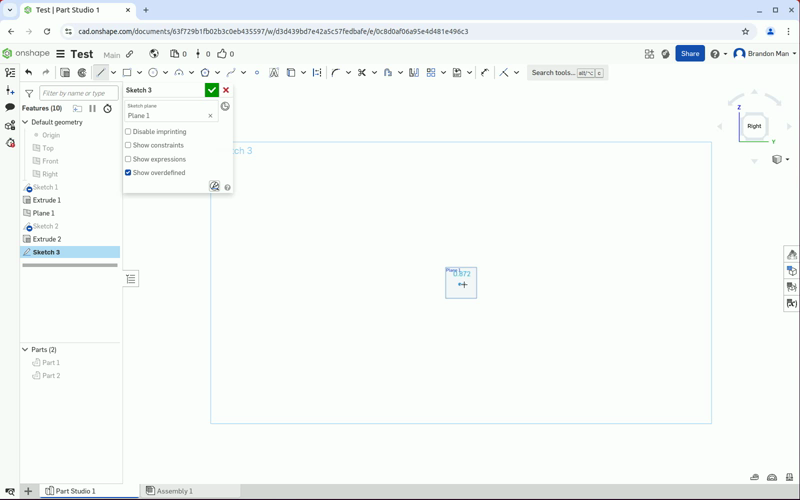
scroll(6)
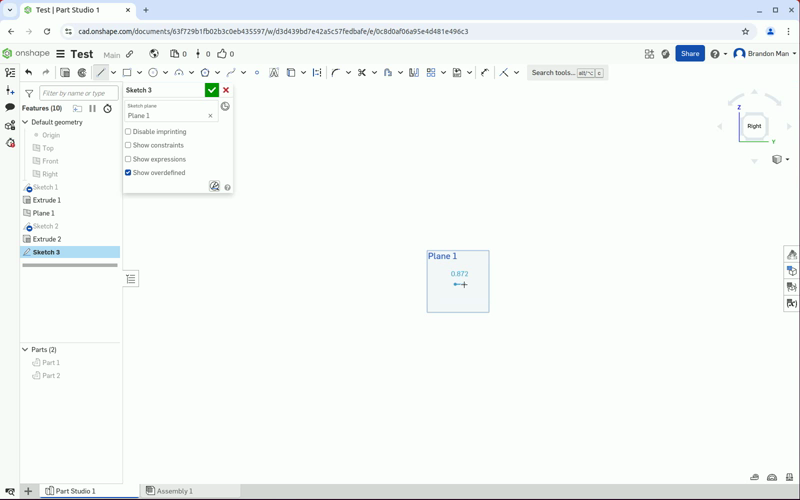
scroll(6)
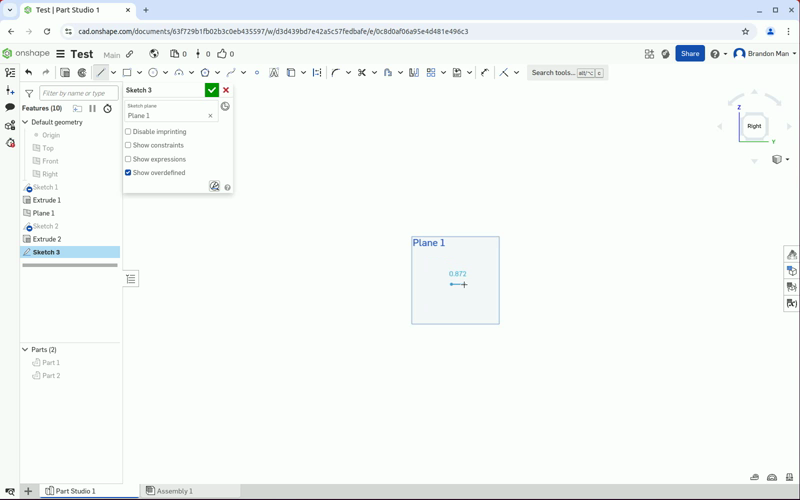
scroll(6)
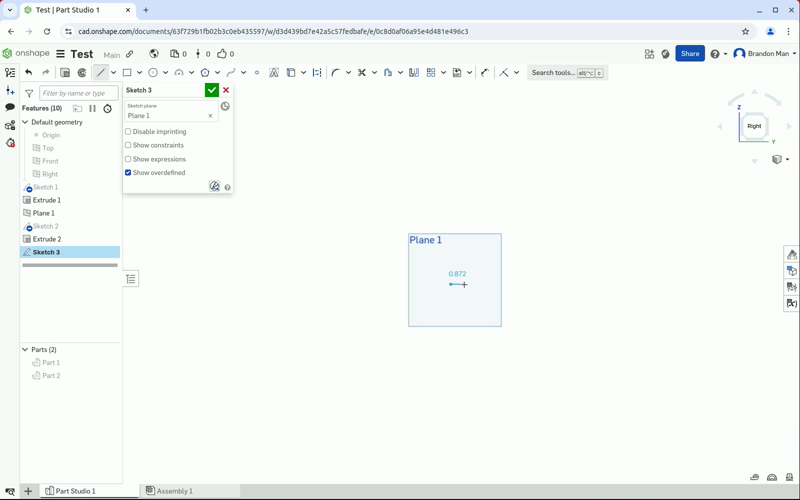
scroll(6)
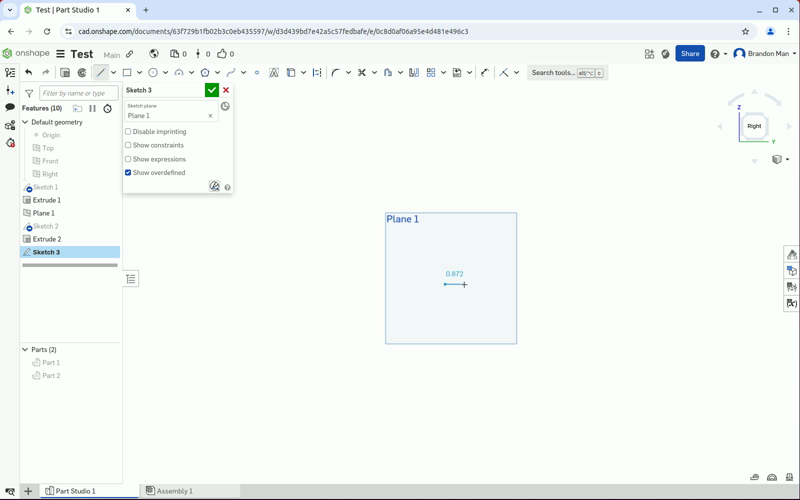
scroll(6)
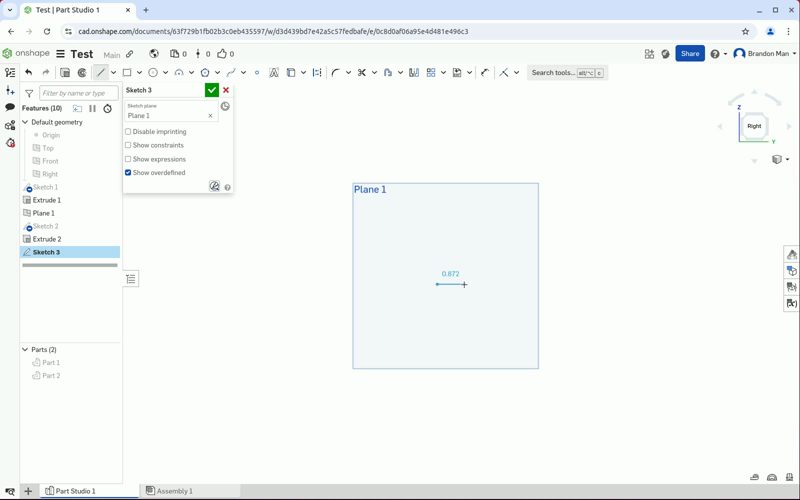
scroll(6)
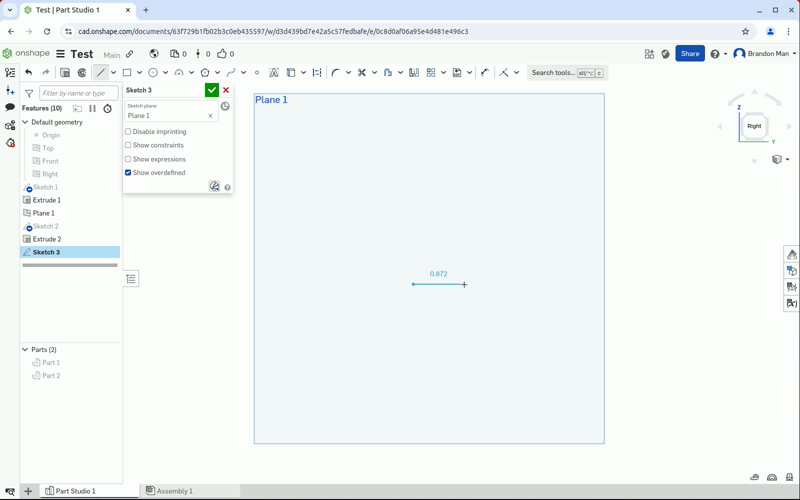
click(464, 284)
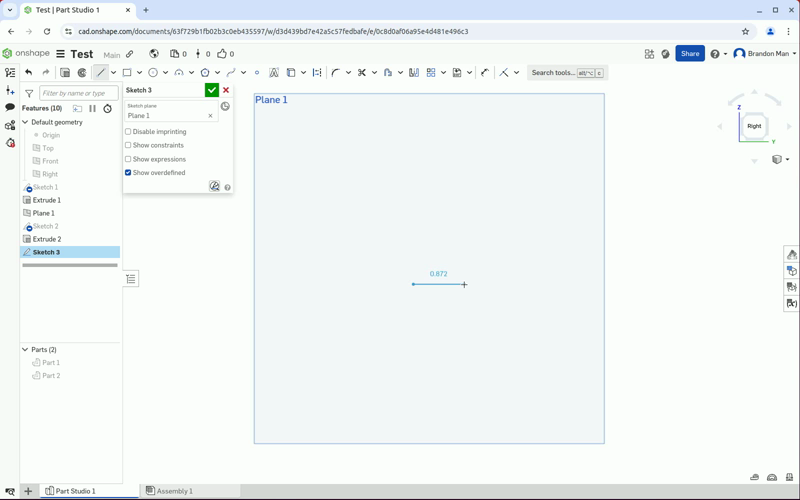
scroll(-6)
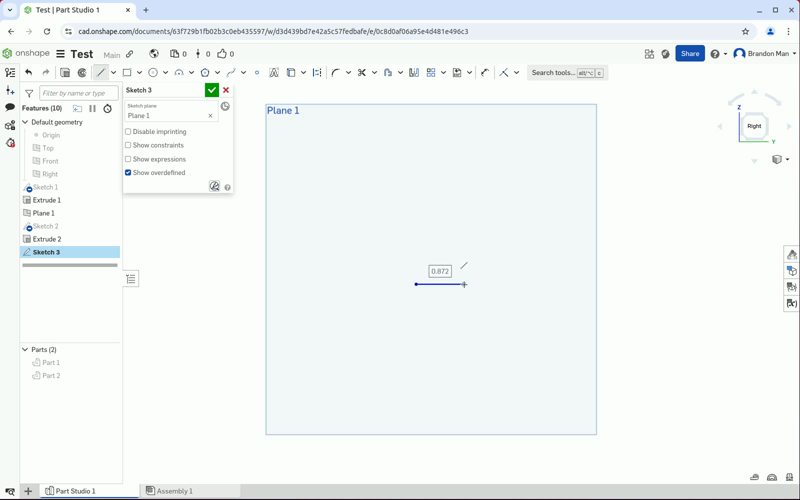
scroll(-6)
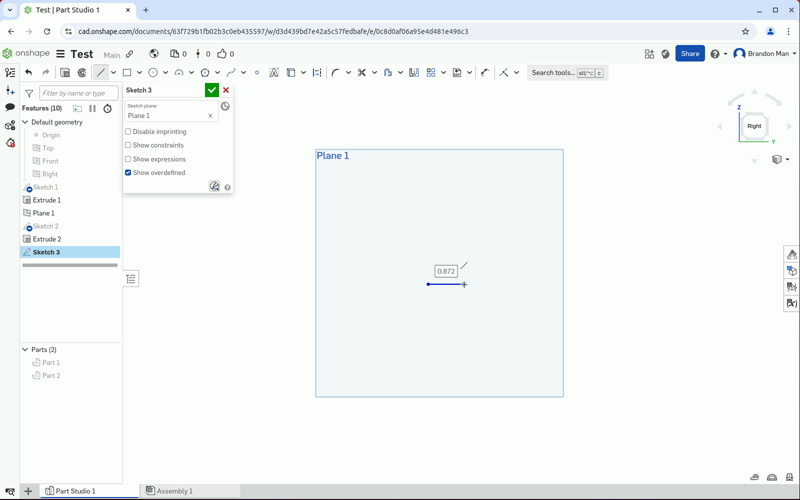
scroll(-6)
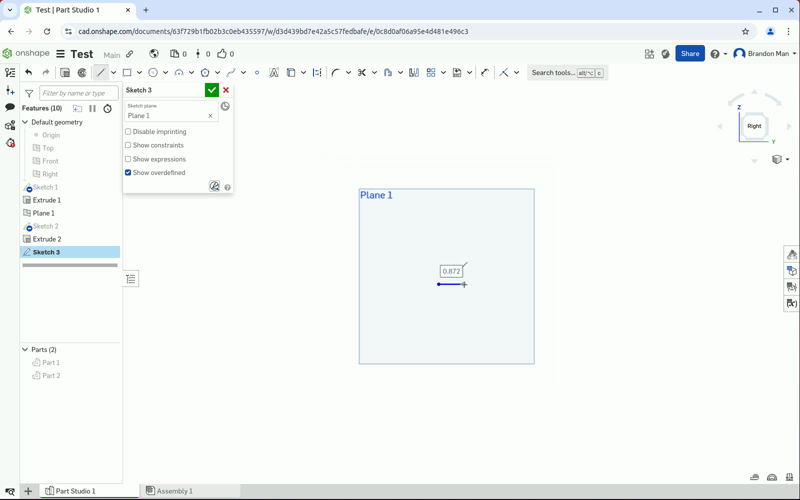
scroll(-6)
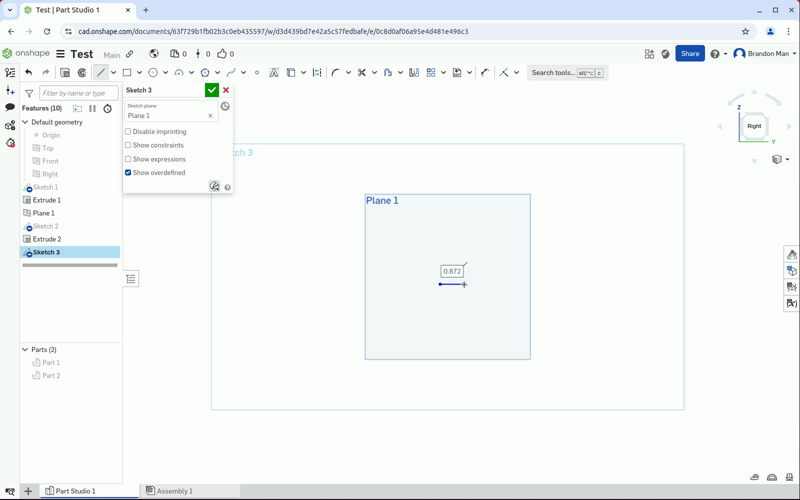
scroll(-6)
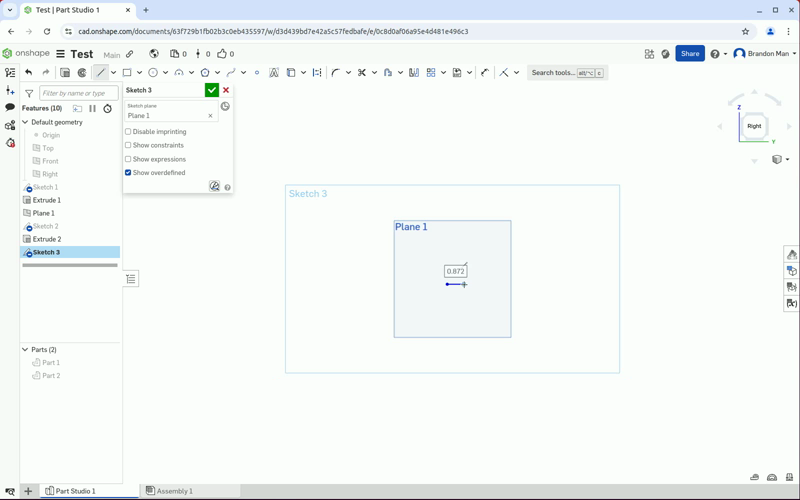
scroll(-6)
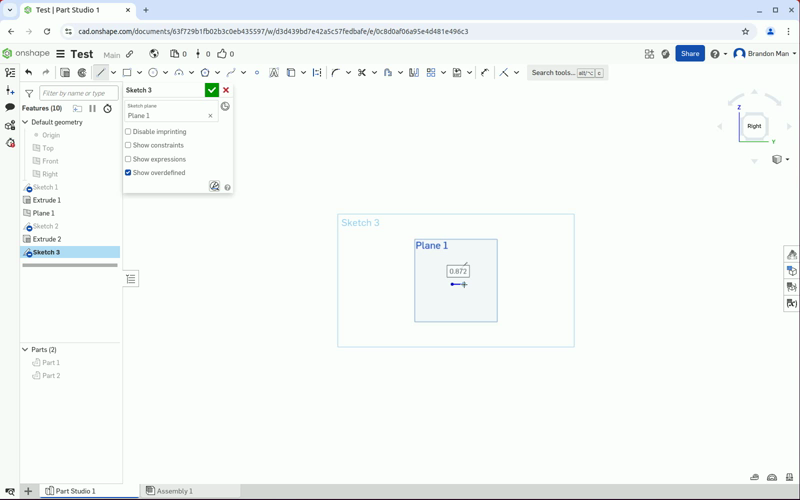
scroll(-6)
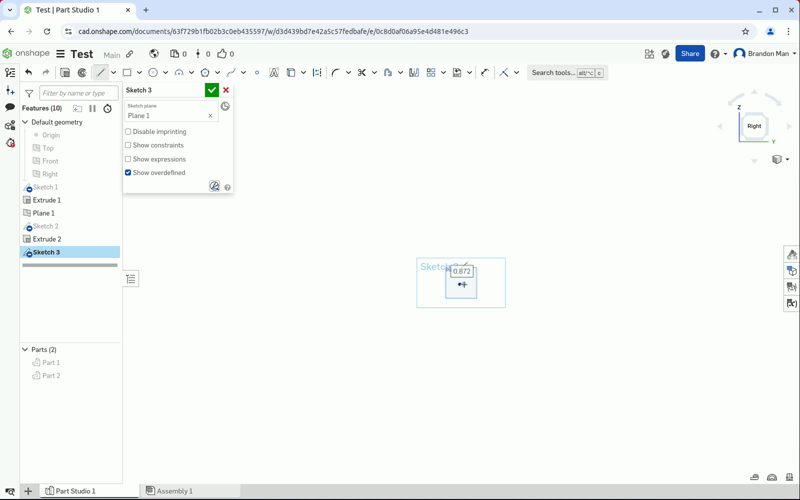
key_up(shift)
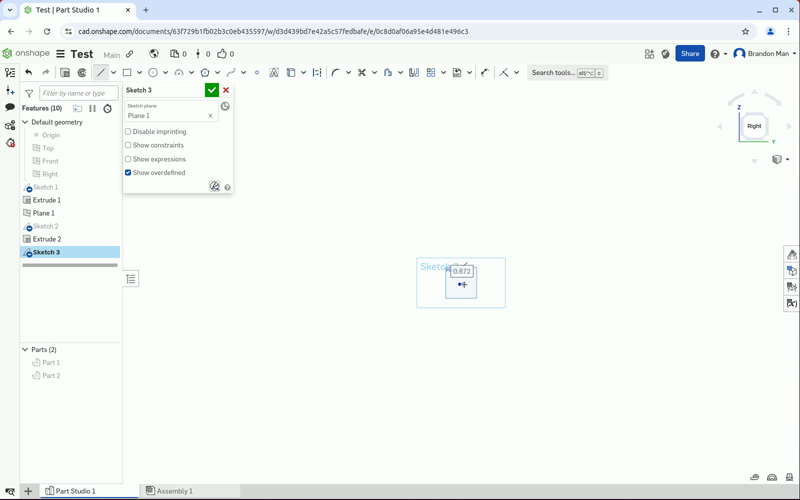
key_down(shift)
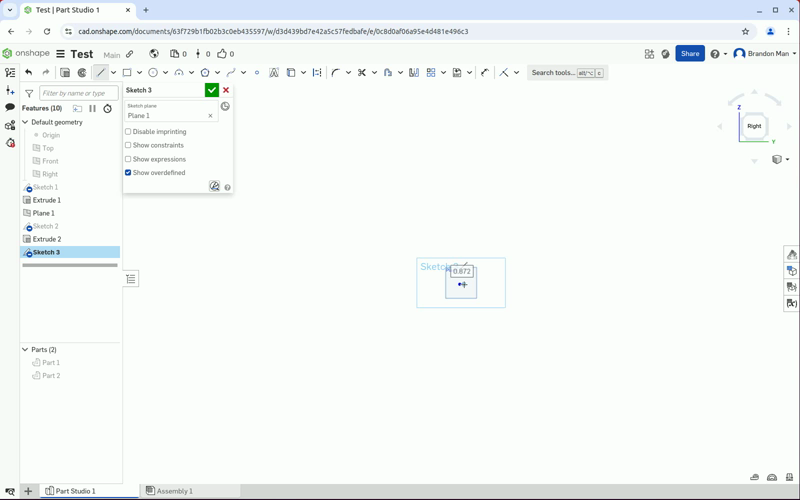
mouse_move(494, 284)
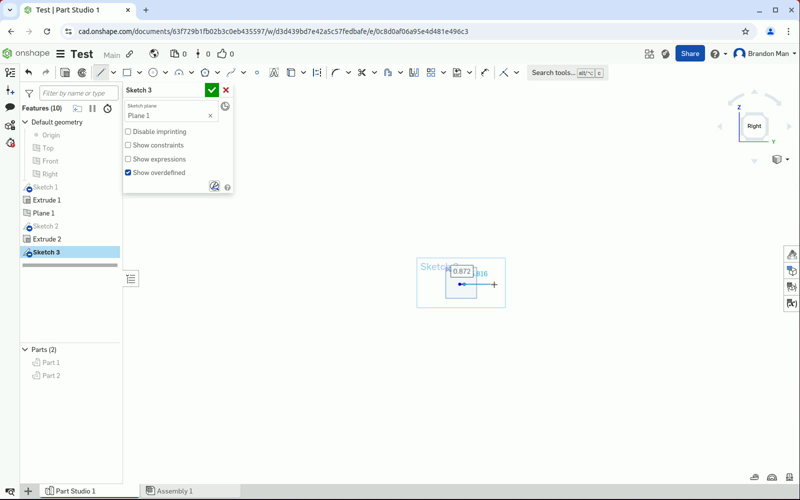
mouse_move(464, 279)
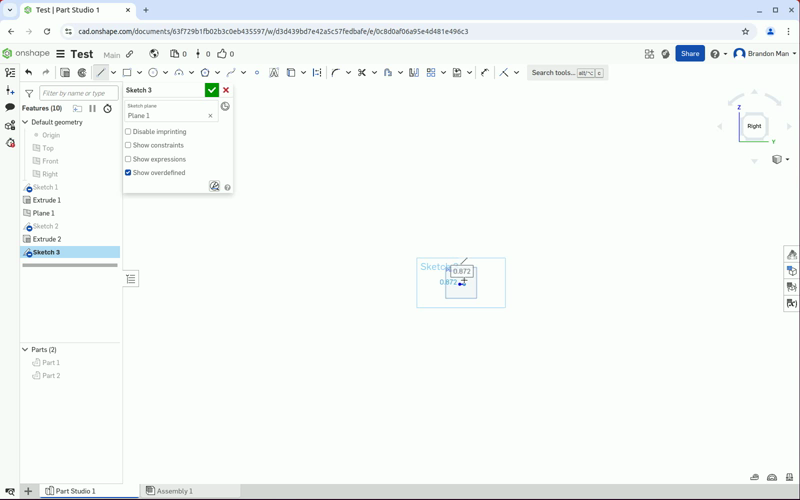
scroll(6)
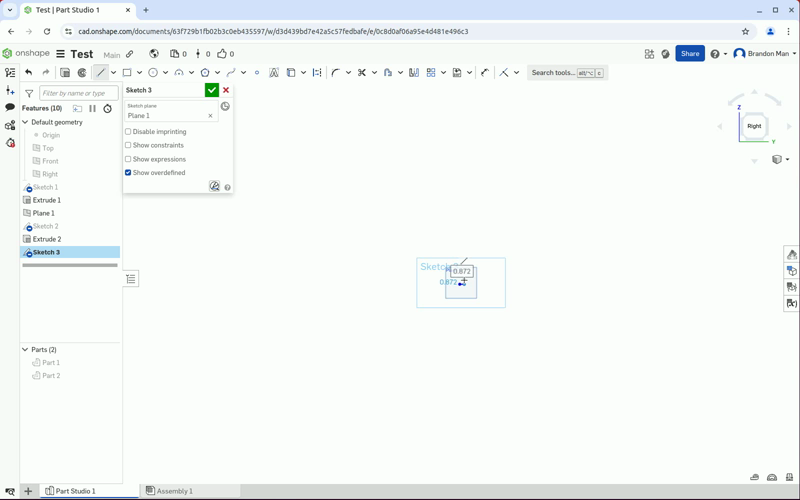
scroll(6)
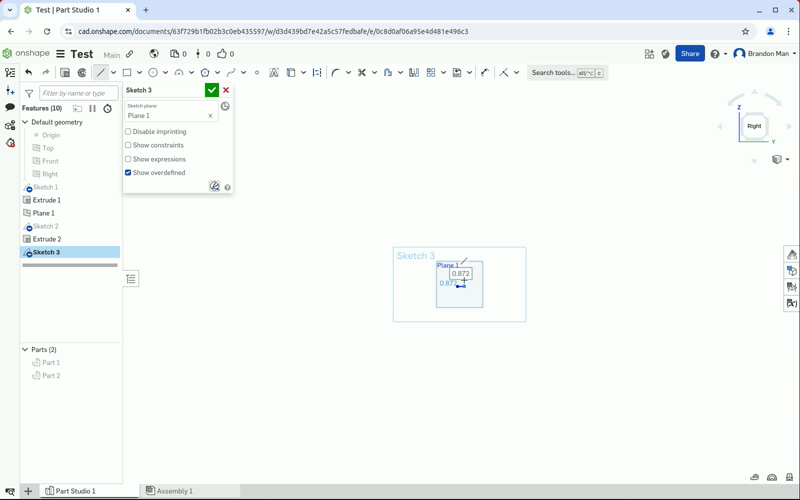
scroll(6)
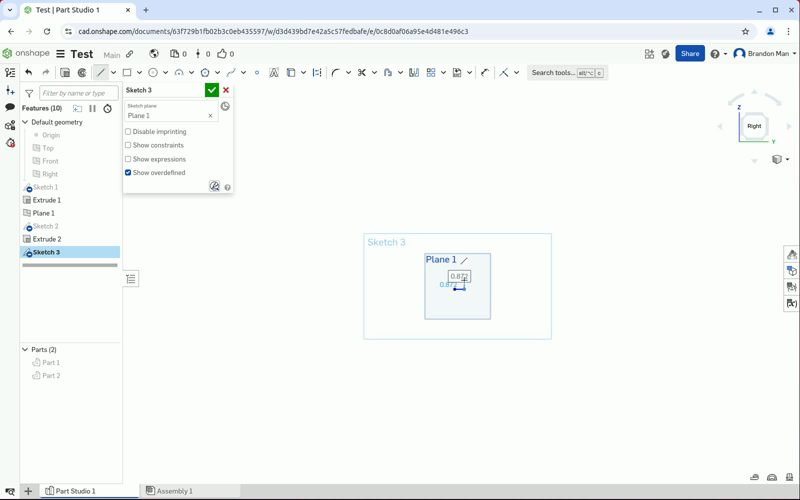
scroll(6)
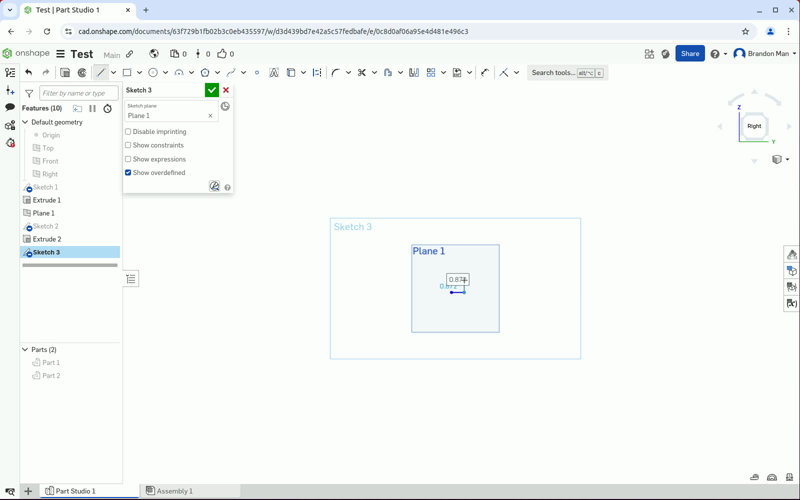
scroll(6)
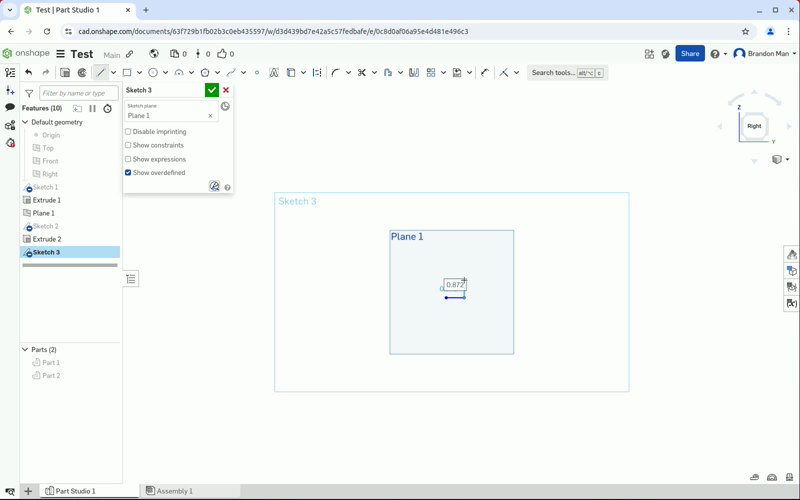
scroll(6)
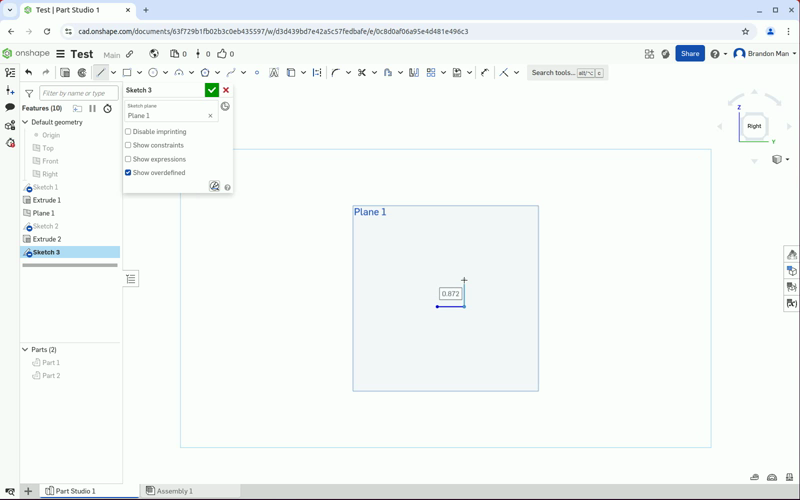
scroll(6)
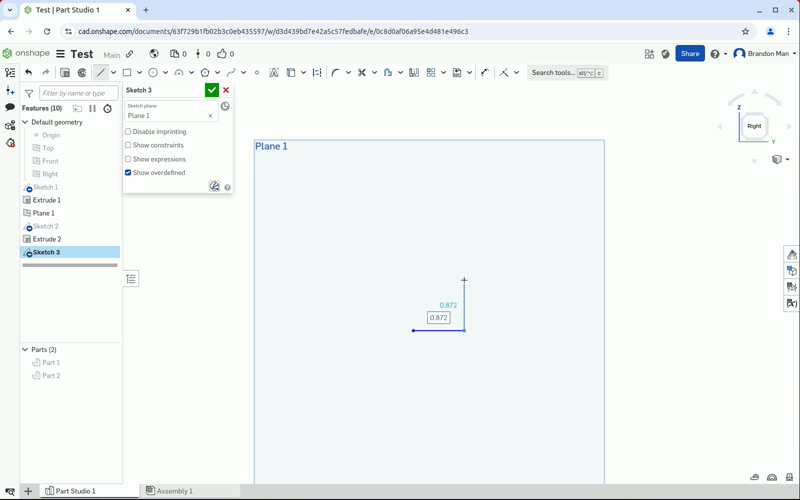
click(464, 279)
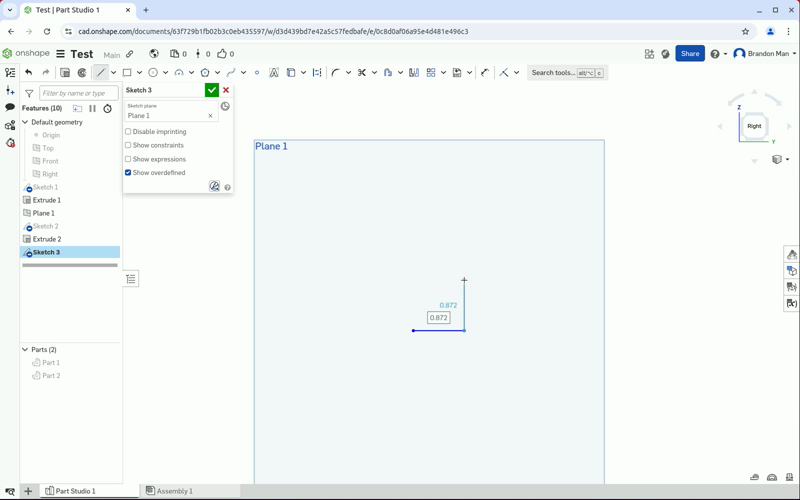
scroll(-6)
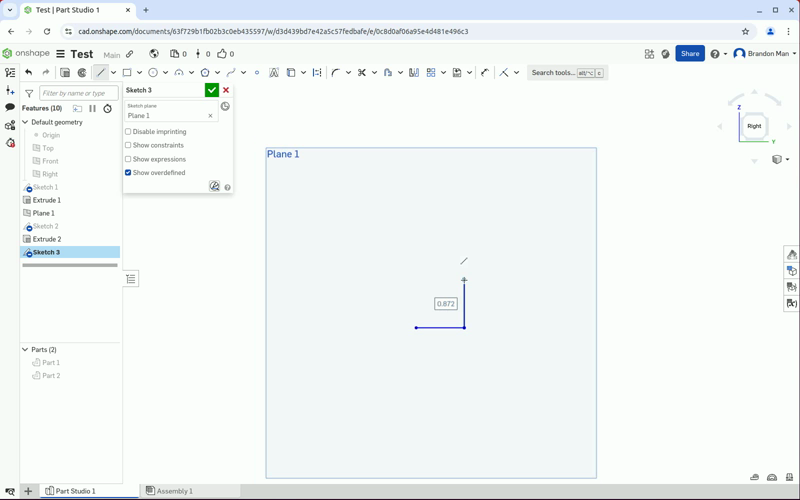
scroll(-6)
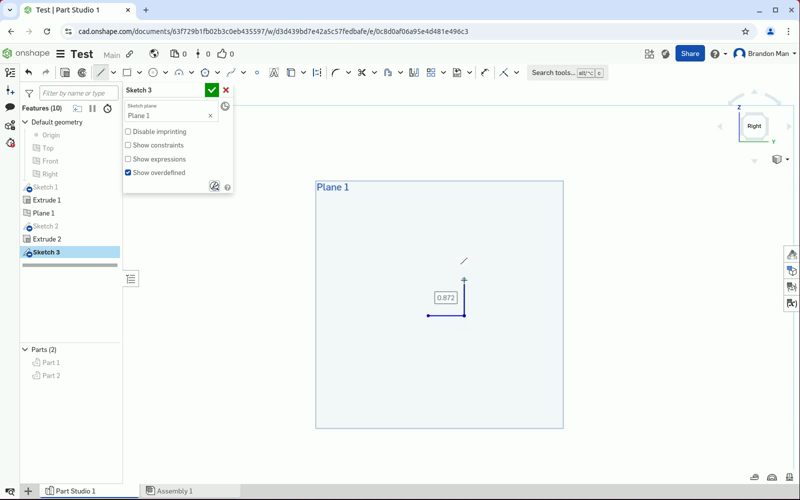
scroll(-6)
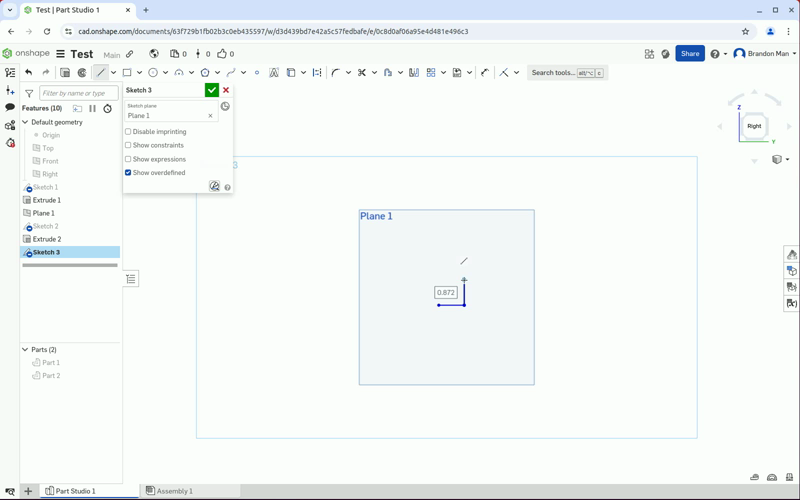
scroll(-6)
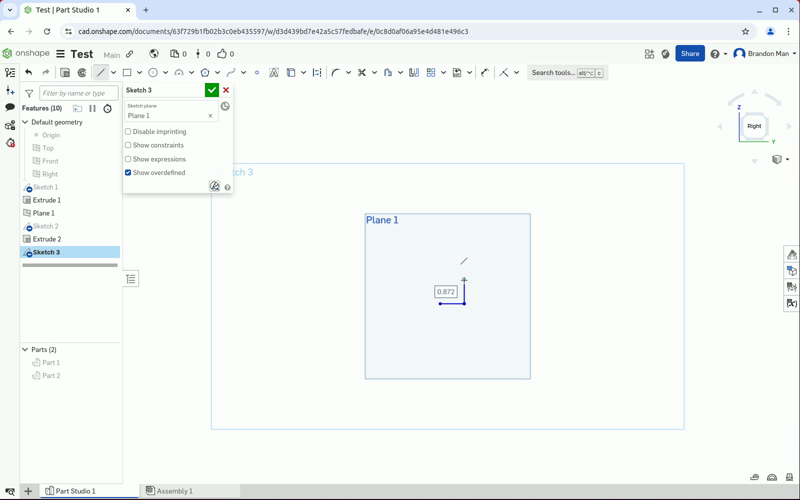
scroll(-6)
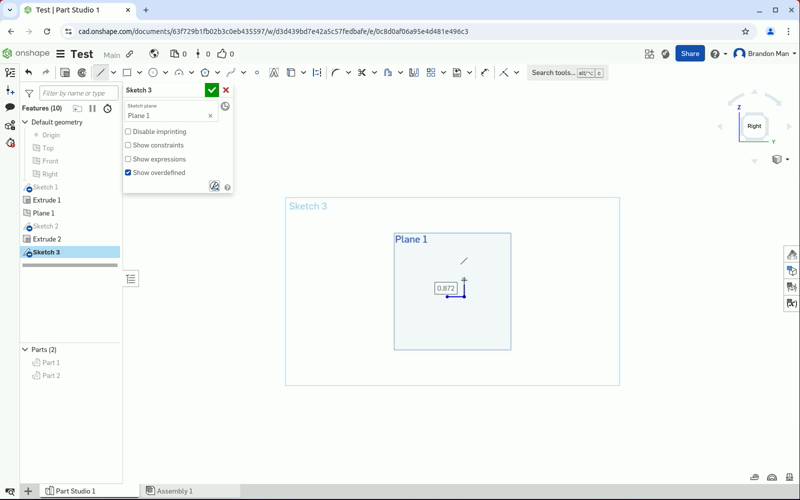
scroll(-6)
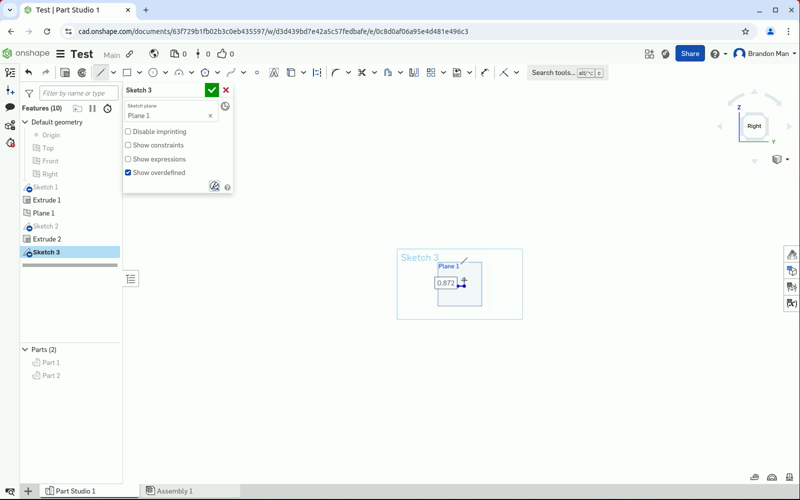
scroll(-6)
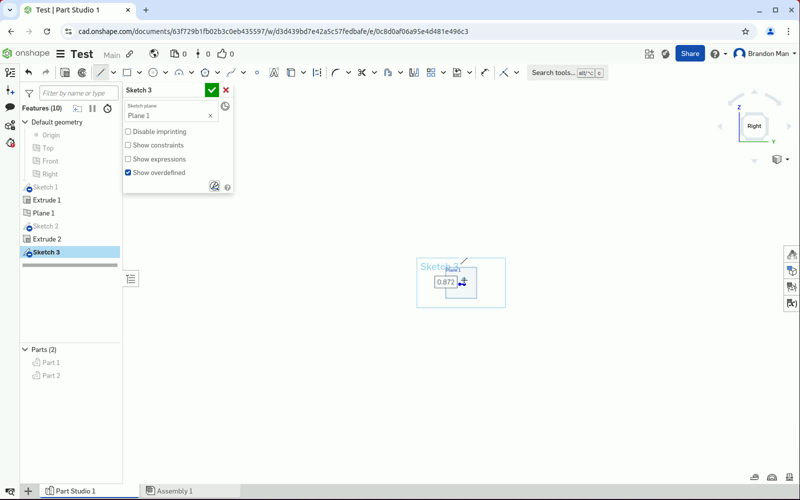
key_up(shift)
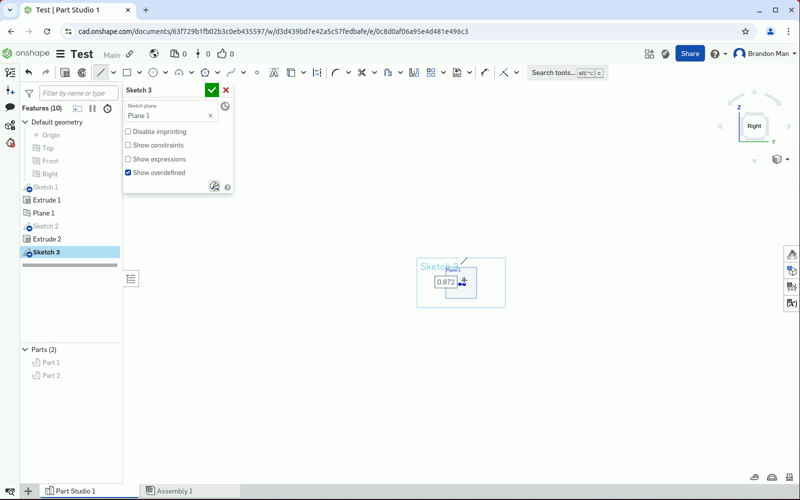
key_down(shift)
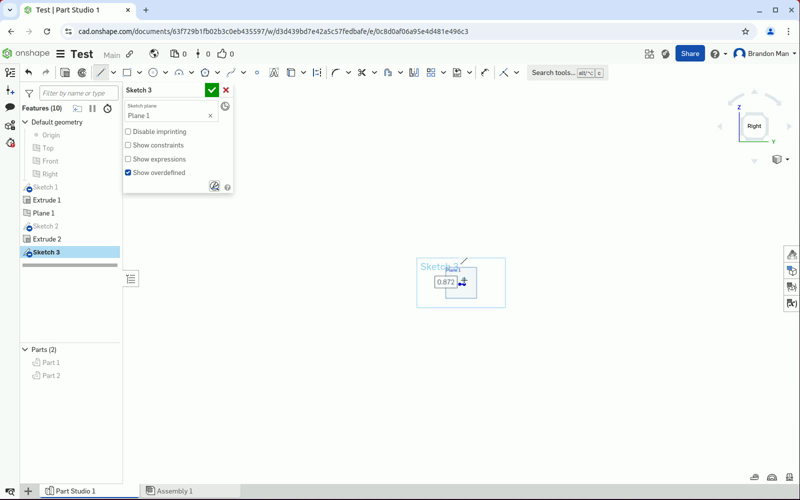
mouse_move(494, 279)
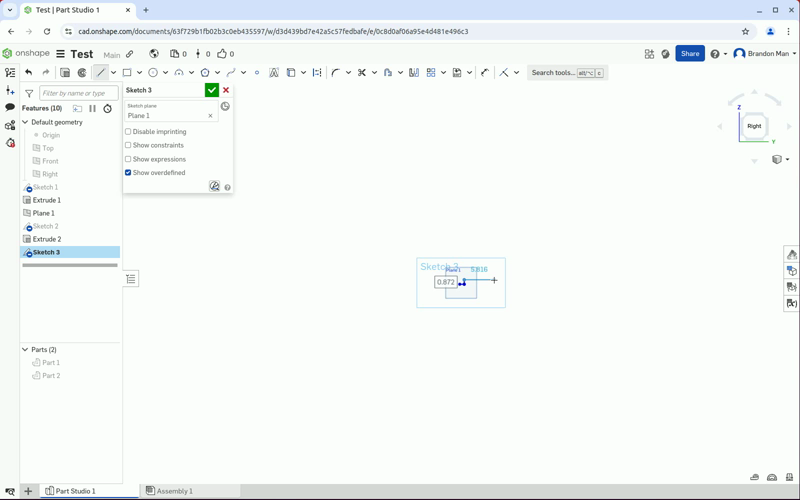
mouse_move(459, 279)
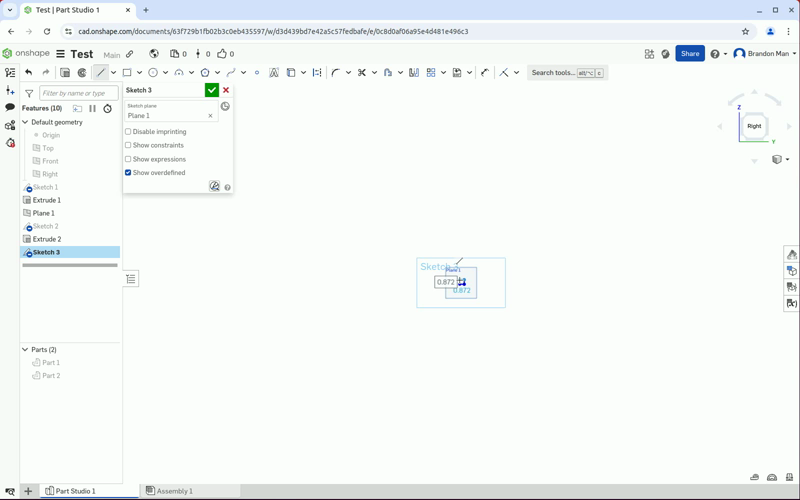
scroll(6)
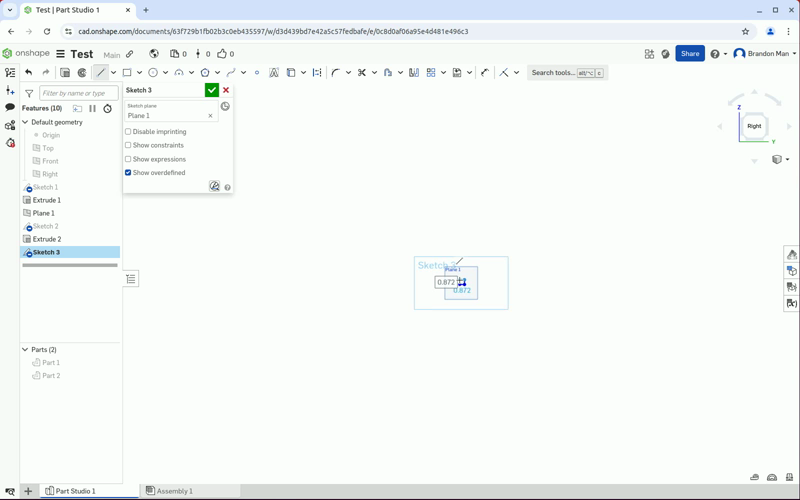
scroll(6)
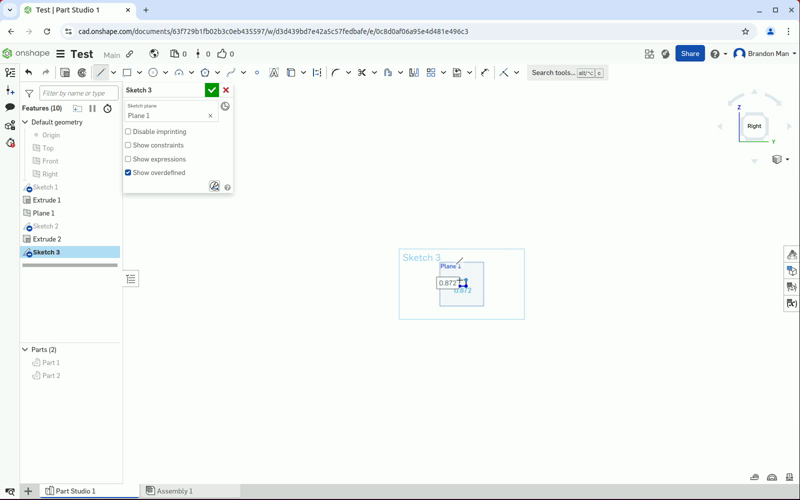
scroll(6)
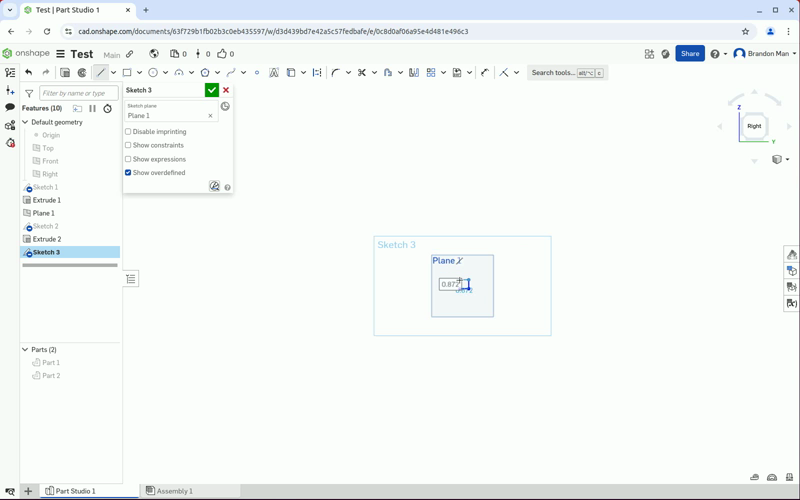
scroll(6)
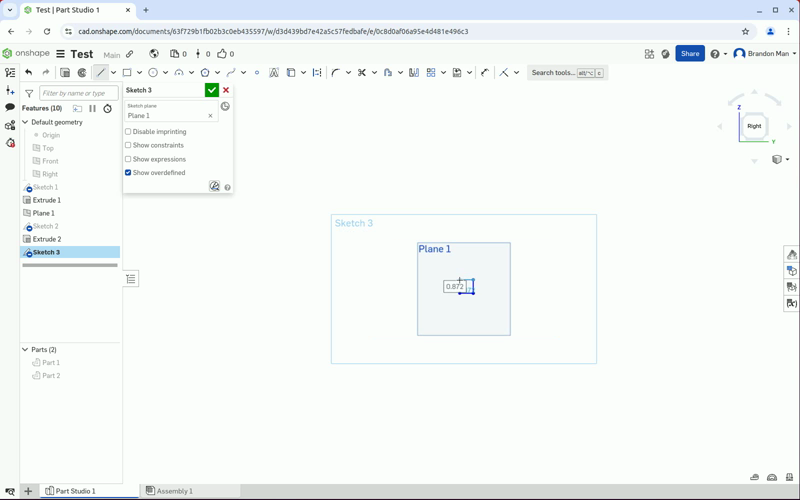
scroll(6)
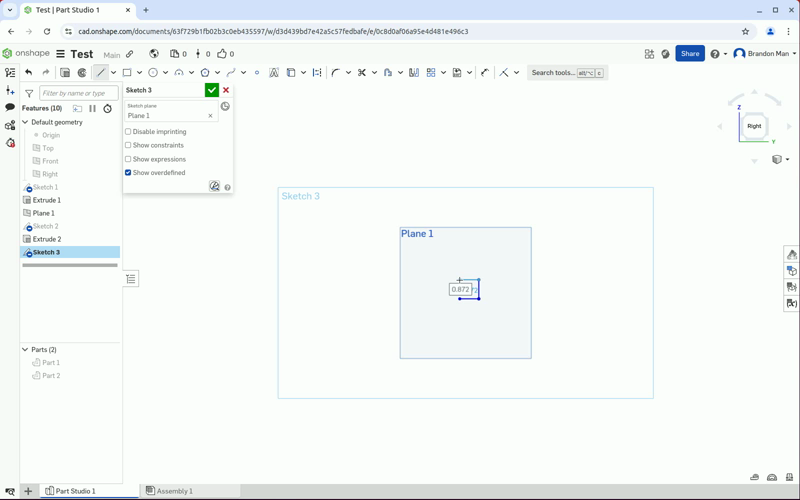
scroll(6)
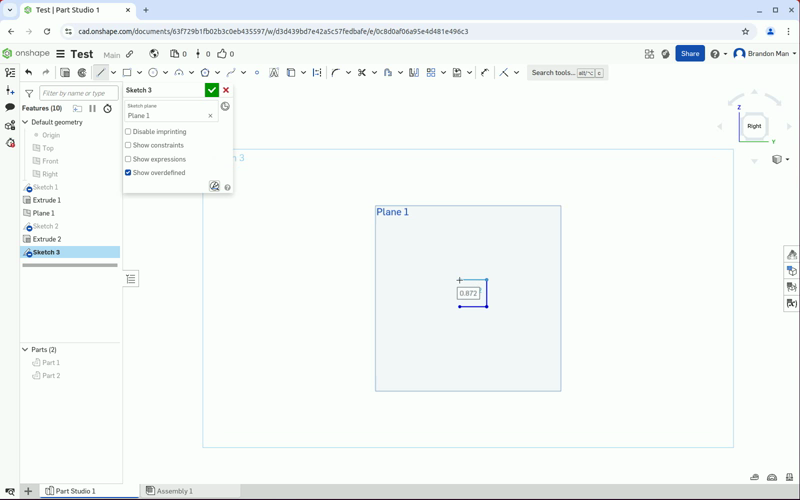
scroll(6)
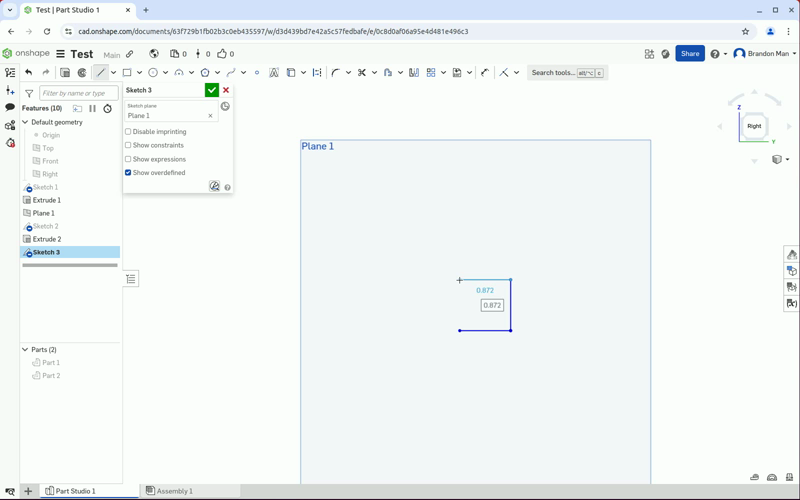
click(459, 279)
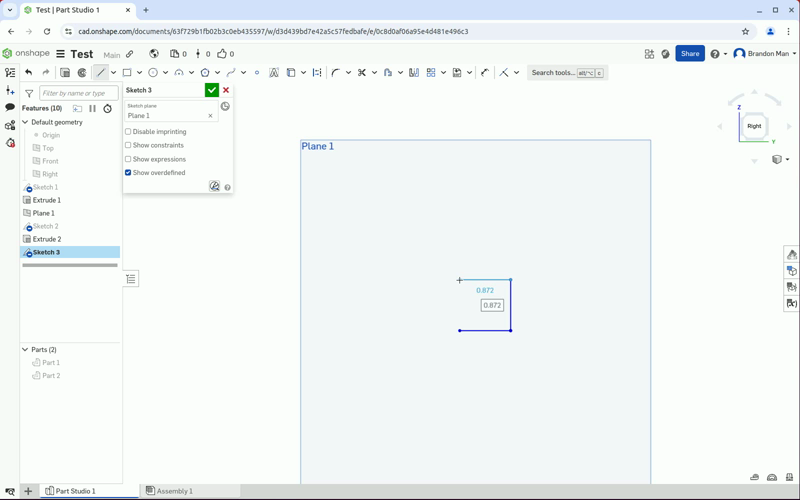
scroll(-6)
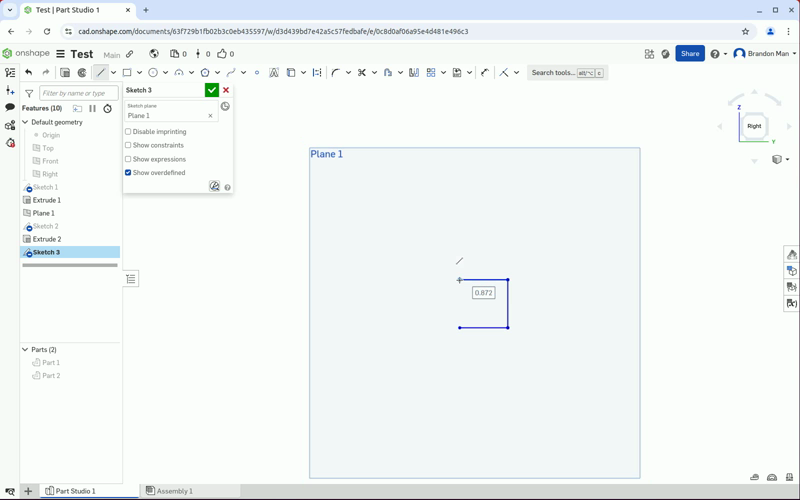
scroll(-6)
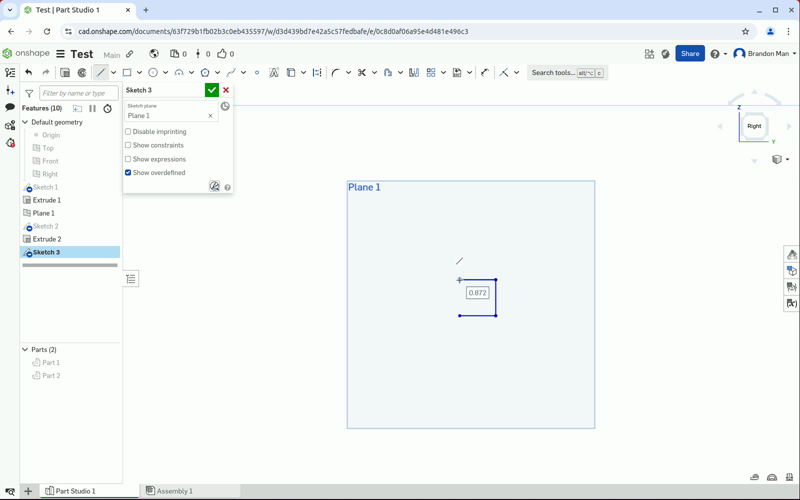
scroll(-6)
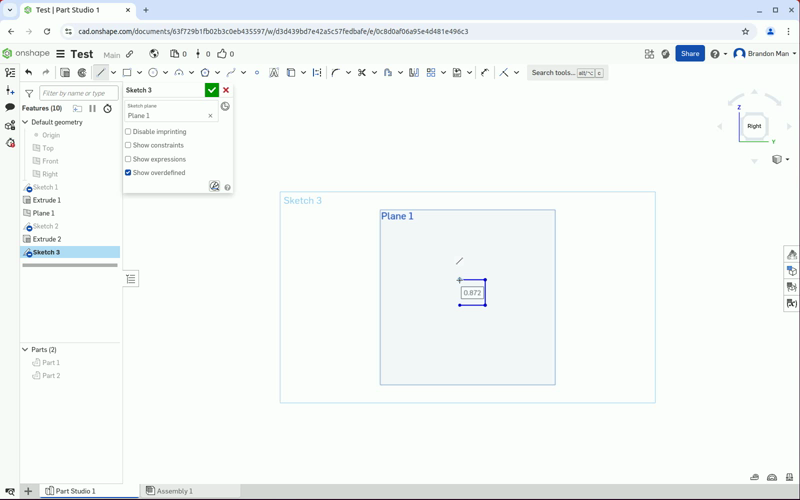
scroll(-6)
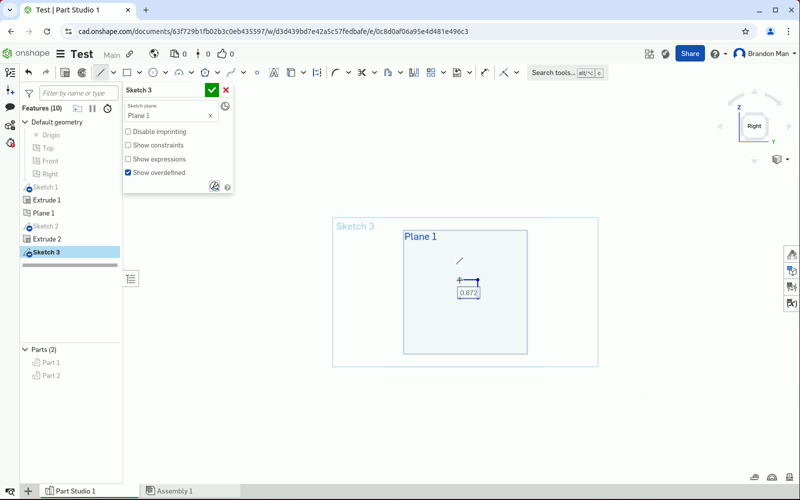
scroll(-6)
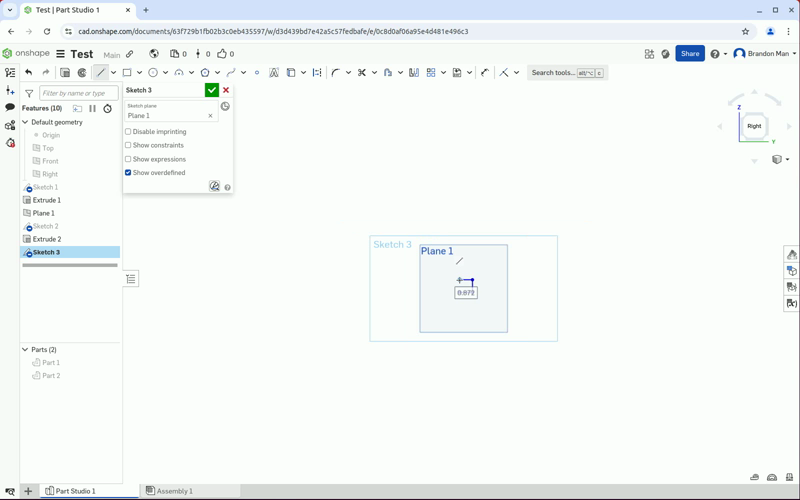
scroll(-6)
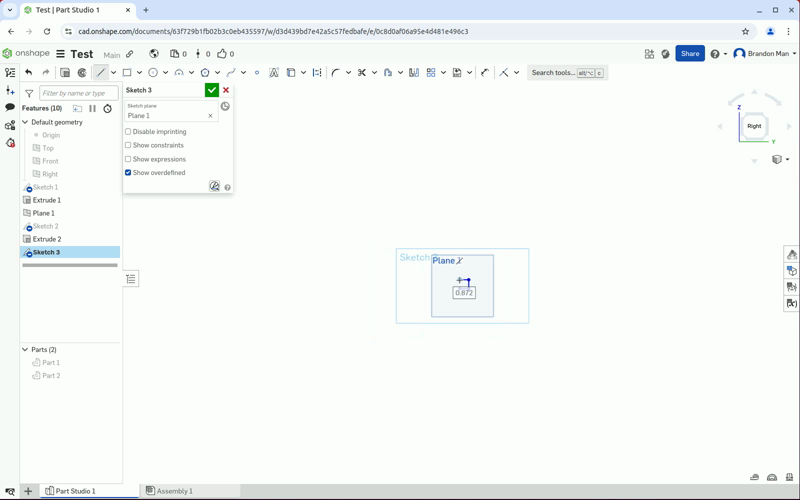
scroll(-6)
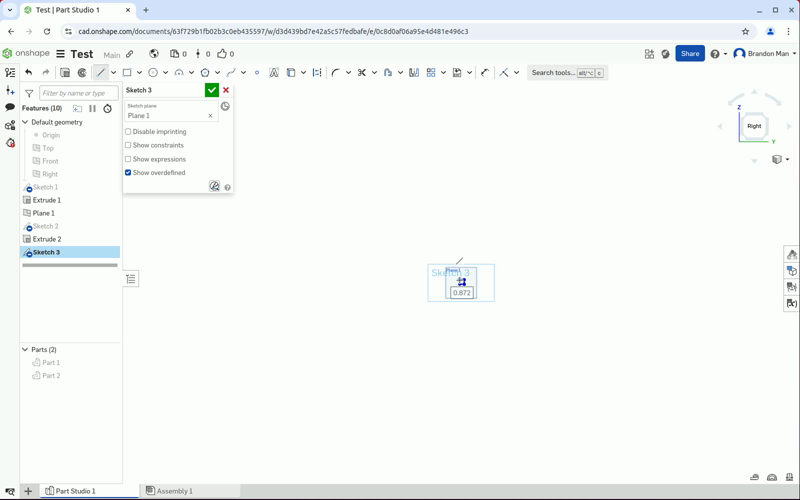
key_up(shift)
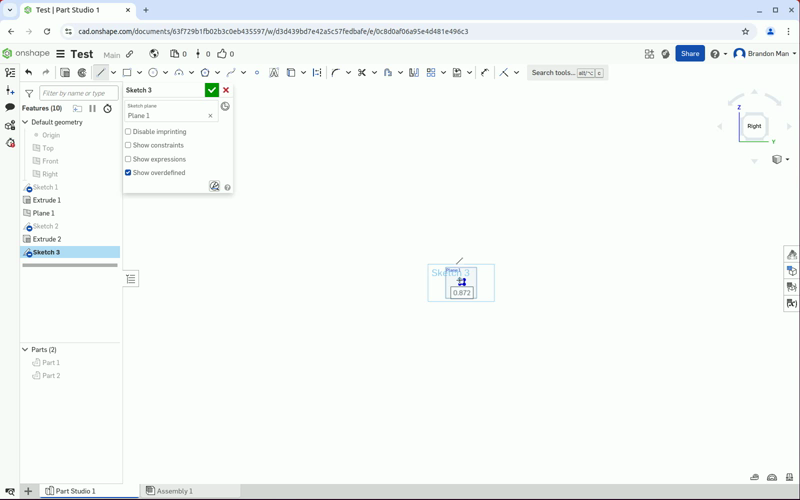
mouse_move(489, 279)
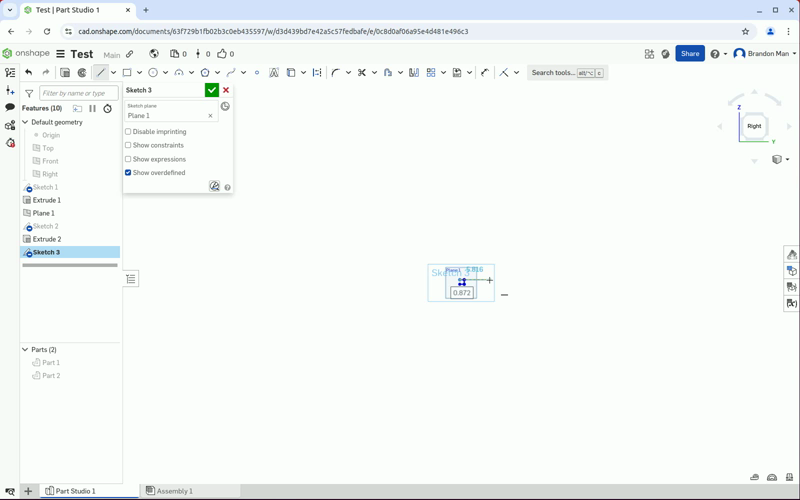
key_down(shift)
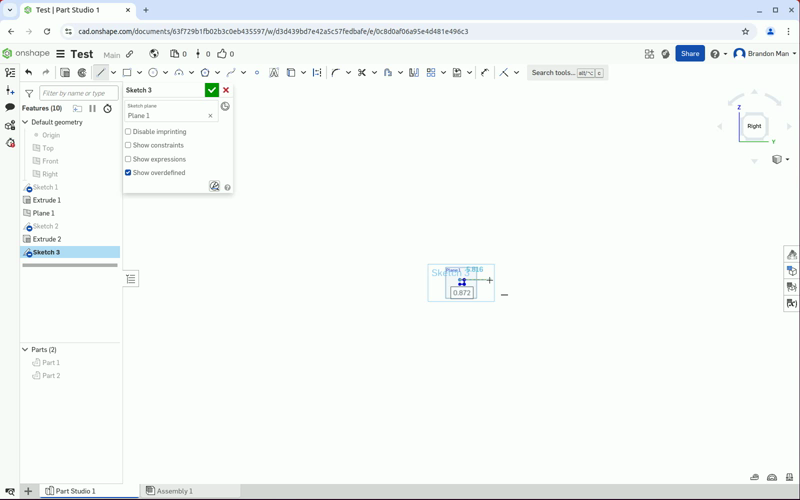
mouse_move(459, 284)
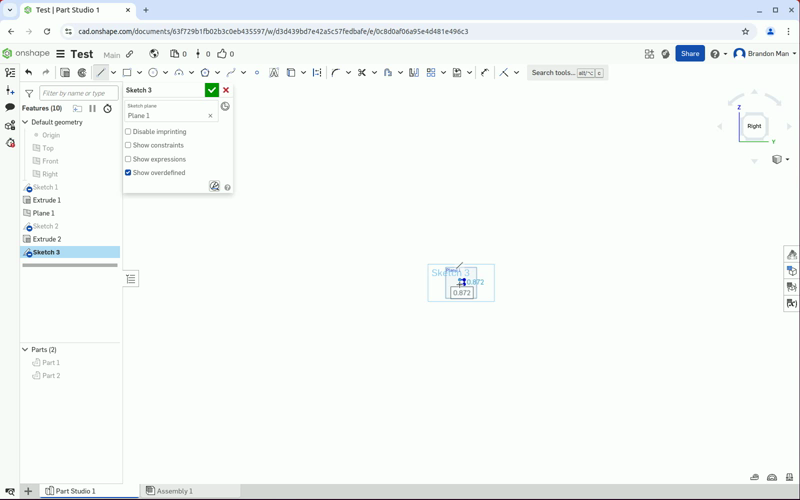
scroll(6)
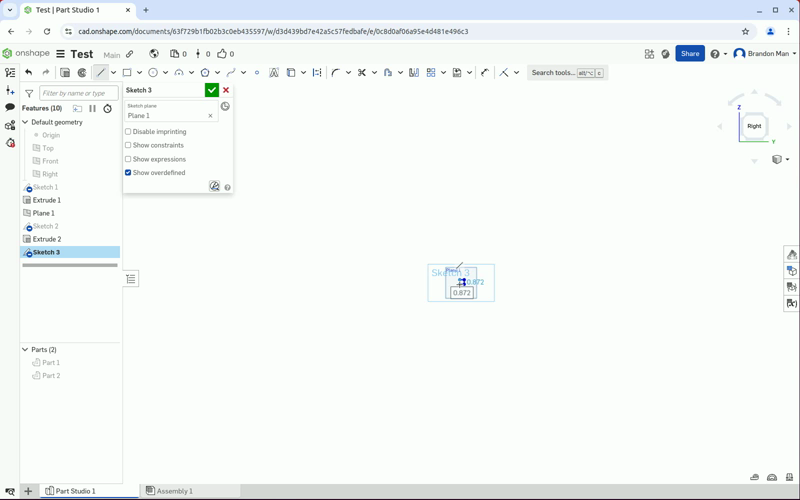
scroll(6)
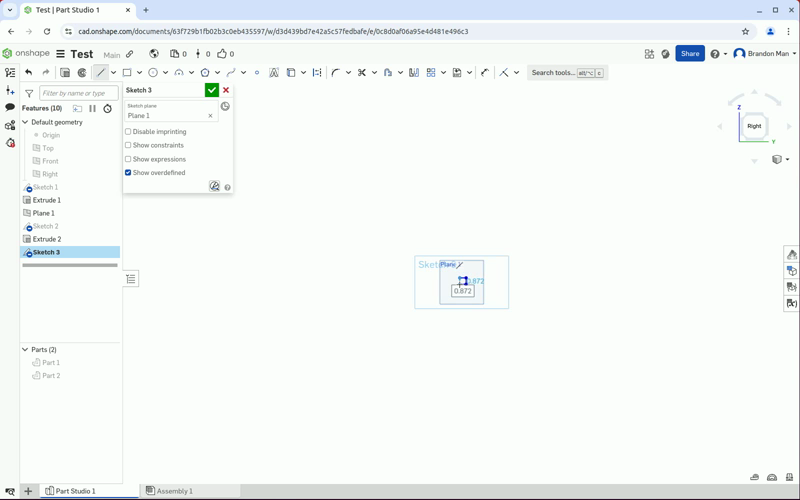
scroll(6)
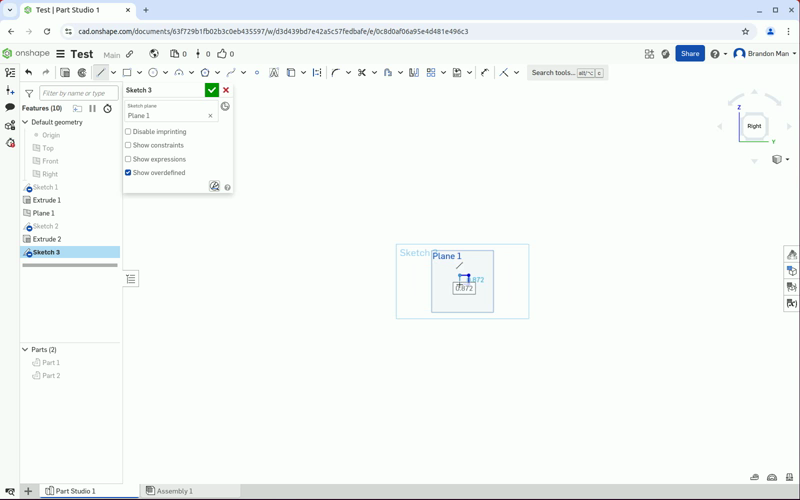
scroll(6)
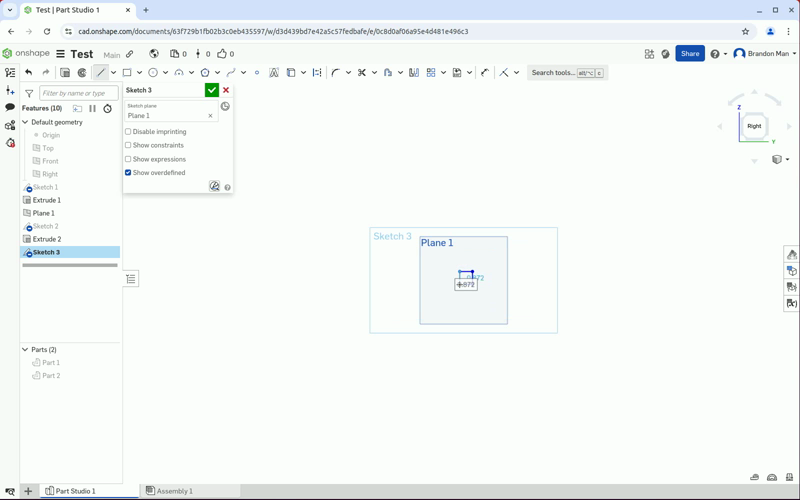
scroll(6)
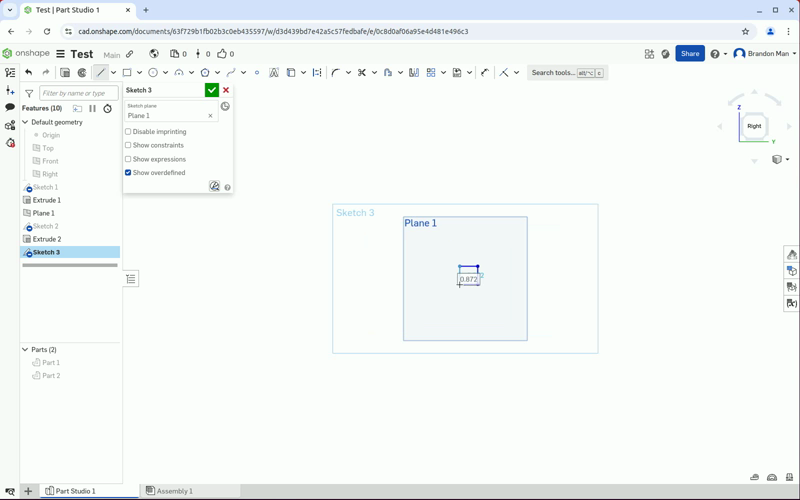
scroll(6)
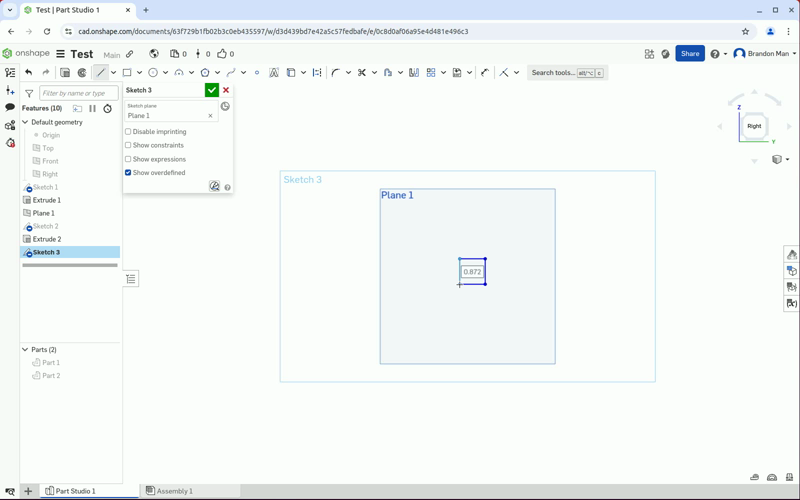
scroll(6)
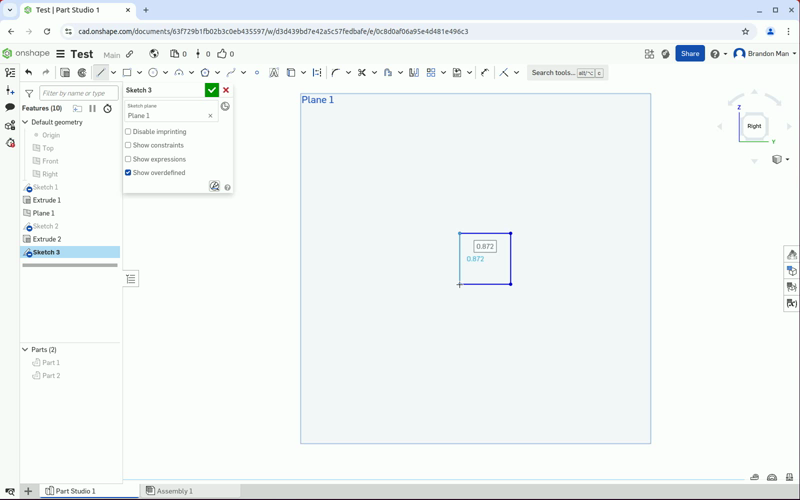
key_up(shift)
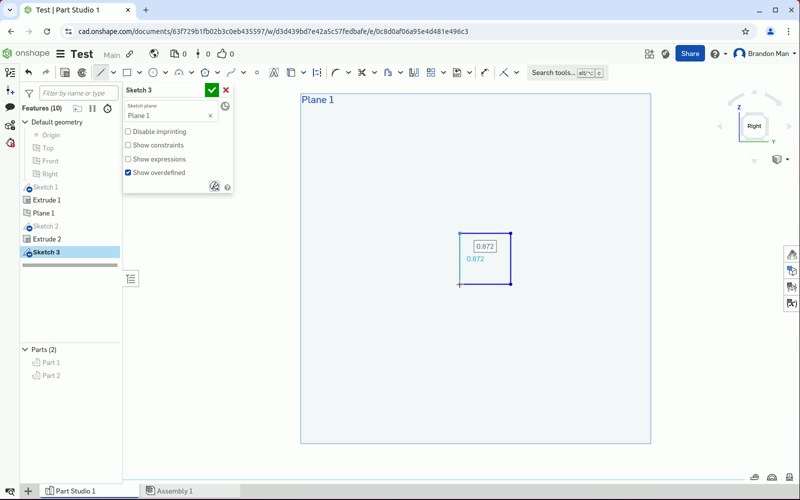
click(459, 284)
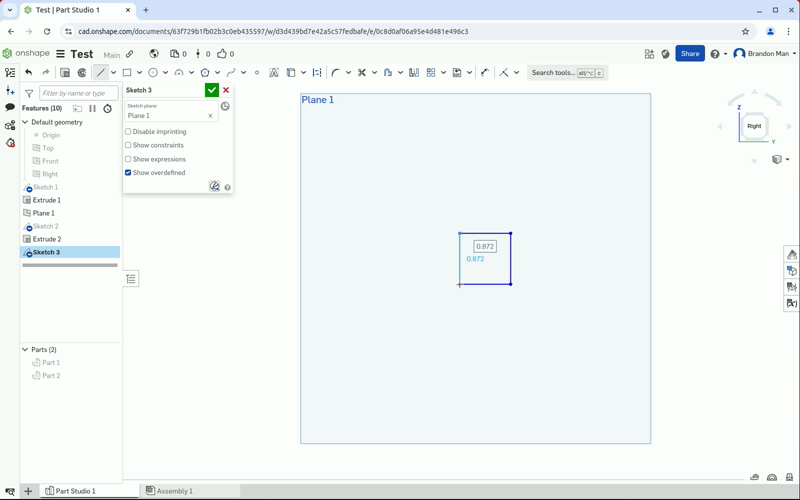
scroll(-6)
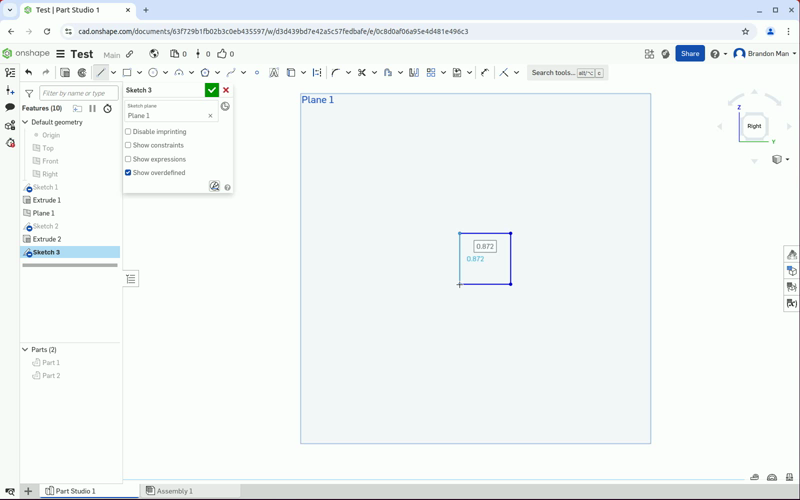
scroll(-6)
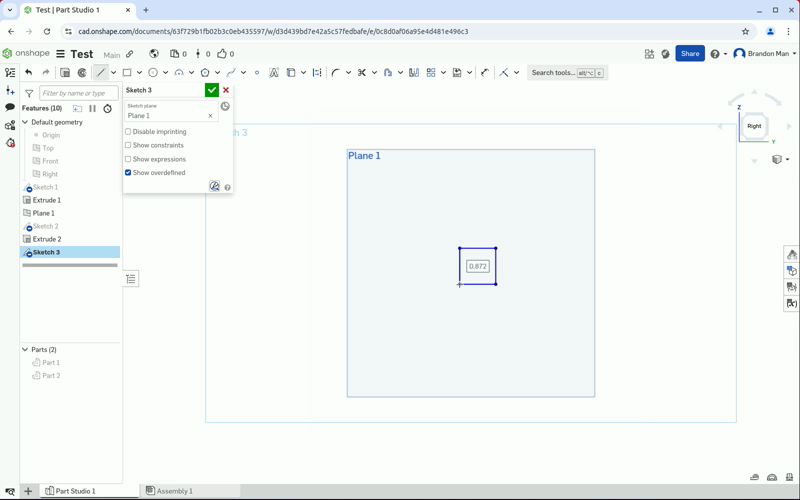
scroll(-6)
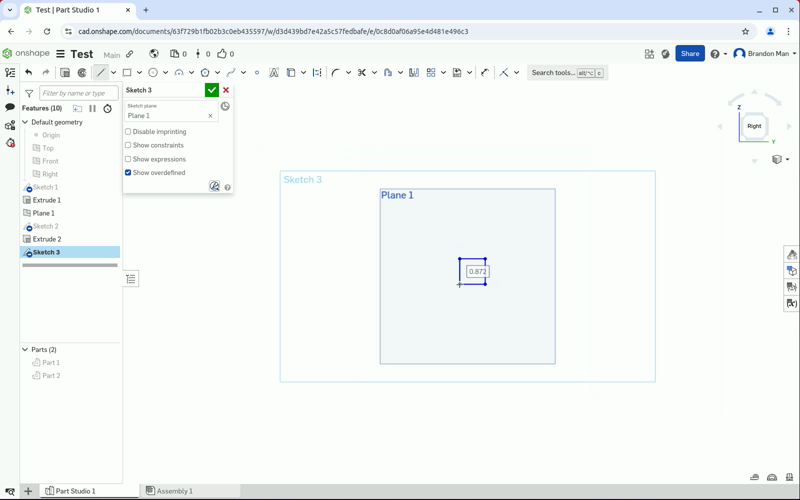
scroll(-6)
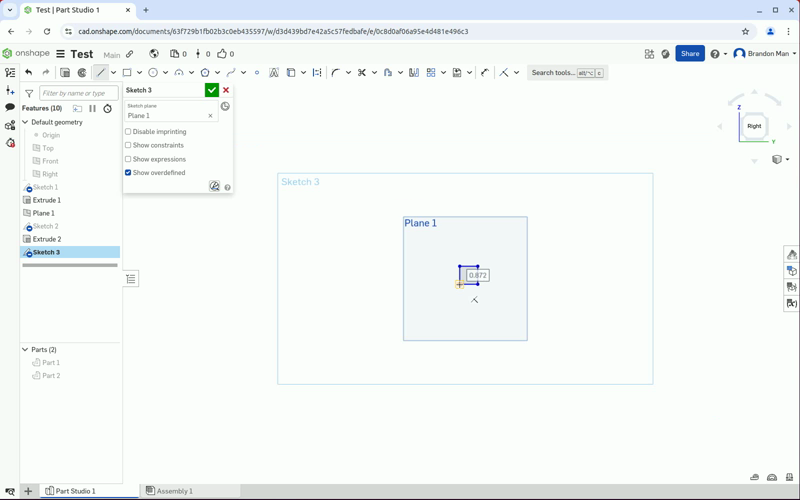
scroll(-6)
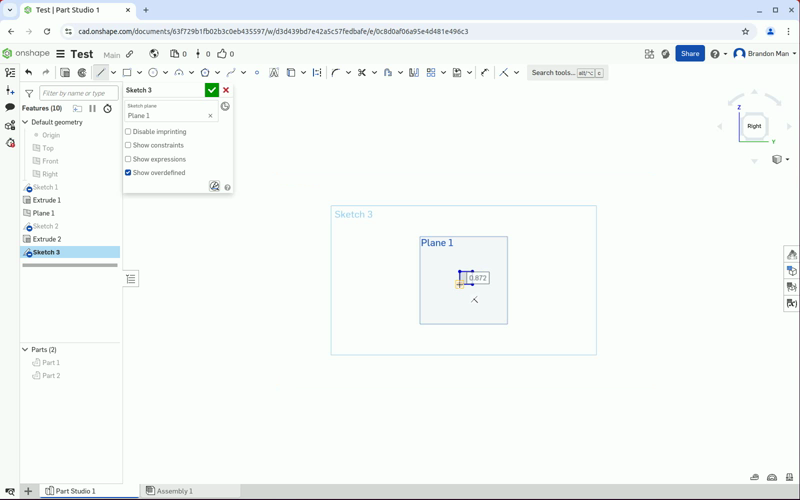
scroll(-6)
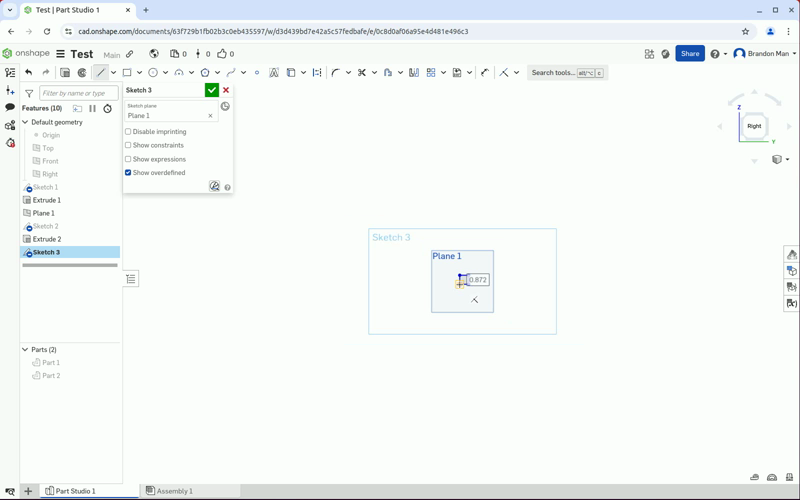
scroll(-6)
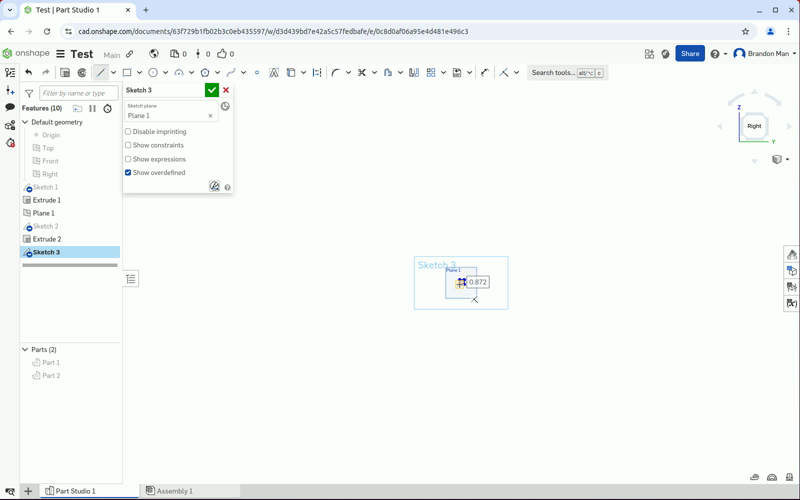
key(esc)
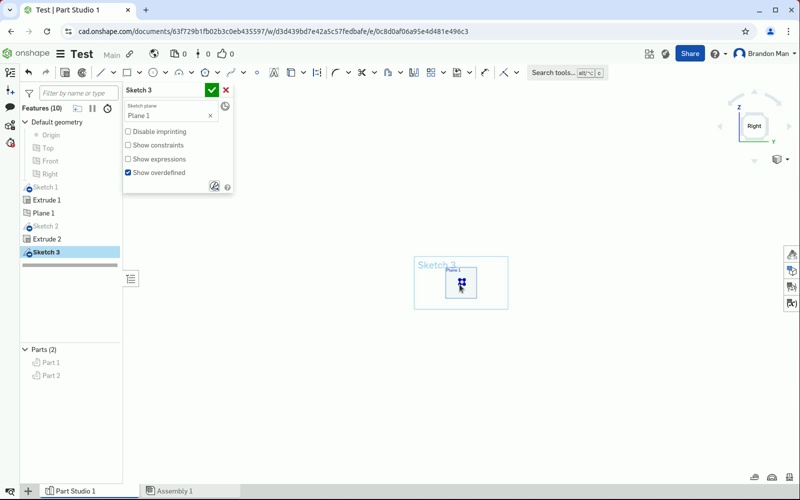
mouse_move(460, 279)
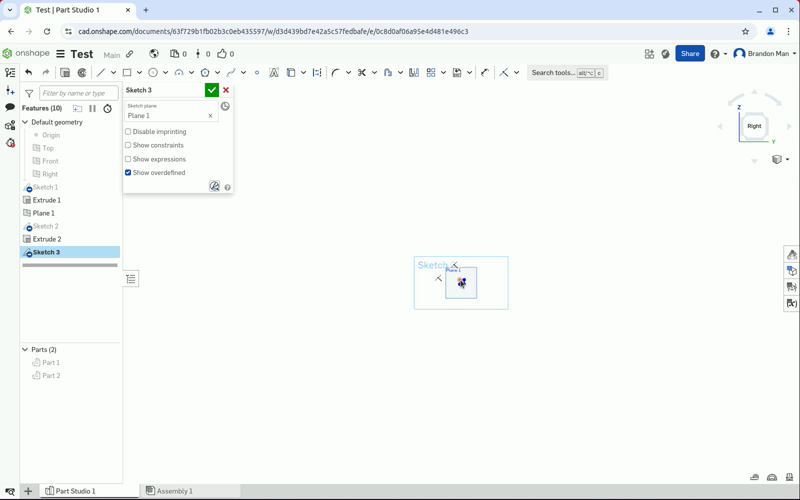
scroll(6)
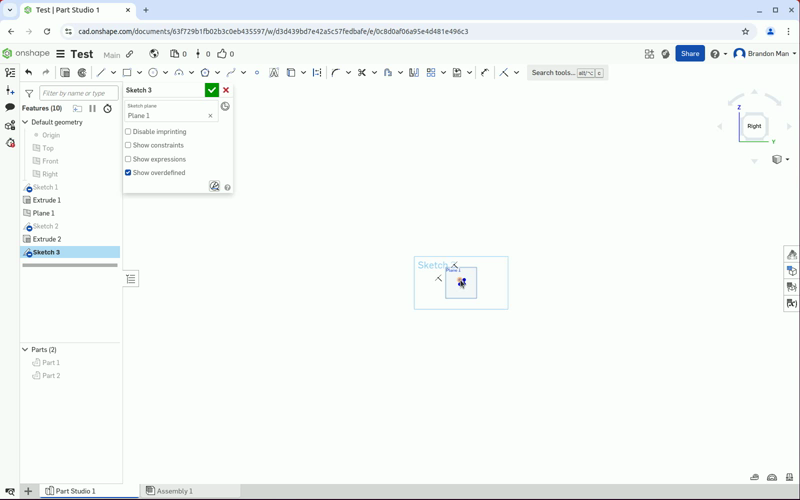
scroll(6)
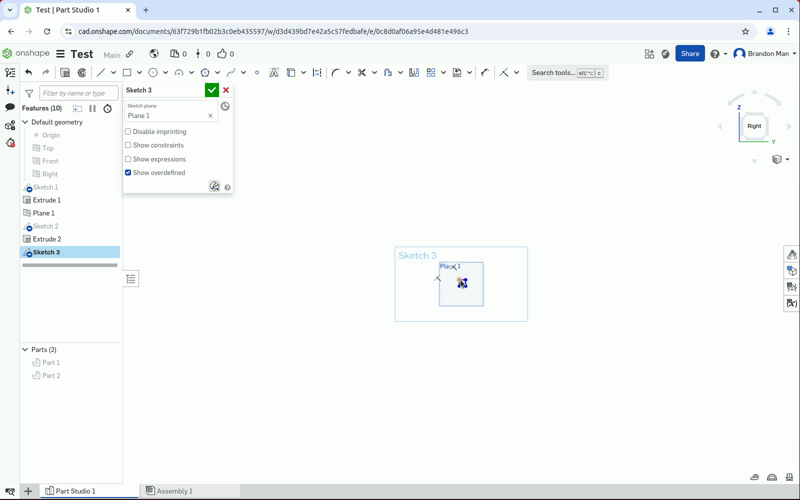
scroll(6)
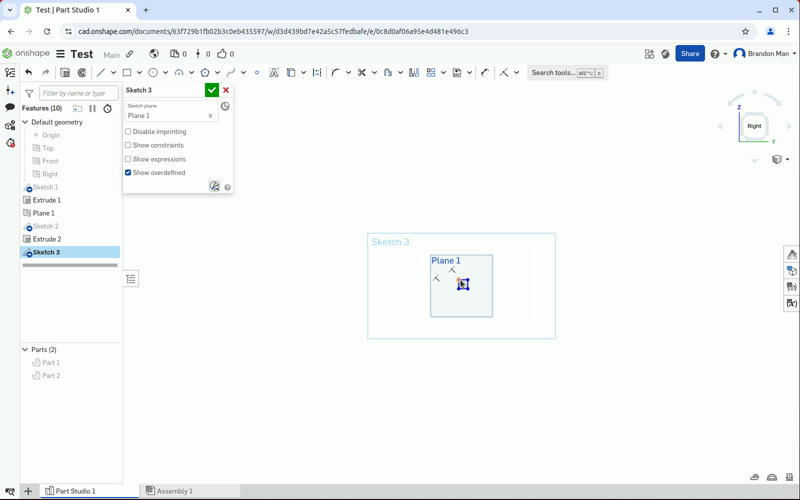
scroll(6)
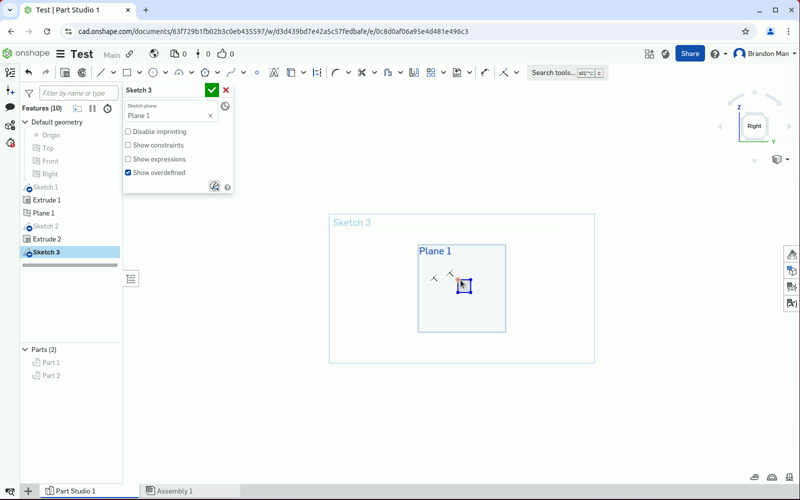
scroll(6)
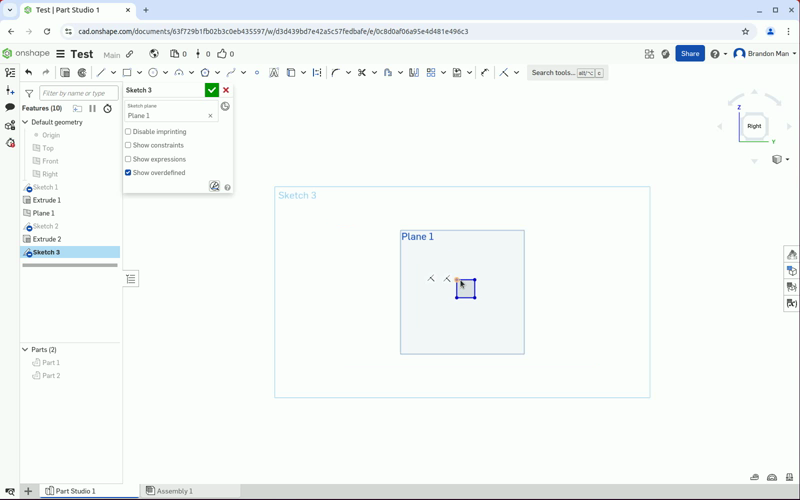
scroll(6)
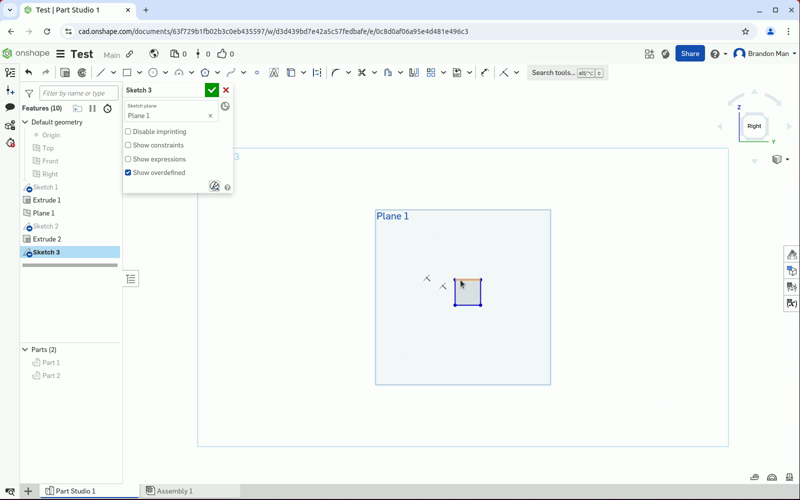
scroll(6)
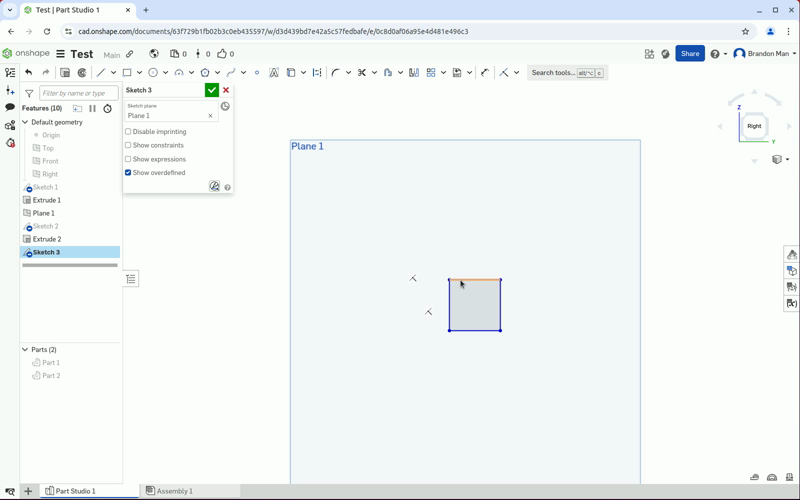
click(460, 279)
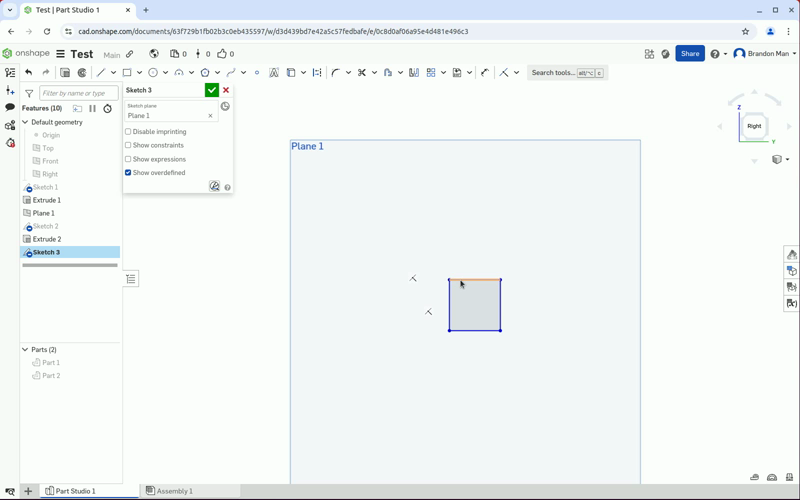
scroll(-6)
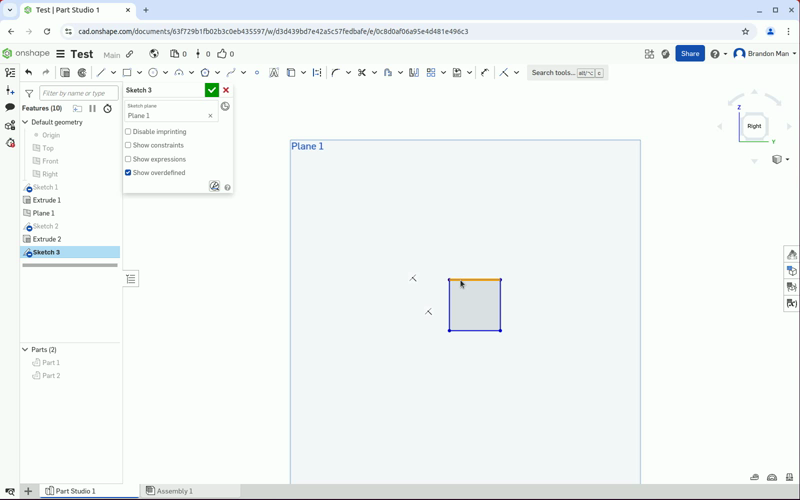
scroll(-6)
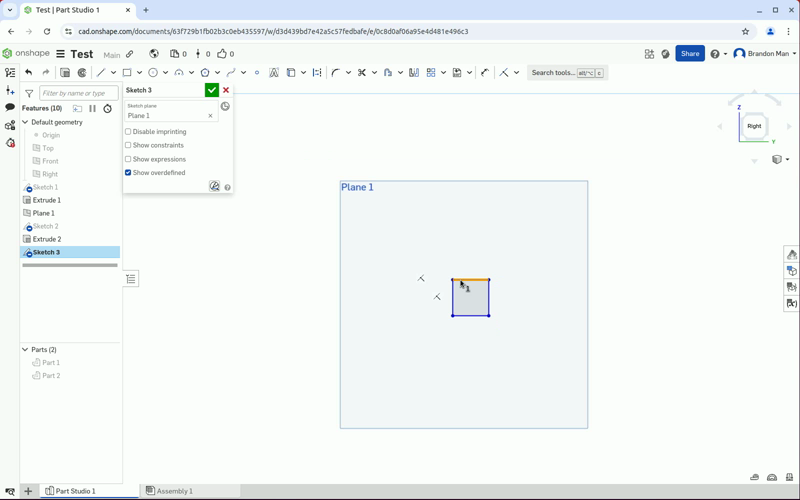
scroll(-6)
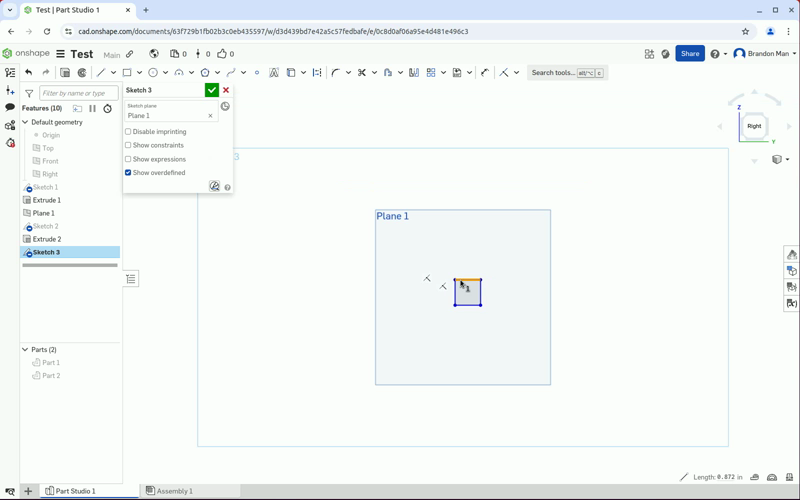
scroll(-6)
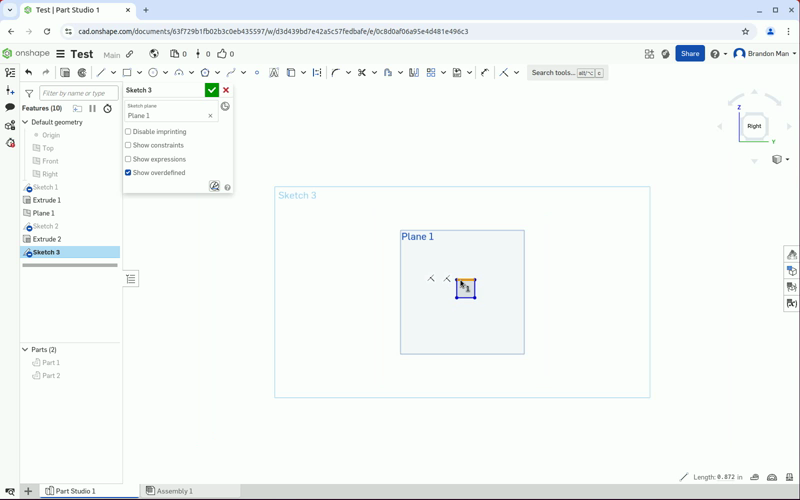
scroll(-6)
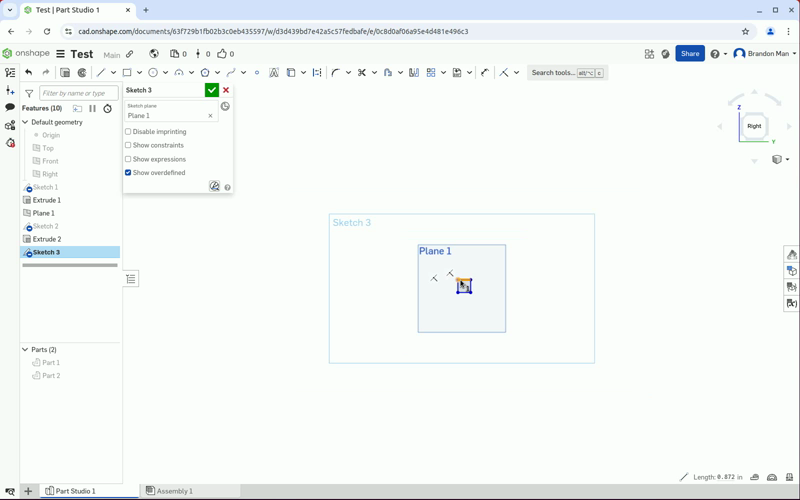
scroll(-6)
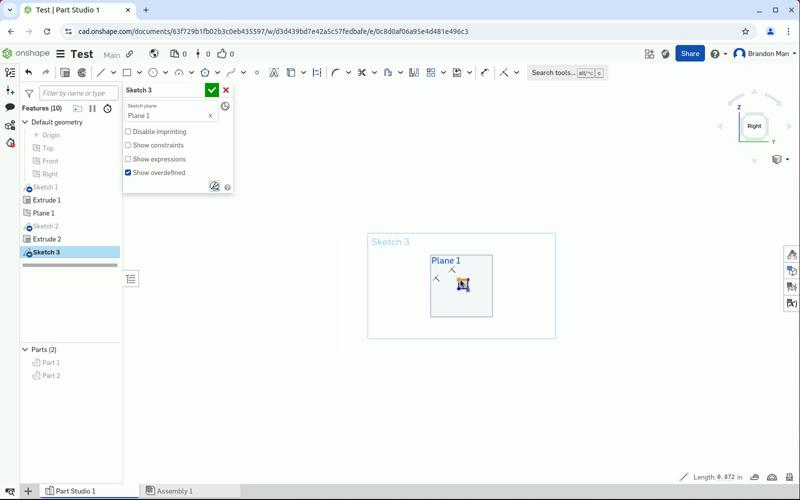
scroll(-6)
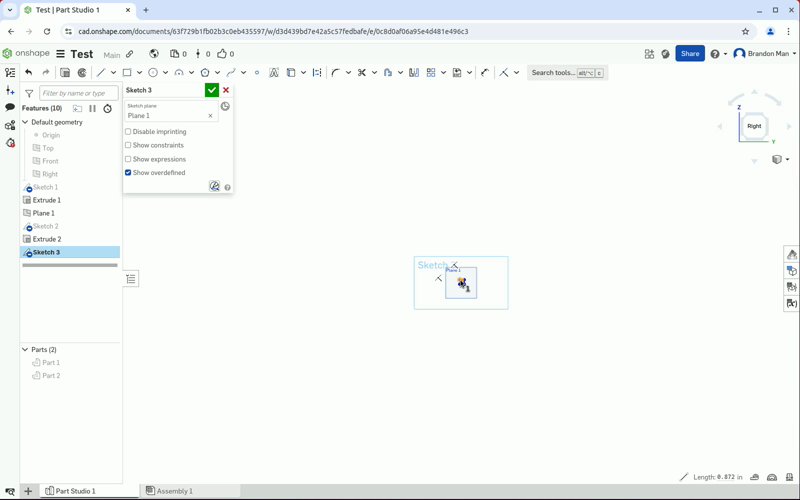
mouse_move(73, 352)
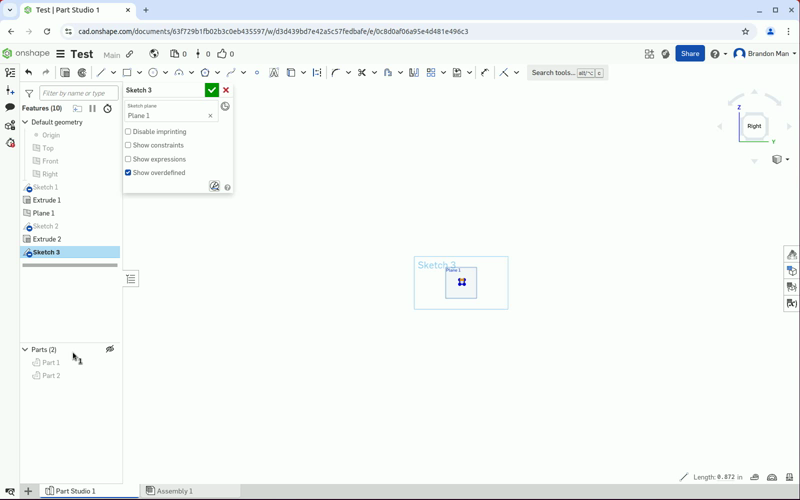
key(shift+y)
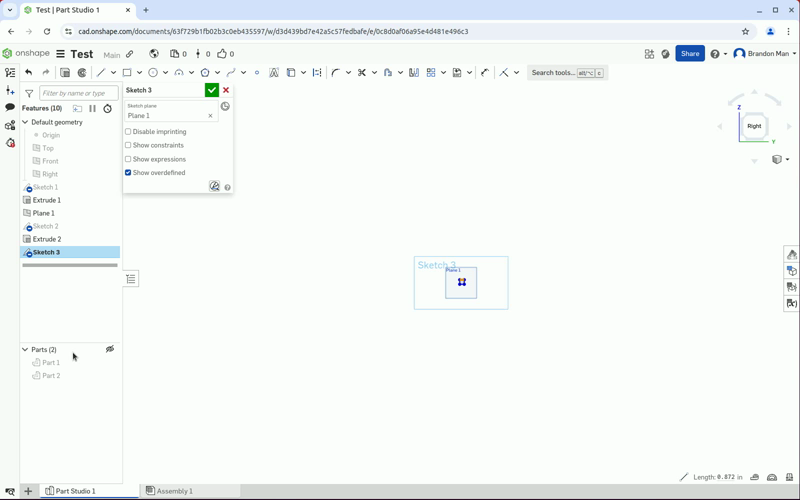
key(shift+e)
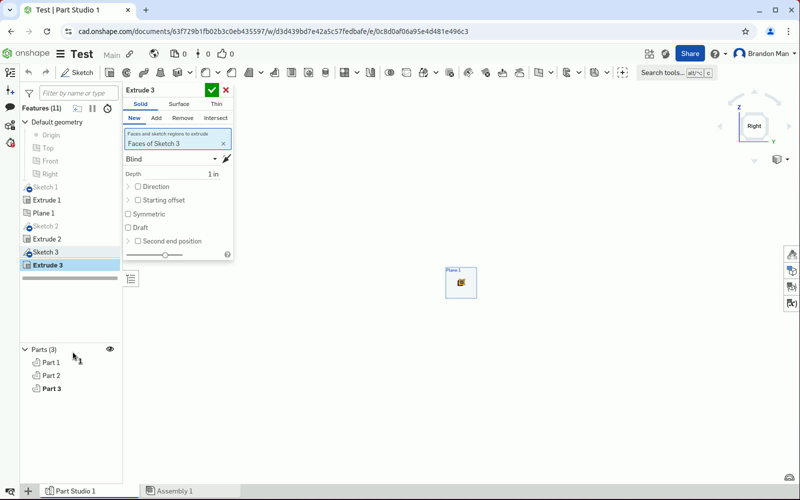
mouse_move(143, 106)
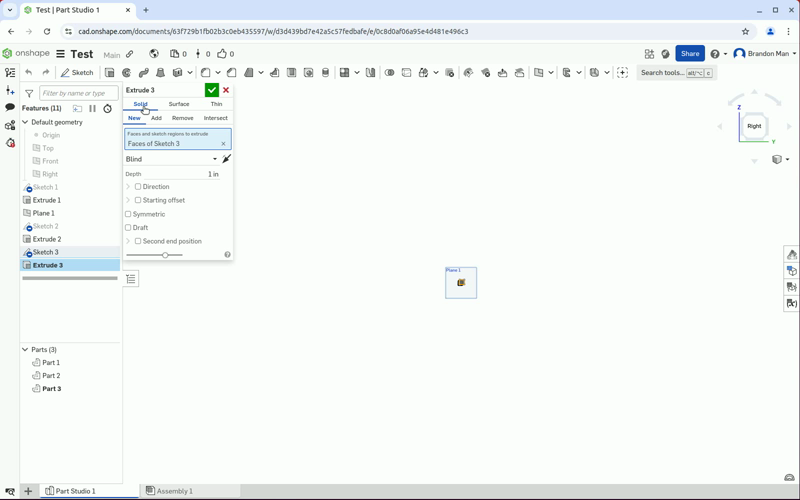
click(143, 106)
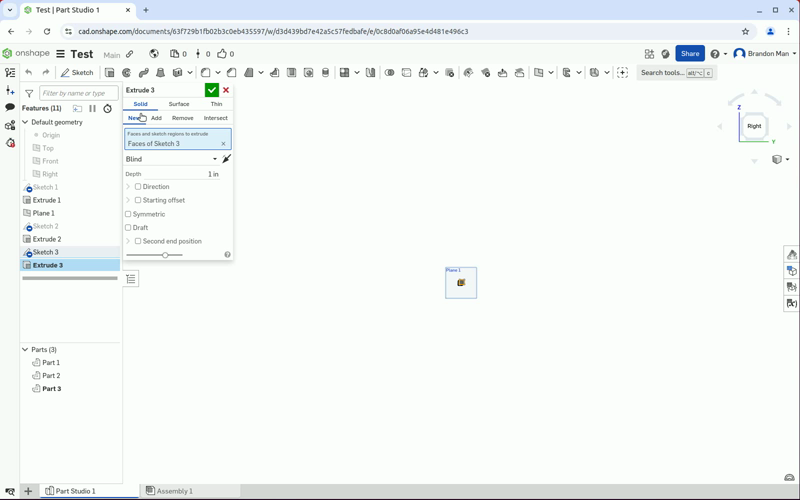
mouse_move(137, 120)
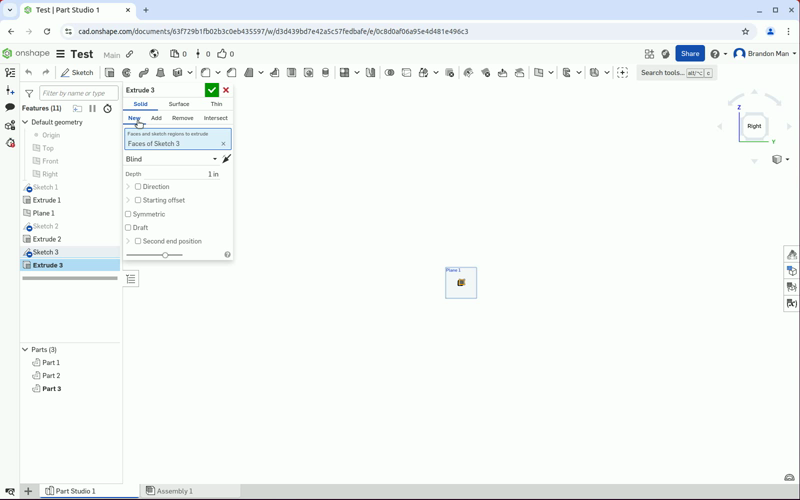
click(137, 120)
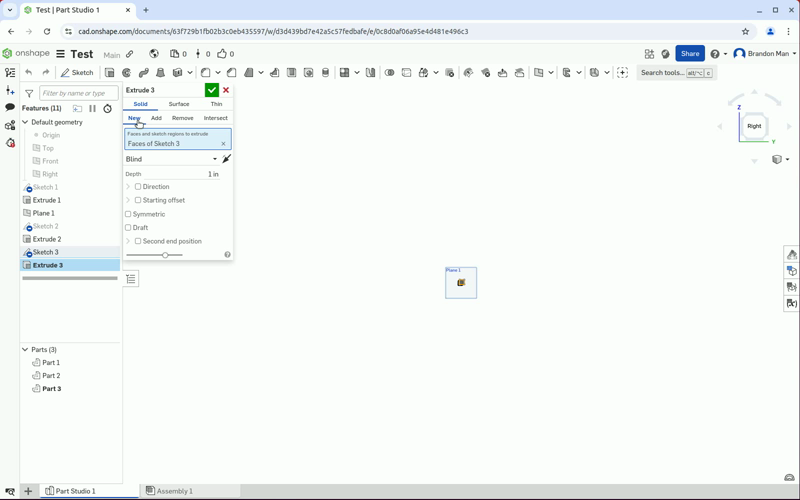
key(tab, 4)
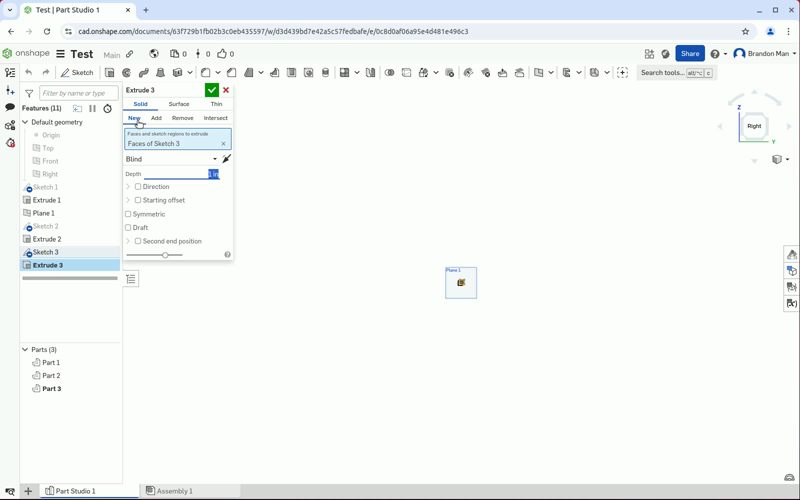
text(-0.241)
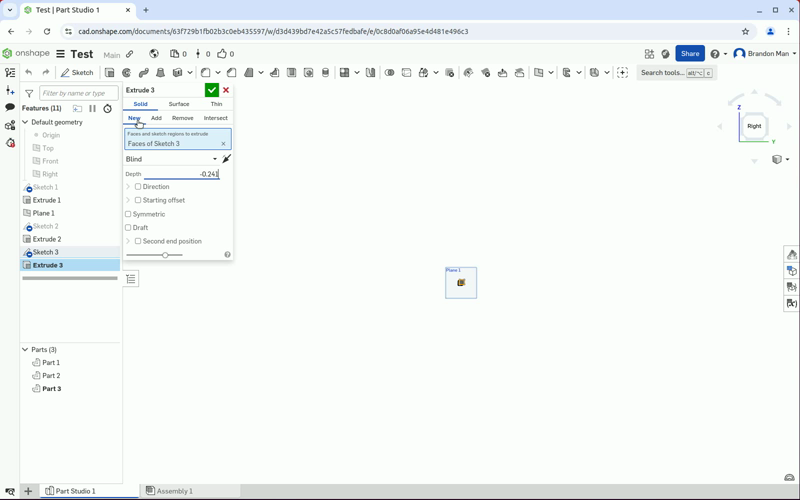
key(enter)
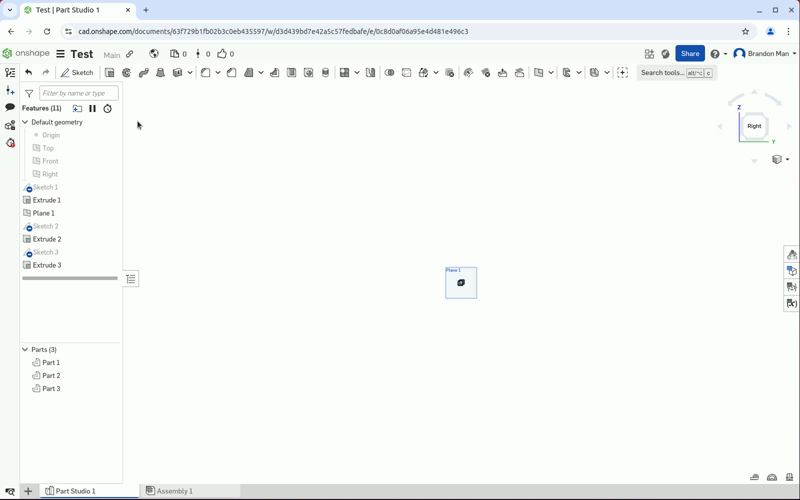
key(shift+h)
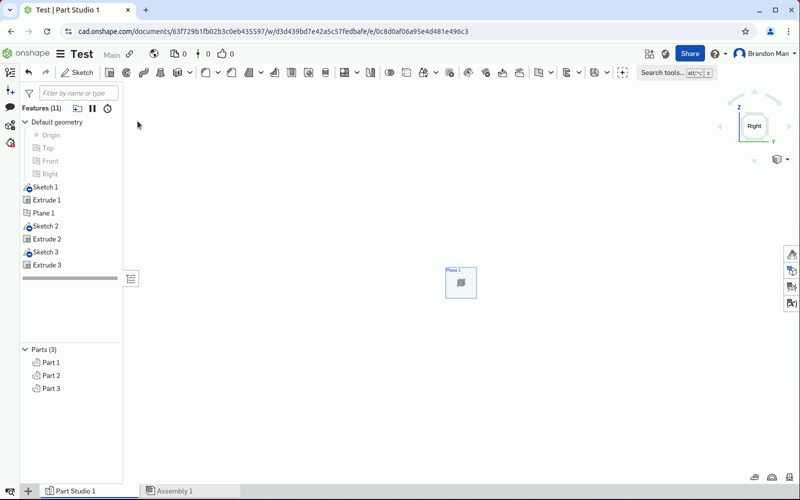
key(shift+h)
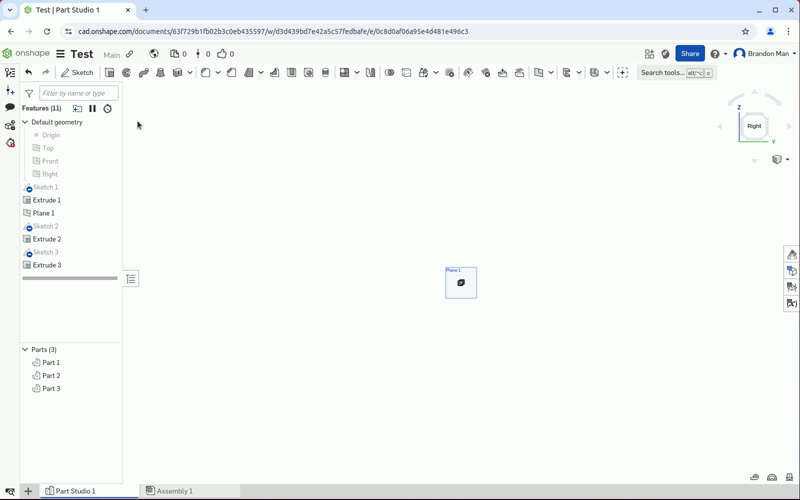
mouse_move(73, 189)
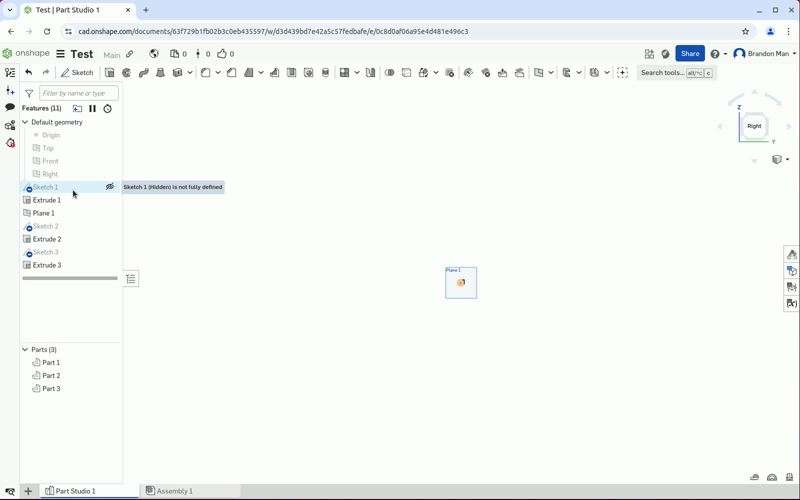
click(73, 189)
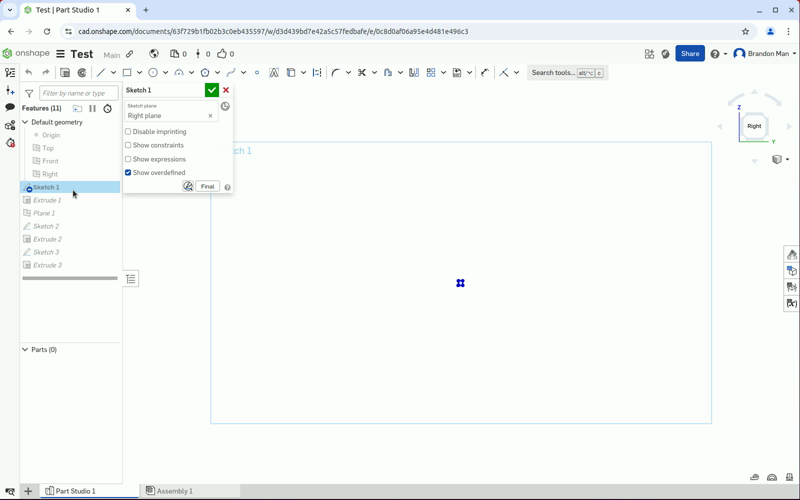
mouse_move(229, 92)
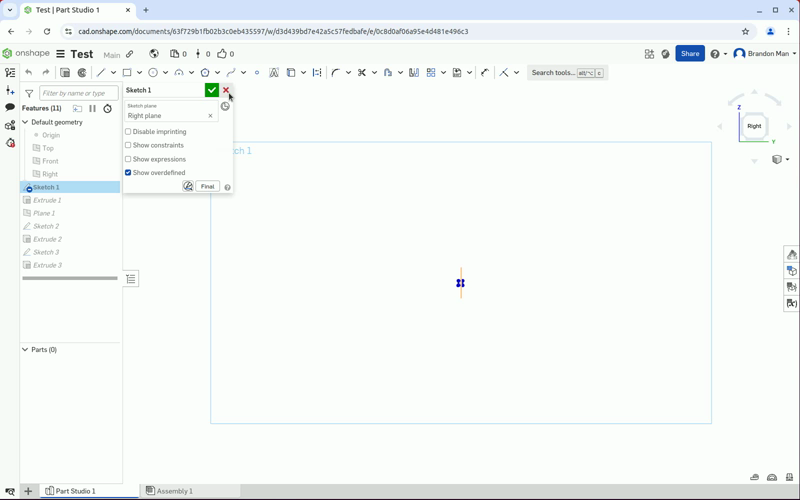
click(229, 92)
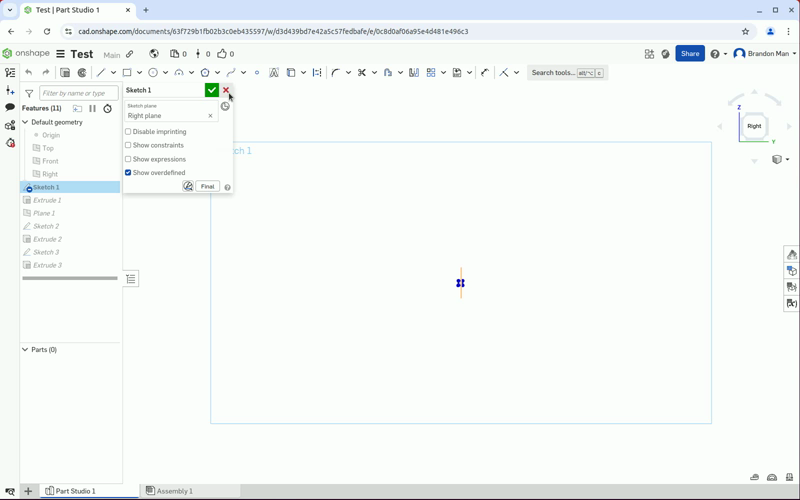
key(shift+s)
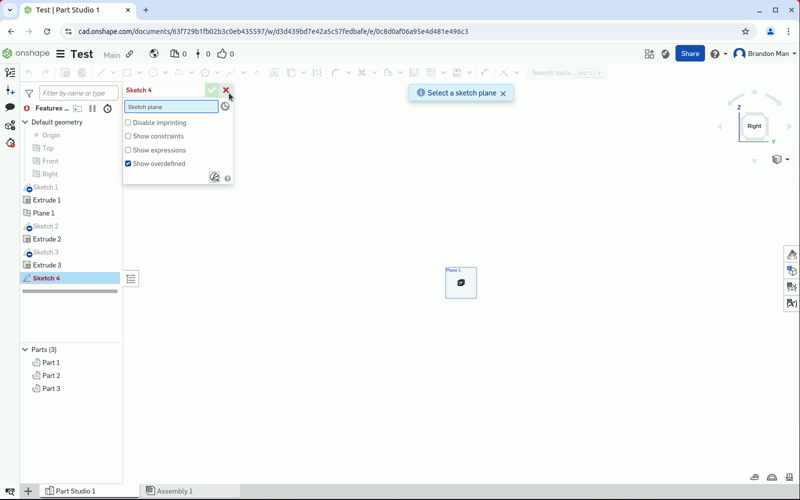
mouse_move(73, 176)
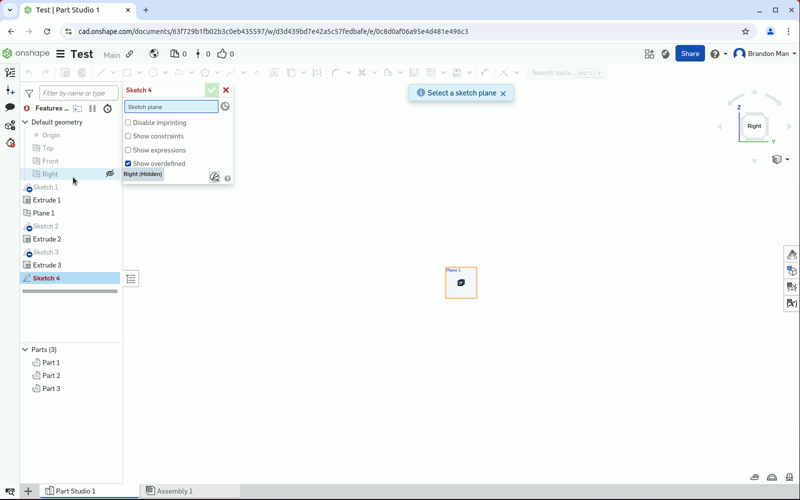
click(73, 176)
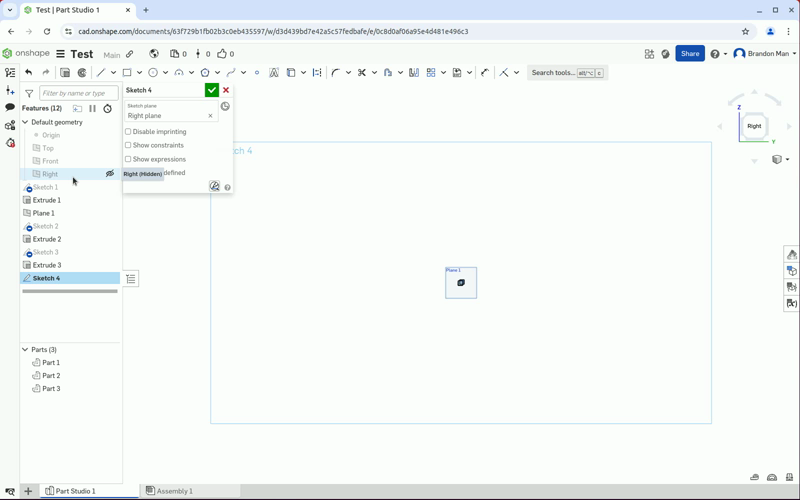
mouse_move(73, 352)
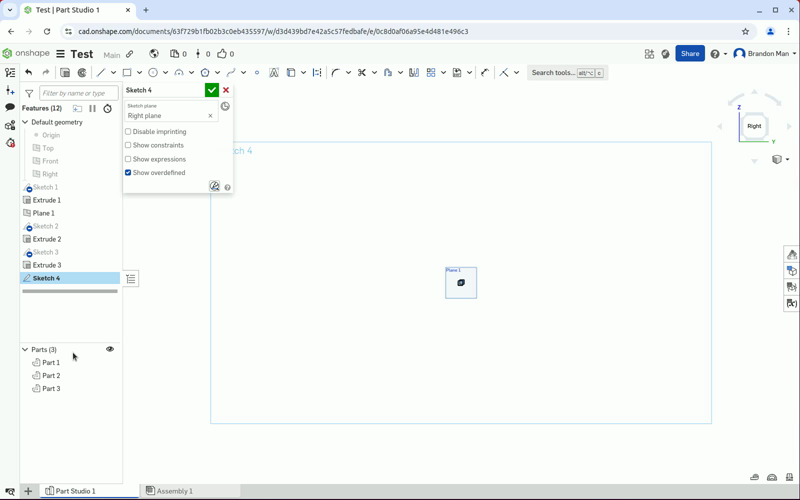
key(y)
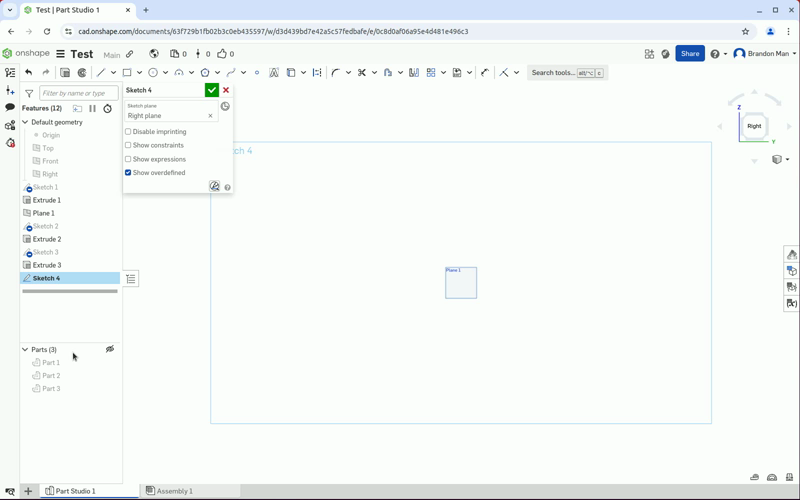
key(l)
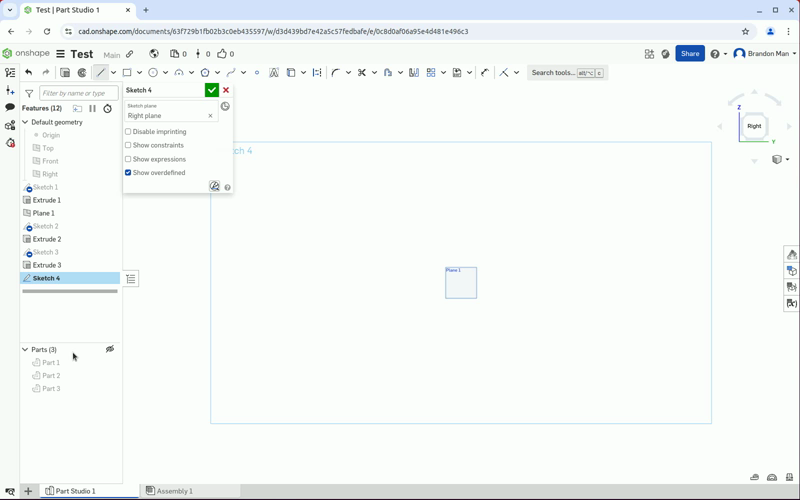
key_down(shift)
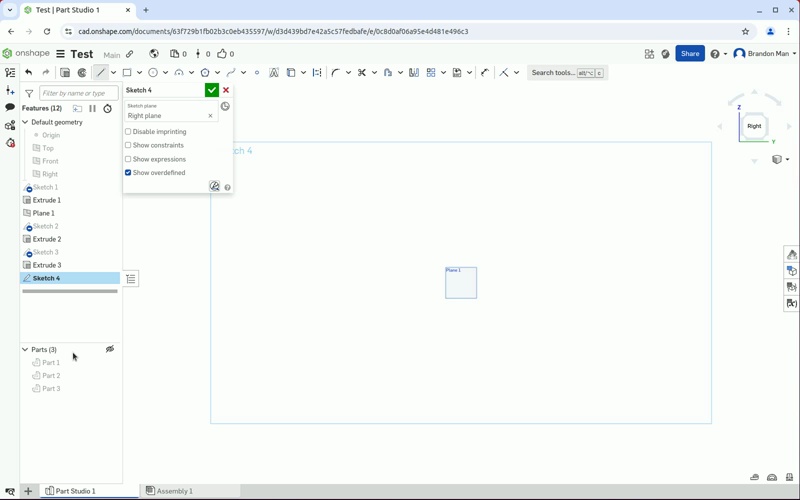
mouse_move(458, 285)
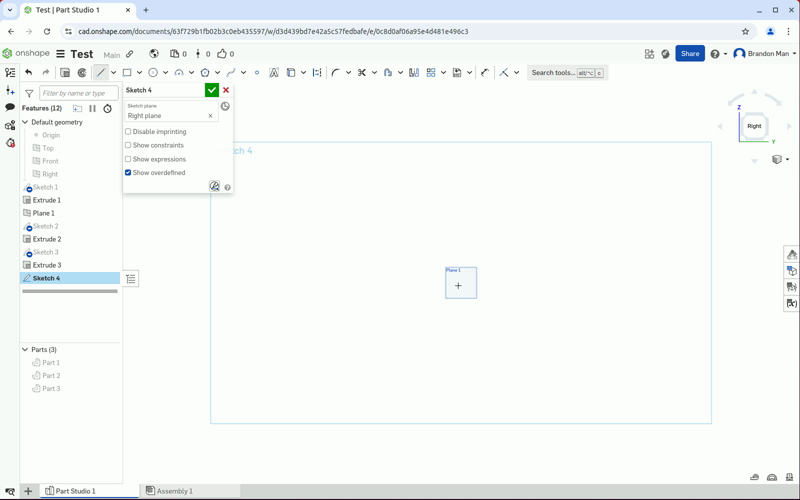
click(458, 285)
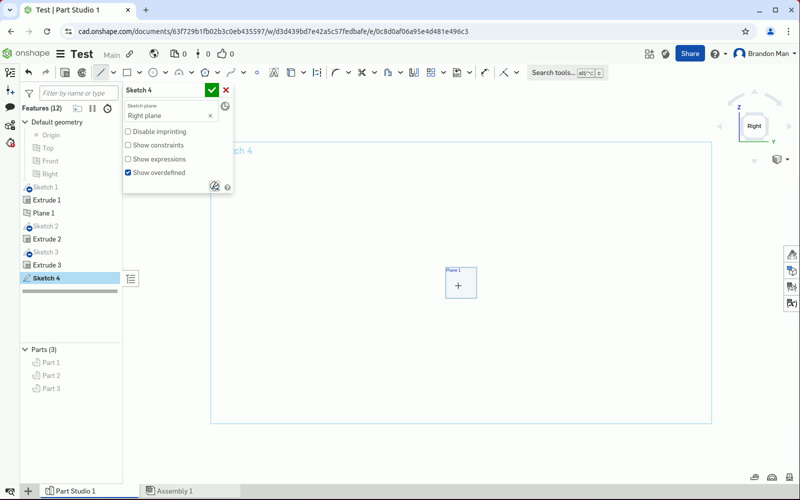
key_up(shift)
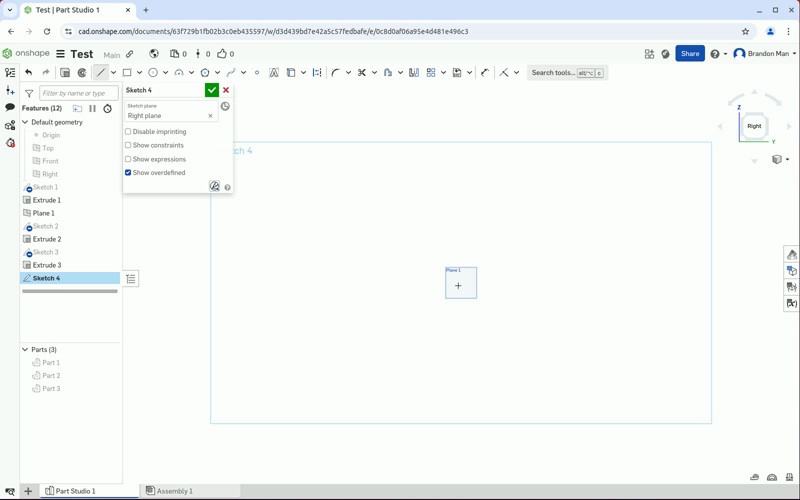
key_down(shift)
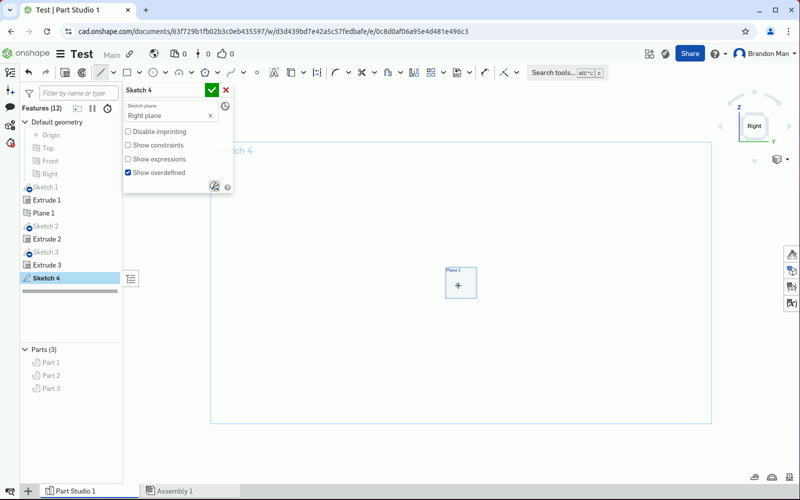
mouse_move(488, 285)
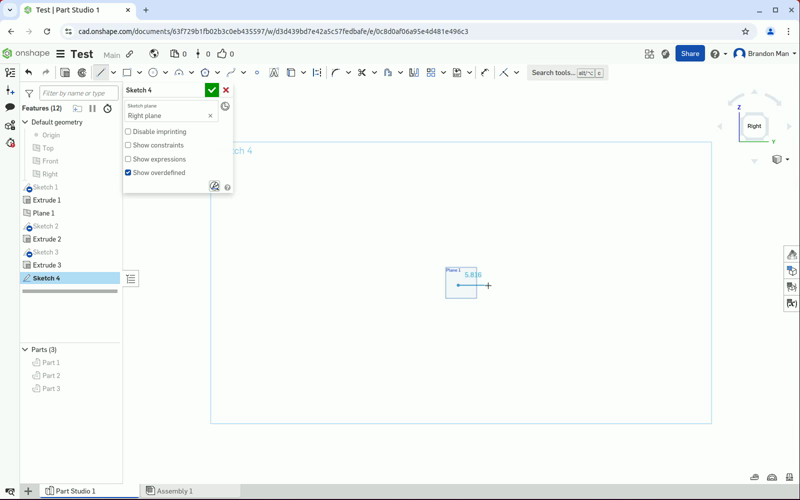
mouse_move(462, 285)
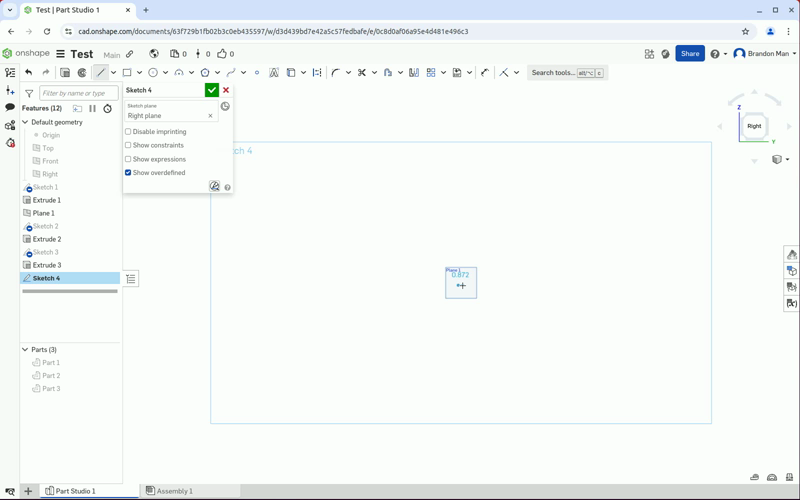
scroll(6)
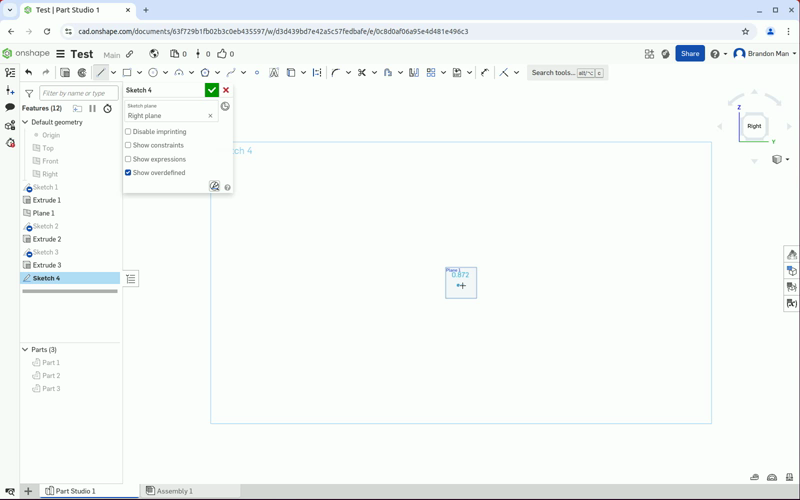
scroll(6)
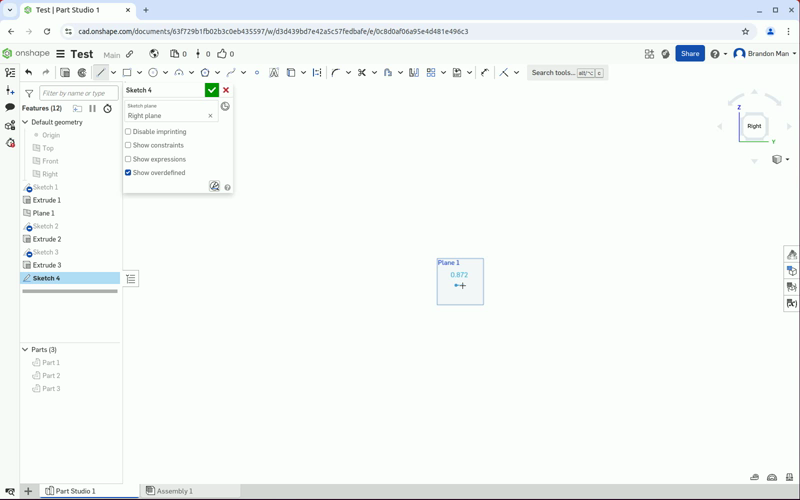
scroll(6)
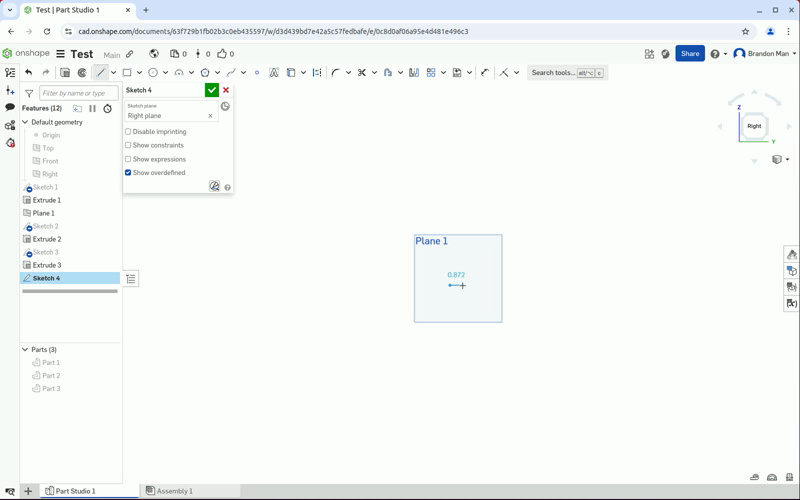
scroll(6)
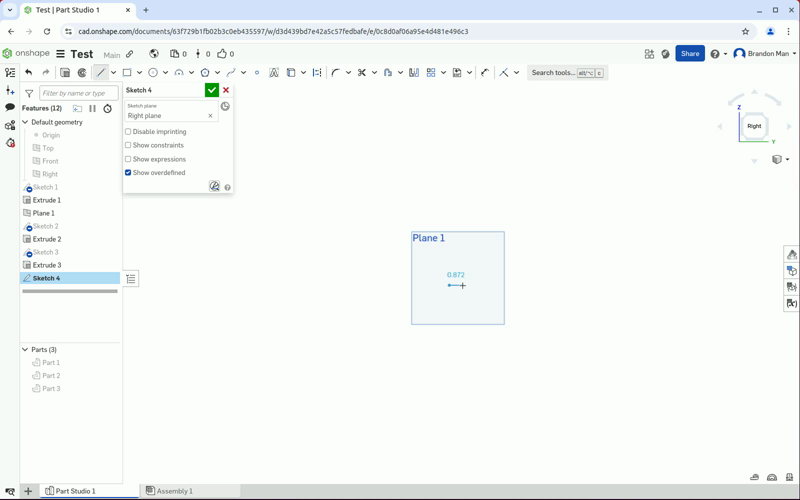
scroll(6)
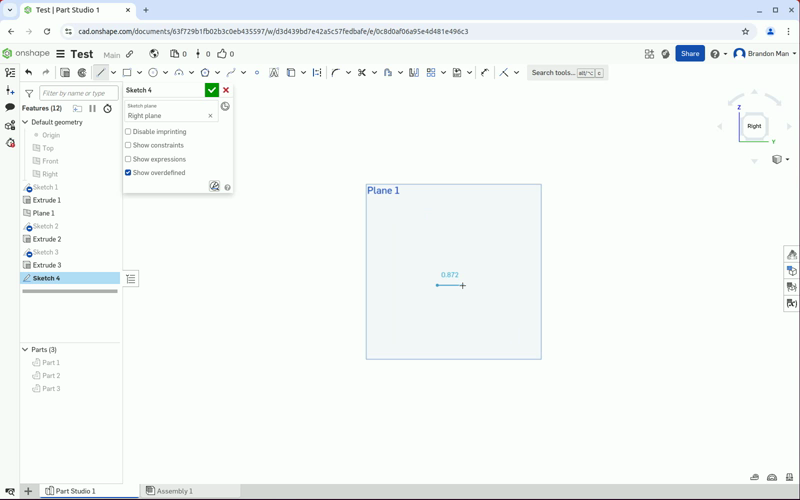
scroll(6)
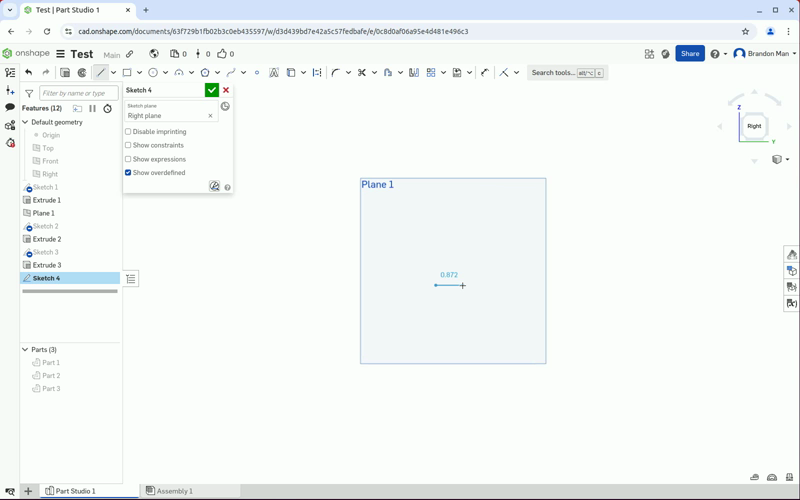
scroll(6)
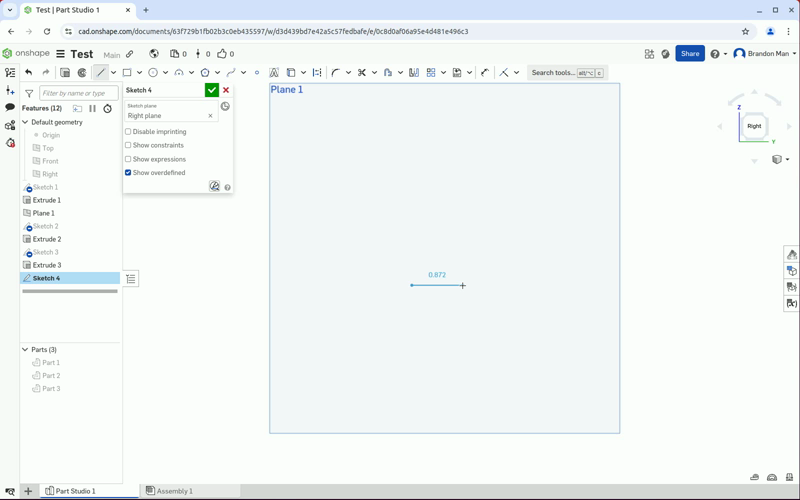
click(462, 285)
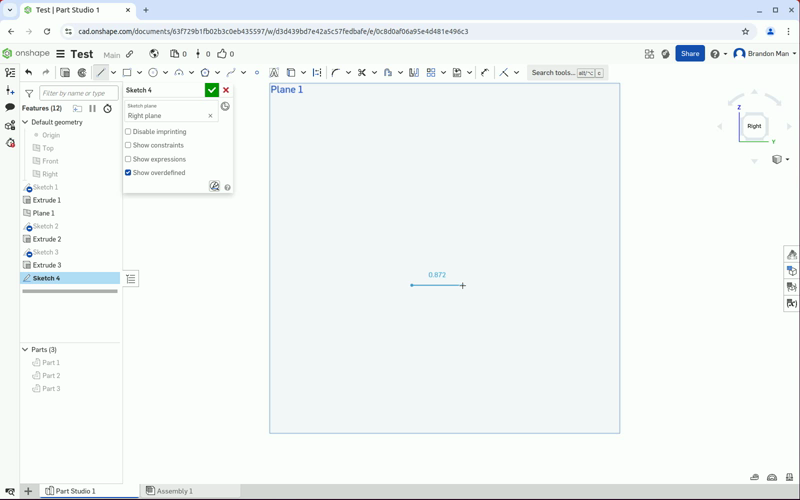
scroll(-6)
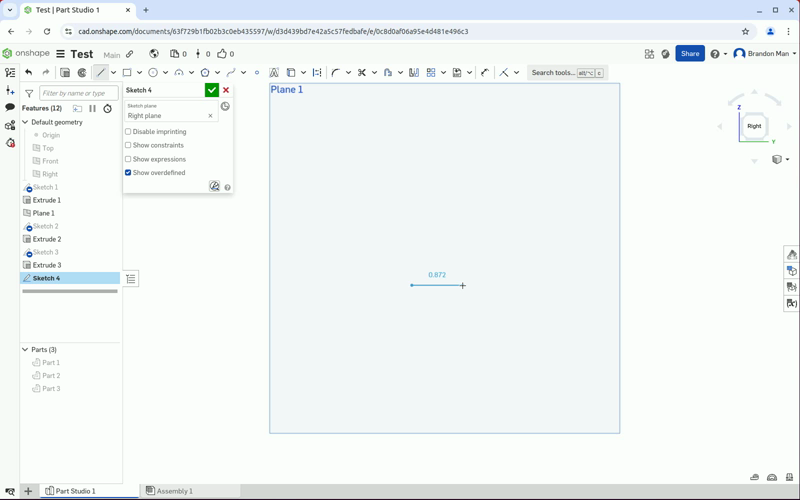
scroll(-6)
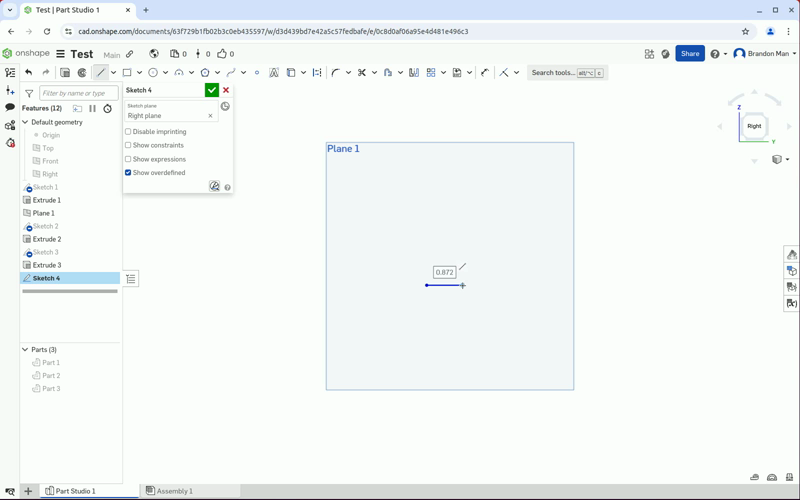
scroll(-6)
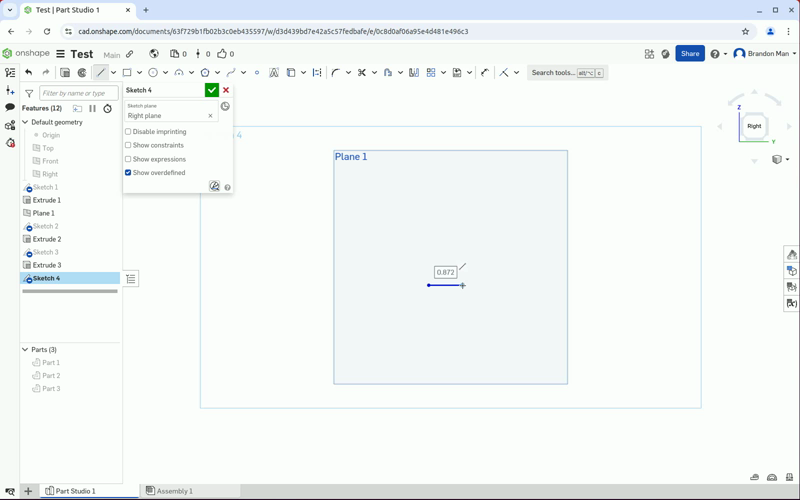
scroll(-6)
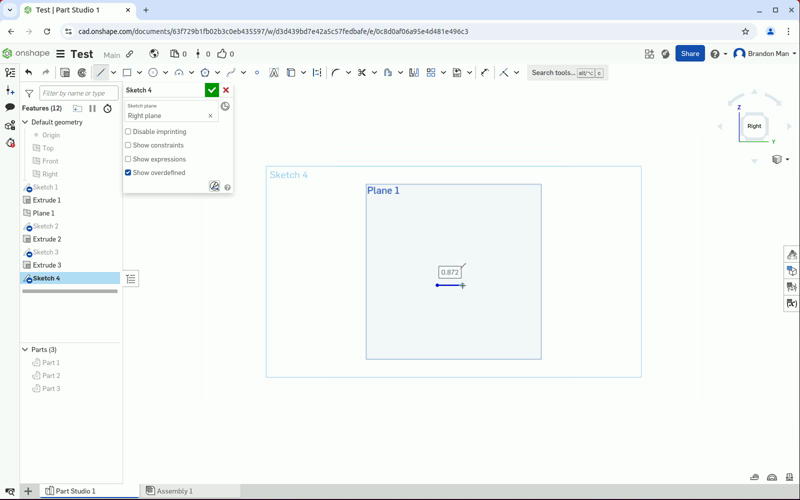
scroll(-6)
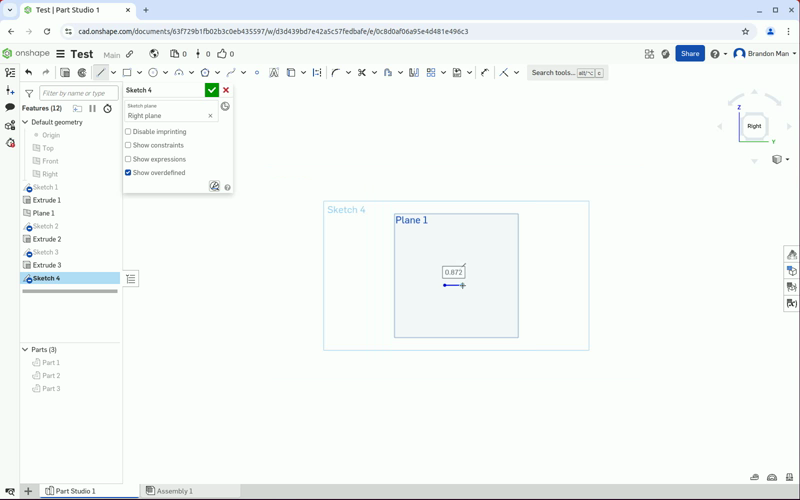
scroll(-6)
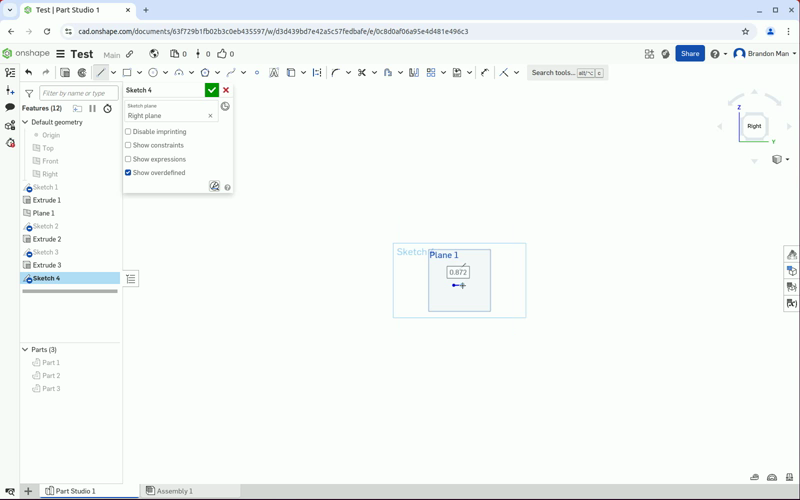
scroll(-6)
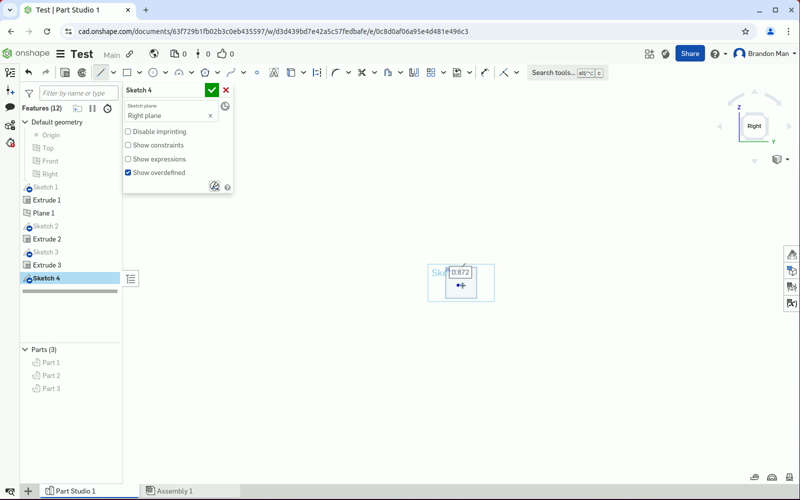
key_up(shift)
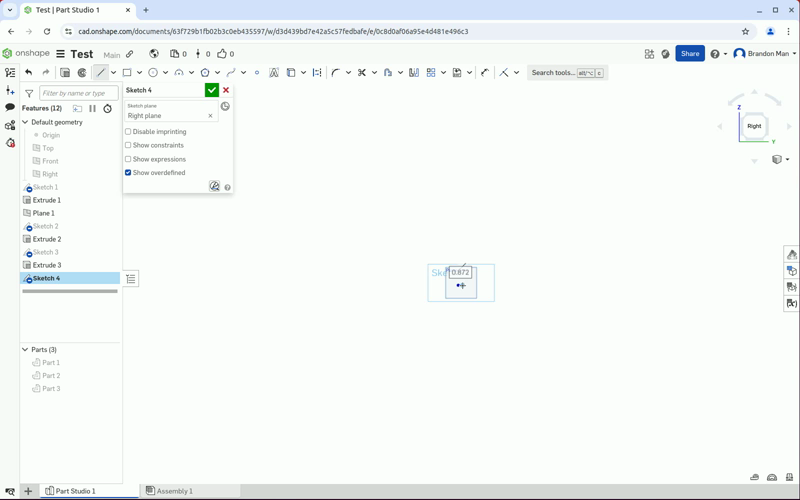
key_down(shift)
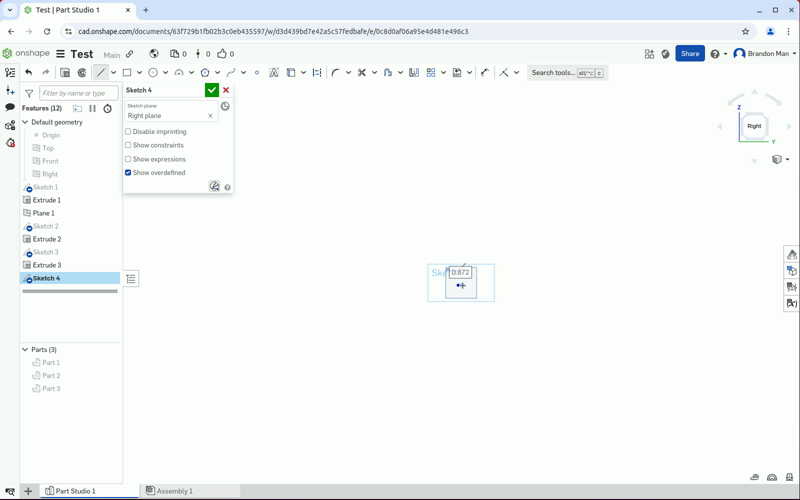
mouse_move(492, 285)
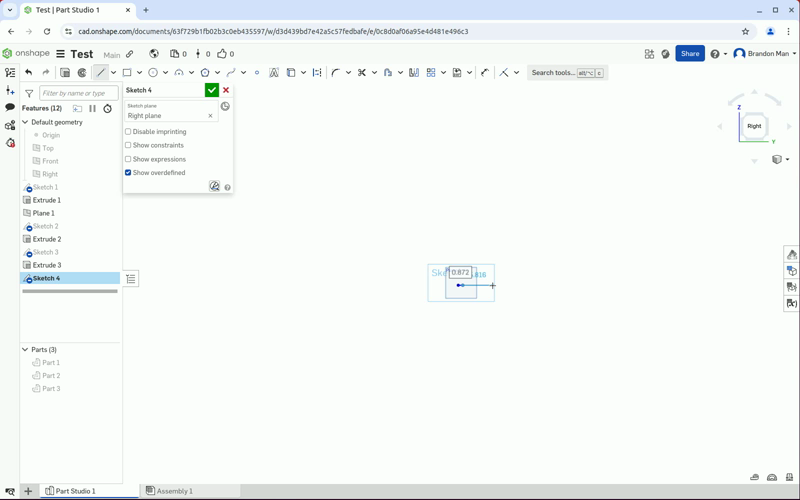
mouse_move(462, 280)
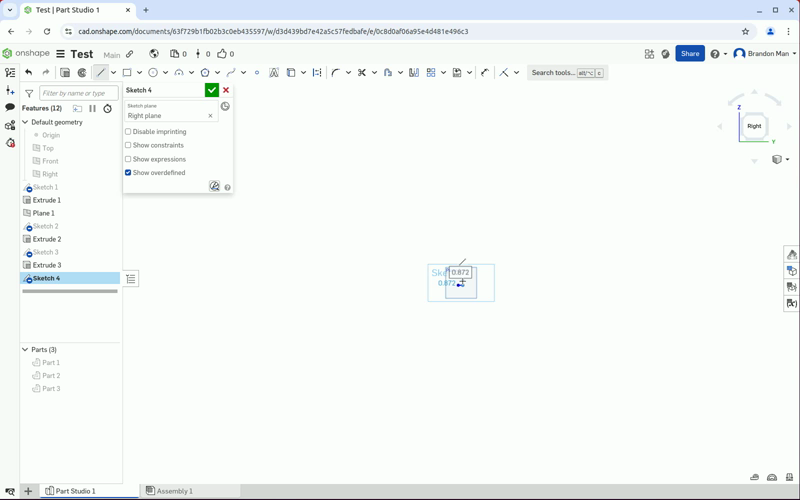
scroll(6)
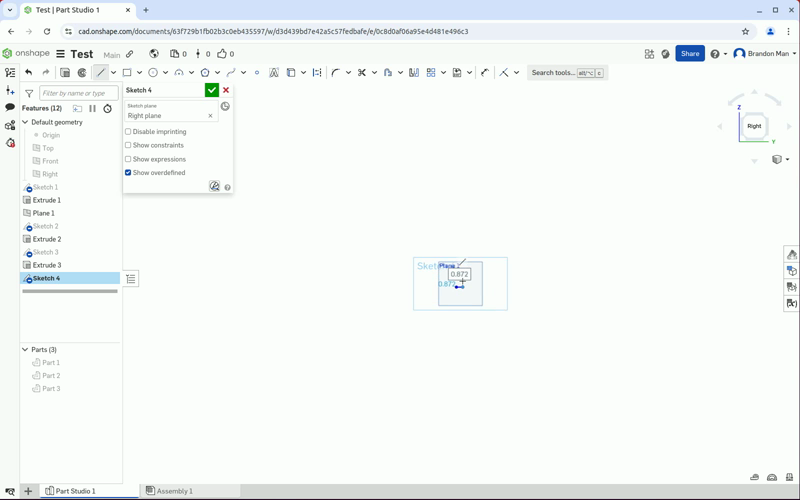
scroll(6)
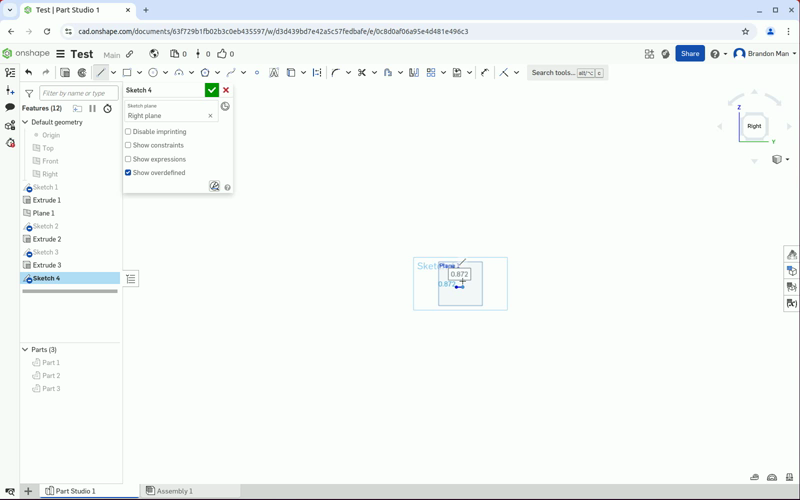
scroll(6)
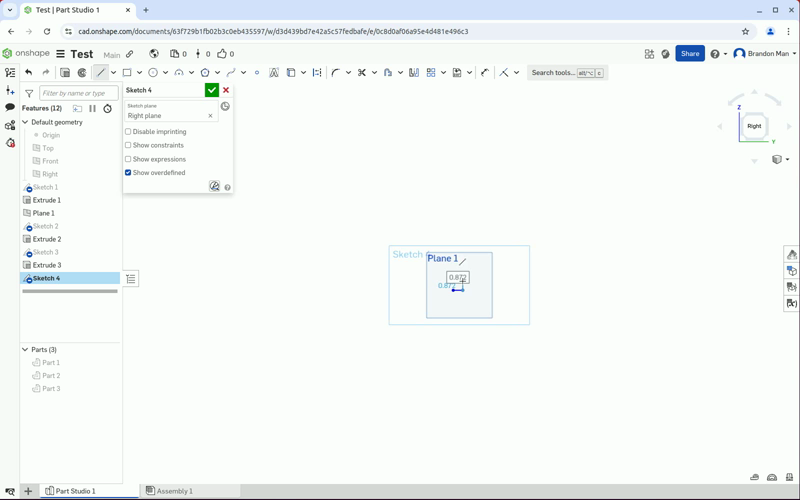
scroll(6)
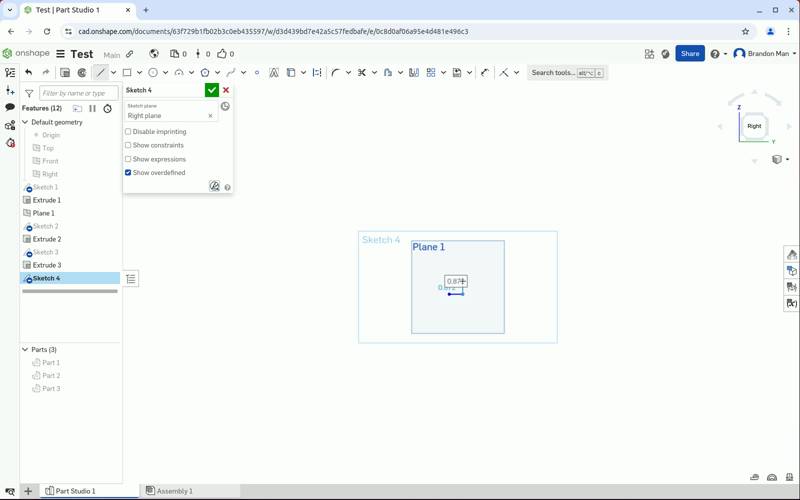
scroll(6)
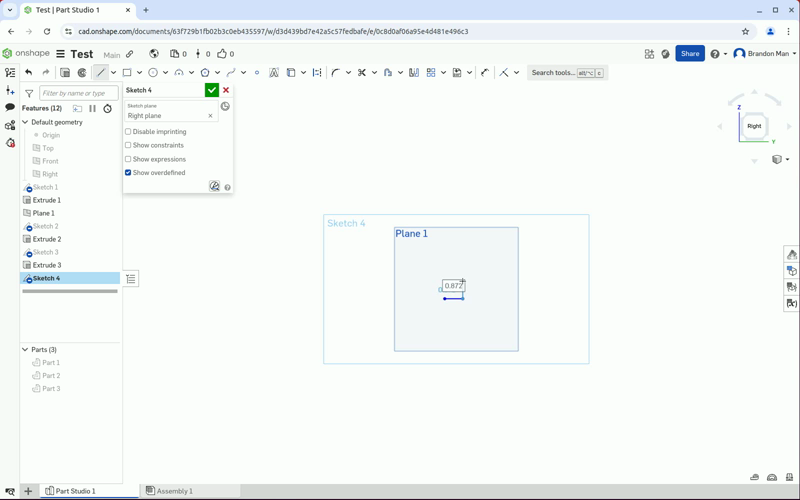
scroll(6)
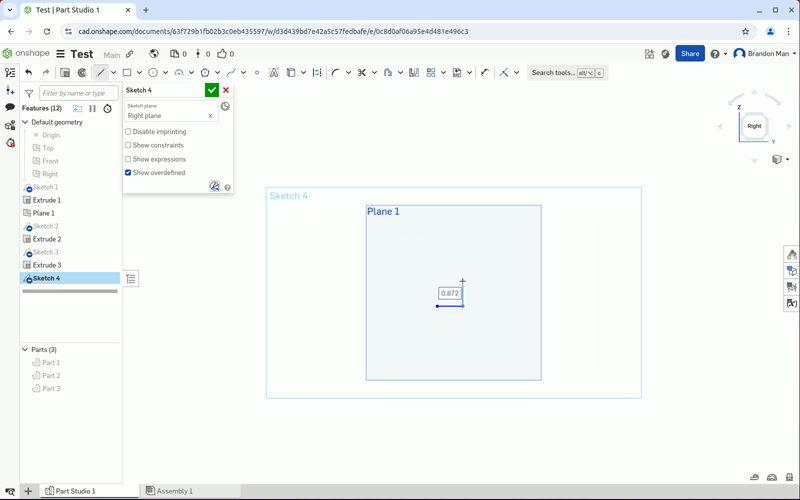
scroll(6)
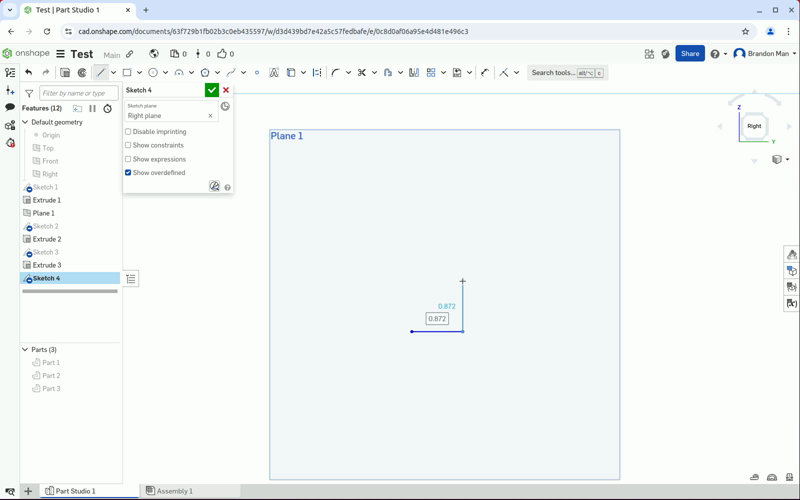
click(462, 280)
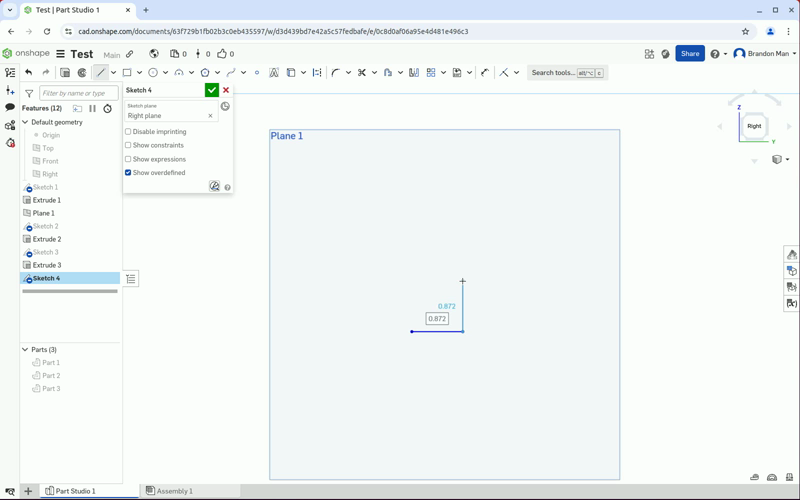
scroll(-6)
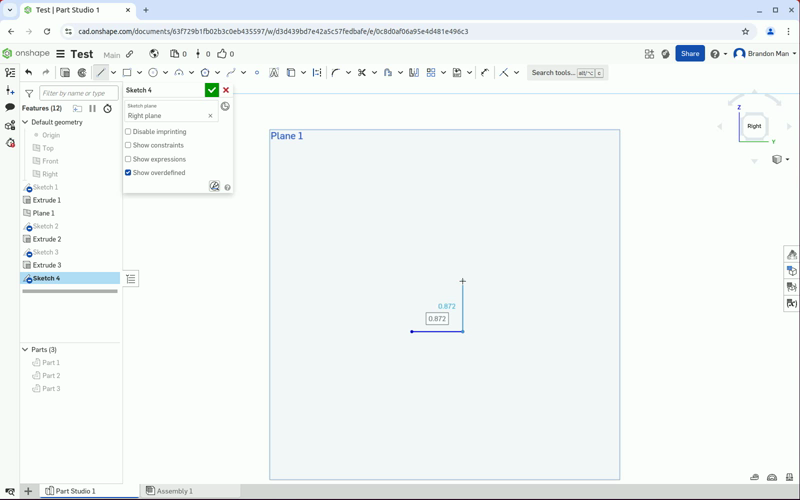
scroll(-6)
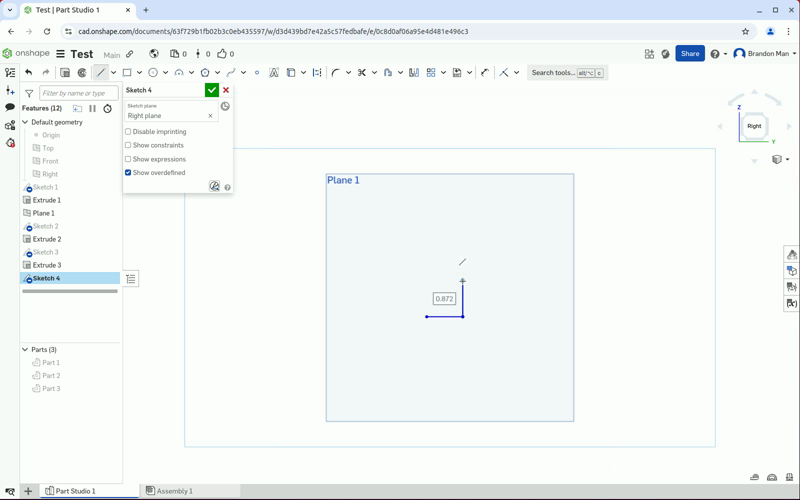
scroll(-6)
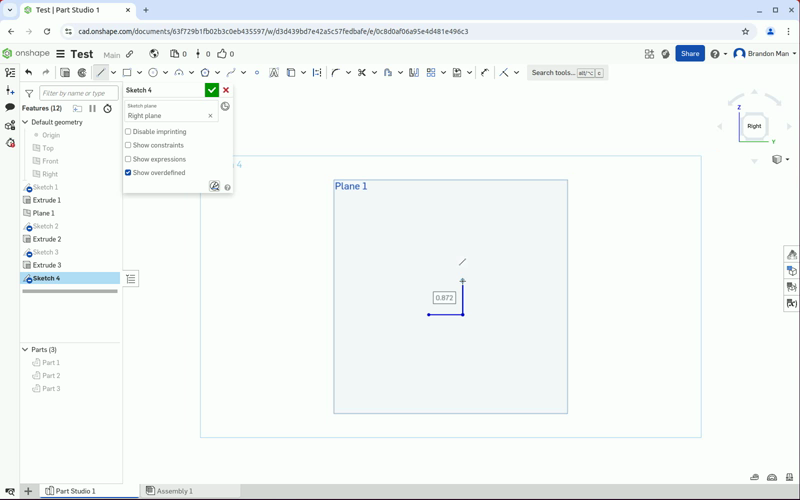
scroll(-6)
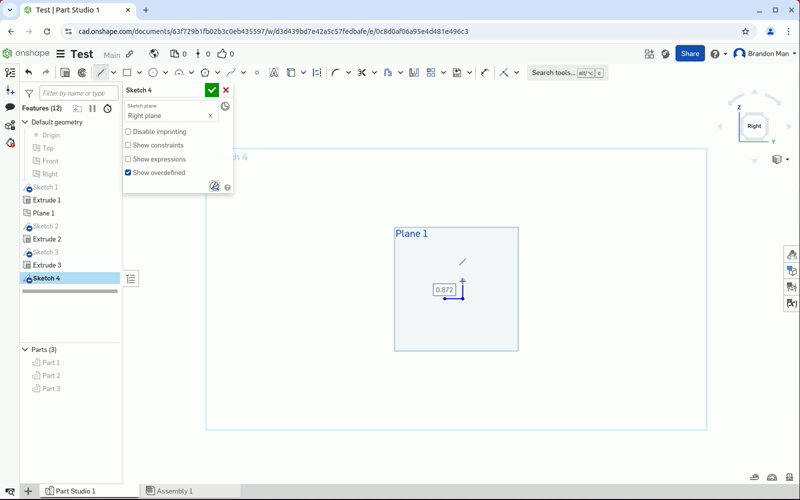
scroll(-6)
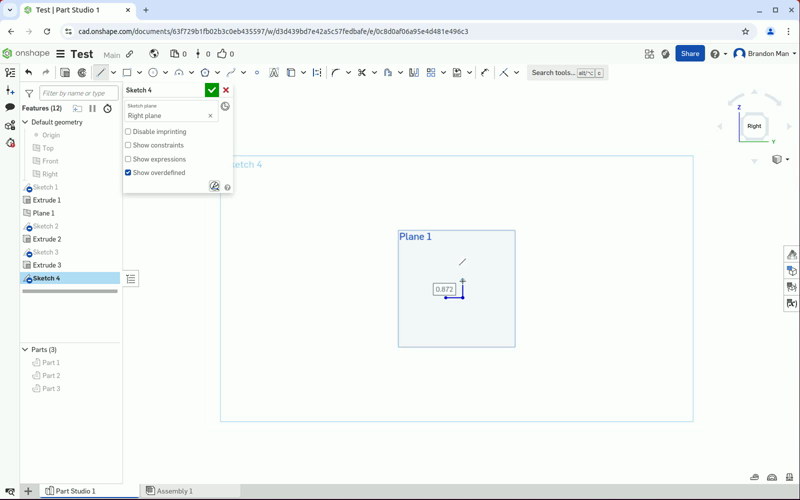
scroll(-6)
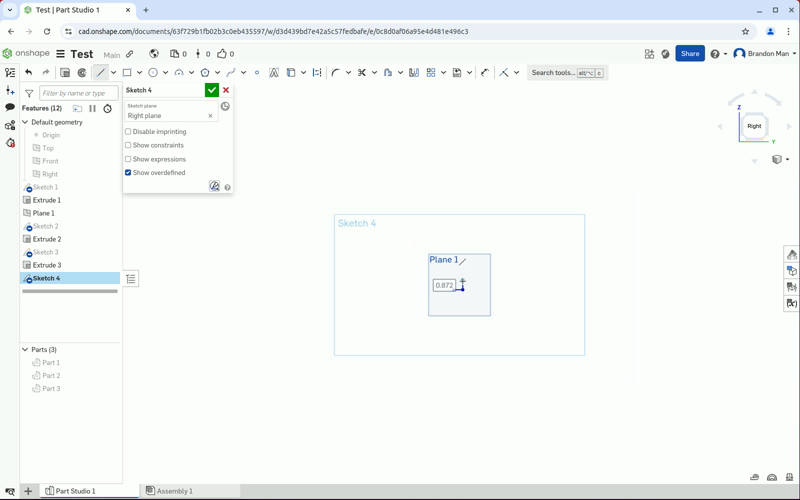
scroll(-6)
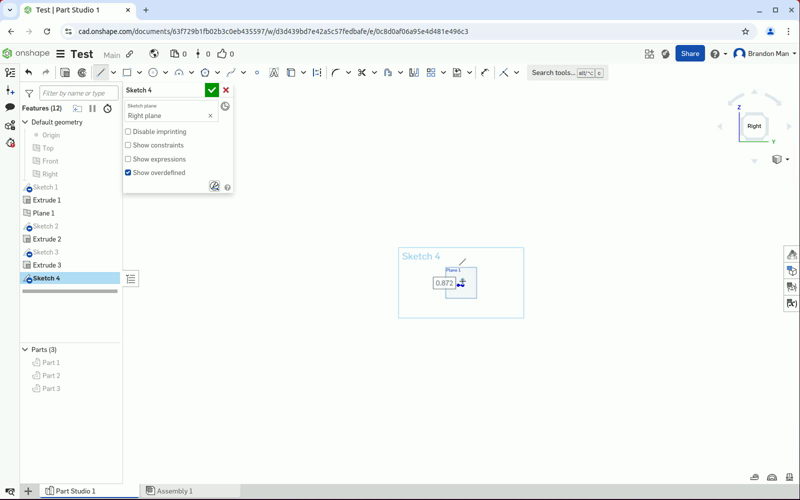
key_up(shift)
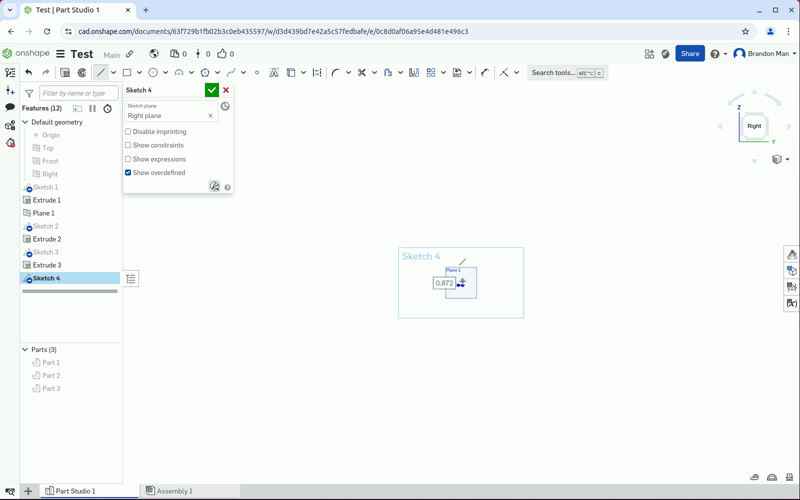
key_down(shift)
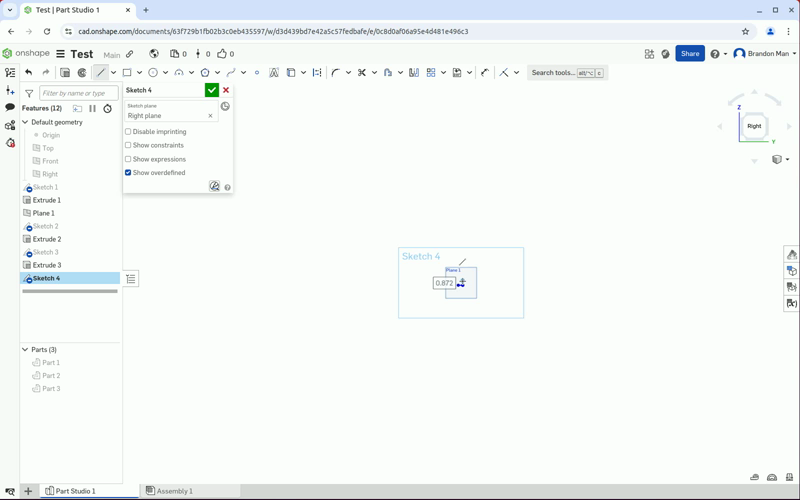
mouse_move(492, 280)
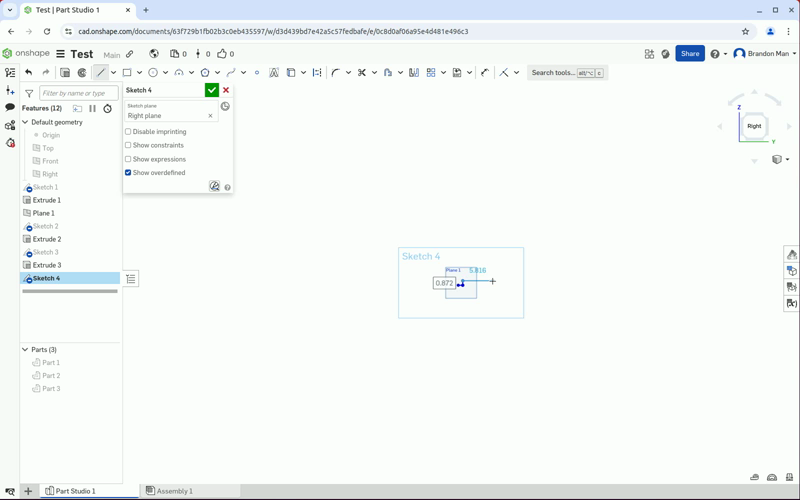
mouse_move(458, 280)
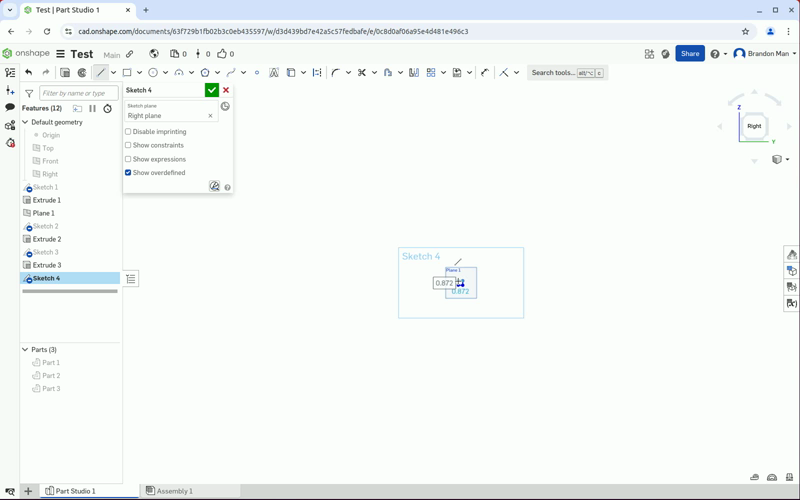
scroll(6)
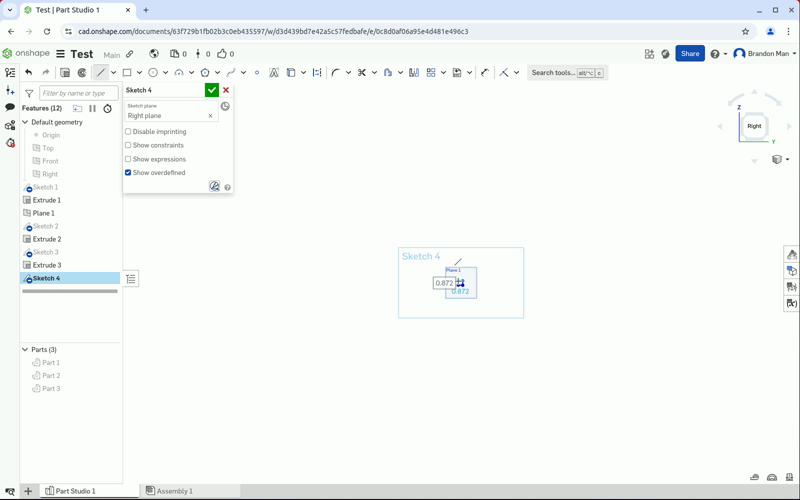
scroll(6)
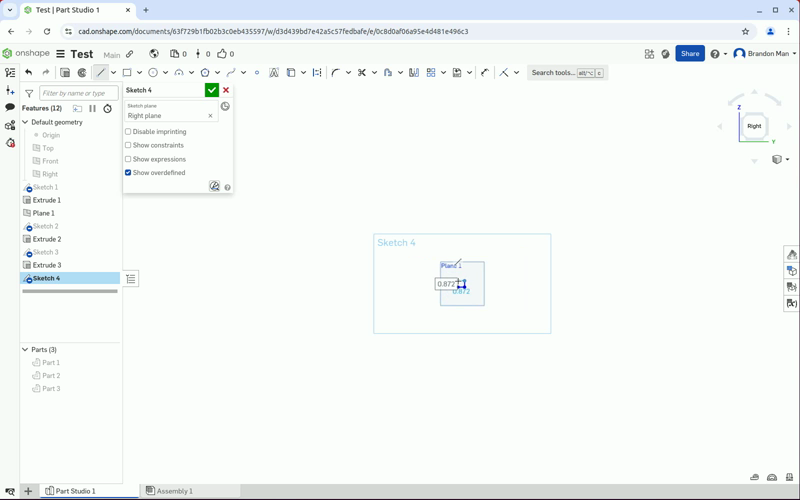
scroll(6)
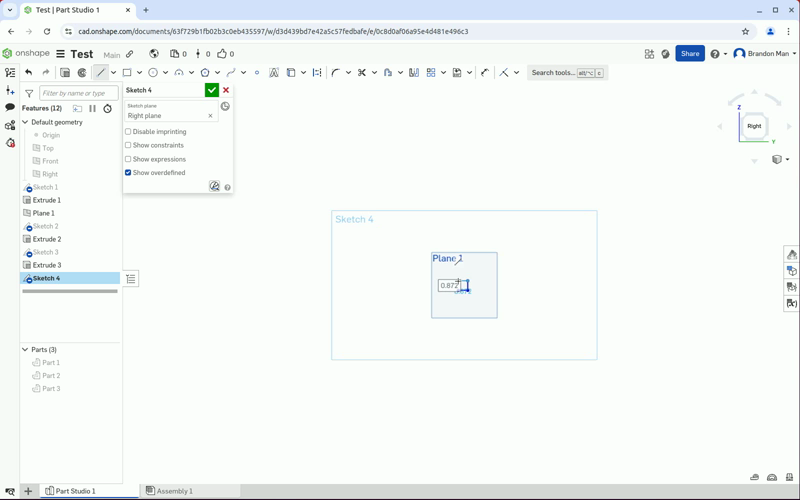
scroll(6)
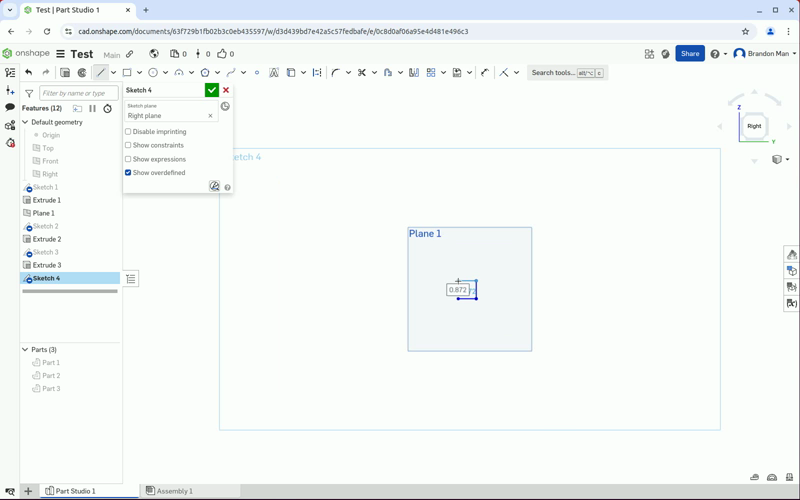
scroll(6)
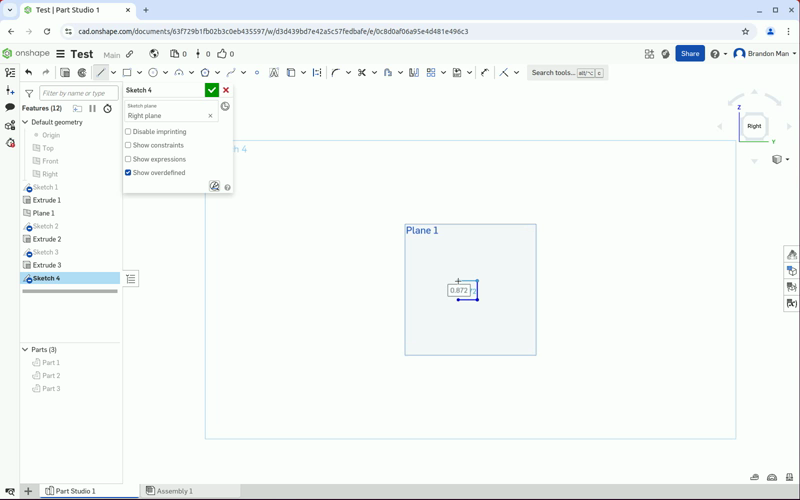
scroll(6)
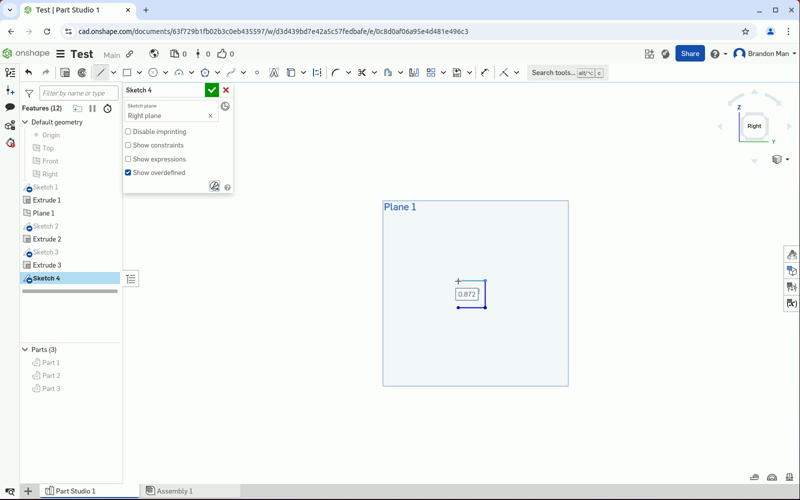
scroll(6)
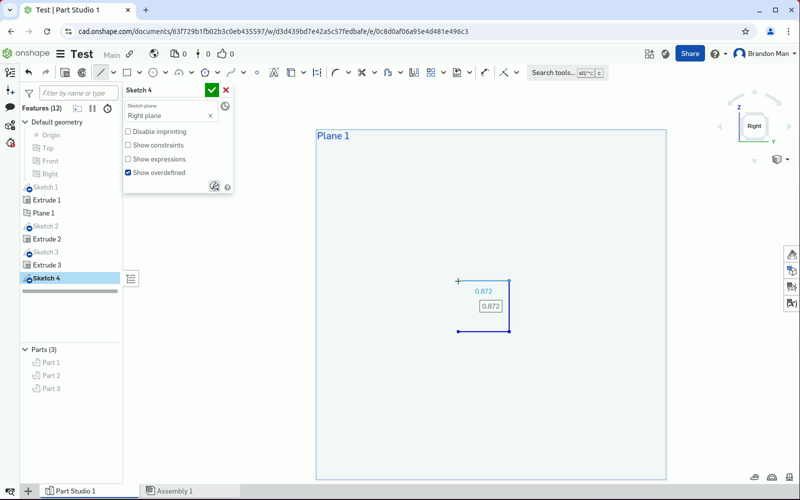
click(458, 280)
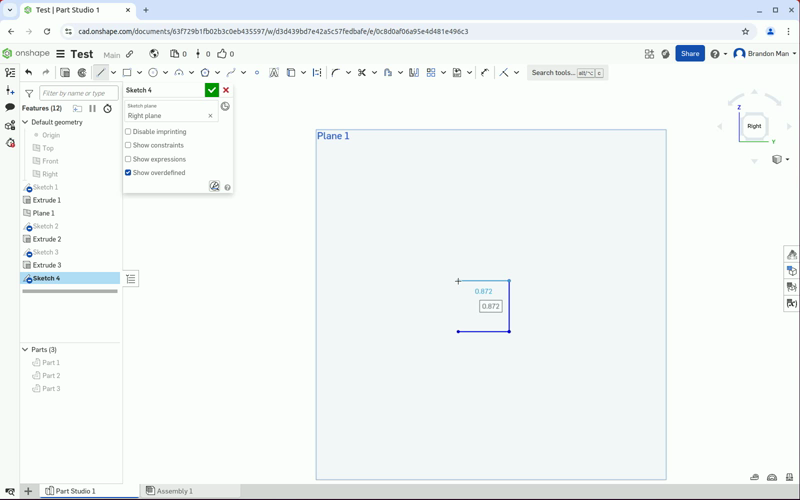
scroll(-6)
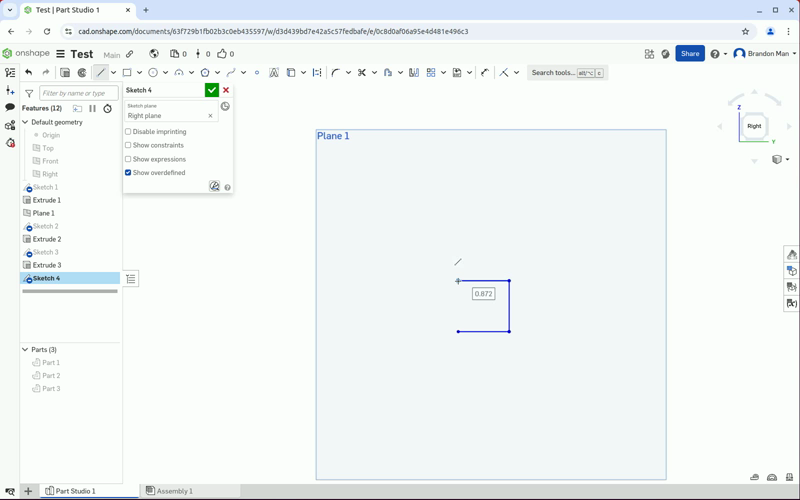
scroll(-6)
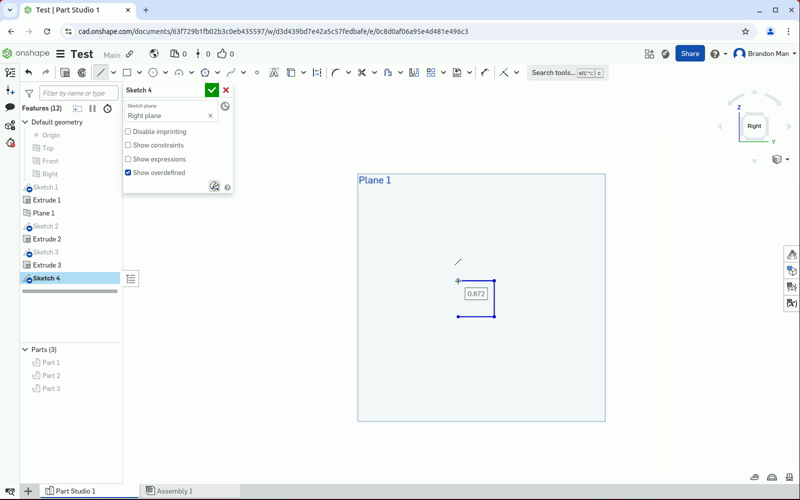
scroll(-6)
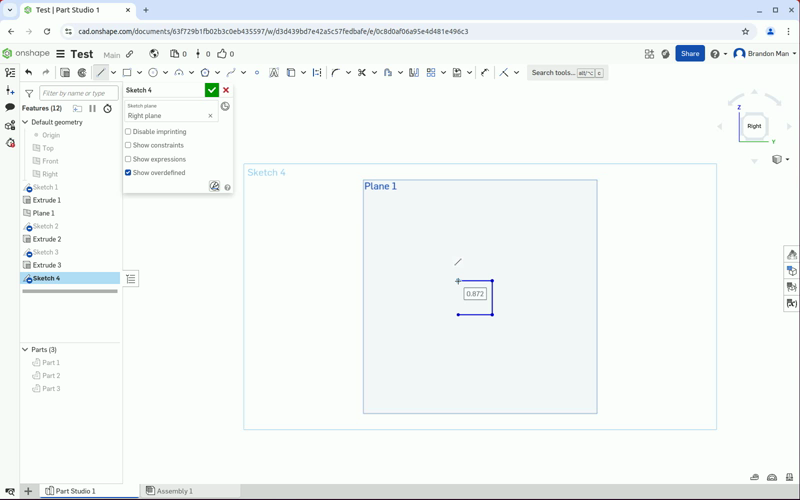
scroll(-6)
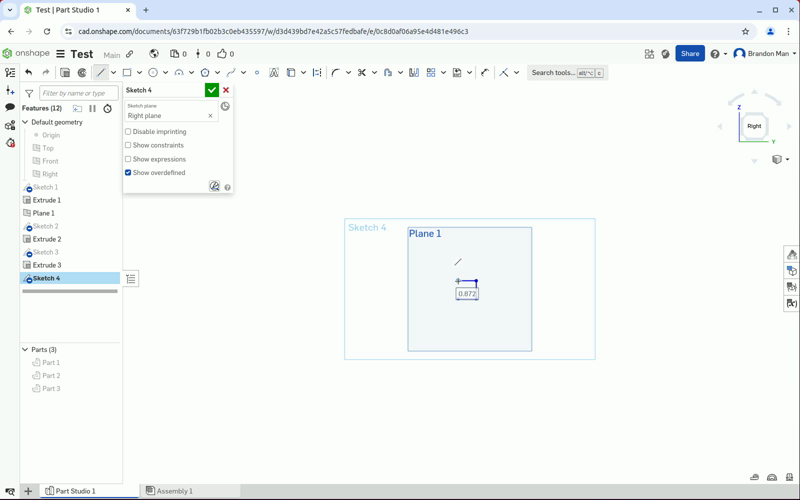
scroll(-6)
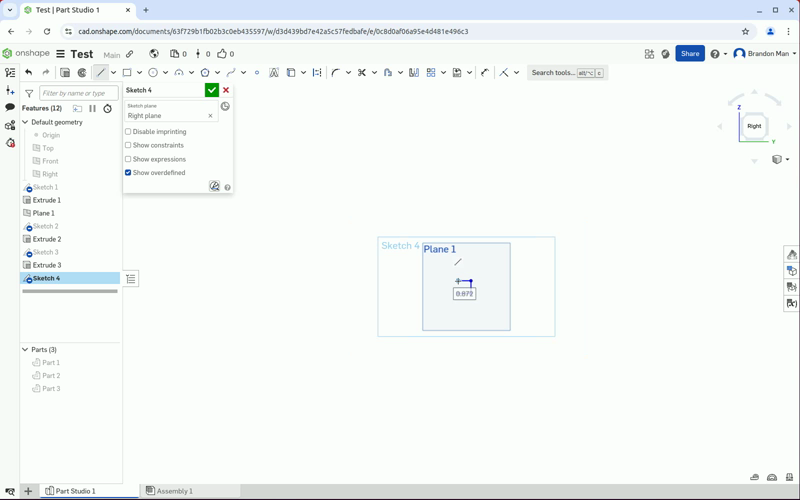
scroll(-6)
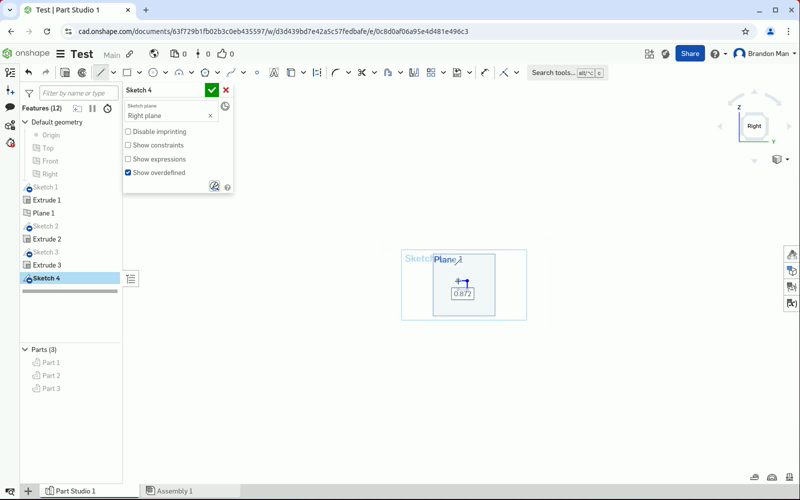
scroll(-6)
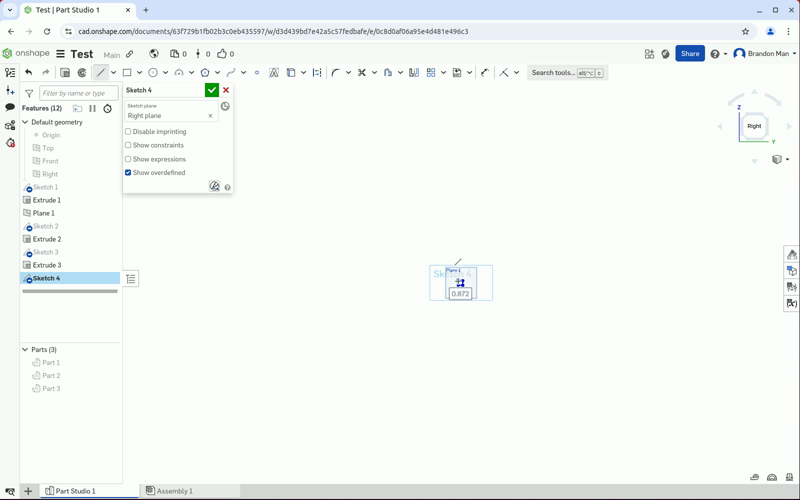
key_up(shift)
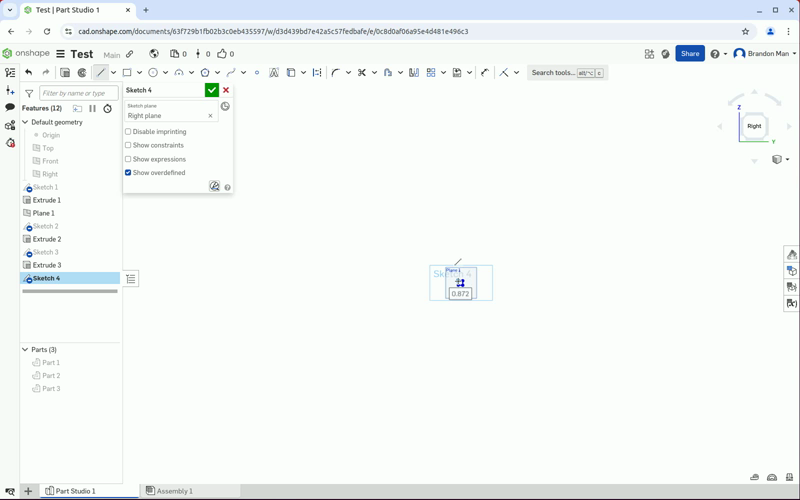
mouse_move(488, 280)
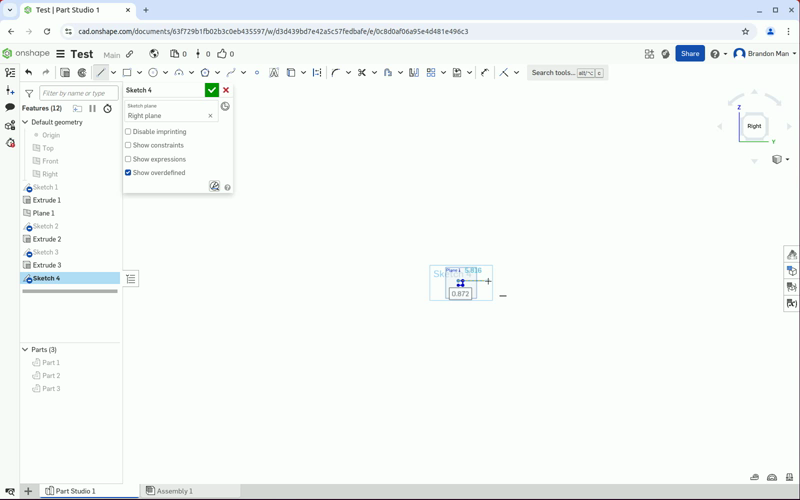
key_down(shift)
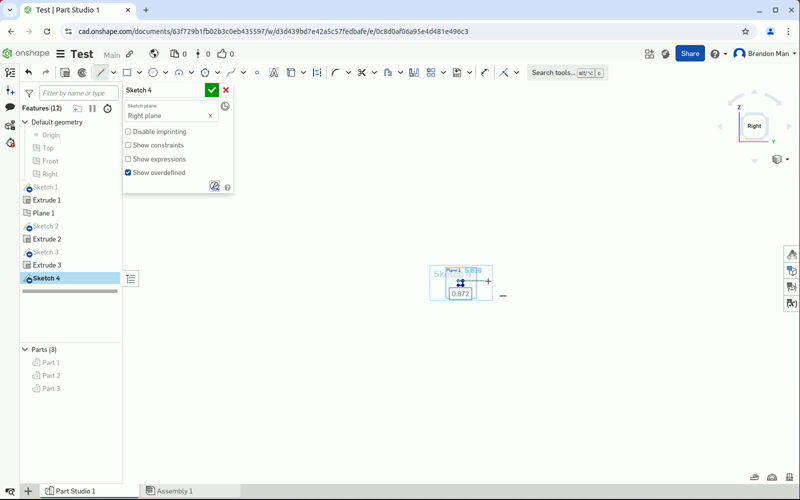
mouse_move(458, 285)
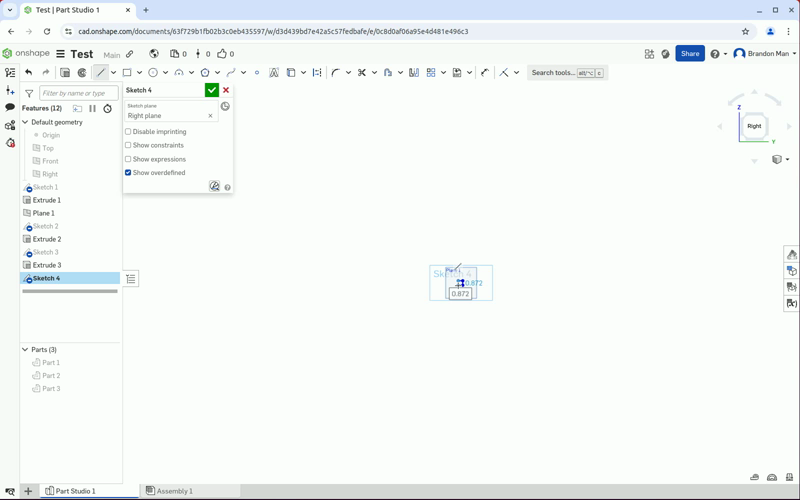
scroll(6)
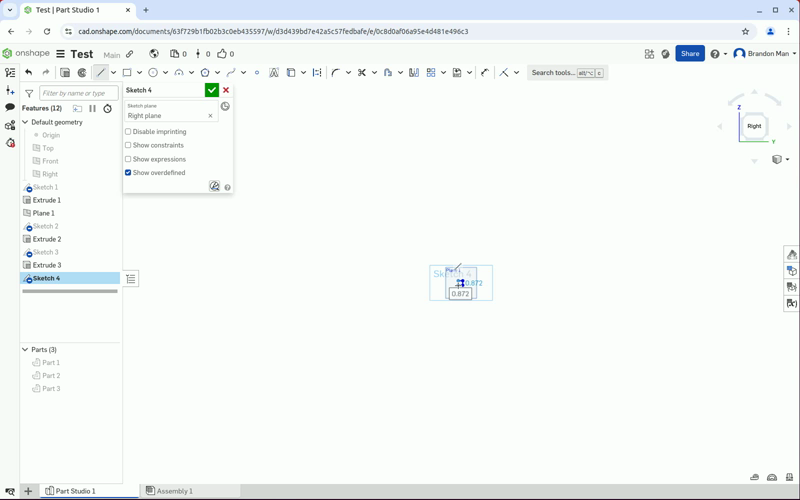
scroll(6)
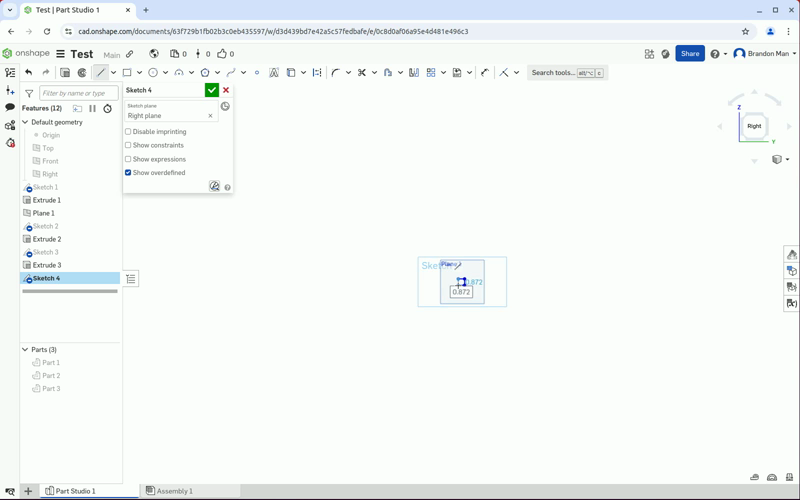
scroll(6)
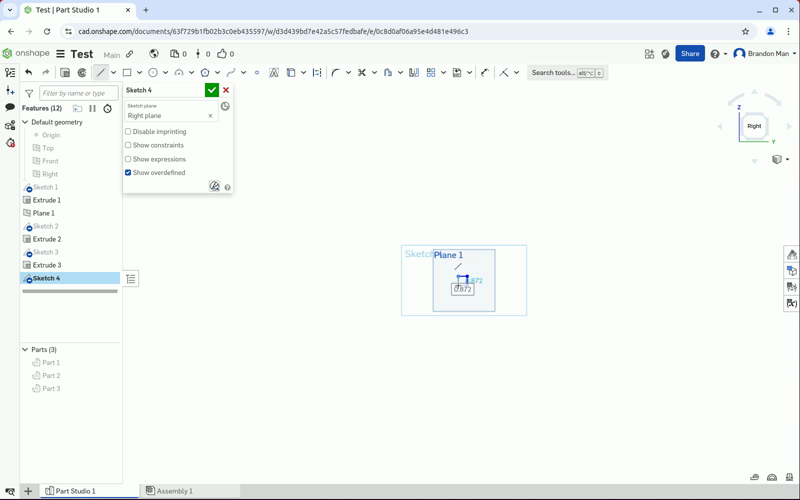
scroll(6)
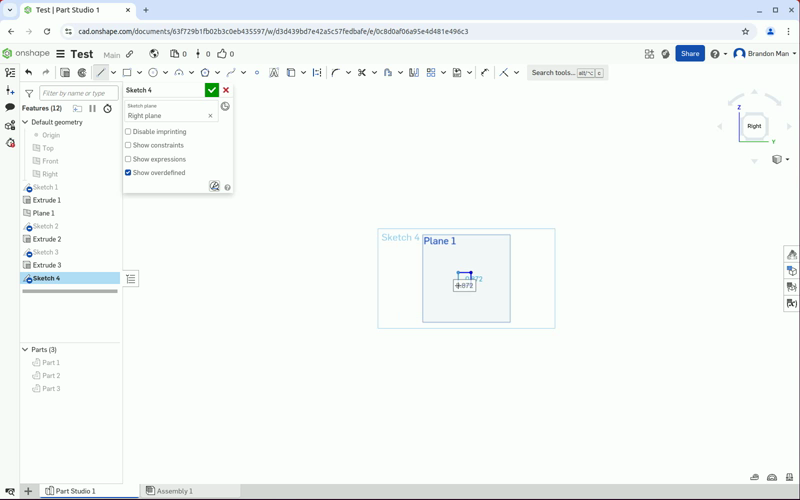
scroll(6)
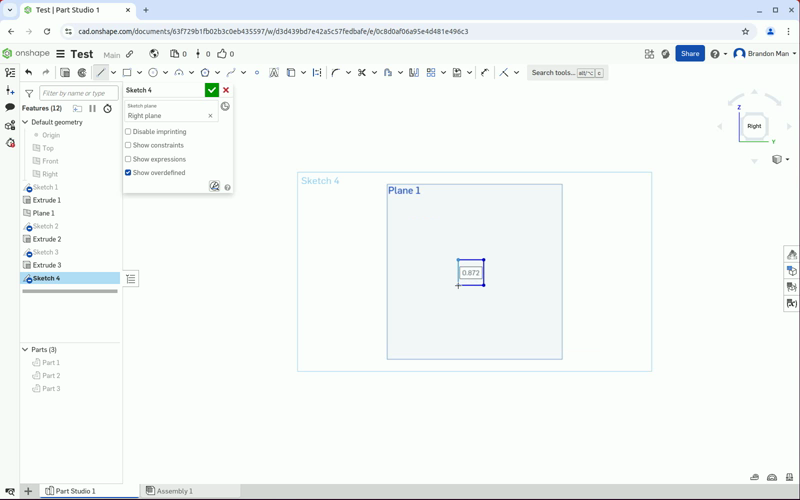
scroll(6)
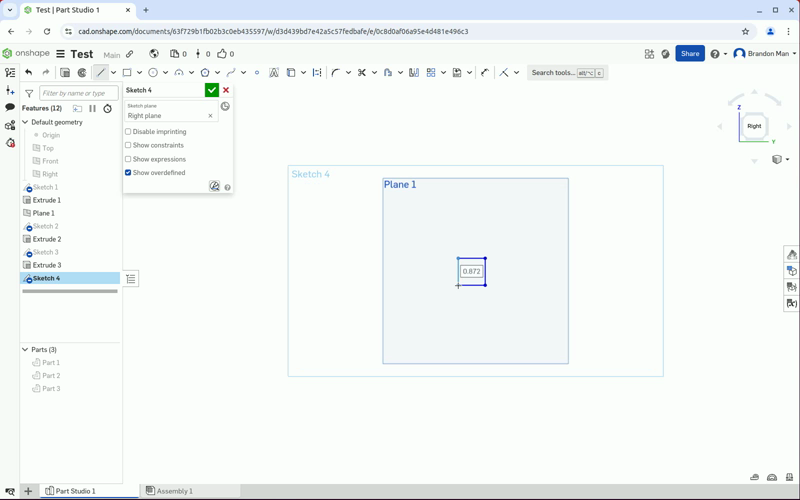
scroll(6)
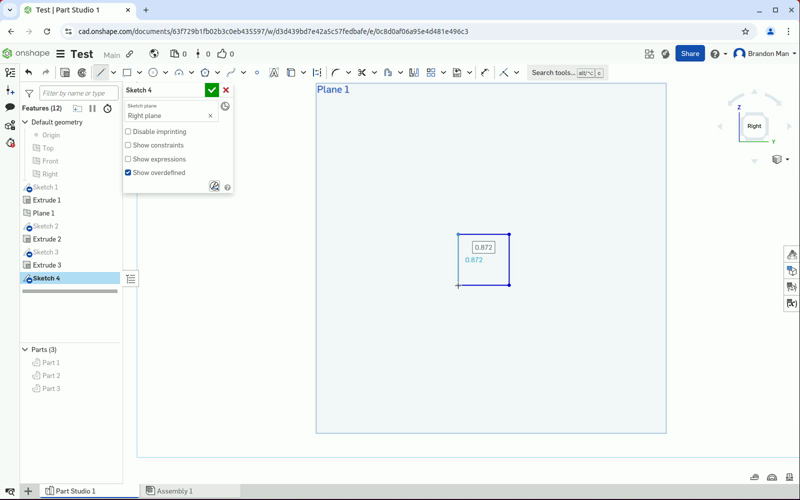
key_up(shift)
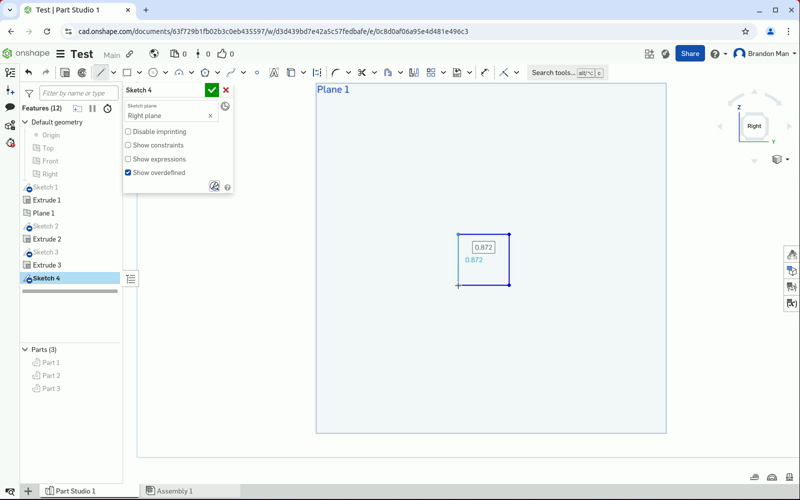
click(458, 285)
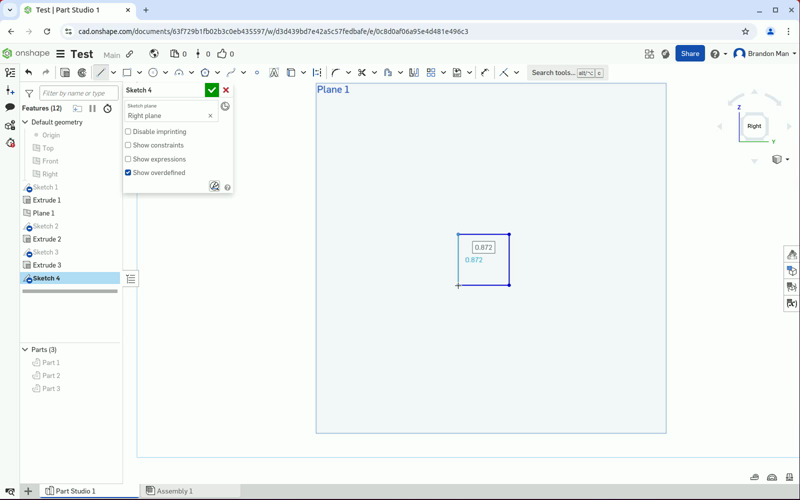
scroll(-6)
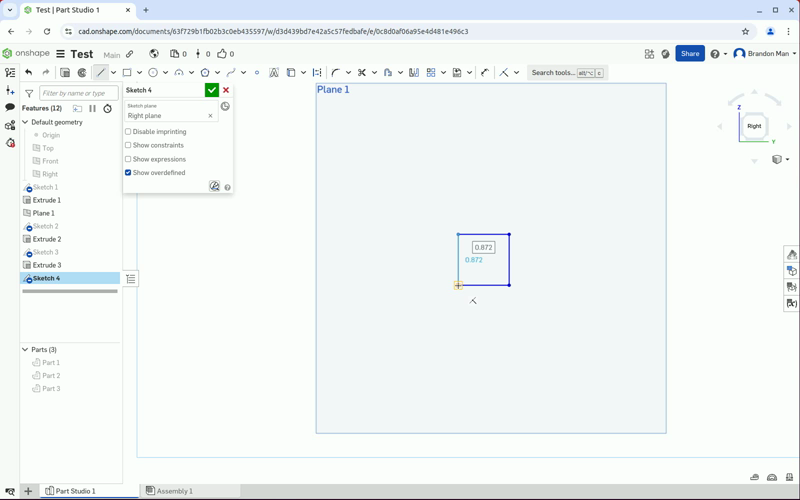
scroll(-6)
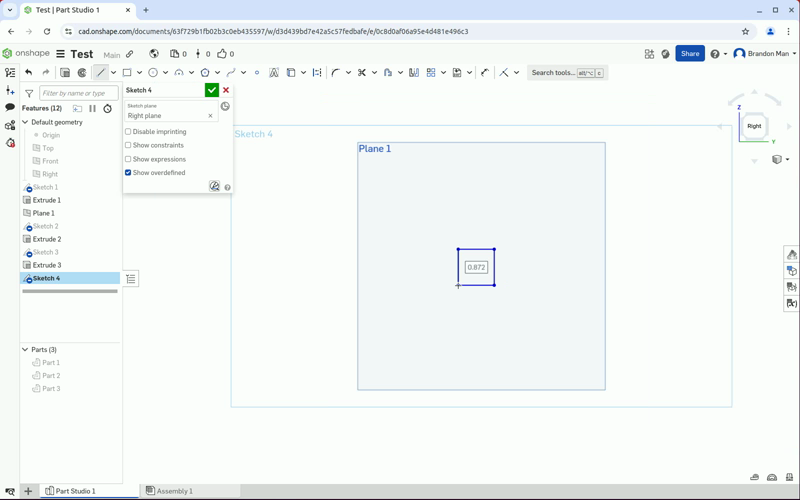
scroll(-6)
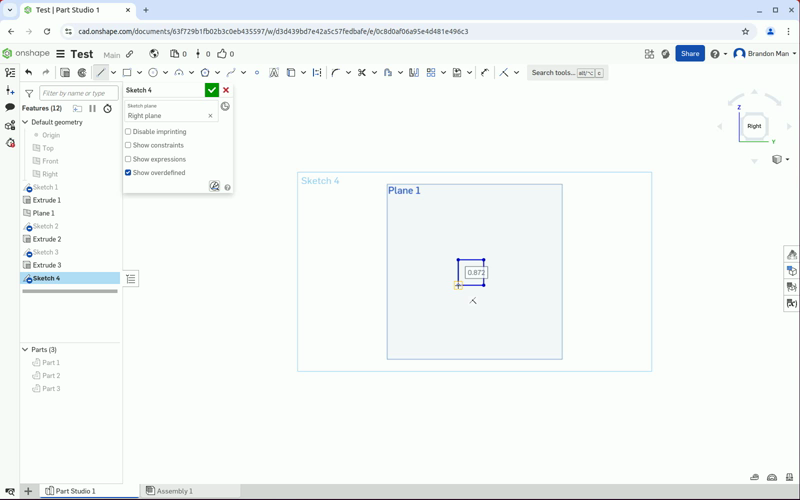
scroll(-6)
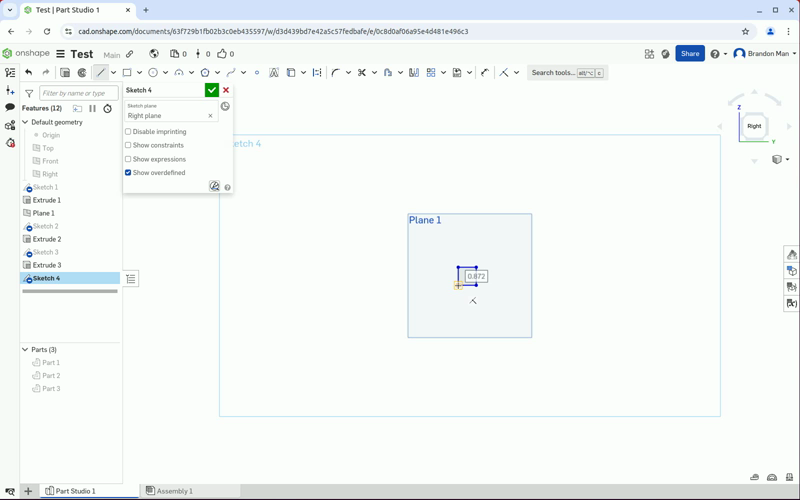
scroll(-6)
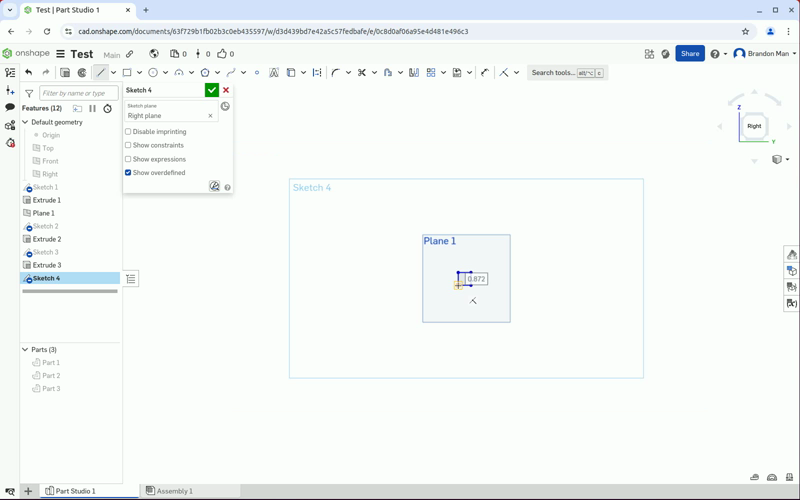
scroll(-6)
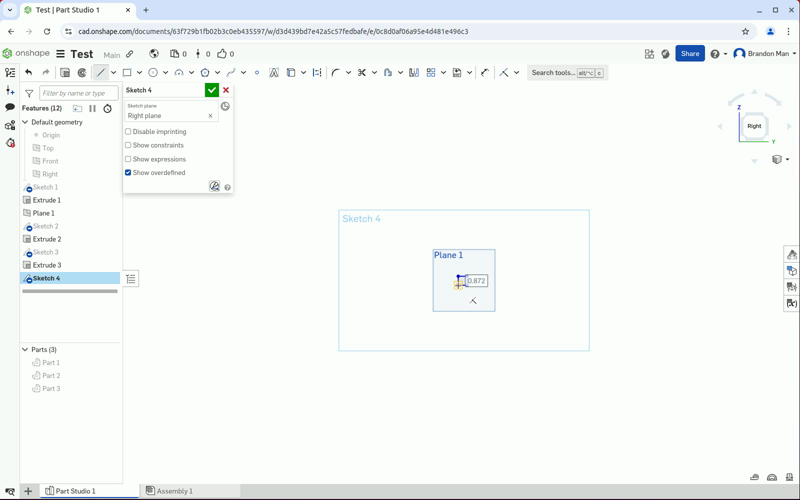
scroll(-6)
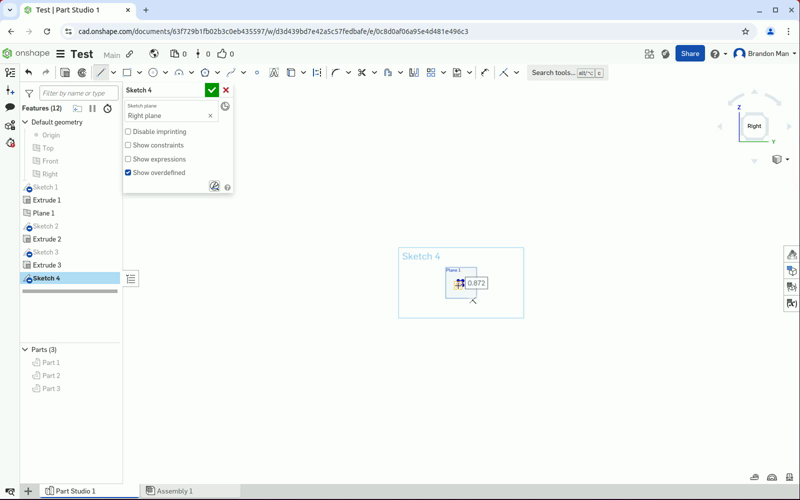
key(esc)
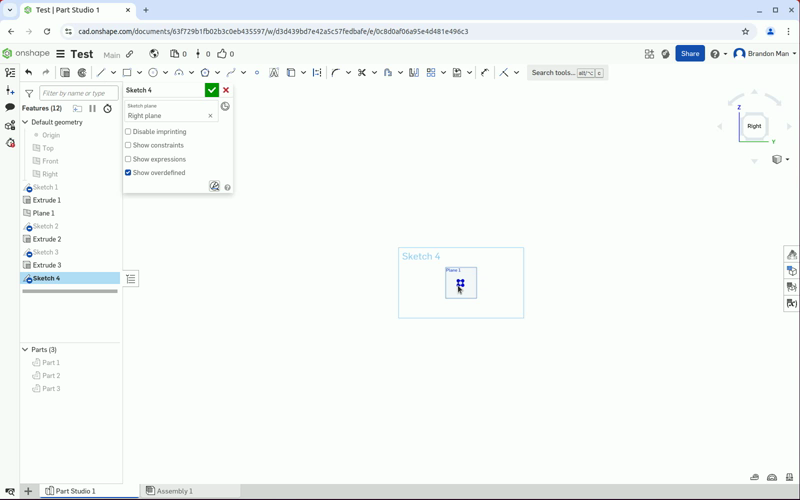
key(l)
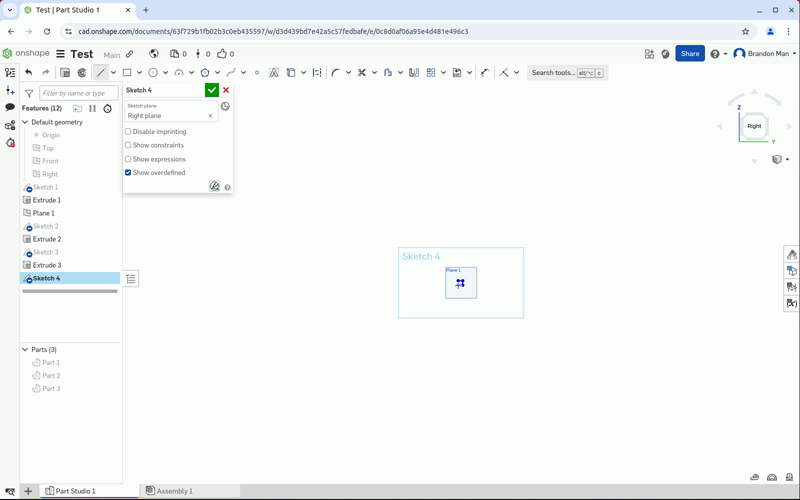
key_down(shift)
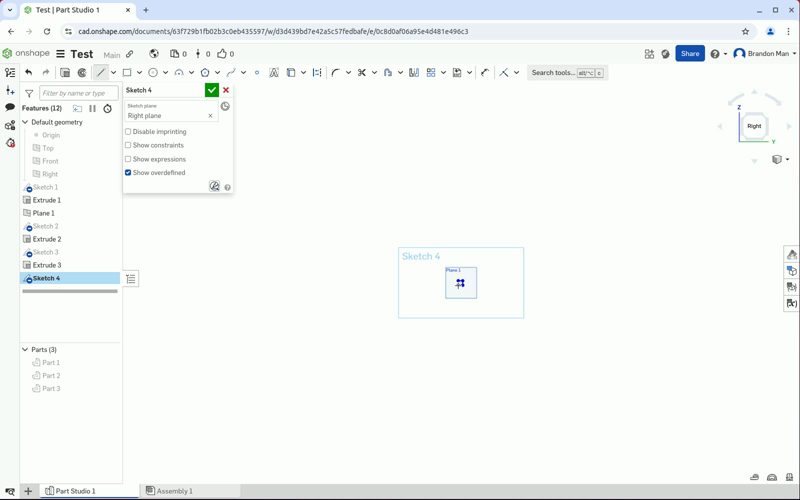
mouse_move(458, 285)
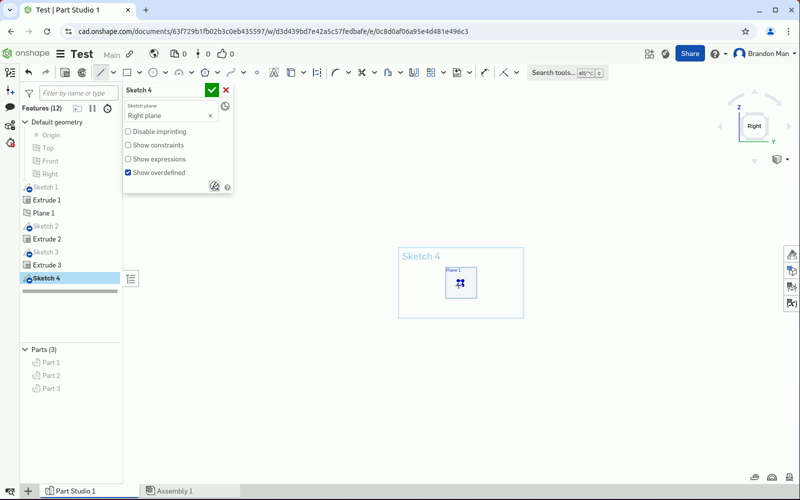
scroll(6)
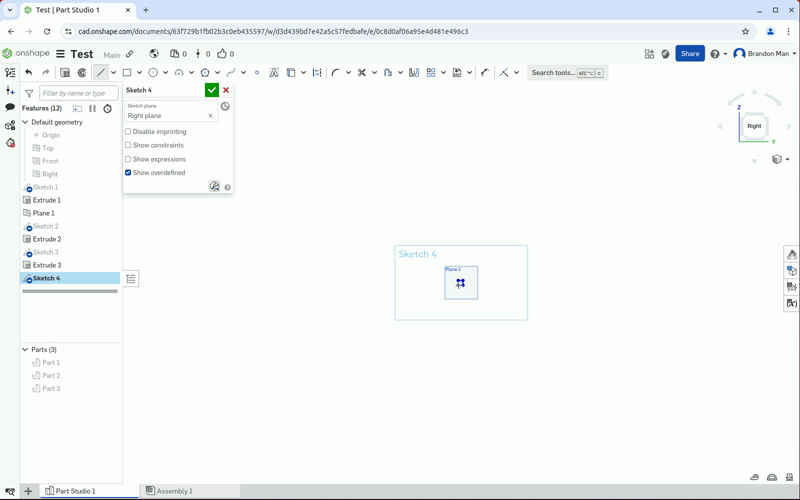
scroll(6)
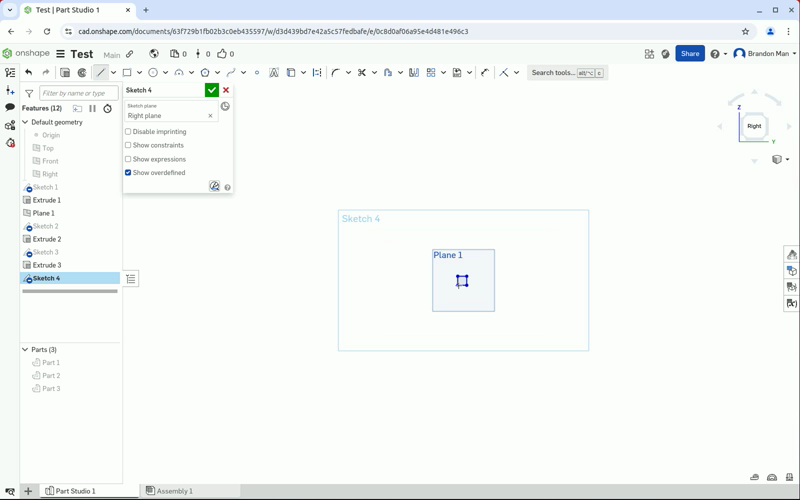
scroll(6)
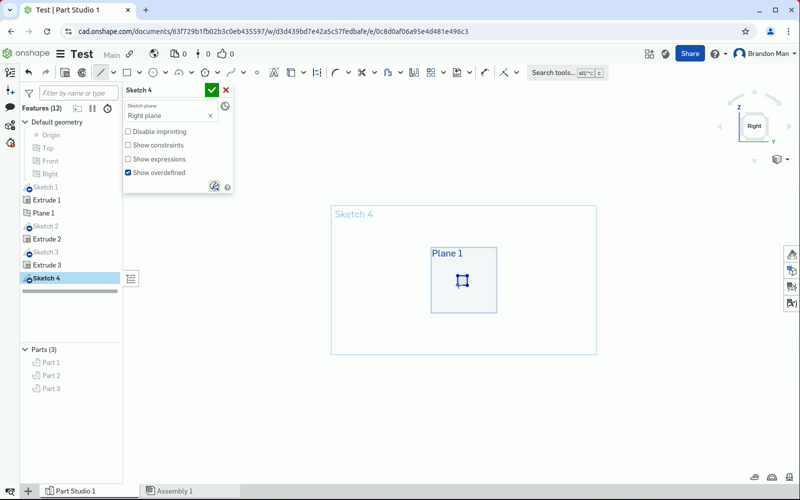
scroll(6)
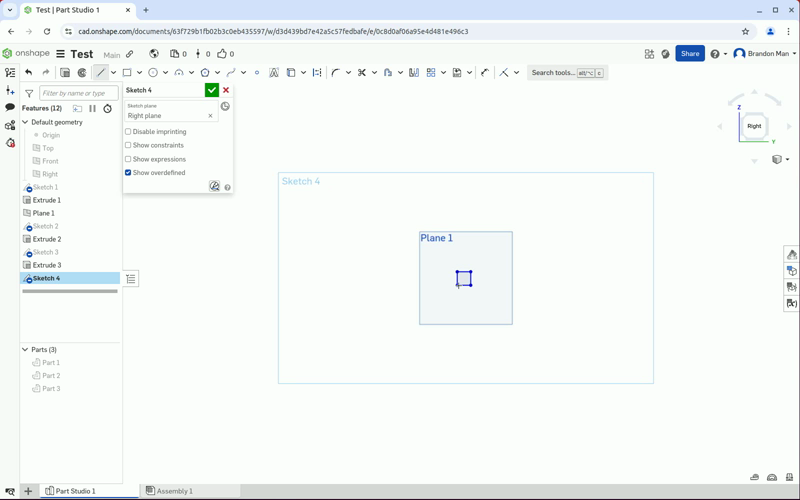
scroll(6)
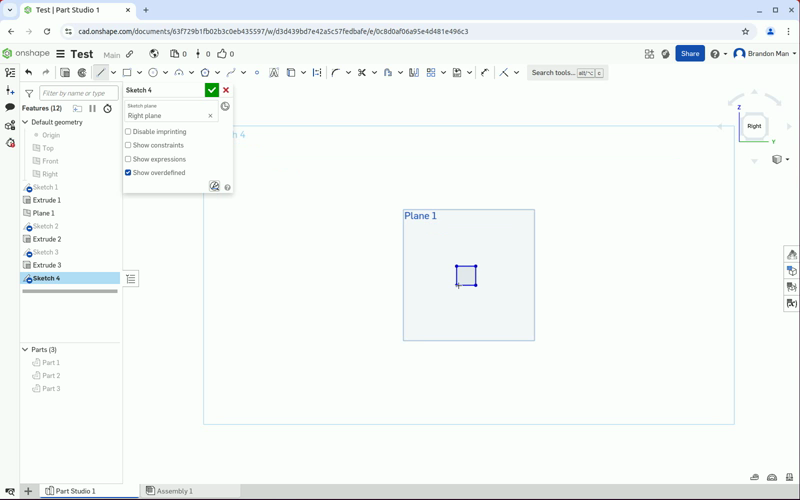
scroll(6)
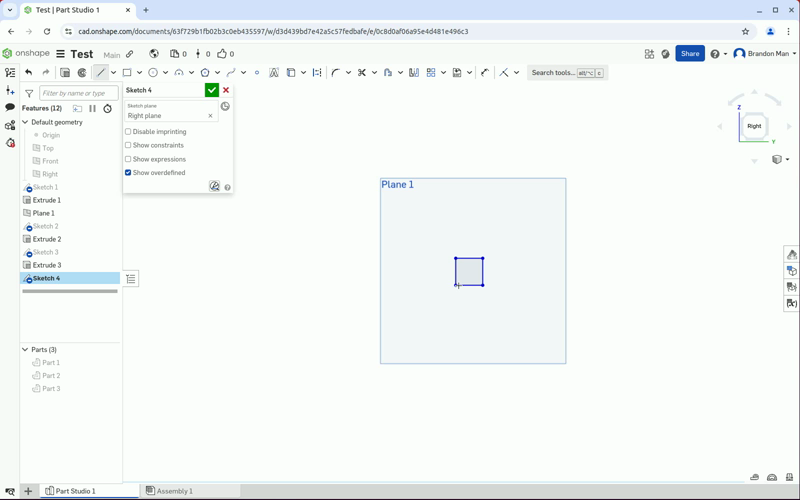
scroll(6)
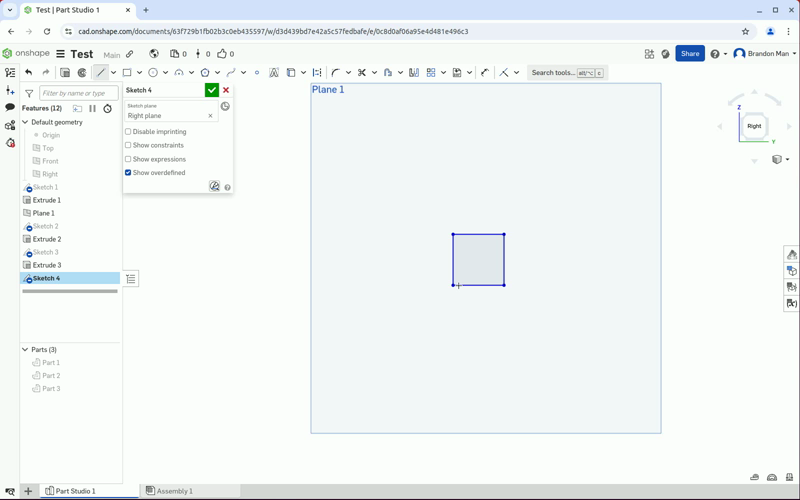
click(458, 285)
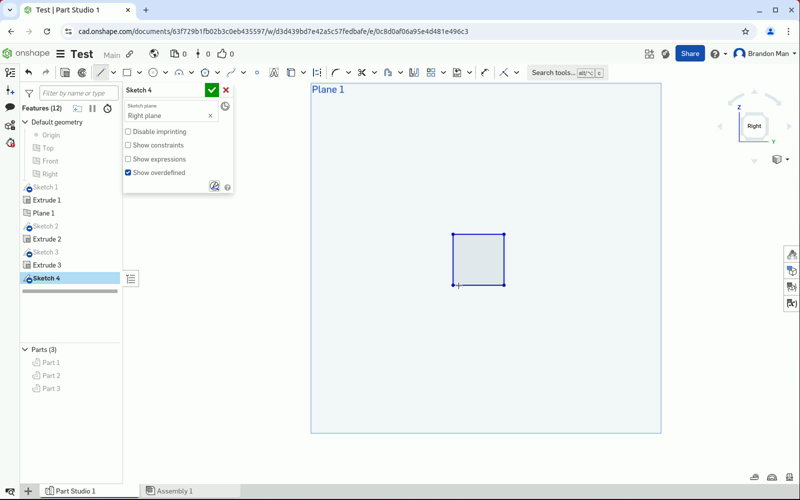
scroll(-6)
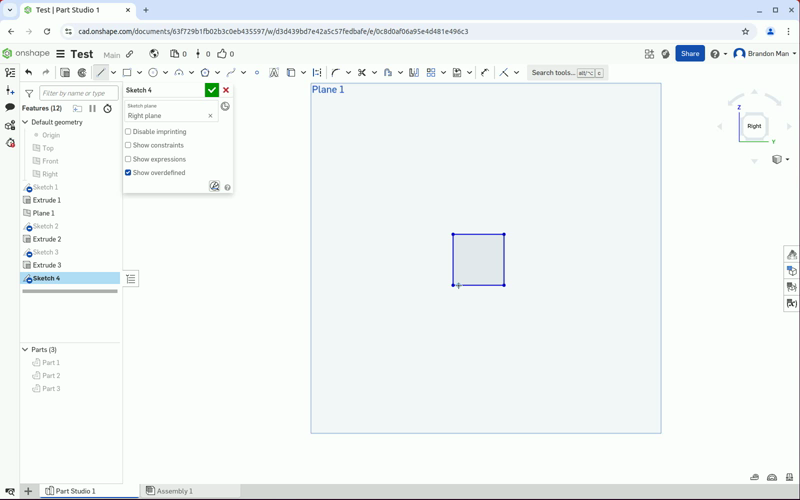
scroll(-6)
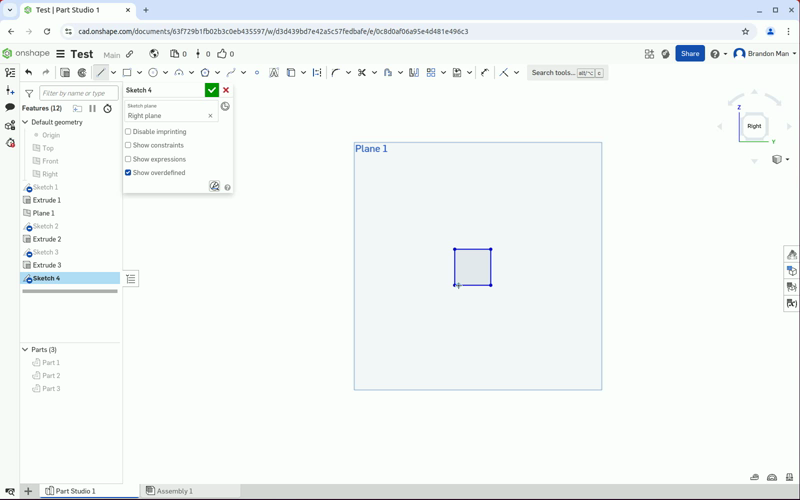
scroll(-6)
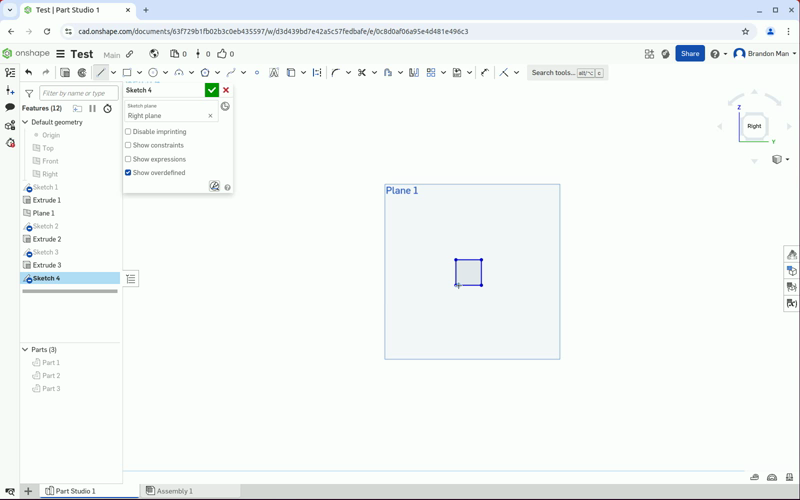
scroll(-6)
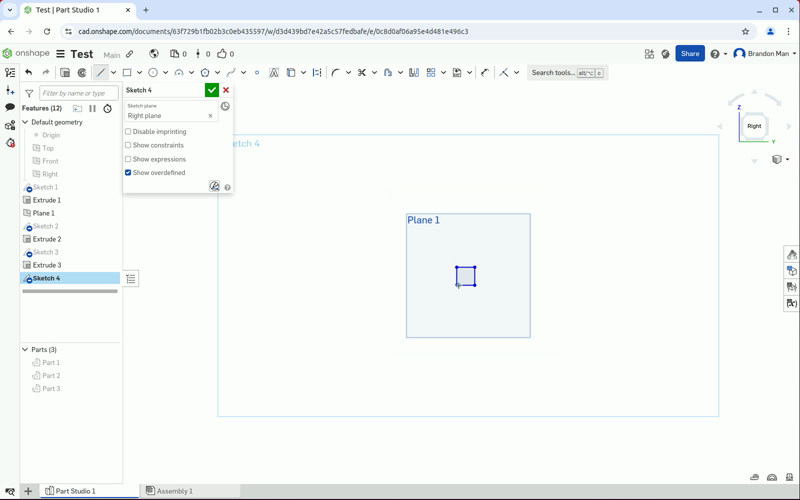
scroll(-6)
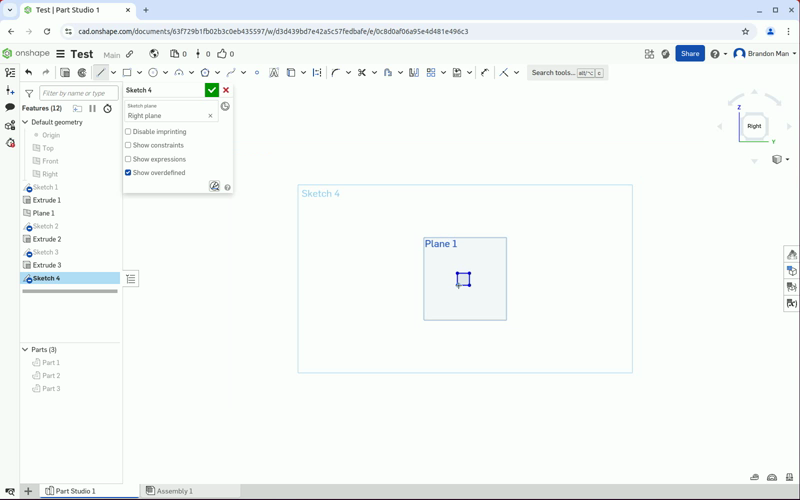
scroll(-6)
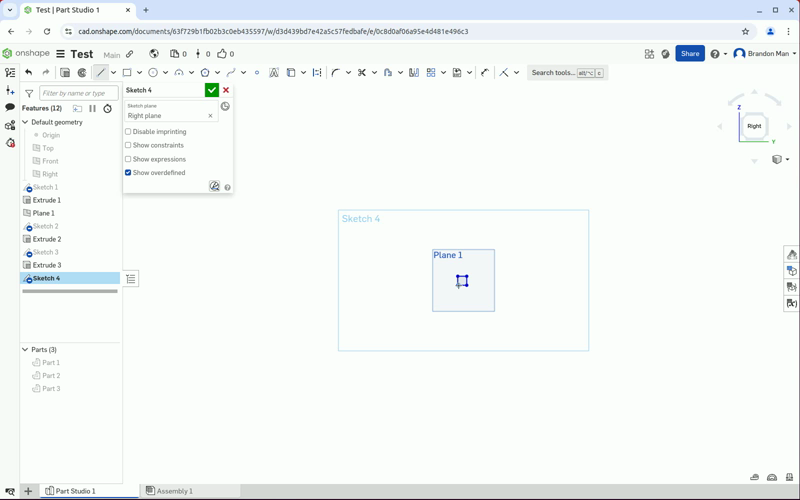
scroll(-6)
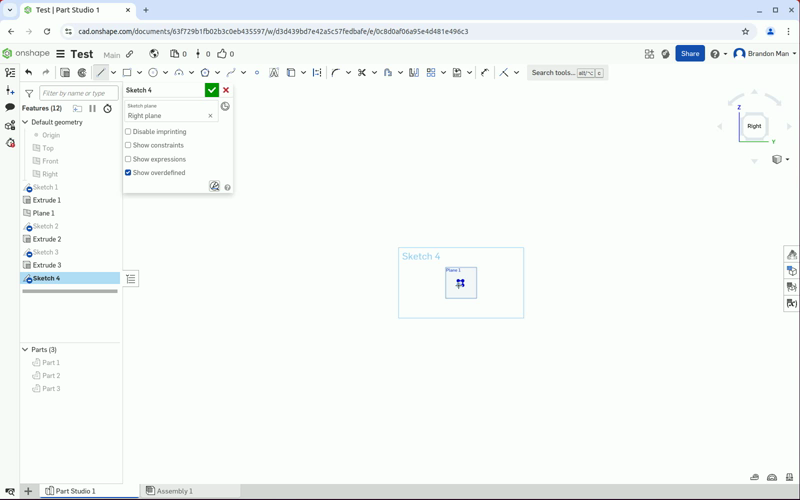
key_up(shift)
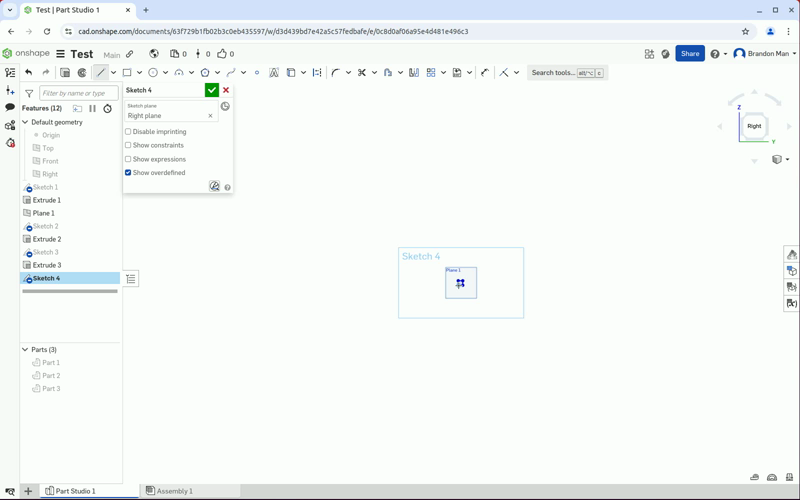
key_down(shift)
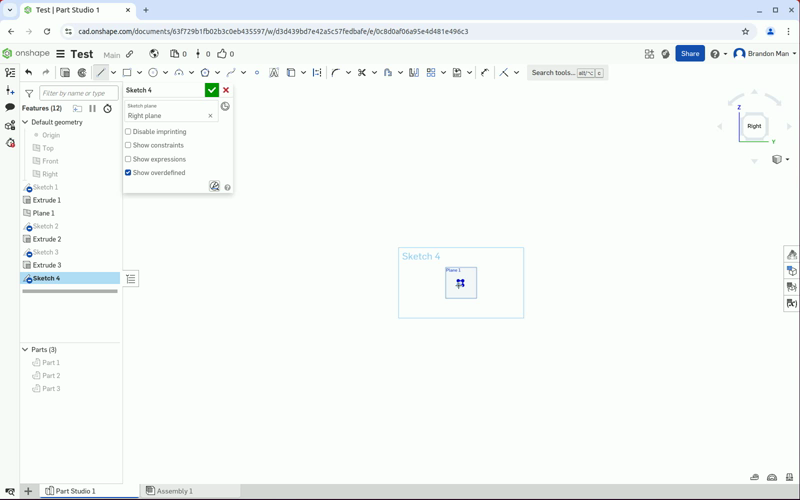
mouse_move(488, 285)
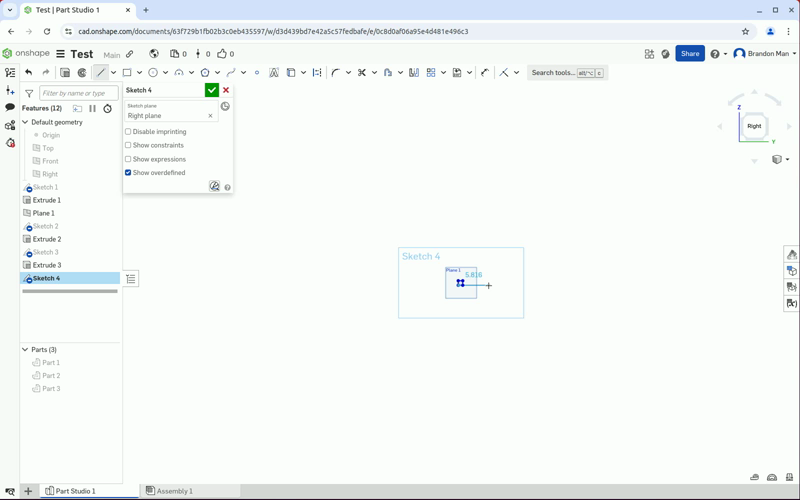
mouse_move(462, 285)
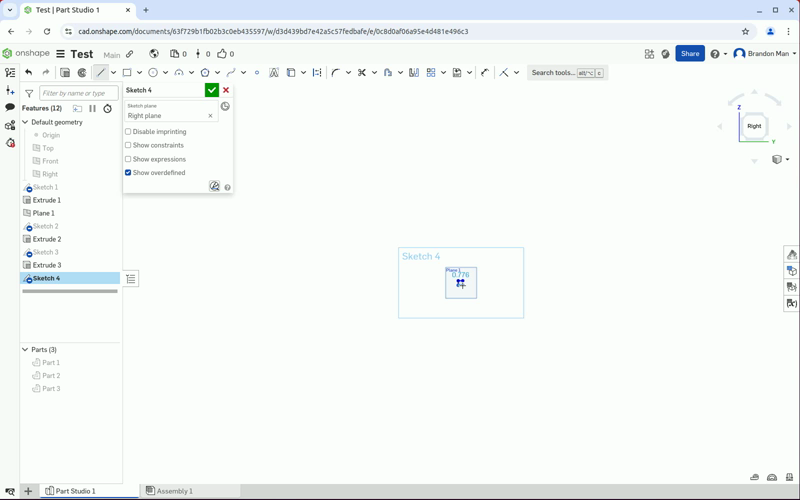
scroll(6)
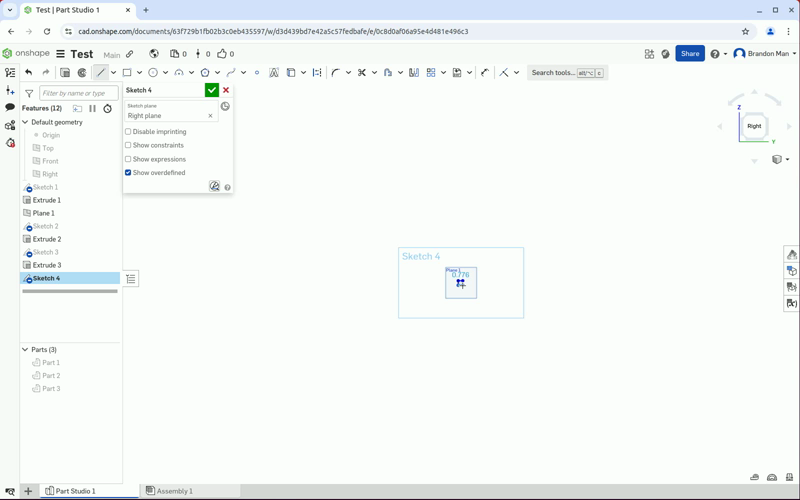
scroll(6)
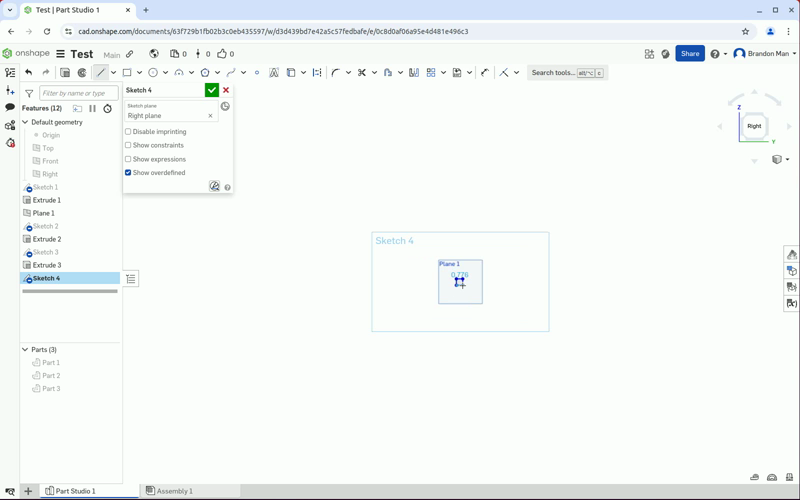
scroll(6)
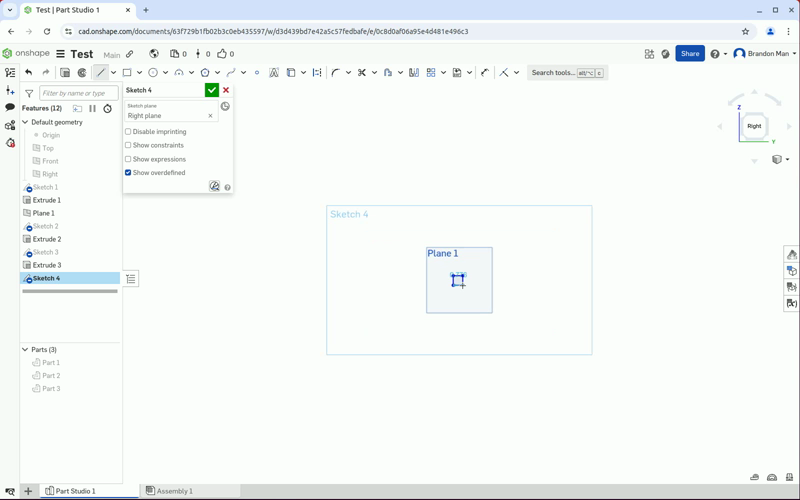
scroll(6)
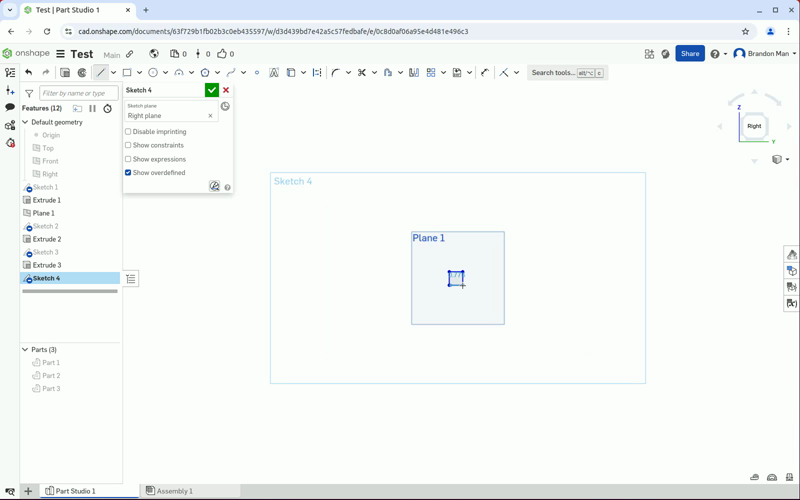
scroll(6)
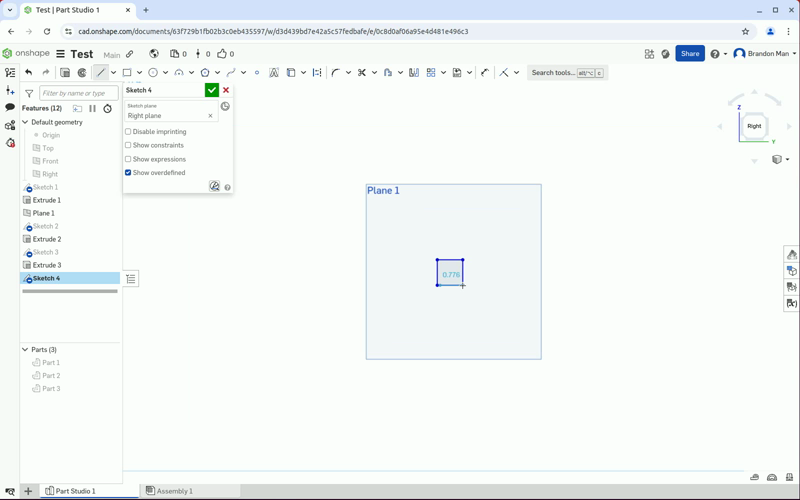
scroll(6)
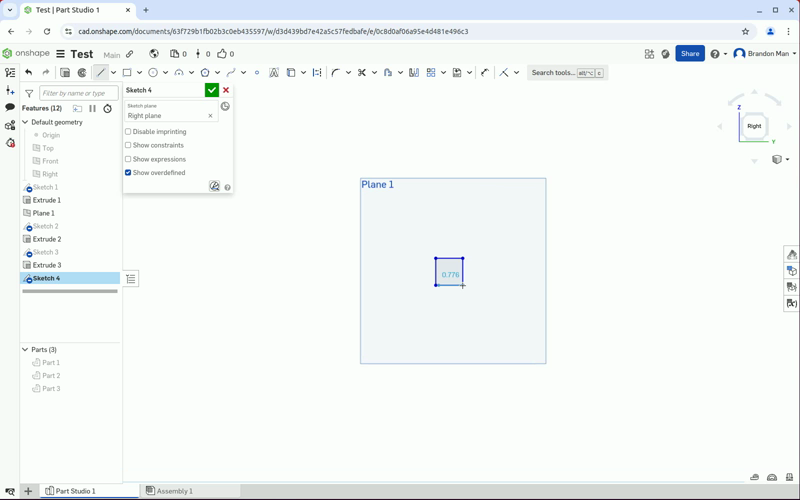
scroll(6)
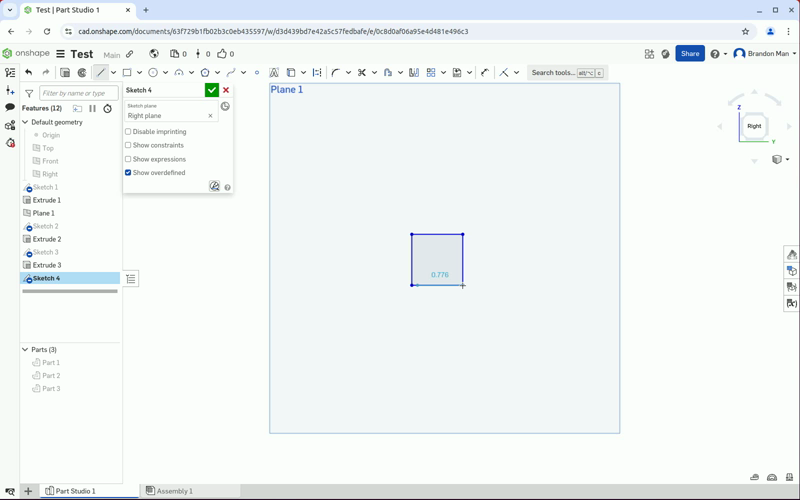
click(462, 285)
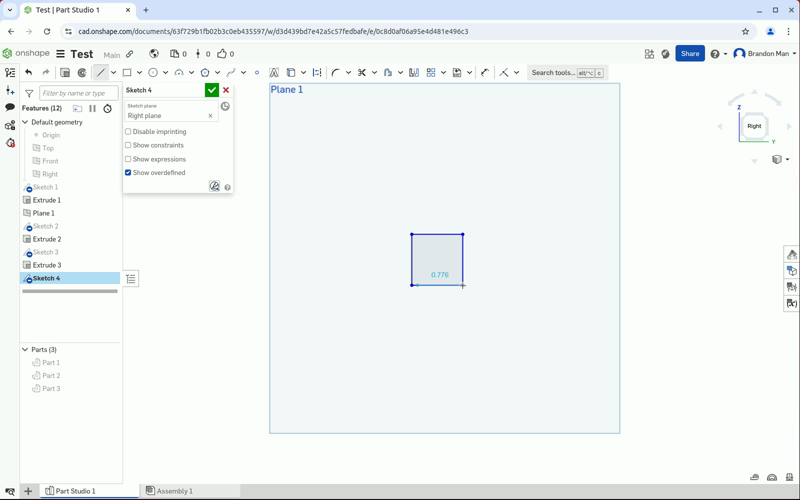
scroll(-6)
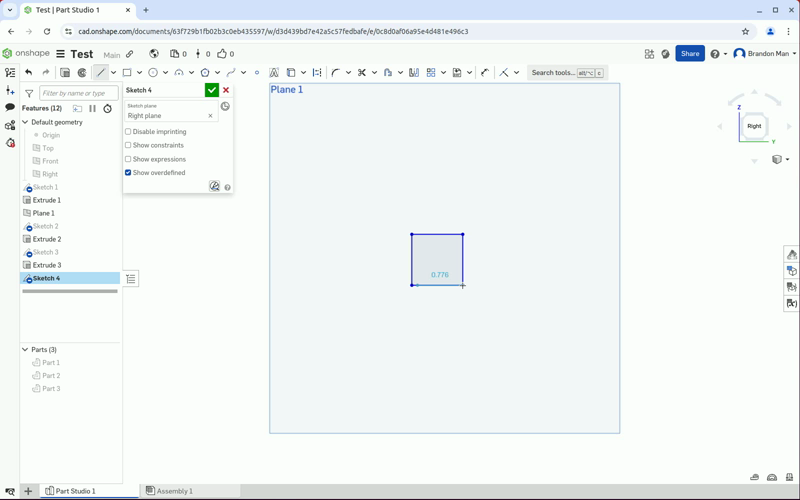
scroll(-6)
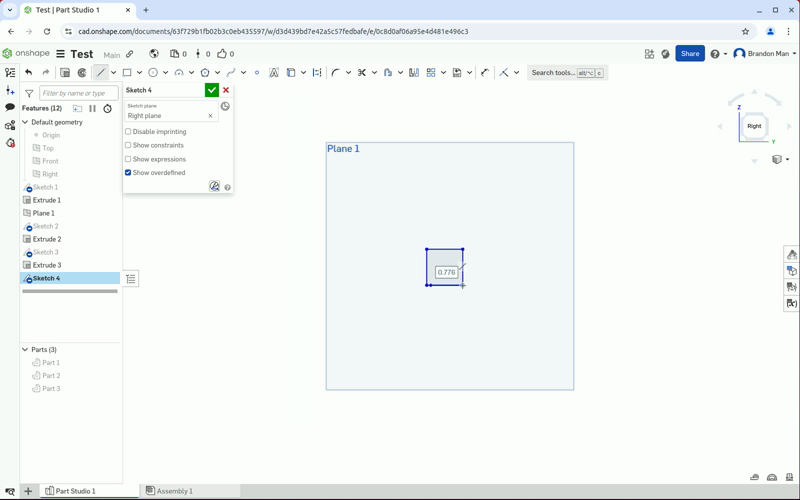
scroll(-6)
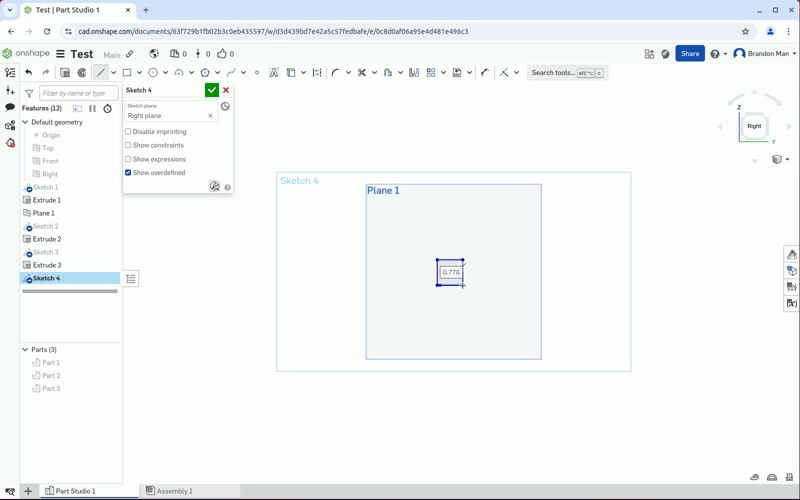
scroll(-6)
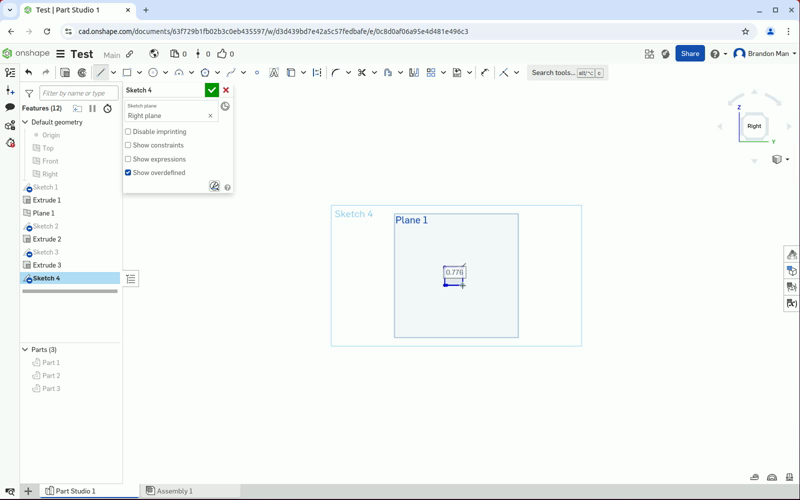
scroll(-6)
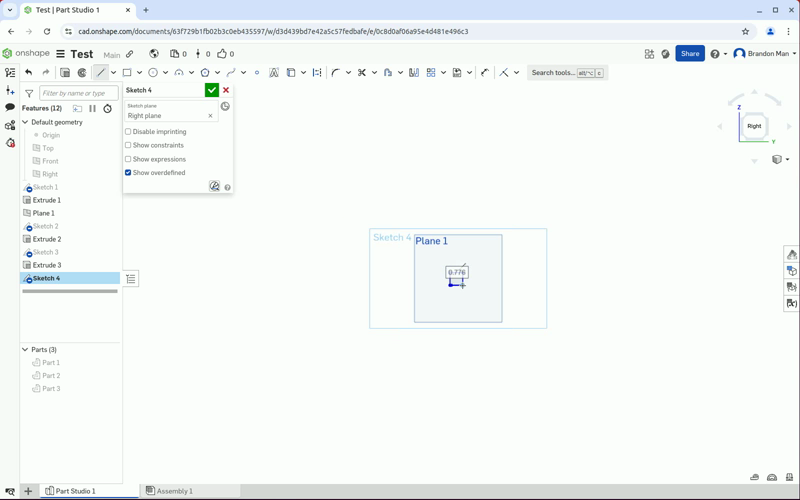
scroll(-6)
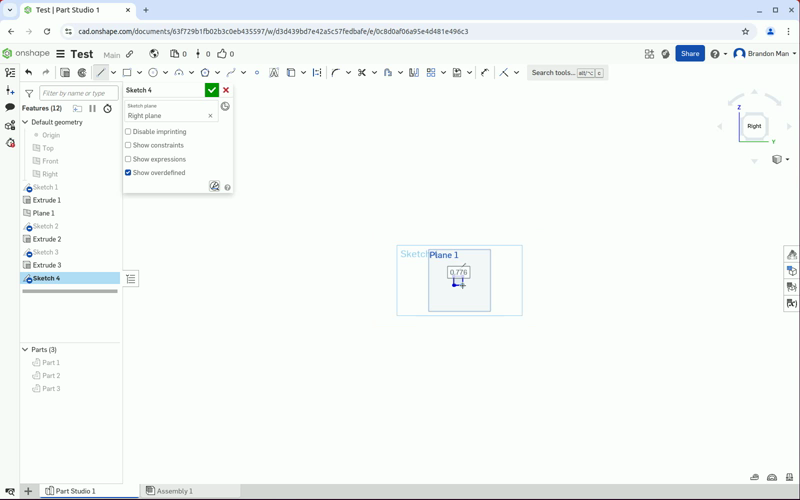
scroll(-6)
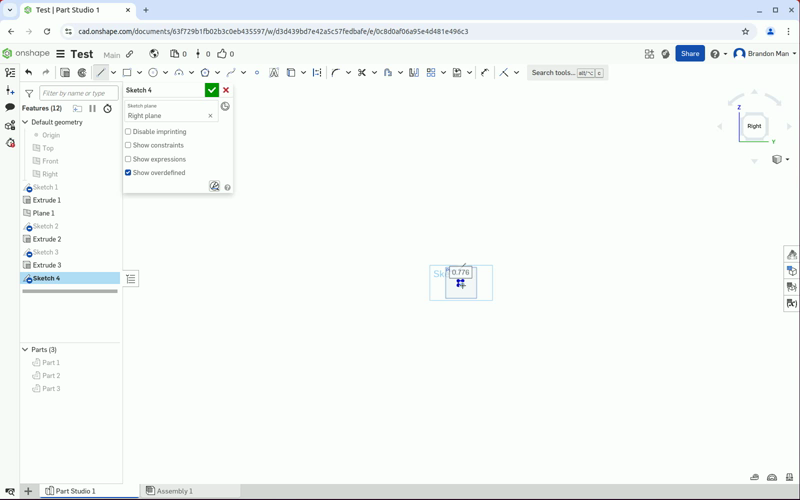
key_up(shift)
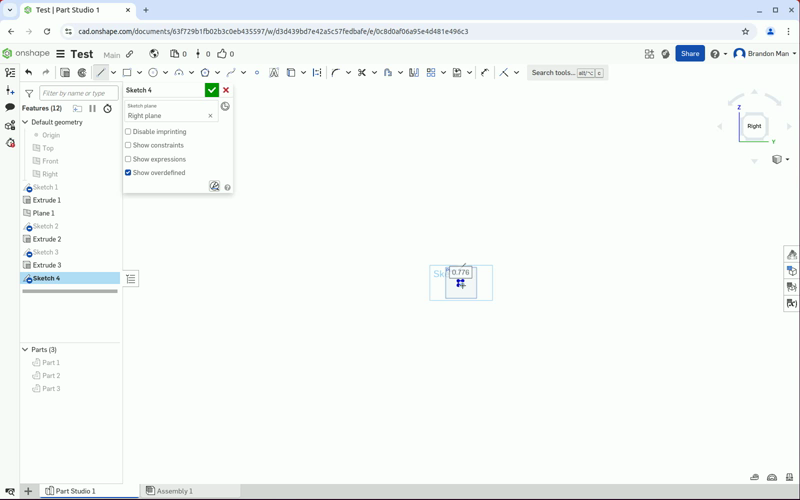
key_down(shift)
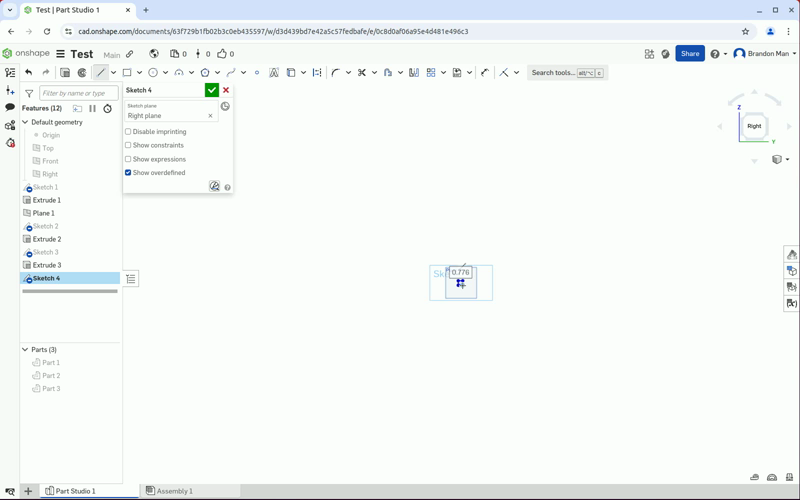
mouse_move(492, 285)
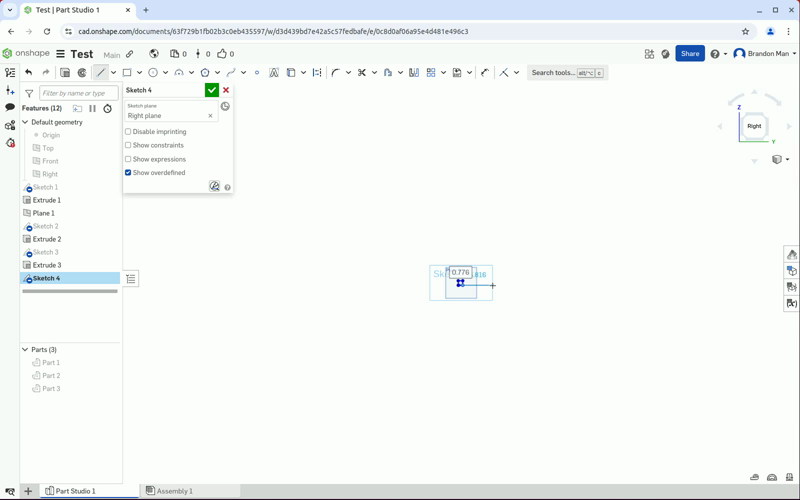
mouse_move(462, 280)
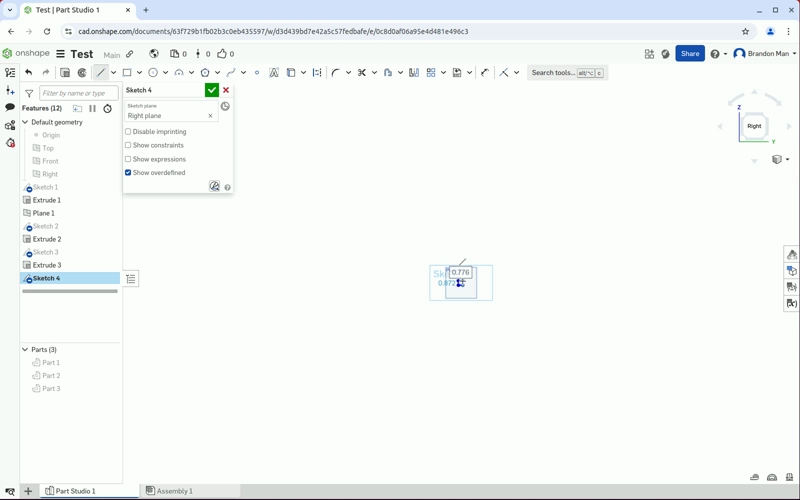
scroll(6)
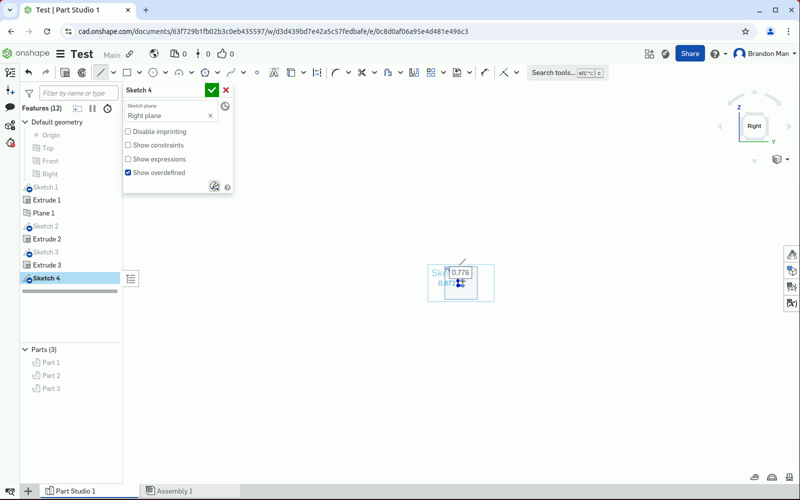
scroll(6)
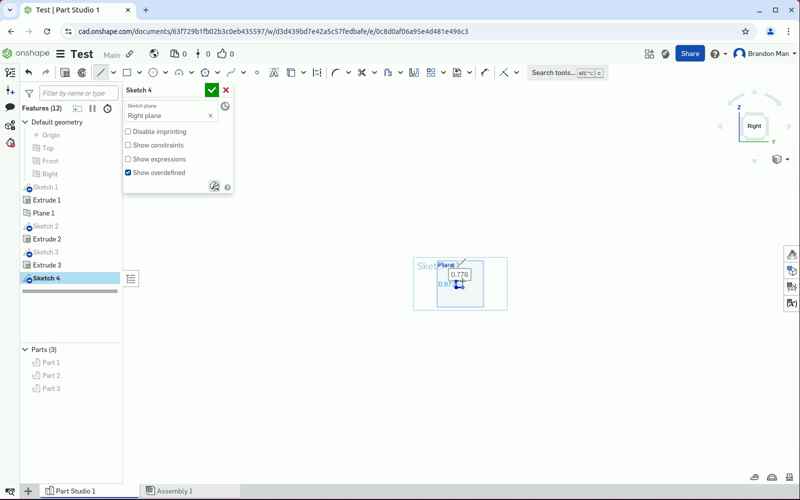
scroll(6)
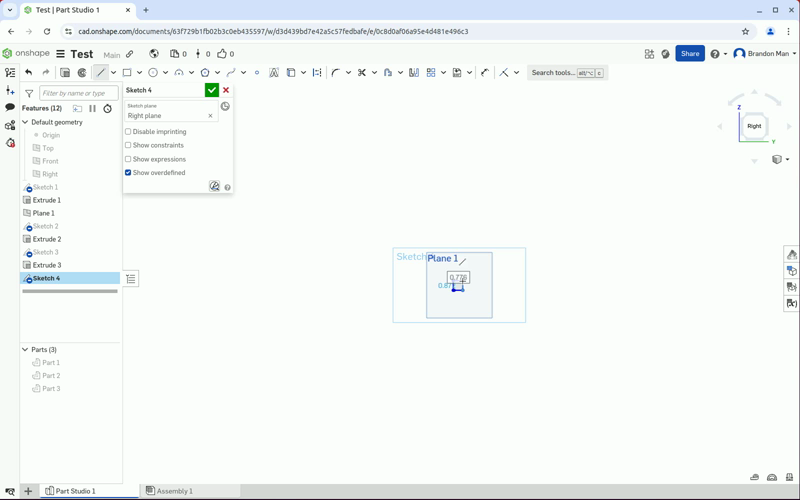
scroll(6)
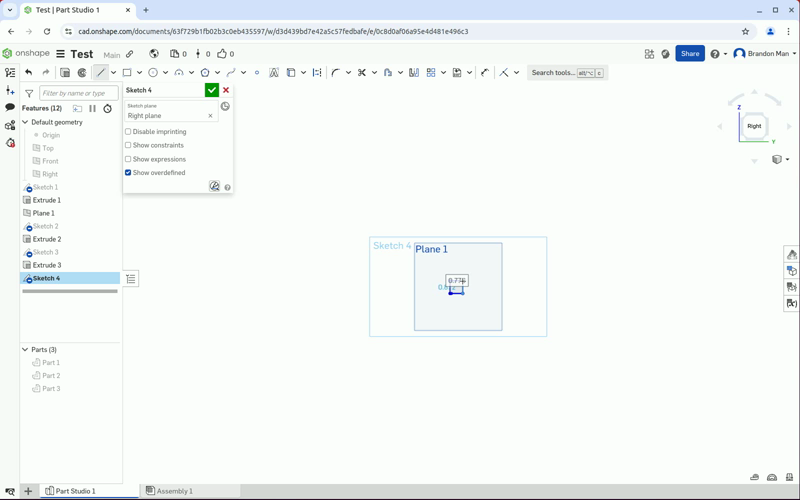
scroll(6)
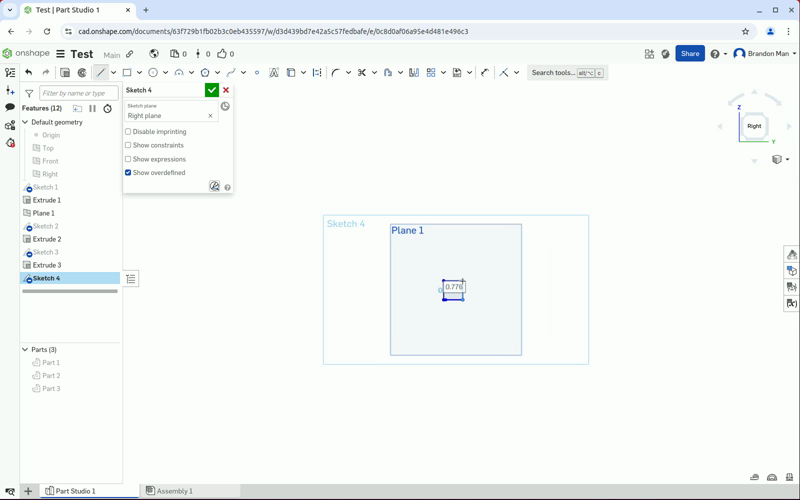
scroll(6)
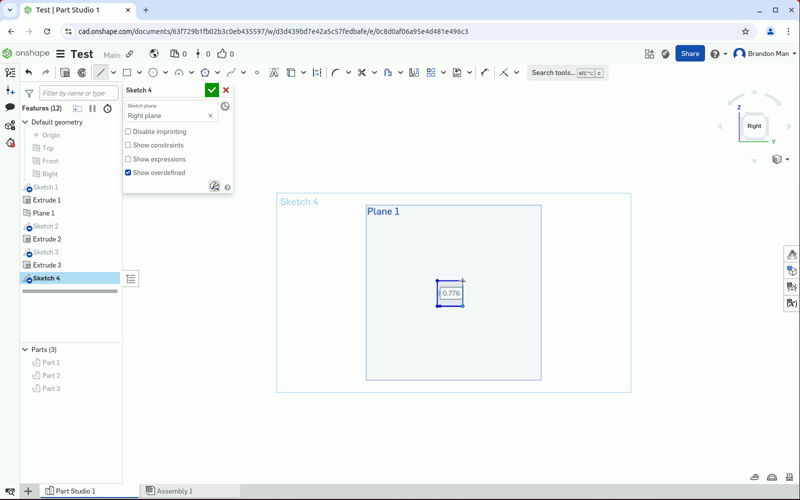
scroll(6)
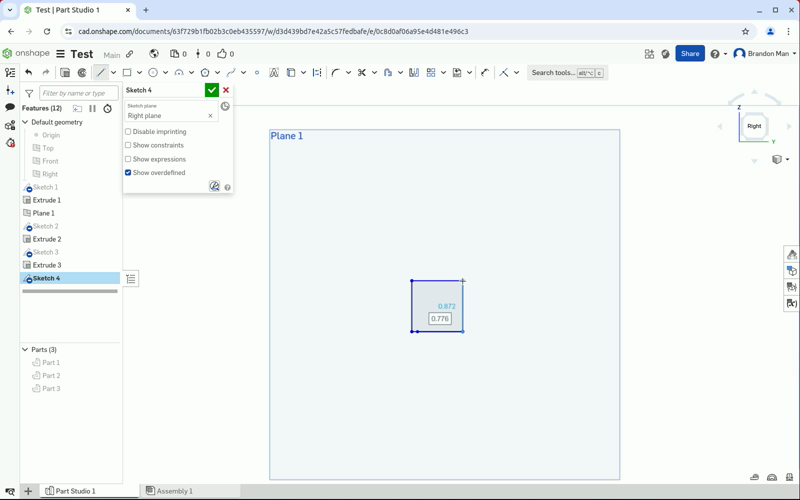
click(462, 280)
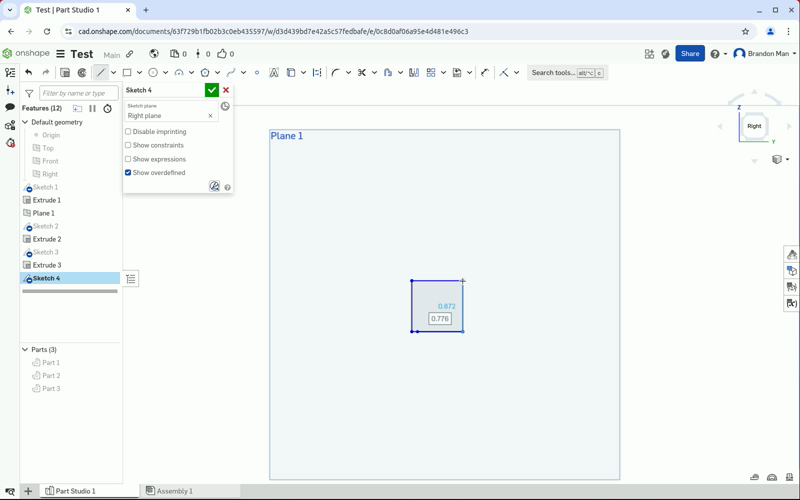
scroll(-6)
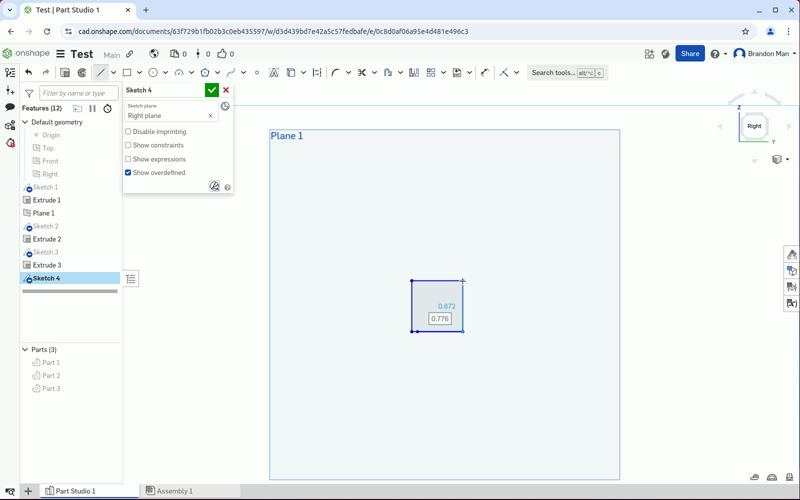
scroll(-6)
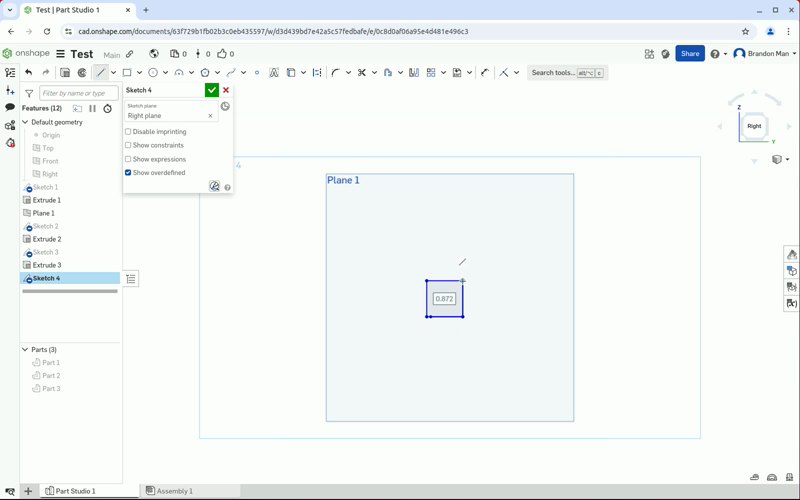
scroll(-6)
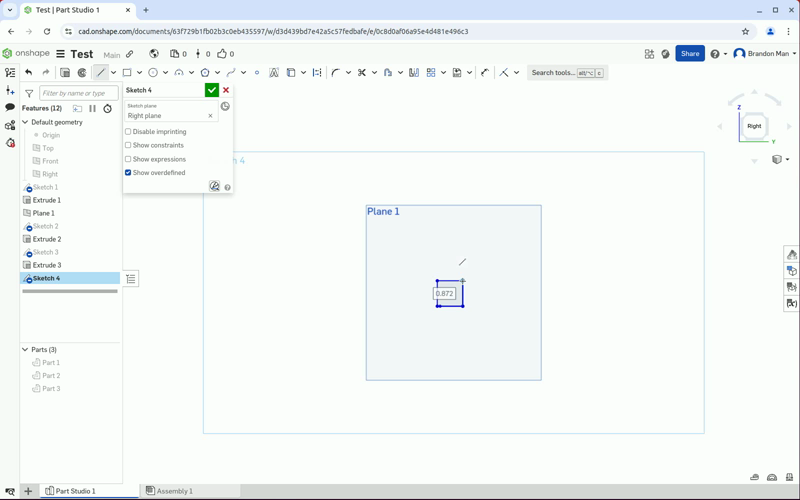
scroll(-6)
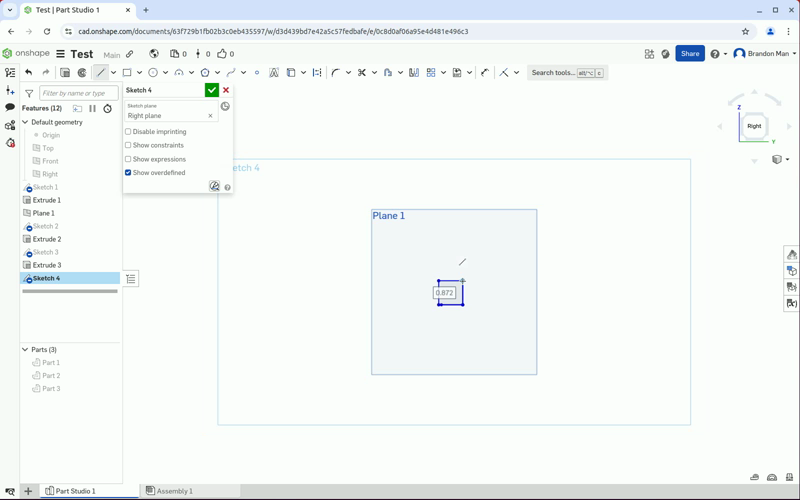
scroll(-6)
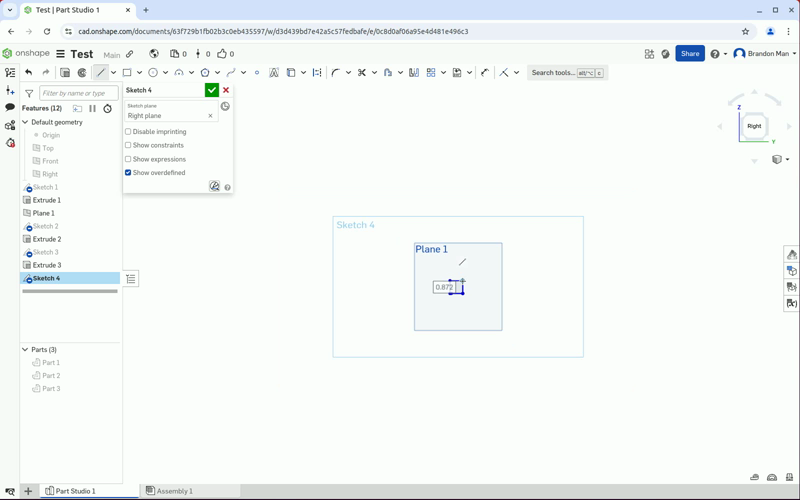
scroll(-6)
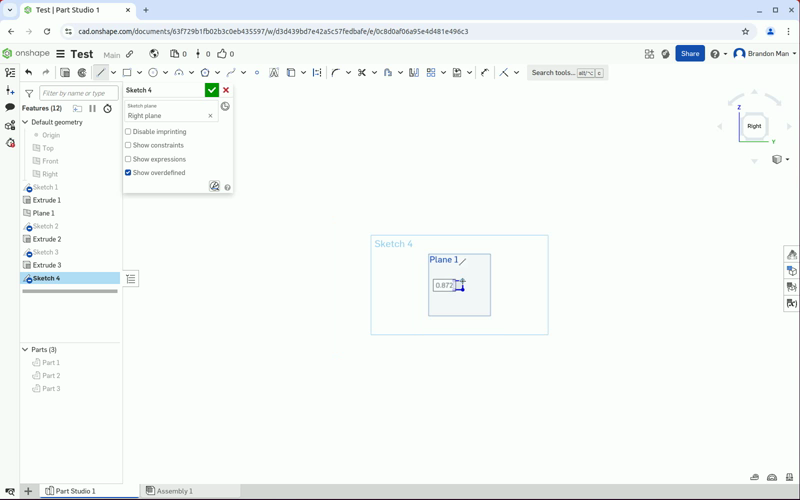
scroll(-6)
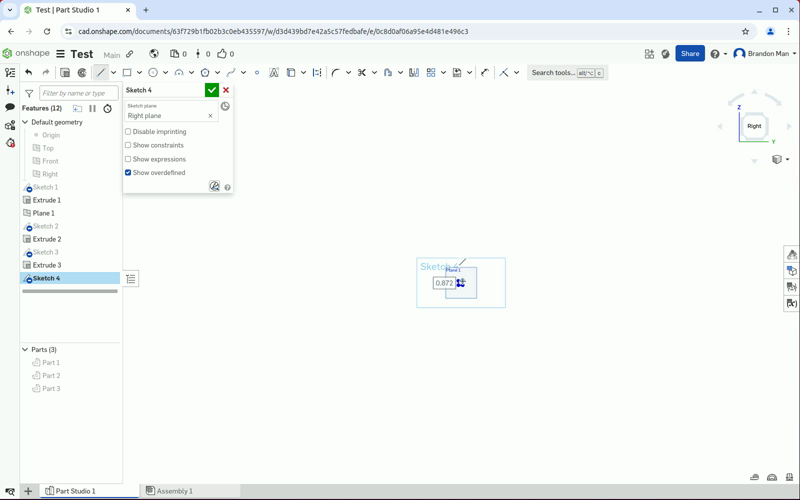
key_up(shift)
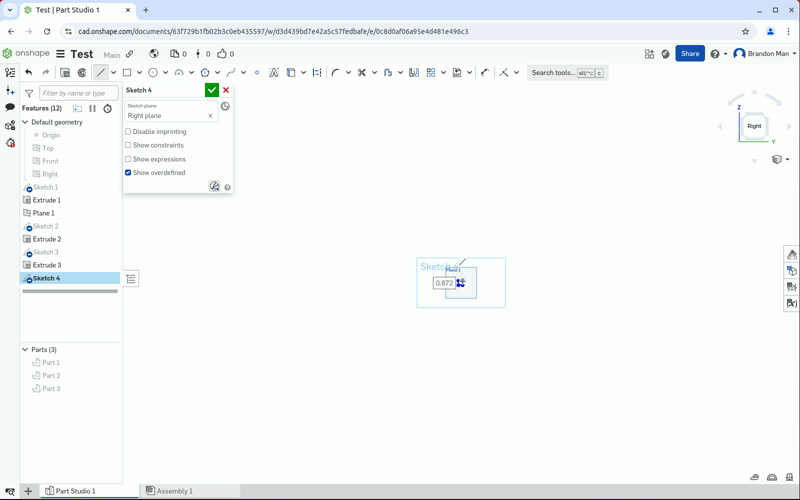
key_down(shift)
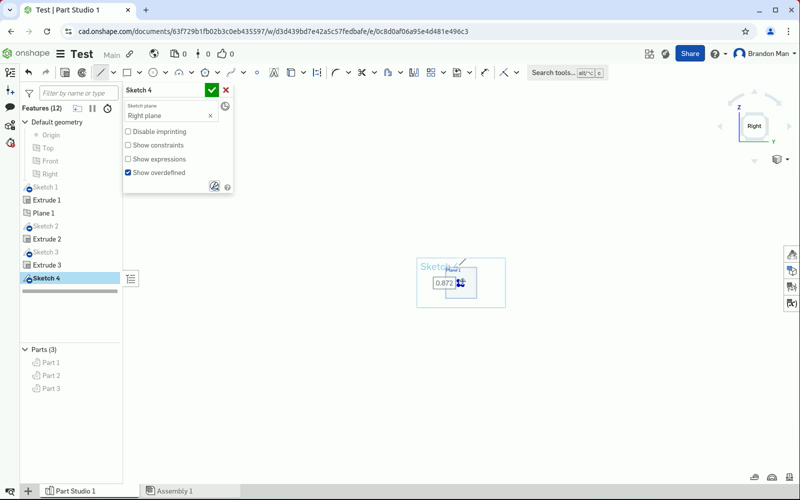
mouse_move(492, 280)
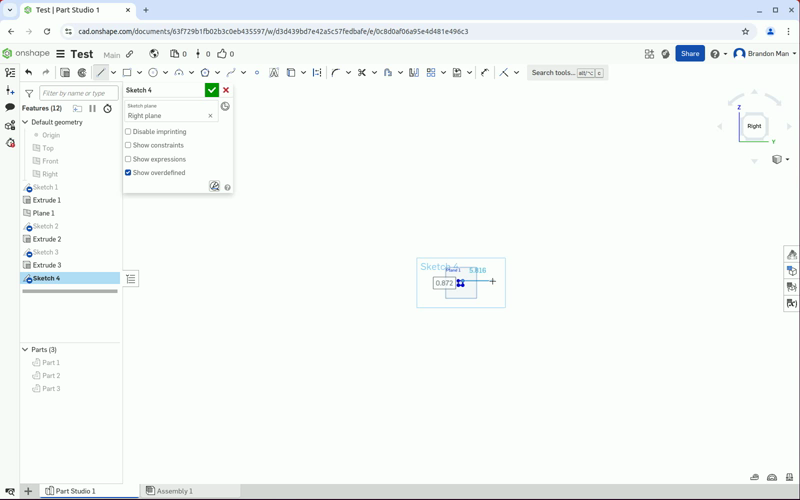
mouse_move(458, 280)
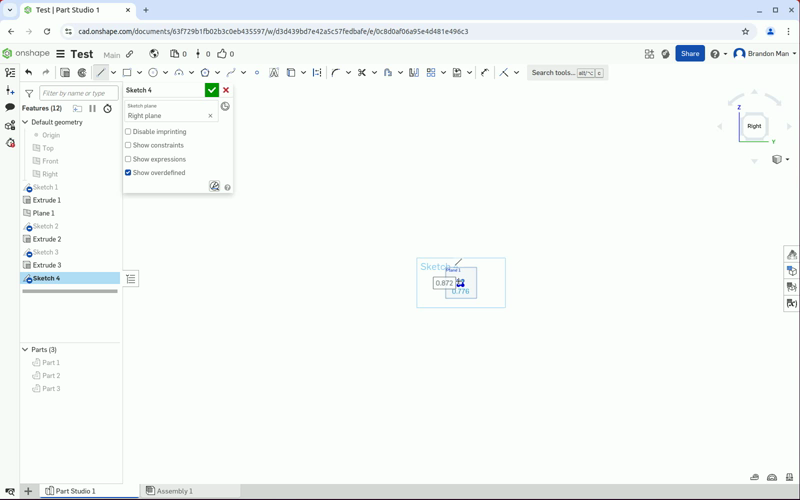
scroll(6)
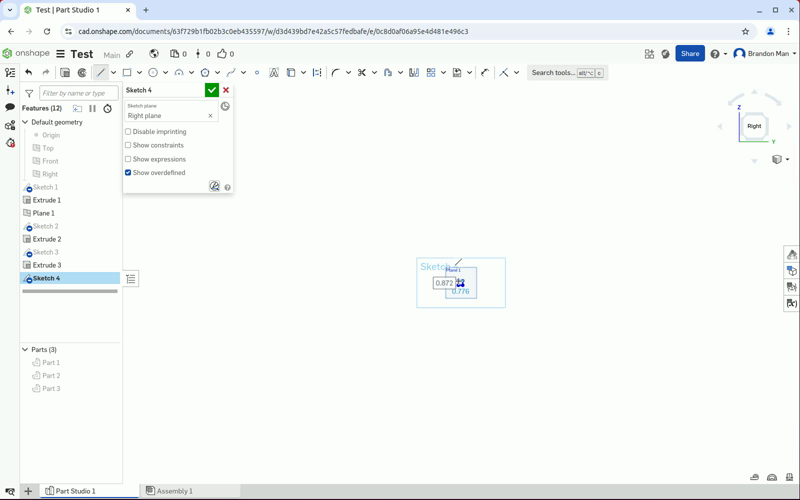
scroll(6)
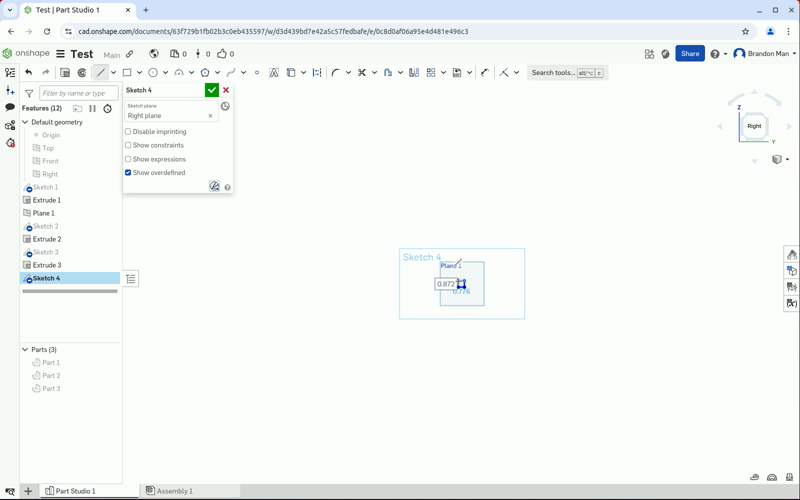
scroll(6)
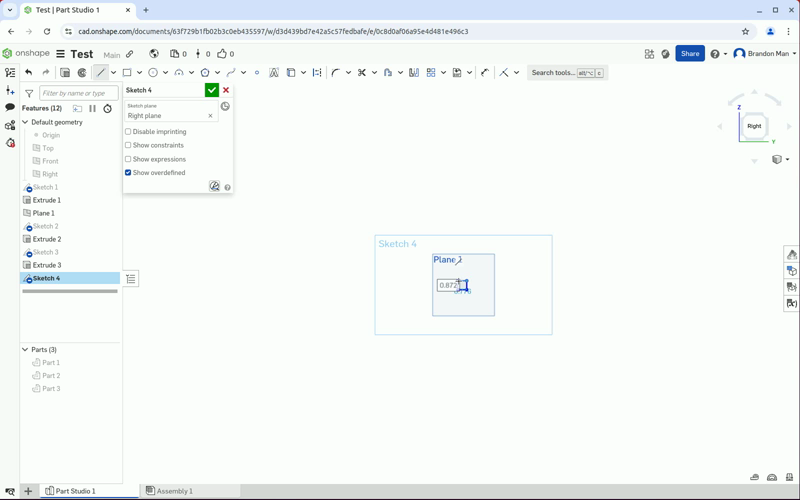
scroll(6)
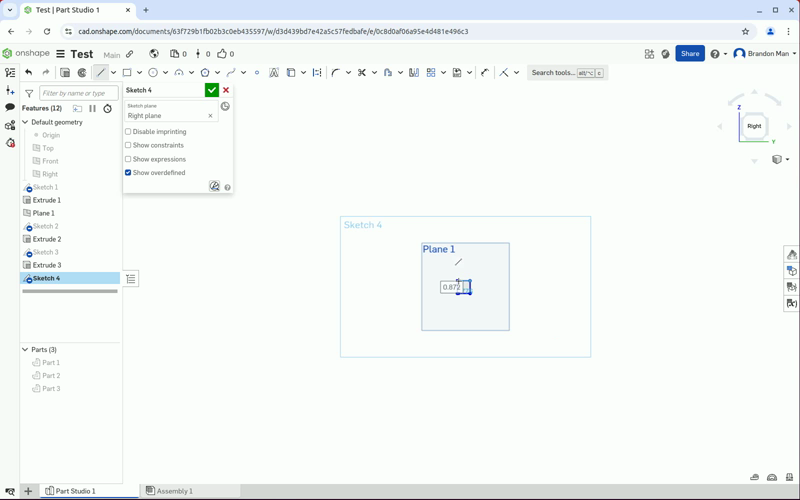
scroll(6)
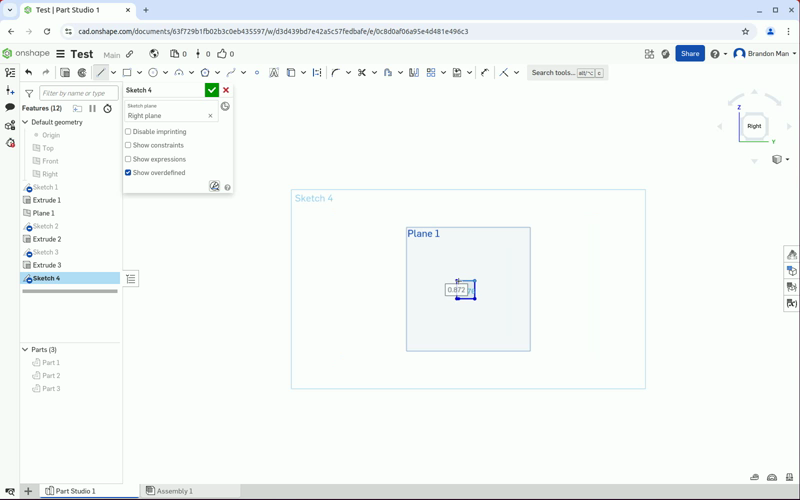
scroll(6)
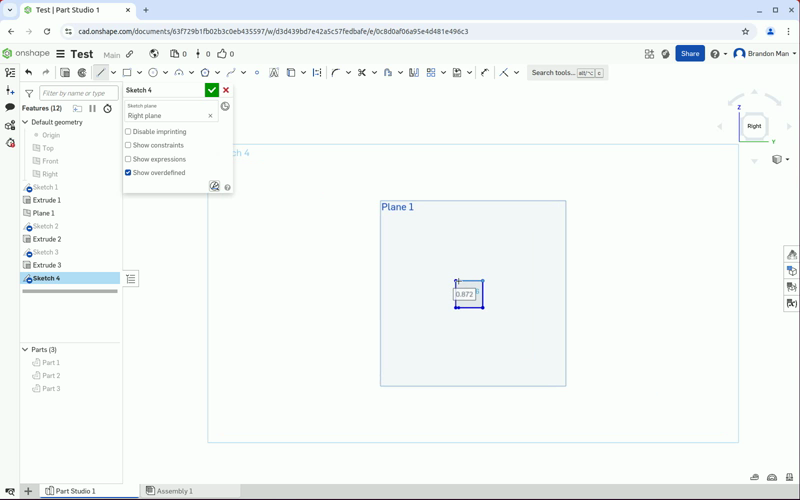
scroll(6)
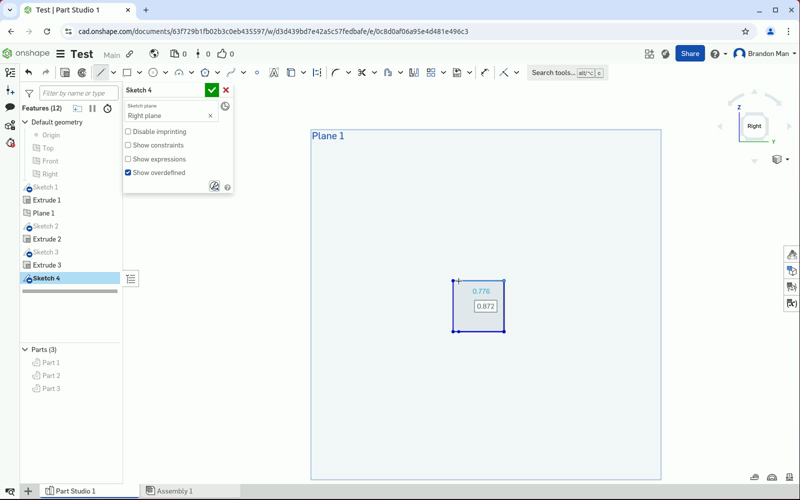
click(458, 280)
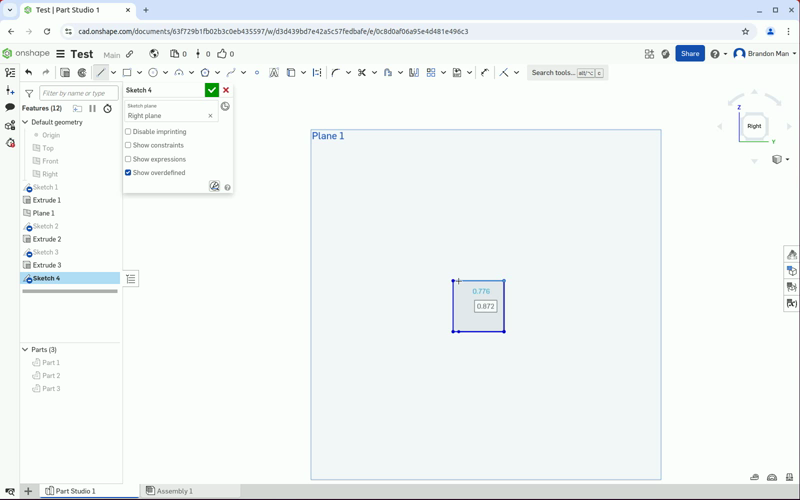
scroll(-6)
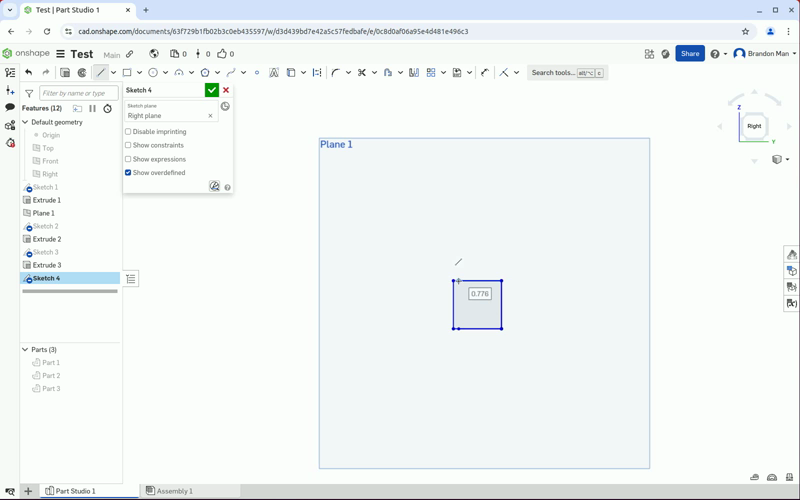
scroll(-6)
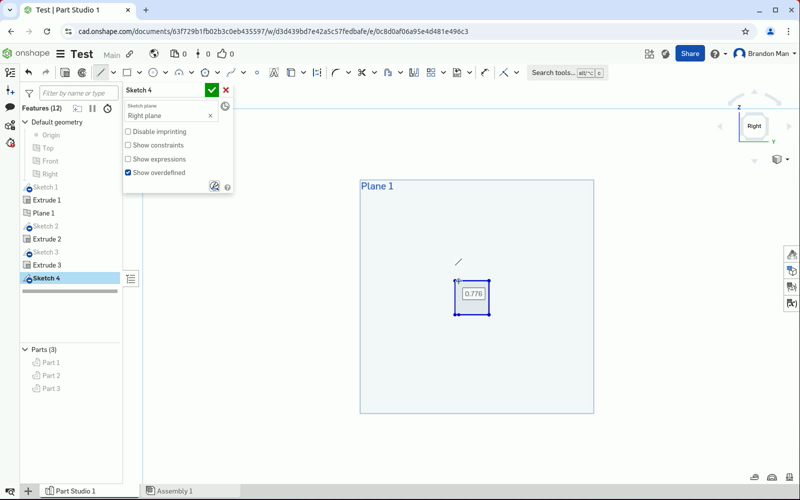
scroll(-6)
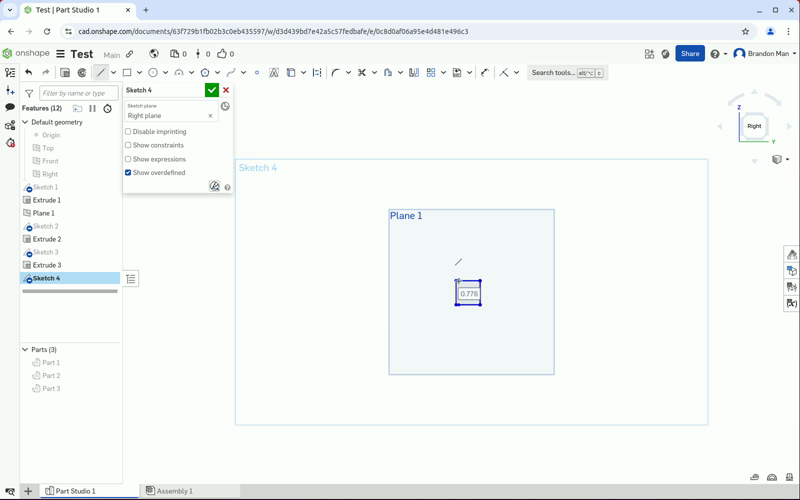
scroll(-6)
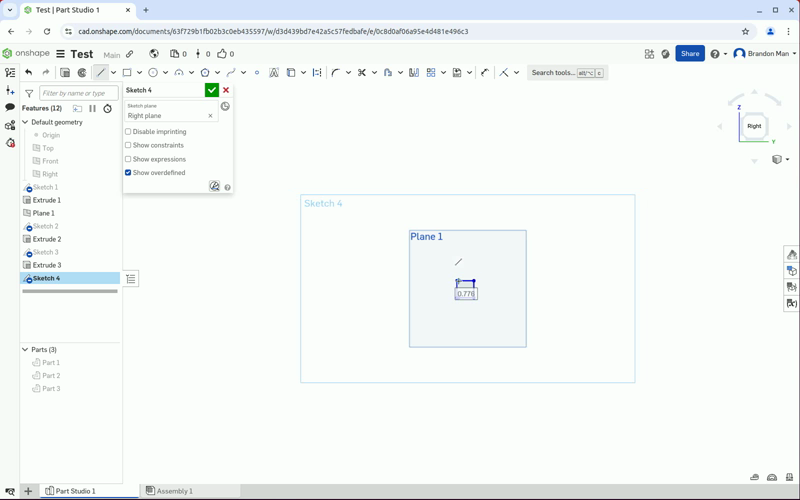
scroll(-6)
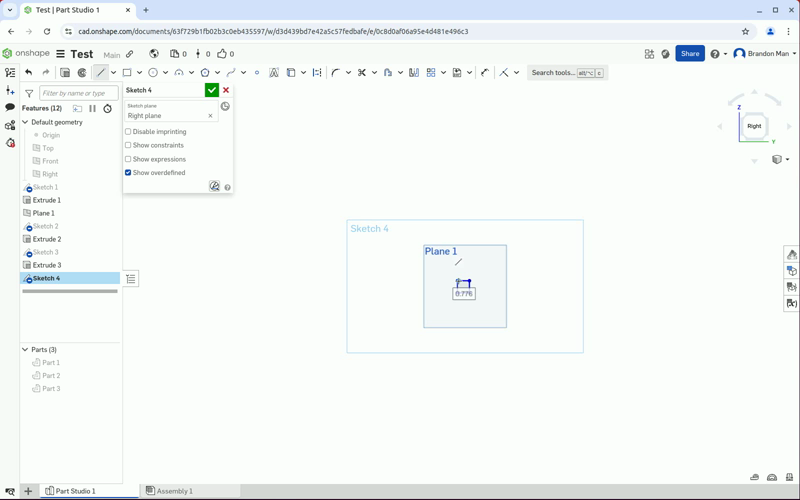
scroll(-6)
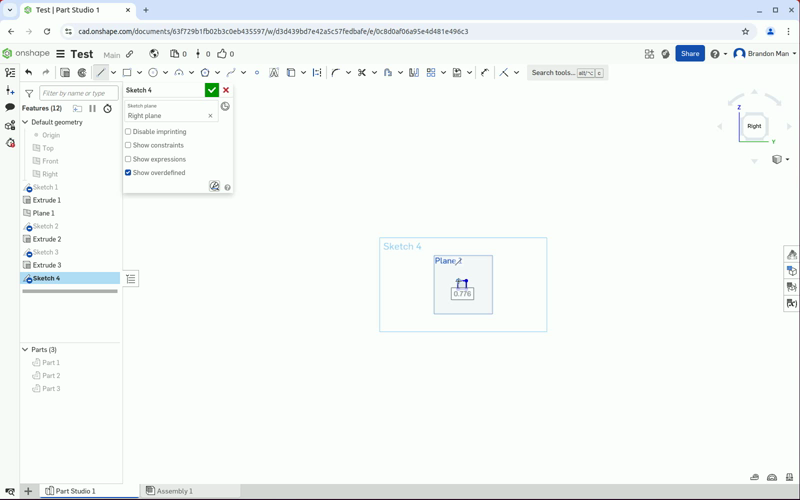
scroll(-6)
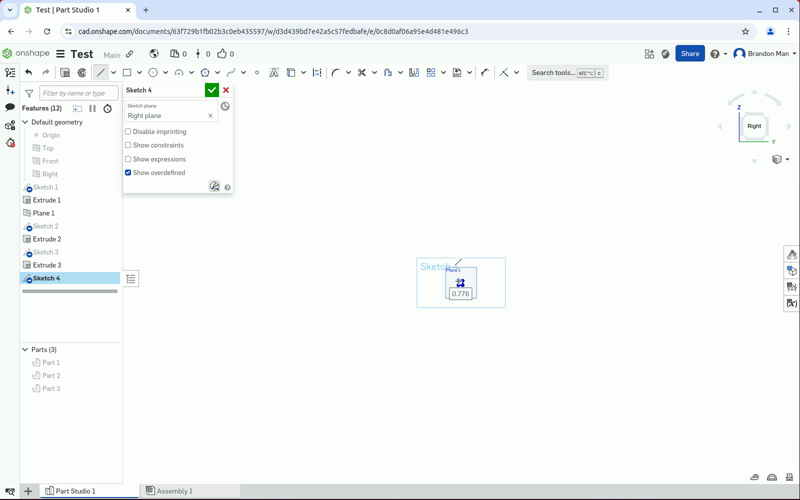
key_up(shift)
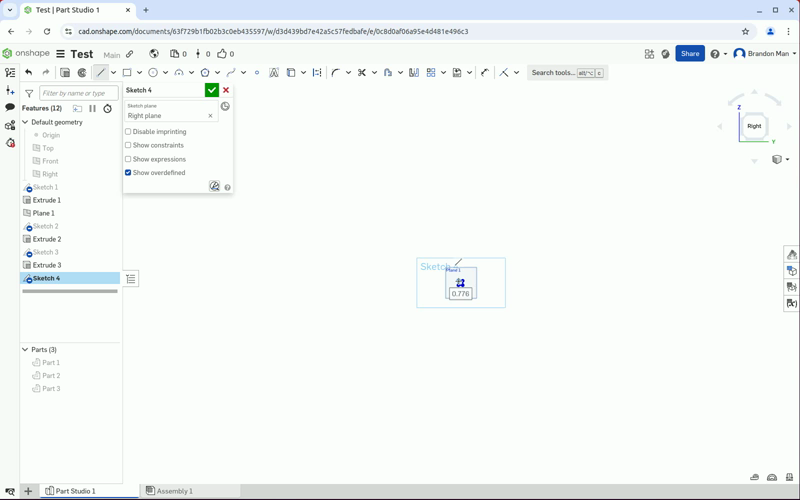
mouse_move(488, 280)
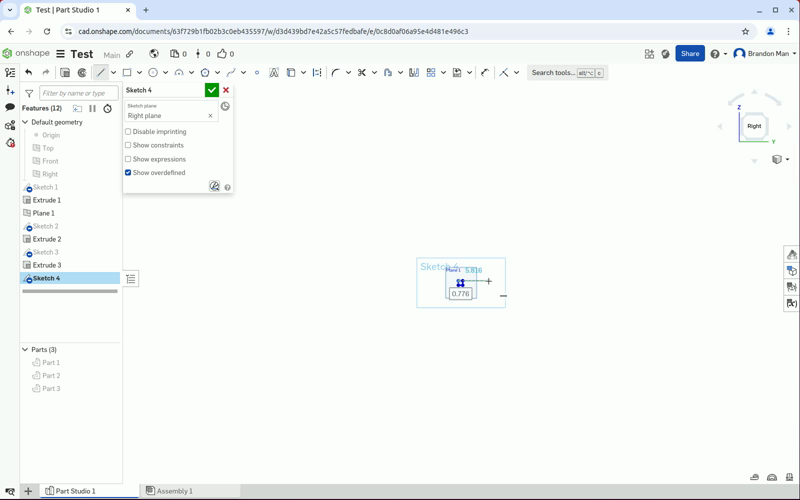
key_down(shift)
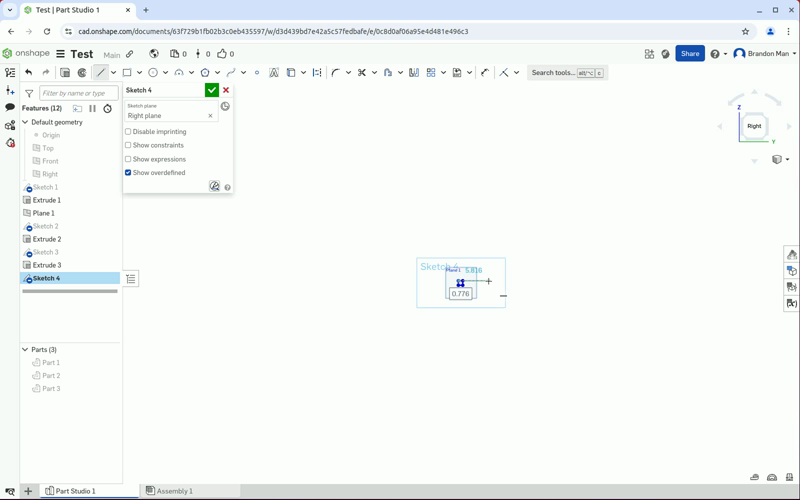
mouse_move(458, 285)
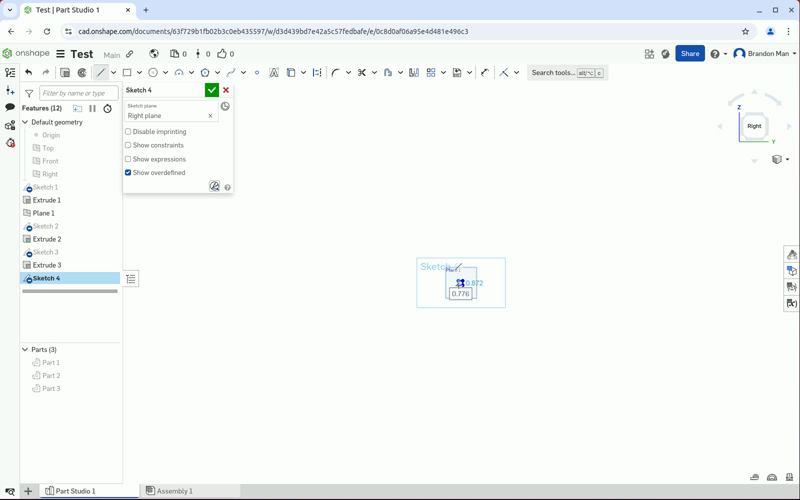
scroll(6)
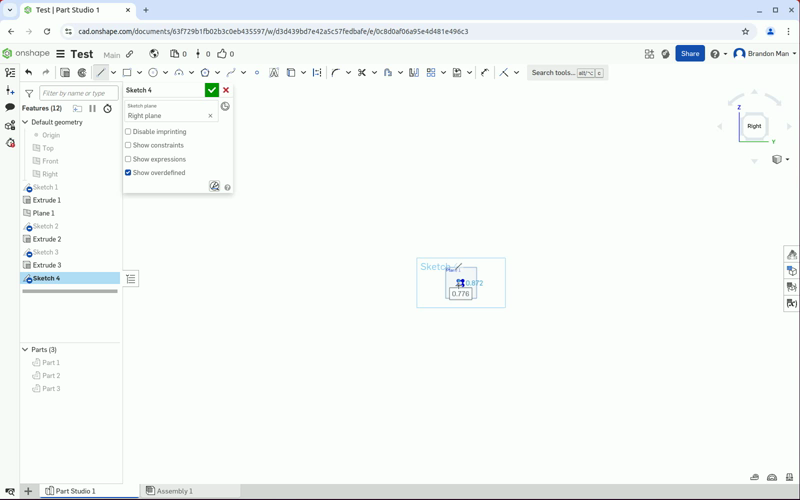
scroll(6)
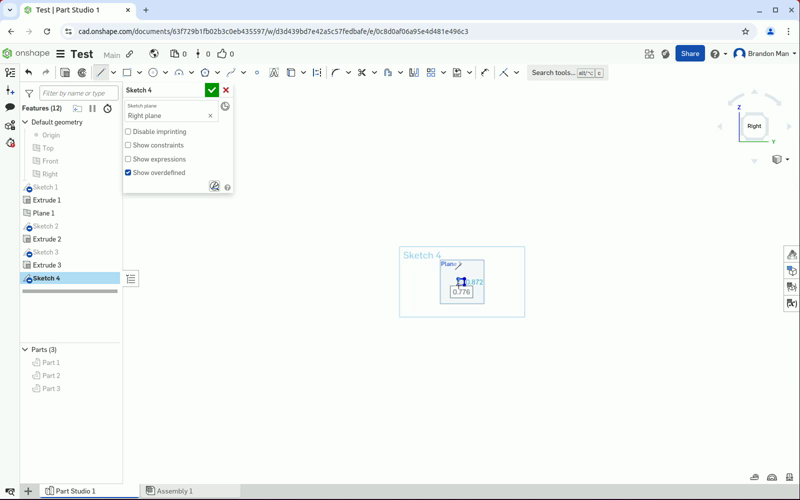
scroll(6)
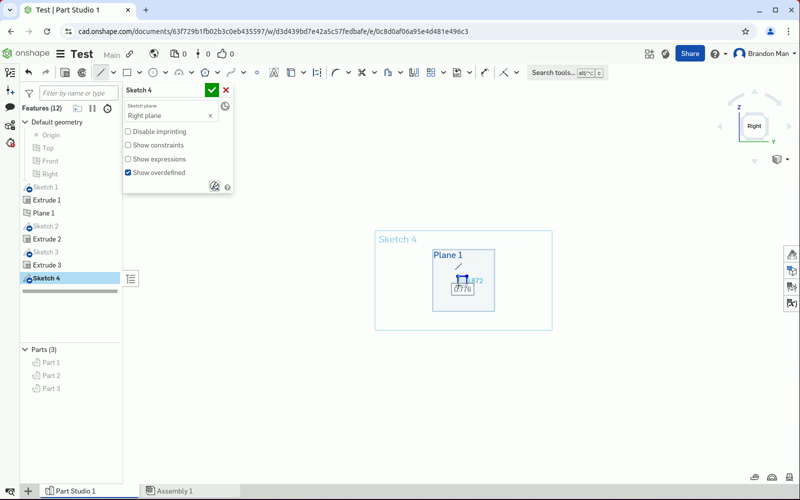
scroll(6)
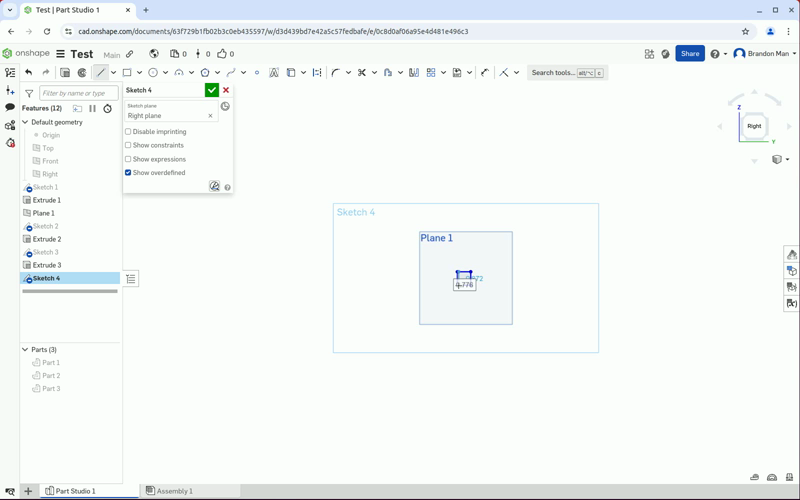
scroll(6)
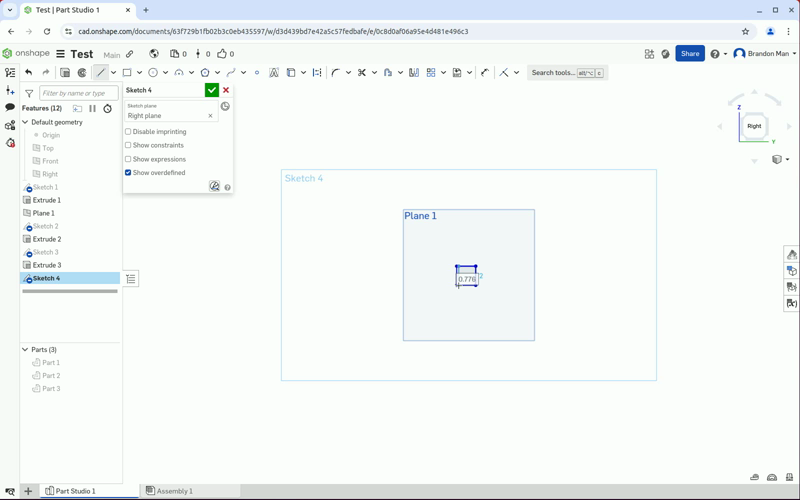
scroll(6)
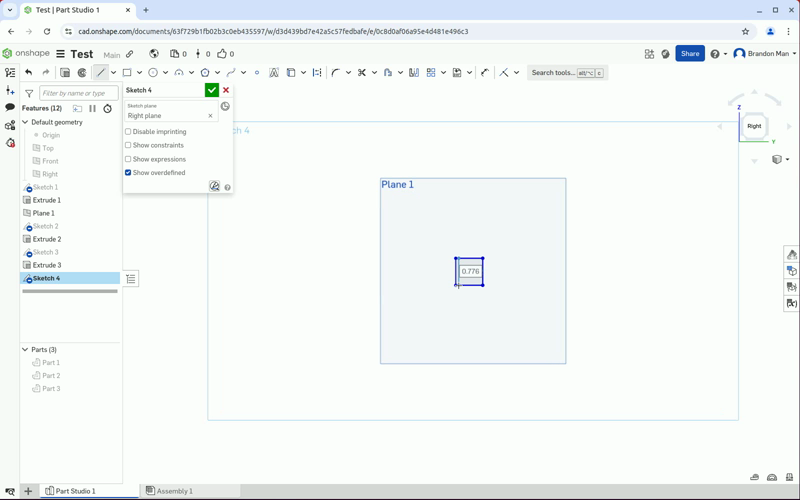
scroll(6)
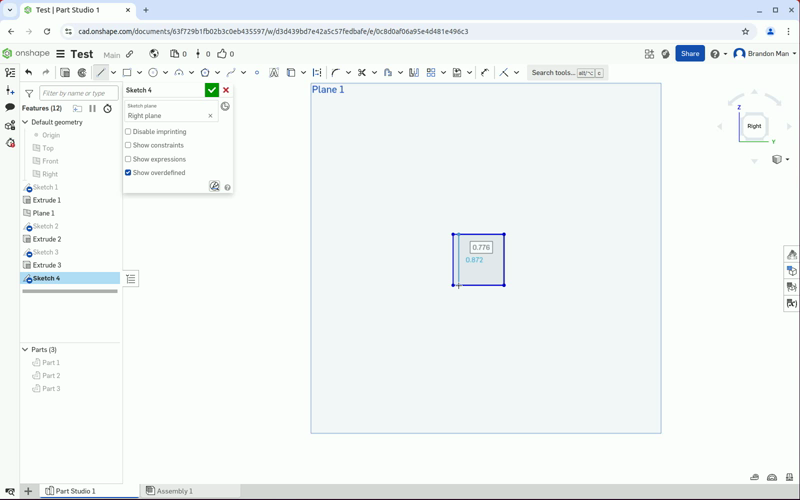
key_up(shift)
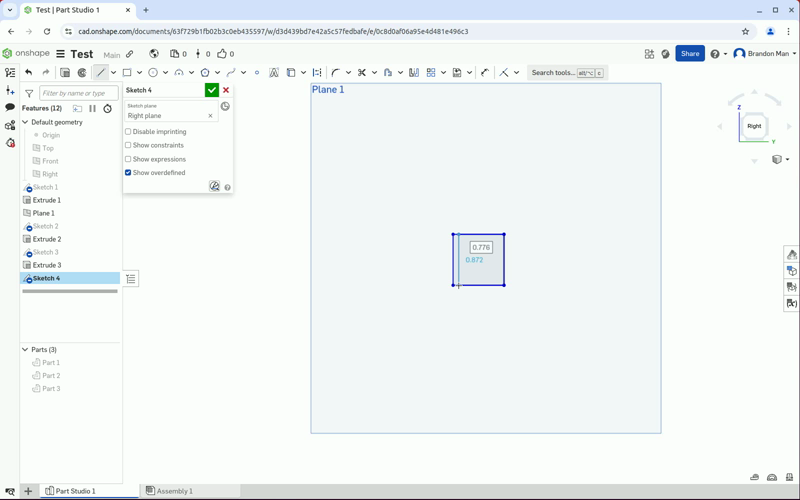
click(458, 285)
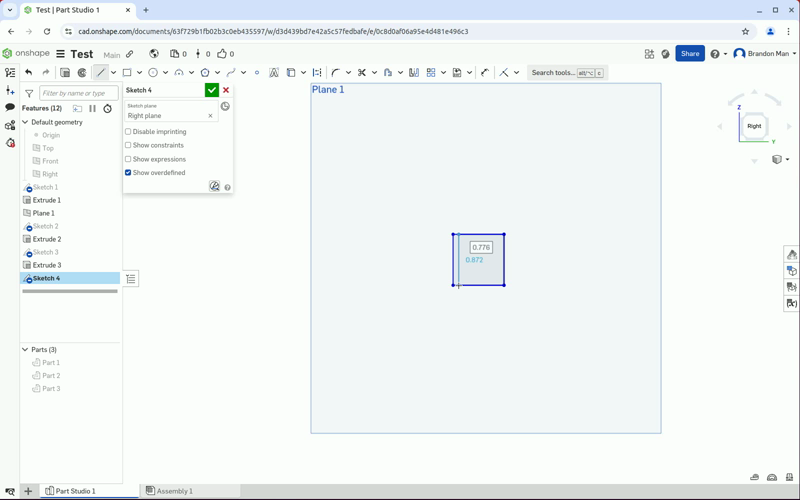
scroll(-6)
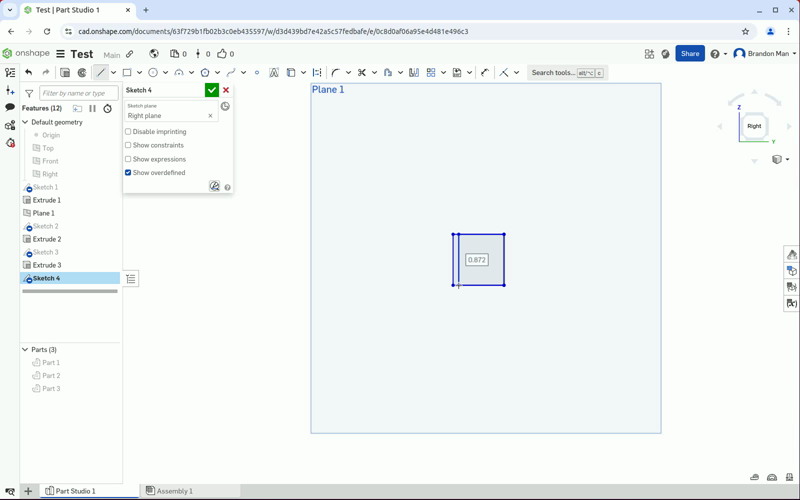
scroll(-6)
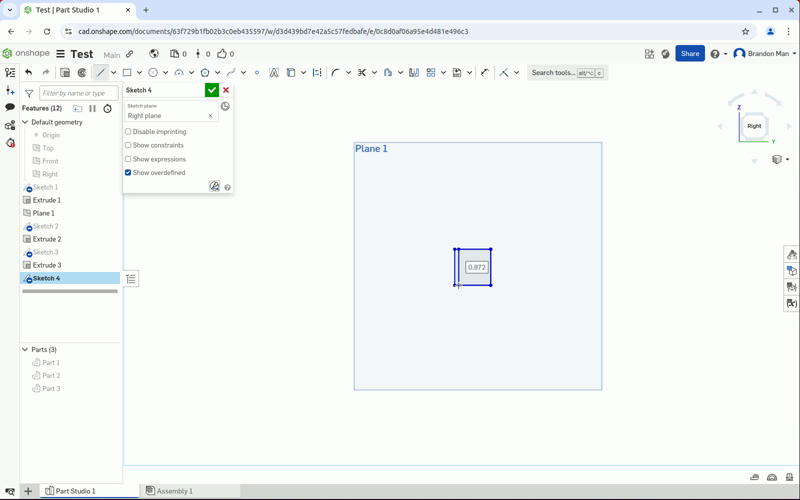
scroll(-6)
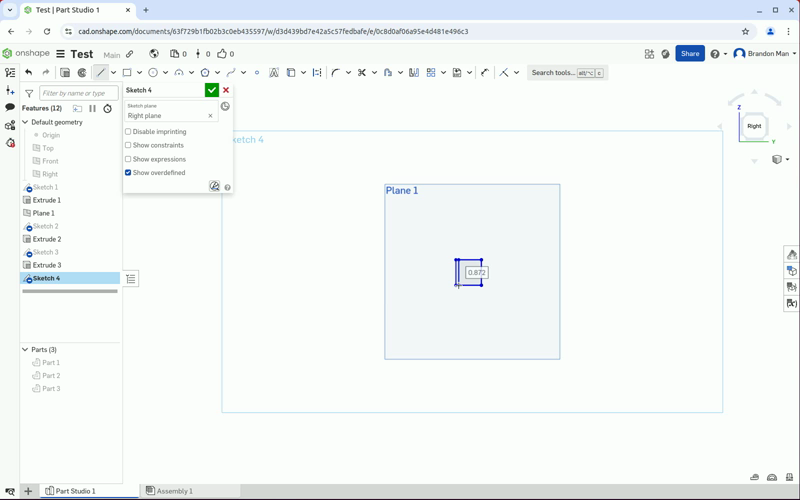
scroll(-6)
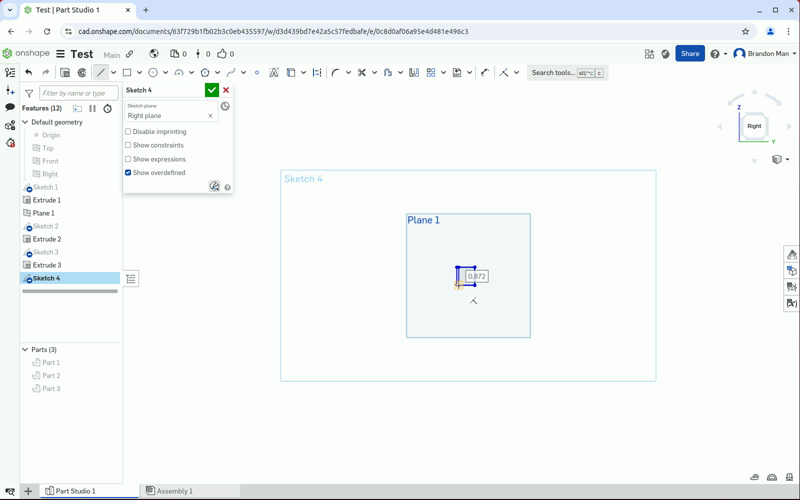
scroll(-6)
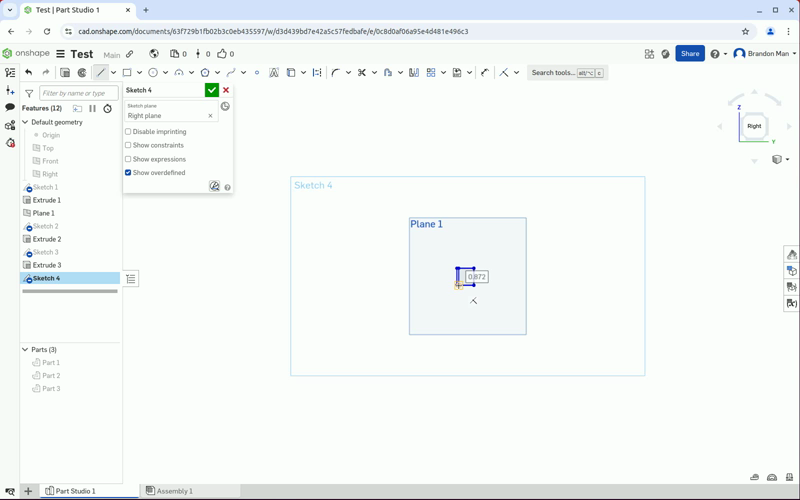
scroll(-6)
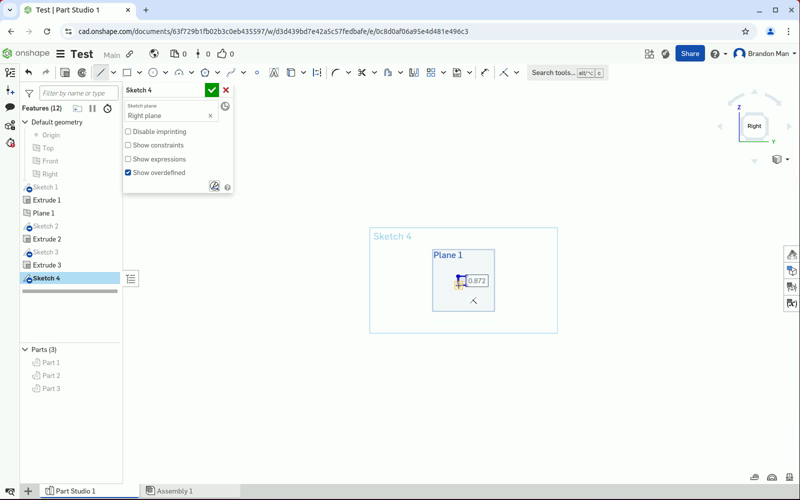
scroll(-6)
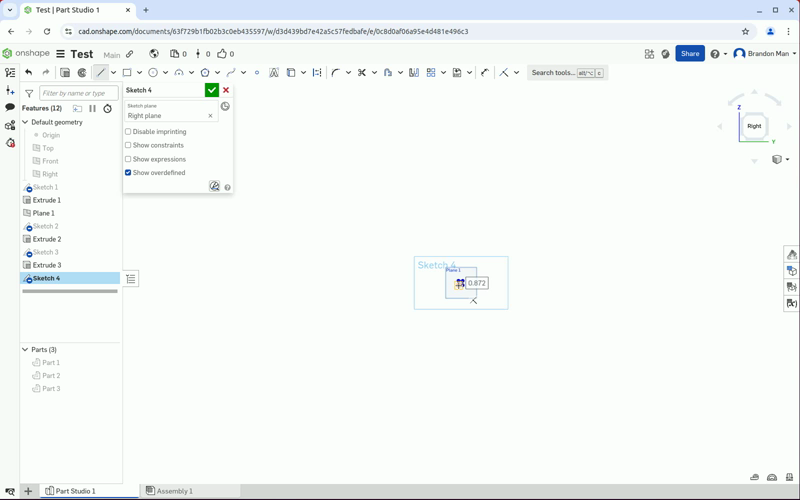
key(esc)
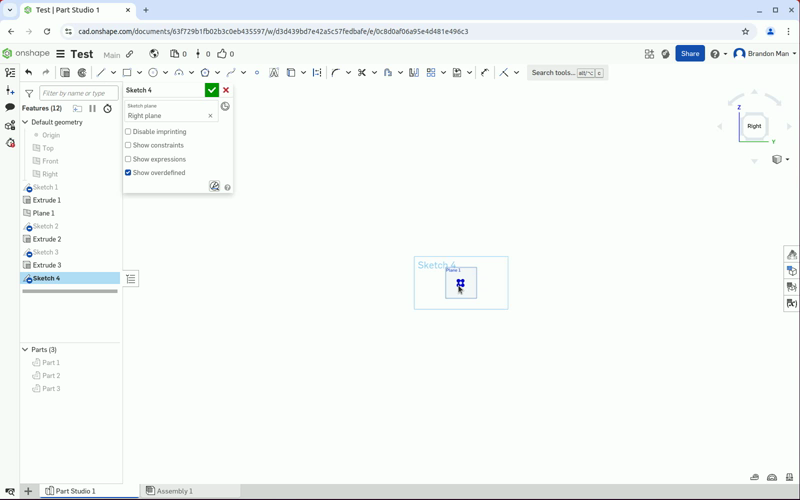
mouse_move(459, 285)
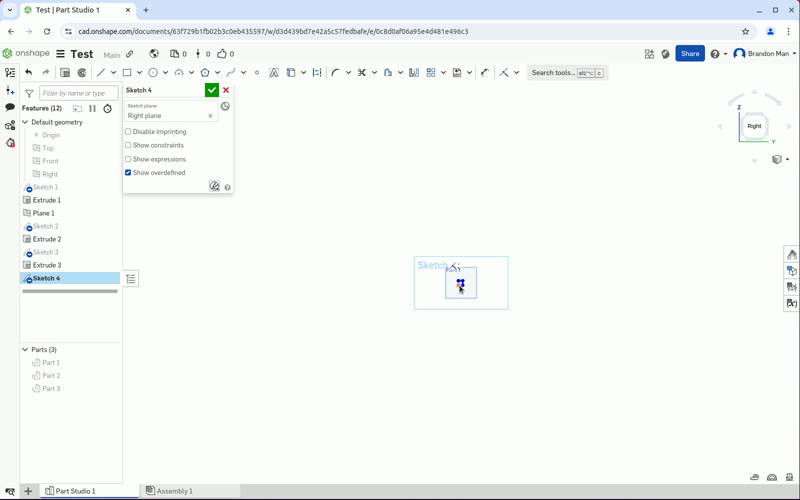
scroll(6)
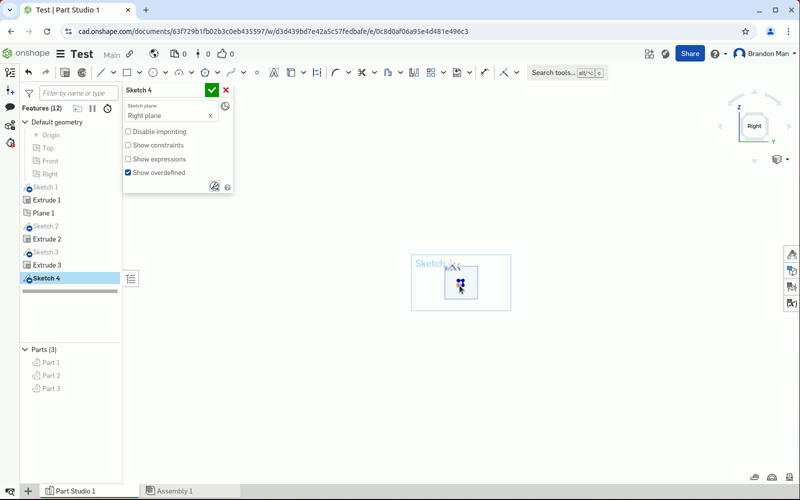
scroll(6)
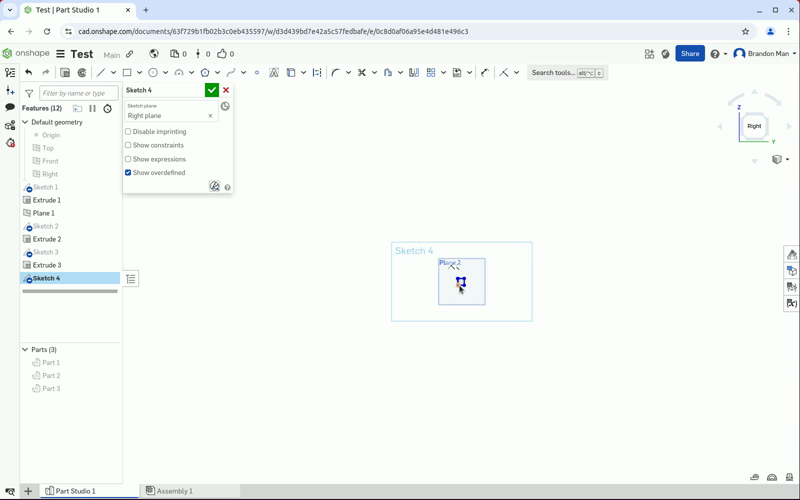
scroll(6)
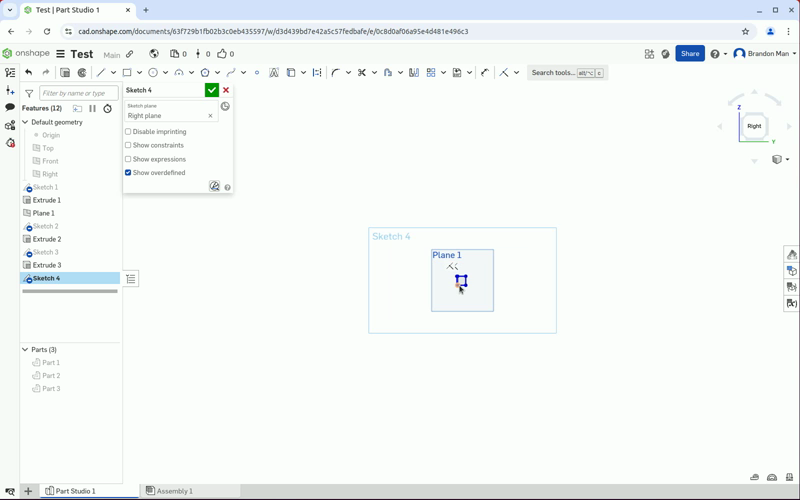
scroll(6)
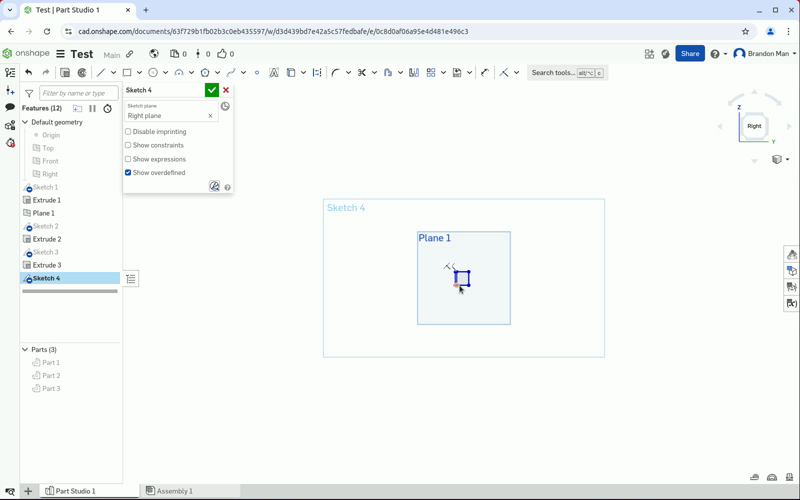
scroll(6)
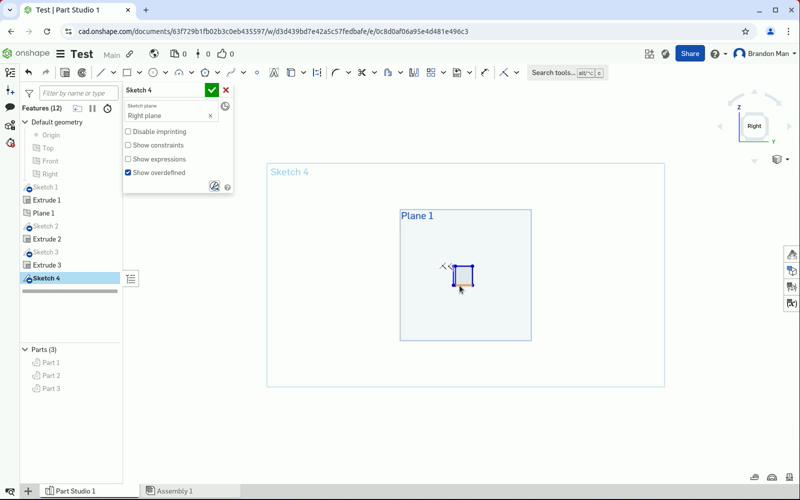
scroll(6)
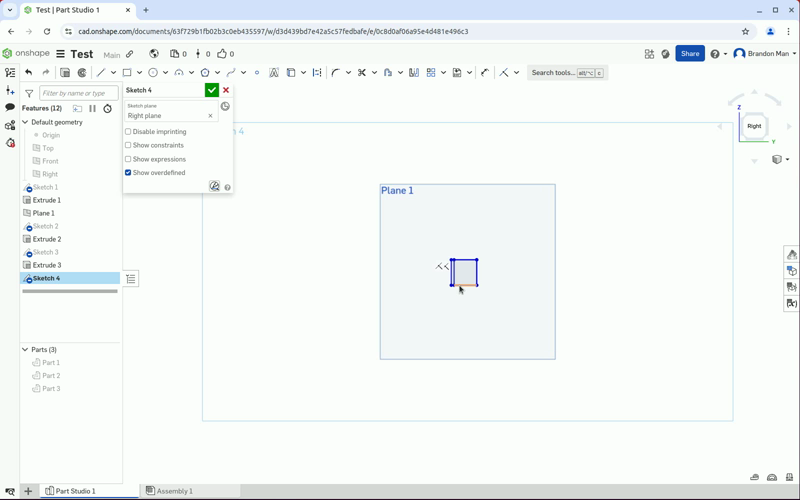
scroll(6)
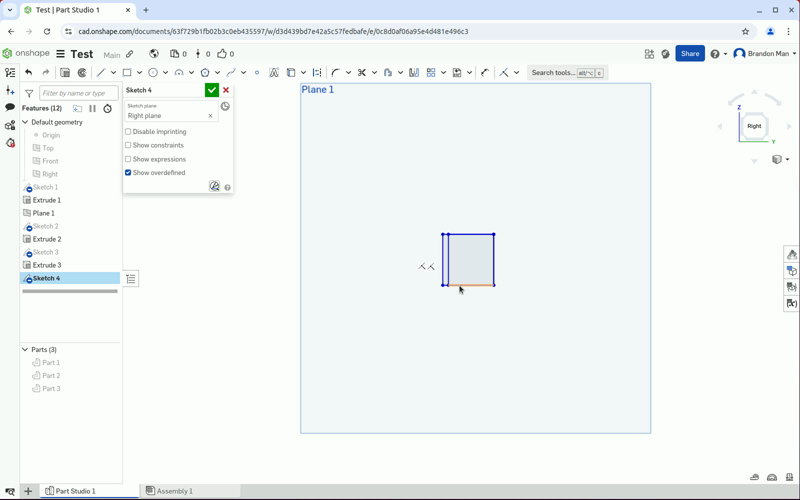
click(459, 285)
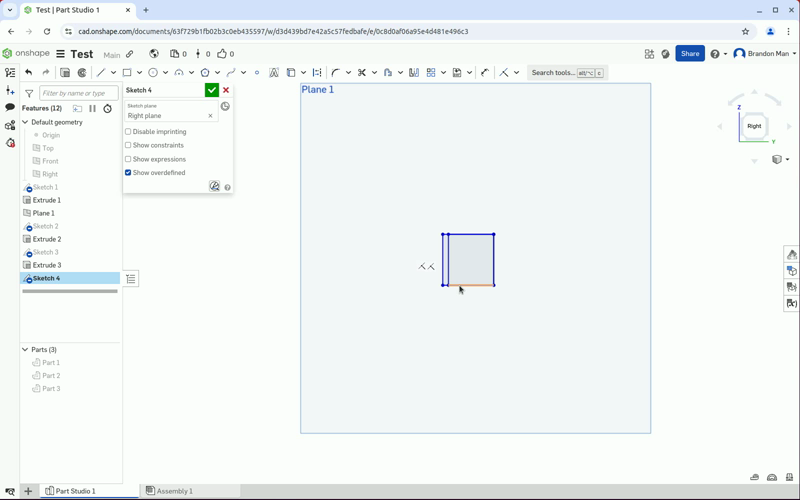
scroll(-6)
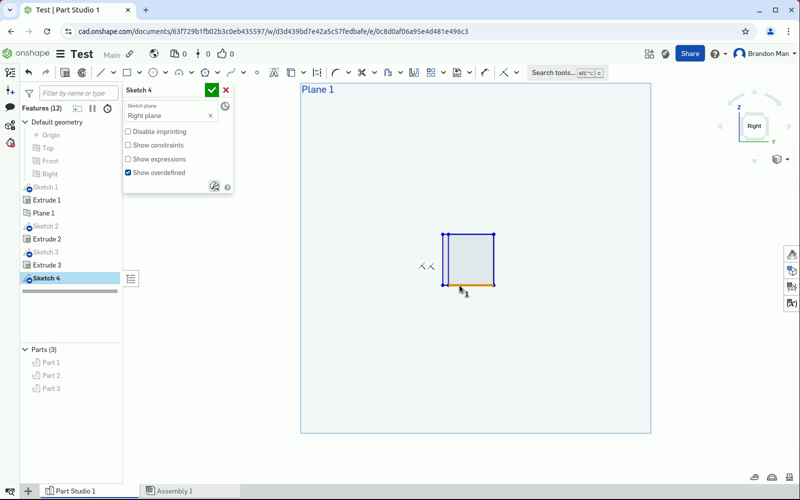
scroll(-6)
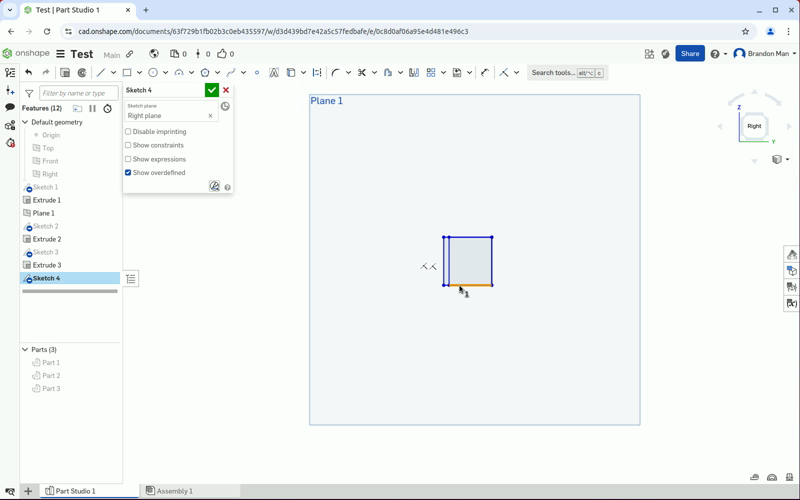
scroll(-6)
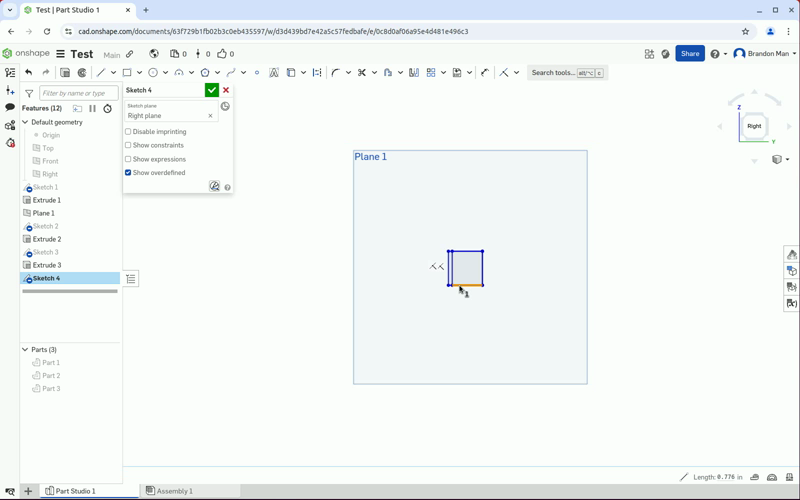
scroll(-6)
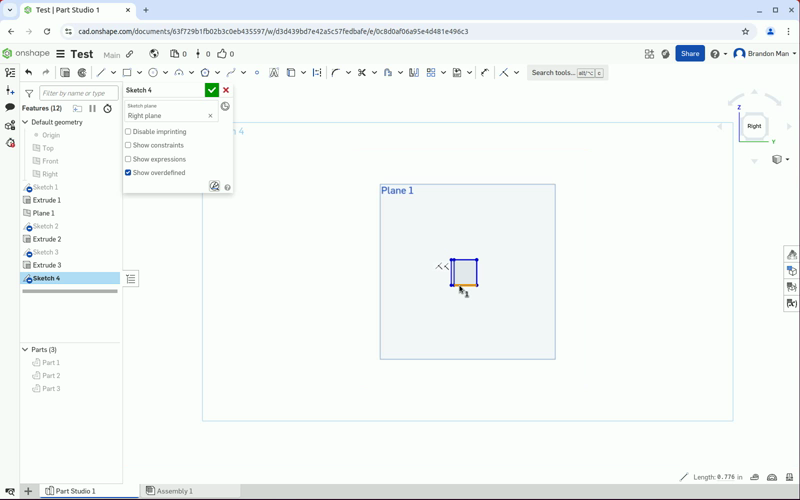
scroll(-6)
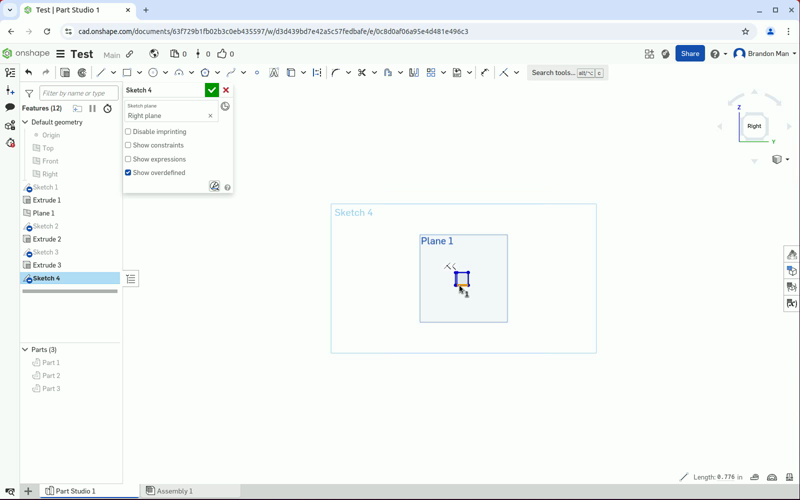
scroll(-6)
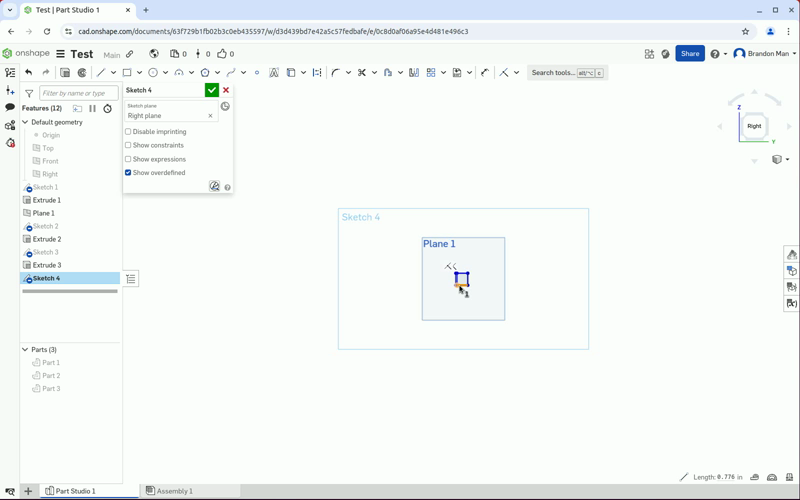
scroll(-6)
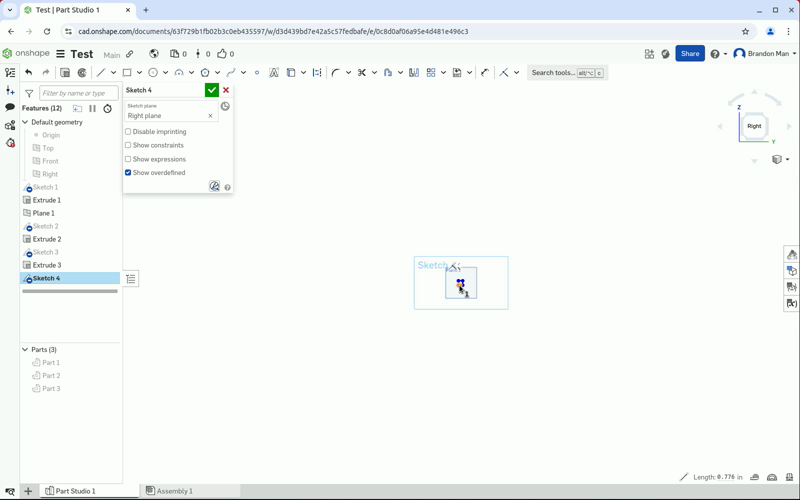
mouse_move(73, 352)
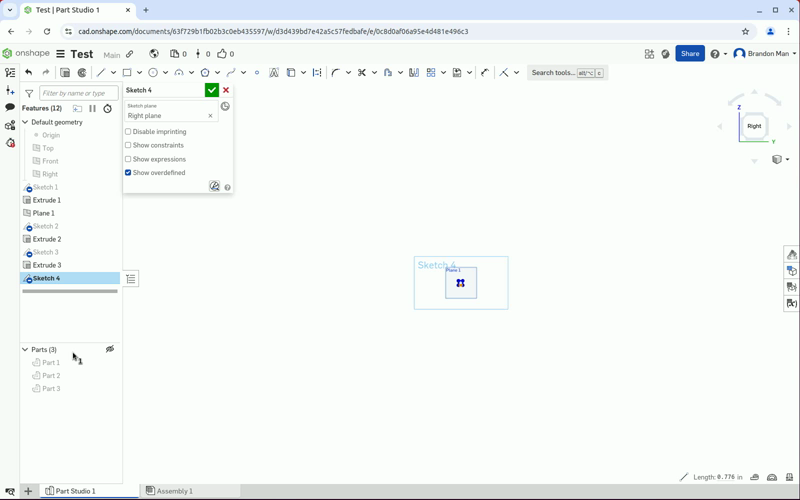
key(shift+y)
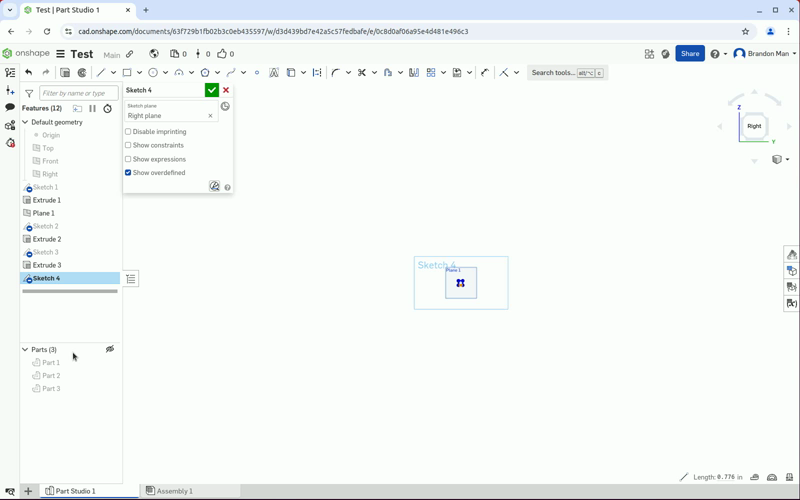
key(shift+e)
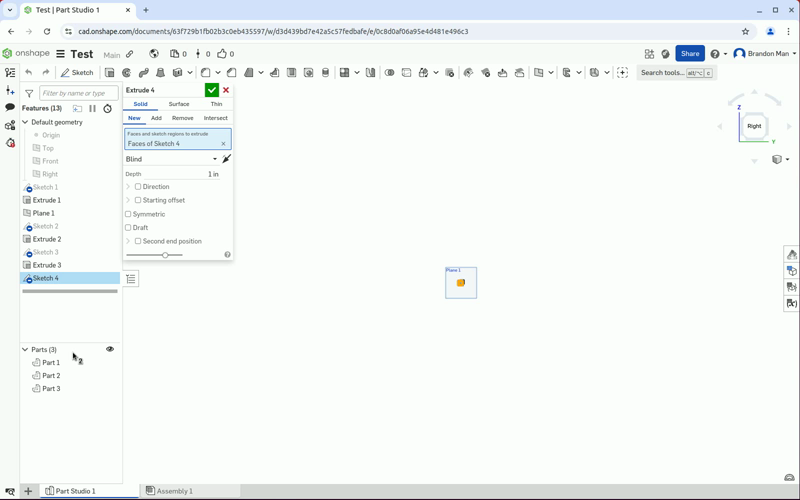
mouse_move(143, 106)
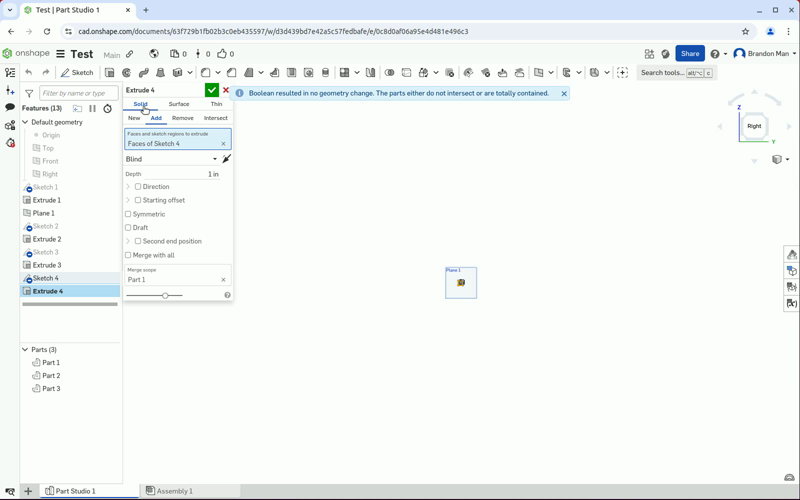
click(143, 106)
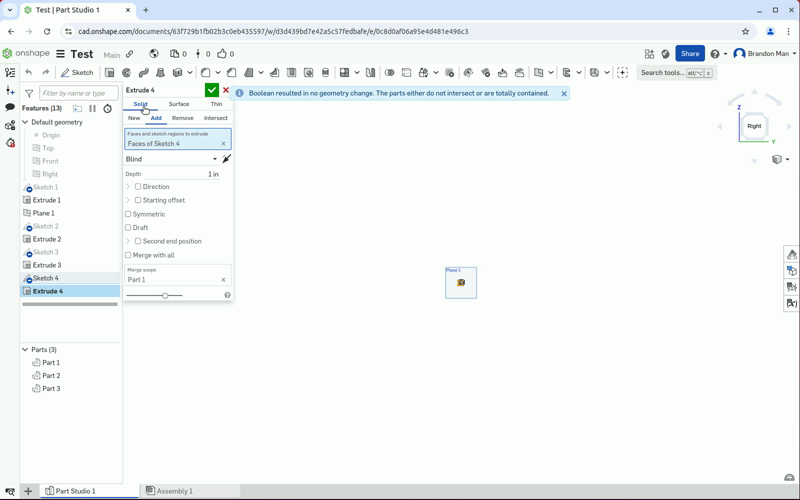
mouse_move(137, 120)
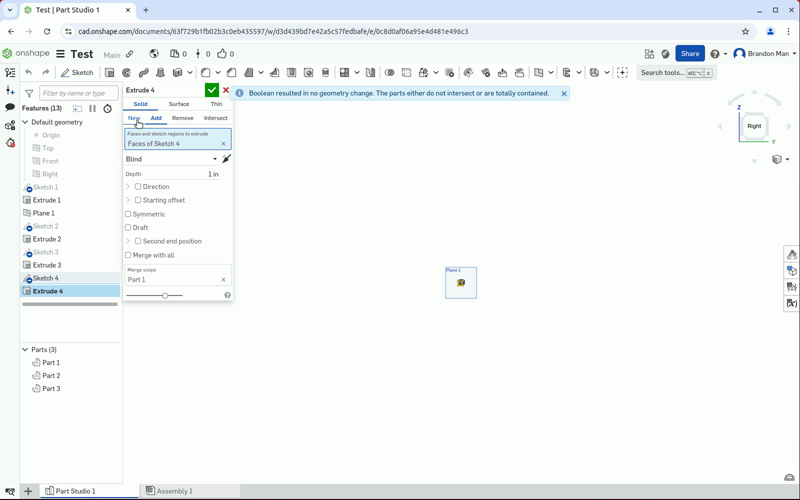
click(137, 120)
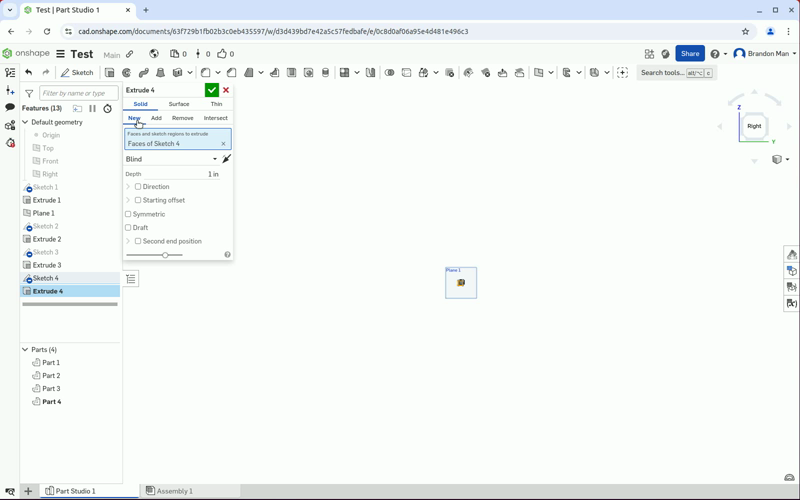
key(tab, 4)
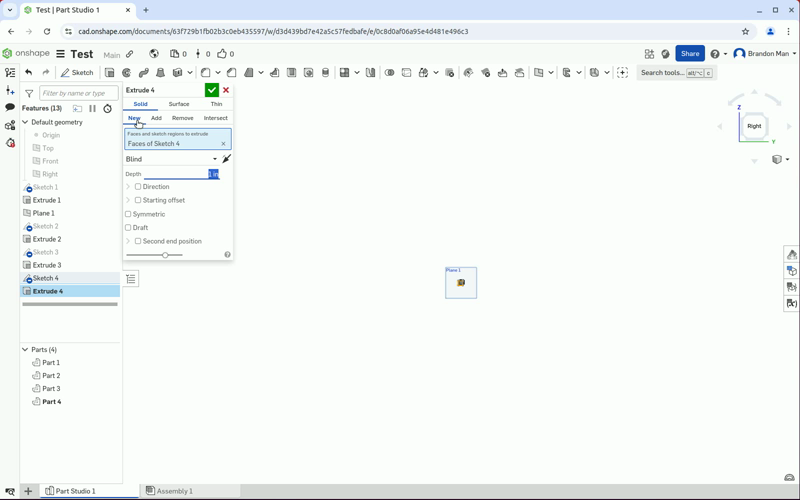
text(-0.241)
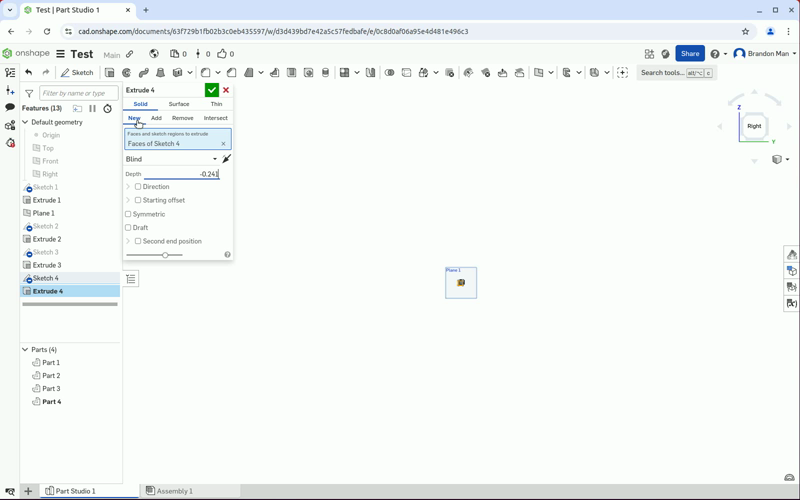
key(enter)
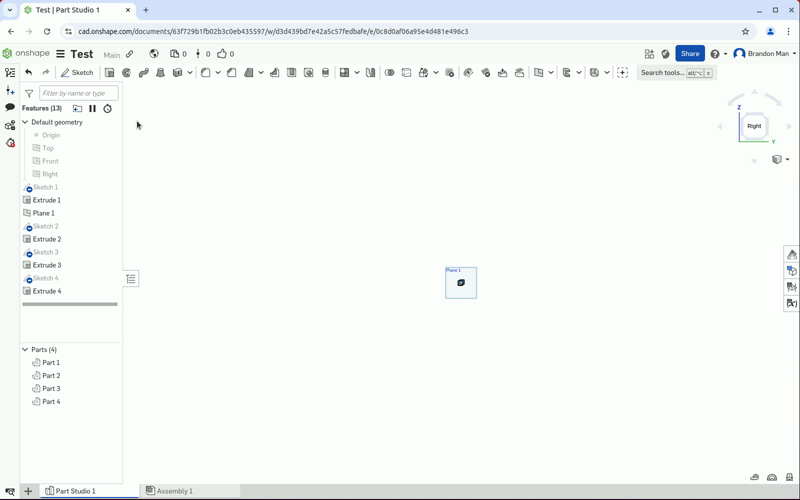
key(shift+h)
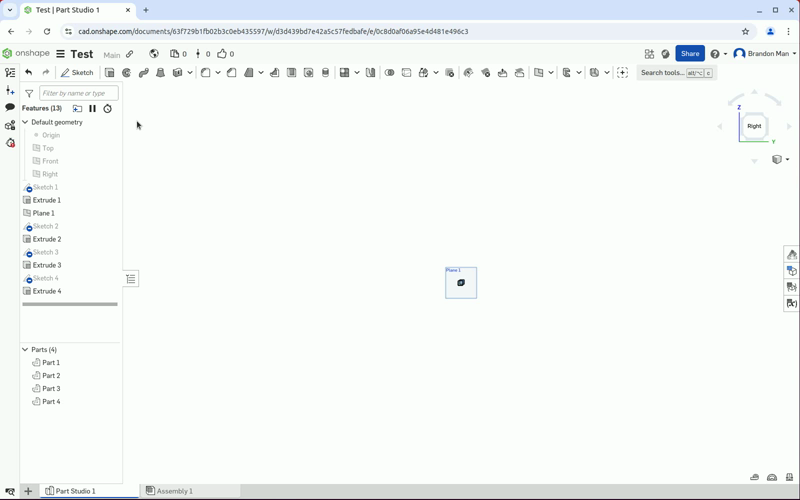
key(shift+h)
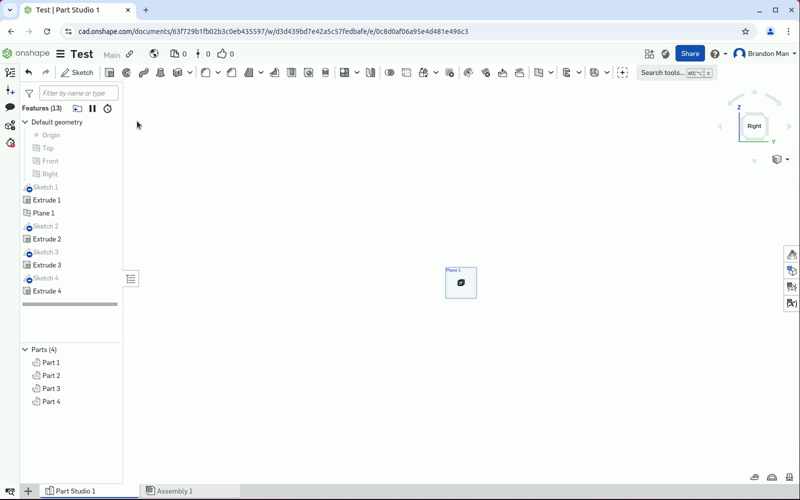
mouse_move(73, 189)
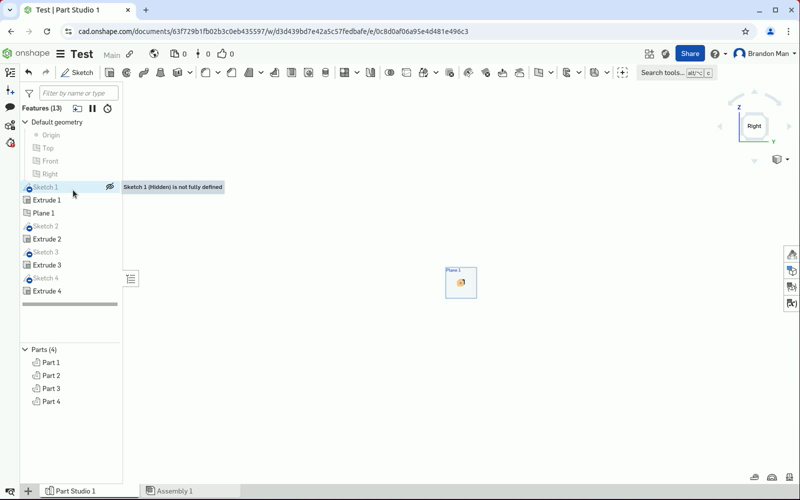
click(73, 189)
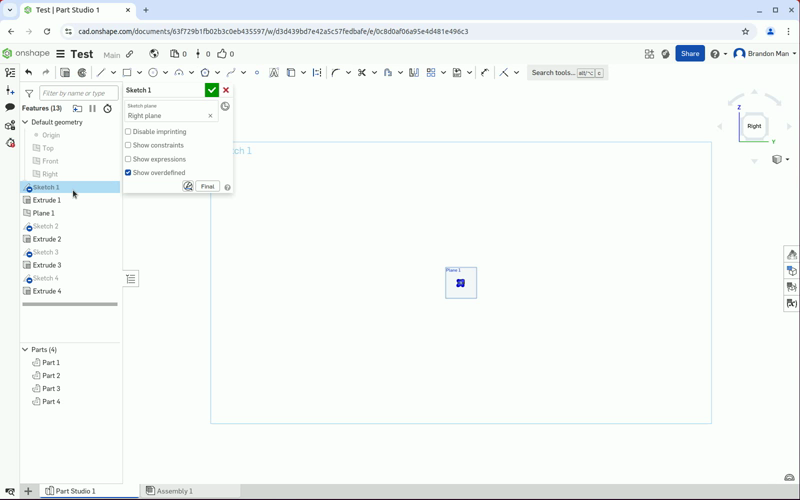
mouse_move(229, 92)
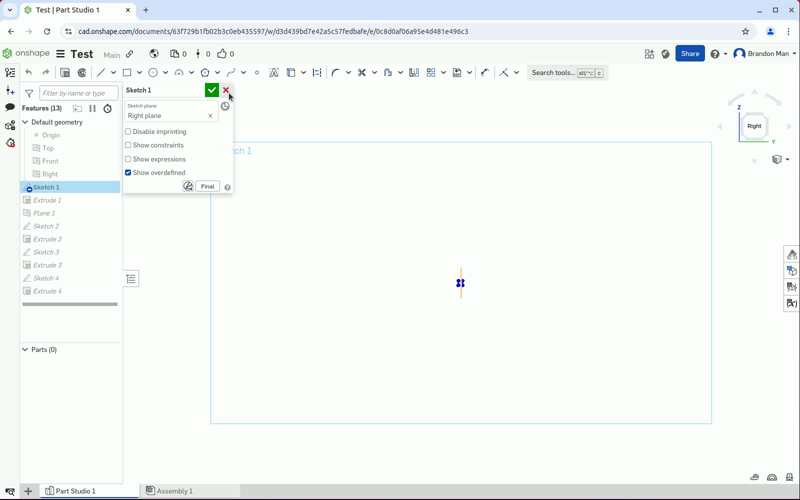
click(229, 92)
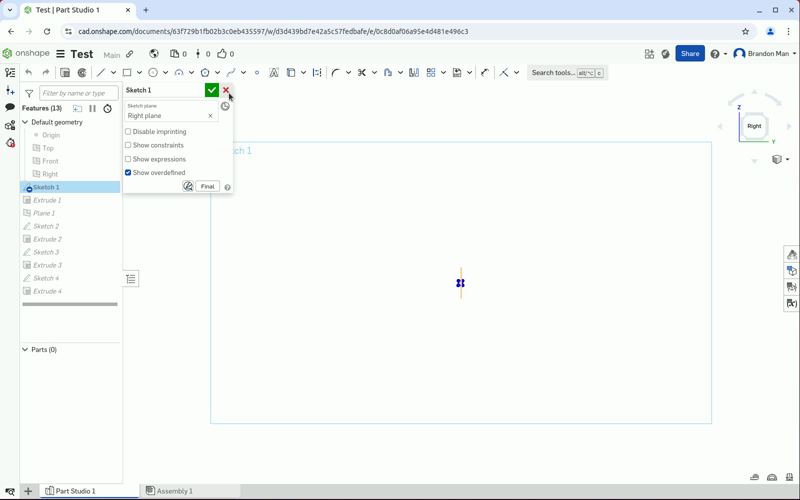
key(shift+s)
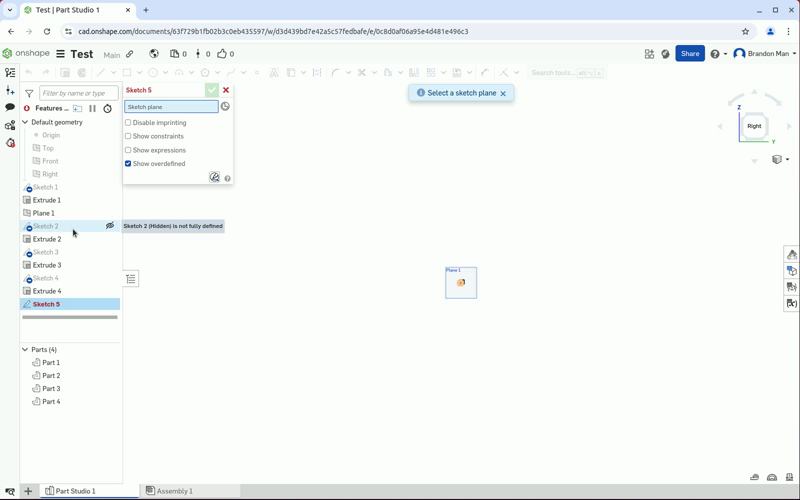
scroll(3)
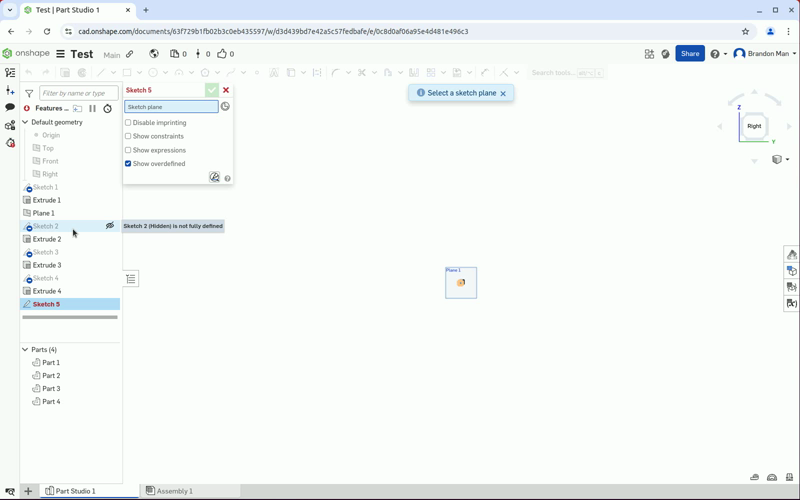
mouse_move(73, 176)
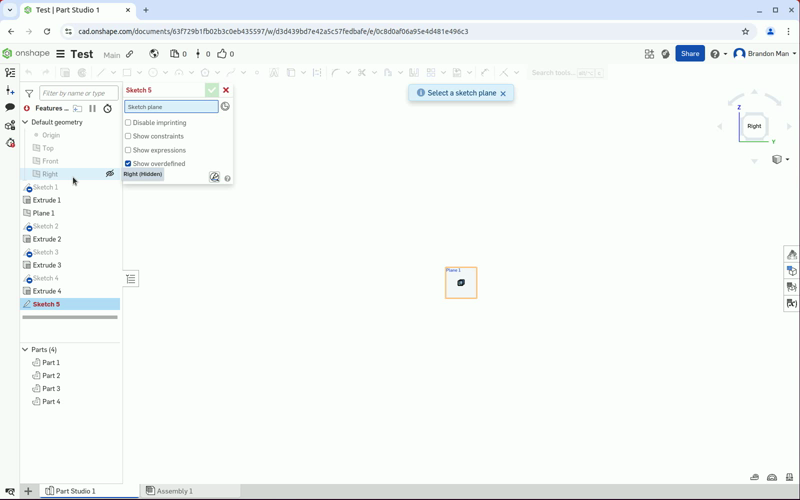
click(73, 176)
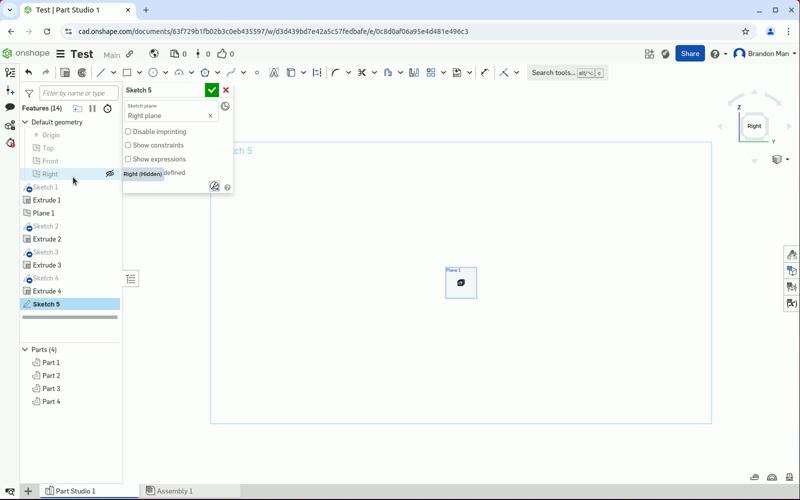
mouse_move(73, 352)
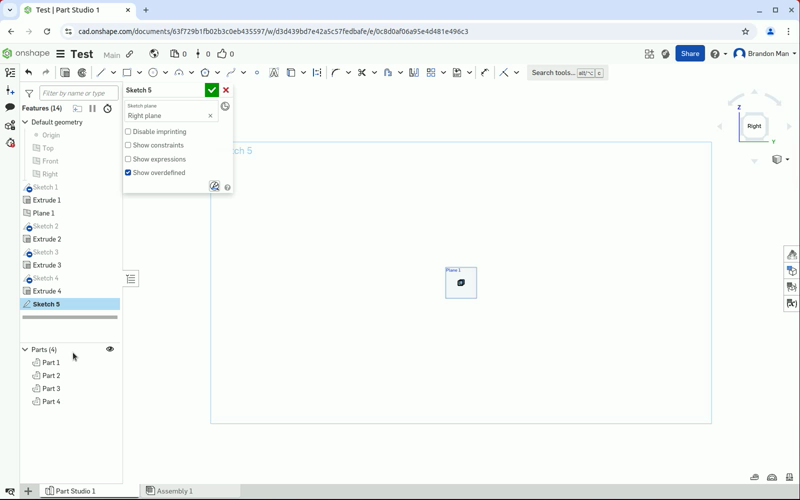
key(y)
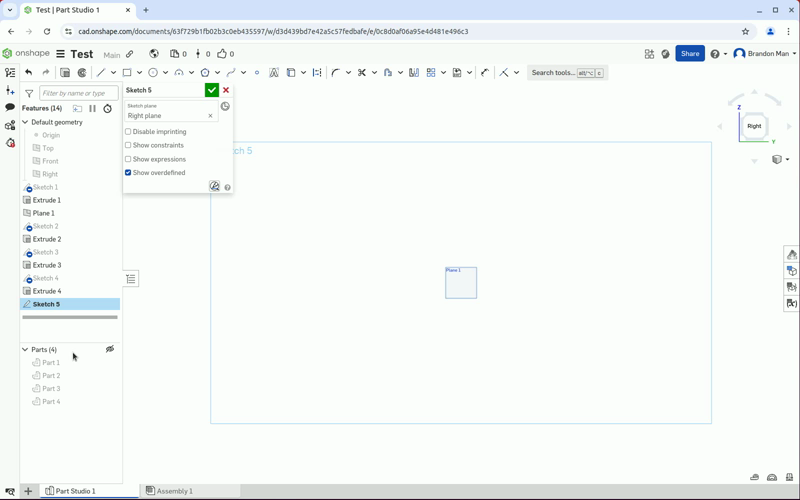
key(l)
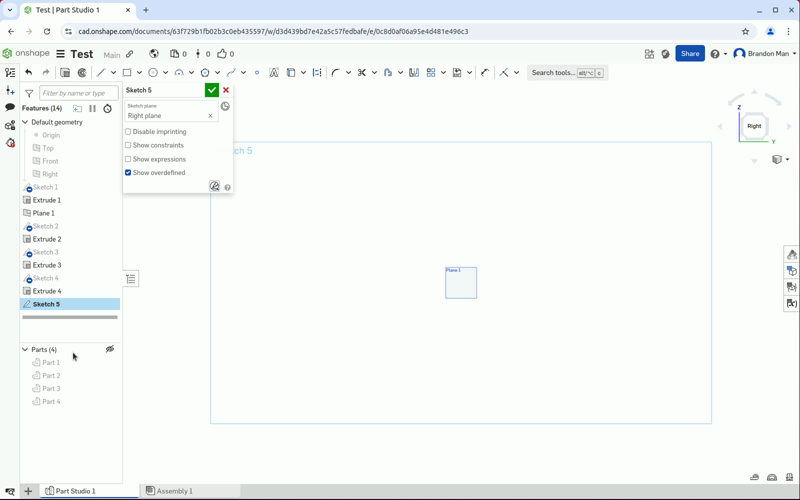
key_down(shift)
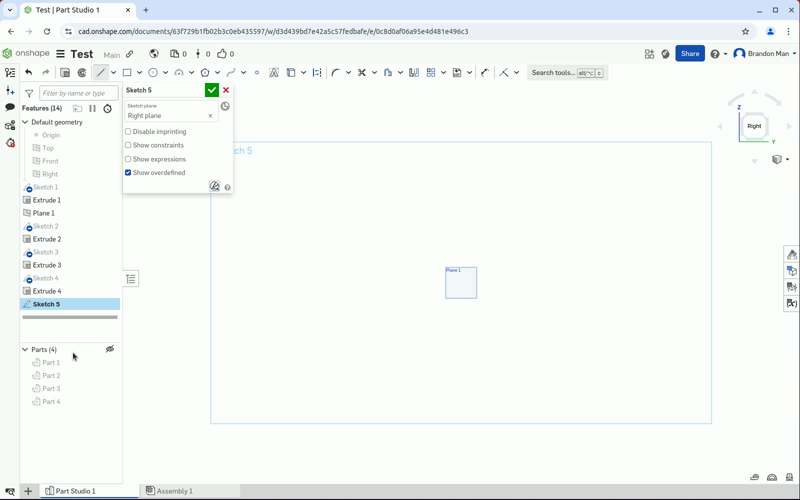
mouse_move(459, 284)
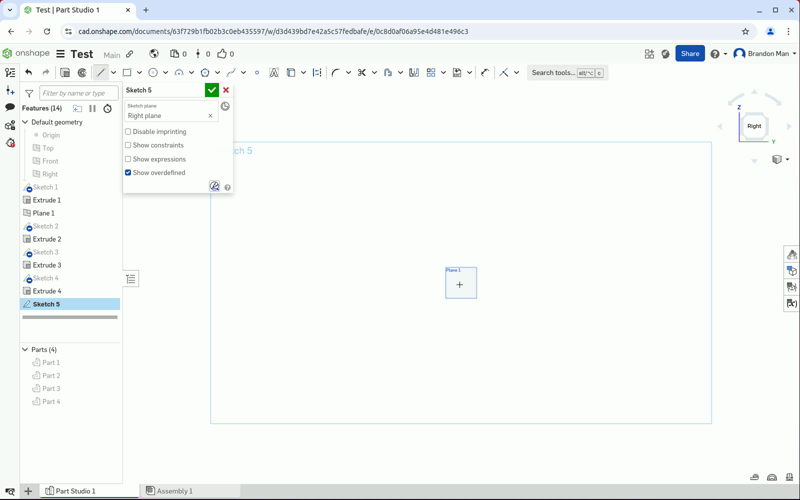
click(459, 284)
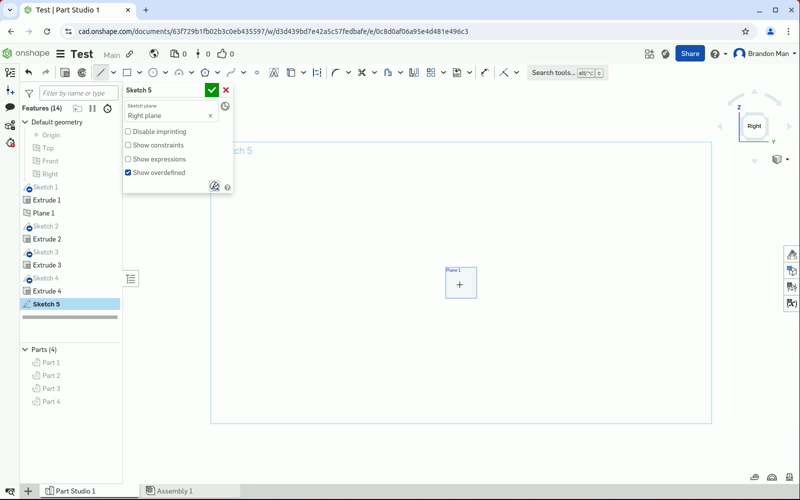
key_up(shift)
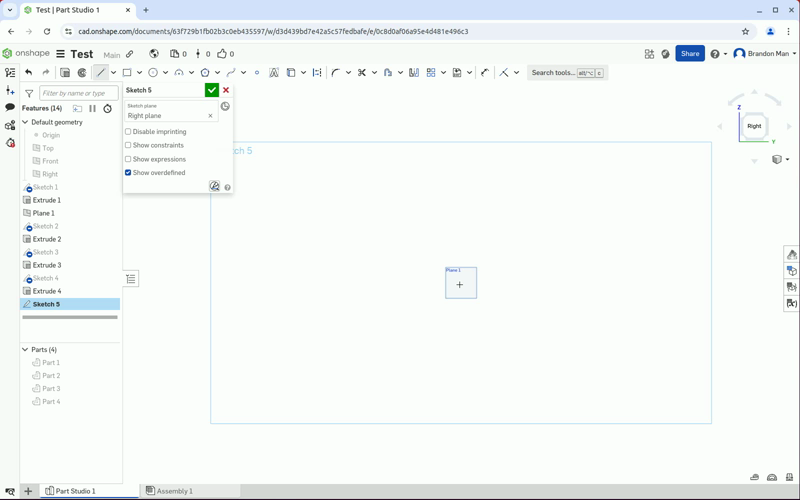
key_down(shift)
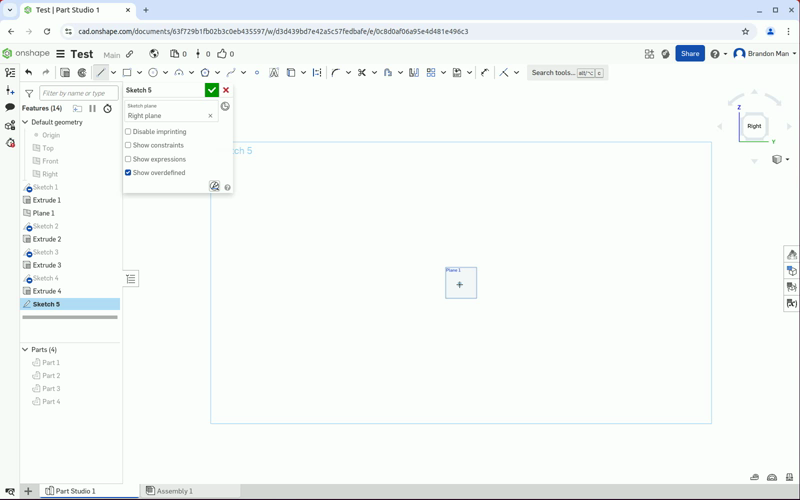
mouse_move(489, 284)
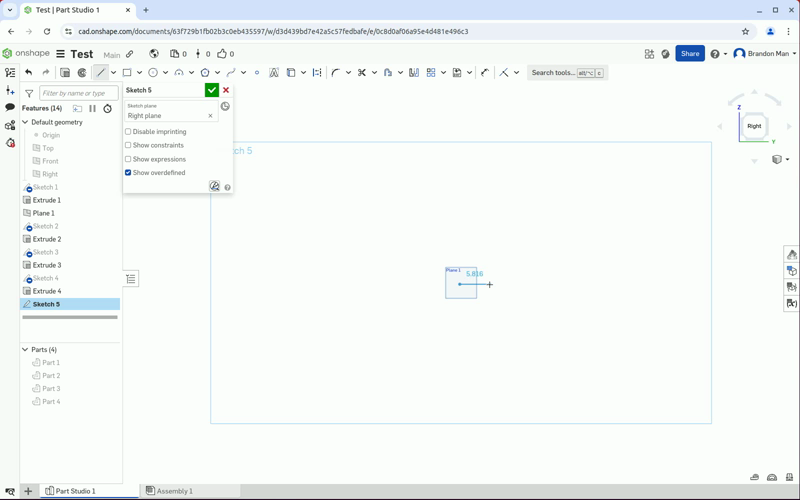
mouse_move(464, 284)
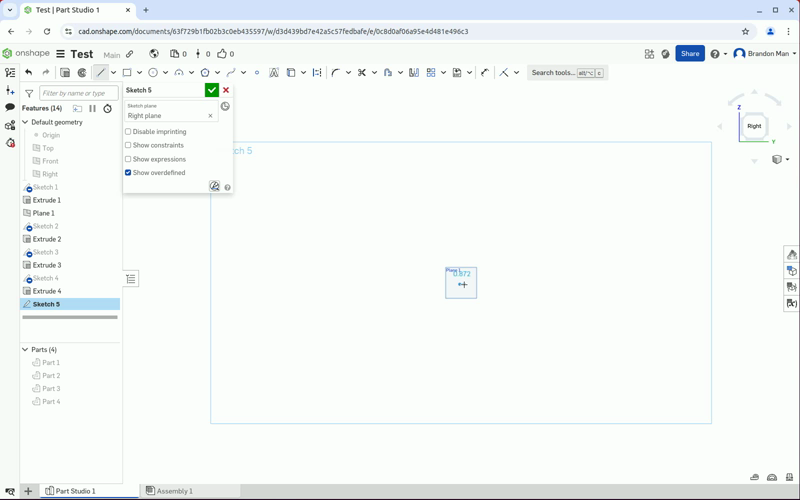
scroll(6)
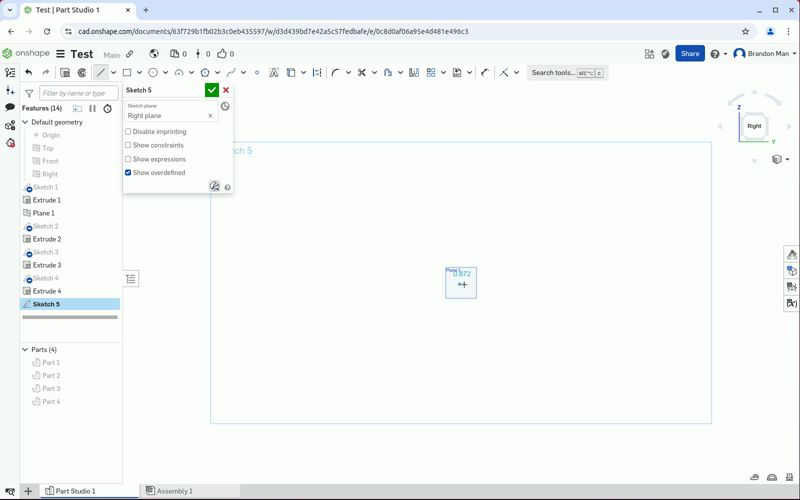
scroll(6)
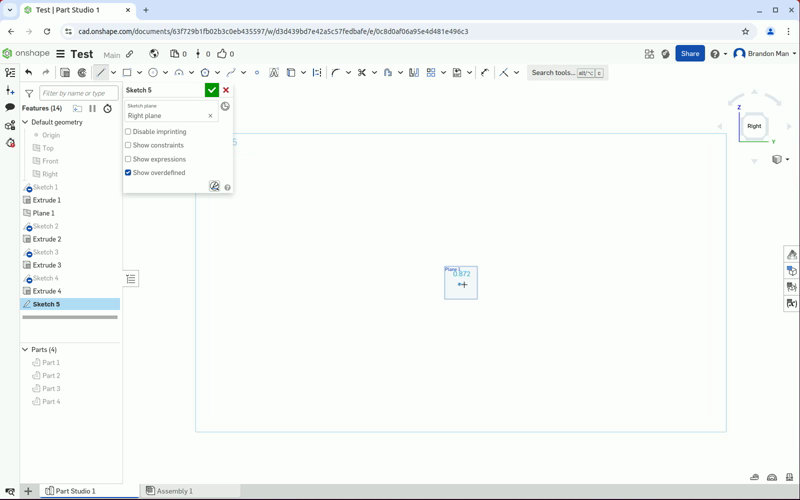
scroll(6)
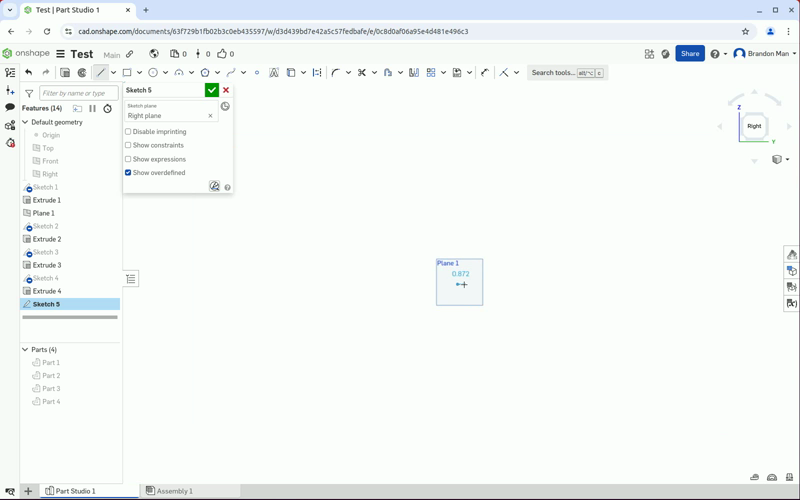
scroll(6)
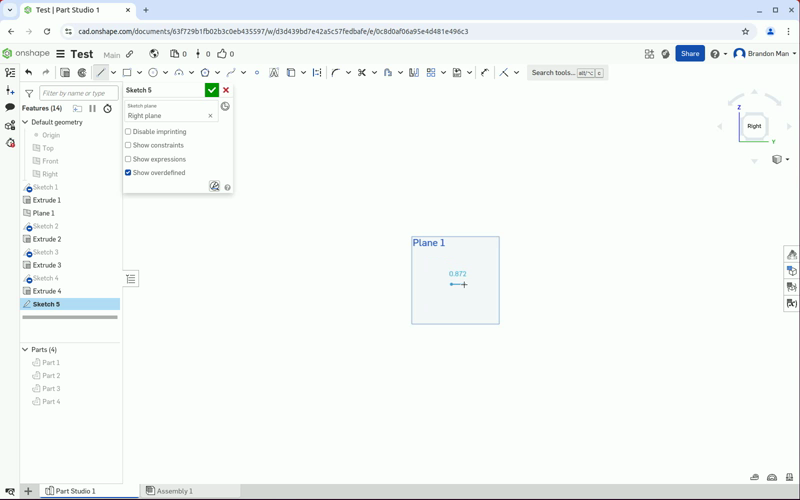
scroll(6)
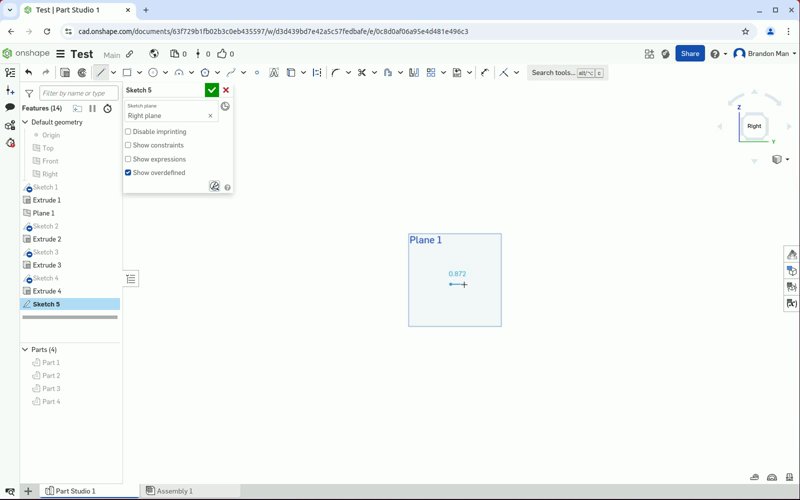
scroll(6)
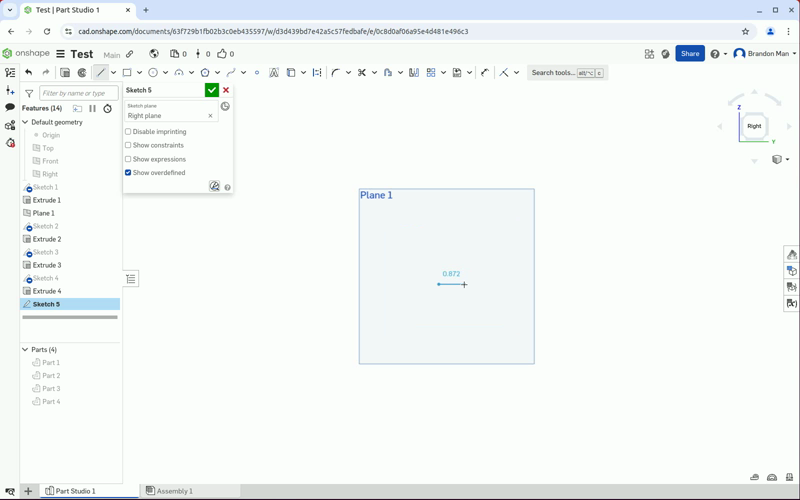
scroll(6)
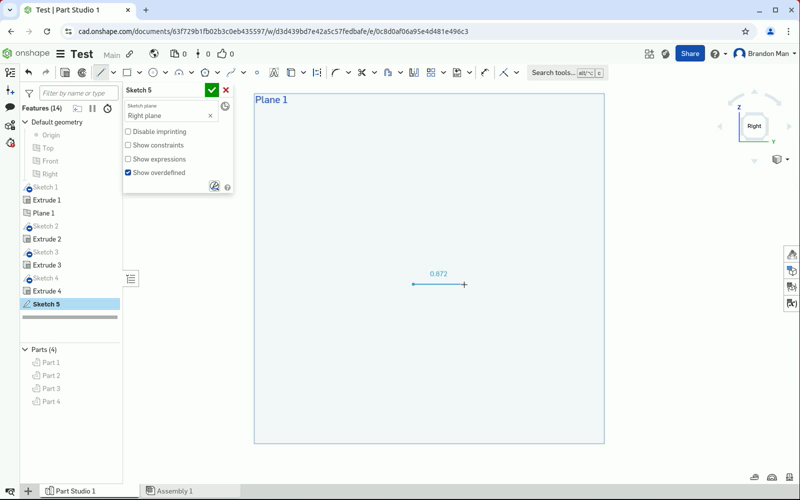
click(464, 284)
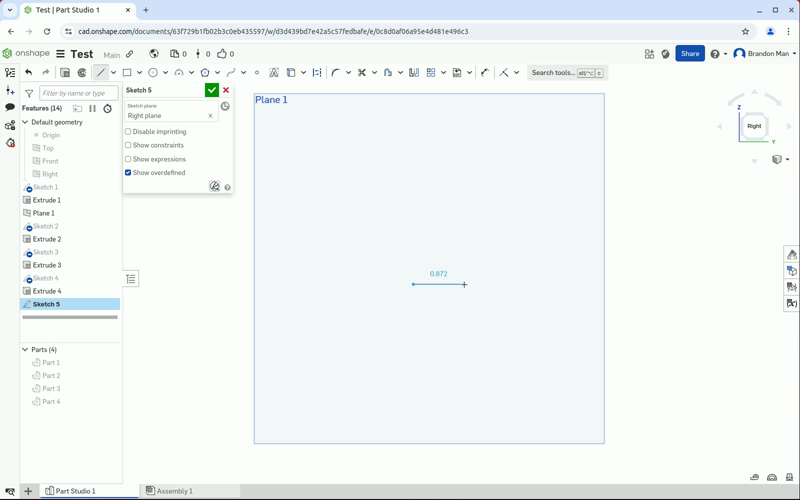
scroll(-6)
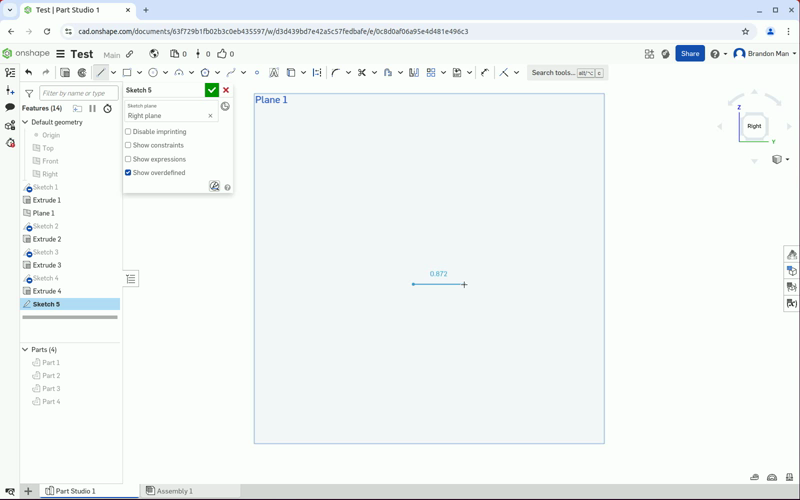
scroll(-6)
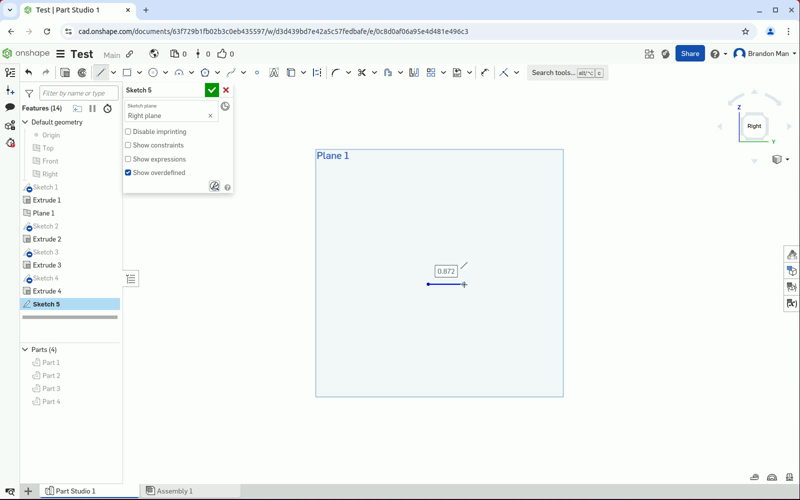
scroll(-6)
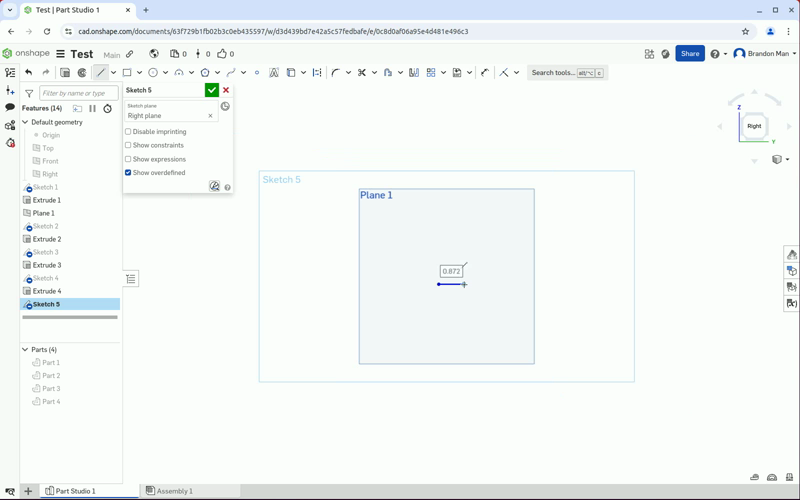
scroll(-6)
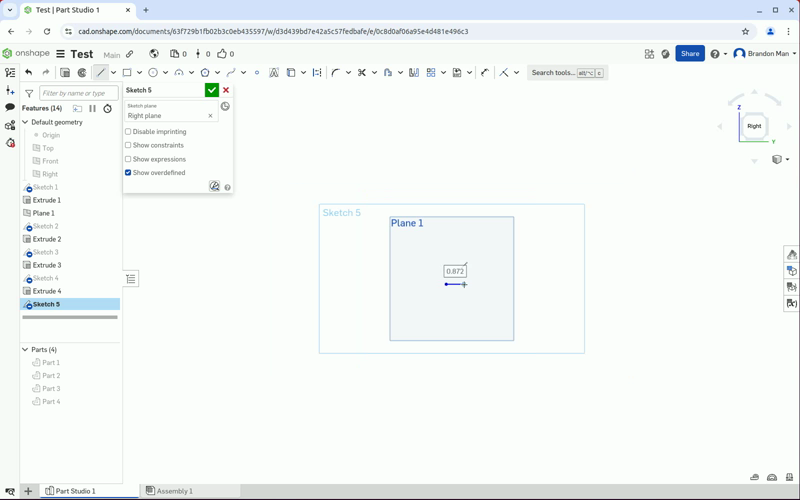
scroll(-6)
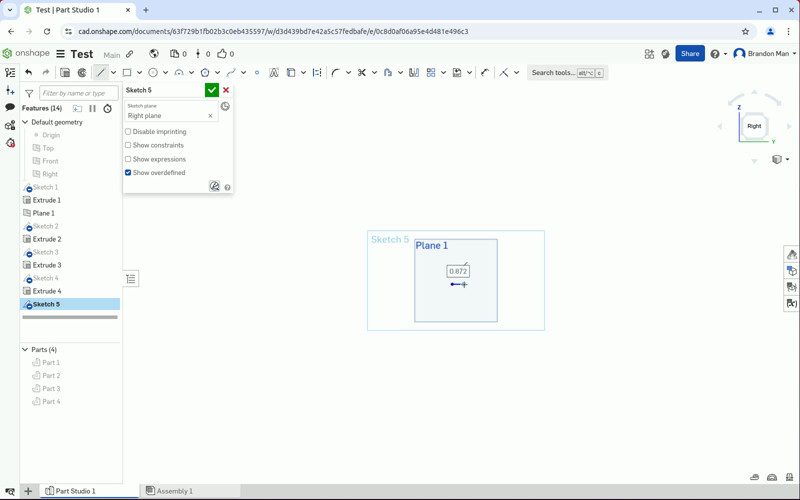
scroll(-6)
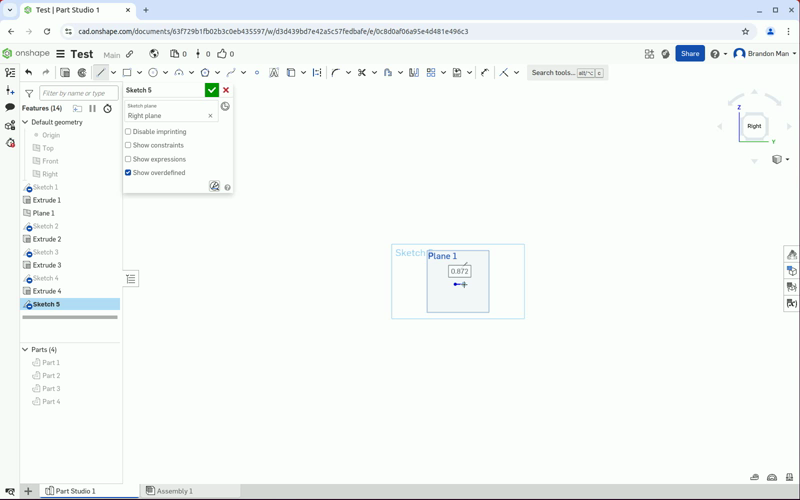
scroll(-6)
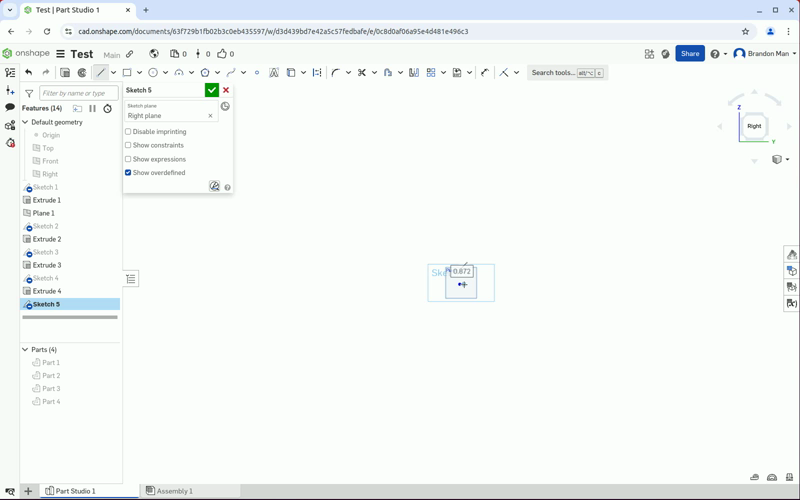
key_up(shift)
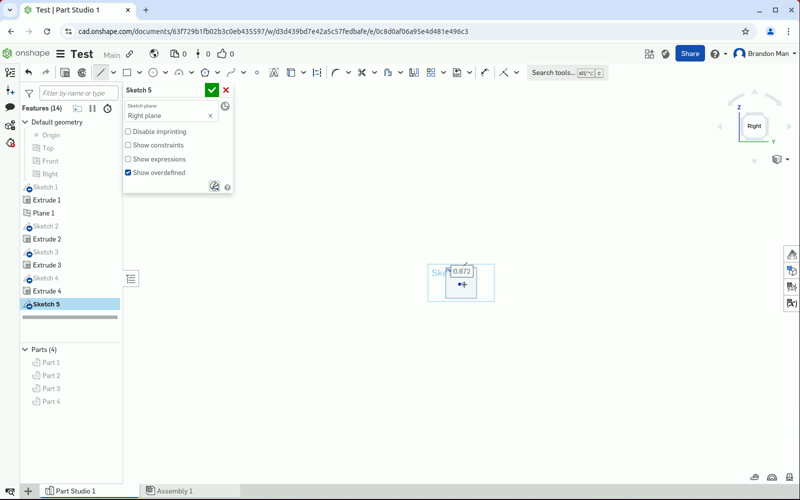
key_down(shift)
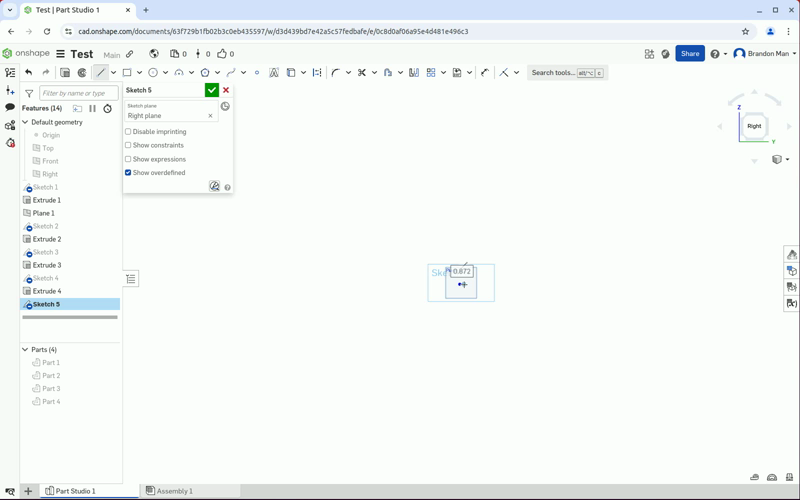
mouse_move(494, 284)
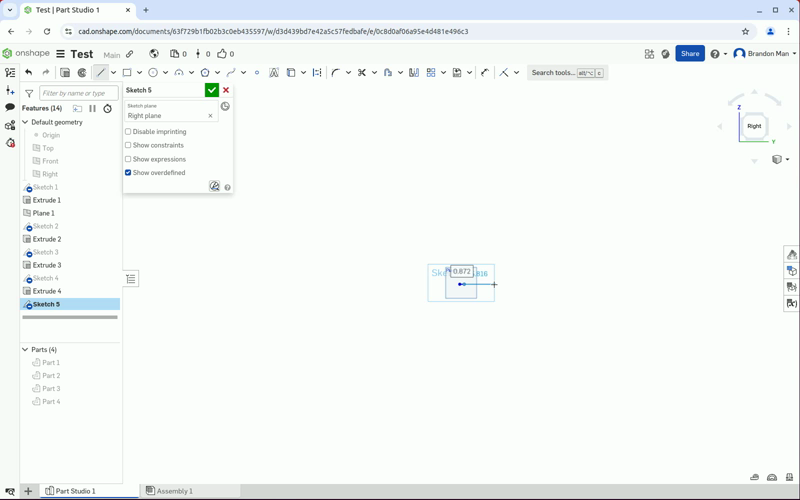
mouse_move(464, 279)
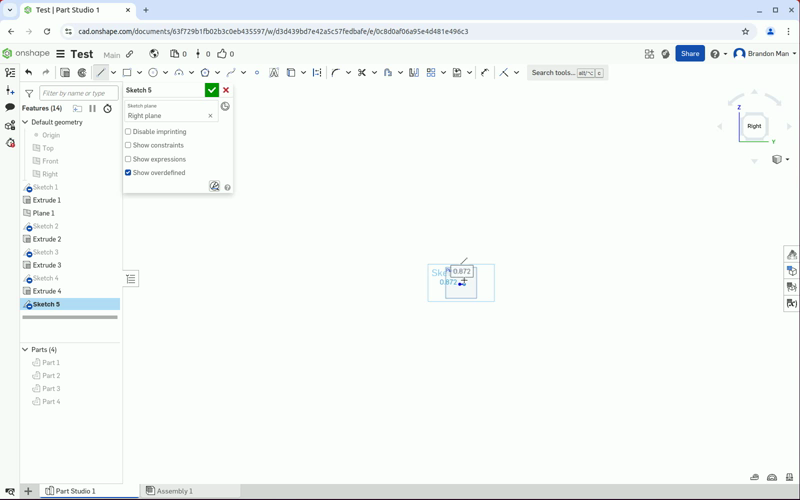
scroll(6)
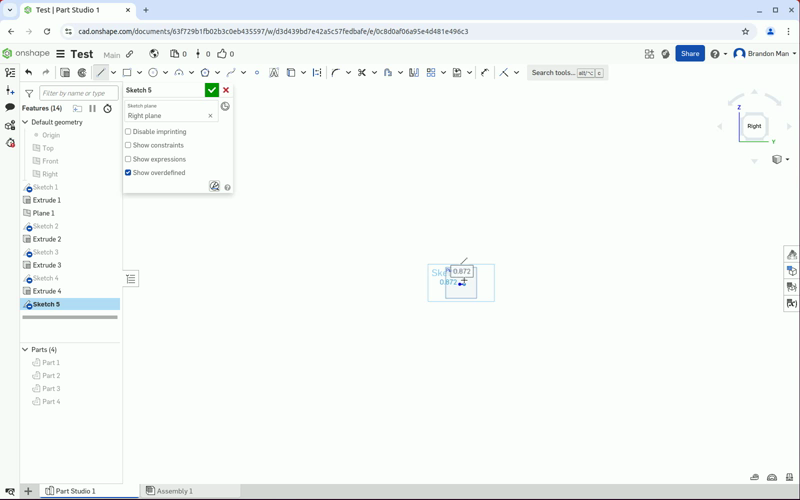
scroll(6)
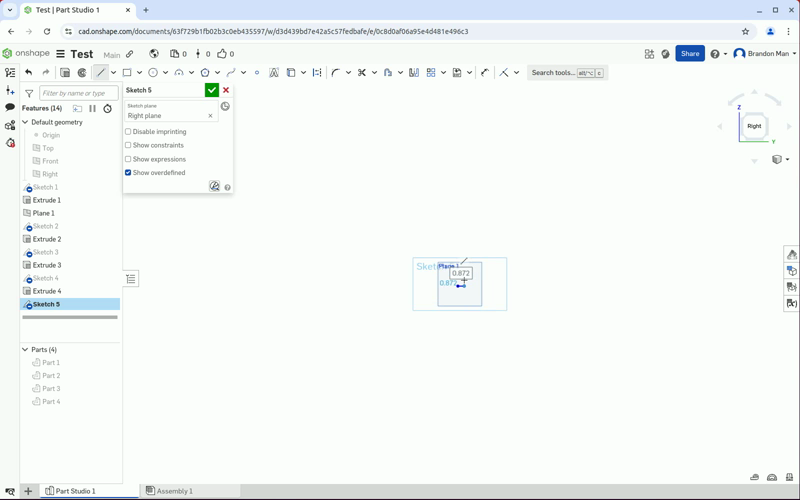
scroll(6)
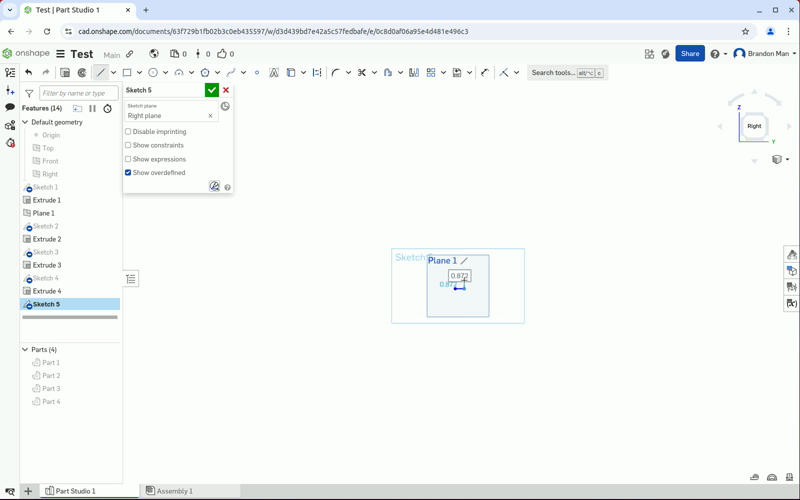
scroll(6)
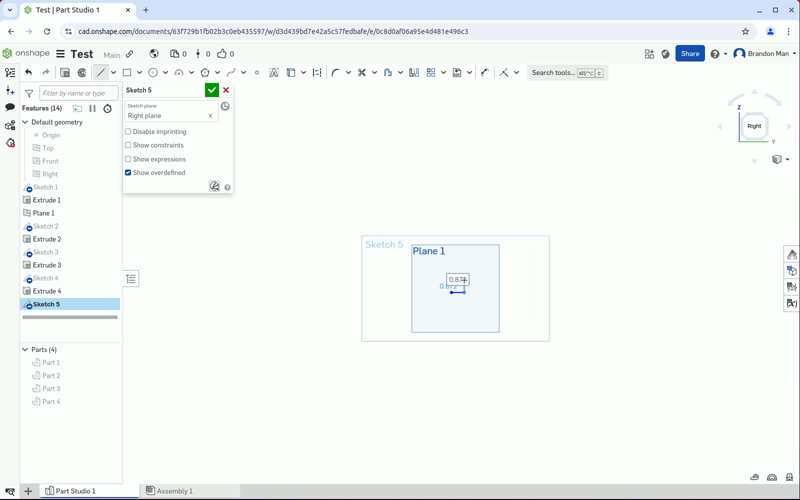
scroll(6)
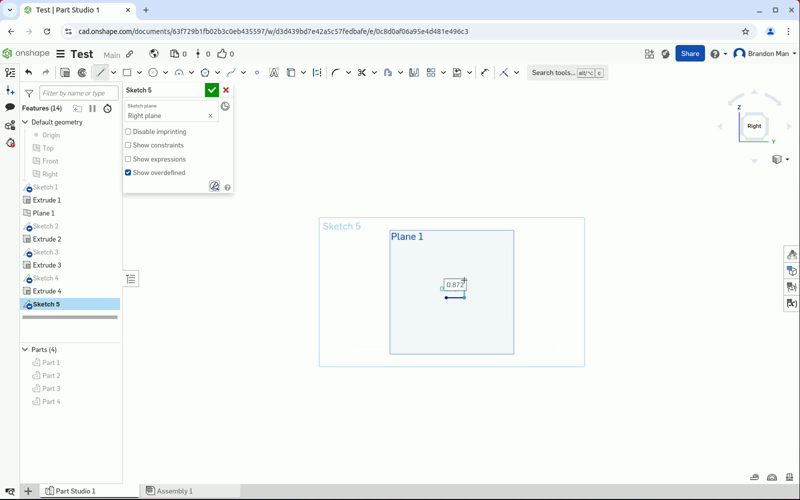
scroll(6)
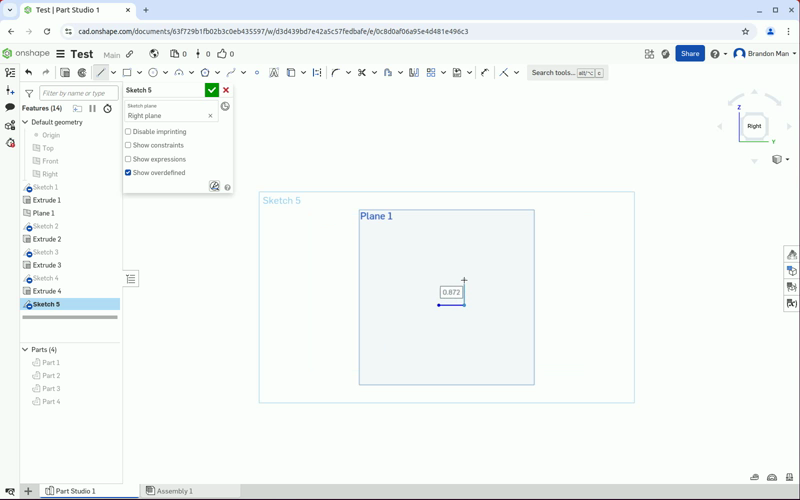
scroll(6)
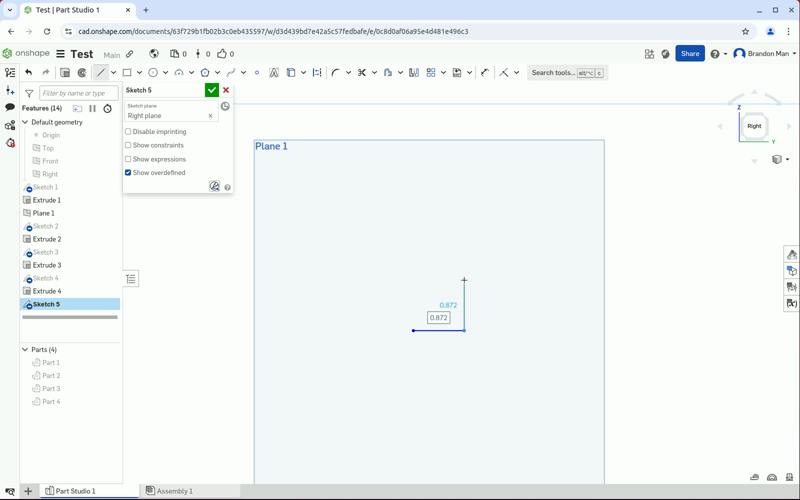
click(464, 279)
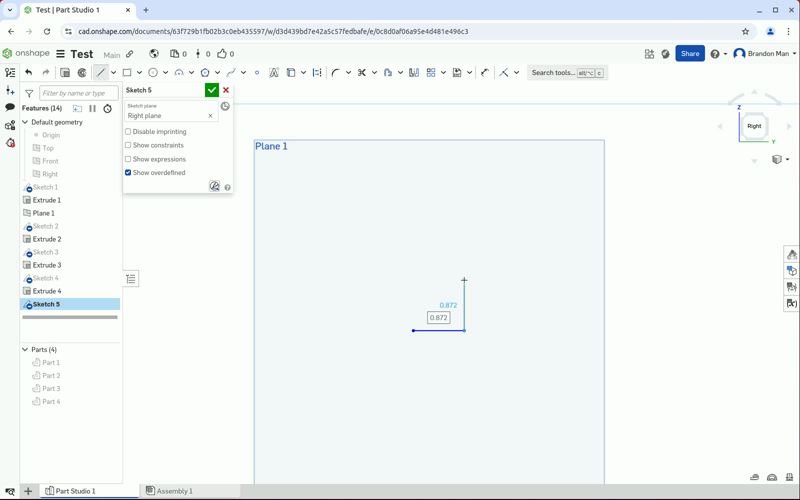
scroll(-6)
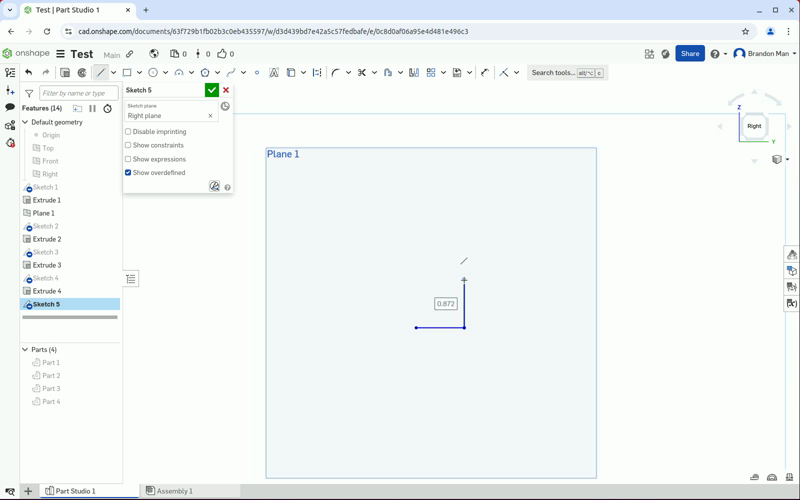
scroll(-6)
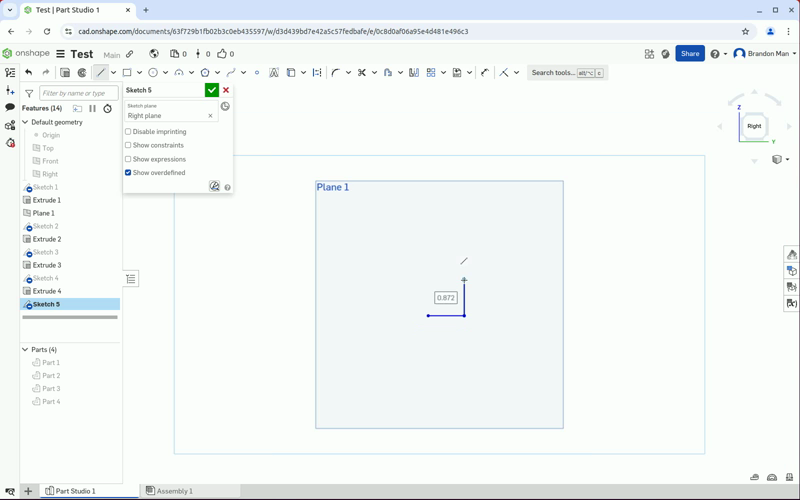
scroll(-6)
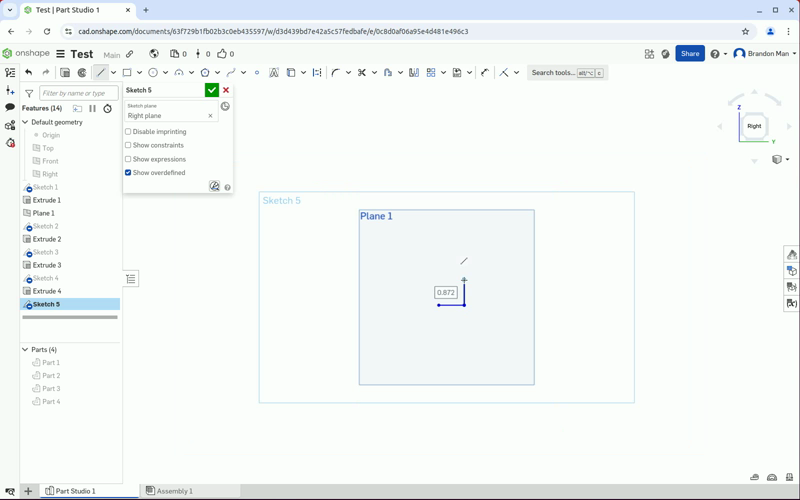
scroll(-6)
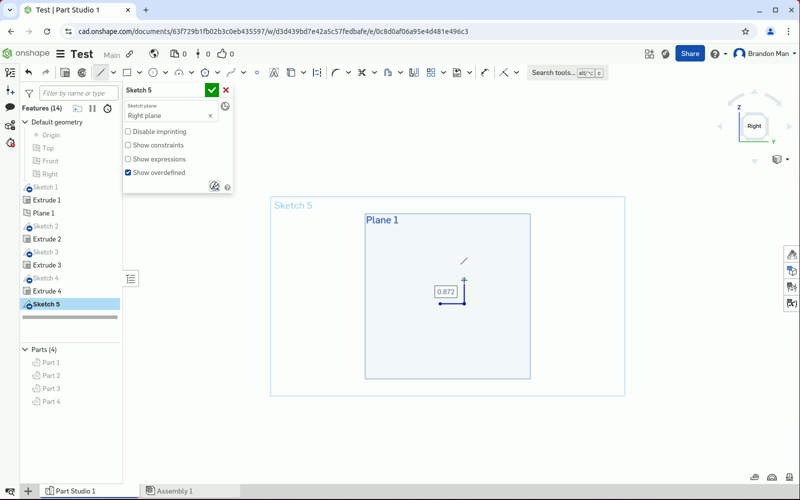
scroll(-6)
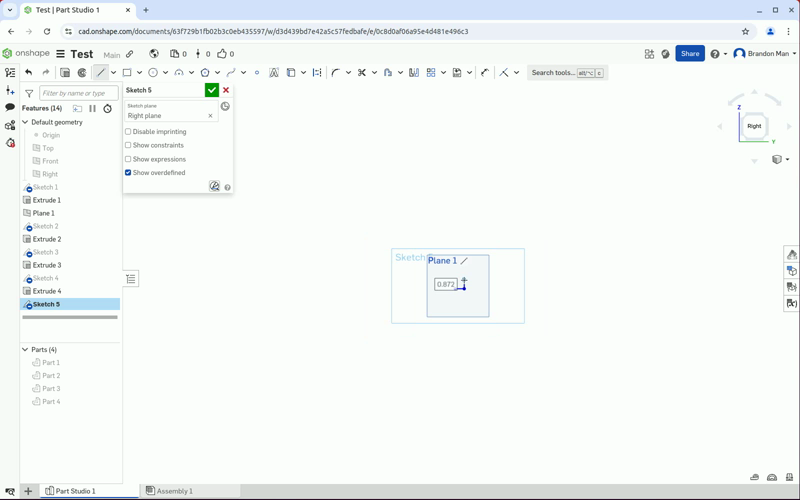
scroll(-6)
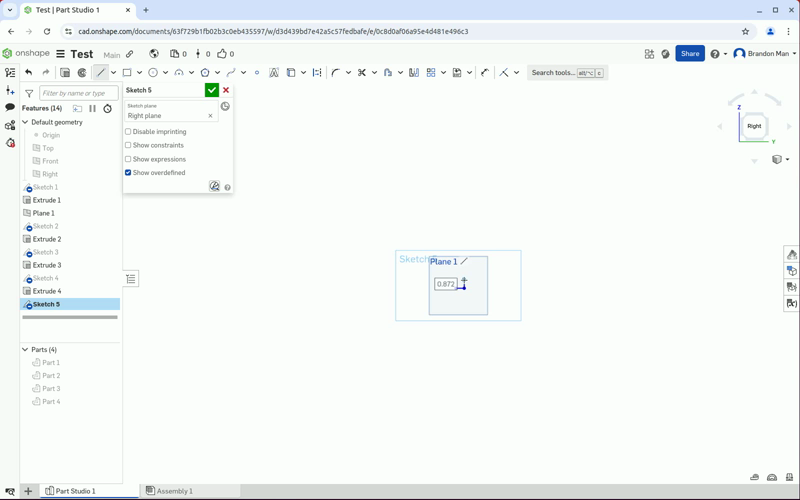
scroll(-6)
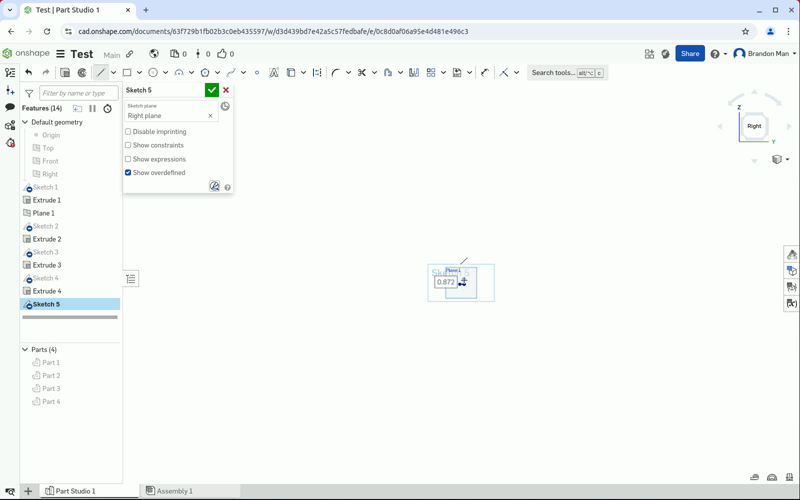
key_up(shift)
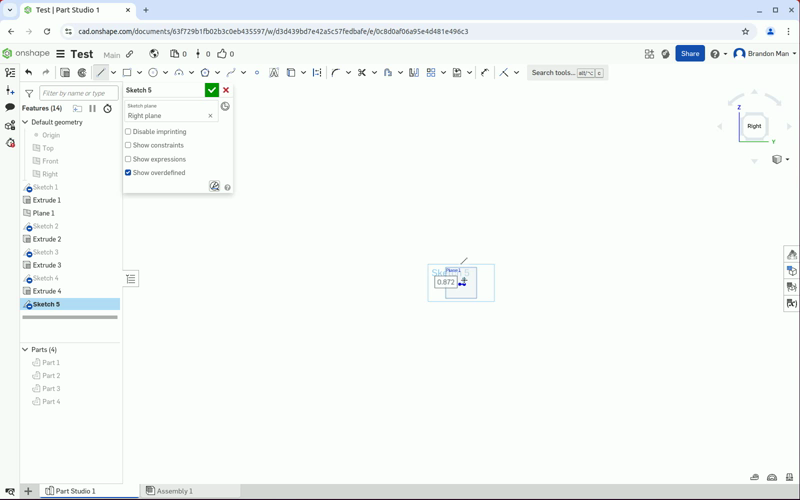
key_down(shift)
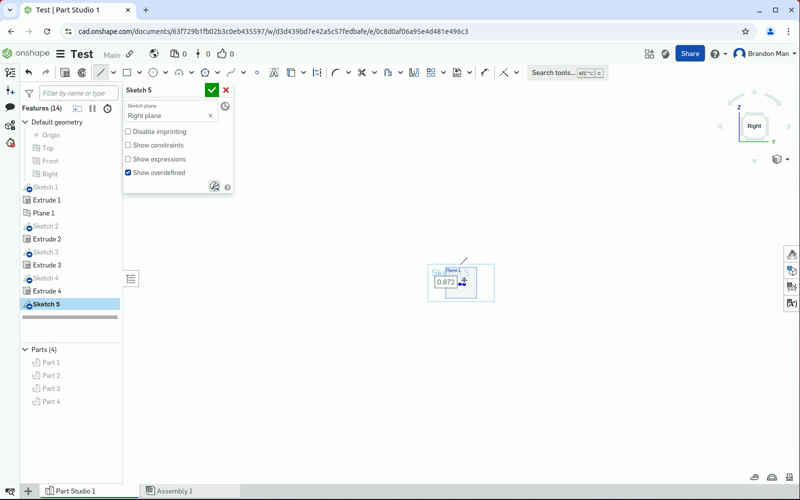
mouse_move(494, 279)
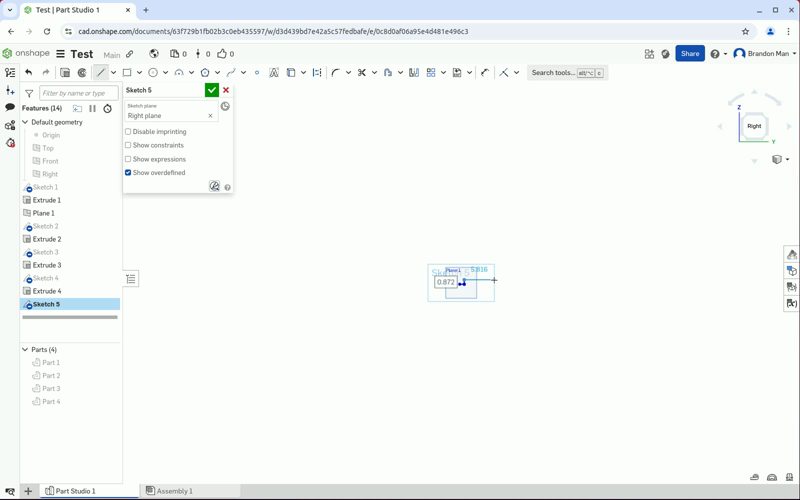
mouse_move(459, 279)
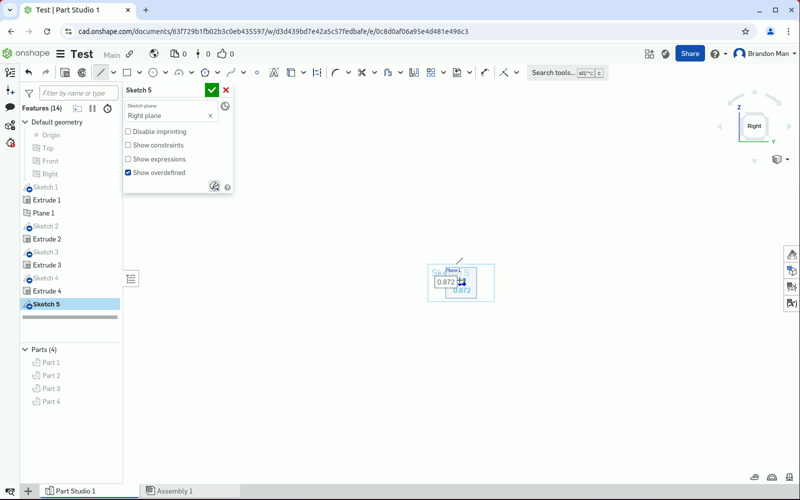
scroll(6)
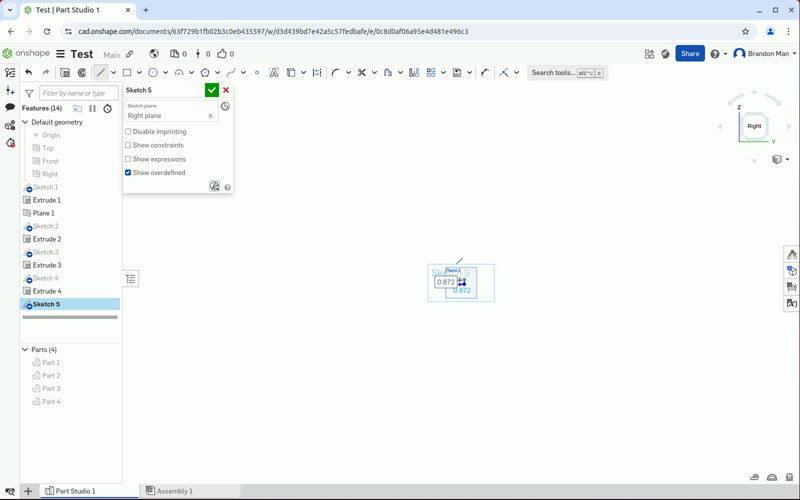
scroll(6)
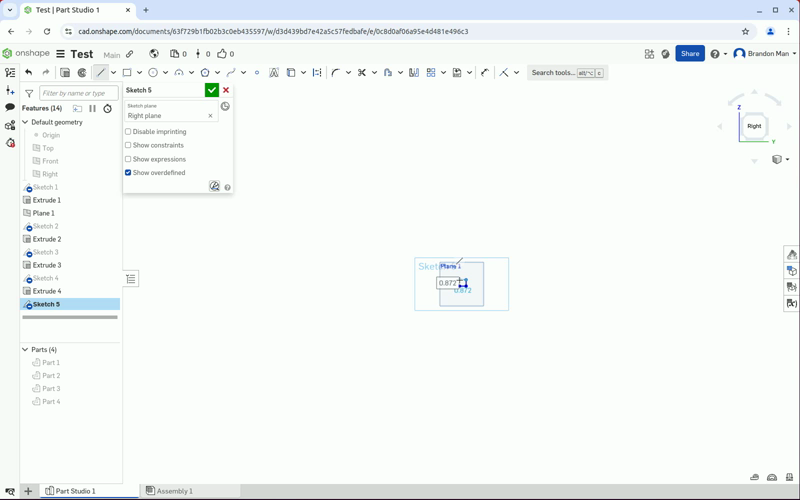
scroll(6)
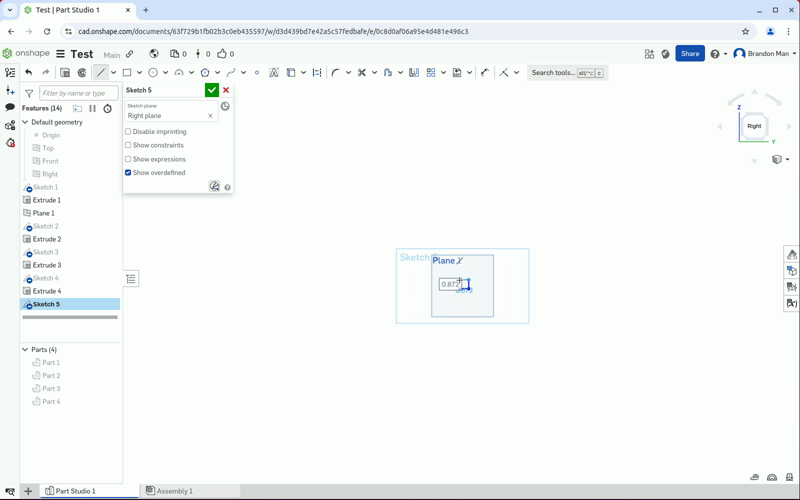
scroll(6)
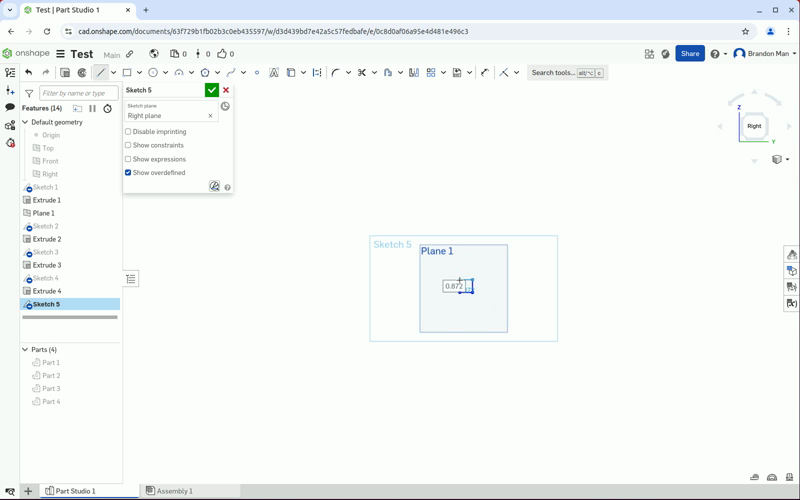
scroll(6)
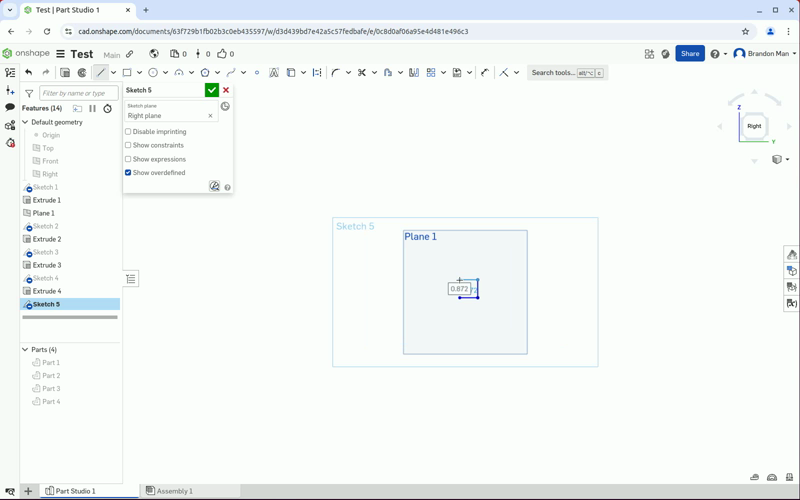
scroll(6)
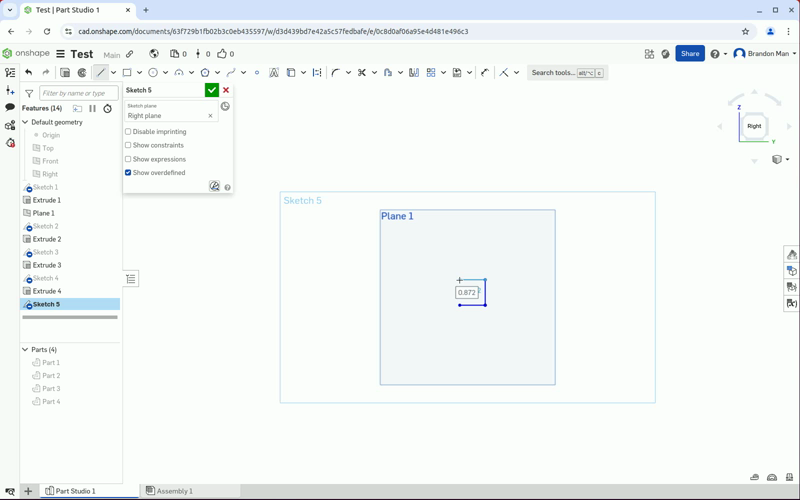
scroll(6)
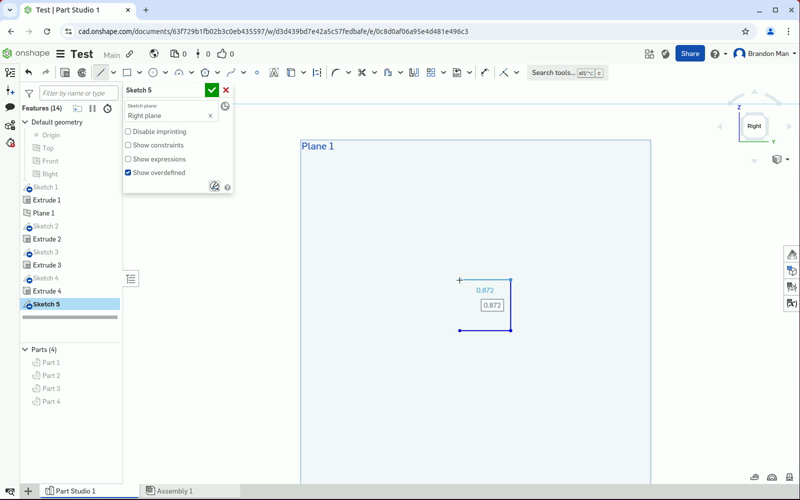
click(459, 279)
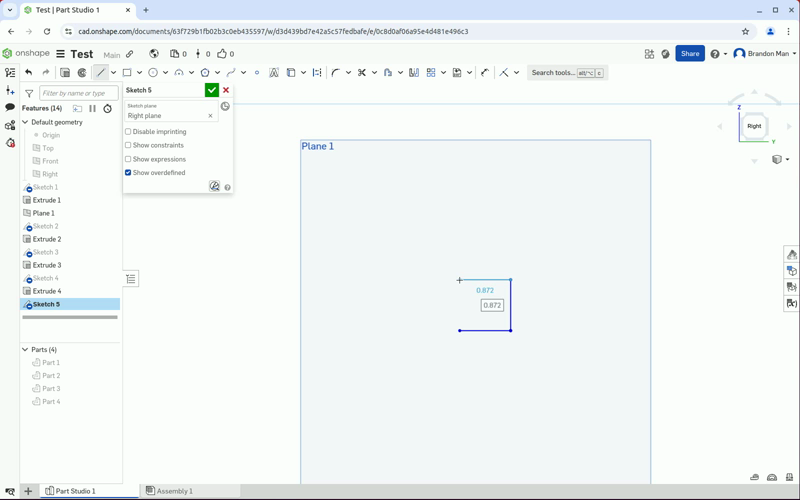
scroll(-6)
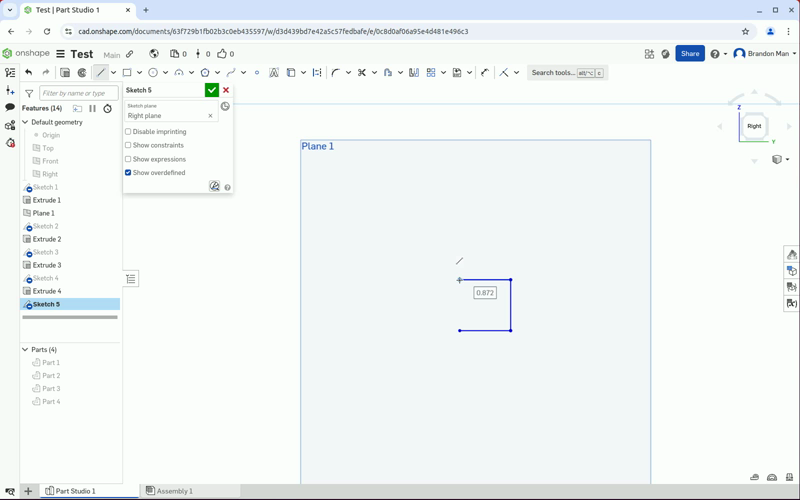
scroll(-6)
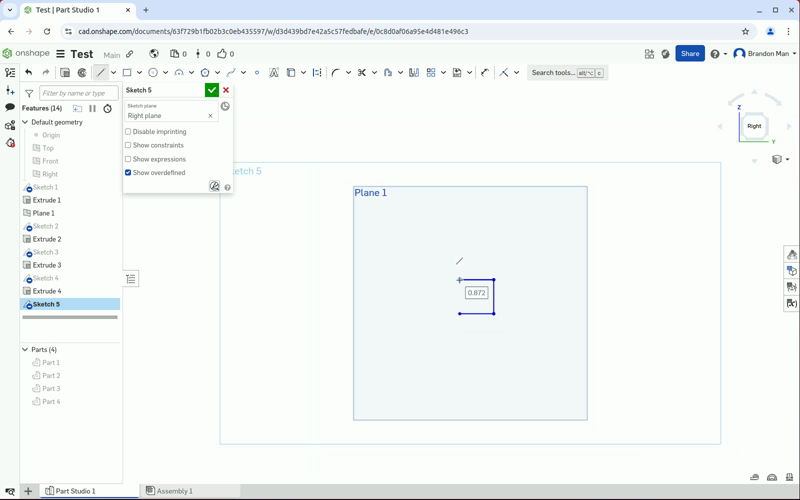
scroll(-6)
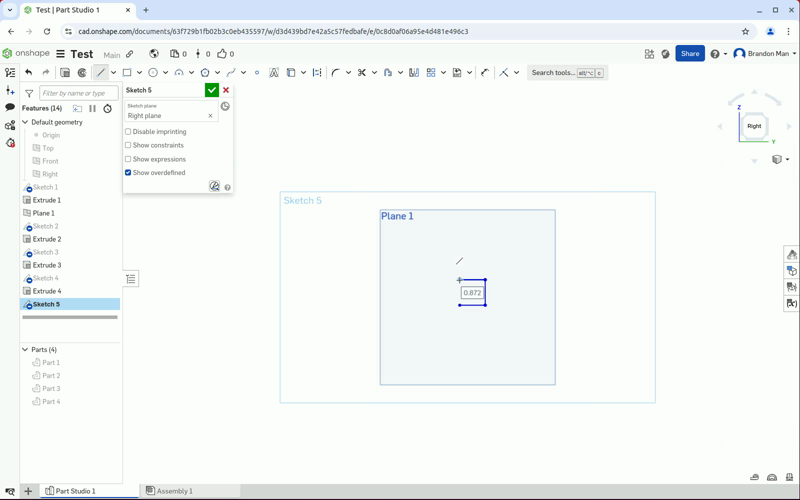
scroll(-6)
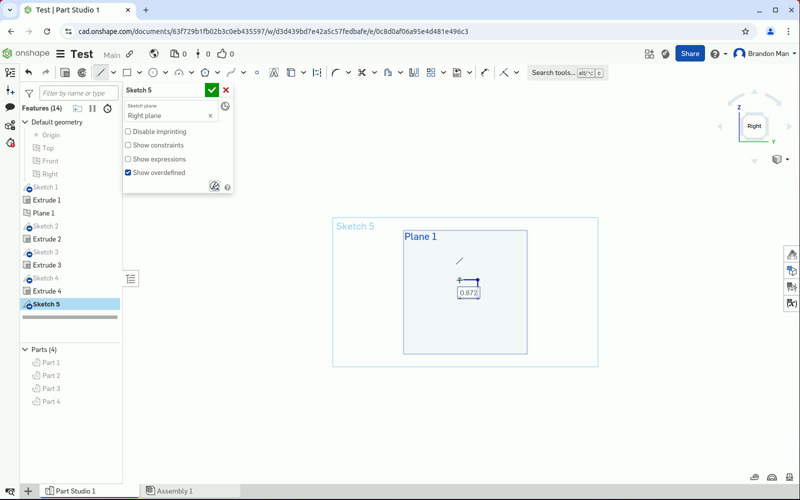
scroll(-6)
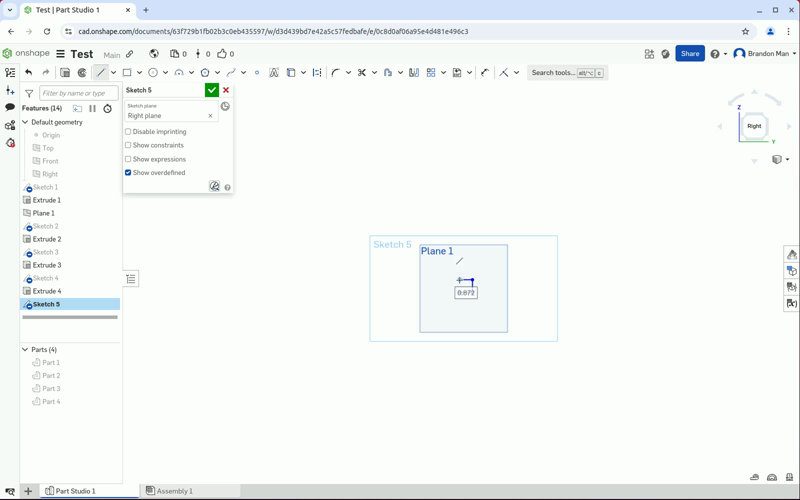
scroll(-6)
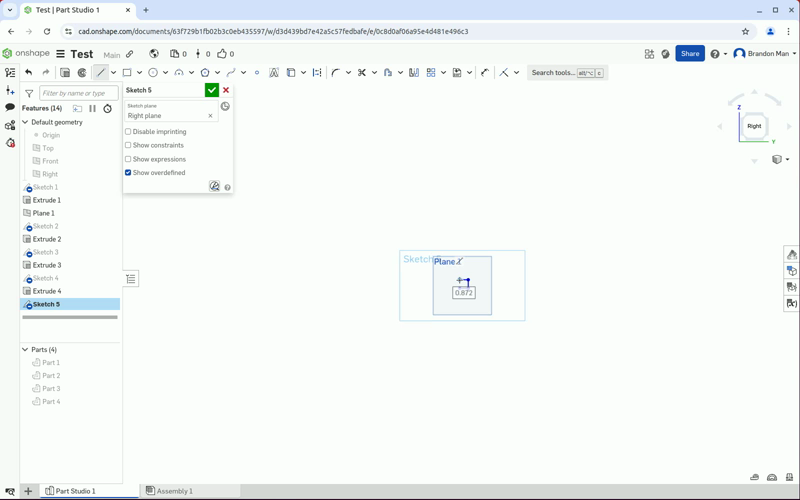
scroll(-6)
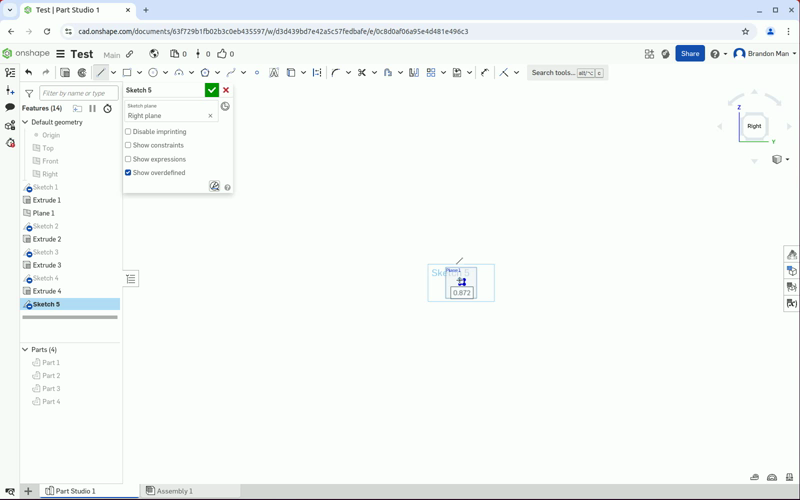
key_up(shift)
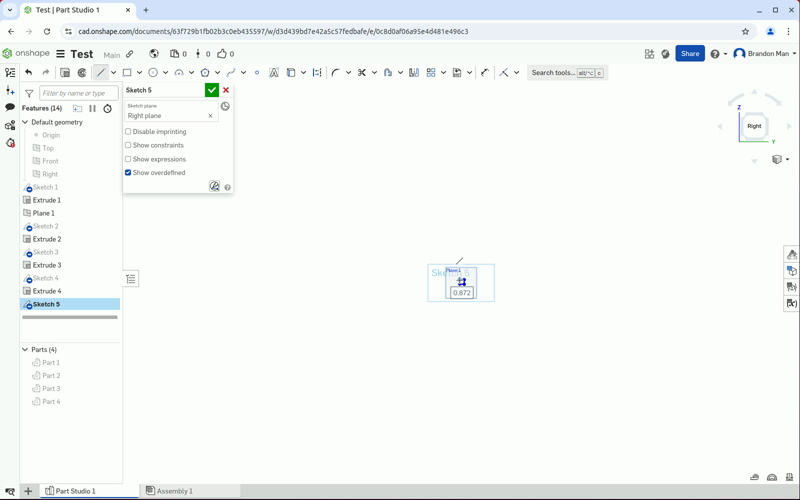
mouse_move(489, 279)
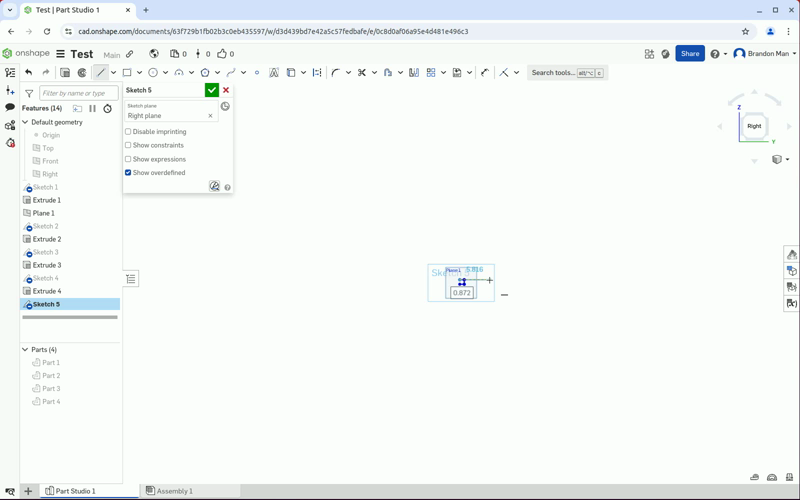
key_down(shift)
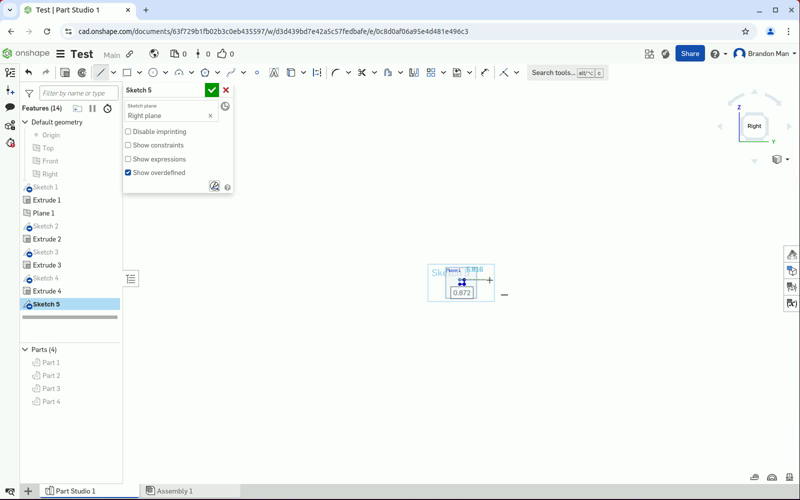
mouse_move(459, 284)
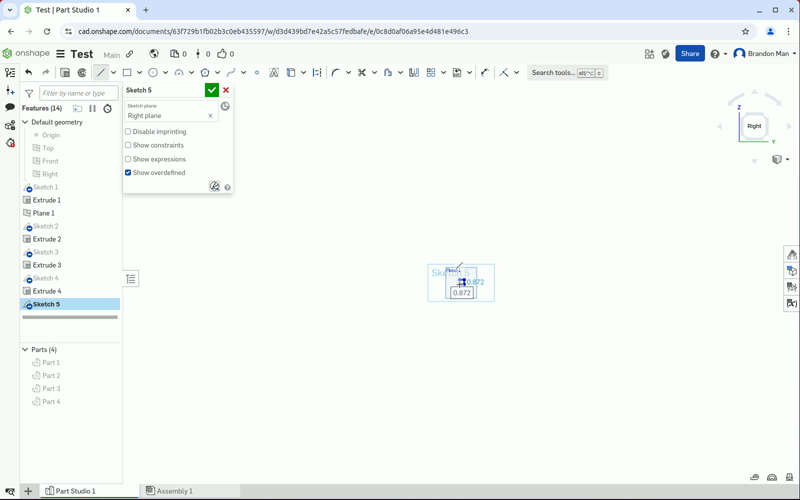
scroll(6)
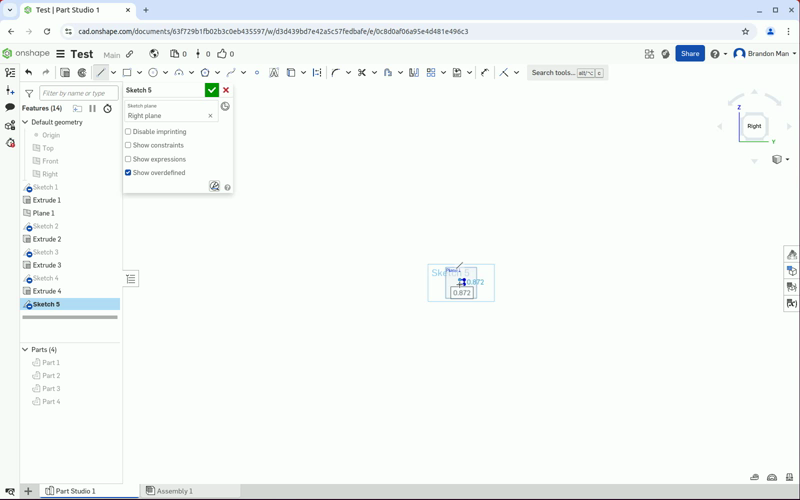
scroll(6)
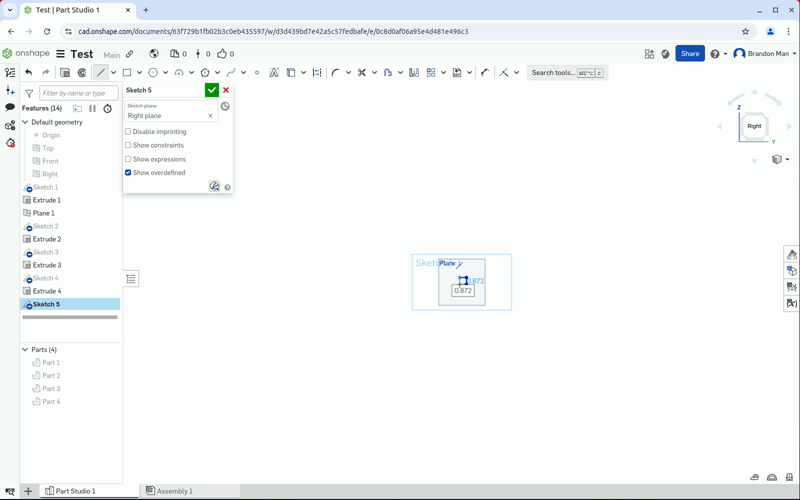
scroll(6)
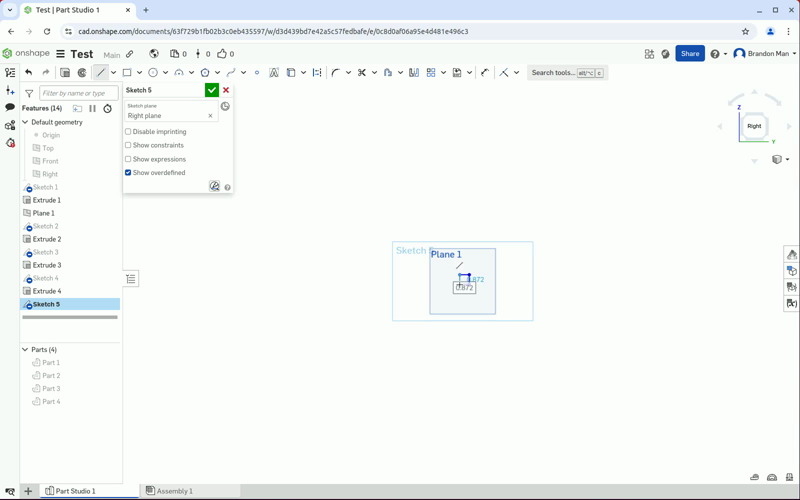
scroll(6)
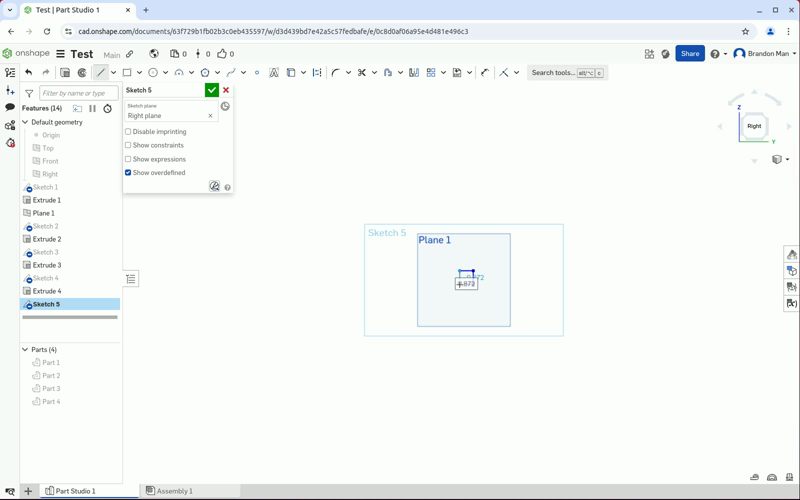
scroll(6)
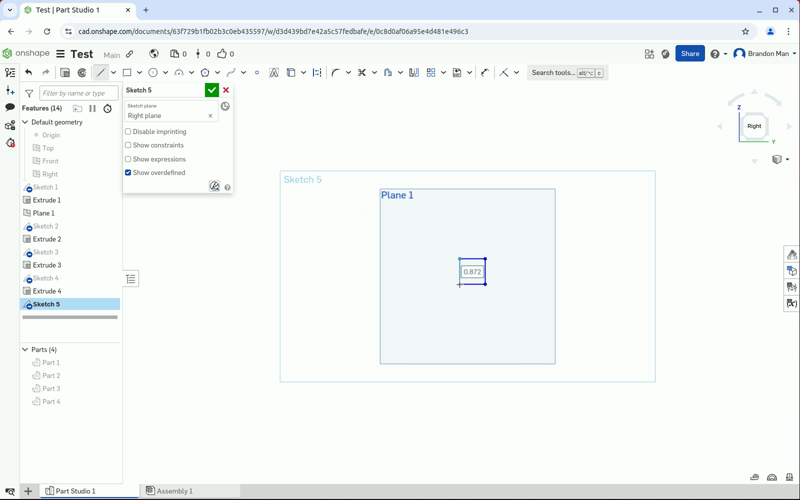
scroll(6)
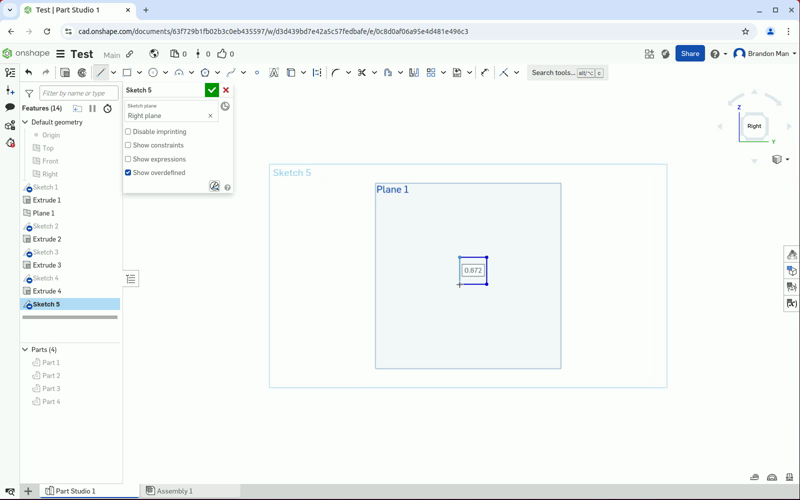
scroll(6)
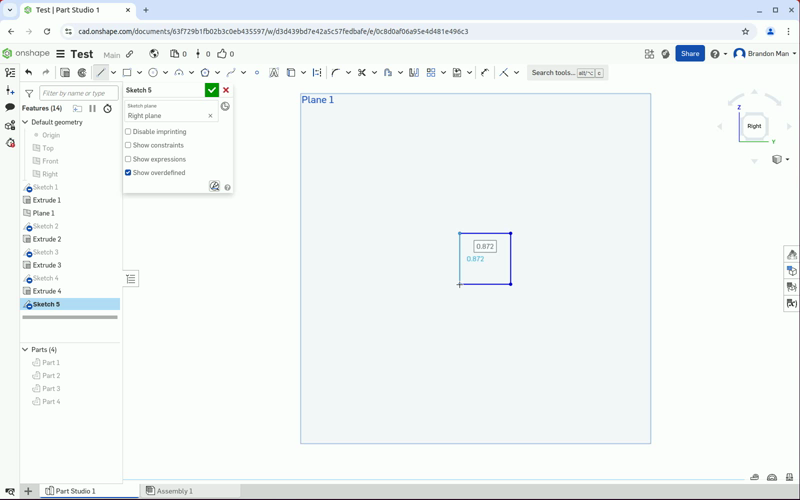
key_up(shift)
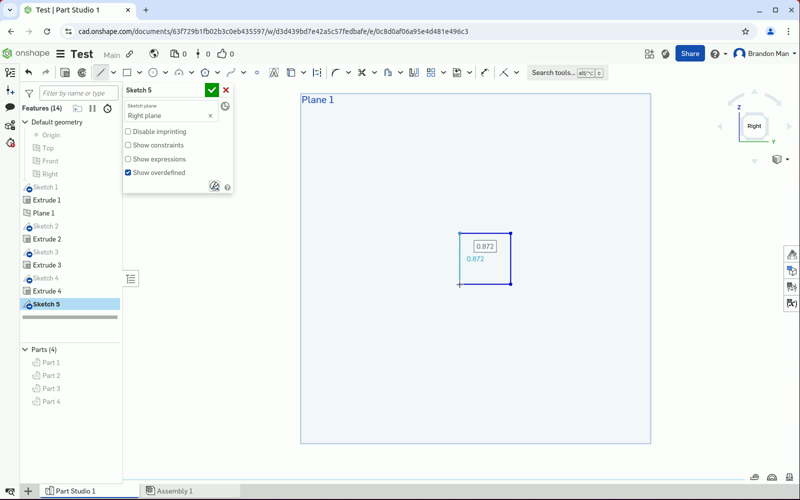
click(459, 284)
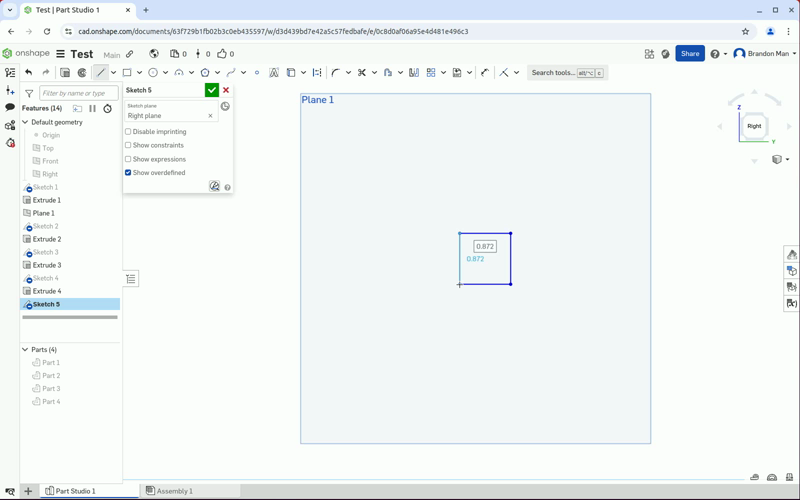
scroll(-6)
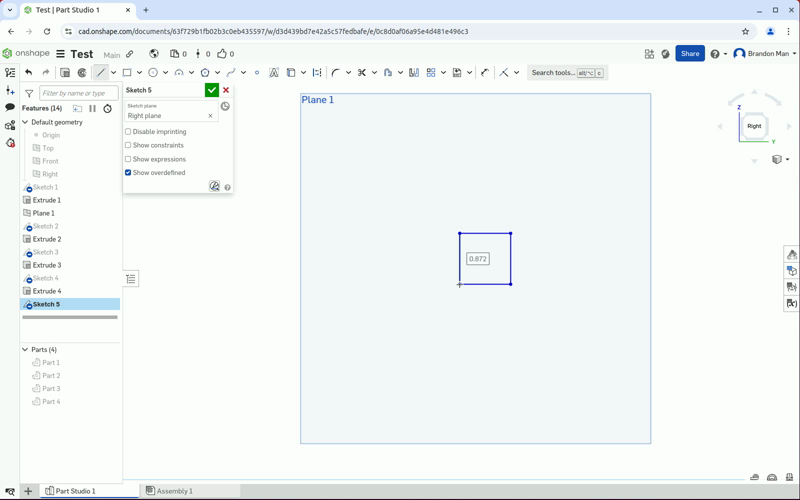
scroll(-6)
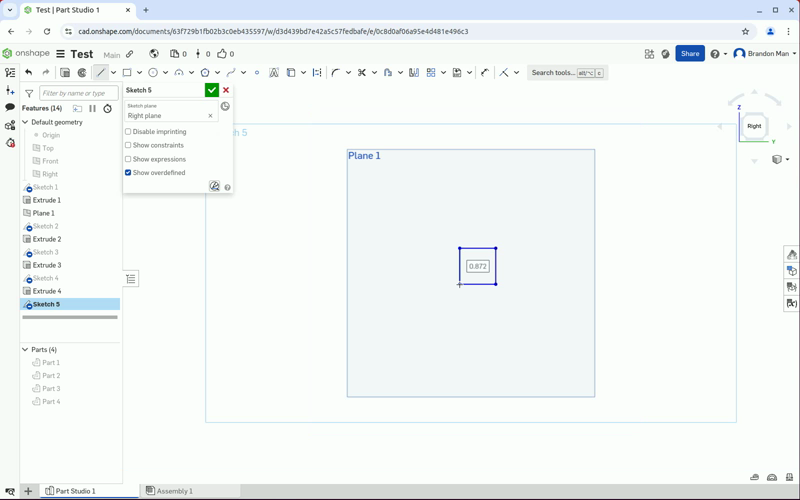
scroll(-6)
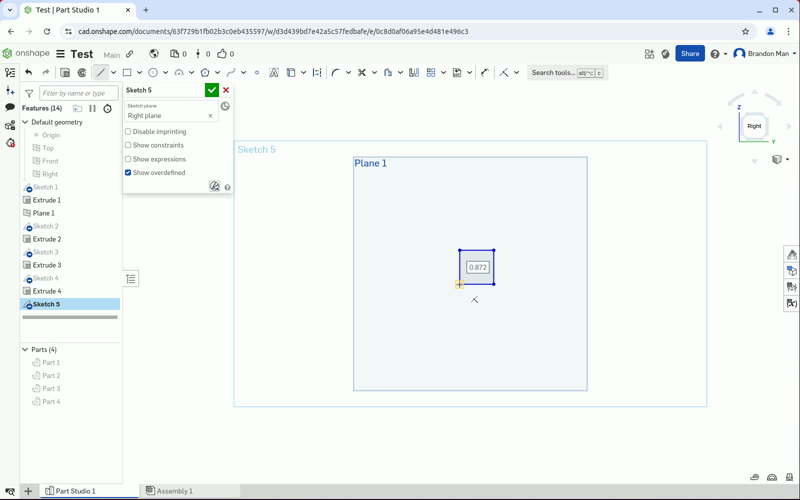
scroll(-6)
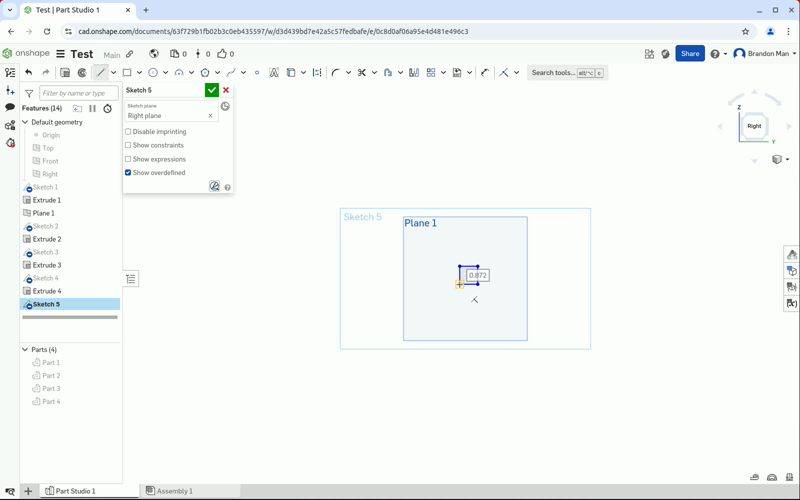
scroll(-6)
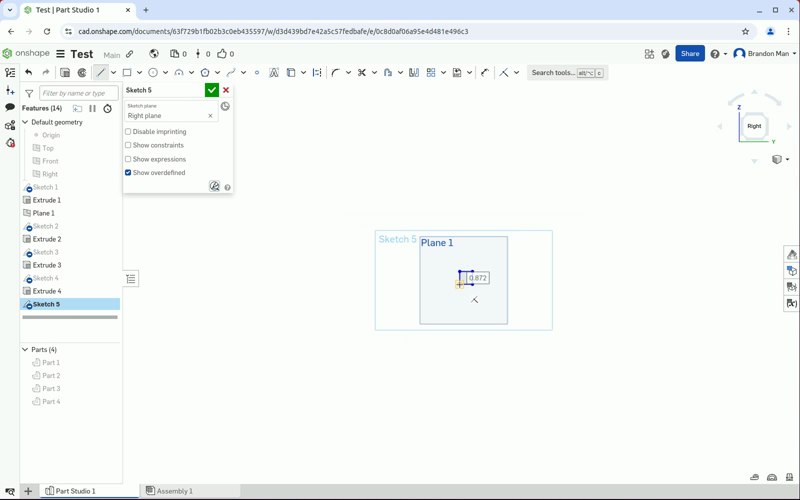
scroll(-6)
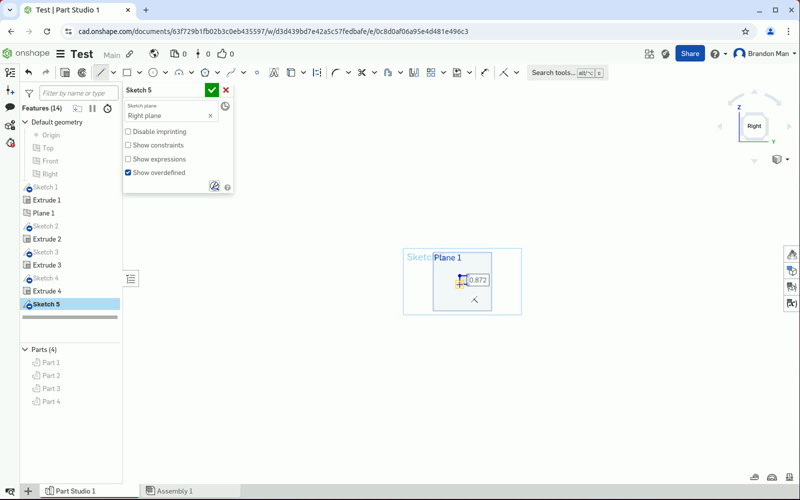
scroll(-6)
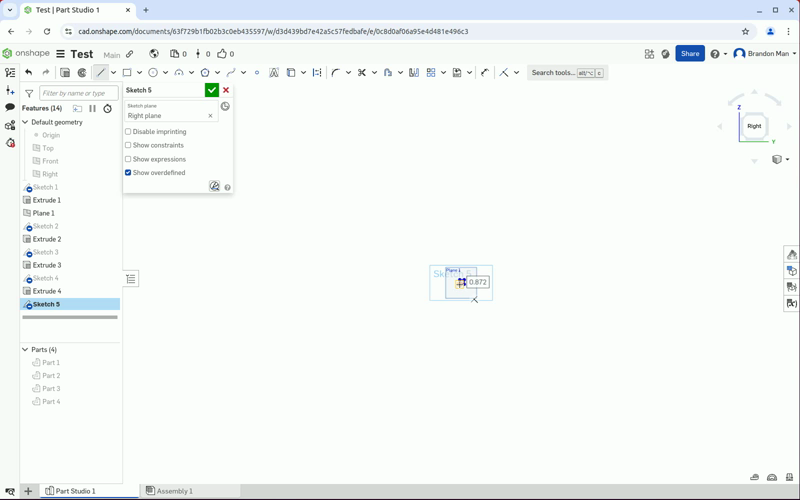
key(esc)
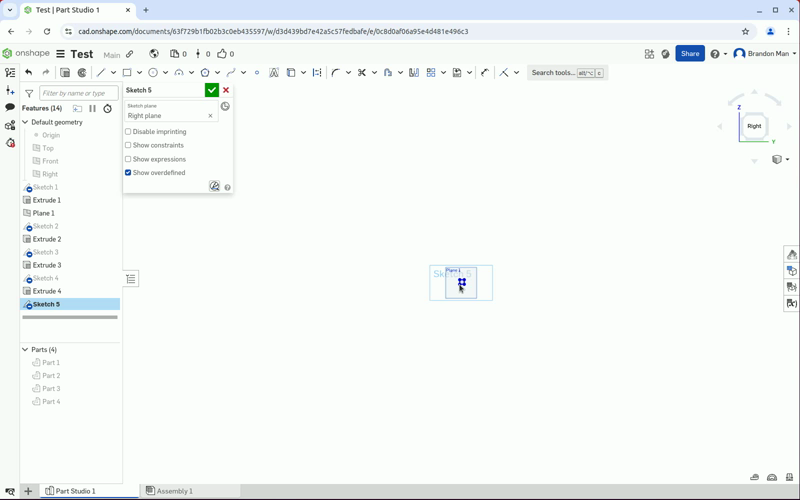
mouse_move(462, 282)
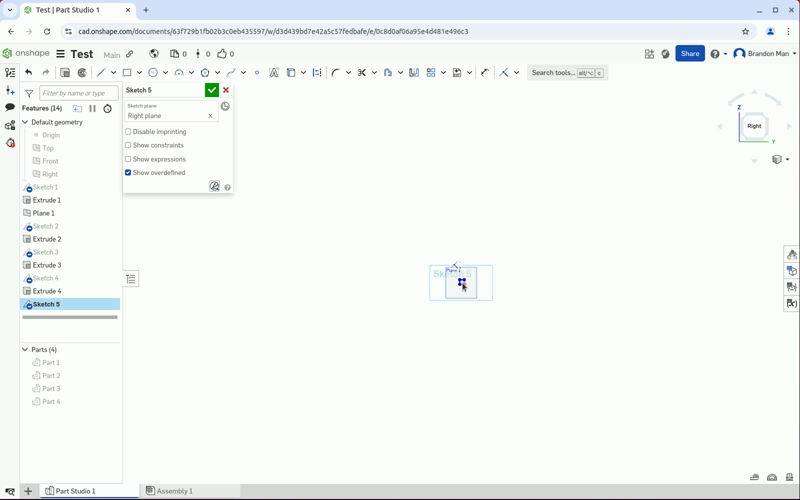
scroll(6)
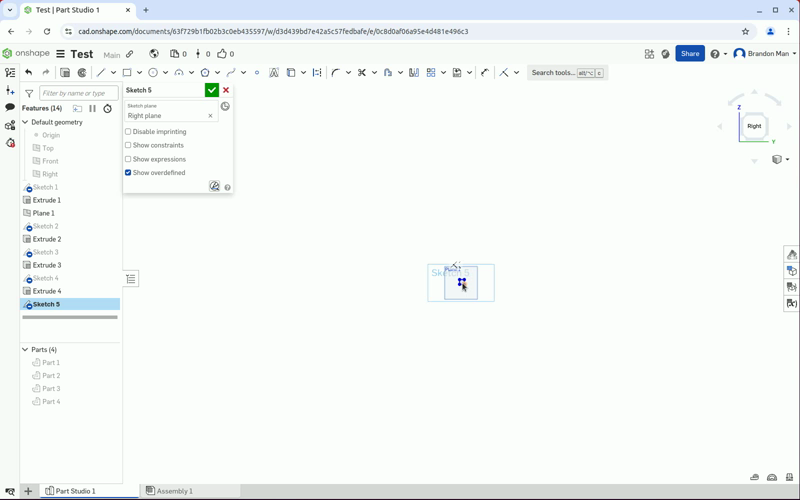
scroll(6)
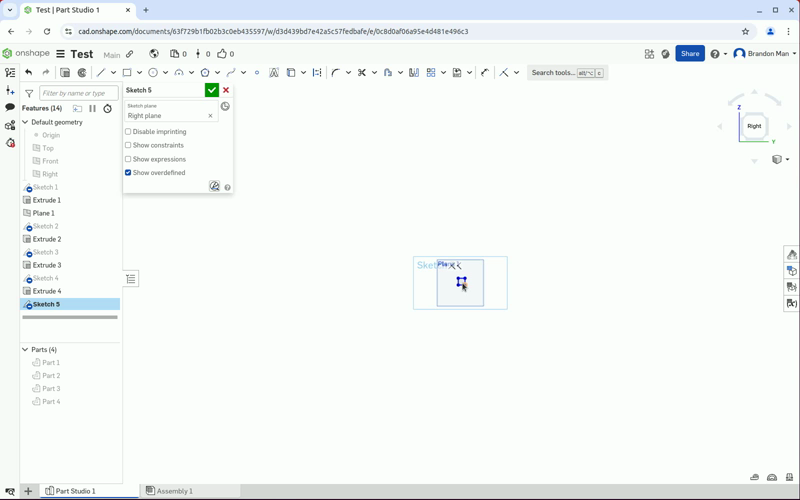
scroll(6)
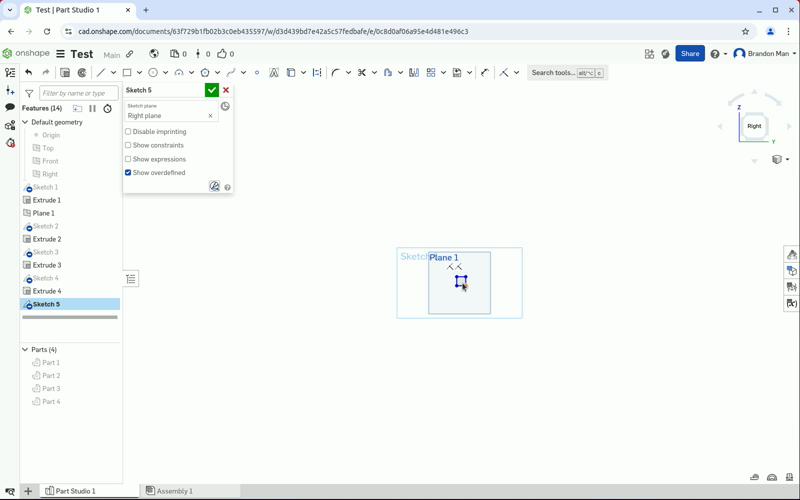
scroll(6)
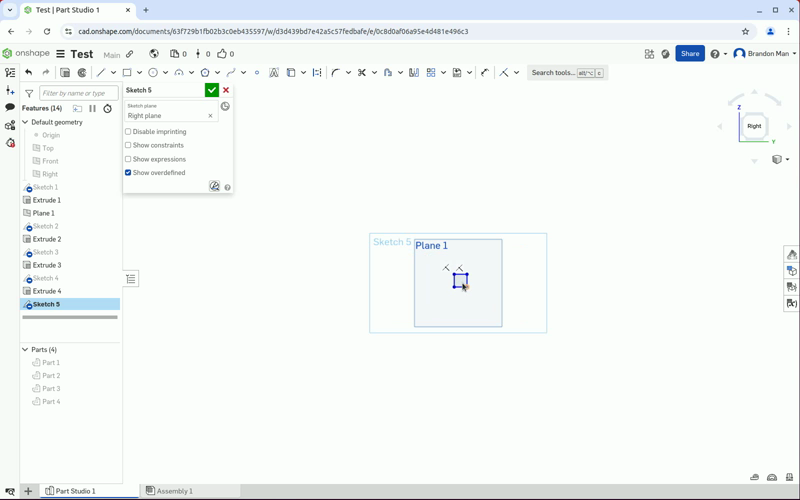
scroll(6)
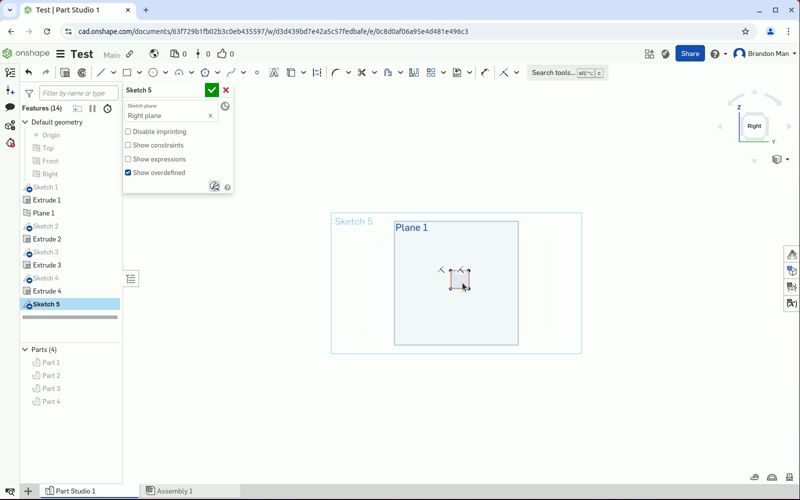
scroll(6)
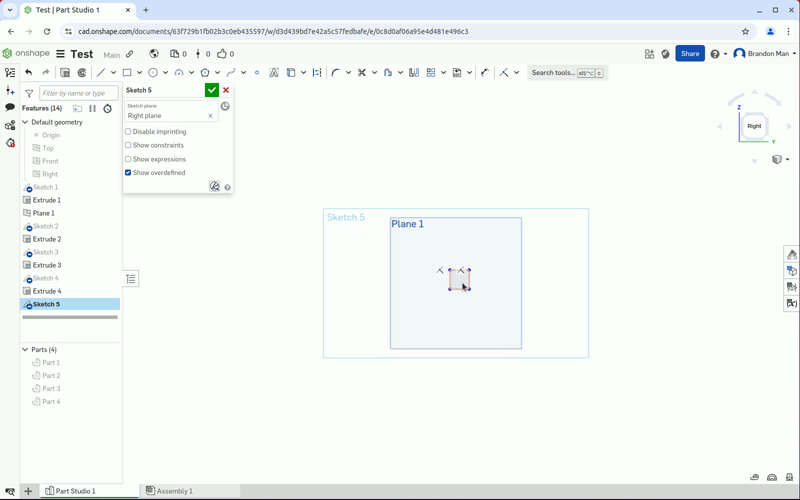
scroll(6)
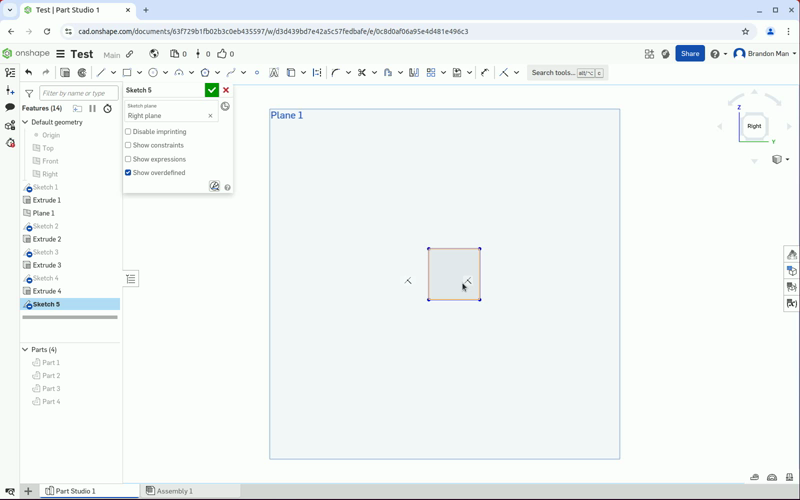
click(462, 282)
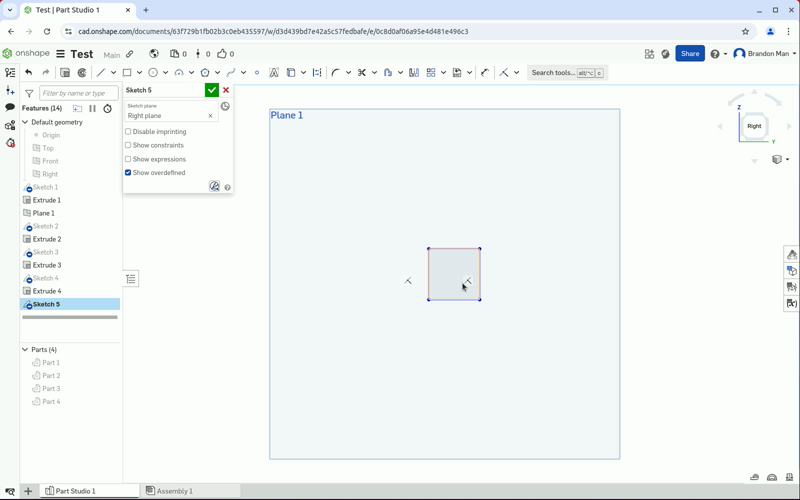
scroll(-6)
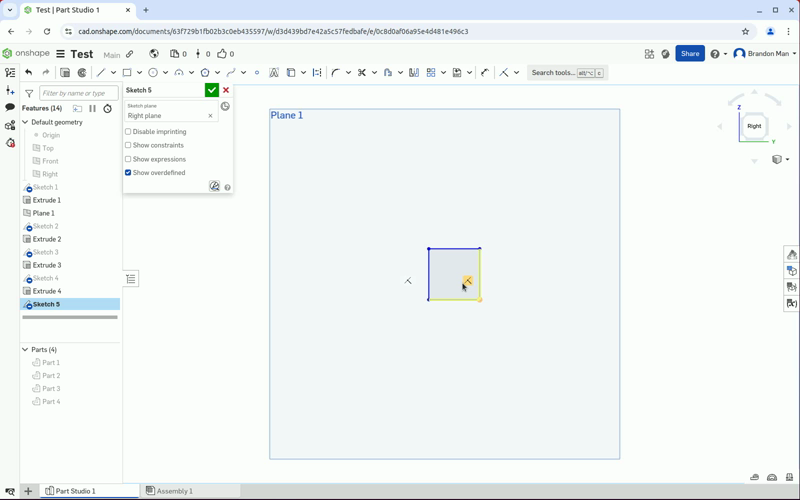
scroll(-6)
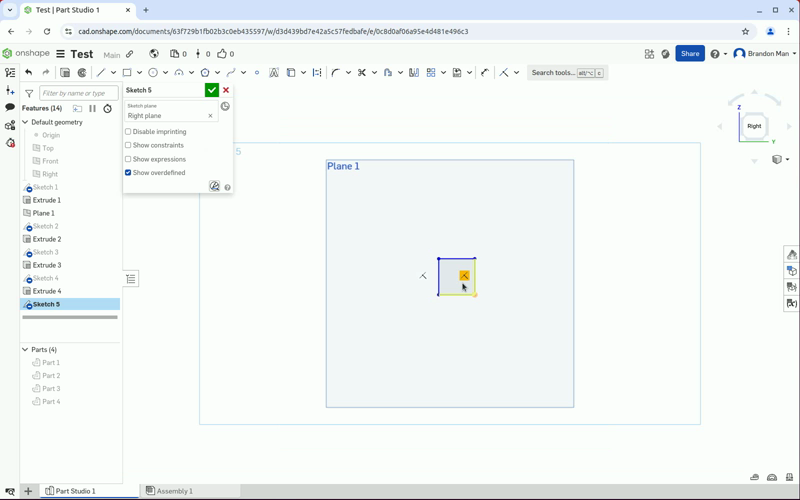
scroll(-6)
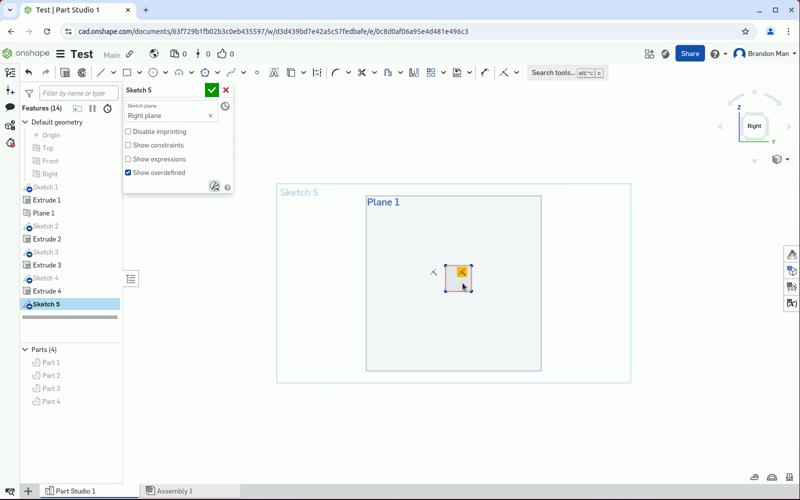
scroll(-6)
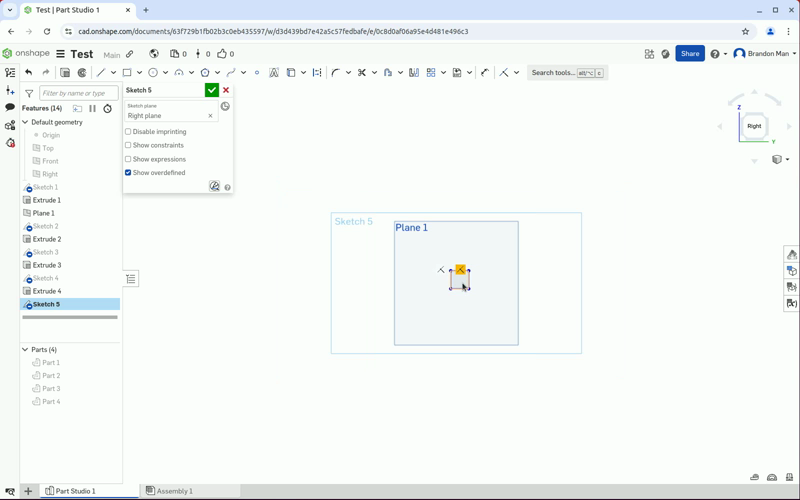
scroll(-6)
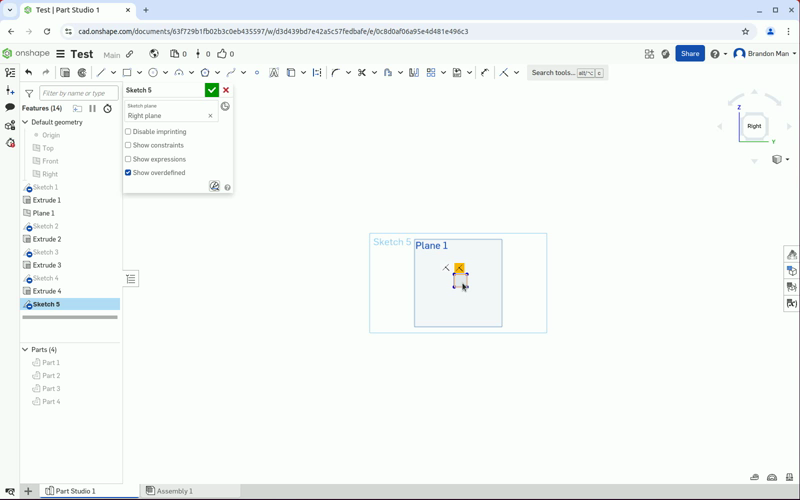
scroll(-6)
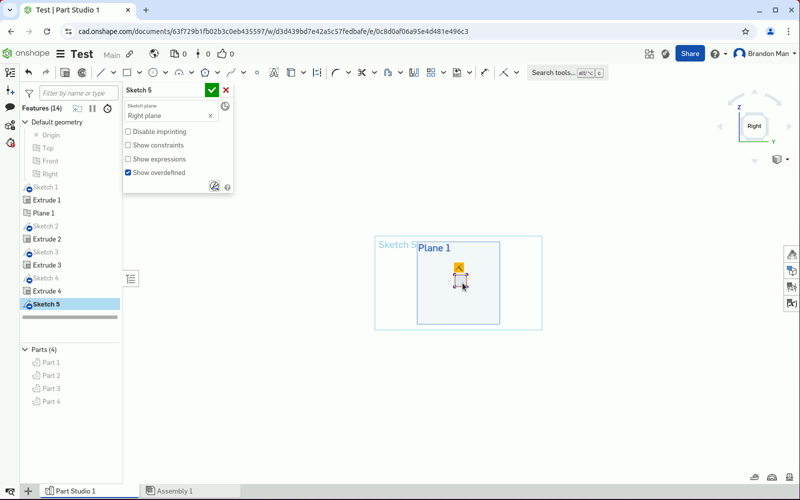
scroll(-6)
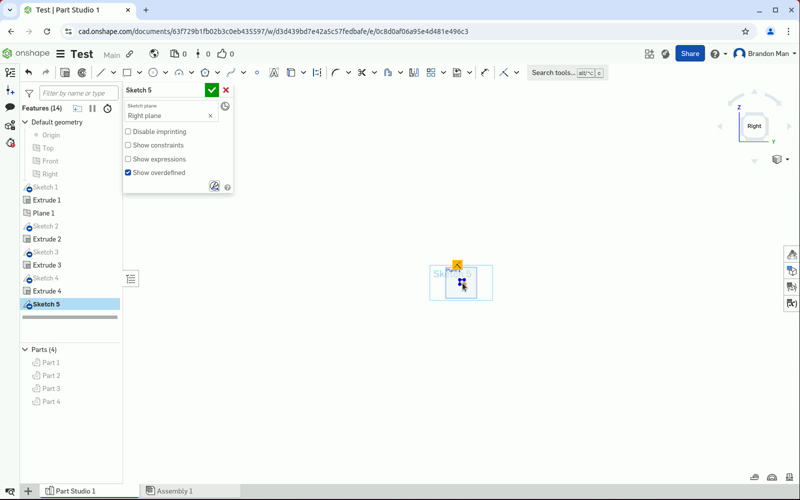
mouse_move(73, 352)
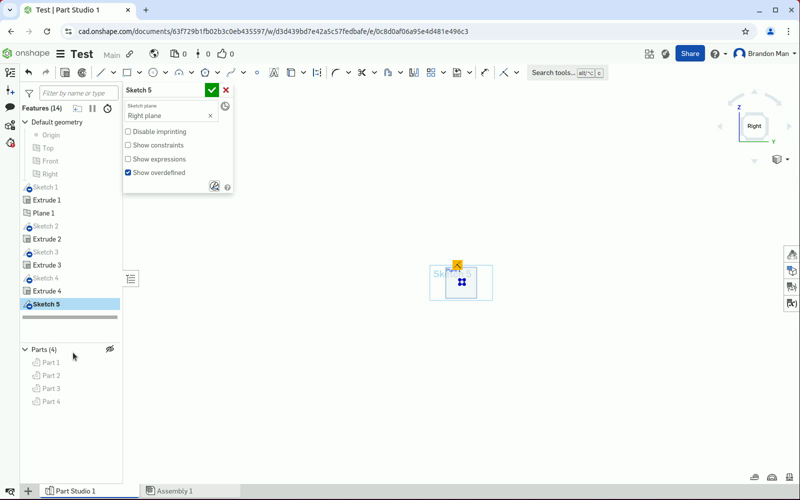
key(shift+y)
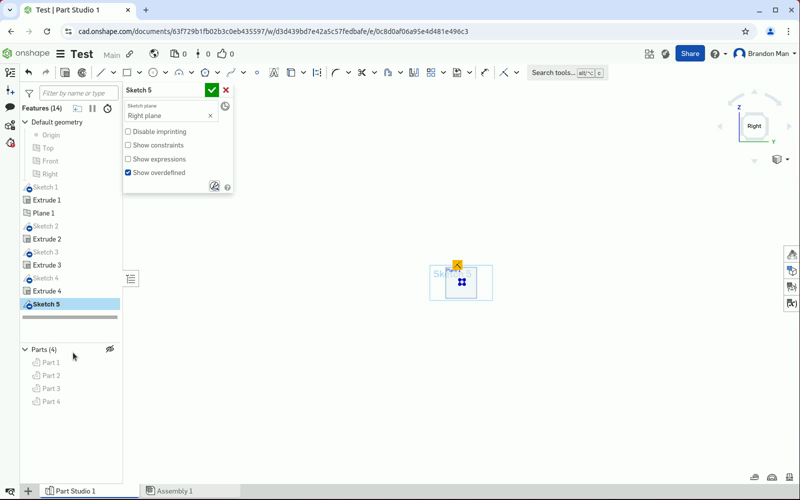
key(shift+e)
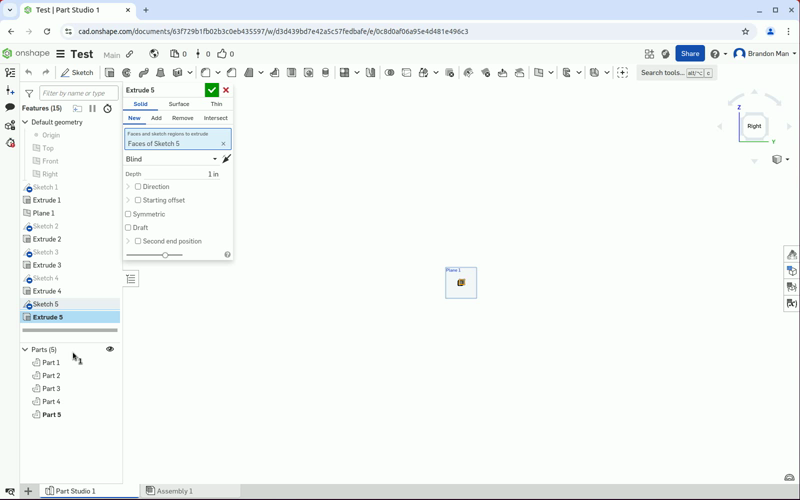
mouse_move(143, 106)
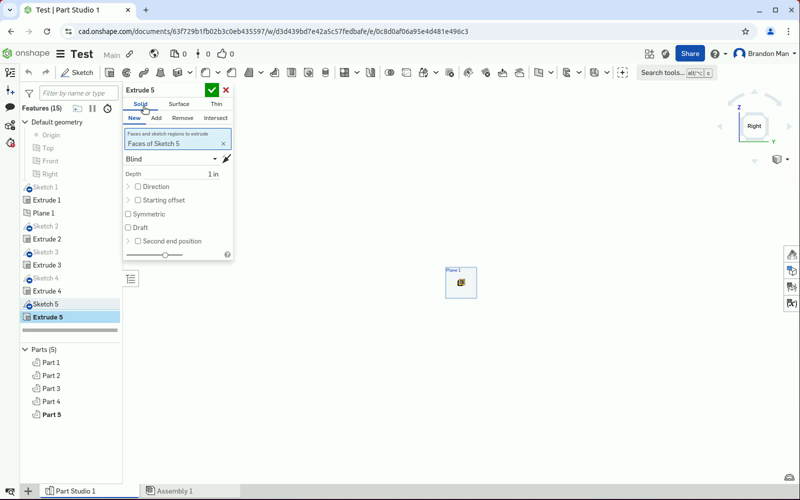
click(143, 106)
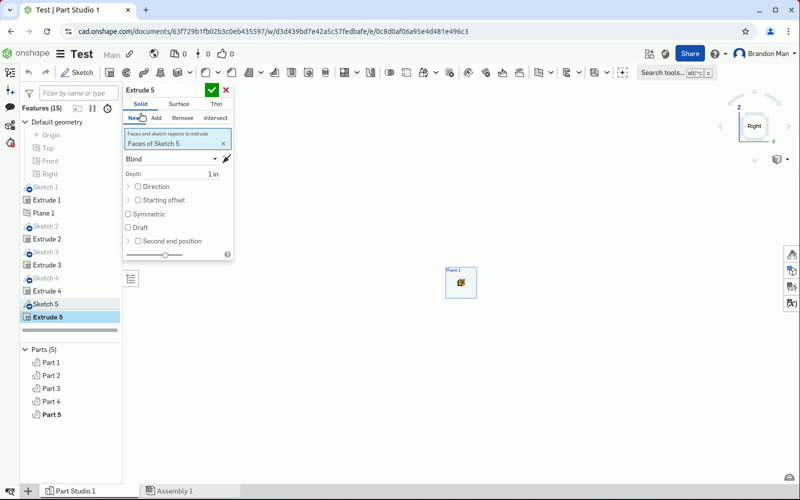
mouse_move(137, 120)
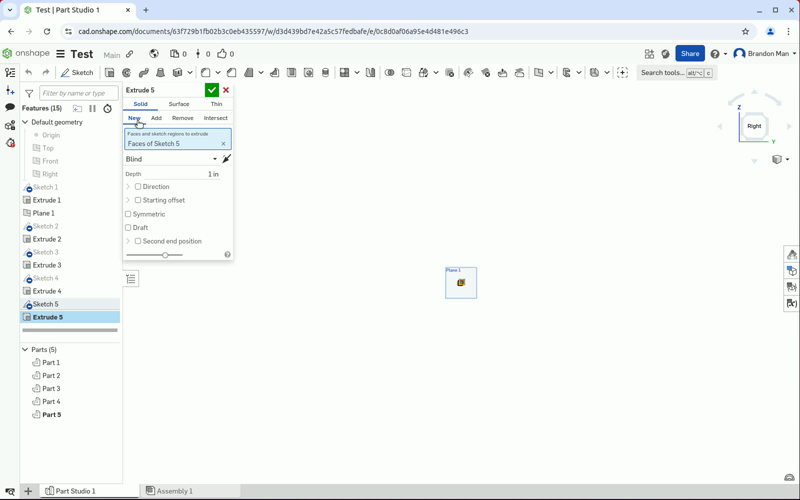
click(137, 120)
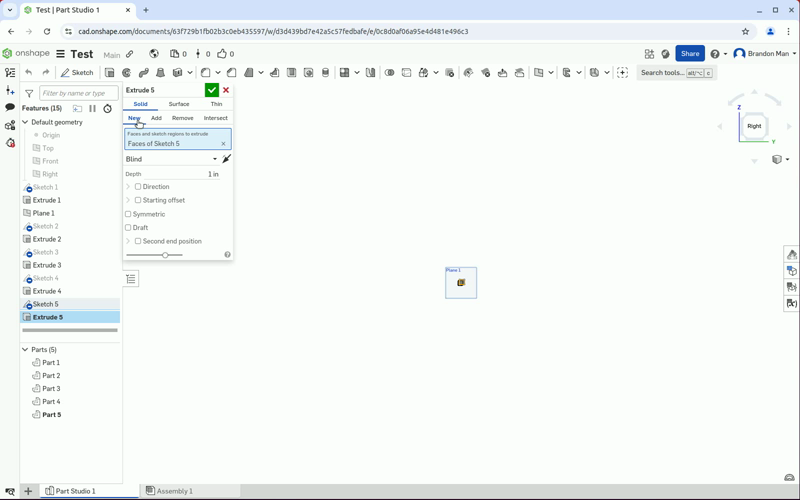
key(tab, 4)
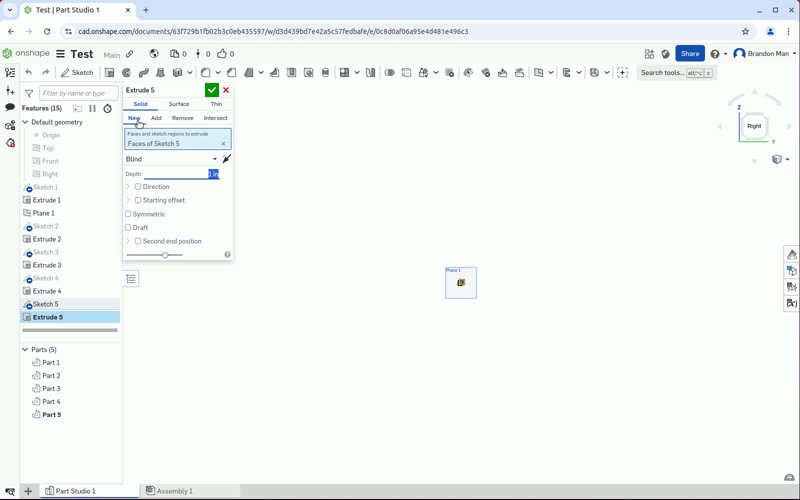
text(-0.241)
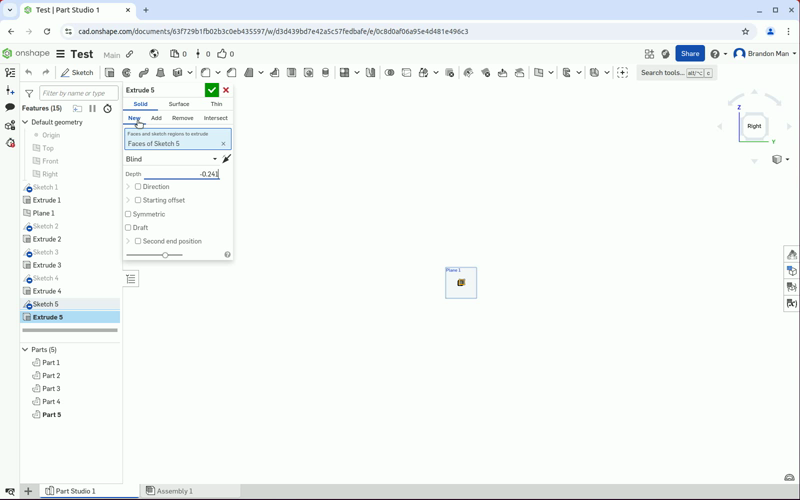
key(enter)
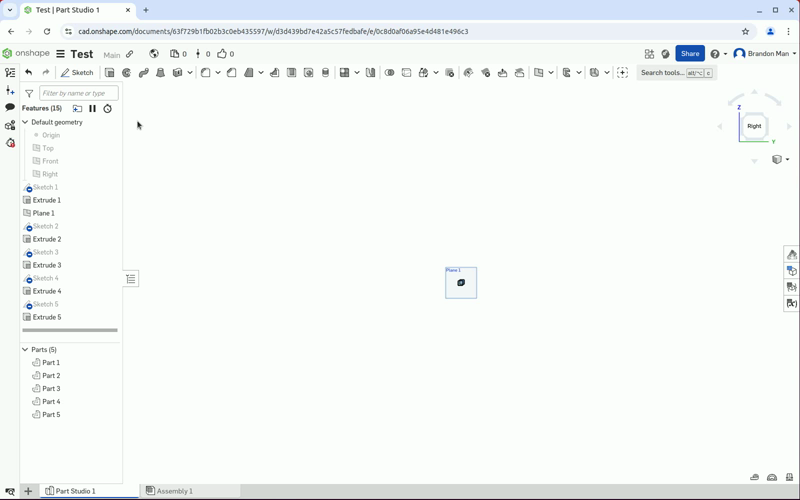
key(shift+h)
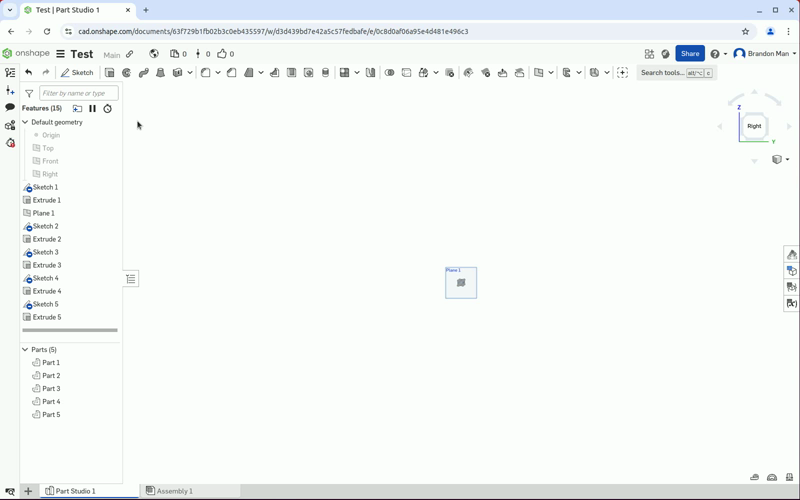
key(shift+h)
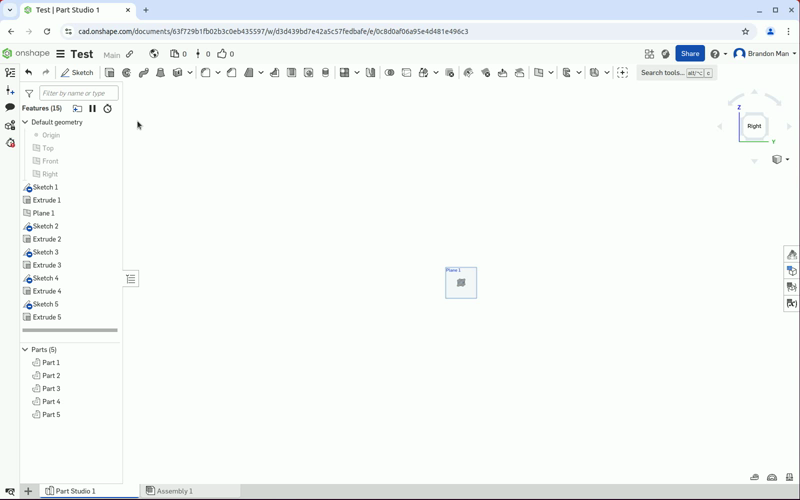
key(shift+7)
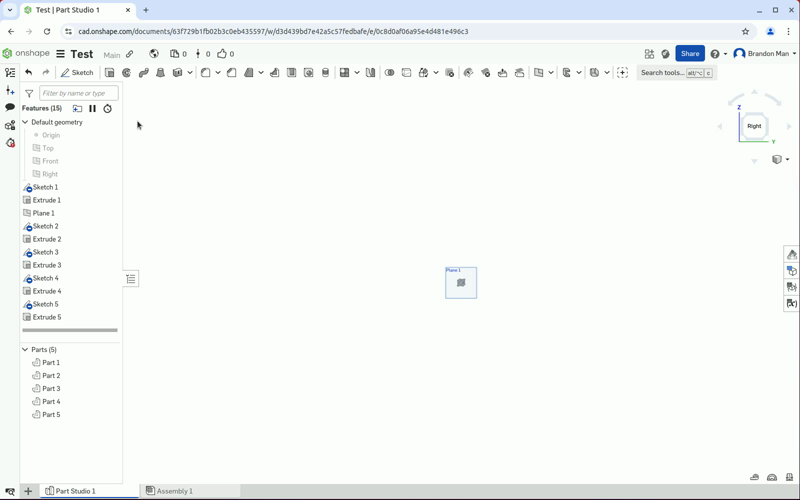
key(right, 2)
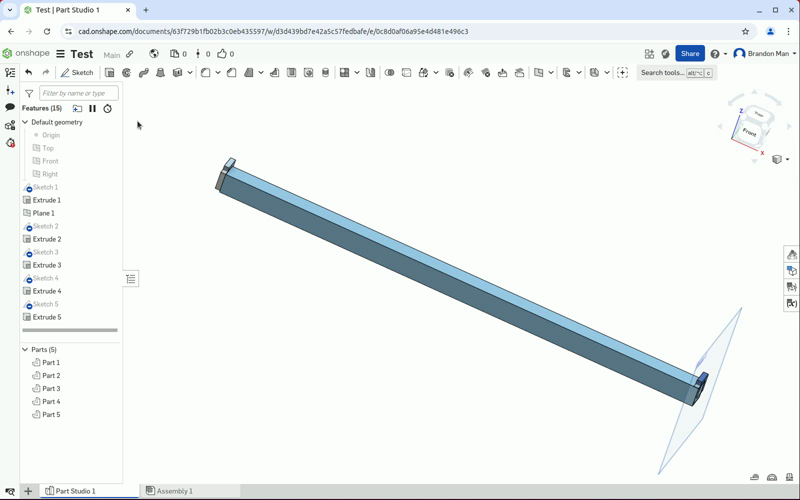
key(down, 2)
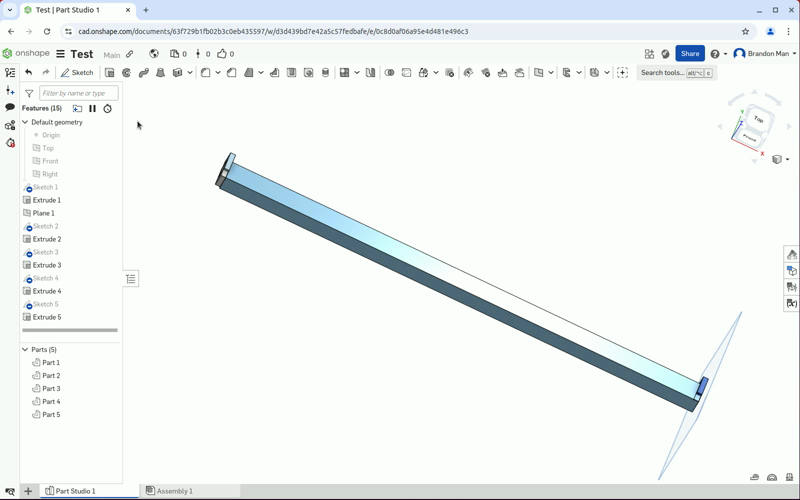
key(up, 2)
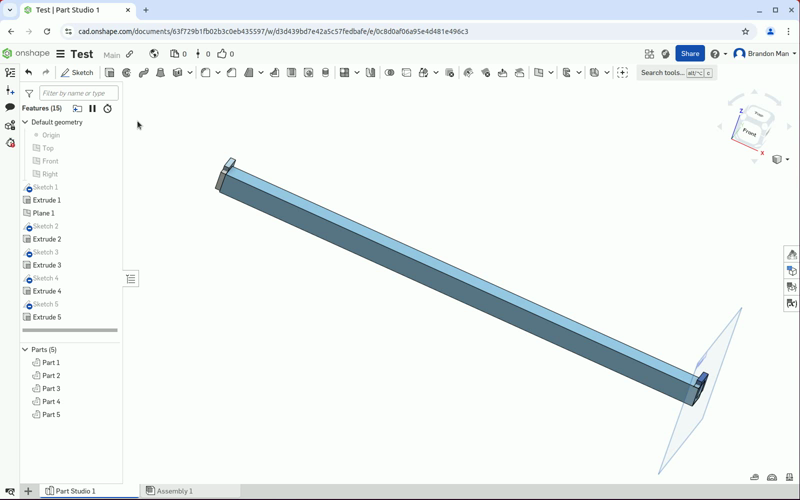
key(left, 2)
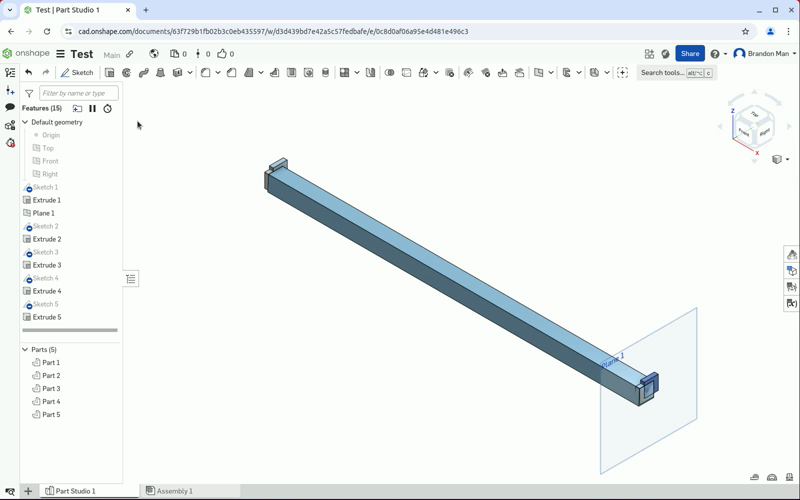
mouse_move(73, 189)
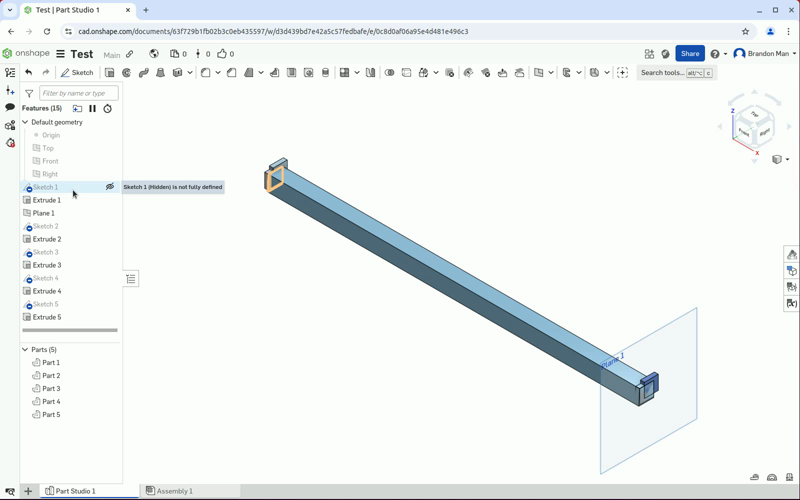
click(73, 189)